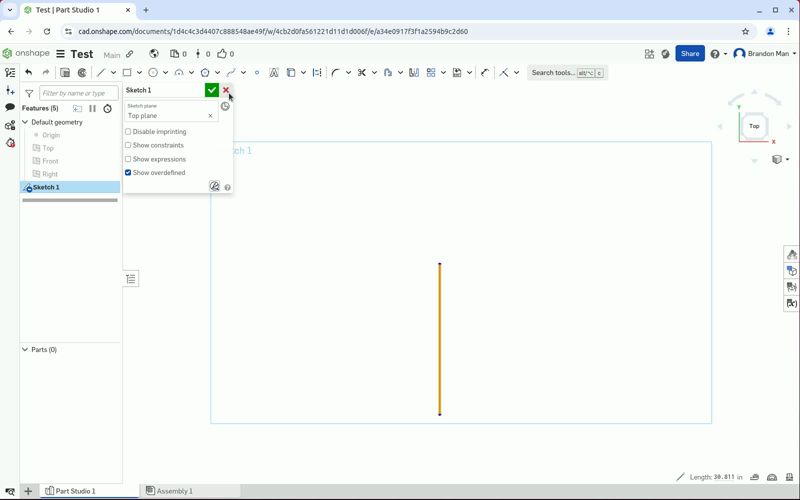
key(shift+h)
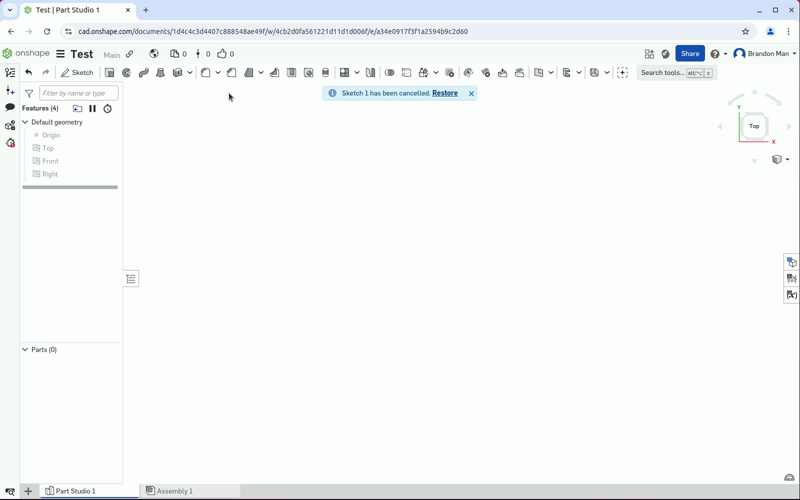
mouse_move(73, 352)
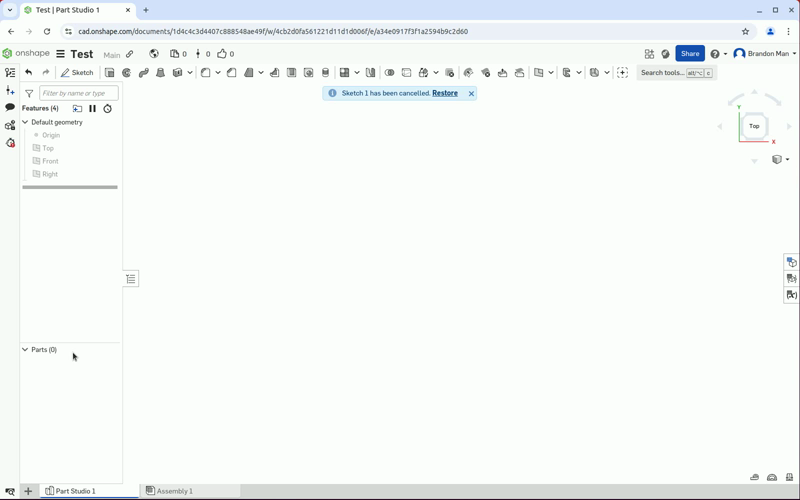
key(y)
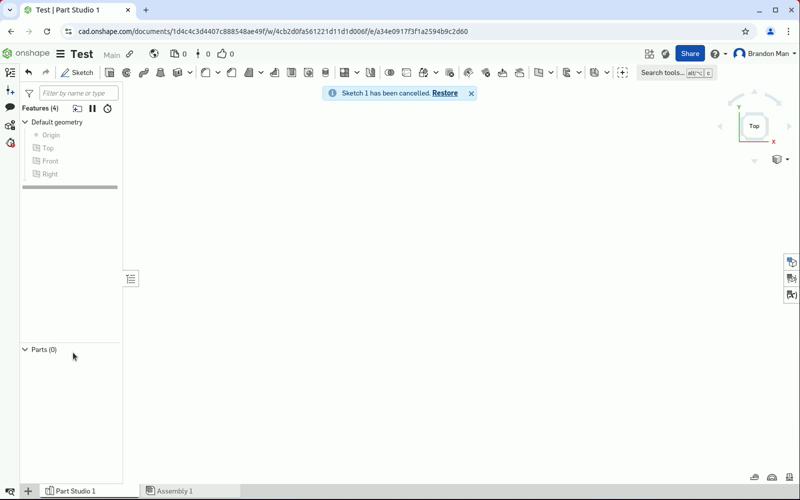
key(shift+p)
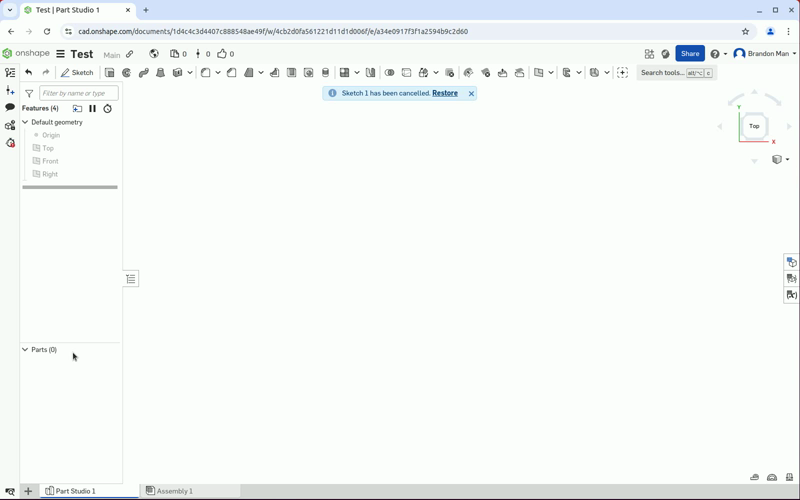
key(space)
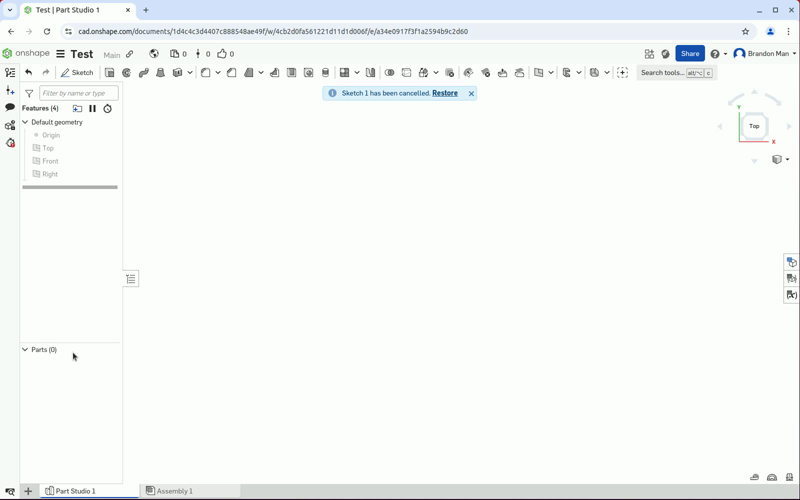
key_down(shift)
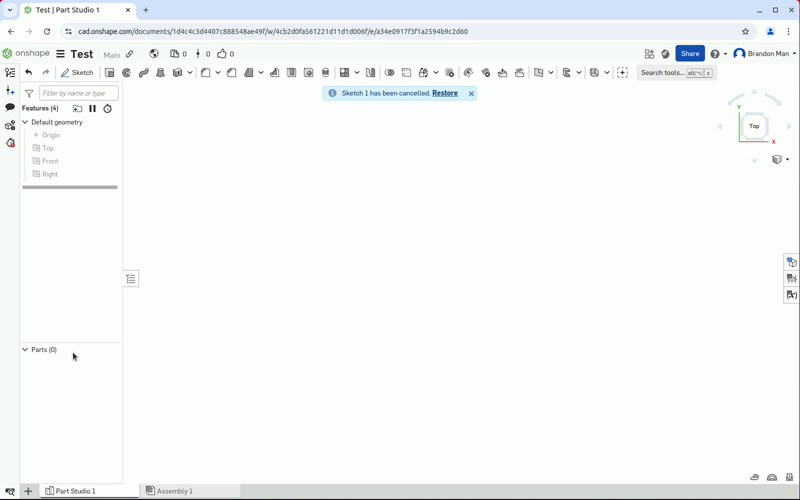
key(up)
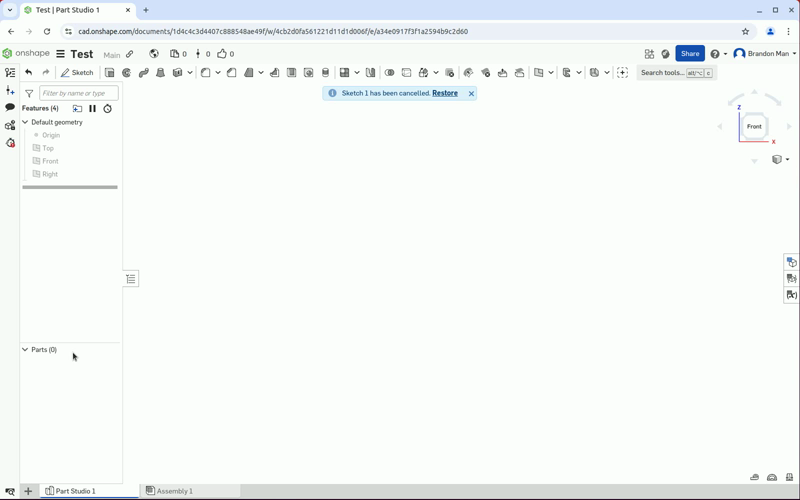
key_up(shift)
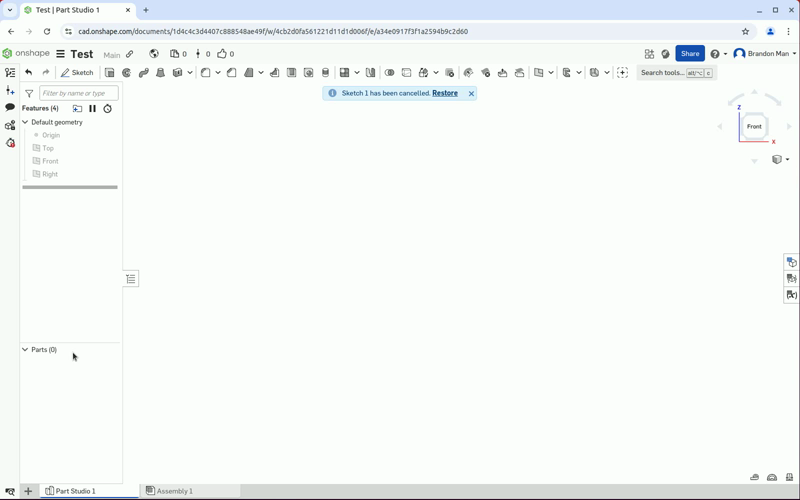
mouse_move(73, 352)
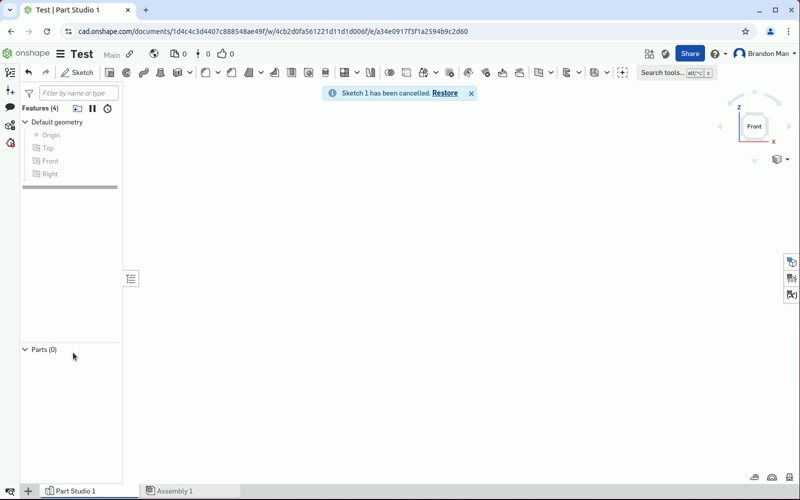
key(shift+y)
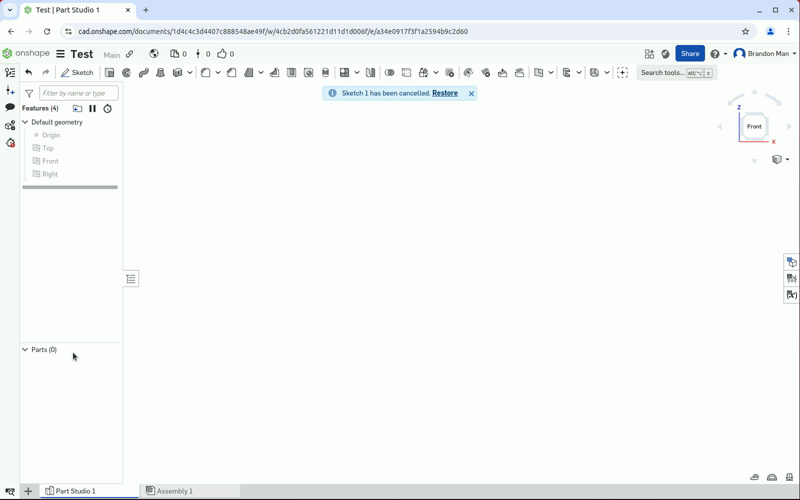
key(shift+s)
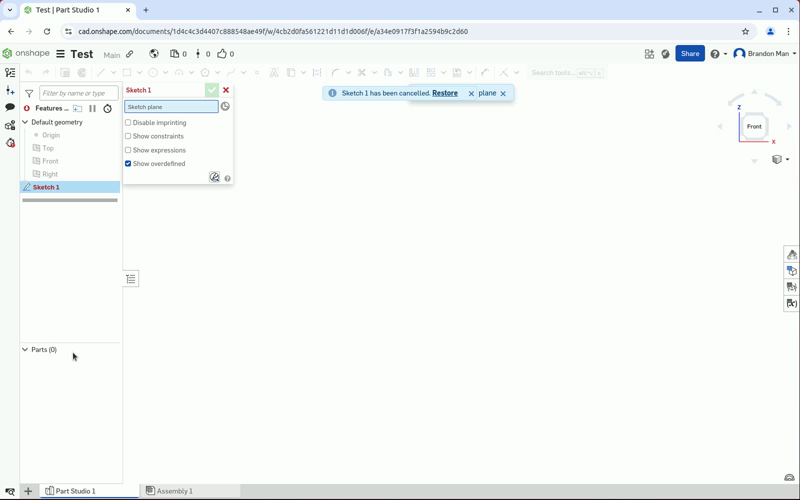
mouse_move(73, 163)
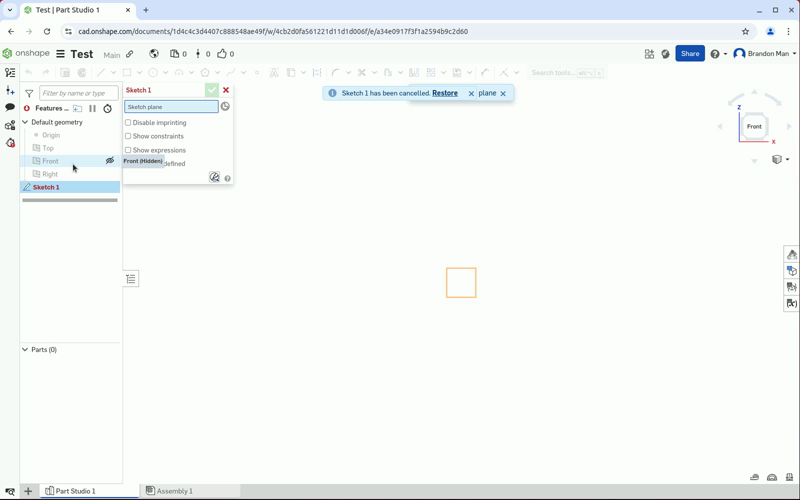
click(73, 163)
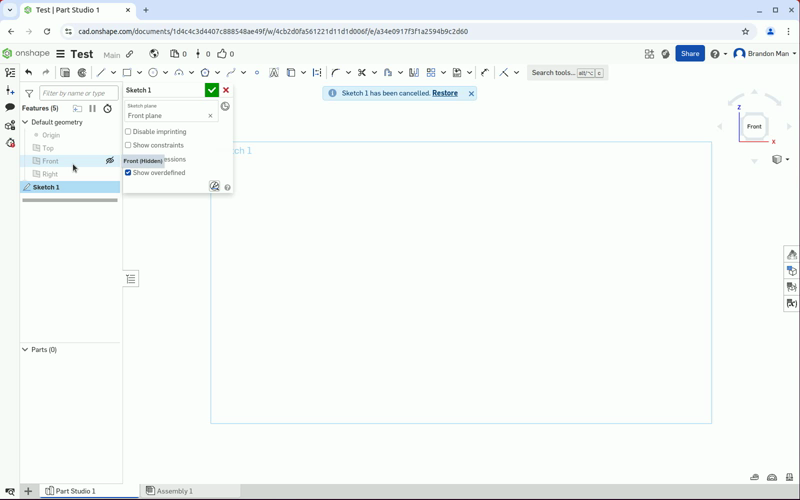
mouse_move(73, 352)
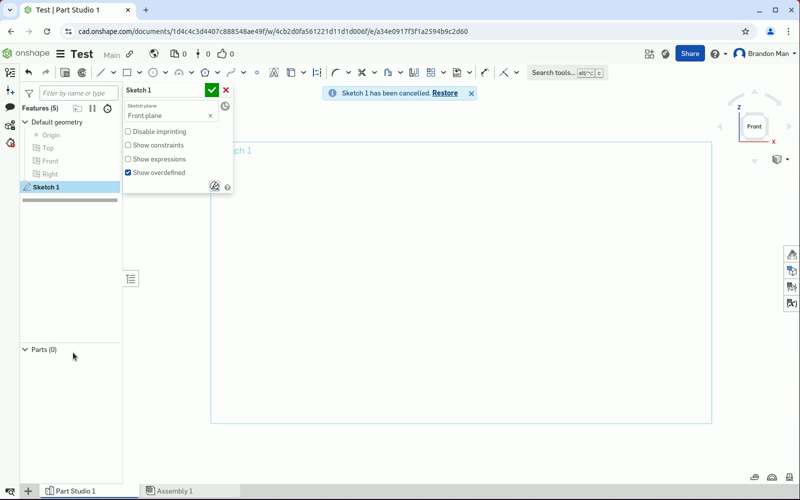
key(y)
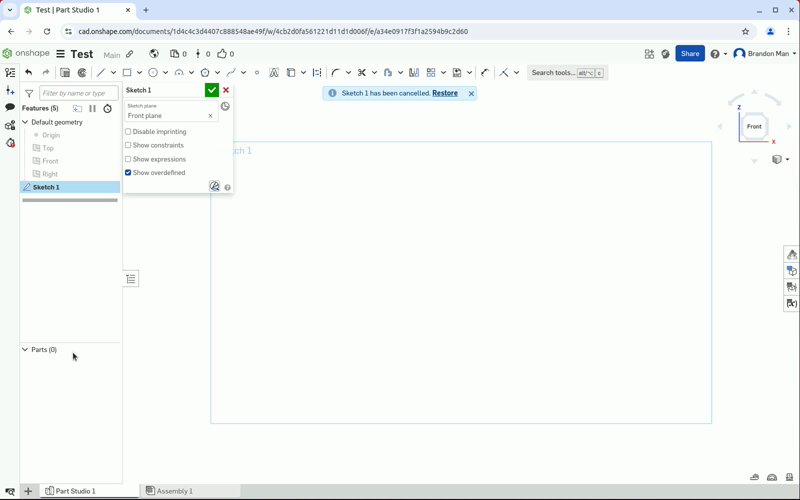
key(l)
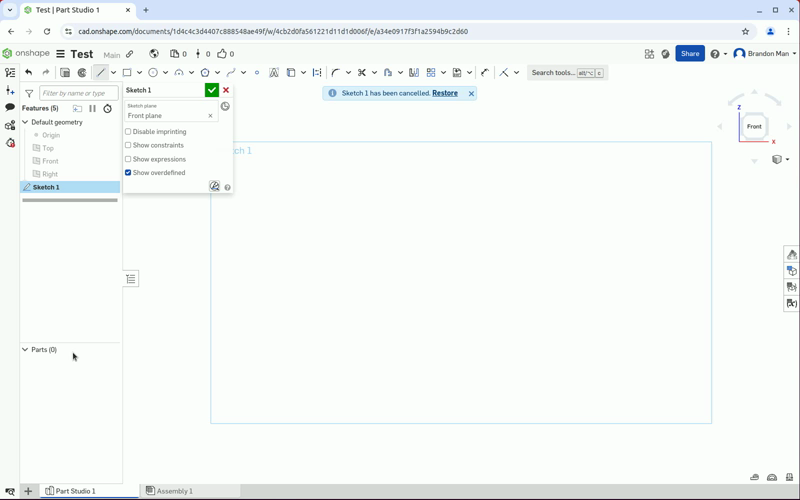
key_down(shift)
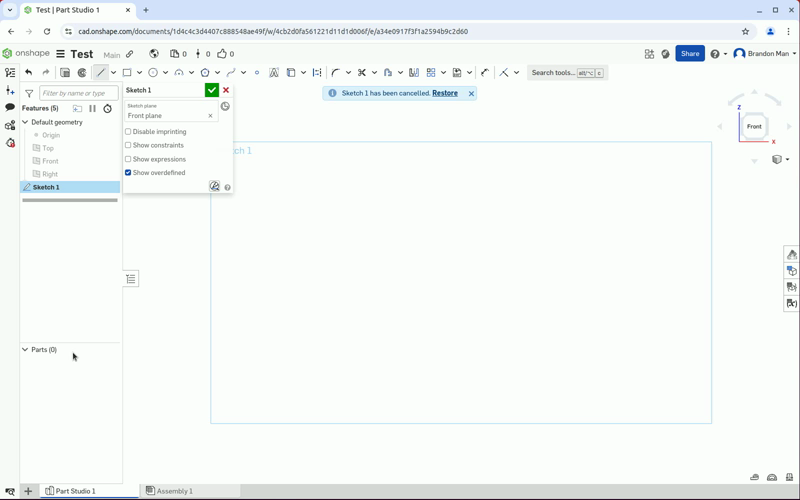
mouse_move(439, 282)
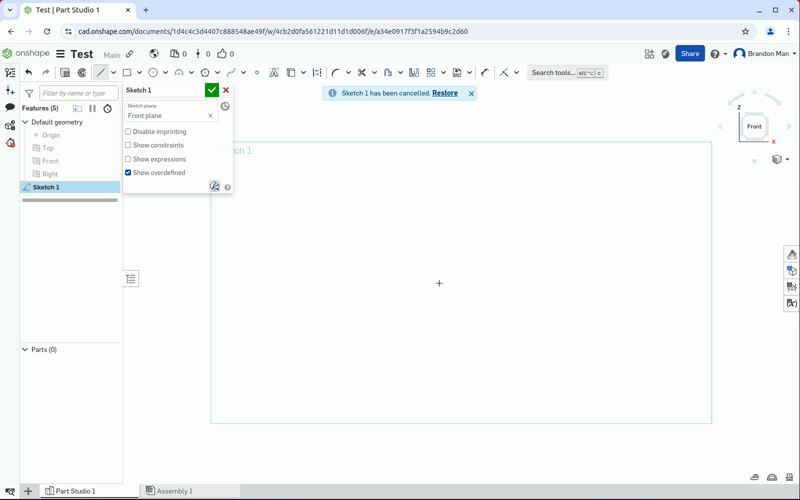
click(439, 282)
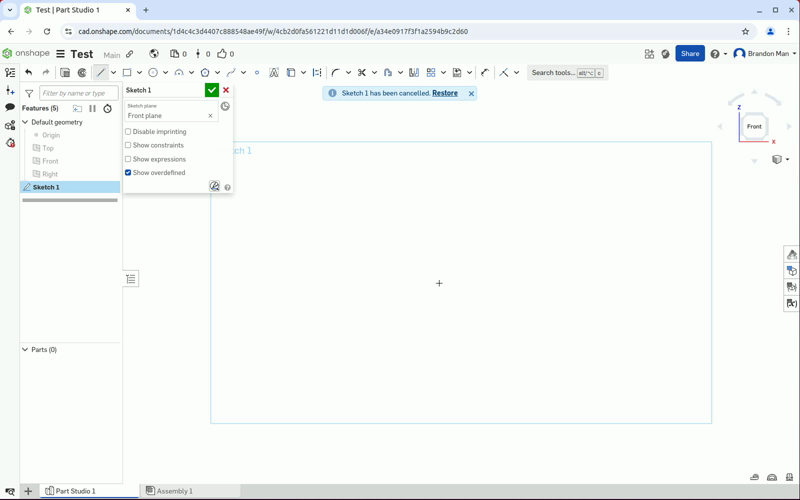
key_up(shift)
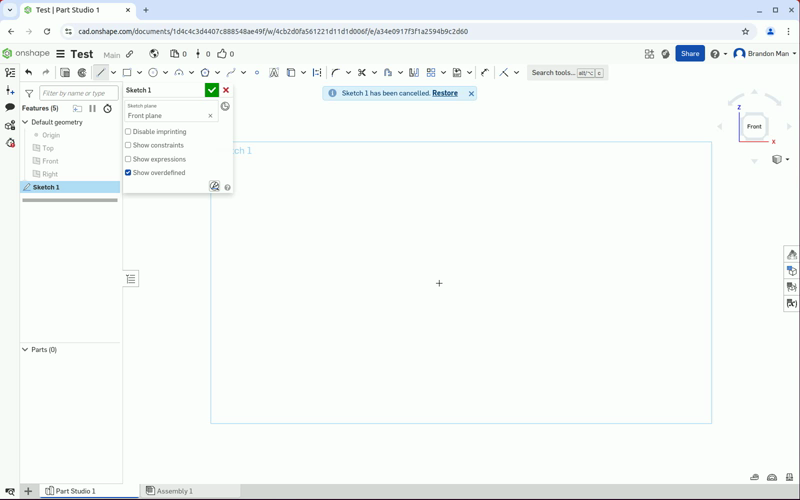
key_down(shift)
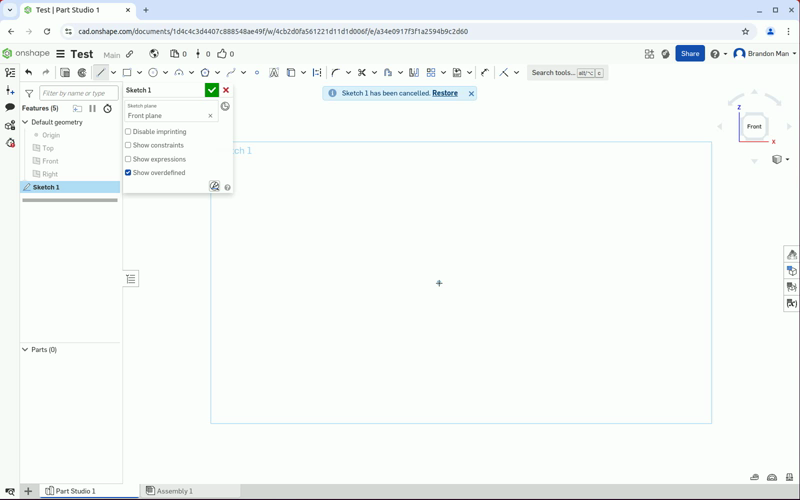
mouse_move(469, 282)
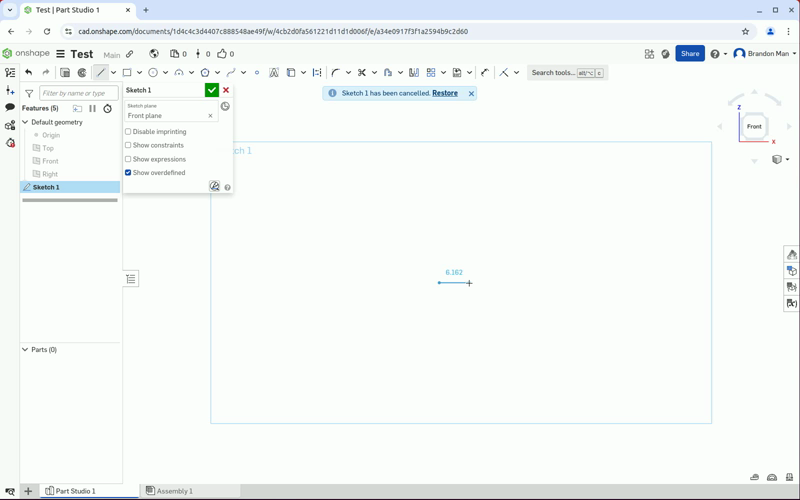
mouse_move(481, 282)
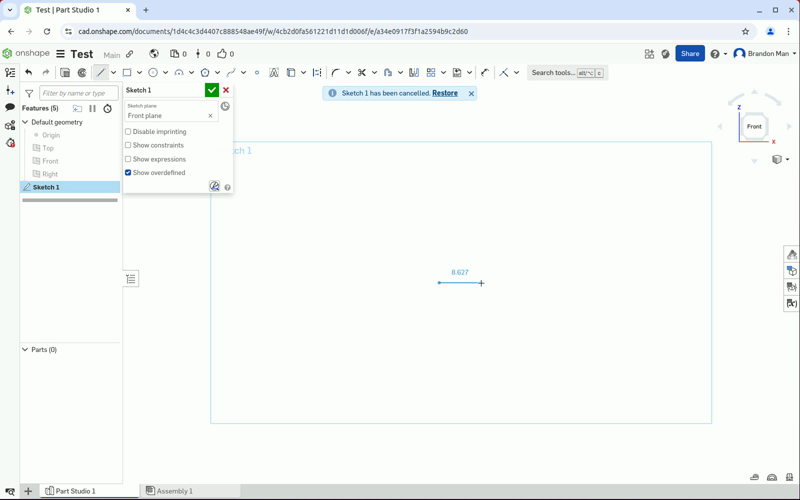
click(481, 282)
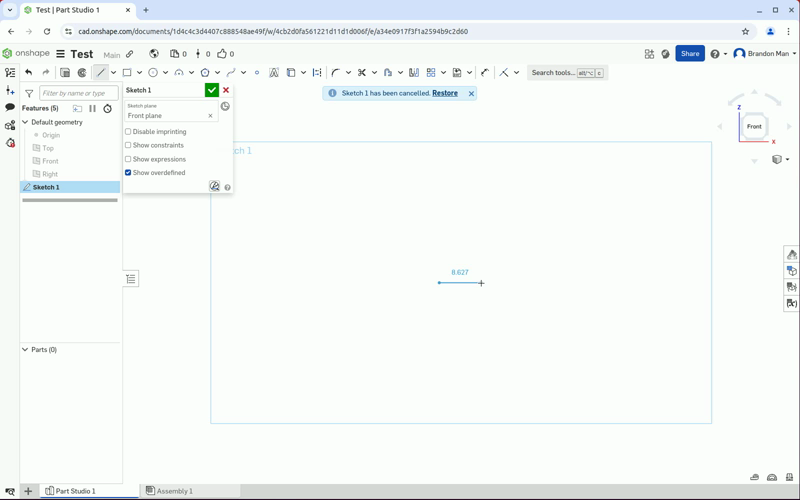
key_up(shift)
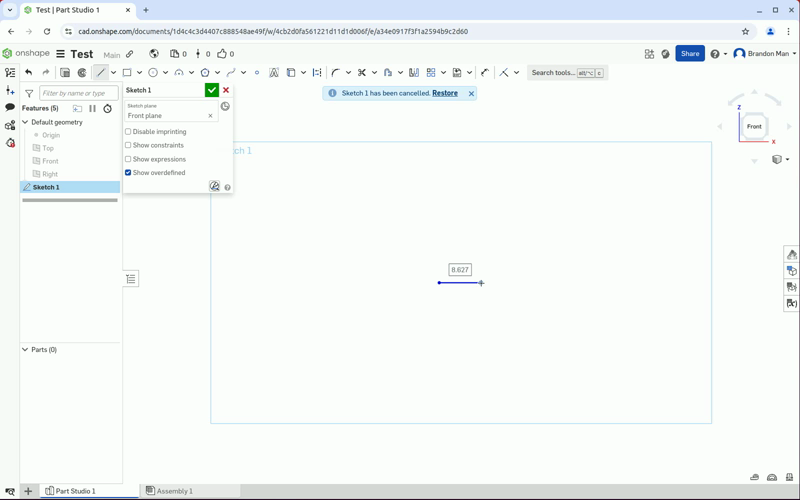
key_down(shift)
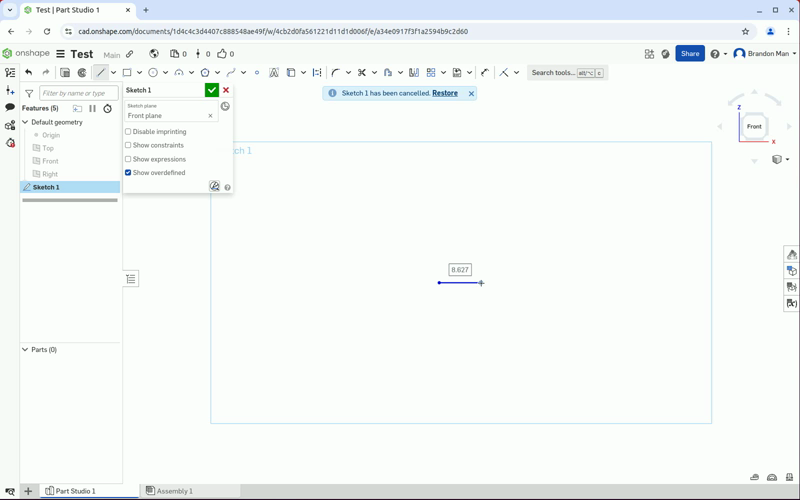
mouse_move(481, 175)
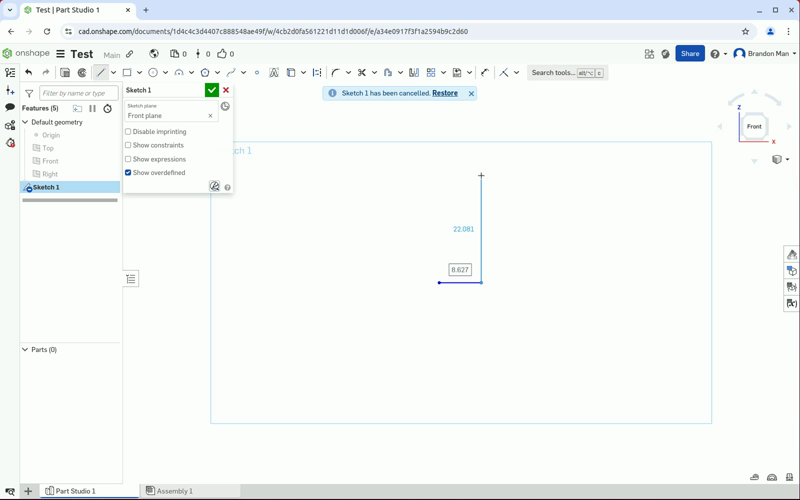
click(481, 175)
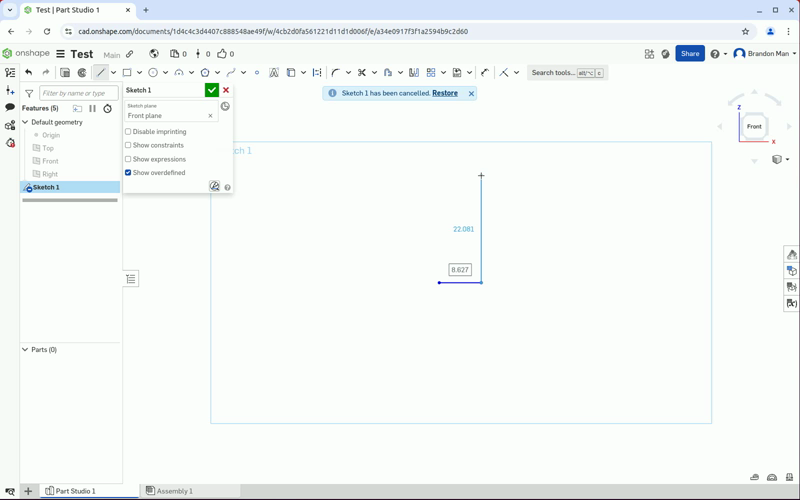
key_up(shift)
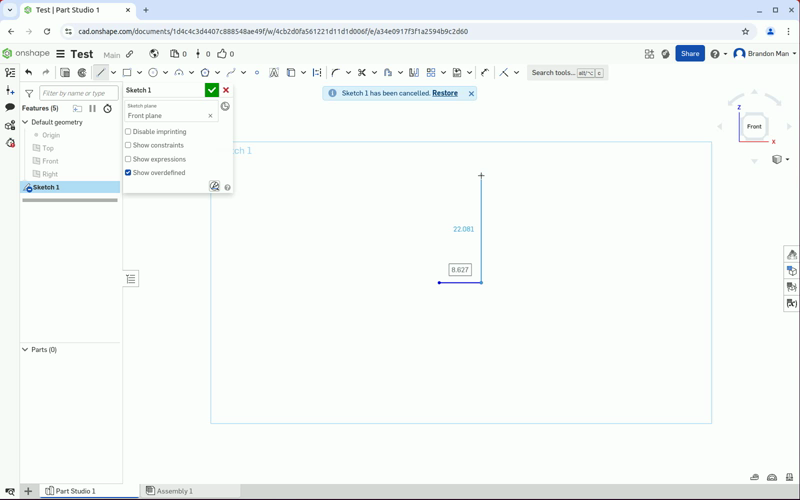
key(esc)
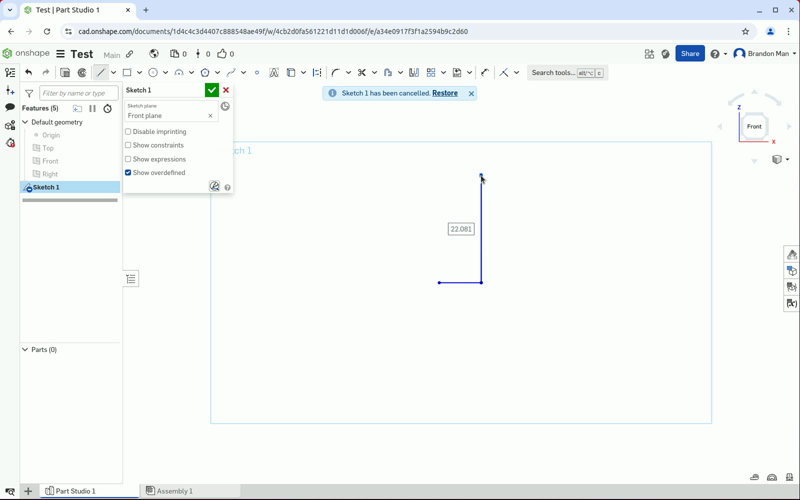
key(a)
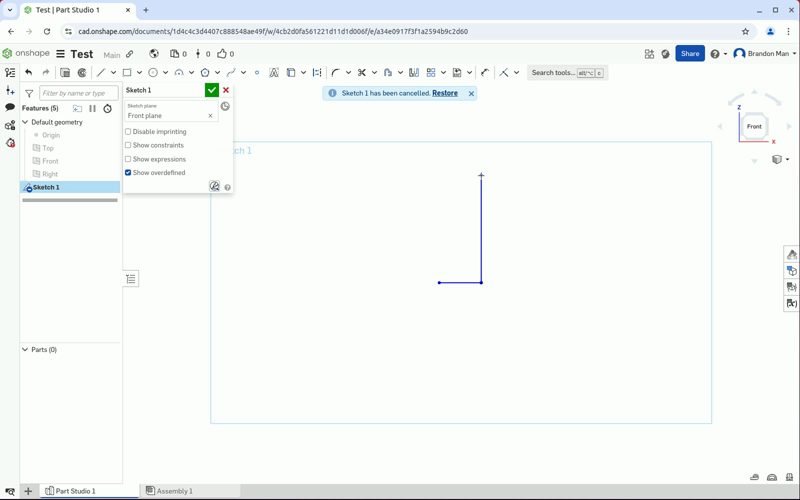
mouse_move(481, 175)
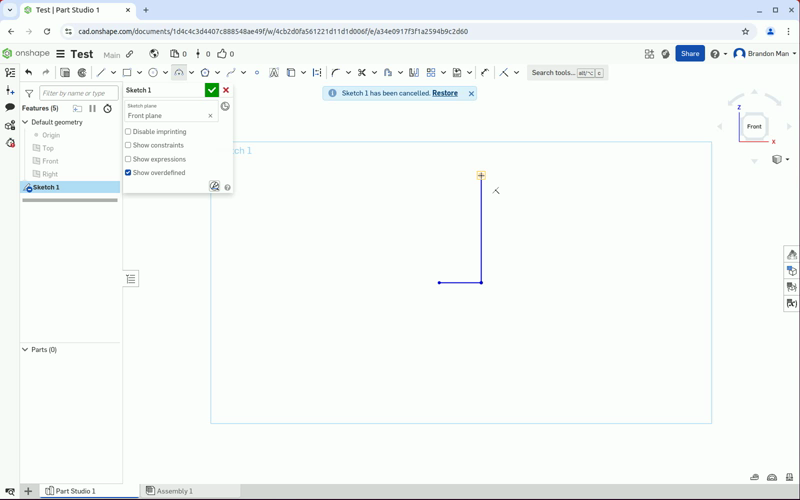
click(481, 175)
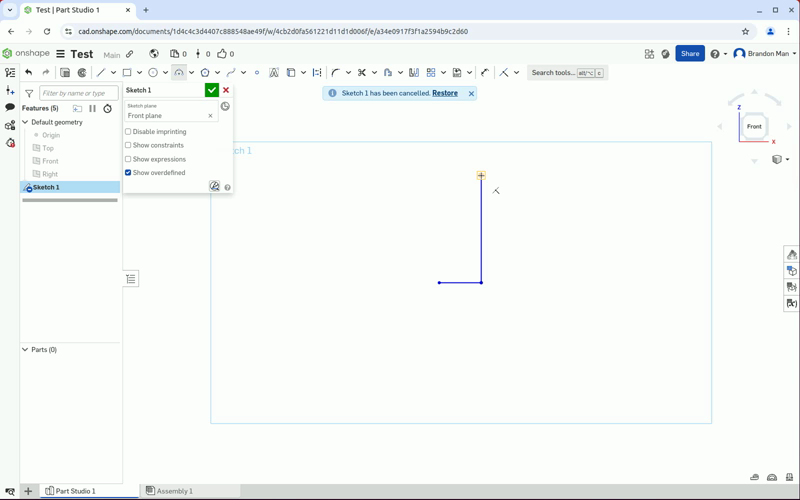
key_down(shift)
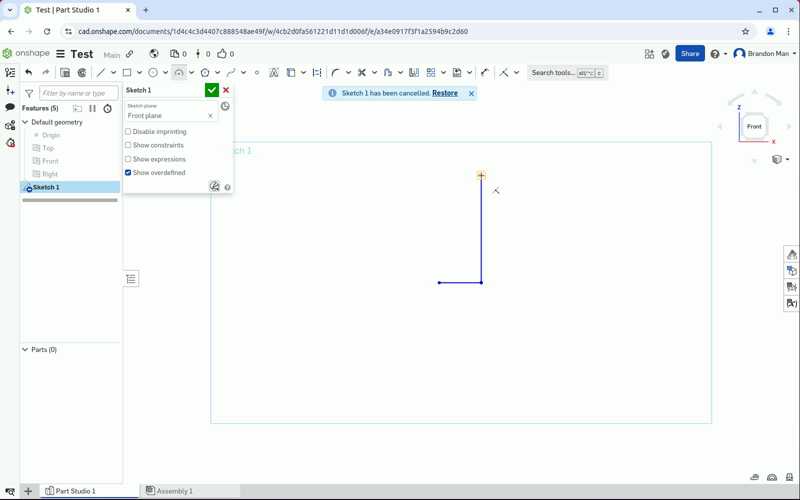
mouse_move(476, 170)
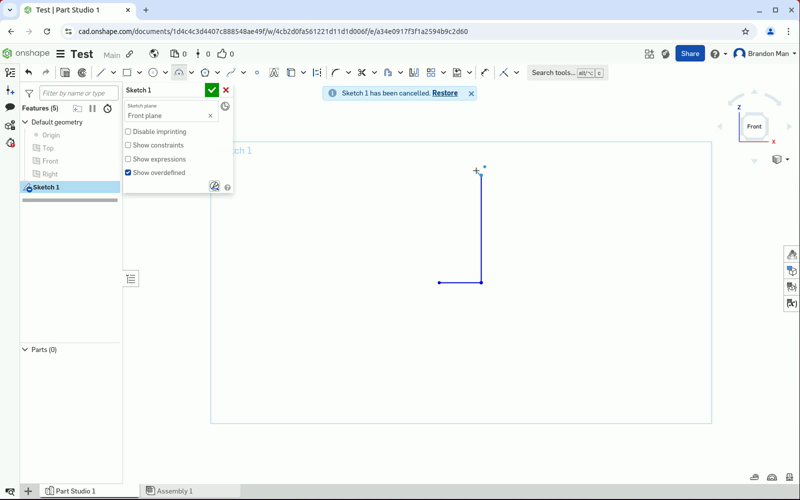
scroll(6)
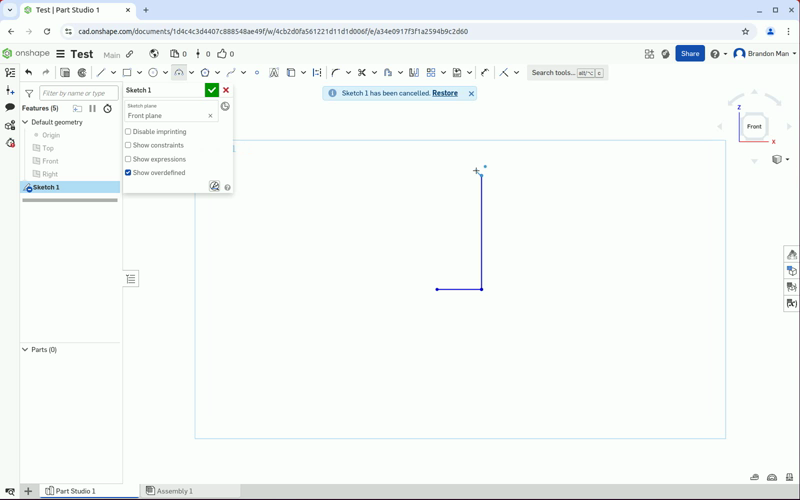
scroll(6)
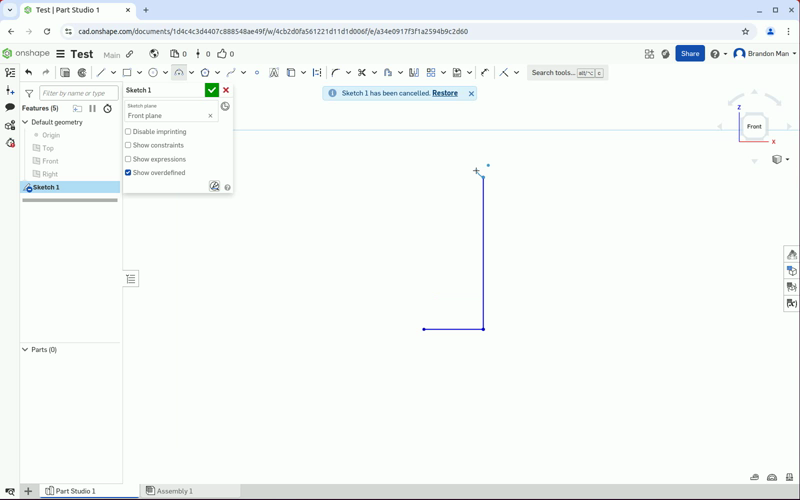
scroll(6)
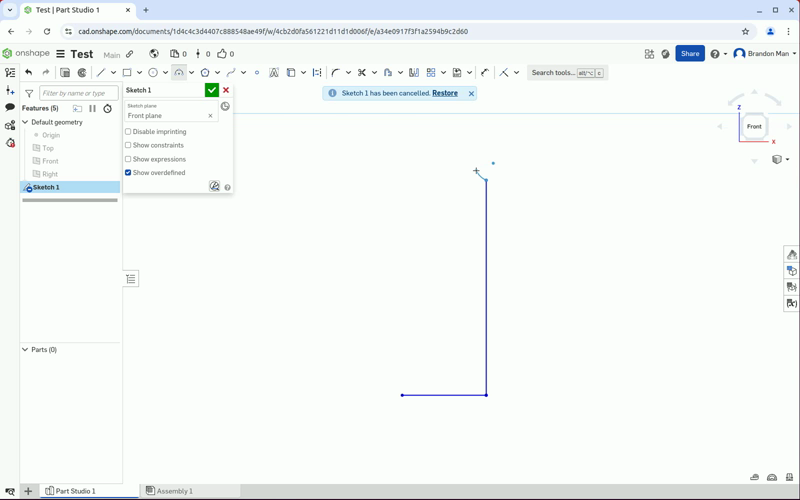
scroll(6)
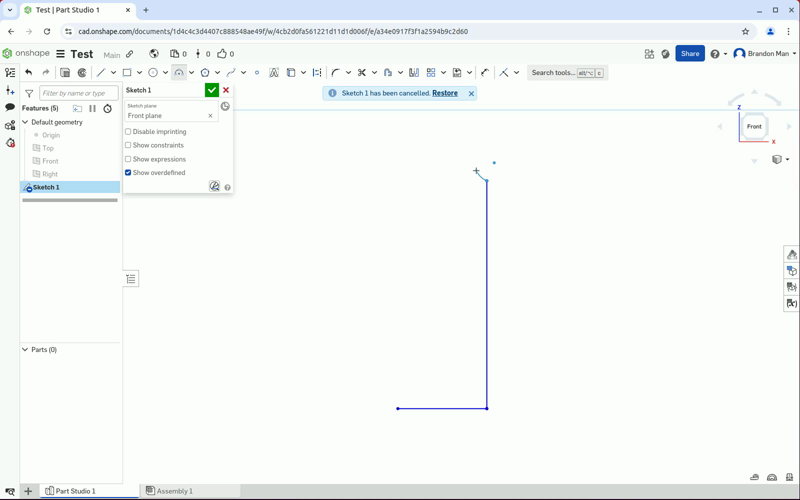
scroll(6)
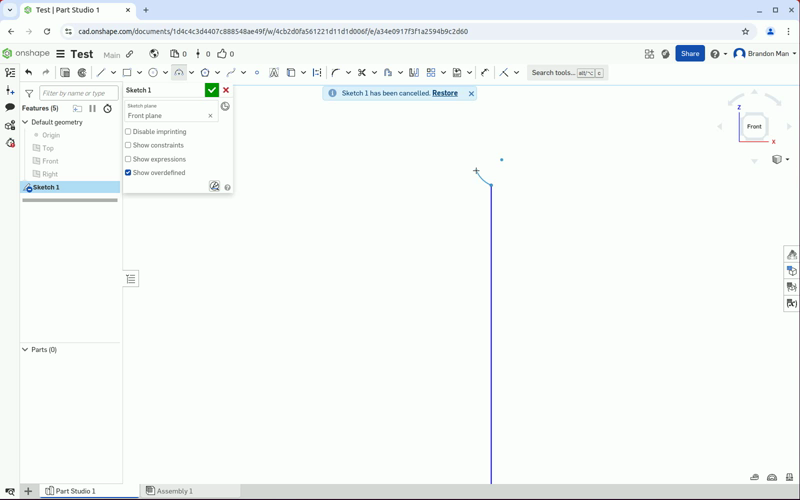
scroll(6)
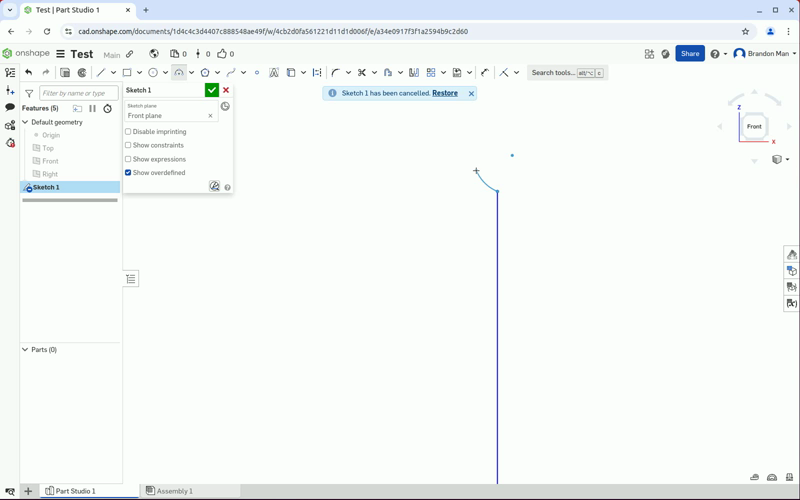
scroll(6)
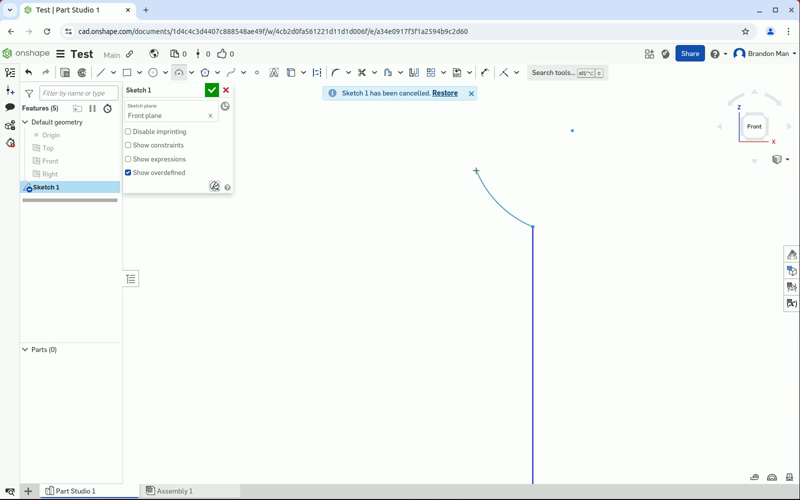
click(476, 170)
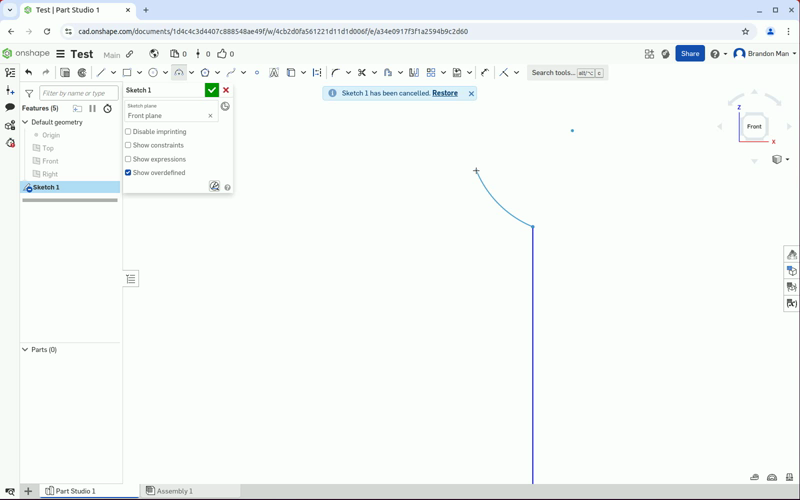
scroll(-6)
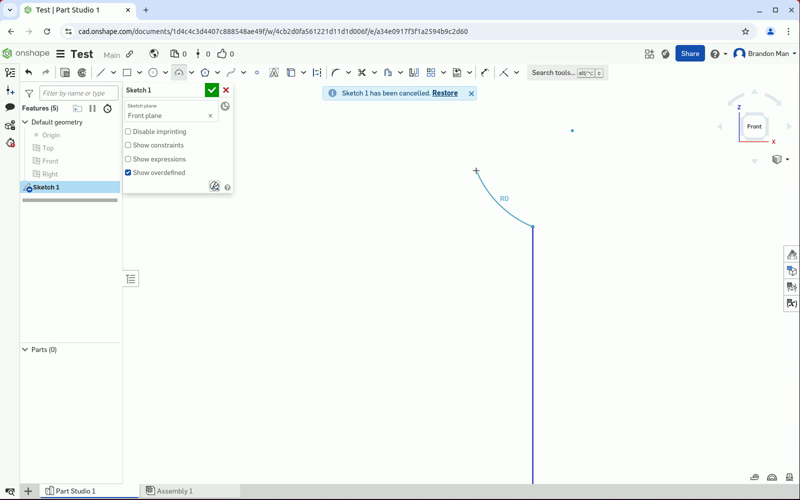
scroll(-6)
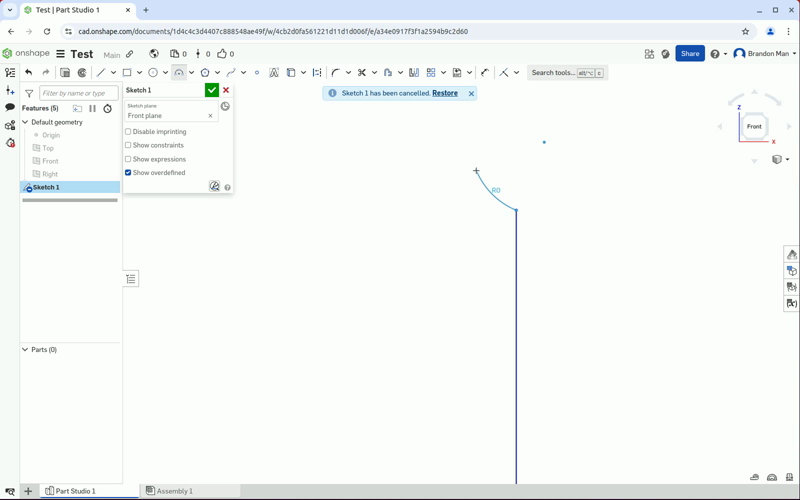
scroll(-6)
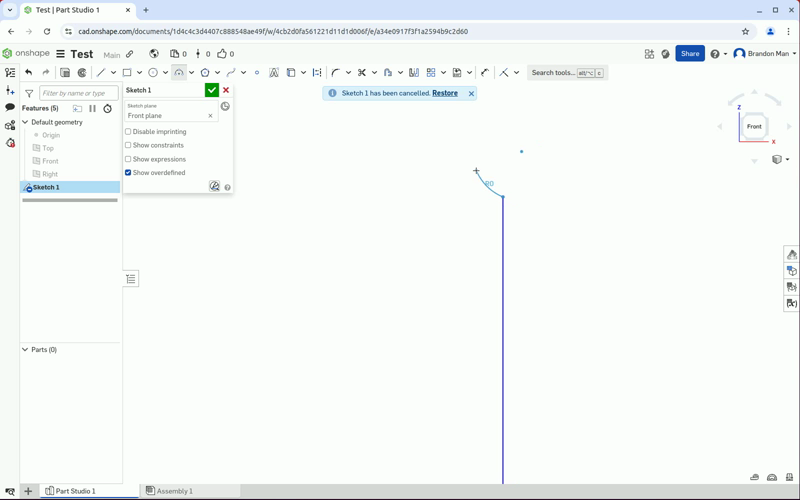
scroll(-6)
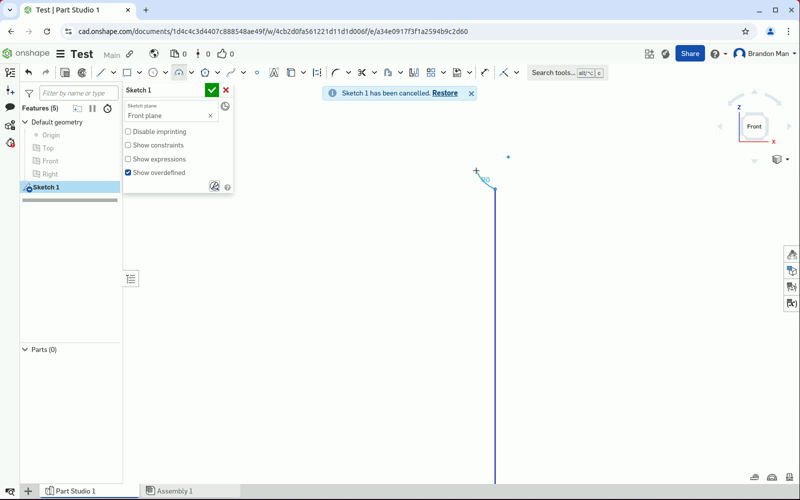
scroll(-6)
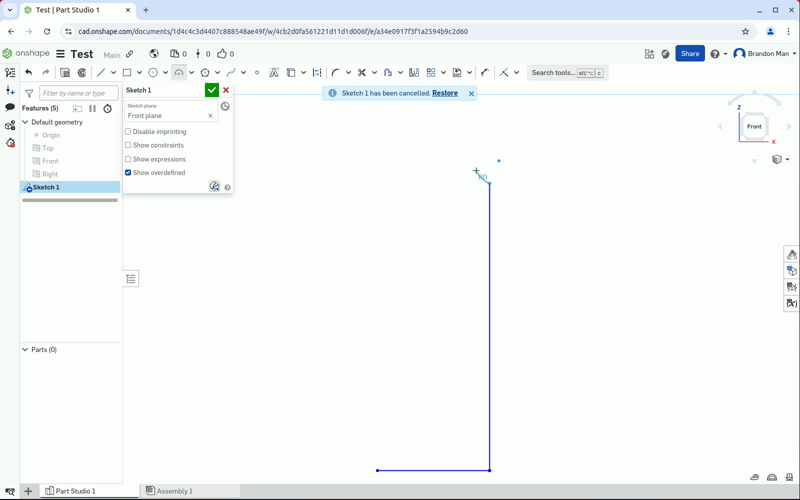
scroll(-6)
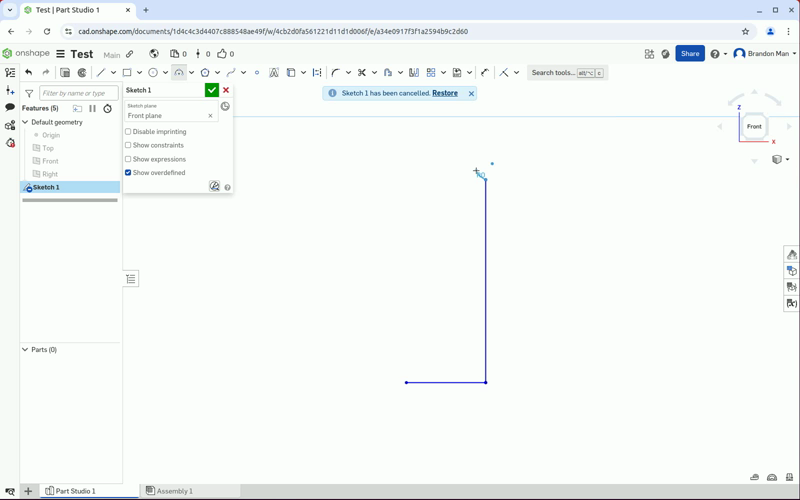
scroll(-6)
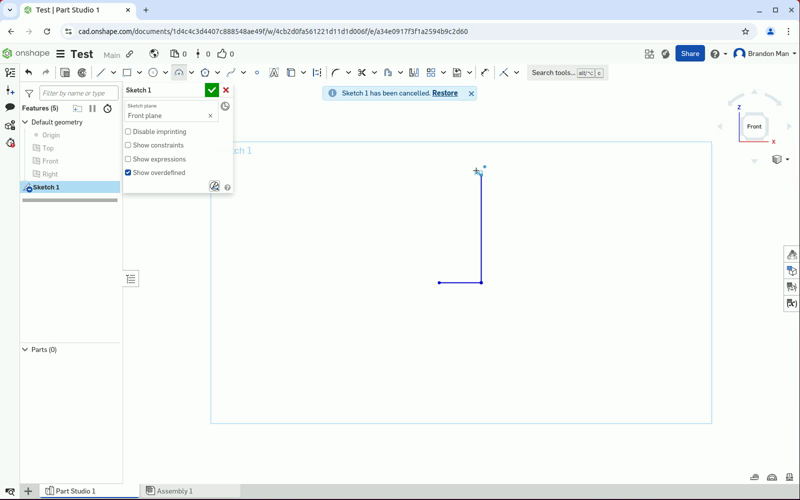
mouse_move(479, 171)
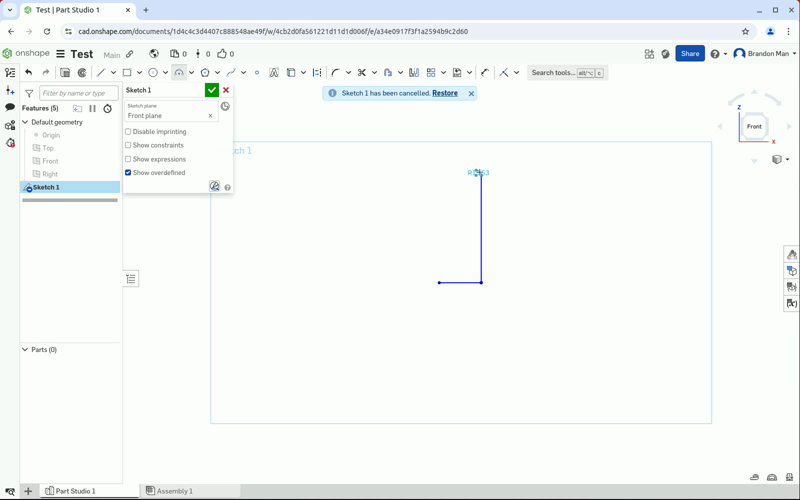
scroll(6)
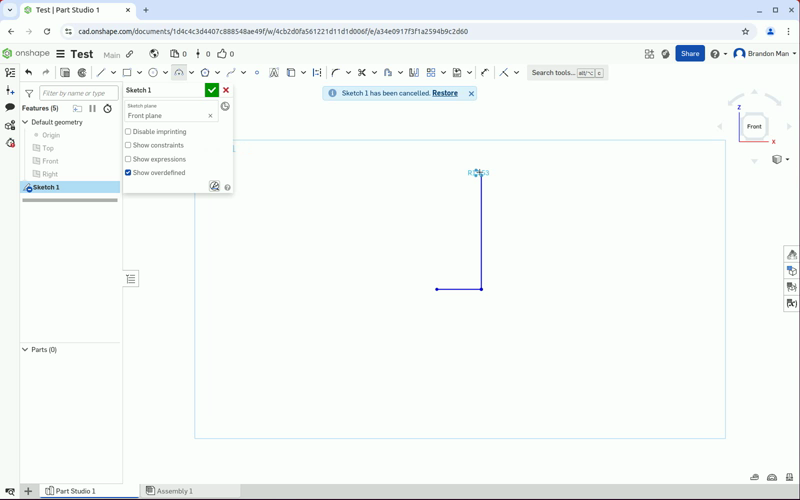
scroll(6)
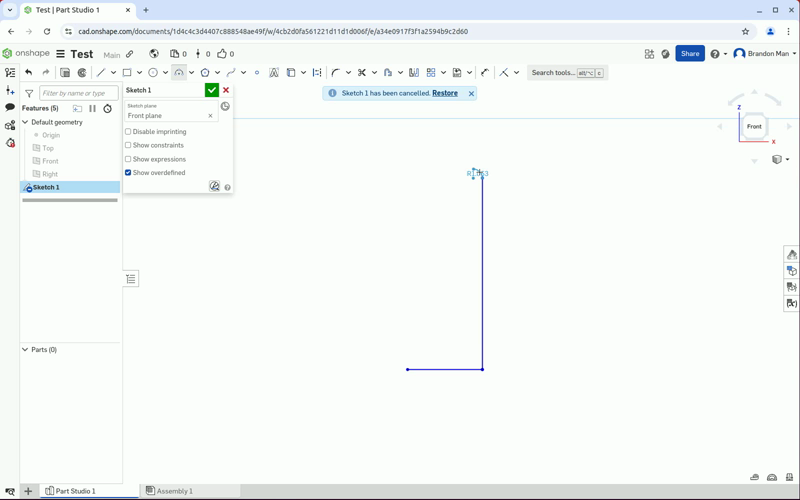
scroll(6)
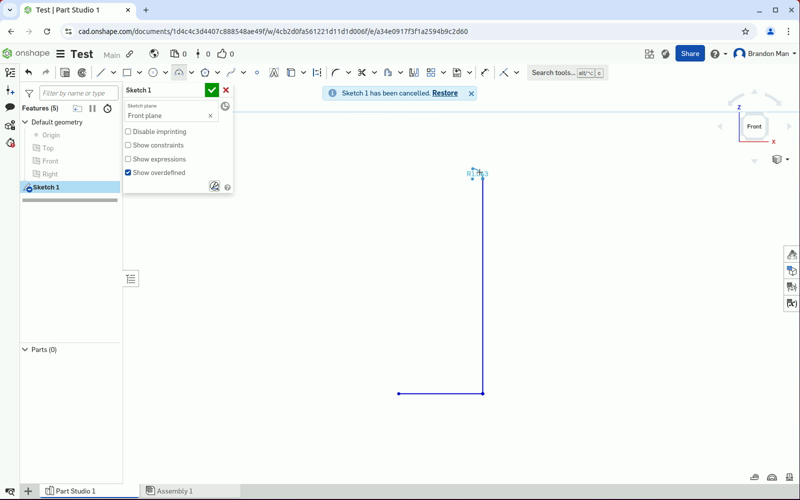
scroll(6)
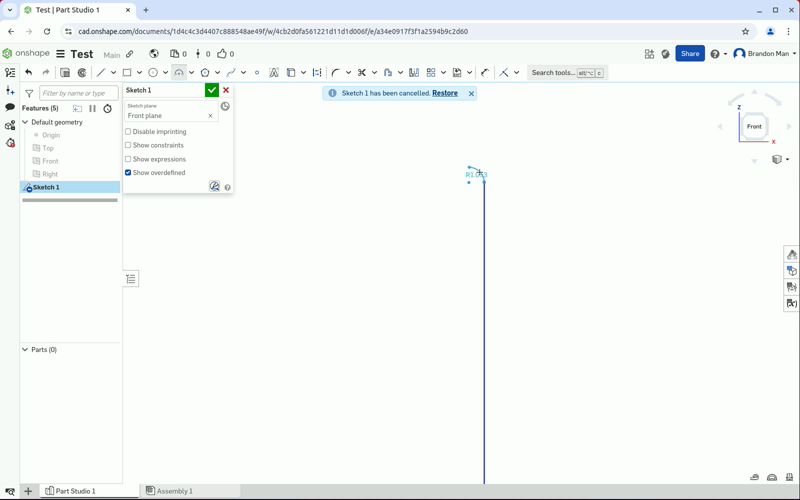
scroll(6)
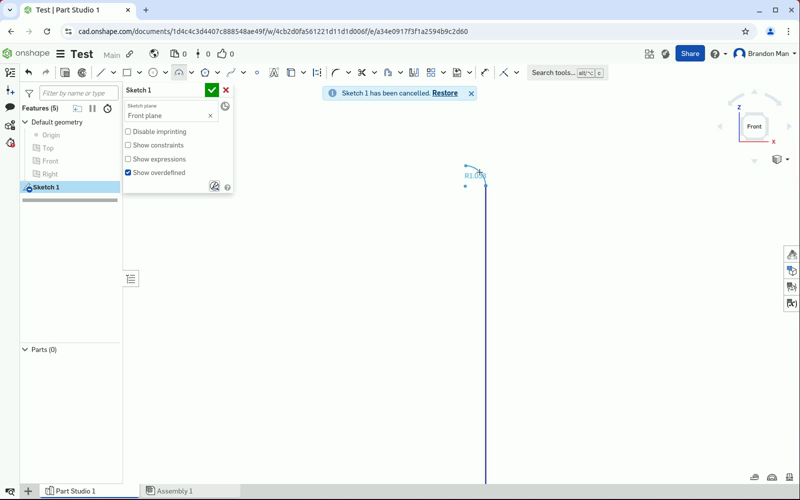
scroll(6)
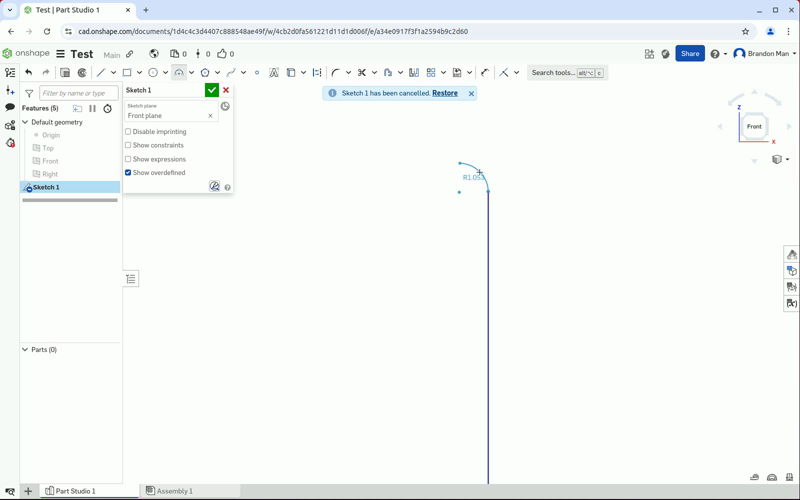
scroll(6)
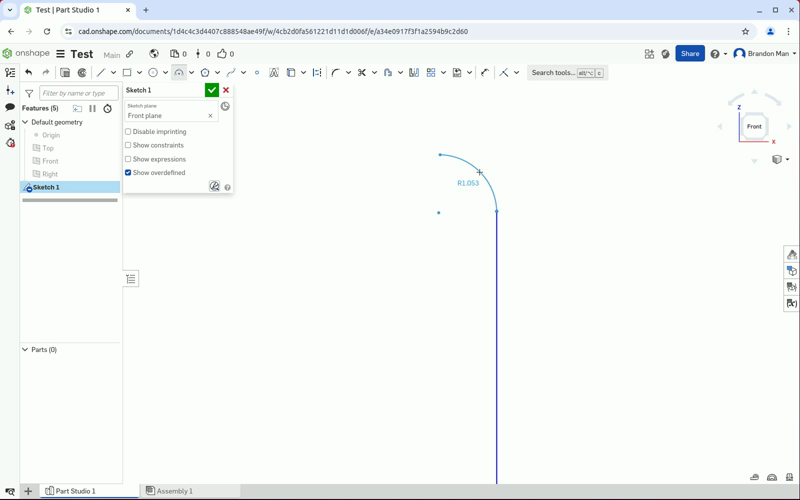
click(479, 171)
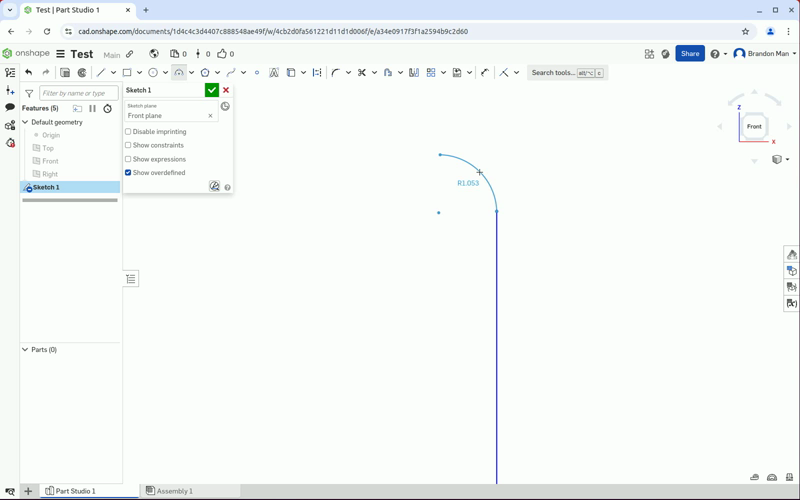
scroll(-6)
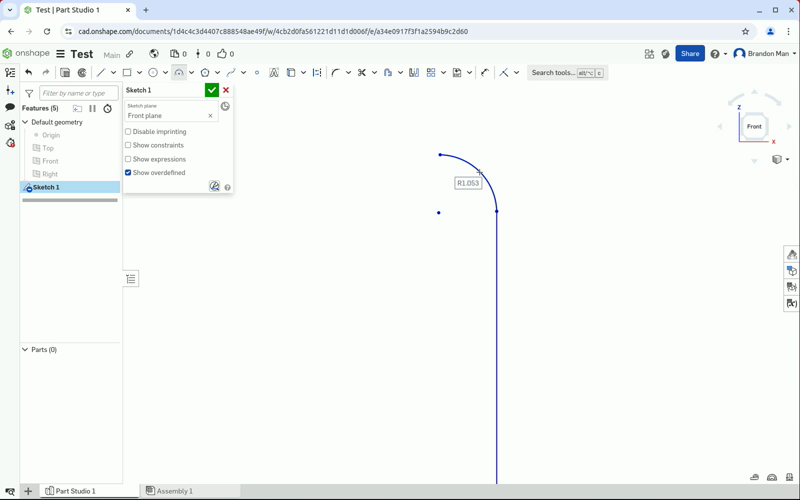
scroll(-6)
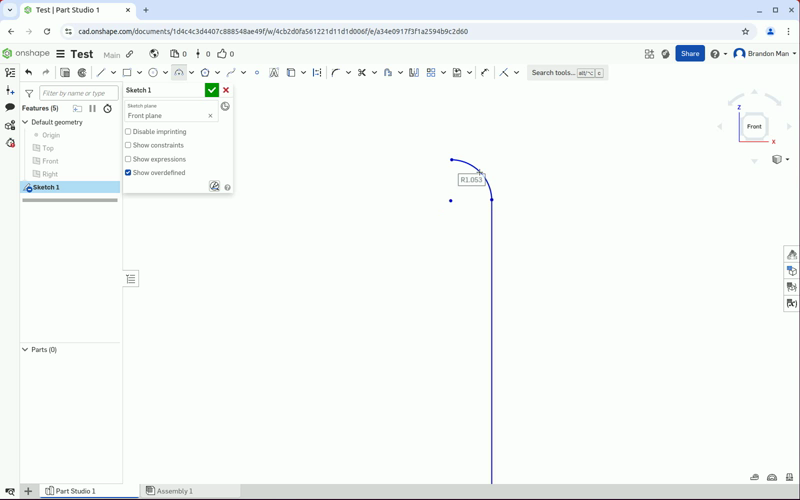
scroll(-6)
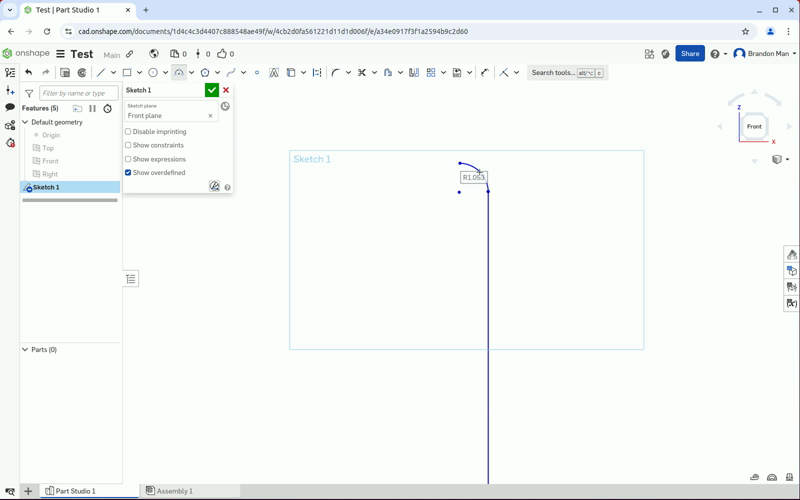
scroll(-6)
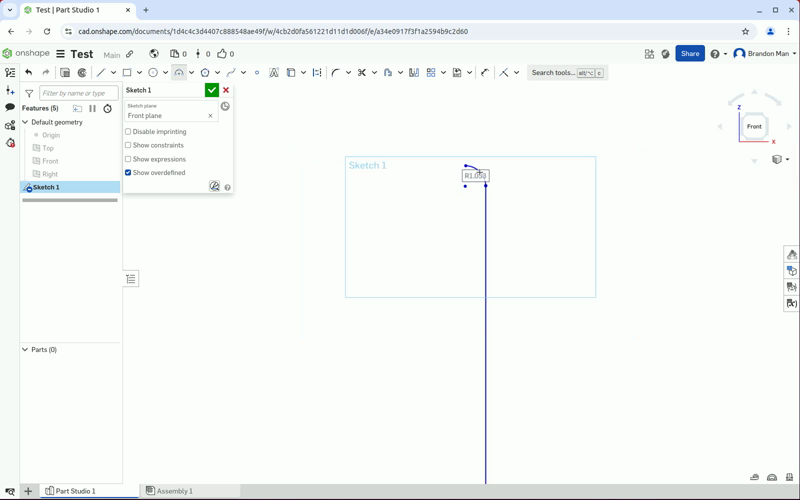
scroll(-6)
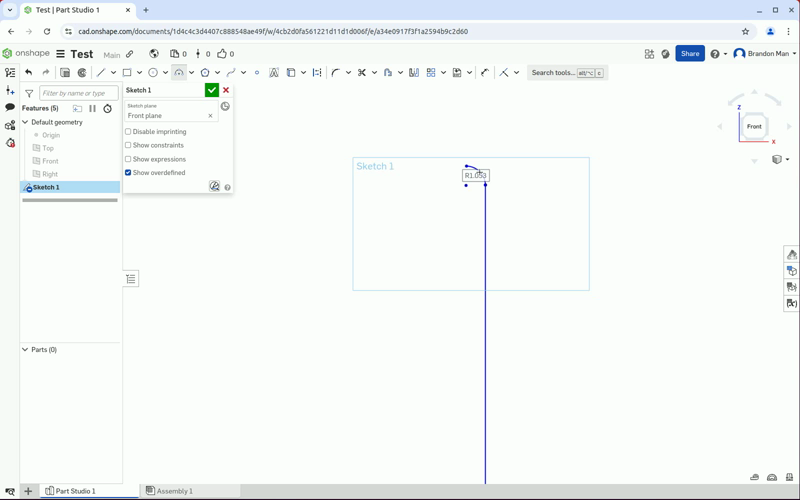
scroll(-6)
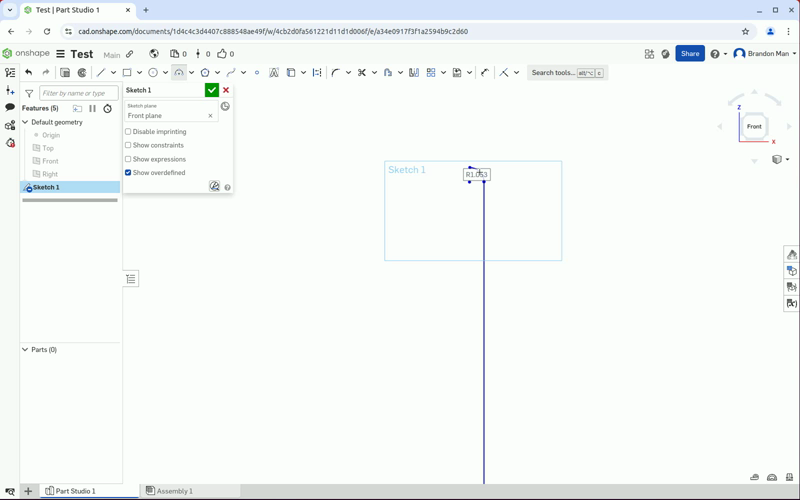
scroll(-6)
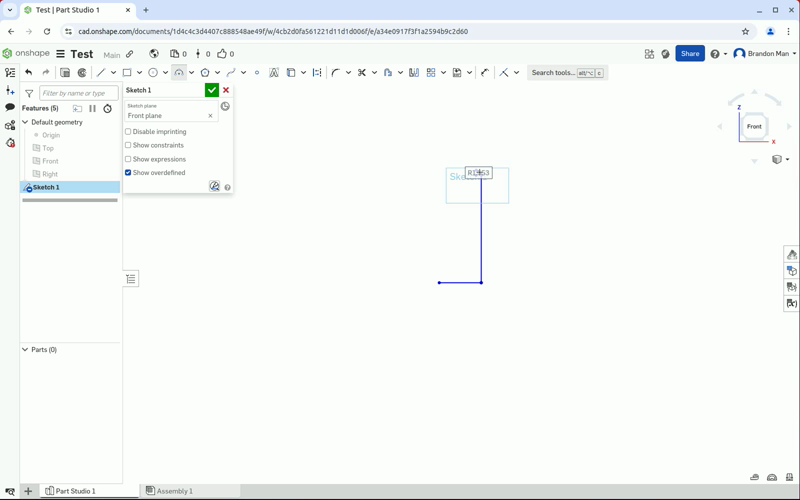
key_up(shift)
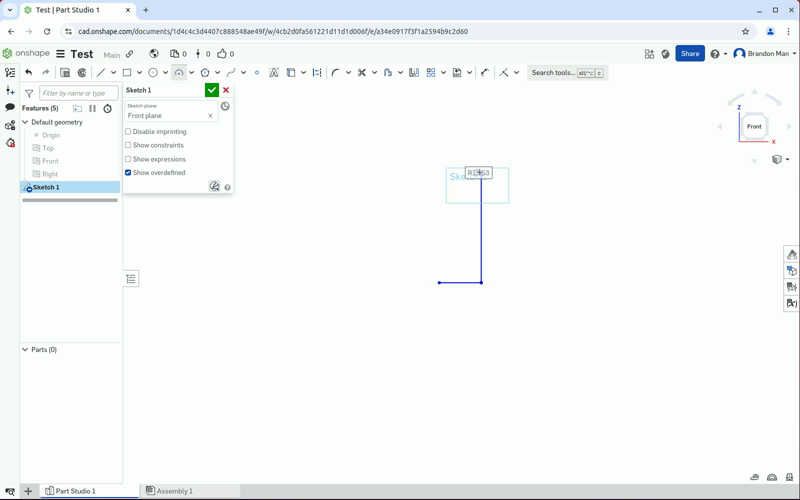
key(esc)
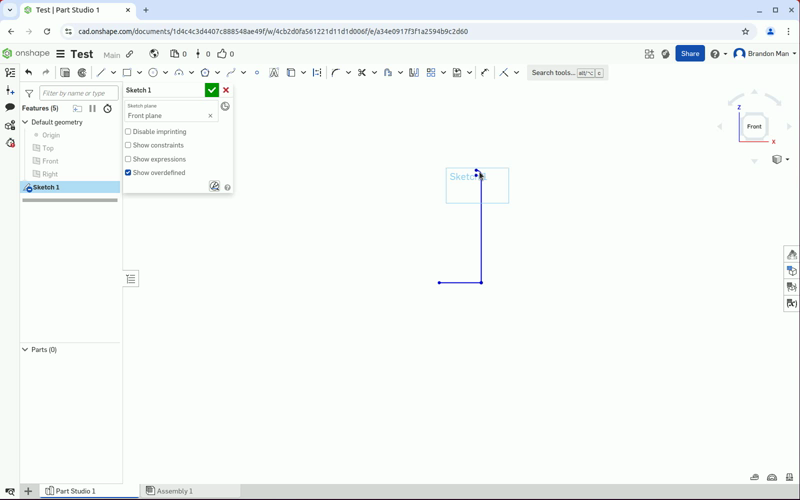
key(l)
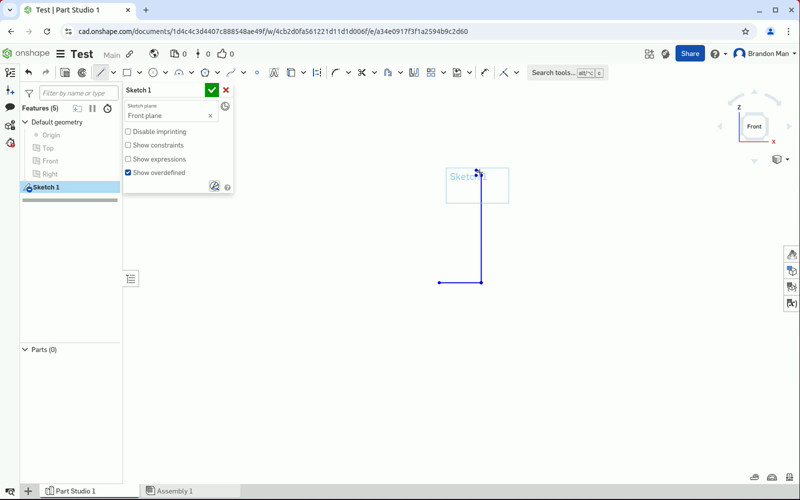
mouse_move(476, 170)
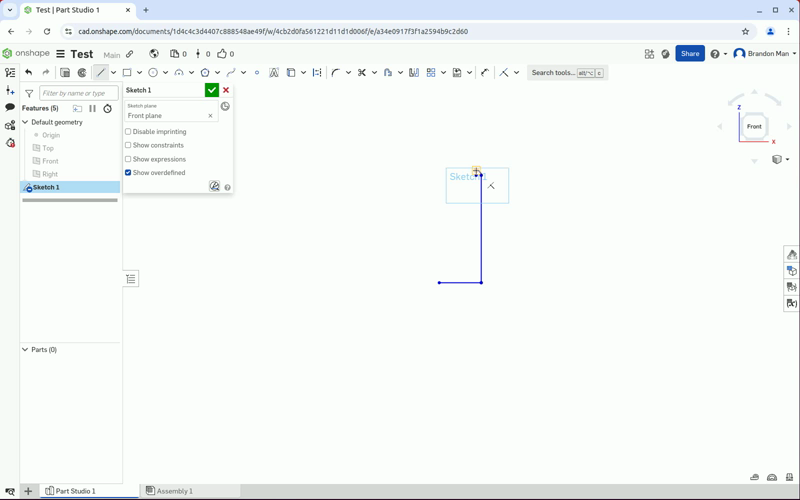
scroll(6)
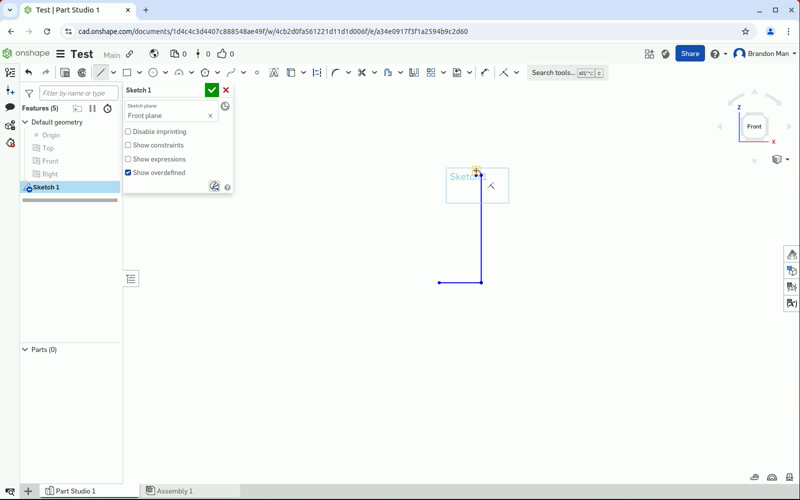
scroll(6)
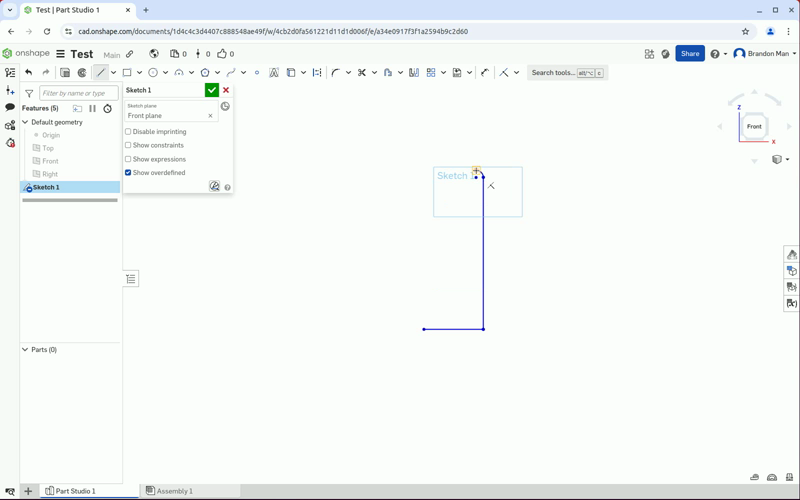
scroll(6)
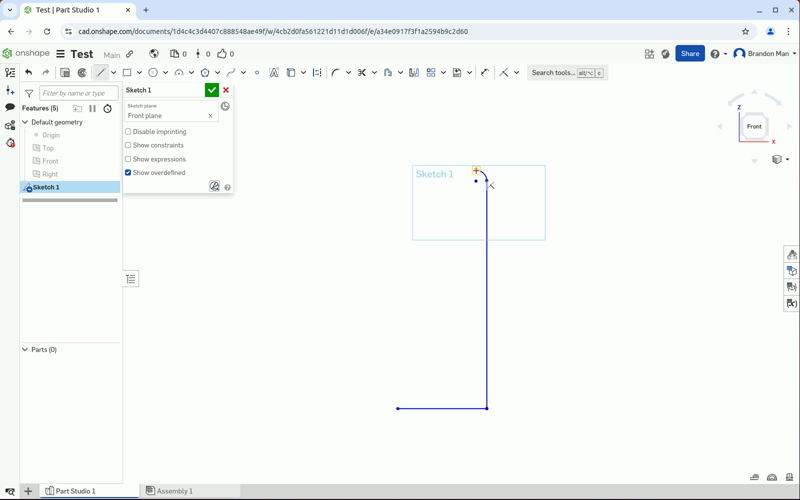
scroll(6)
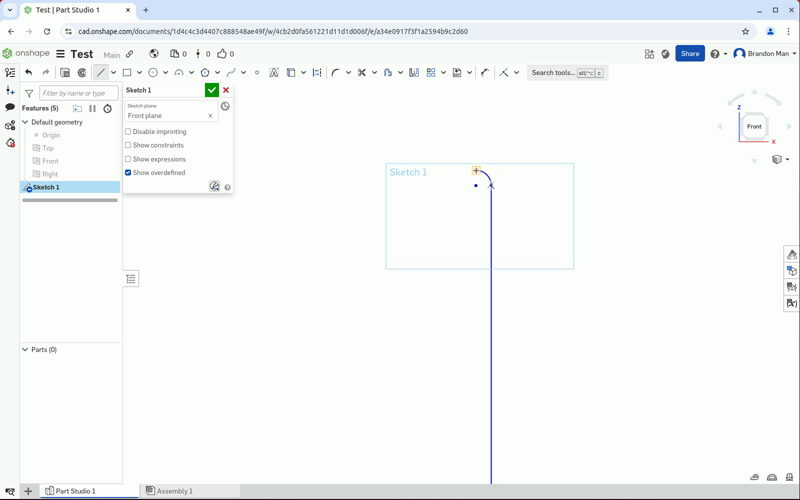
scroll(6)
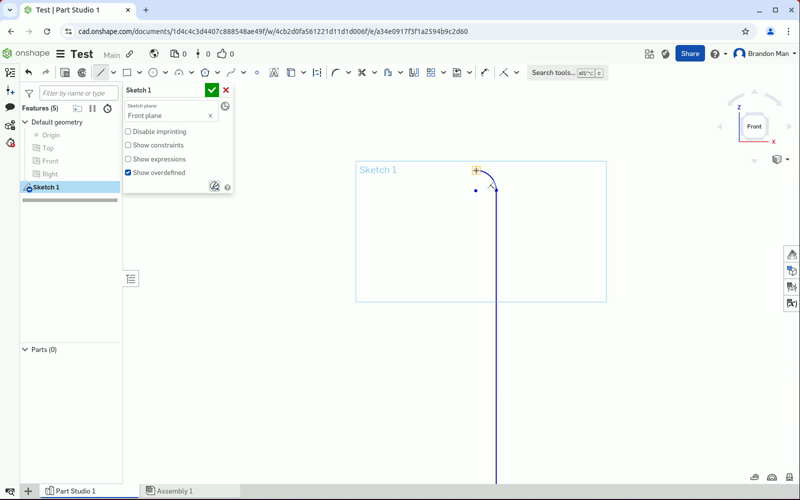
scroll(6)
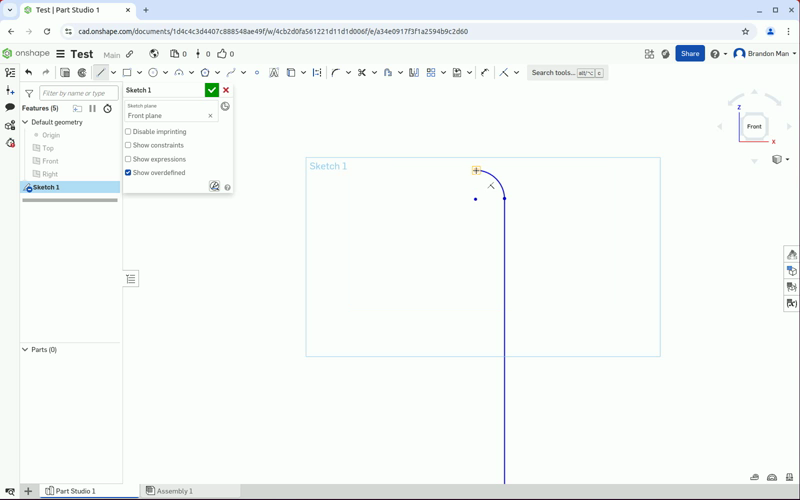
scroll(6)
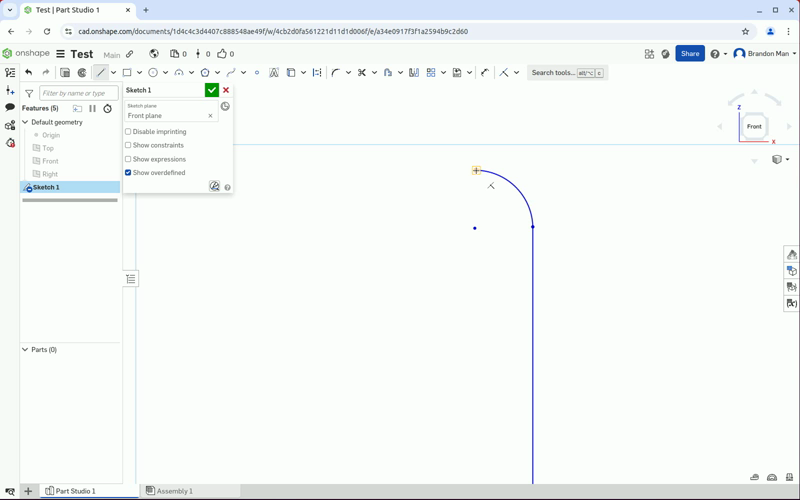
click(476, 170)
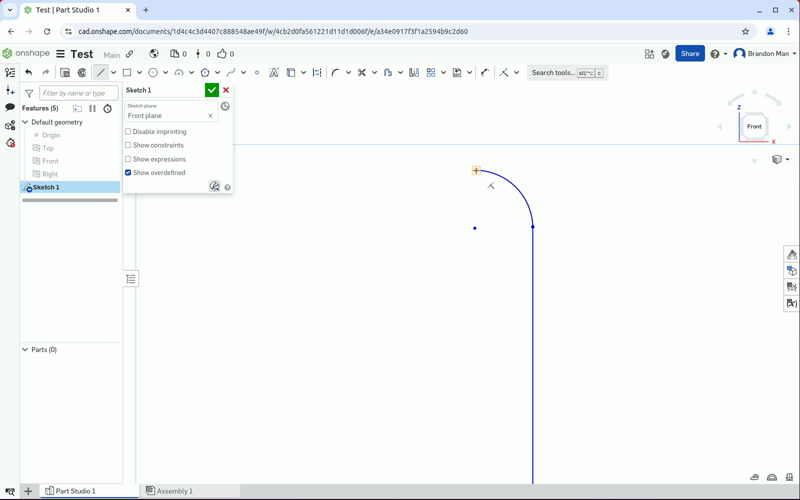
scroll(-6)
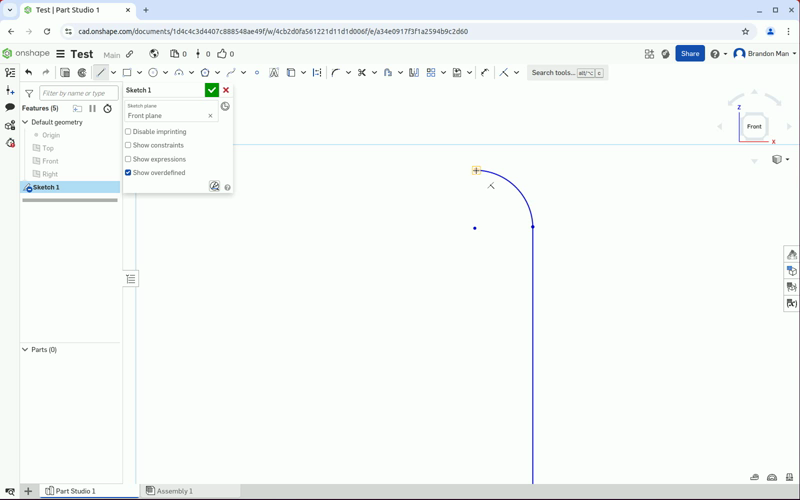
scroll(-6)
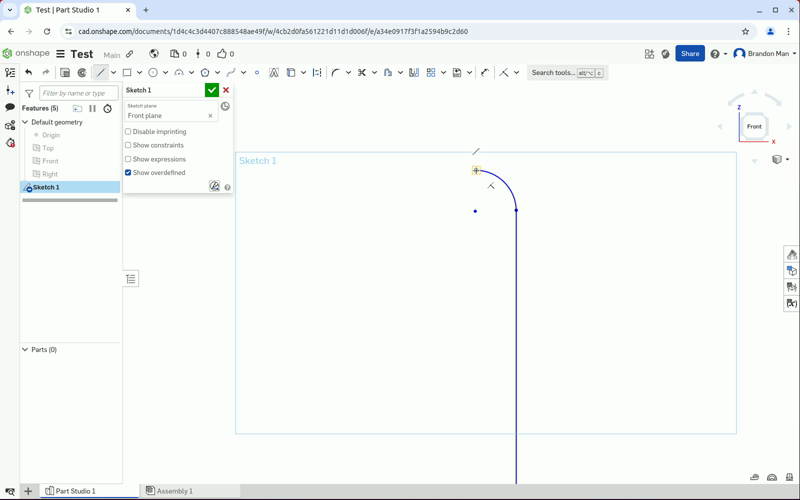
scroll(-6)
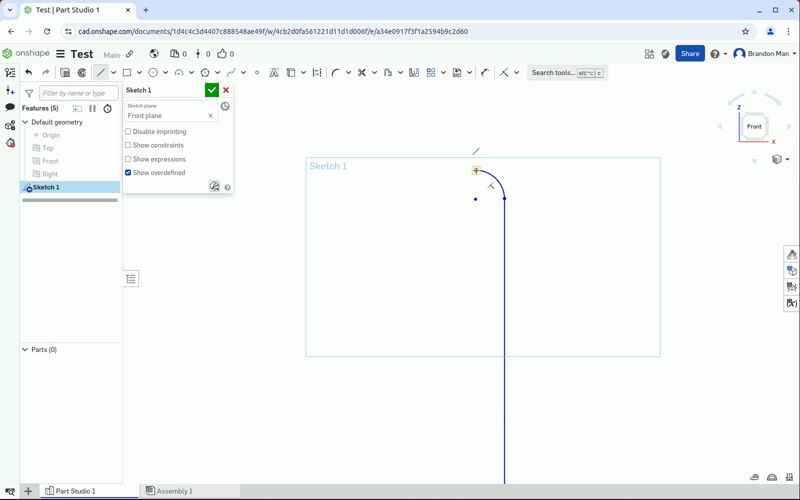
scroll(-6)
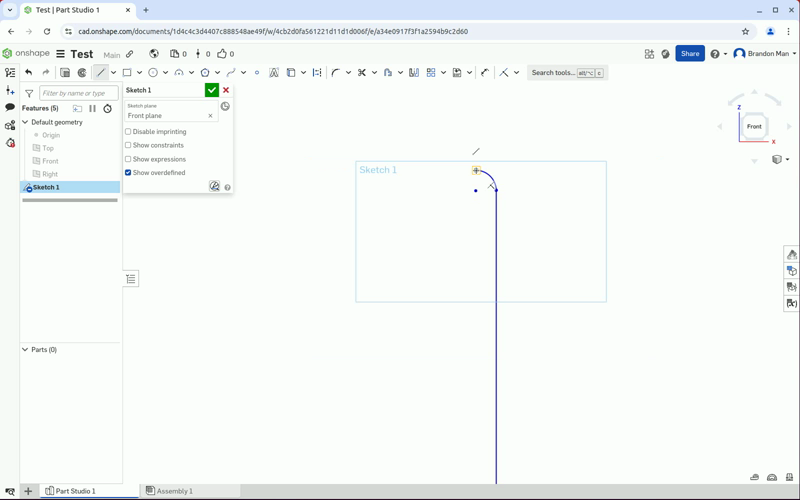
scroll(-6)
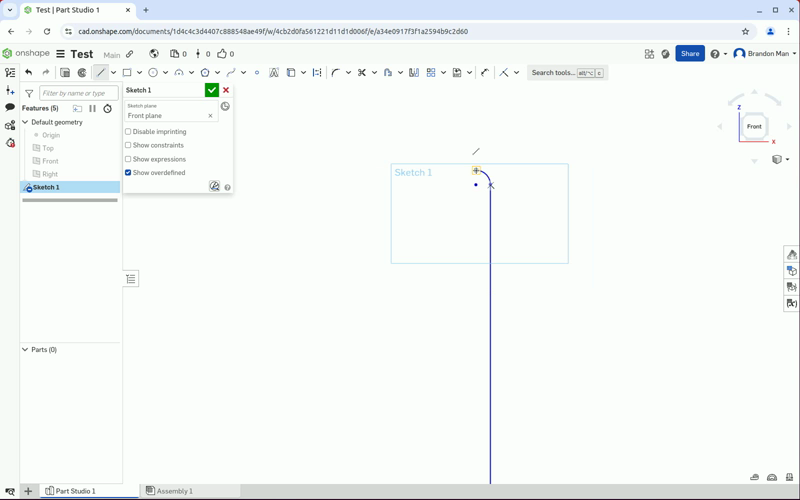
scroll(-6)
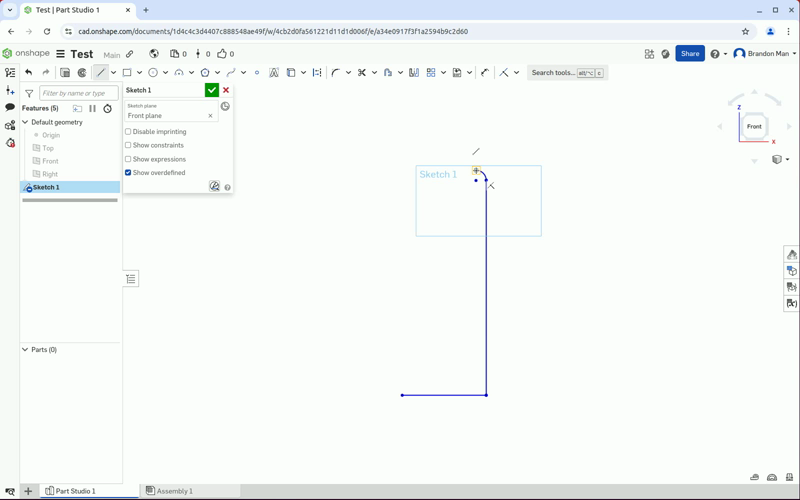
scroll(-6)
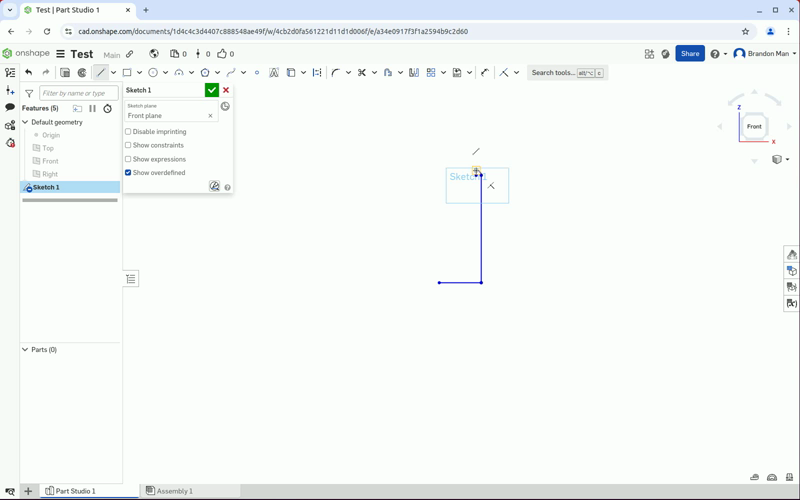
key_down(shift)
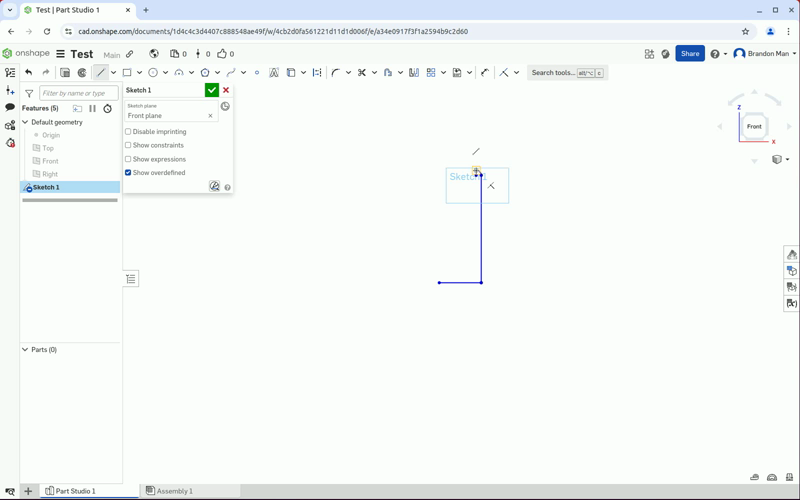
mouse_move(506, 170)
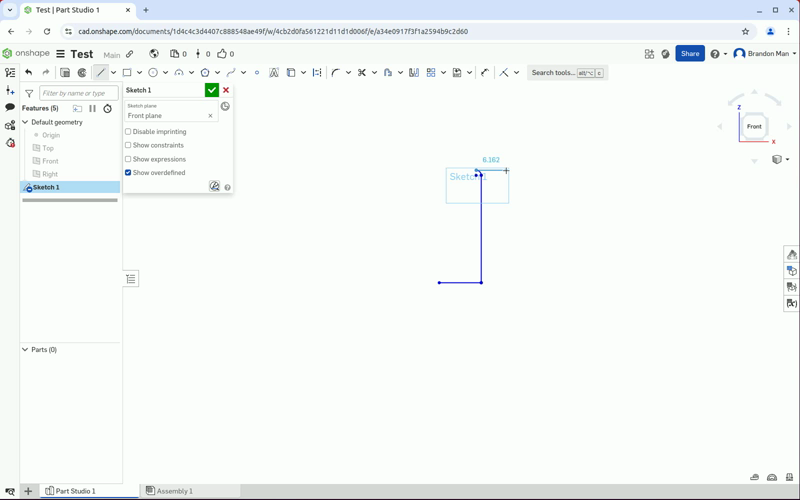
mouse_move(444, 170)
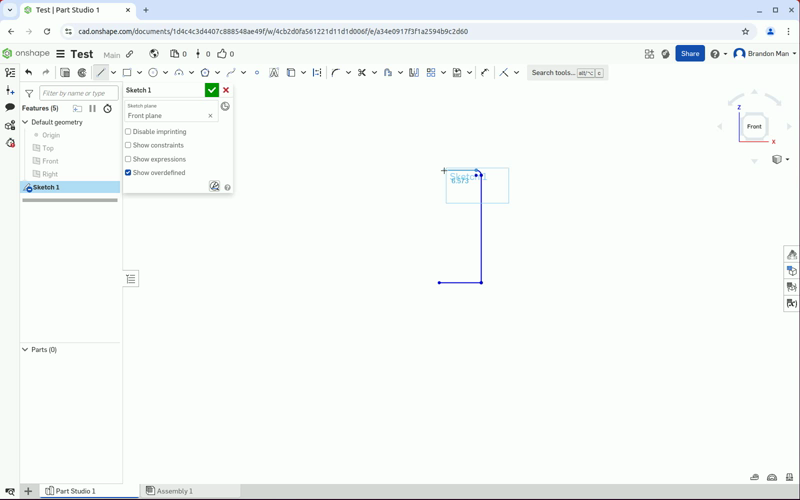
click(444, 170)
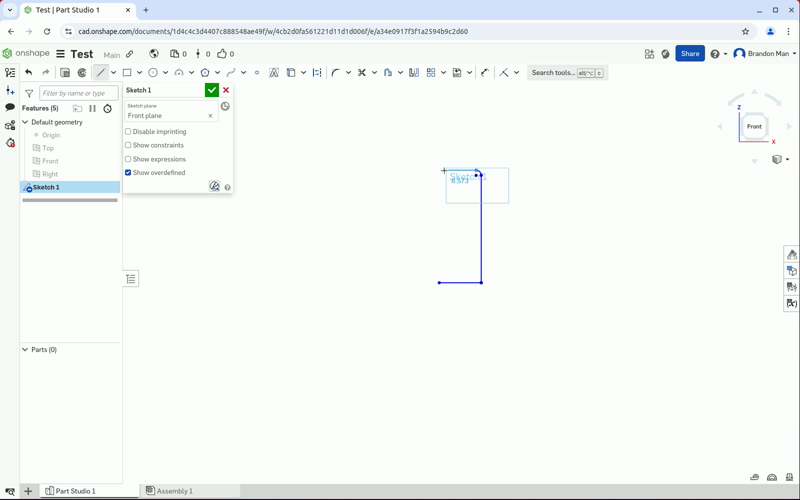
key_up(shift)
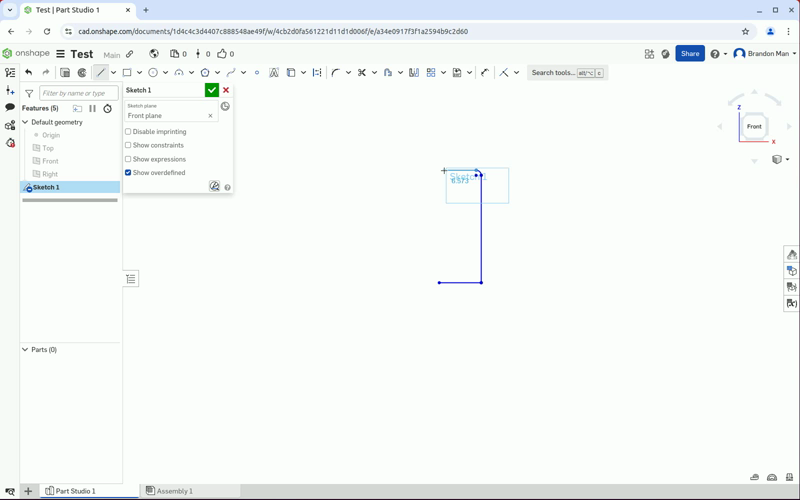
key(esc)
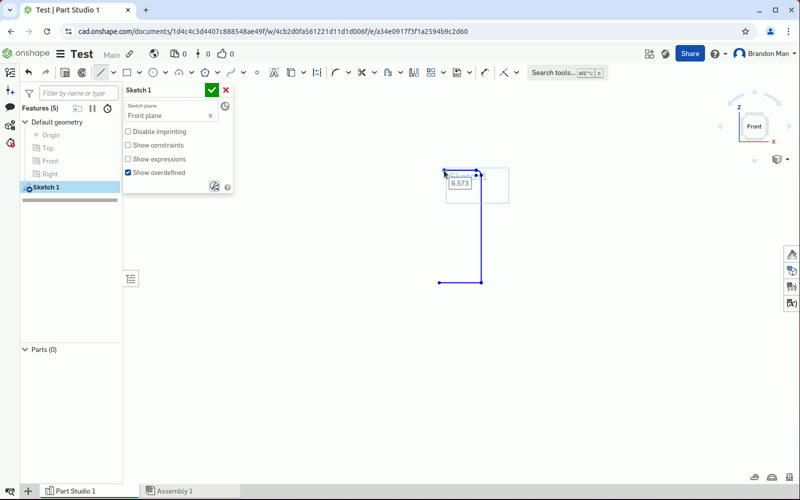
key(a)
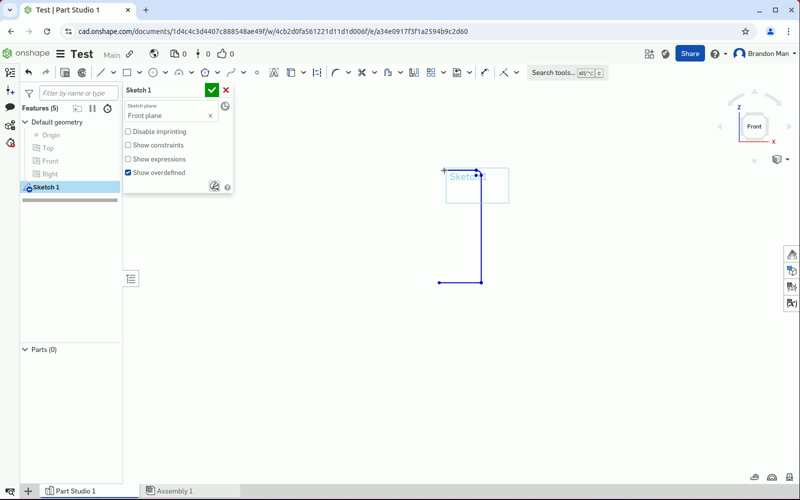
mouse_move(444, 170)
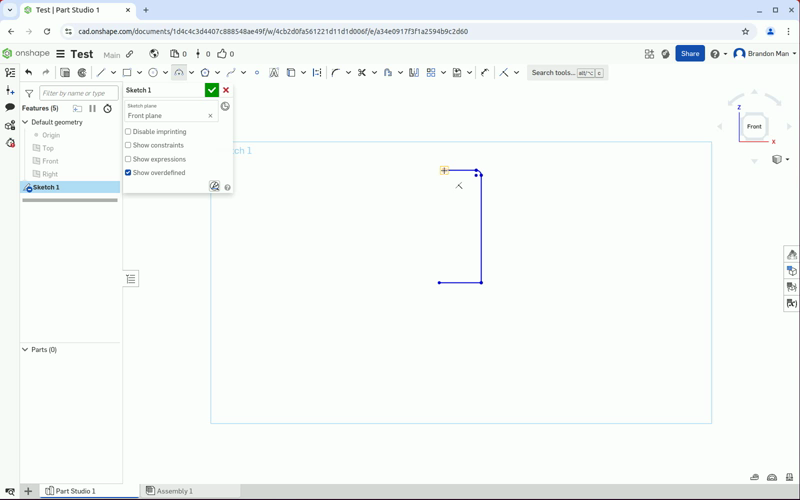
click(444, 170)
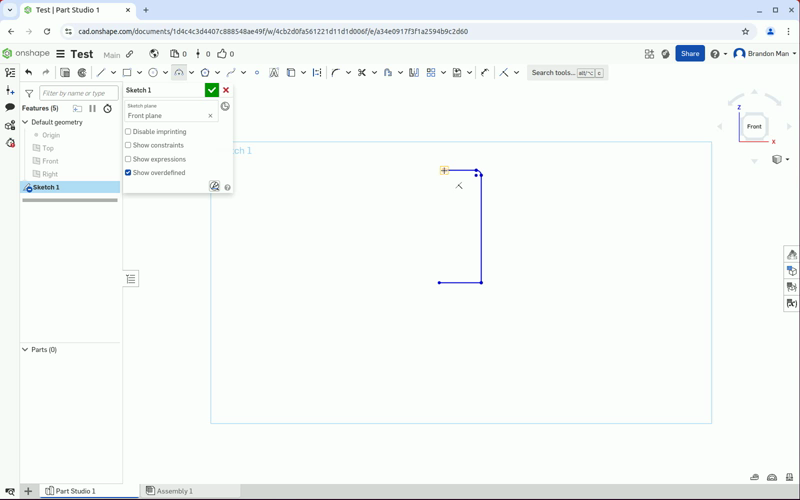
key_down(shift)
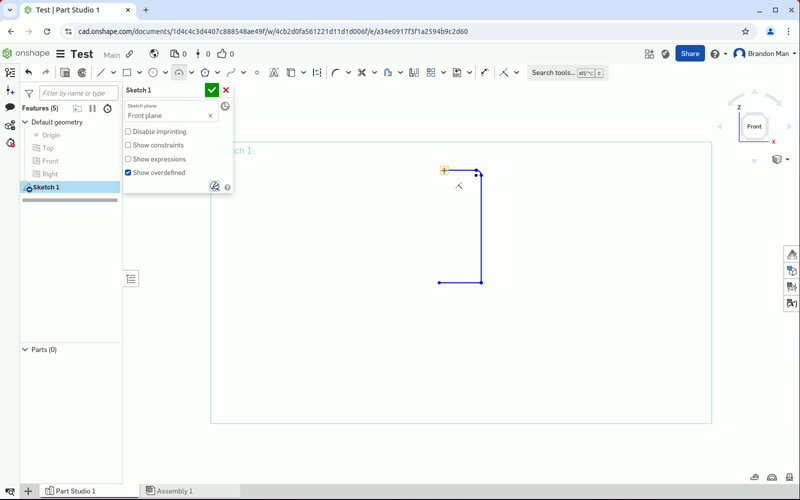
mouse_move(439, 175)
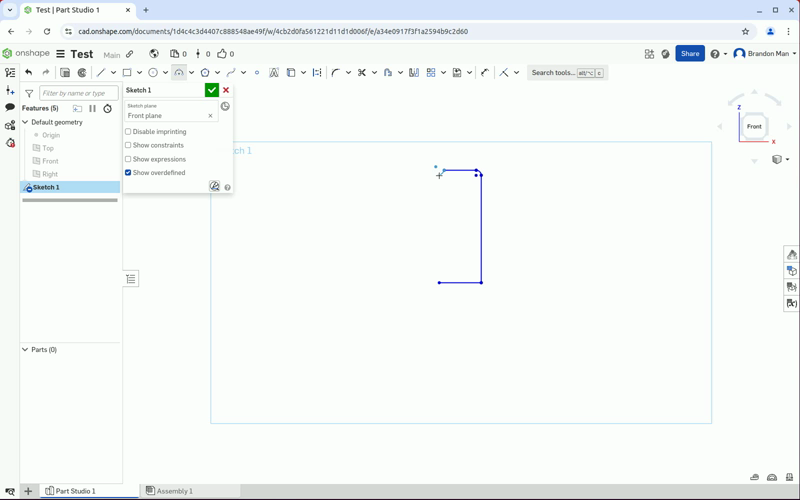
scroll(6)
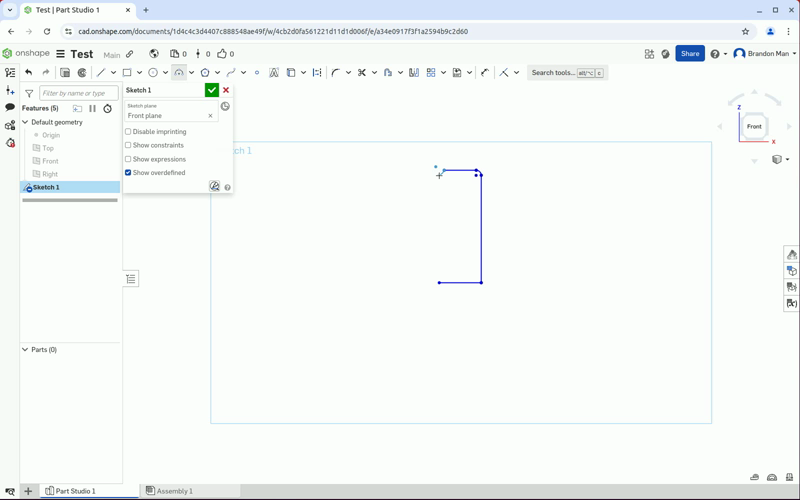
scroll(6)
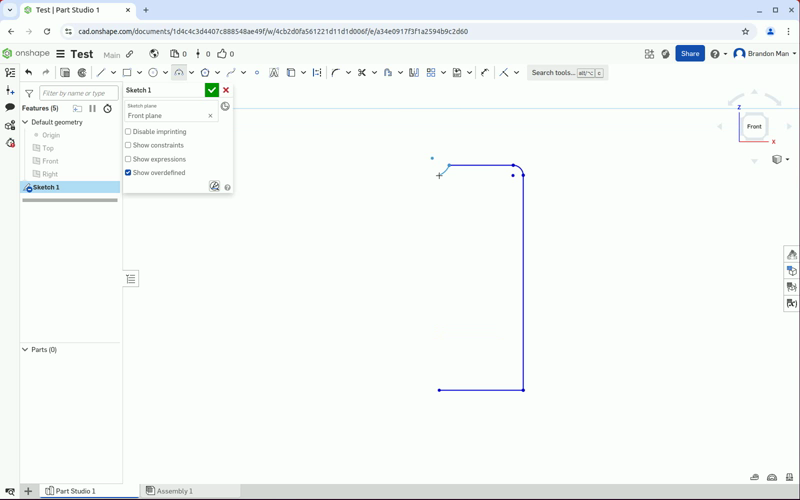
scroll(6)
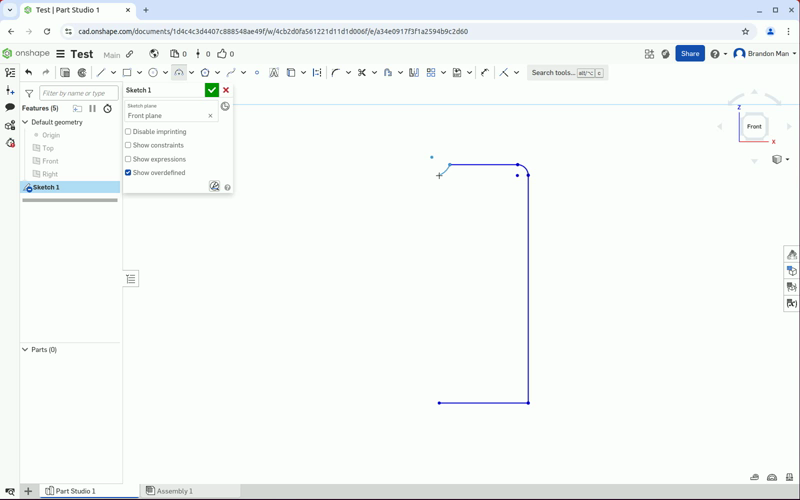
scroll(6)
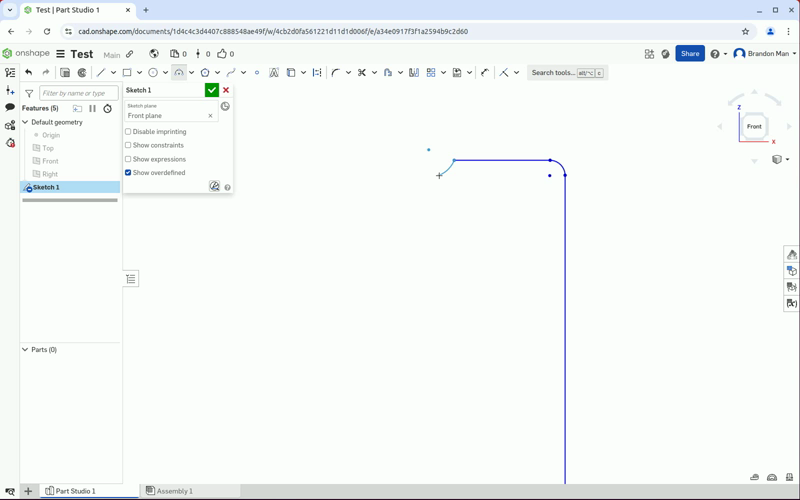
scroll(6)
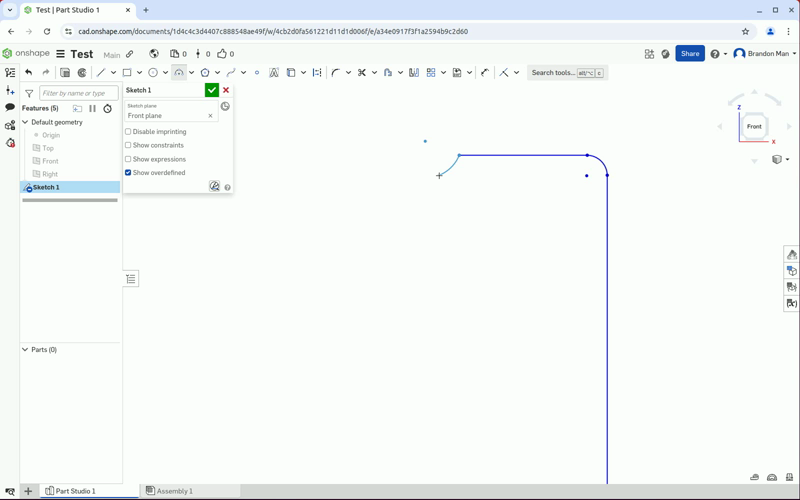
scroll(6)
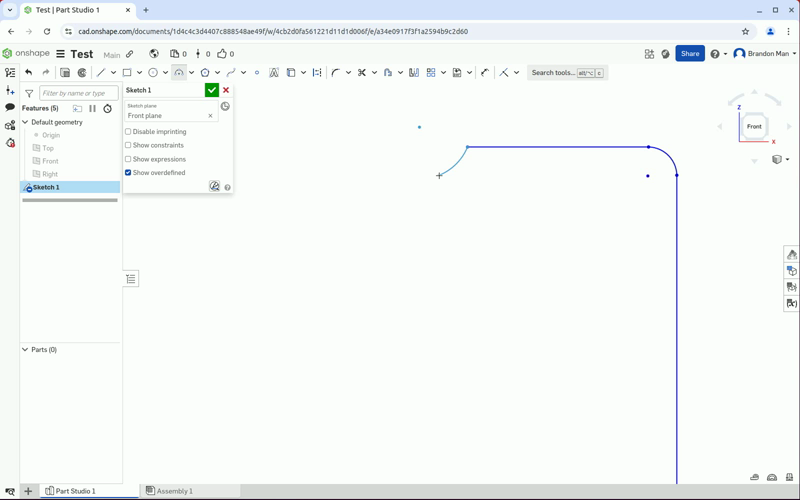
scroll(6)
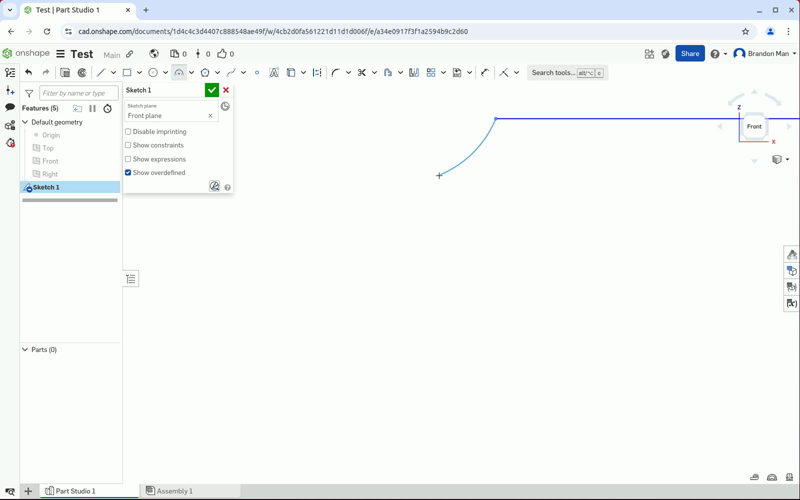
click(439, 175)
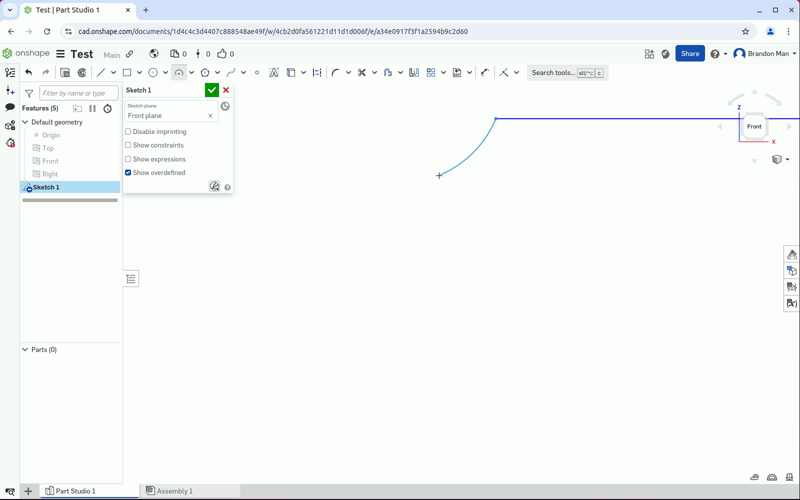
scroll(-6)
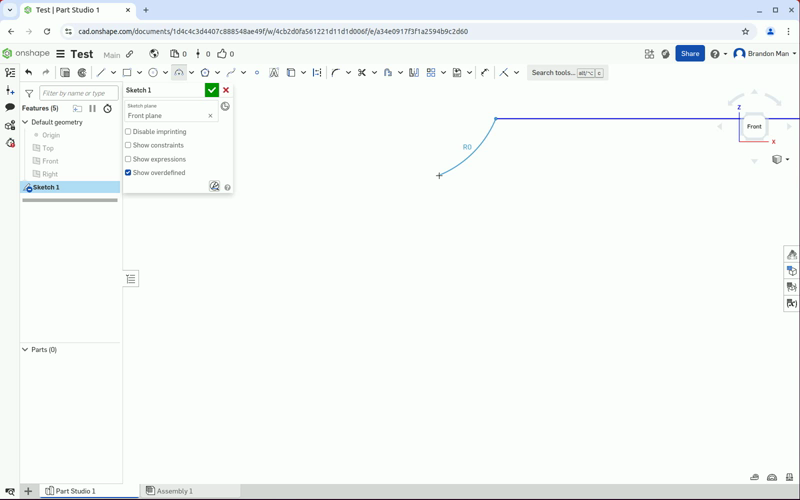
scroll(-6)
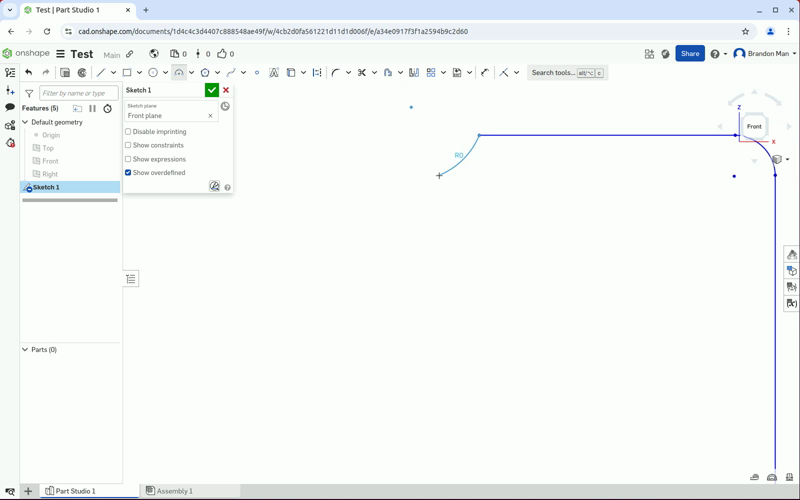
scroll(-6)
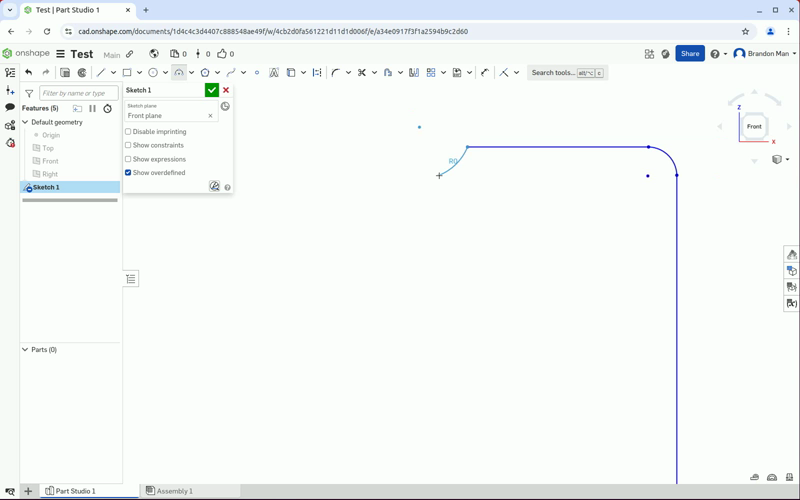
scroll(-6)
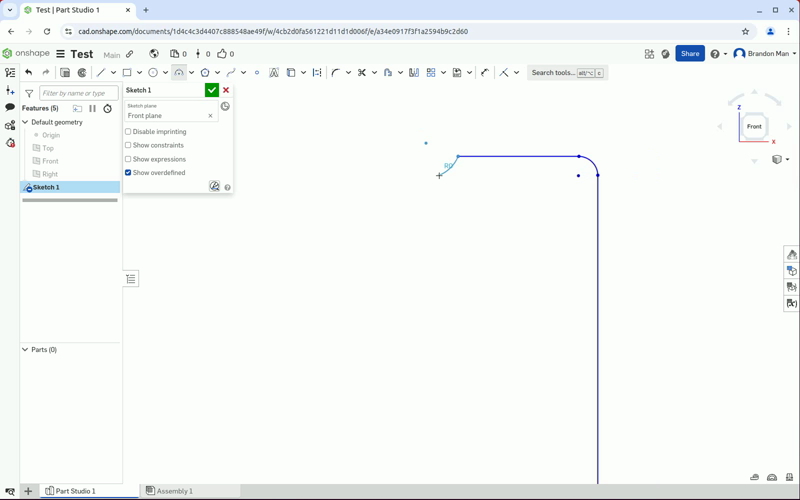
scroll(-6)
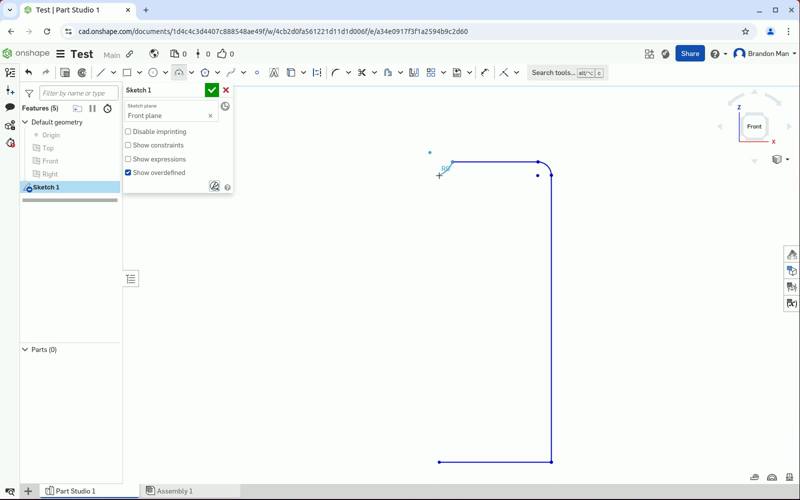
scroll(-6)
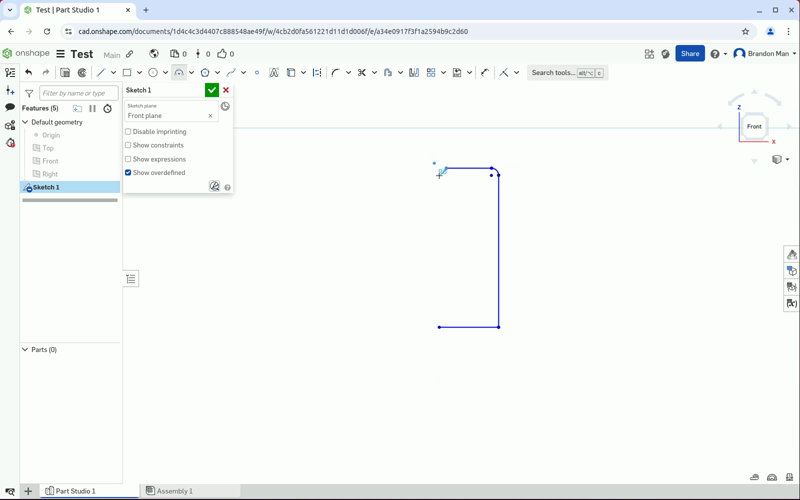
scroll(-6)
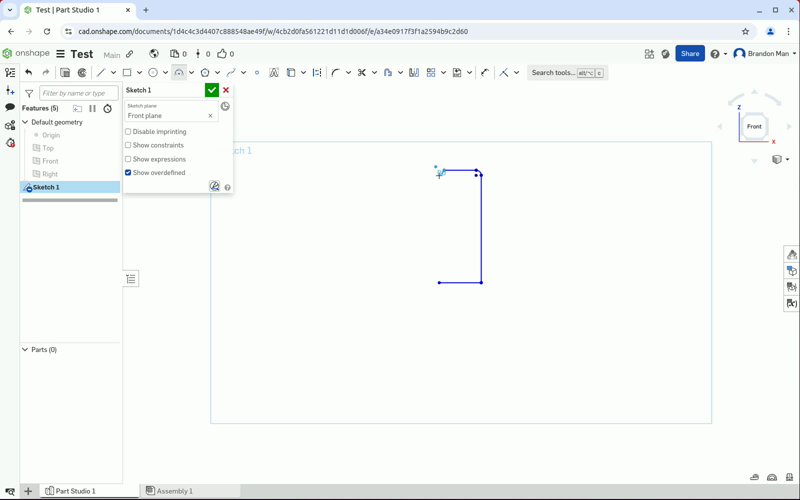
mouse_move(440, 171)
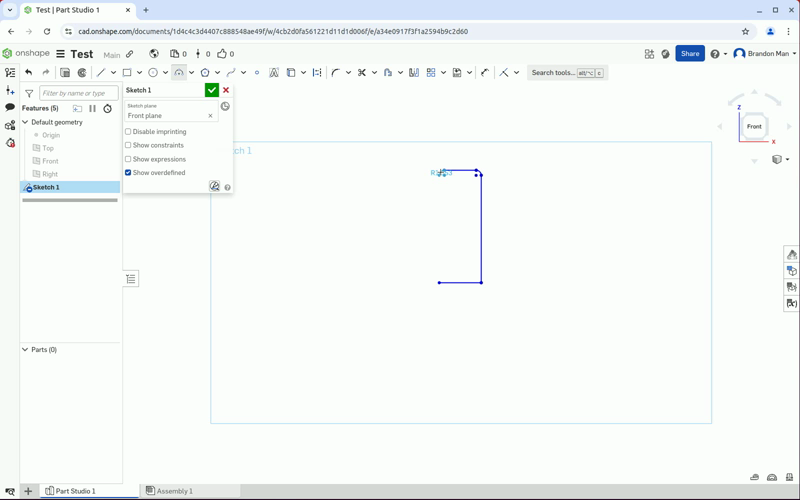
scroll(6)
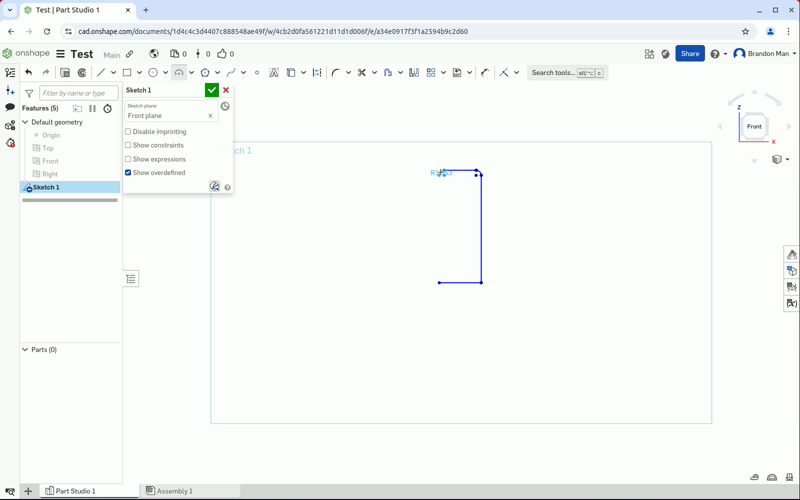
scroll(6)
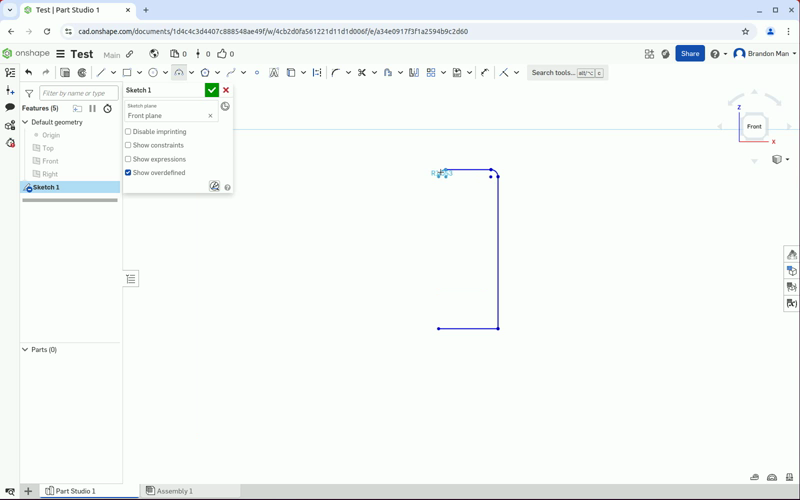
scroll(6)
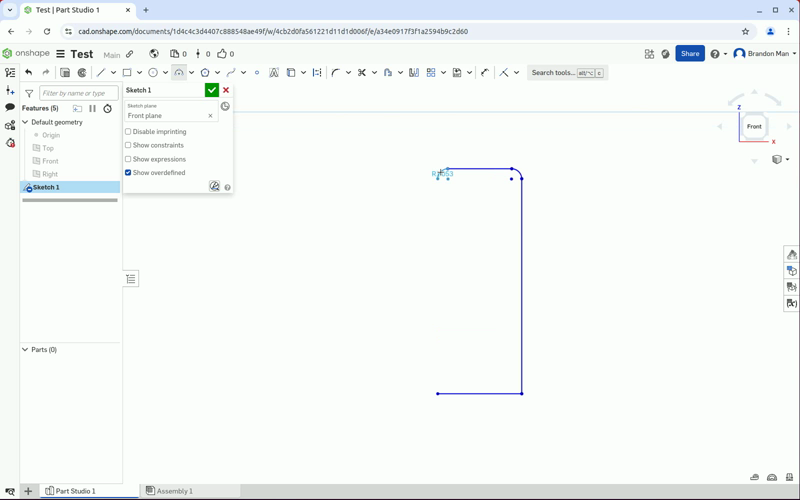
scroll(6)
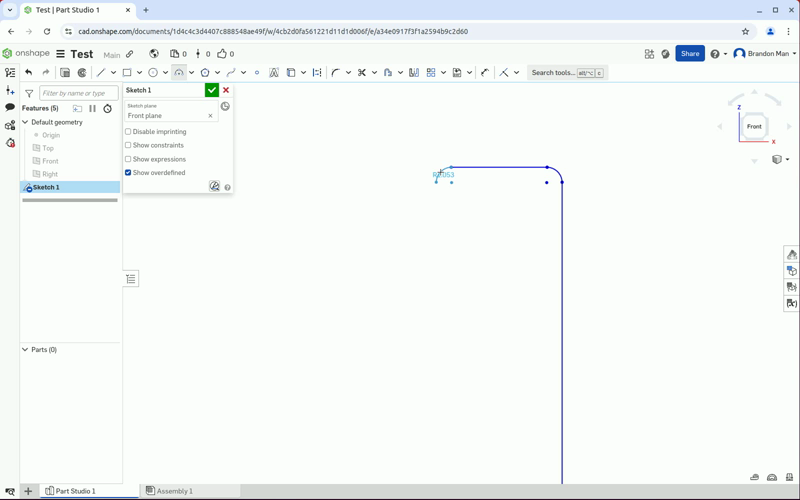
scroll(6)
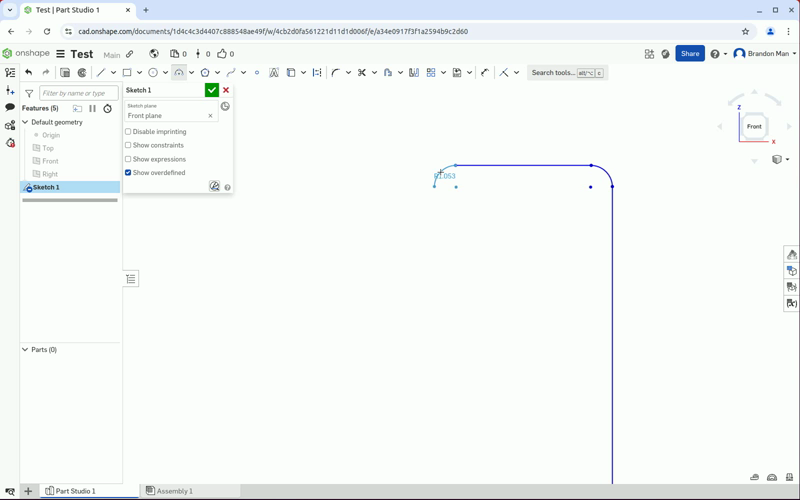
scroll(6)
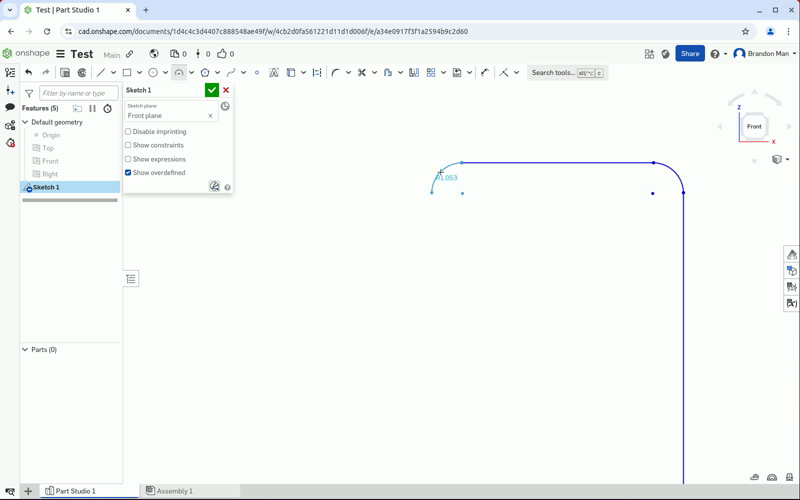
scroll(6)
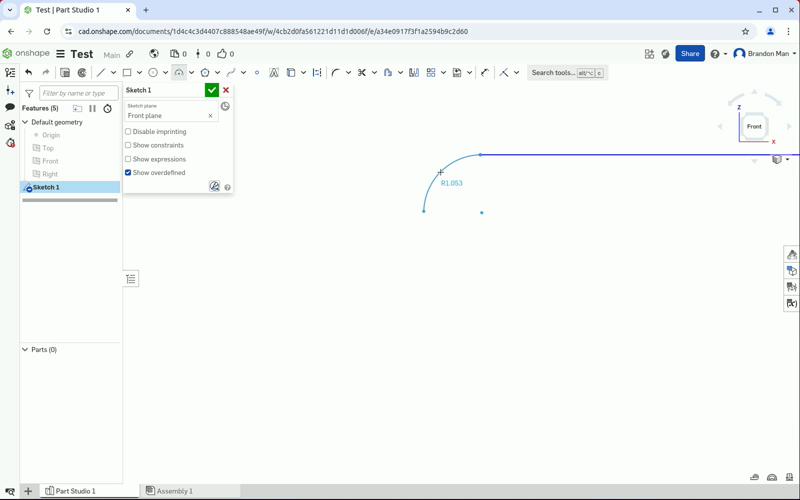
click(440, 171)
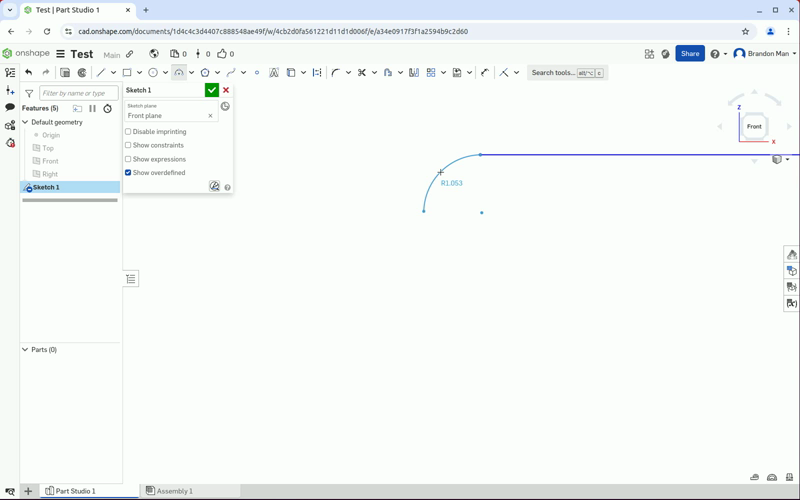
scroll(-6)
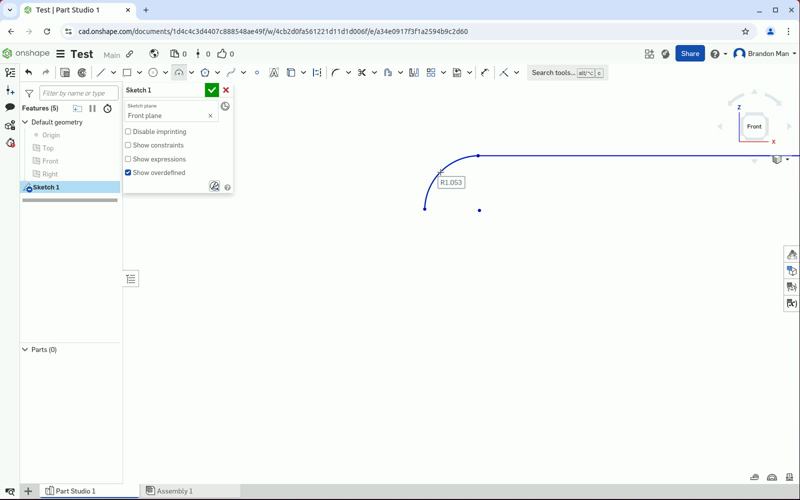
scroll(-6)
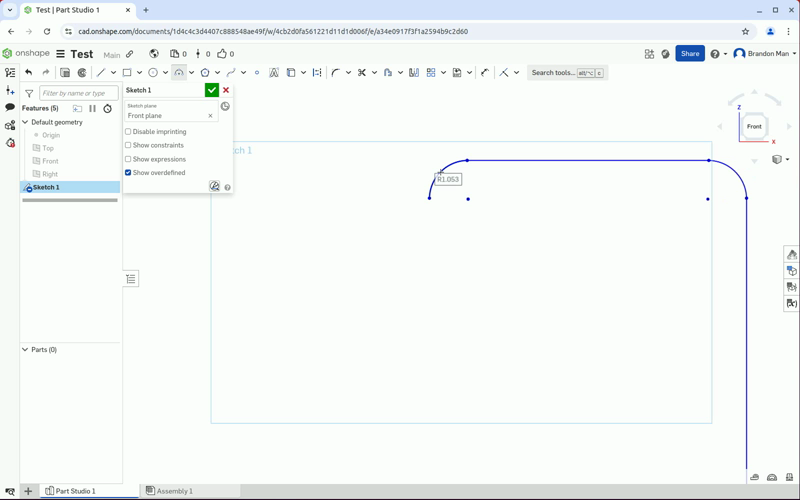
scroll(-6)
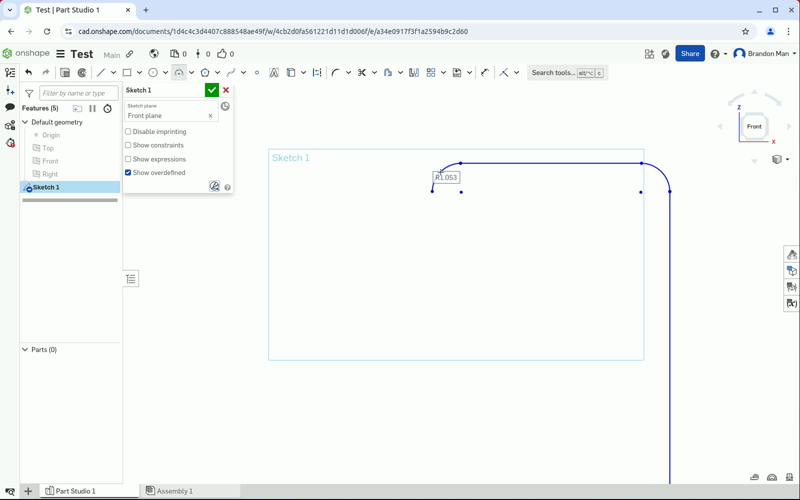
scroll(-6)
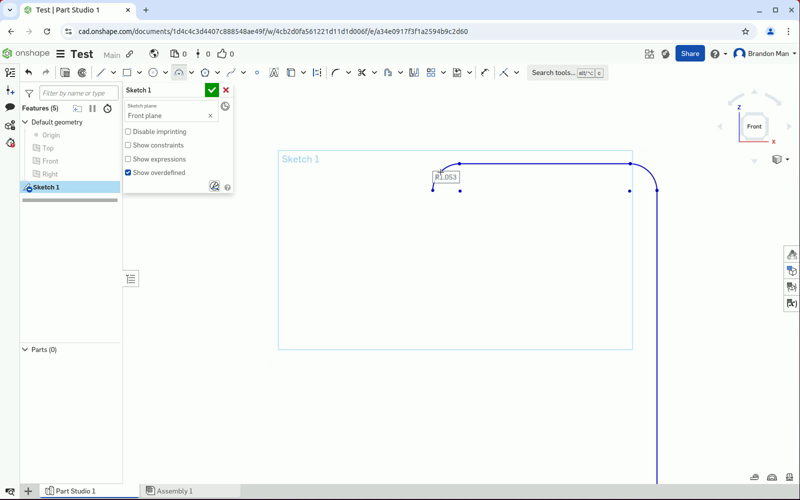
scroll(-6)
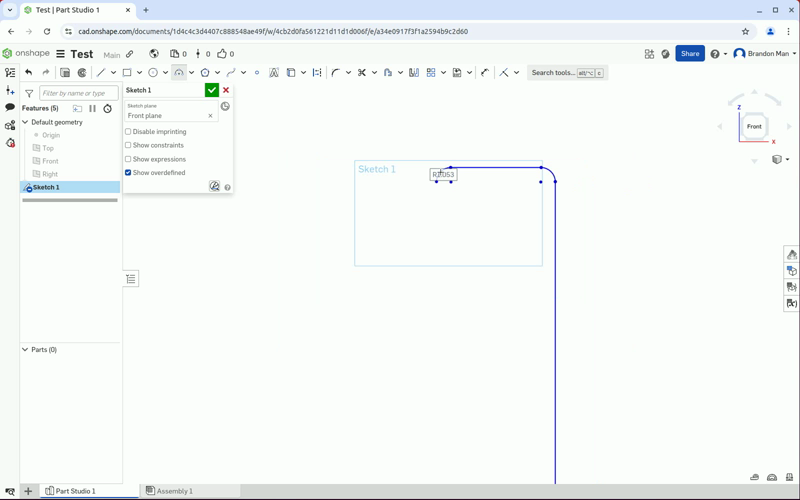
scroll(-6)
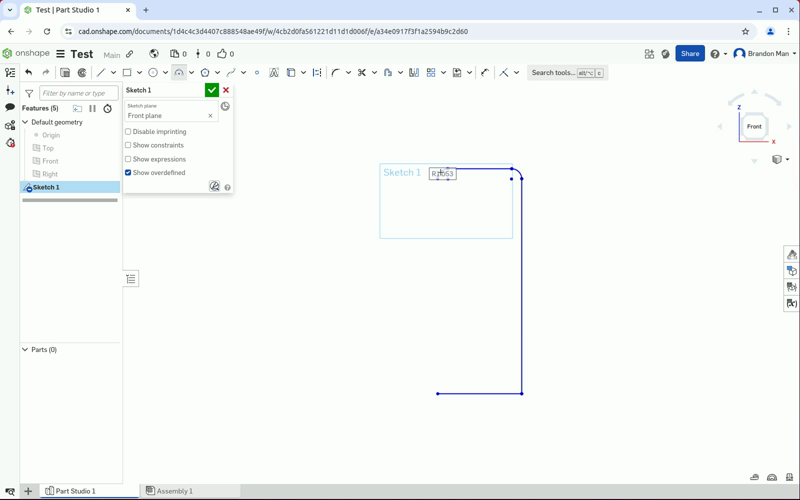
scroll(-6)
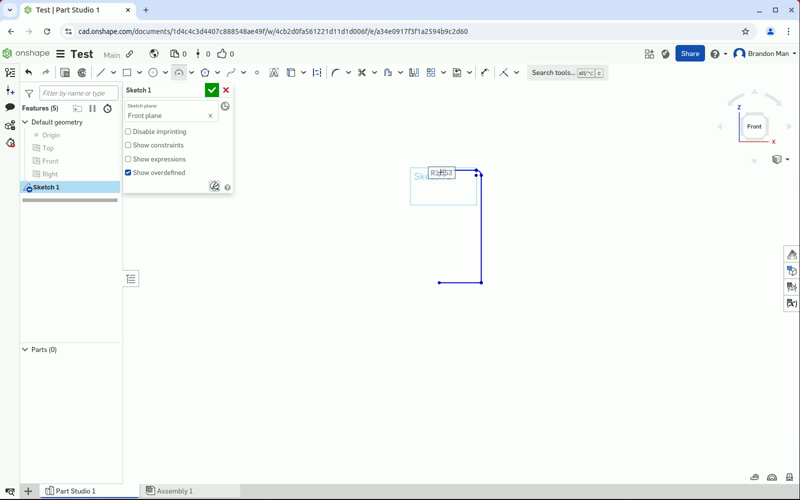
key_up(shift)
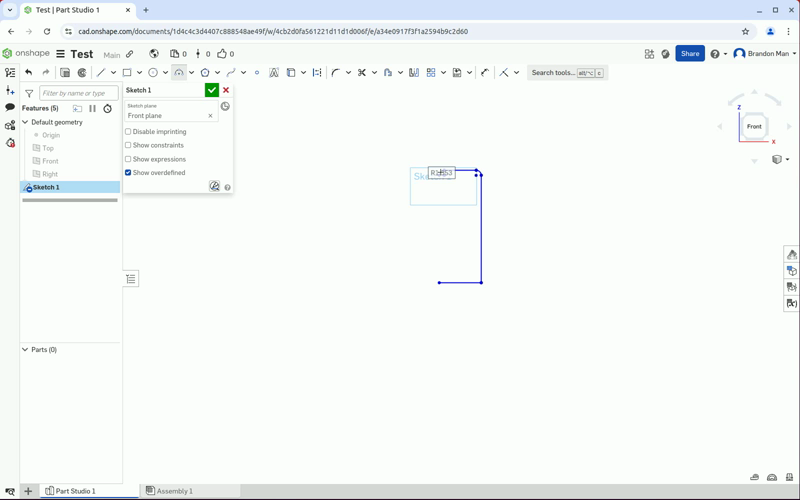
key(esc)
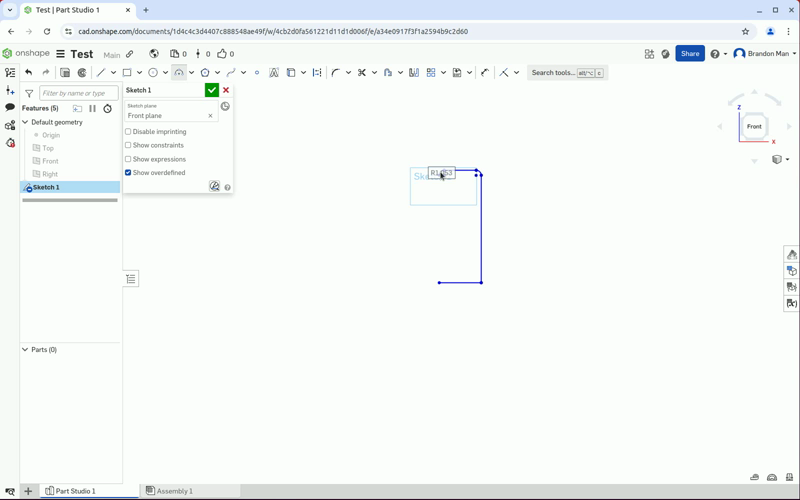
key(l)
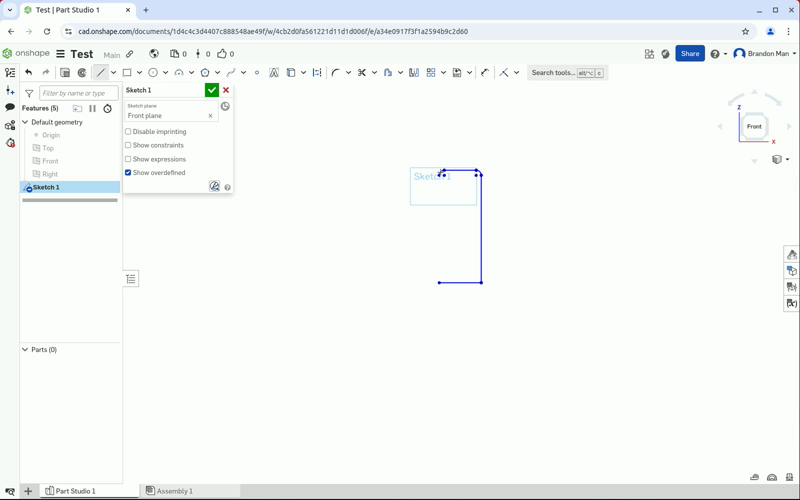
mouse_move(439, 175)
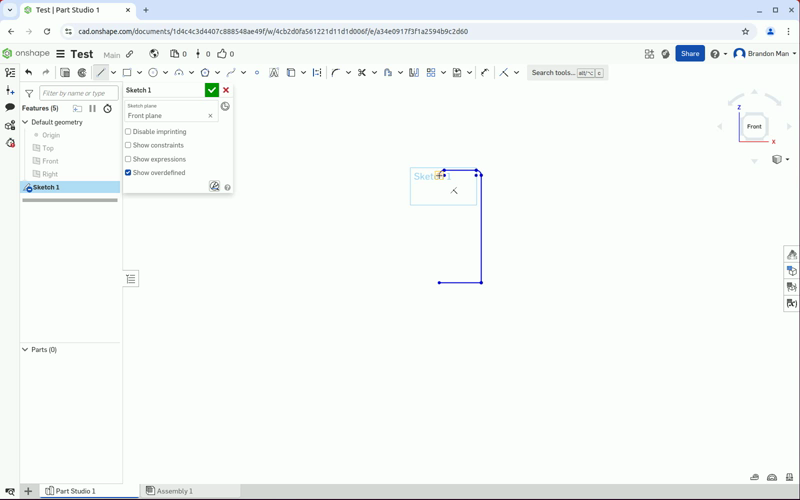
scroll(6)
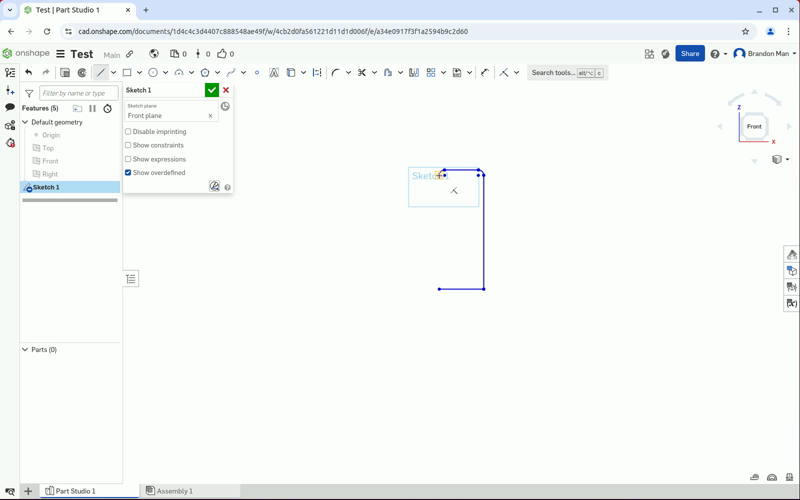
scroll(6)
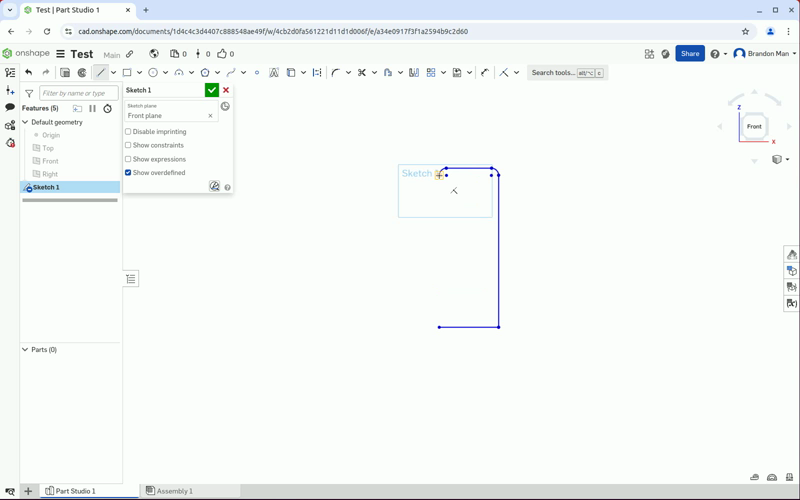
scroll(6)
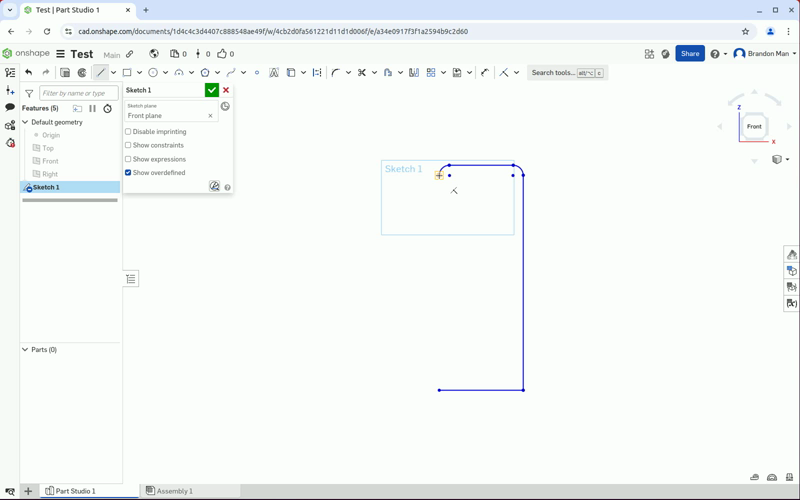
scroll(6)
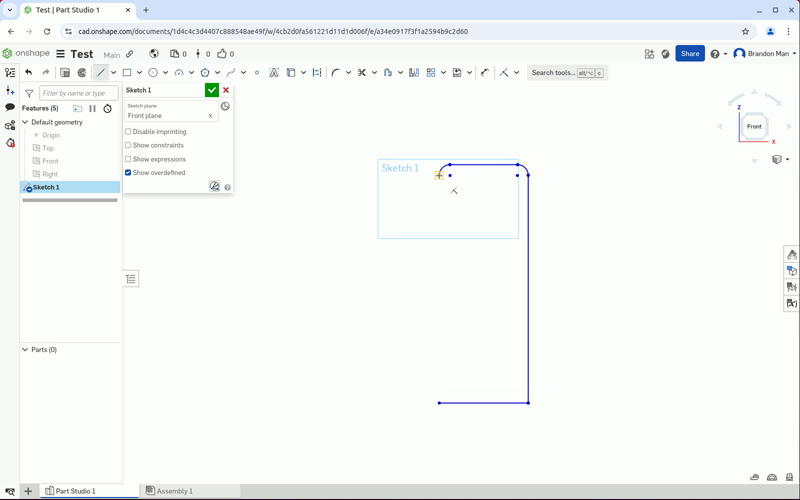
scroll(6)
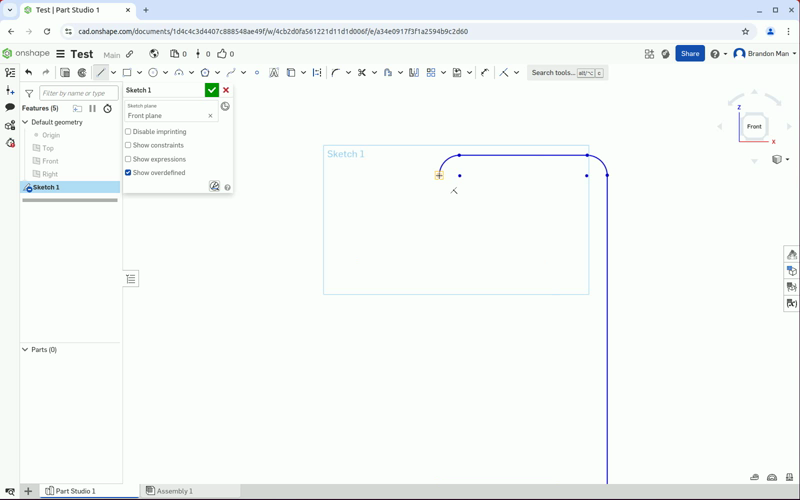
scroll(6)
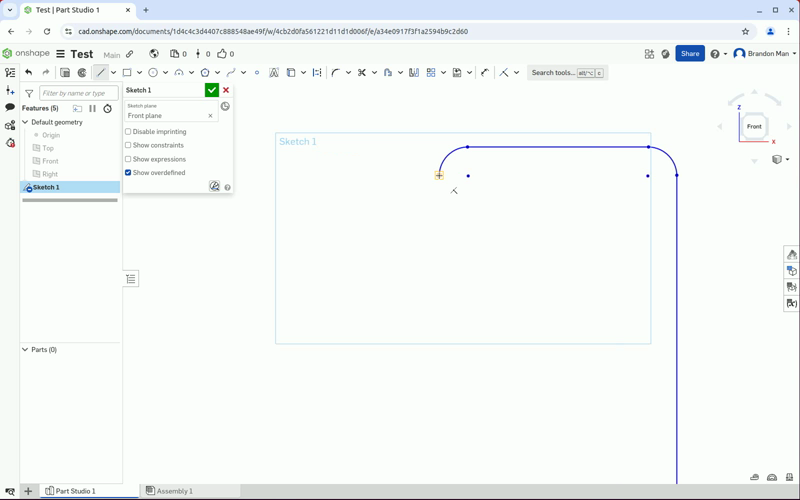
scroll(6)
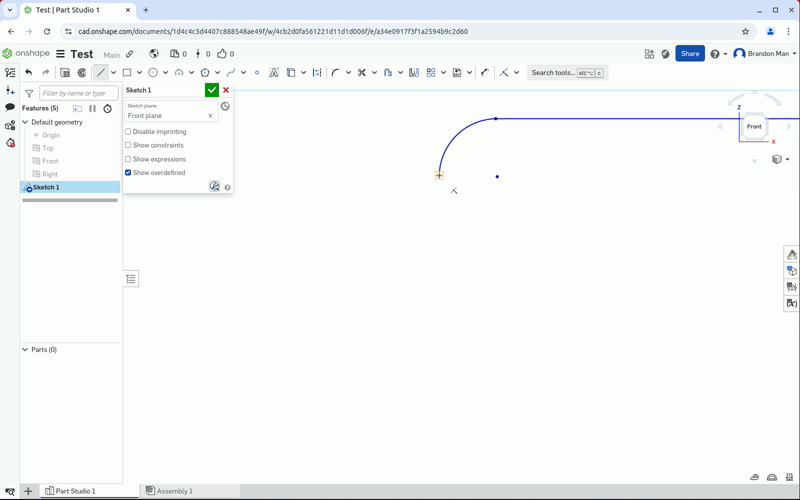
click(439, 175)
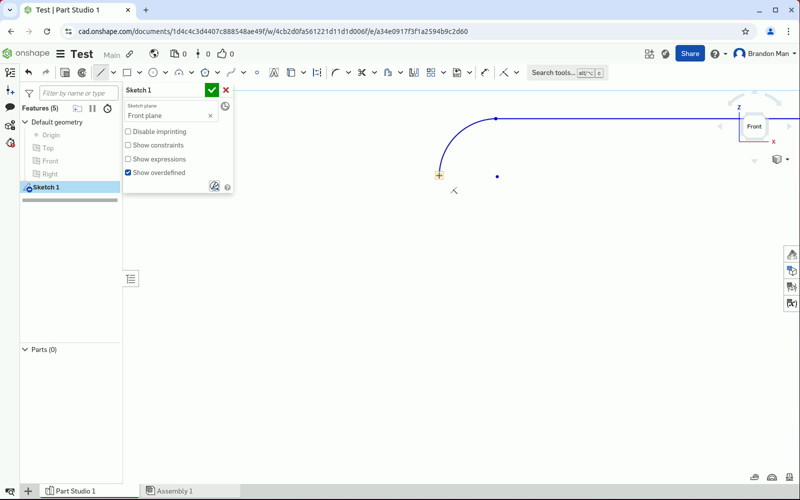
scroll(-6)
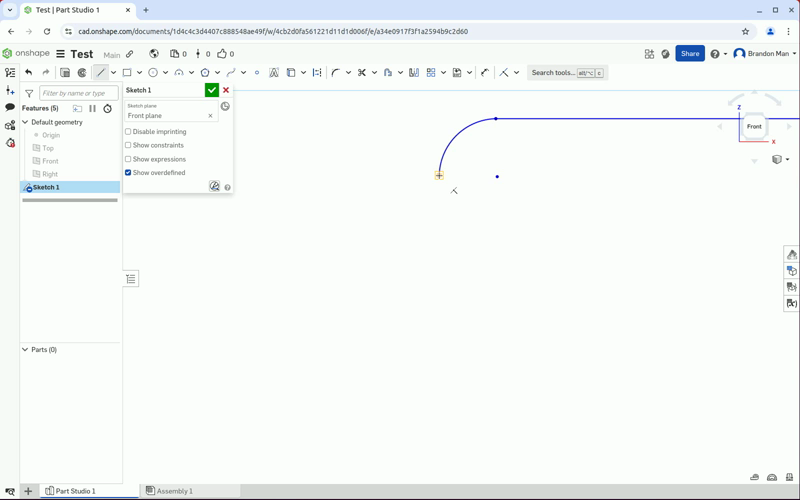
scroll(-6)
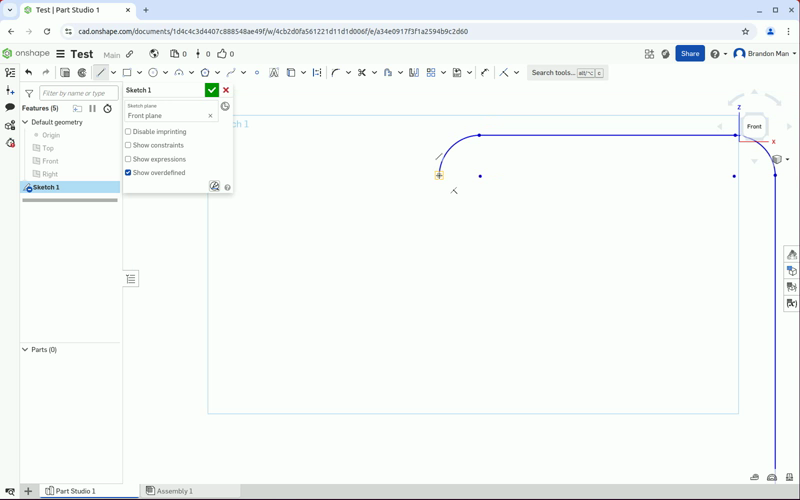
scroll(-6)
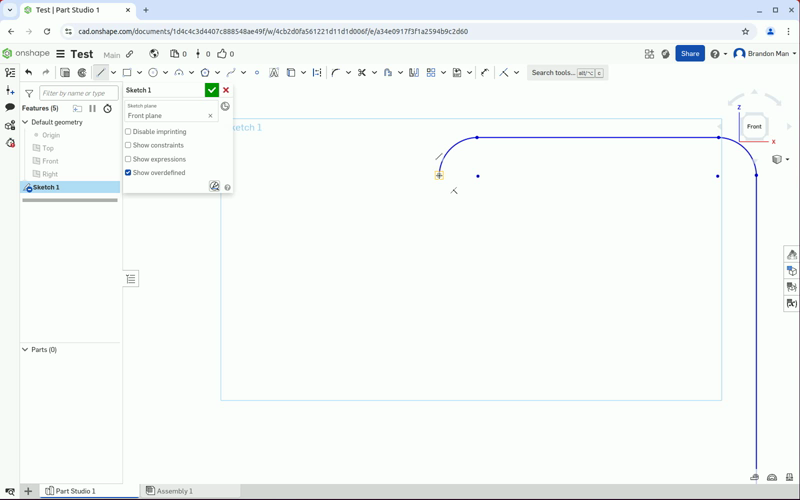
scroll(-6)
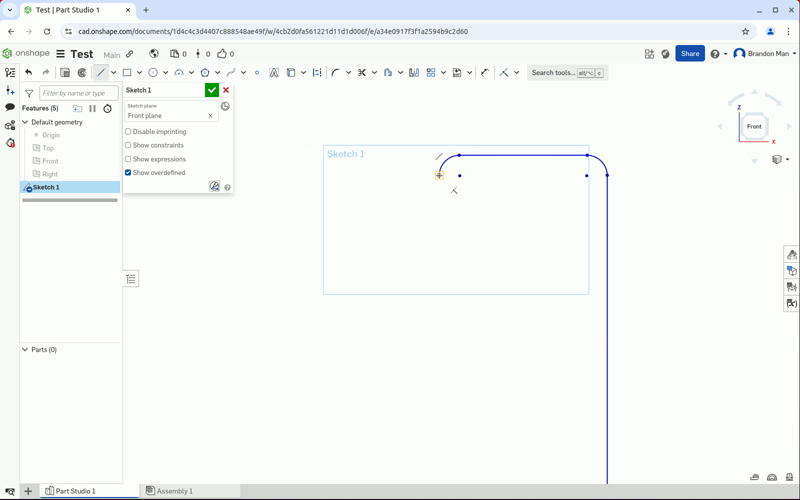
scroll(-6)
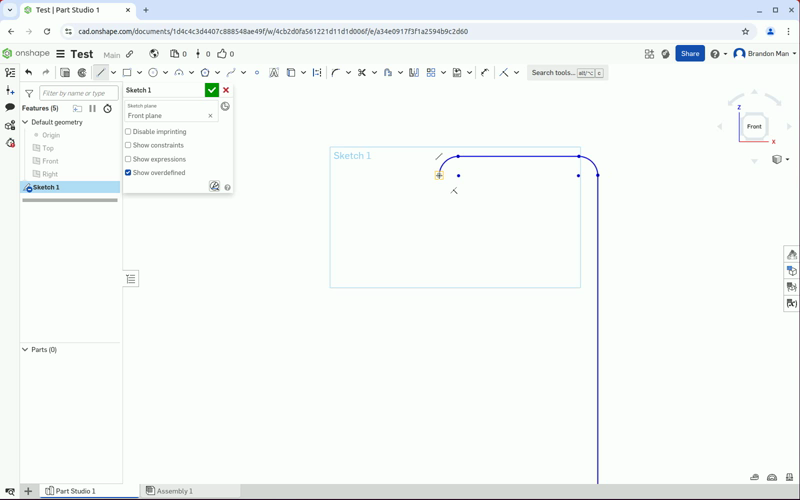
scroll(-6)
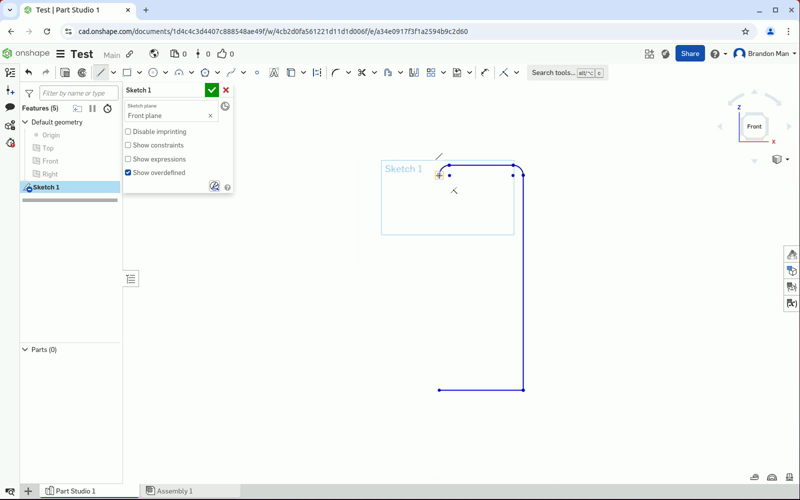
scroll(-6)
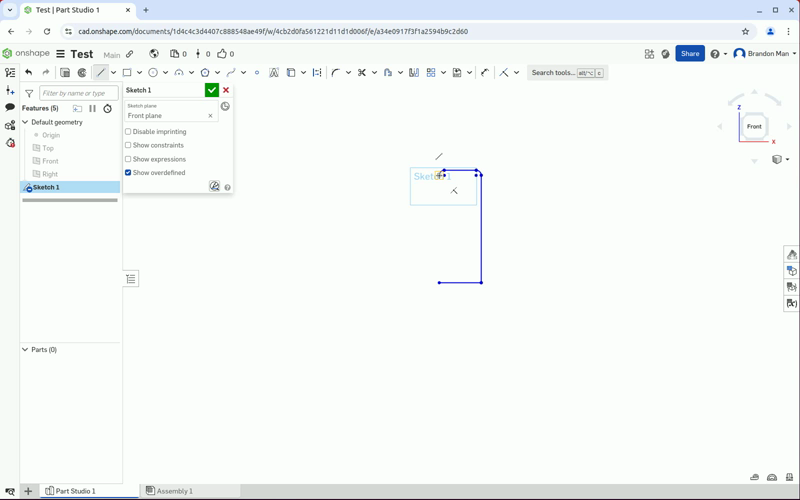
key_down(shift)
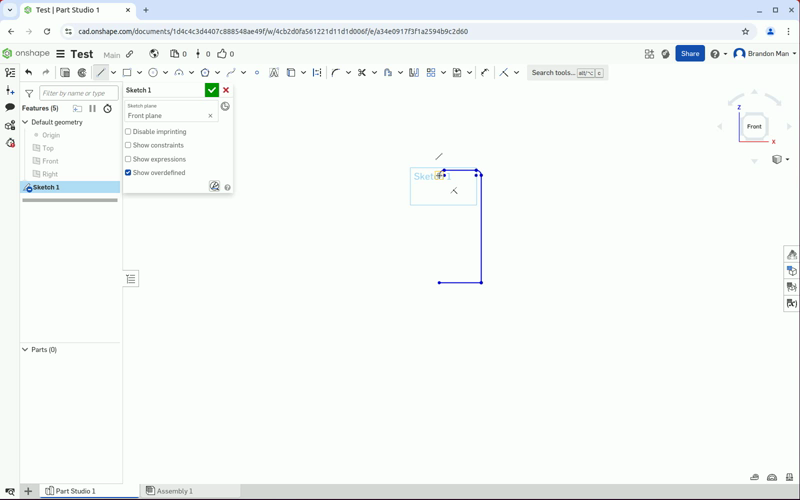
mouse_move(439, 282)
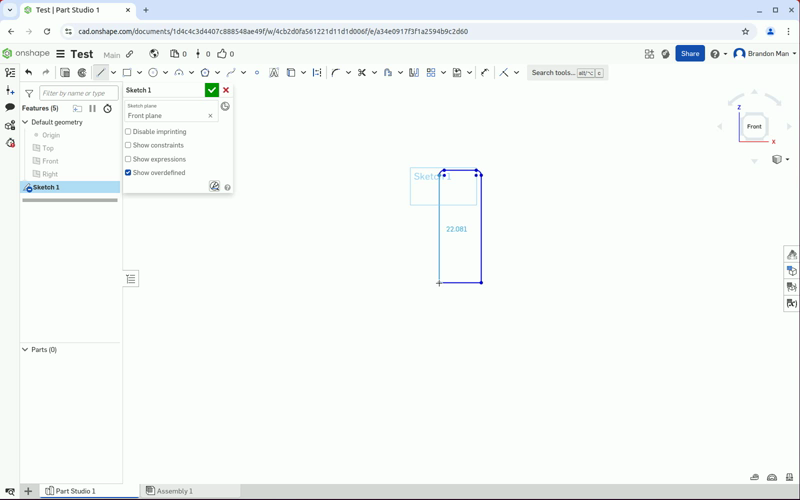
key_up(shift)
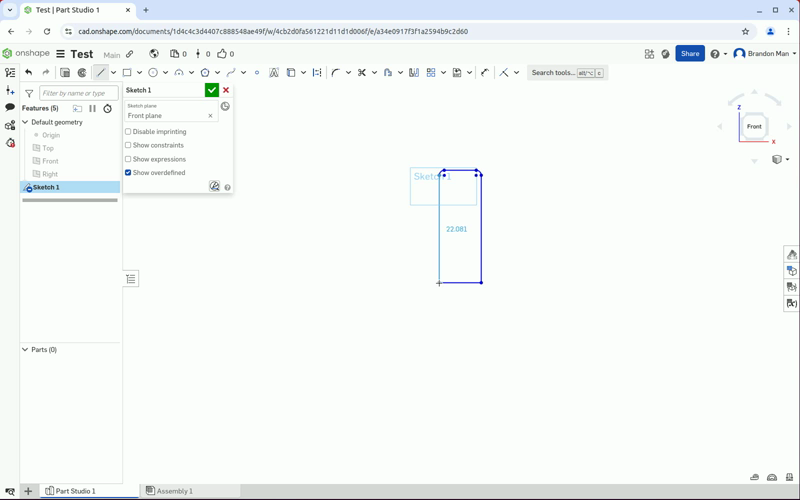
click(439, 282)
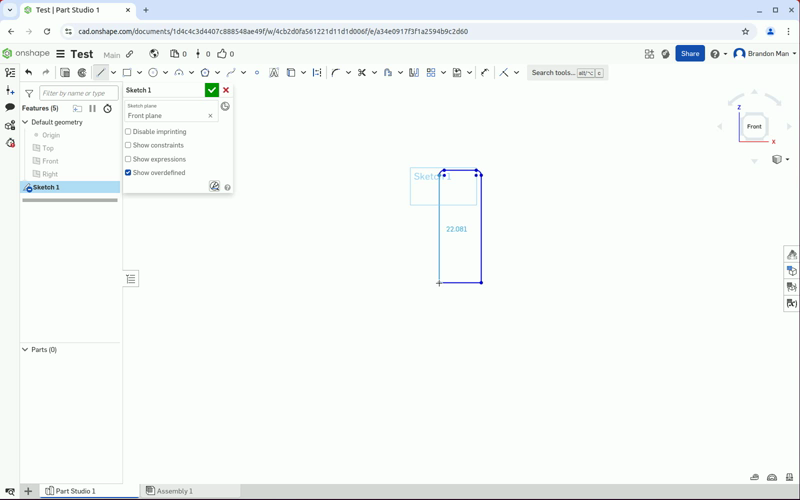
key(esc)
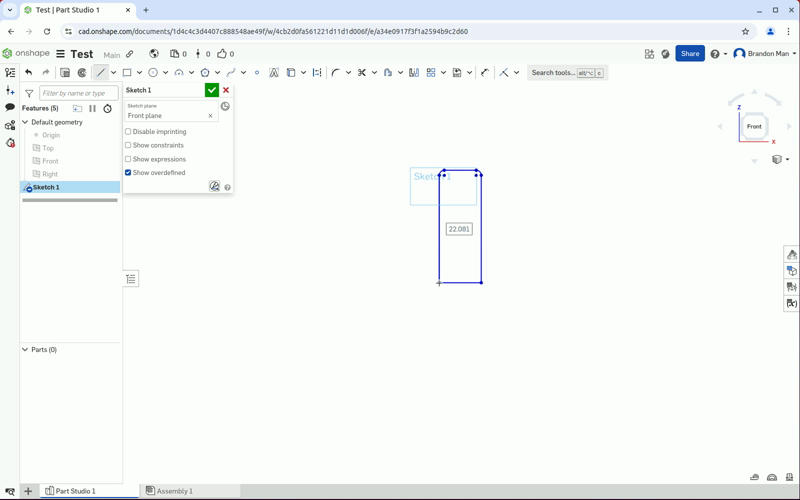
key(l)
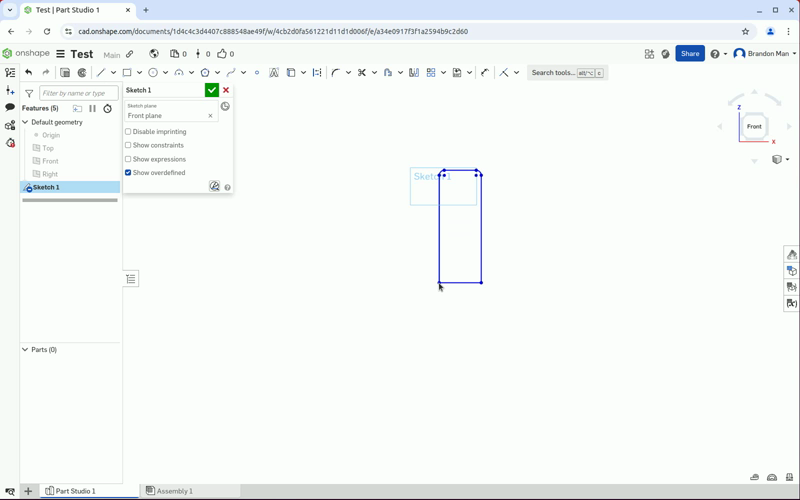
key_down(shift)
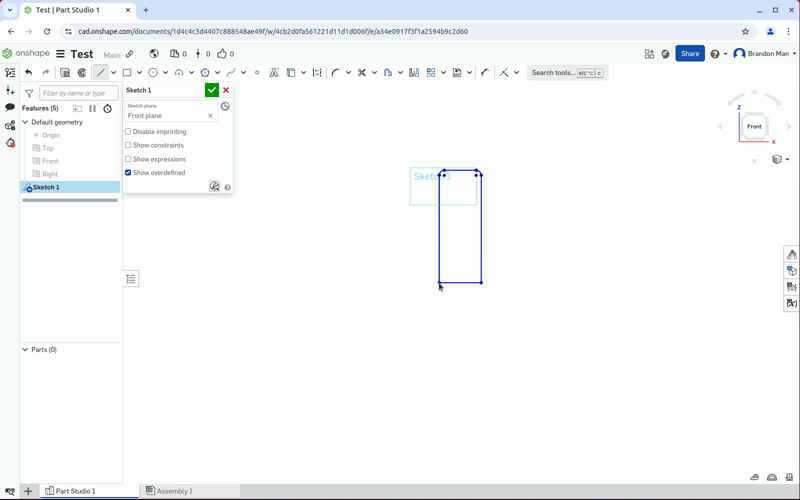
mouse_move(444, 252)
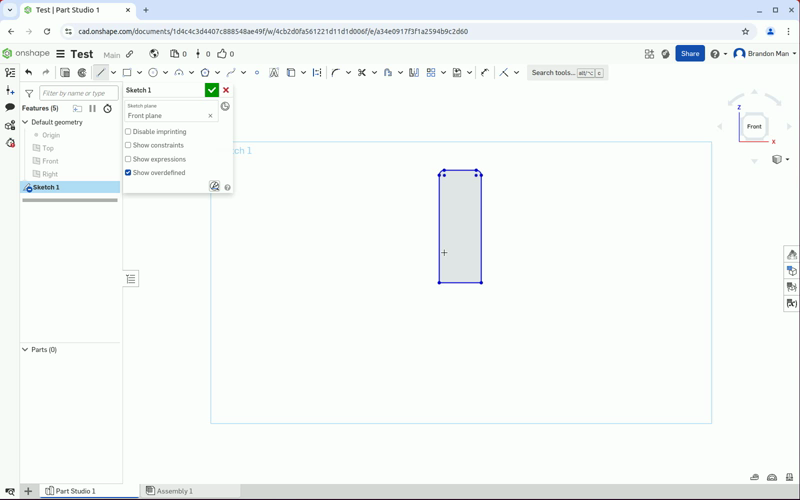
click(444, 252)
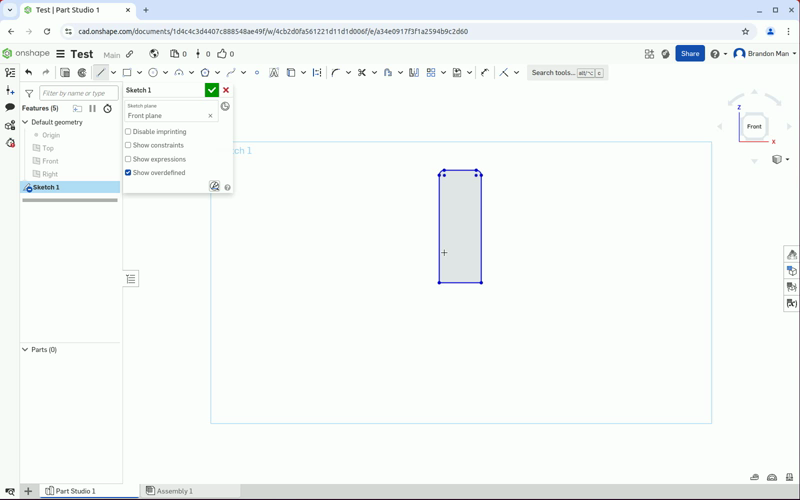
key_up(shift)
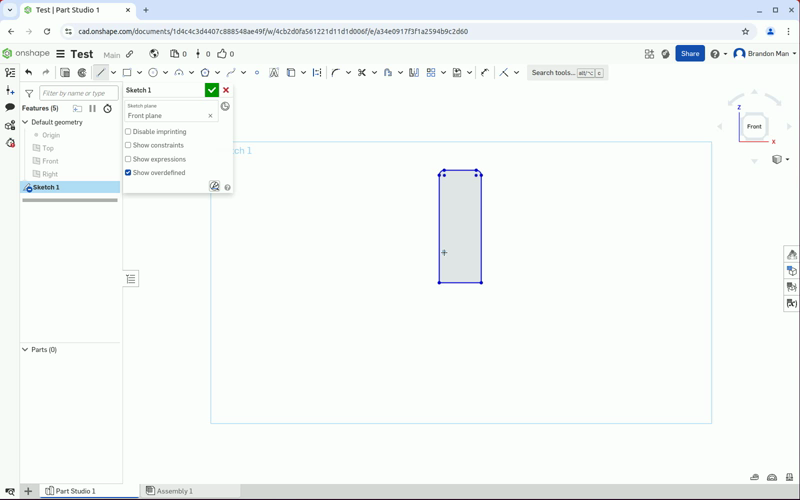
key_down(shift)
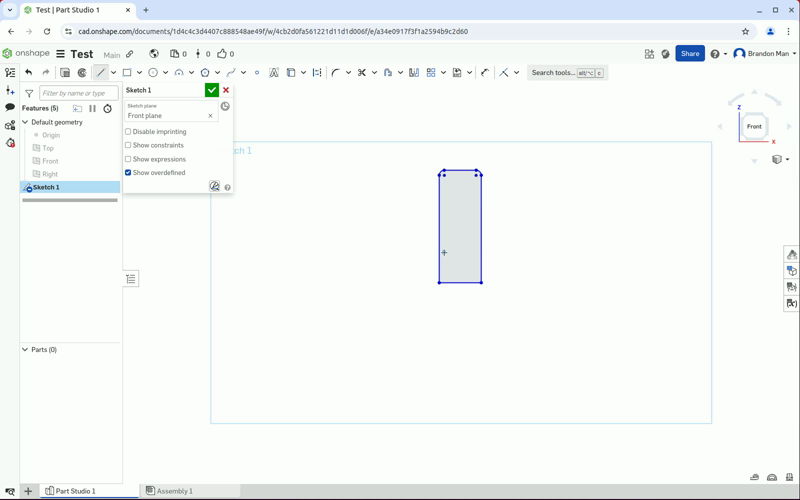
mouse_move(474, 252)
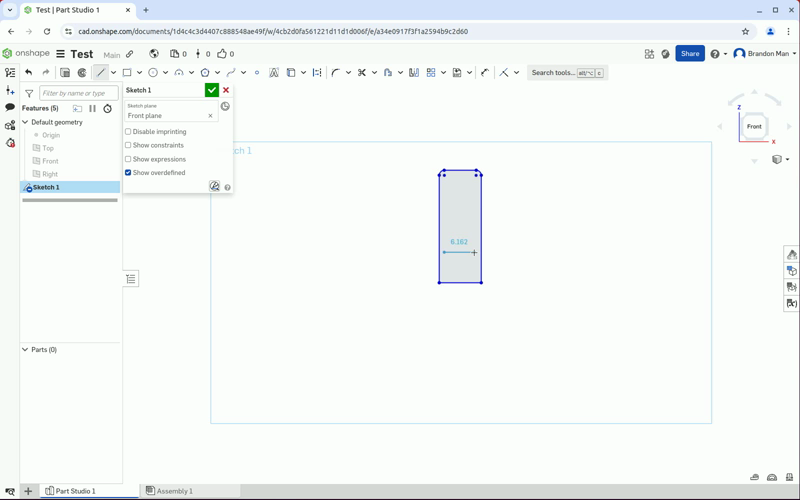
mouse_move(449, 252)
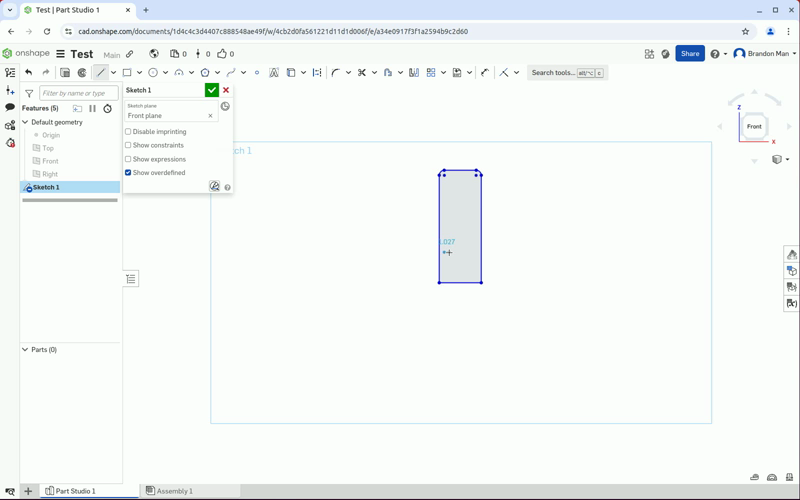
scroll(6)
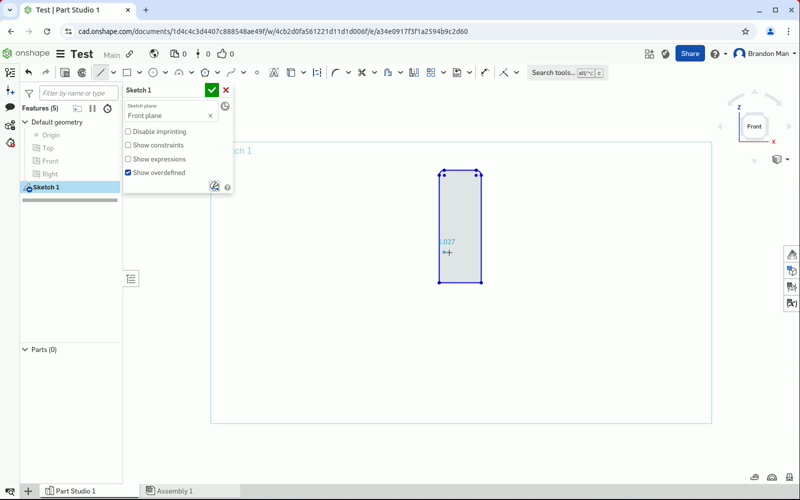
scroll(6)
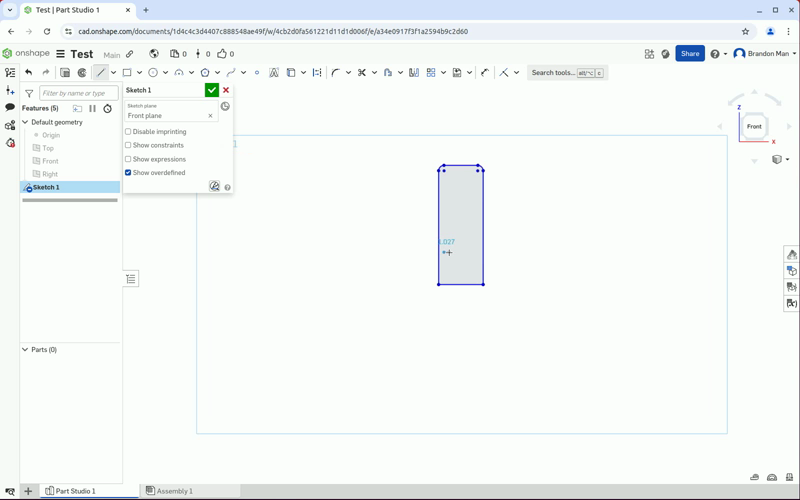
scroll(6)
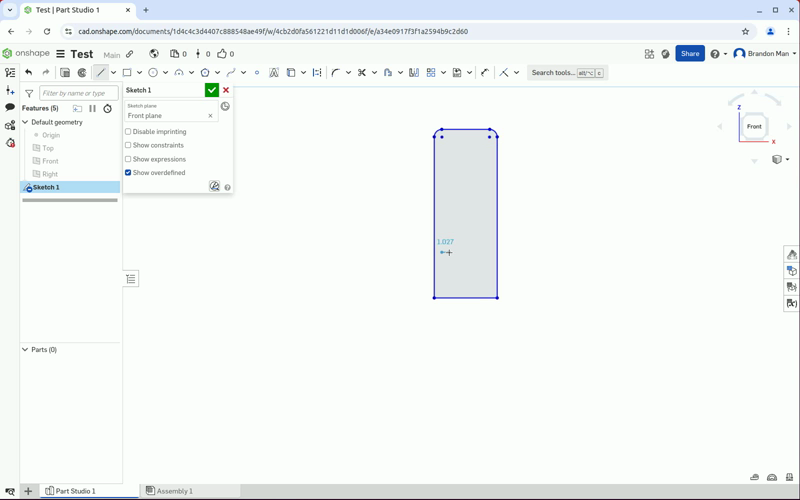
scroll(6)
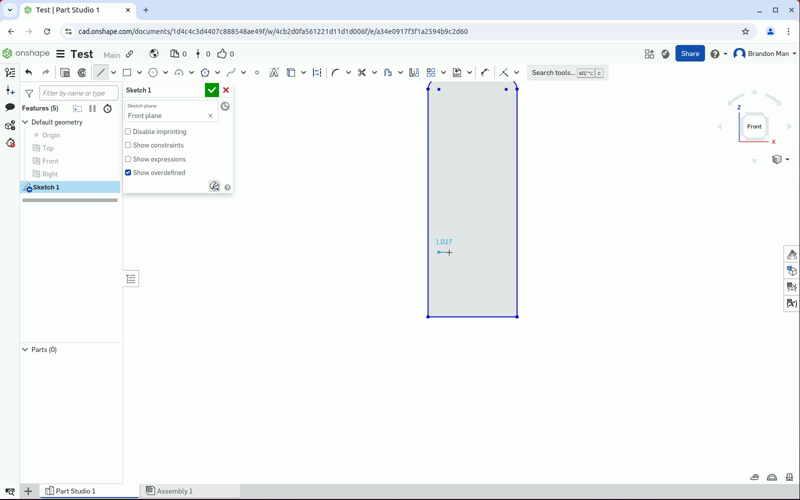
scroll(6)
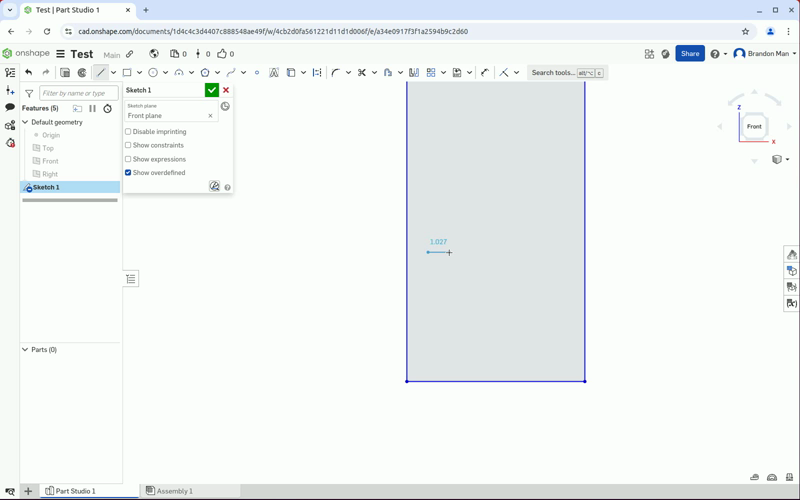
scroll(6)
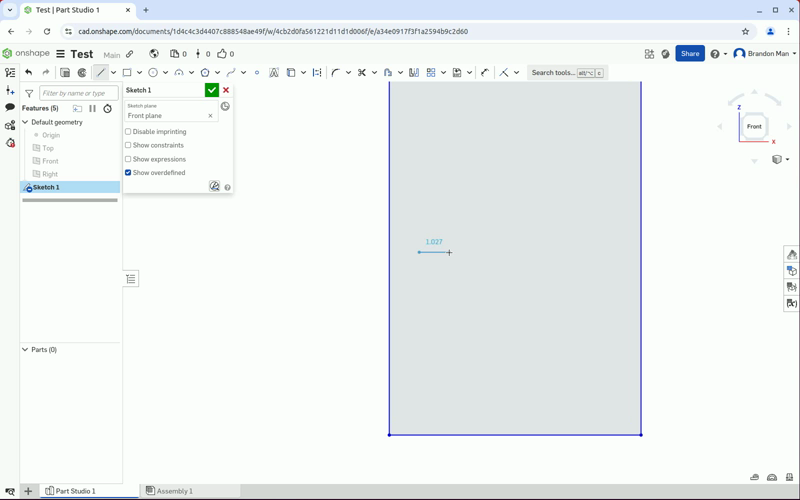
scroll(6)
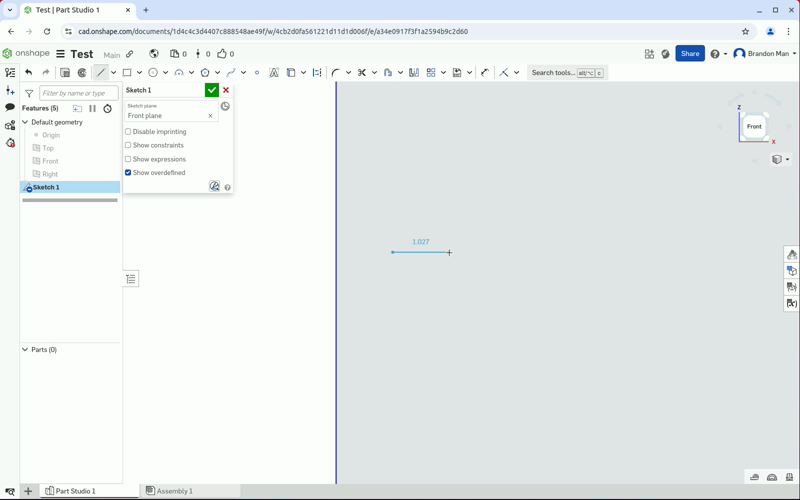
click(449, 252)
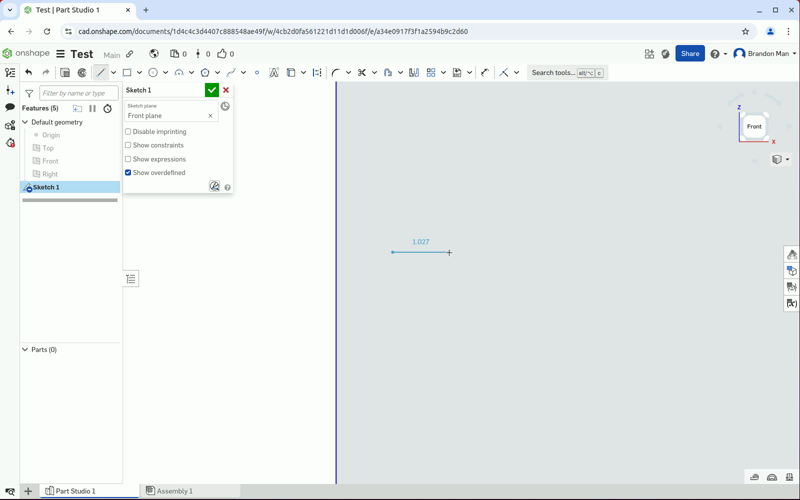
scroll(-6)
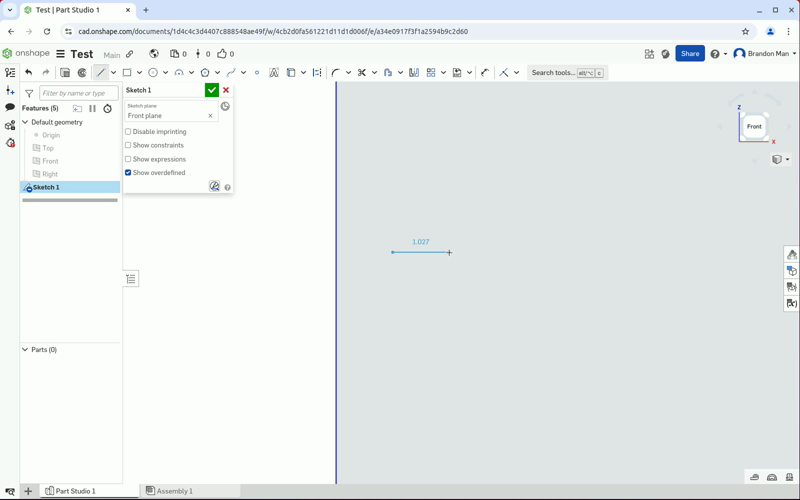
scroll(-6)
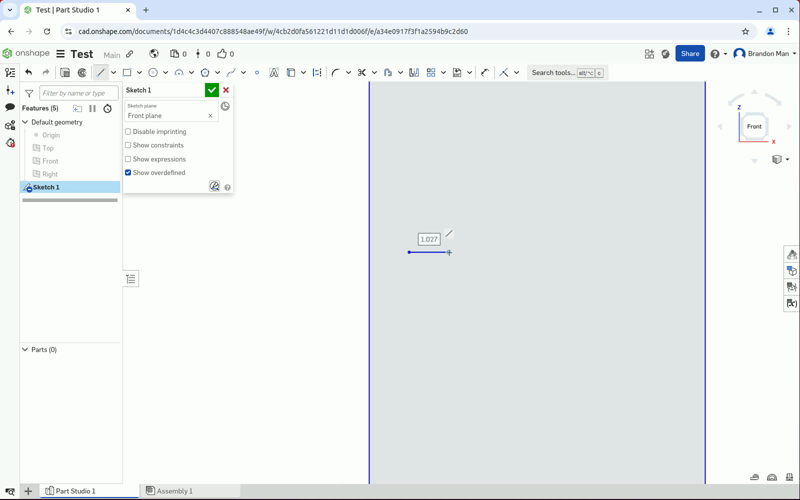
scroll(-6)
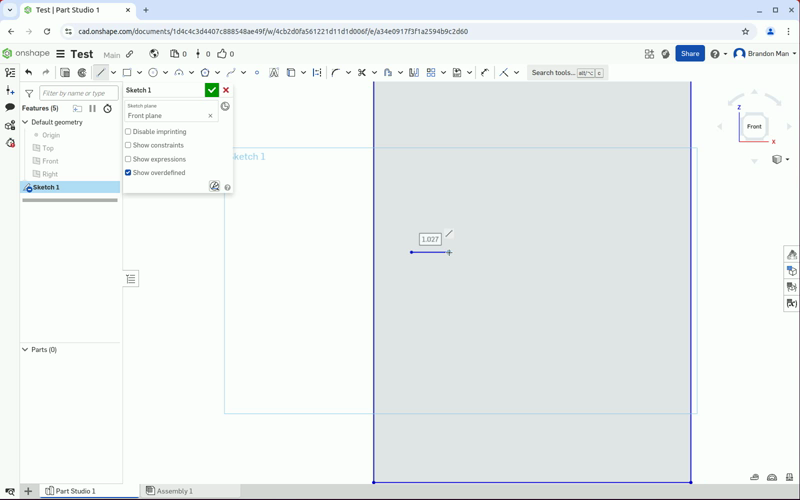
scroll(-6)
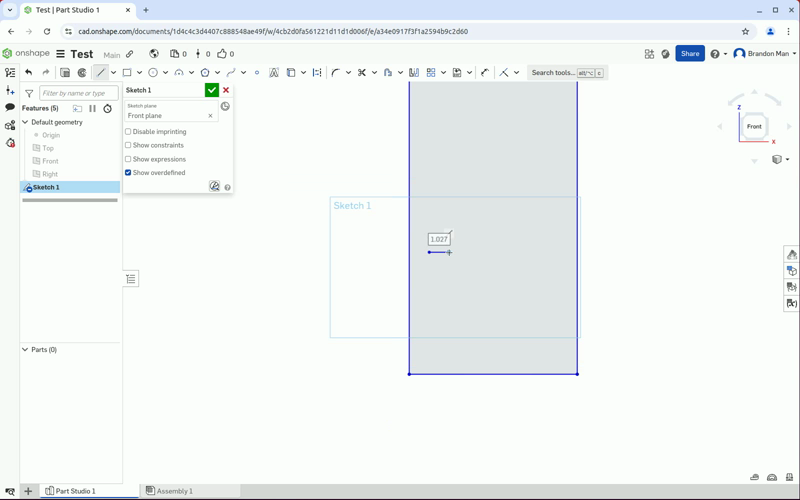
scroll(-6)
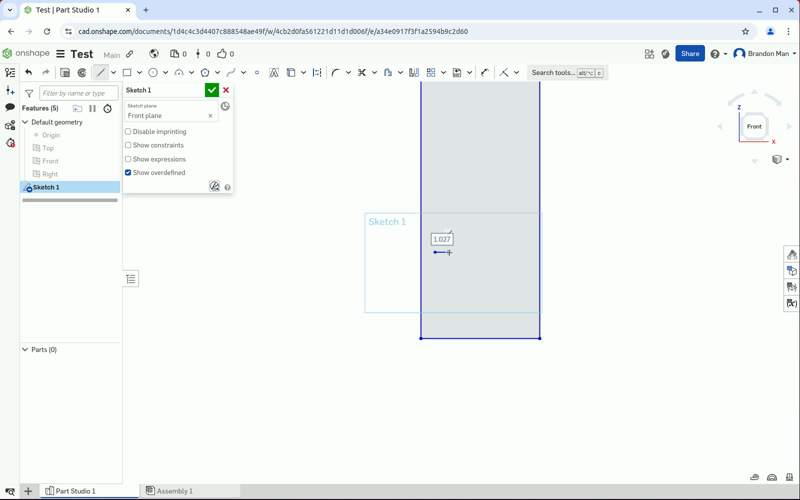
scroll(-6)
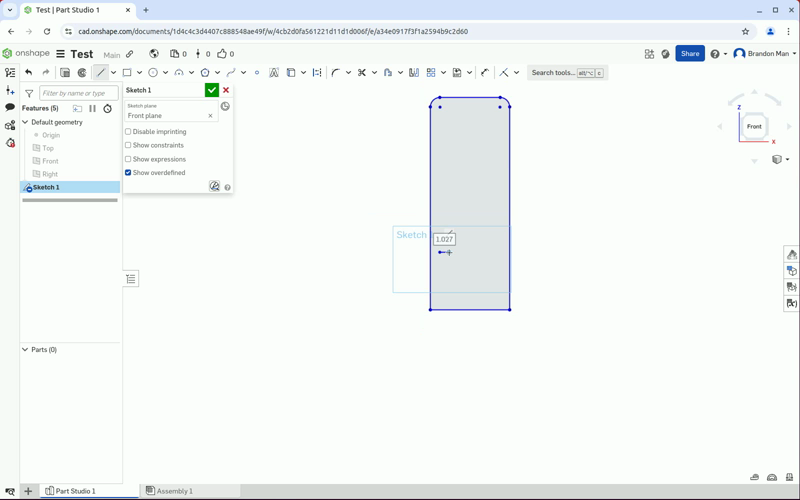
scroll(-6)
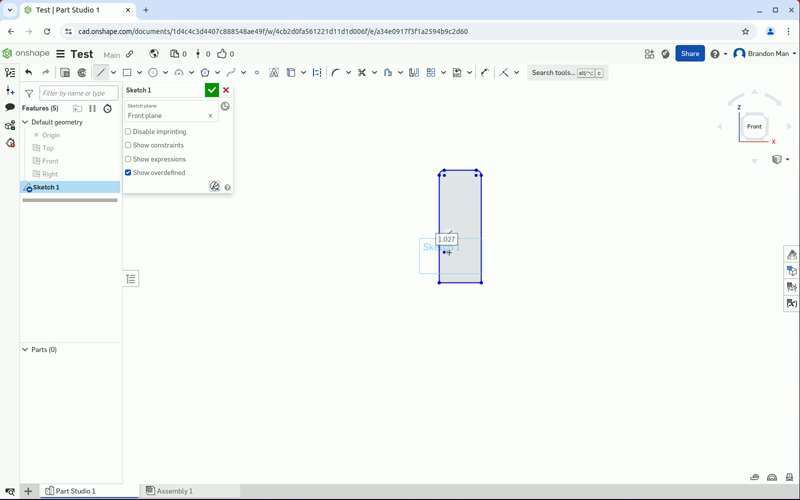
key_up(shift)
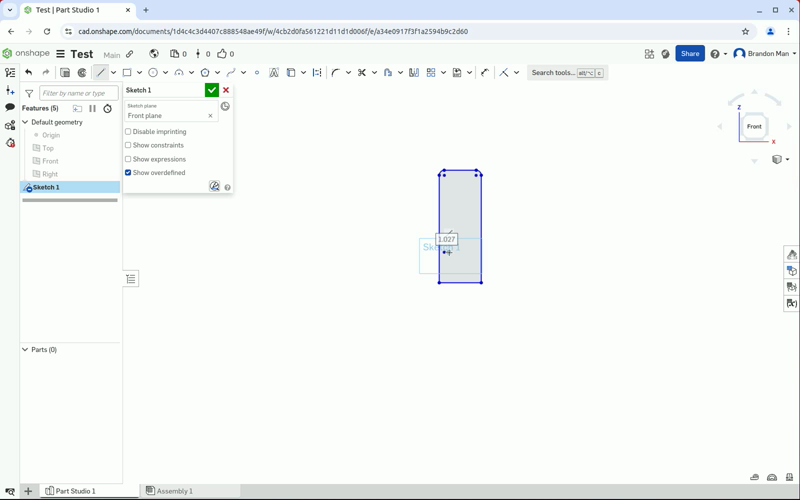
key(esc)
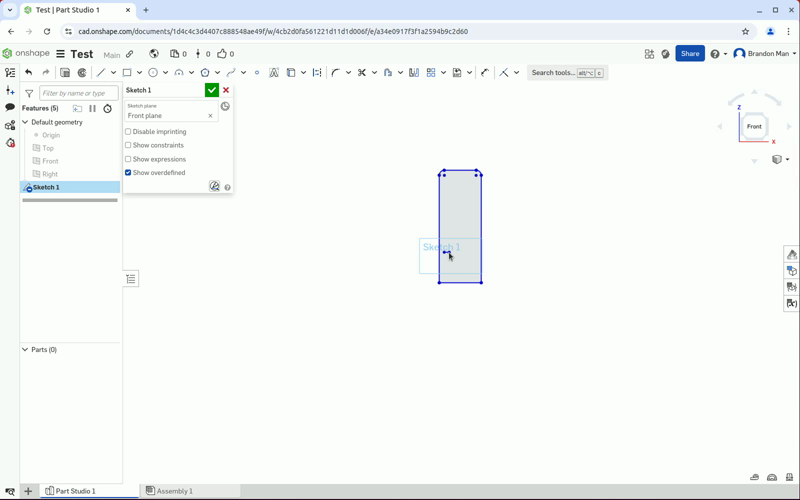
key(a)
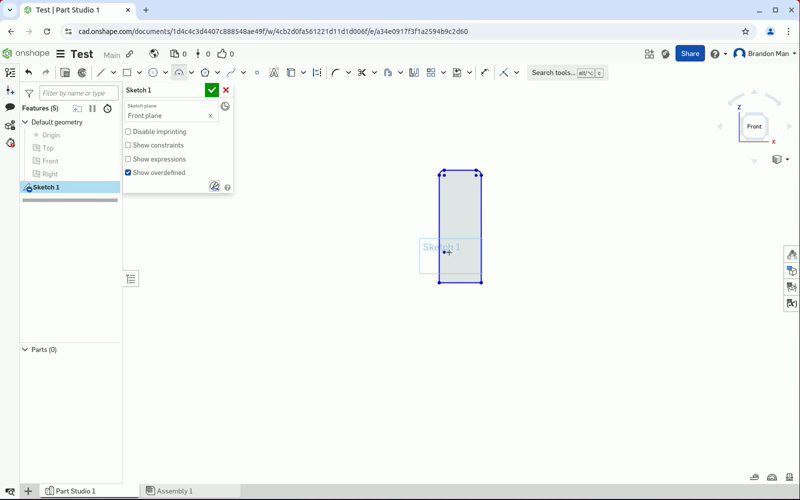
mouse_move(449, 252)
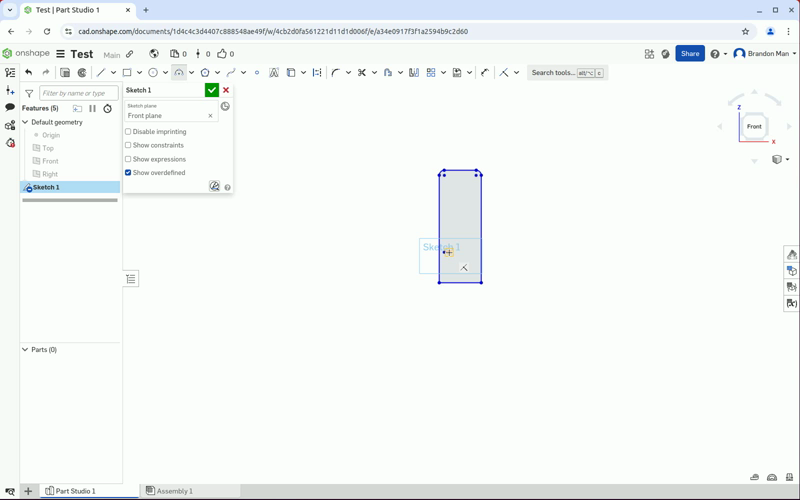
click(449, 252)
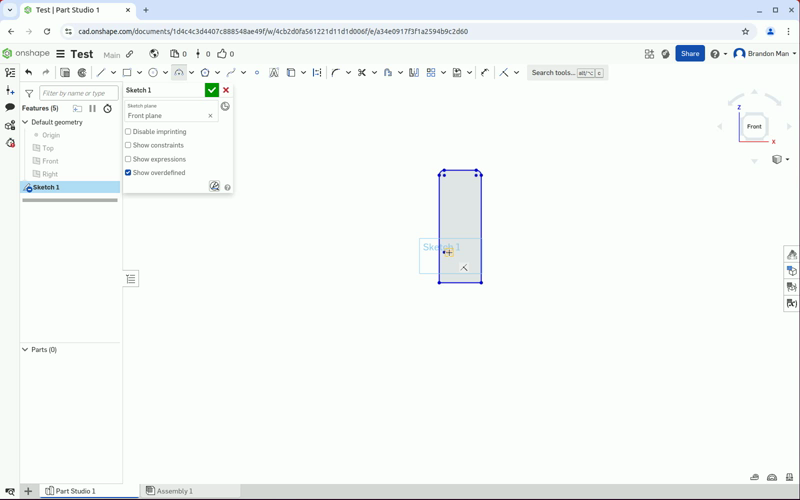
key_down(shift)
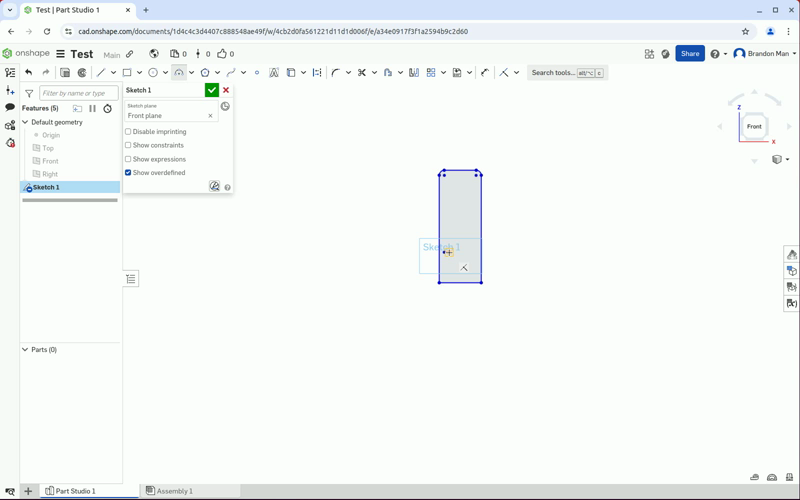
mouse_move(471, 252)
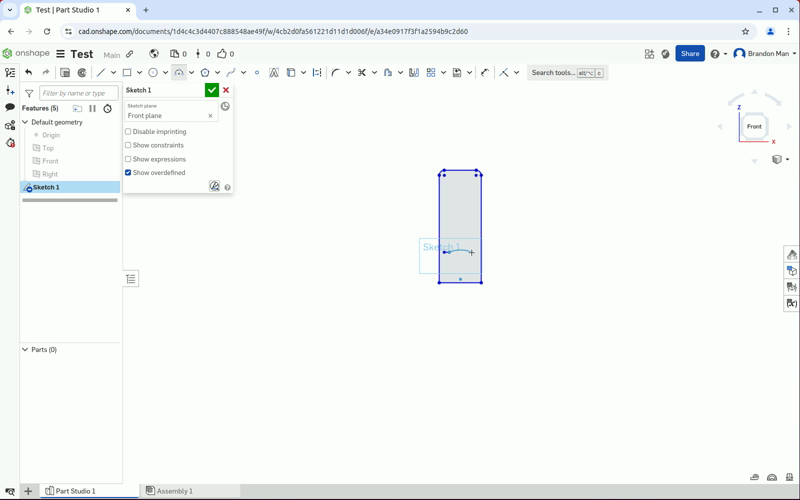
click(471, 252)
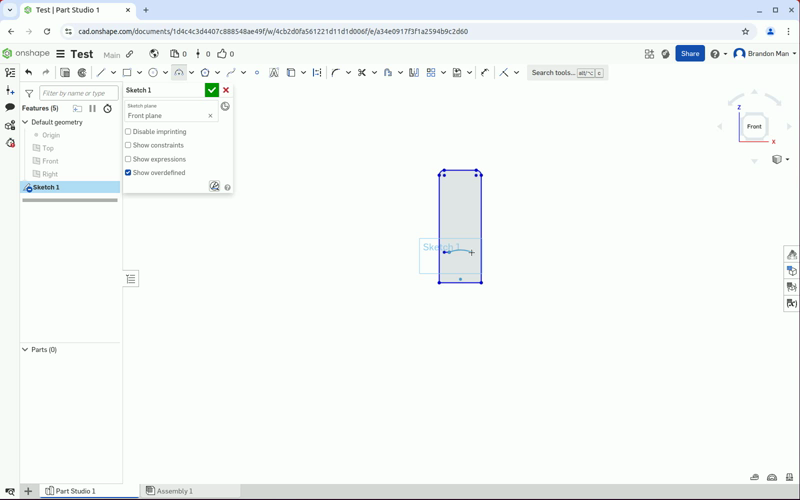
mouse_move(460, 263)
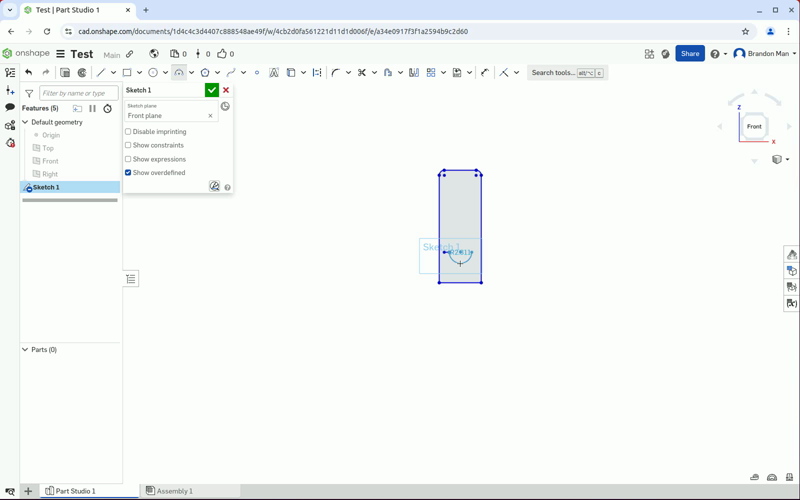
click(460, 263)
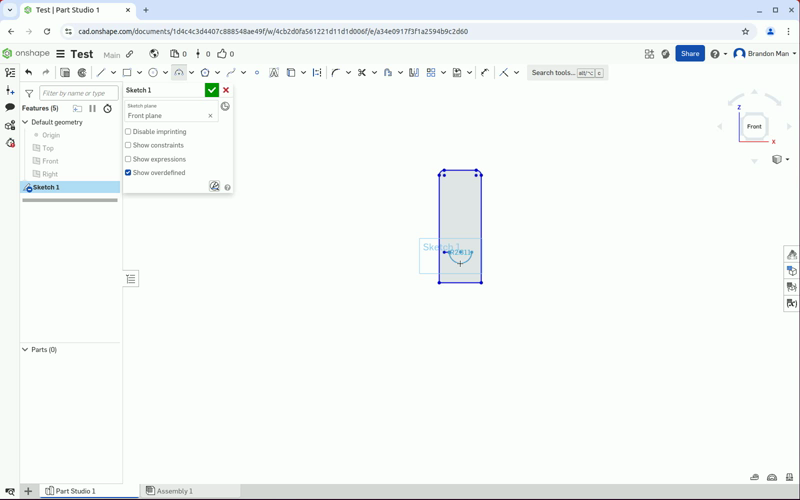
key_up(shift)
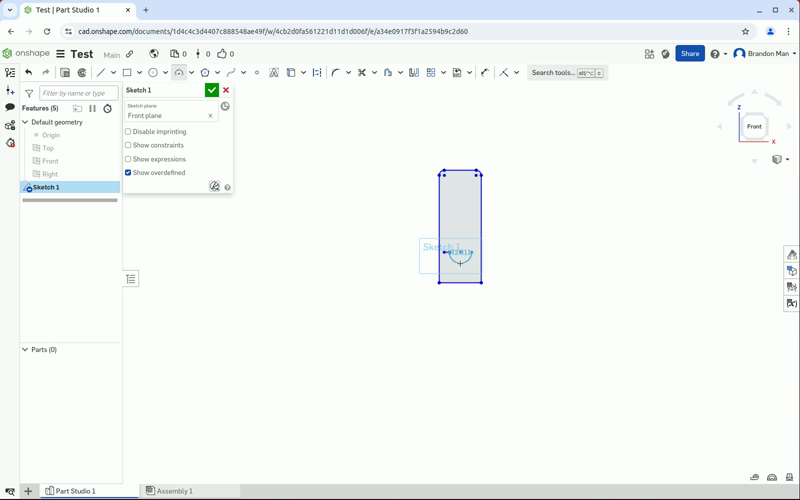
key(esc)
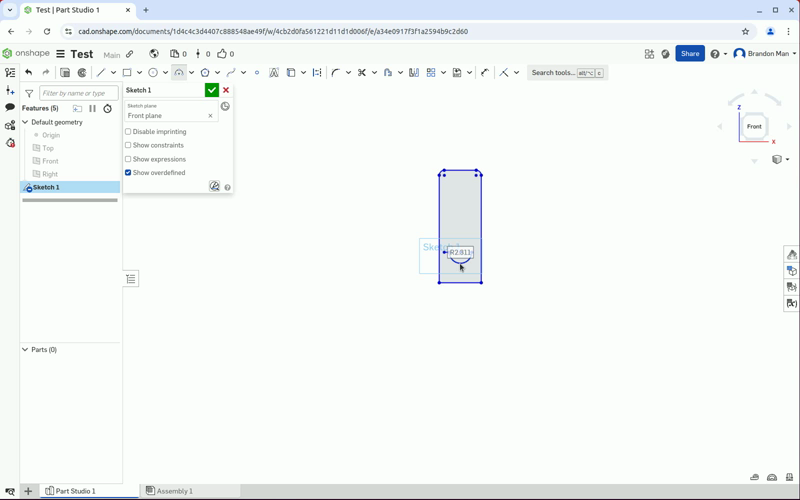
key(l)
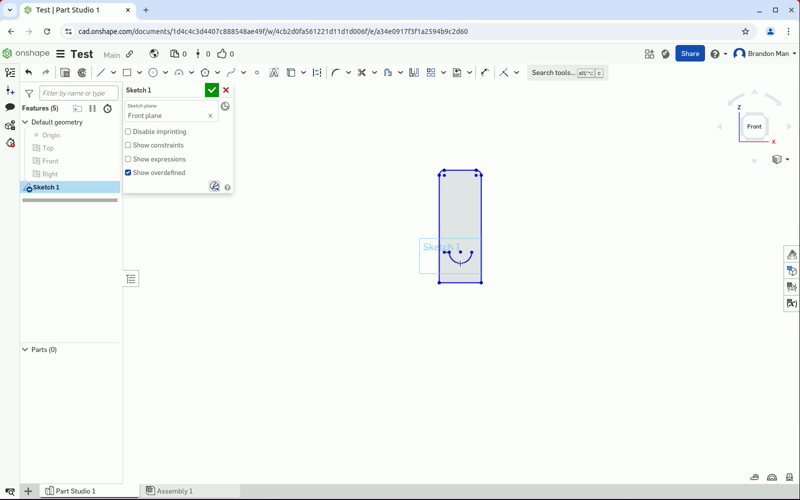
mouse_move(471, 252)
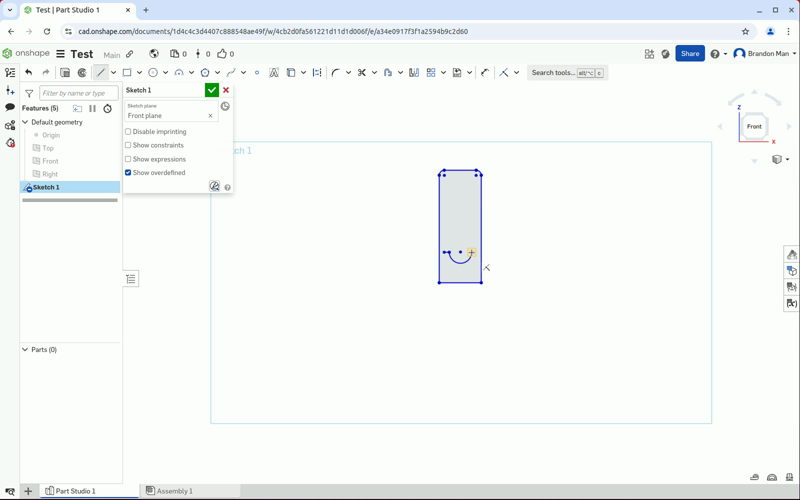
click(471, 252)
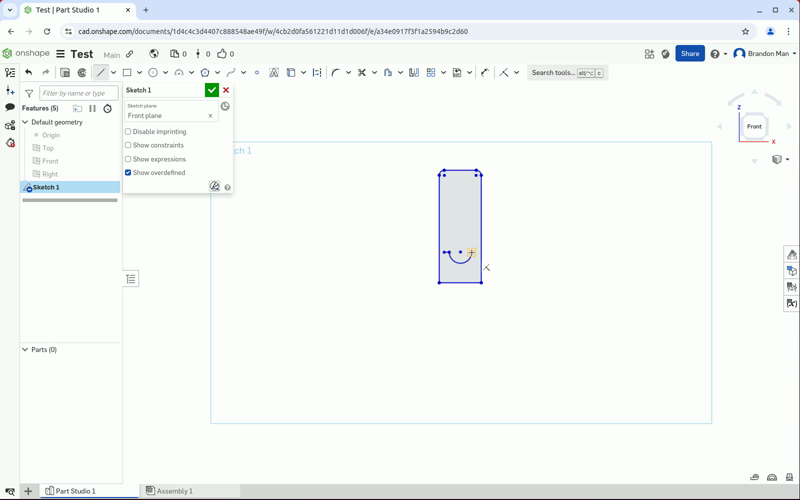
key_down(shift)
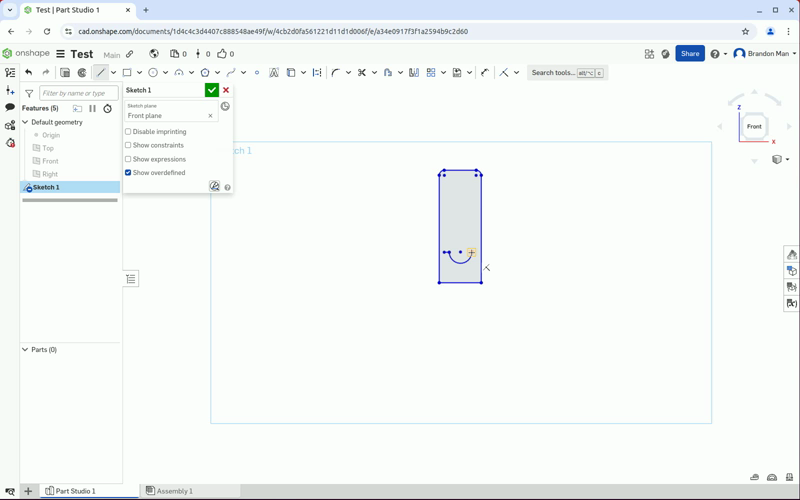
mouse_move(501, 252)
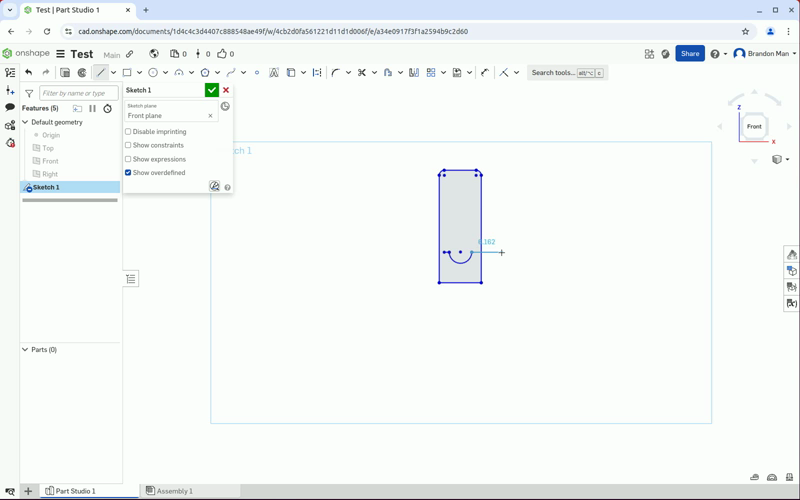
mouse_move(476, 252)
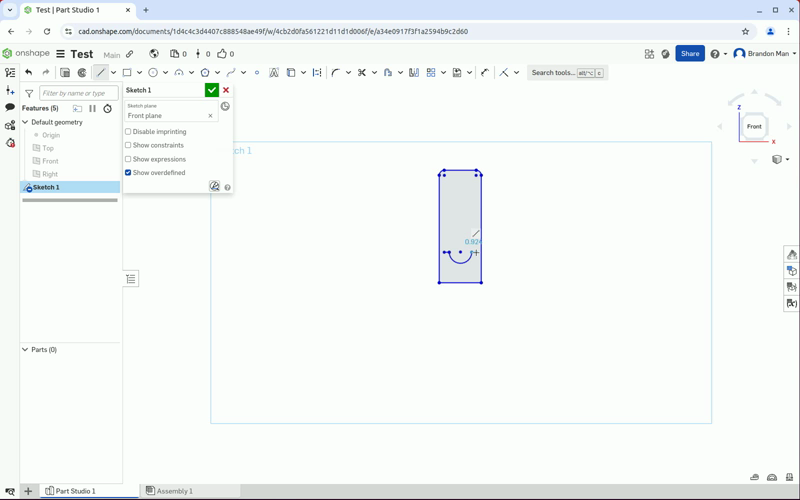
scroll(6)
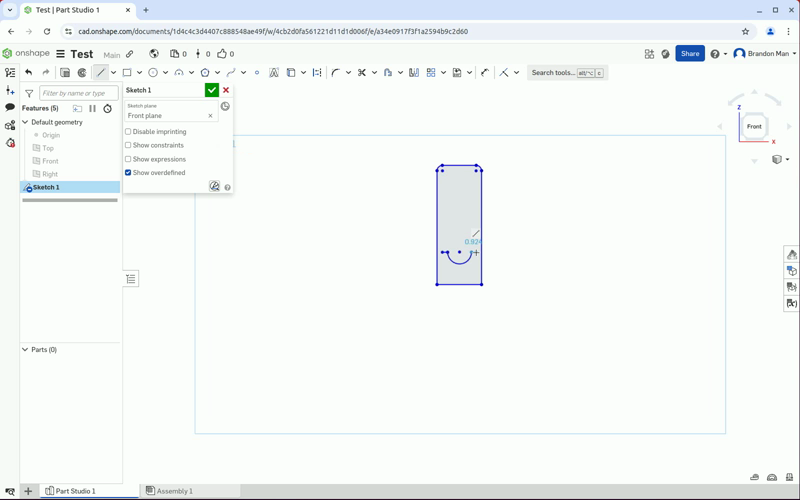
scroll(6)
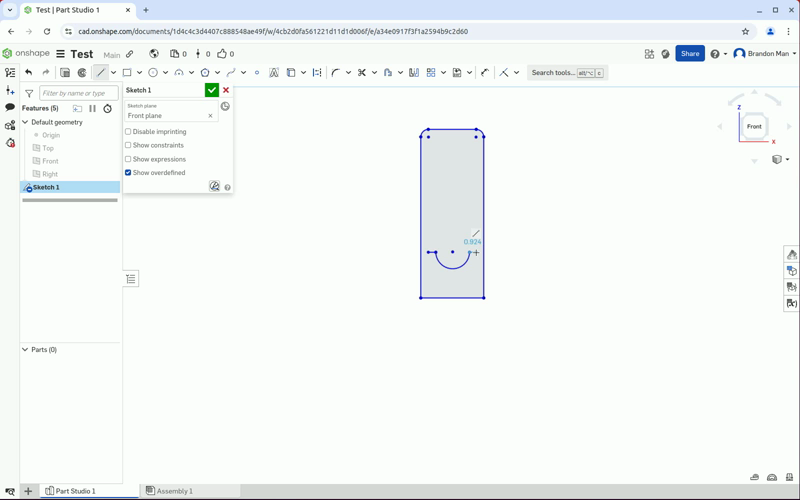
scroll(6)
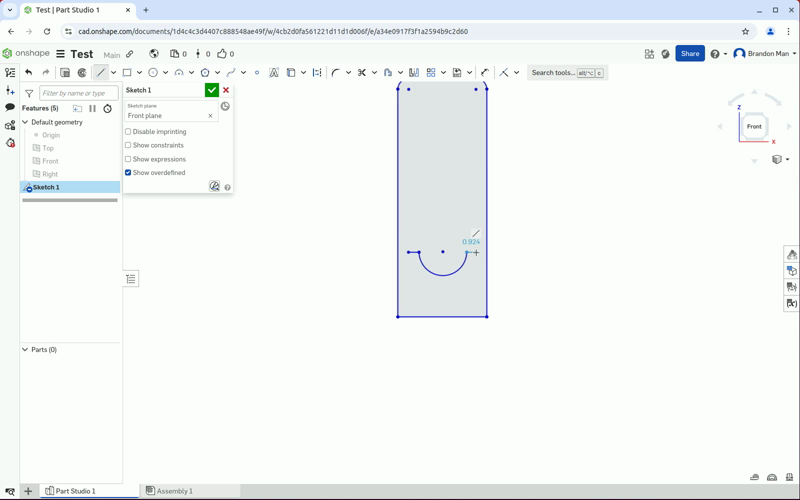
scroll(6)
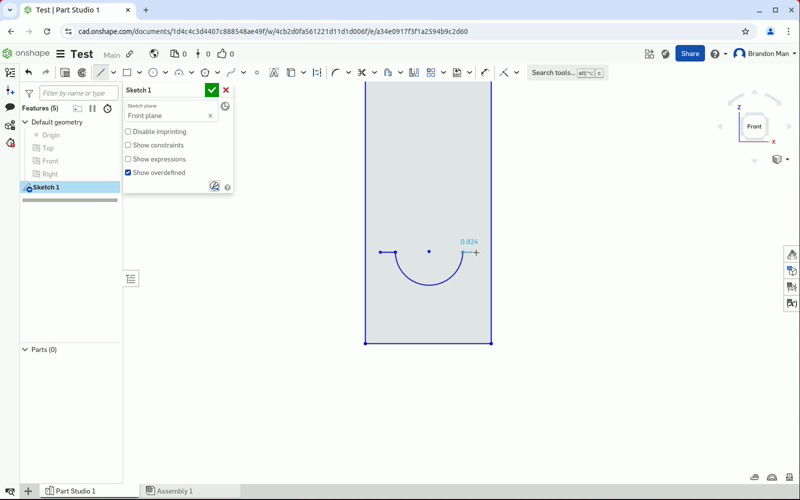
scroll(6)
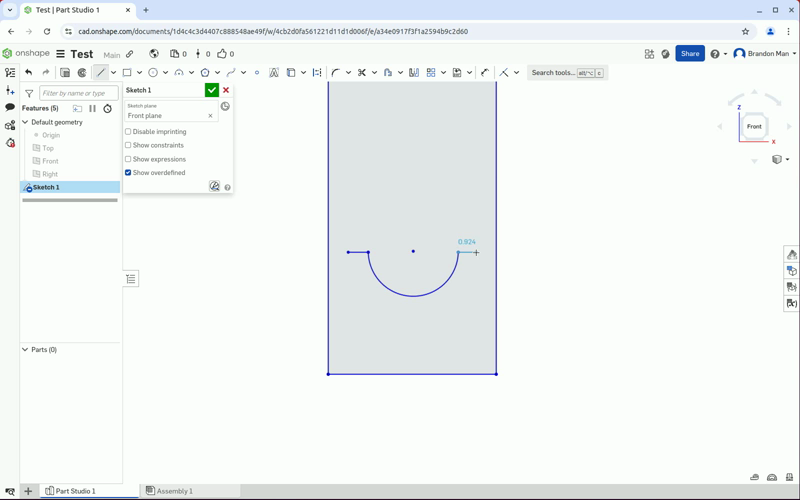
scroll(6)
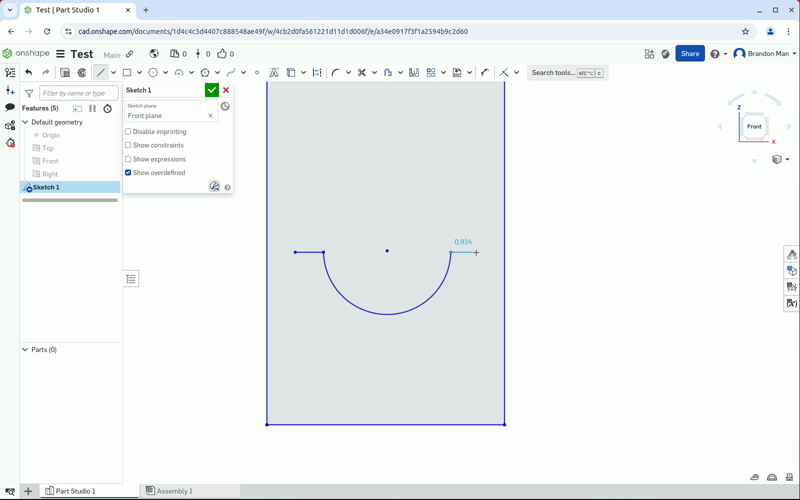
scroll(6)
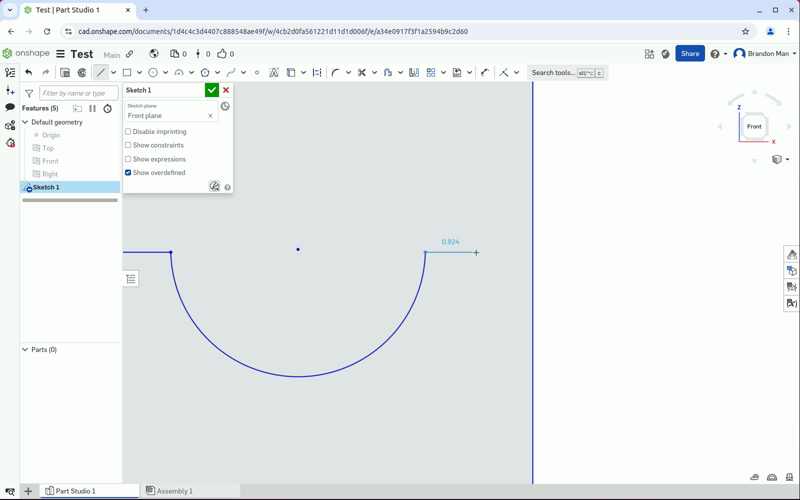
click(476, 252)
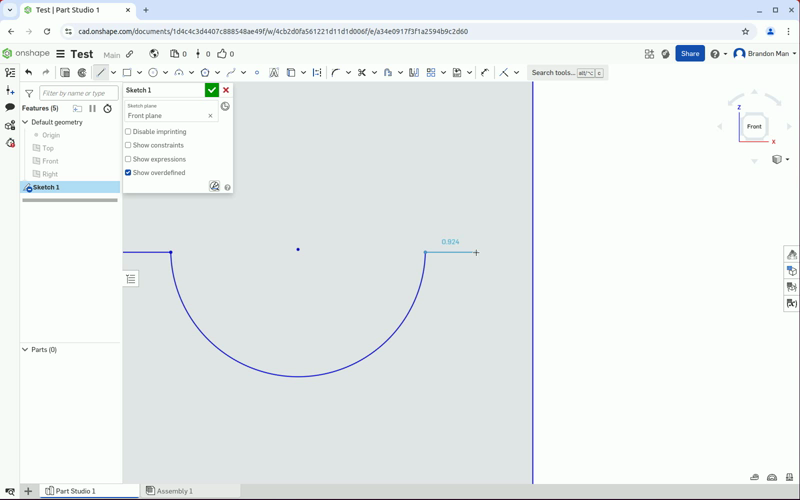
scroll(-6)
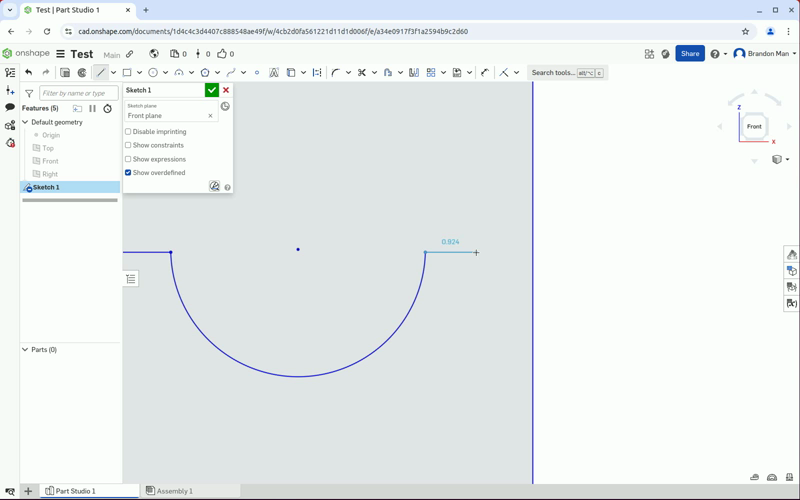
scroll(-6)
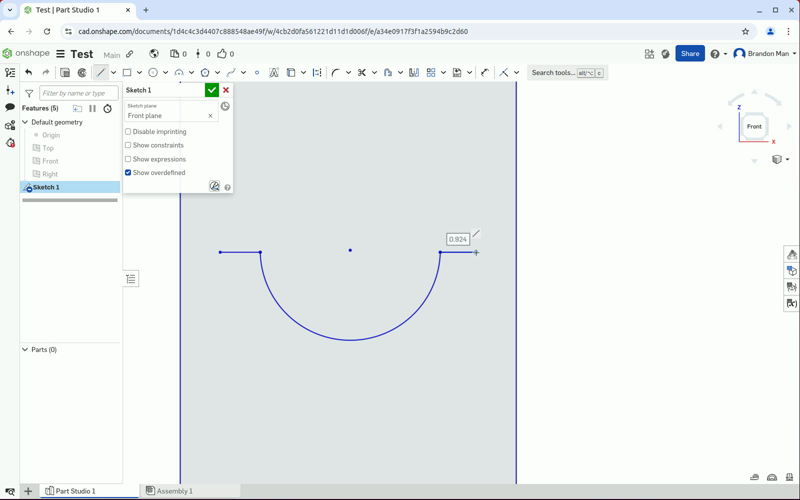
scroll(-6)
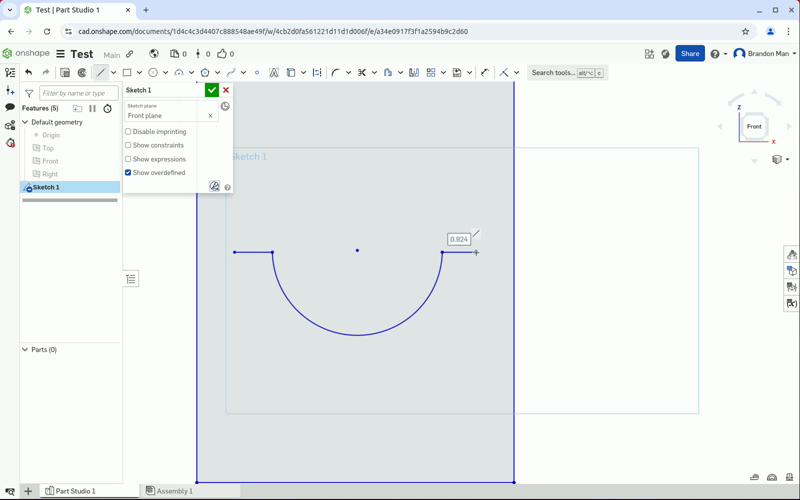
scroll(-6)
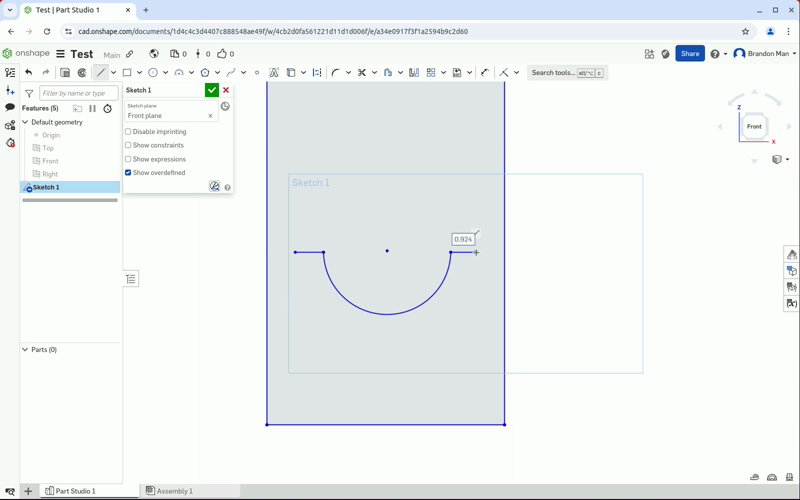
scroll(-6)
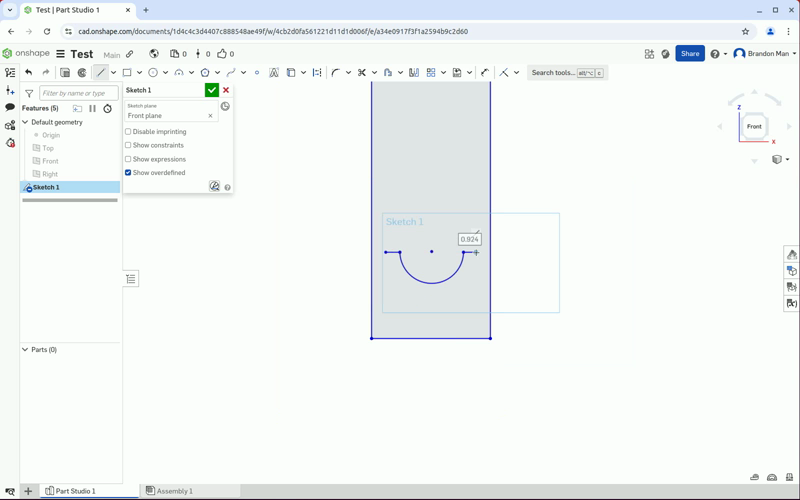
scroll(-6)
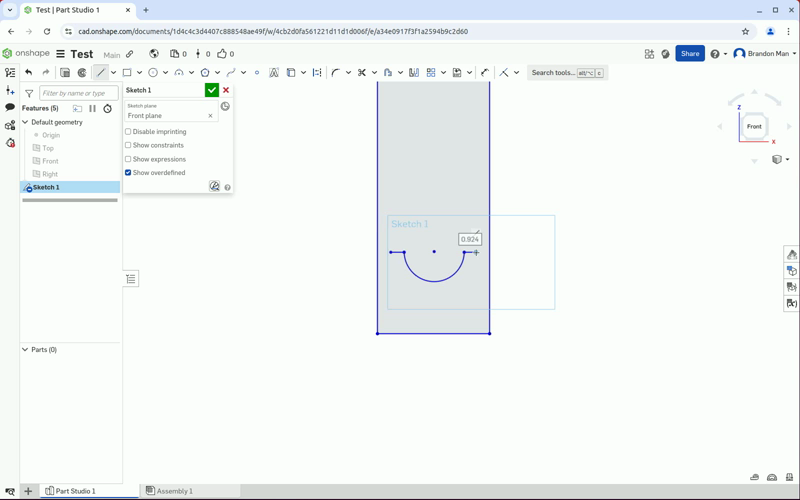
scroll(-6)
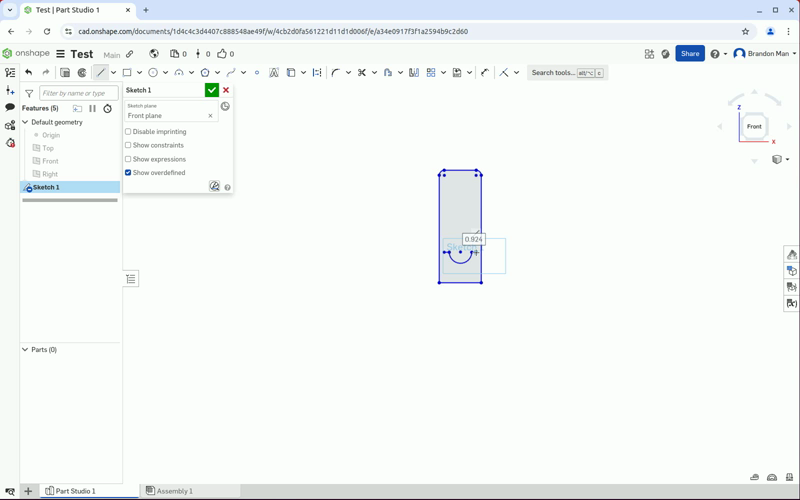
key_up(shift)
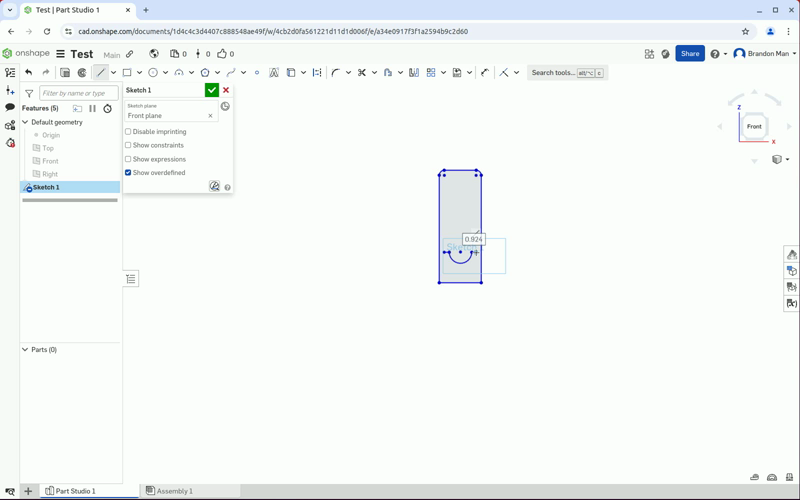
key(esc)
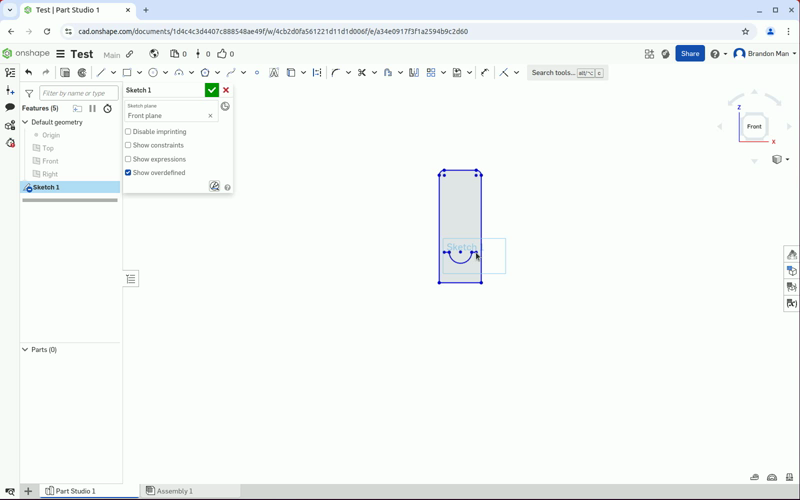
key(a)
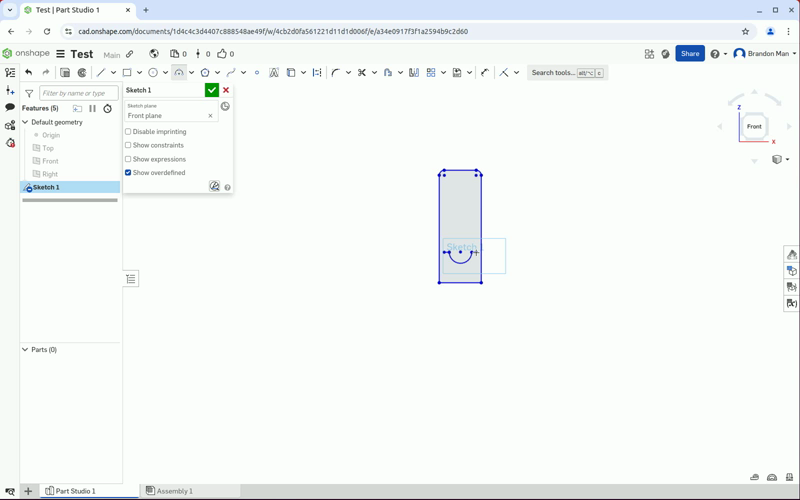
mouse_move(476, 252)
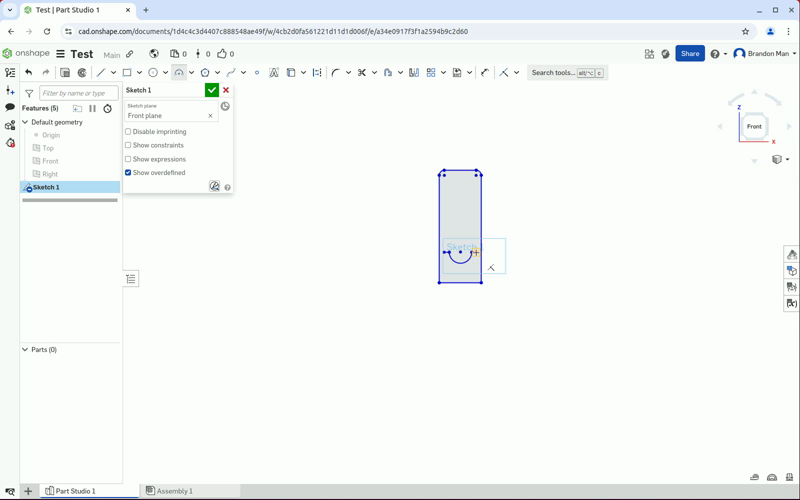
click(476, 252)
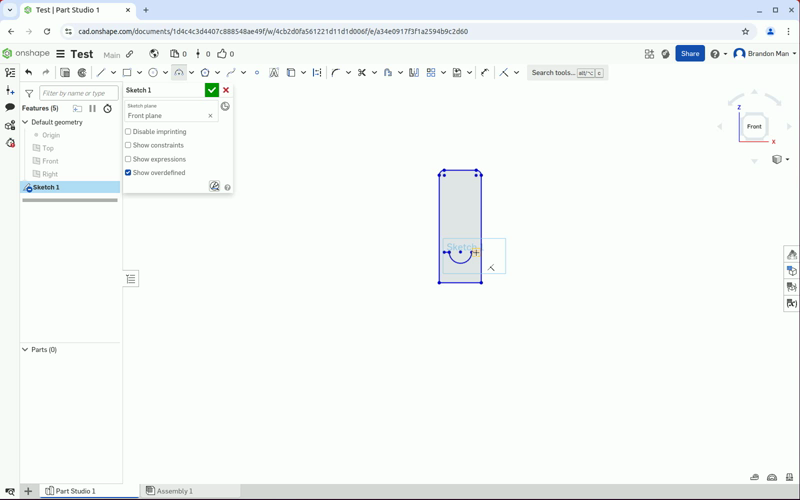
mouse_move(444, 252)
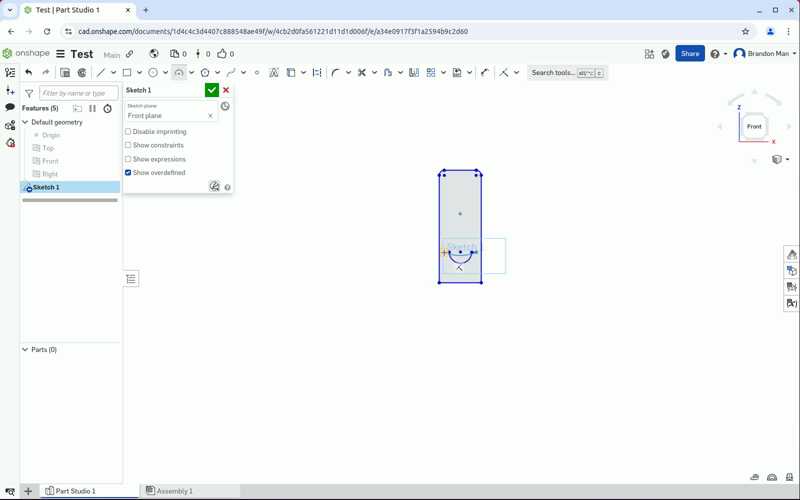
click(444, 252)
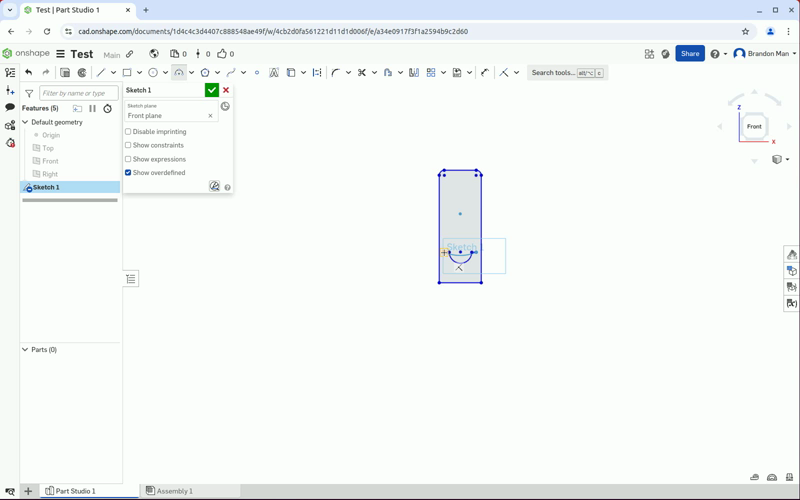
key_down(shift)
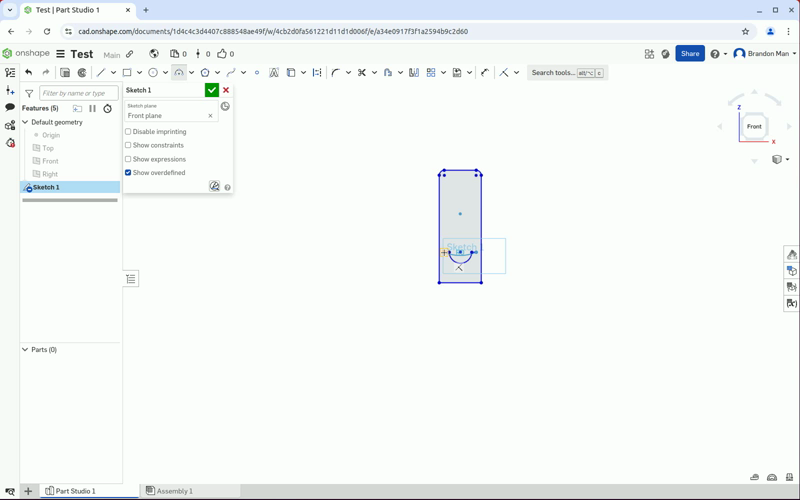
mouse_move(460, 236)
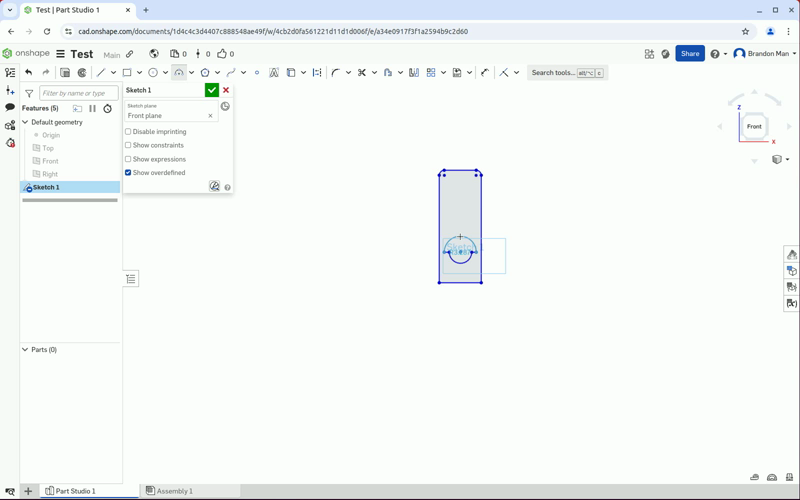
click(460, 236)
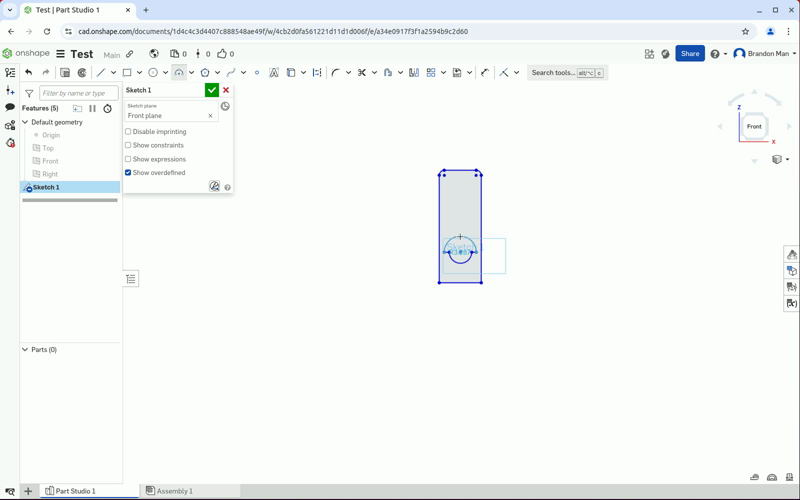
key_up(shift)
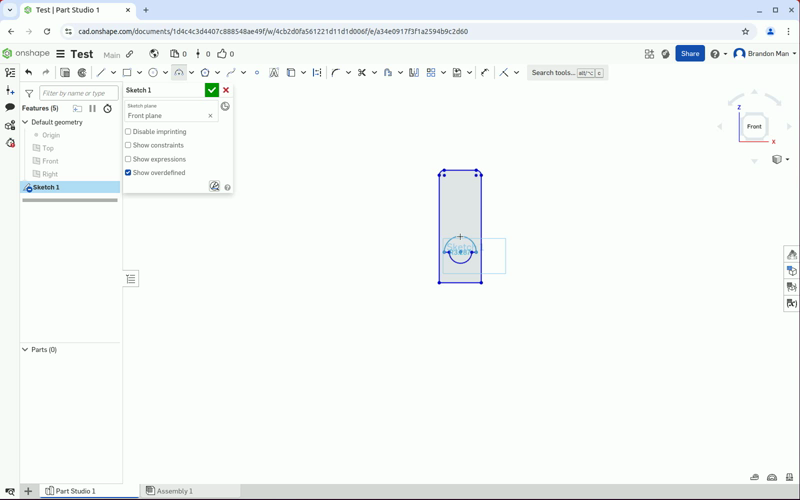
key(esc)
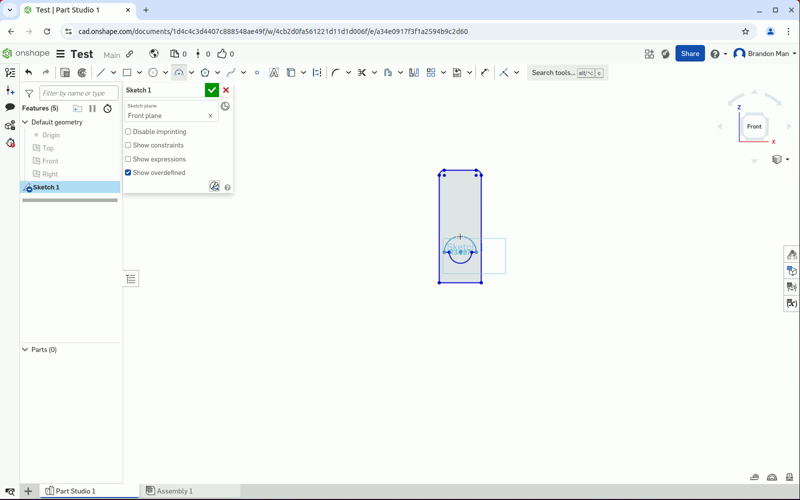
key(l)
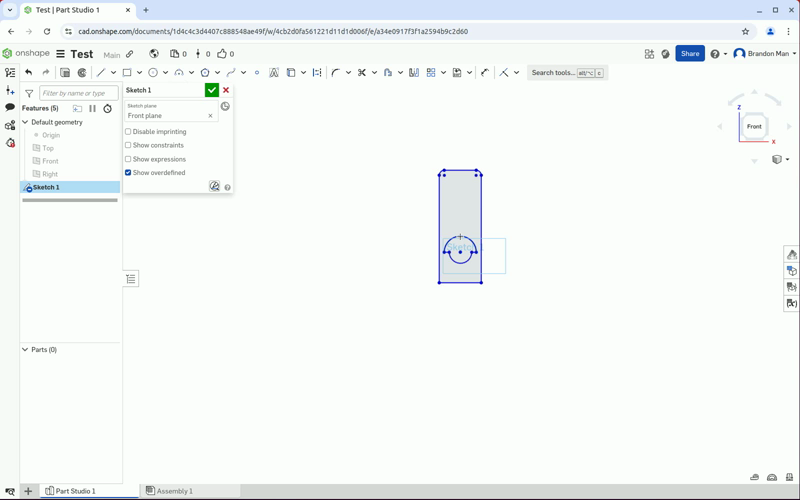
key_down(shift)
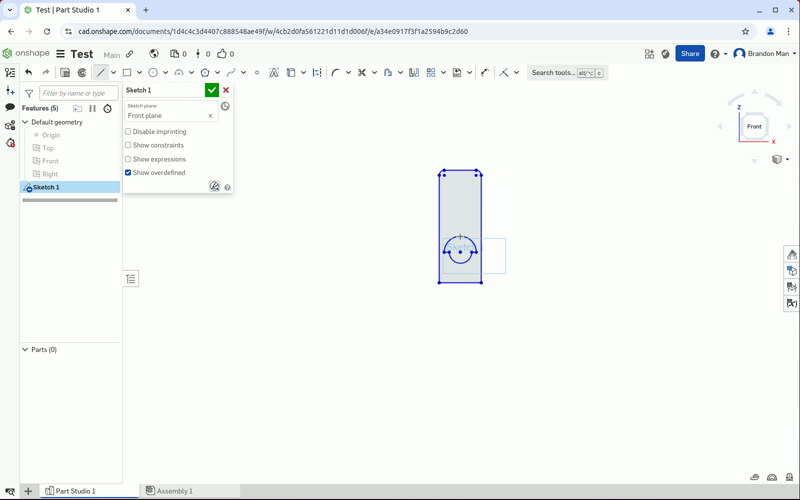
mouse_move(444, 221)
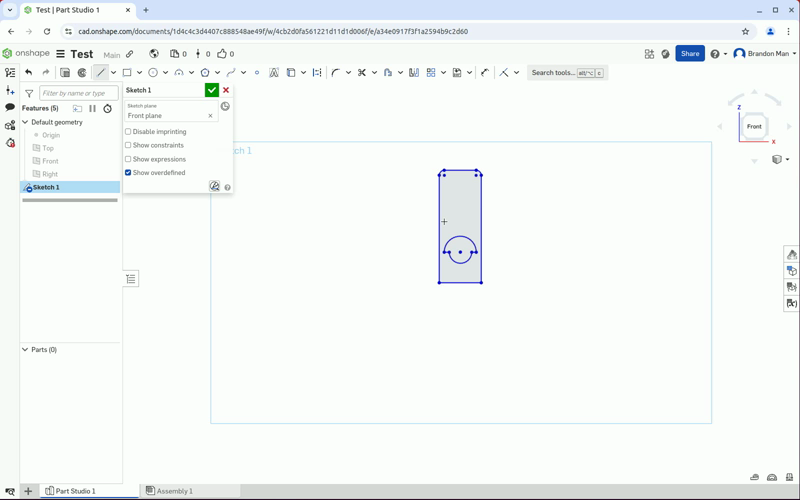
click(444, 221)
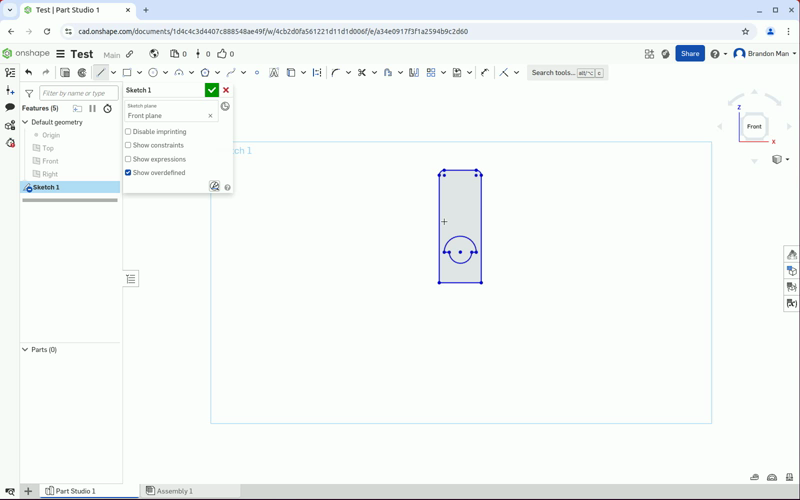
key_up(shift)
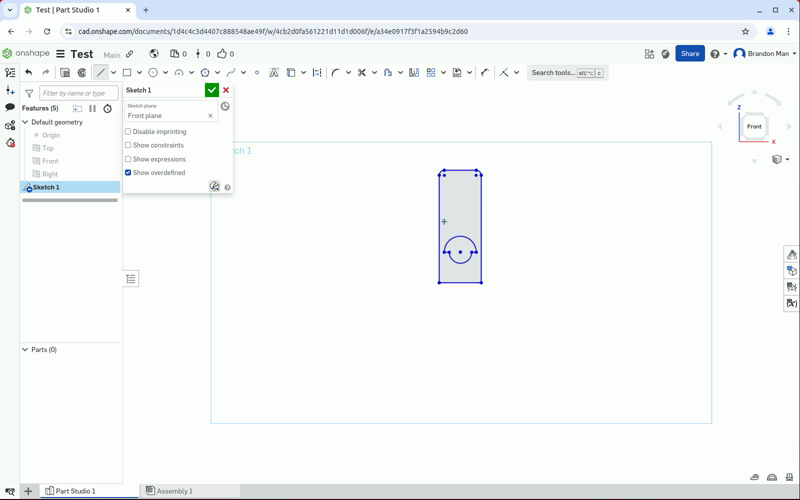
key_down(shift)
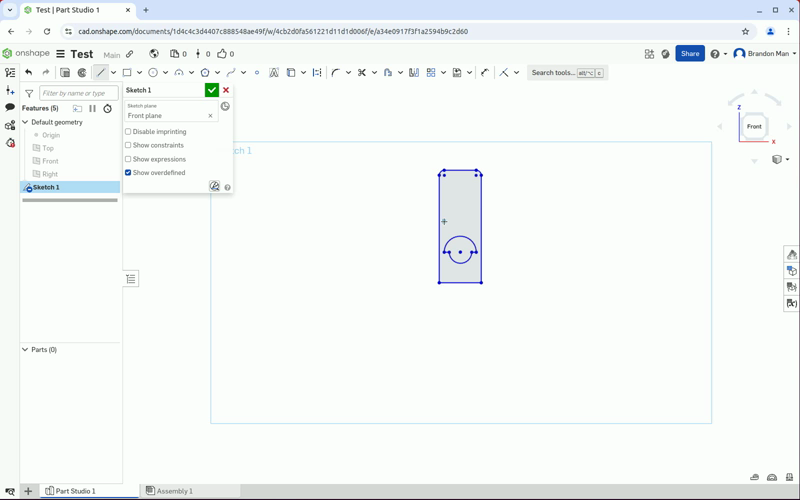
mouse_move(474, 221)
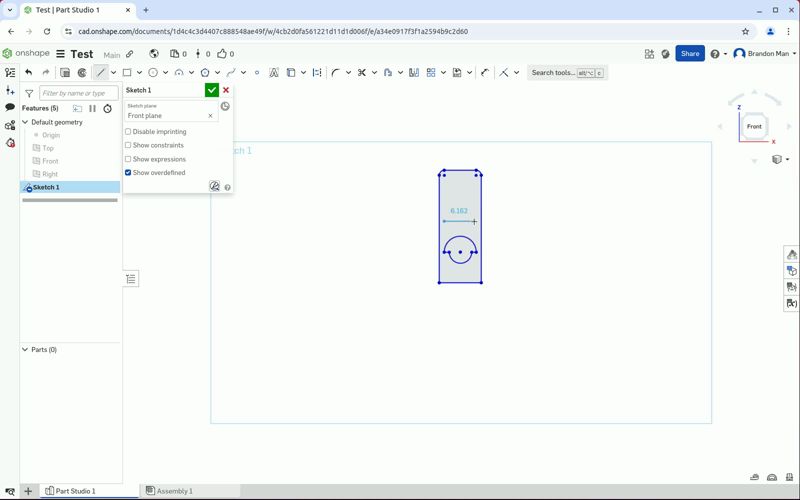
mouse_move(449, 221)
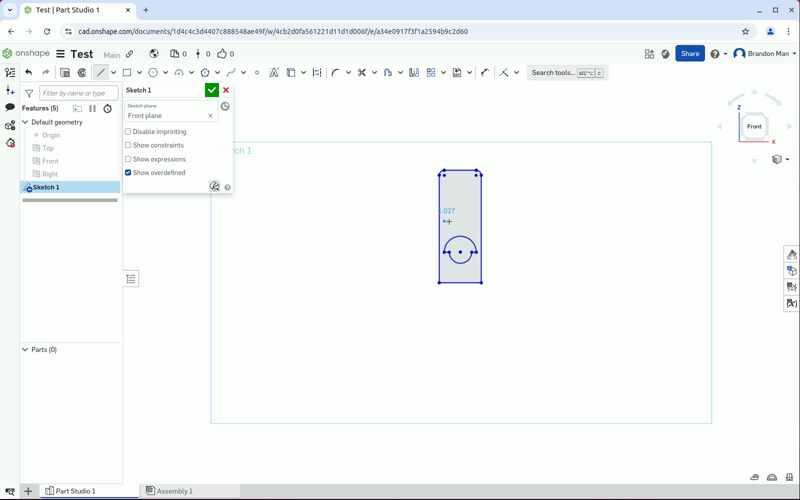
scroll(6)
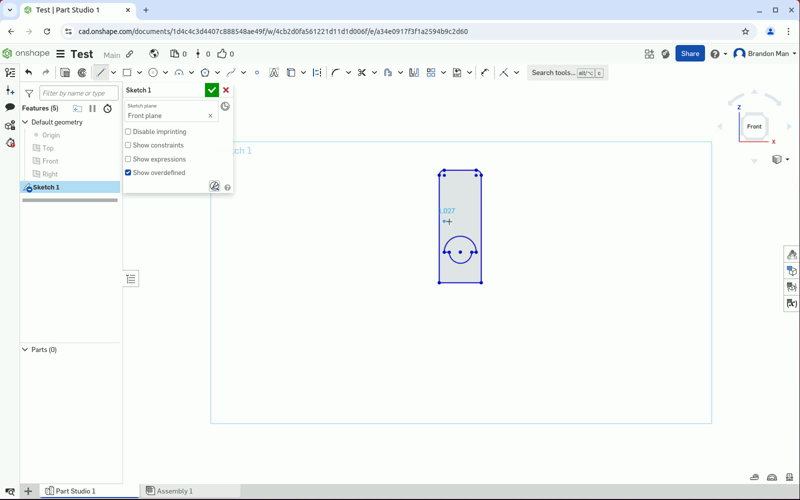
scroll(6)
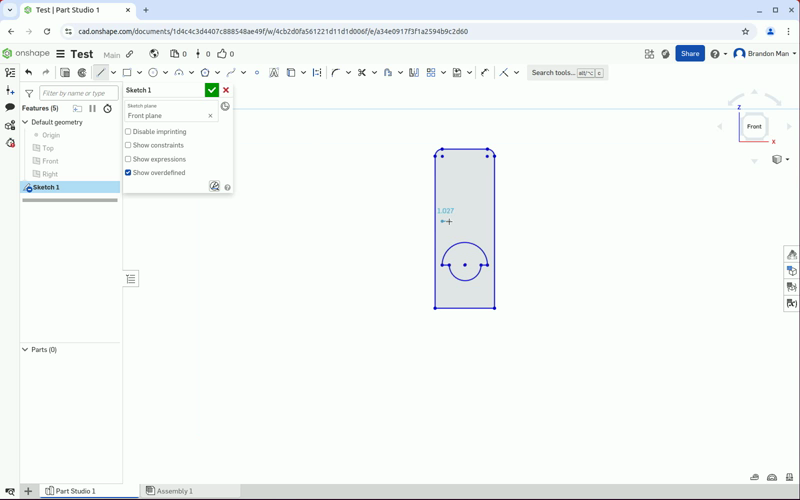
scroll(6)
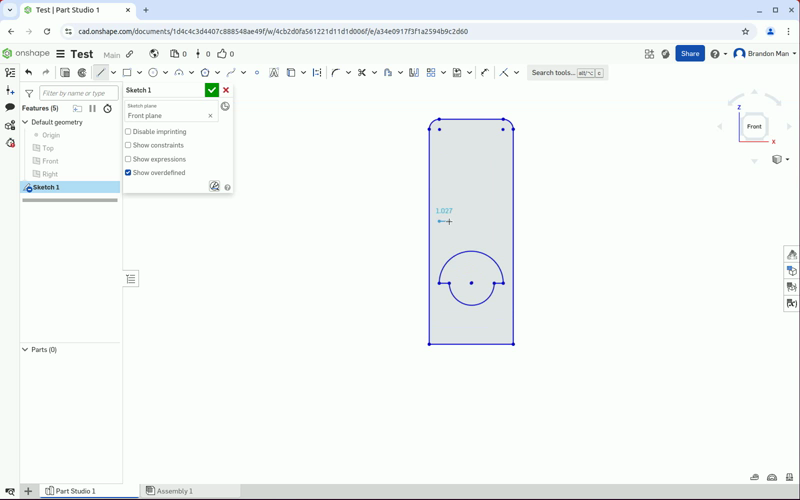
scroll(6)
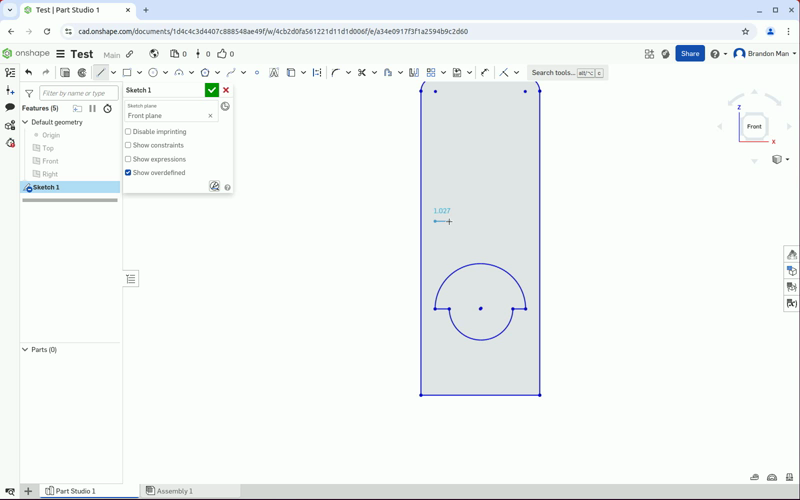
scroll(6)
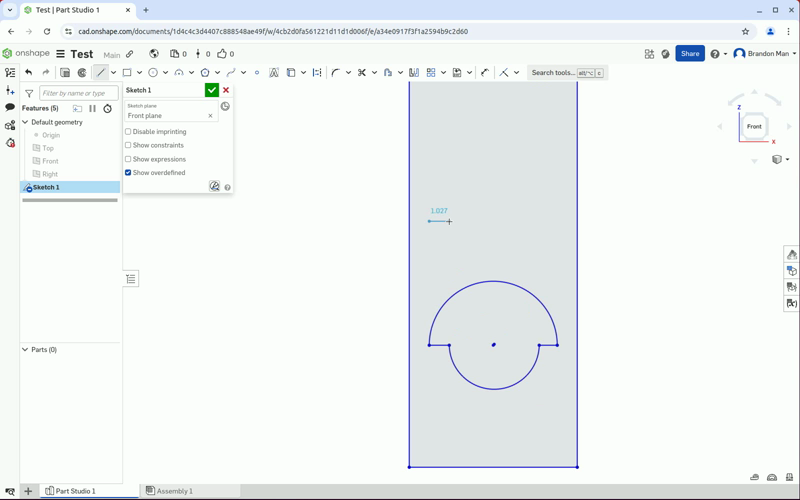
scroll(6)
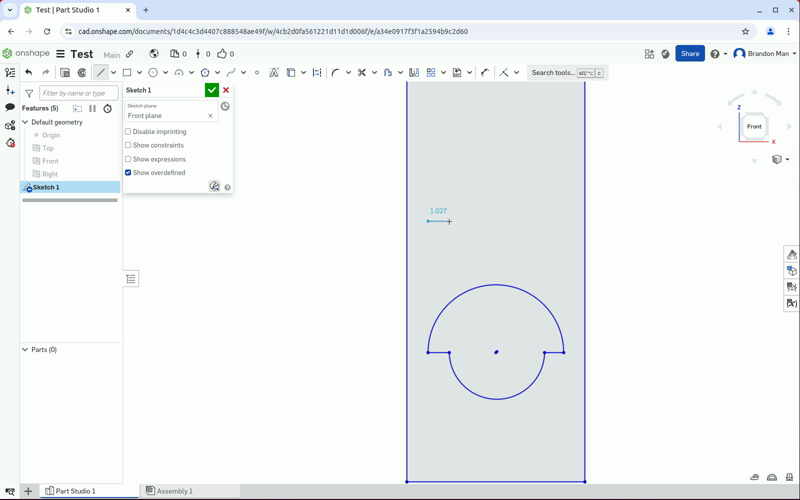
scroll(6)
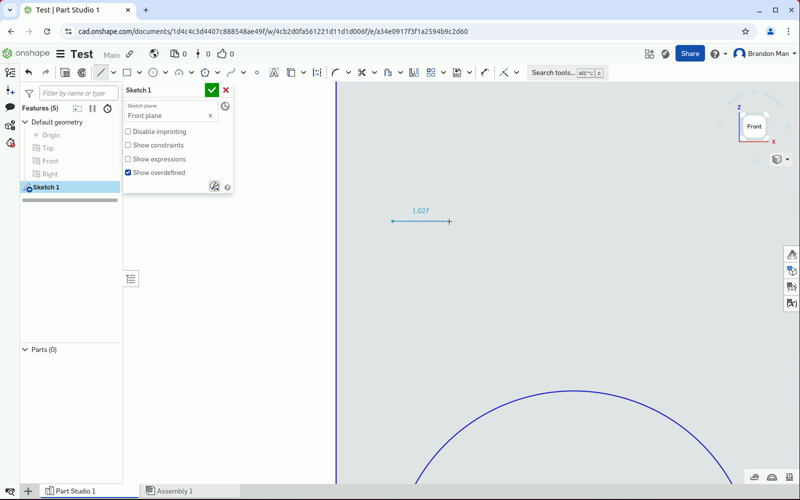
click(449, 221)
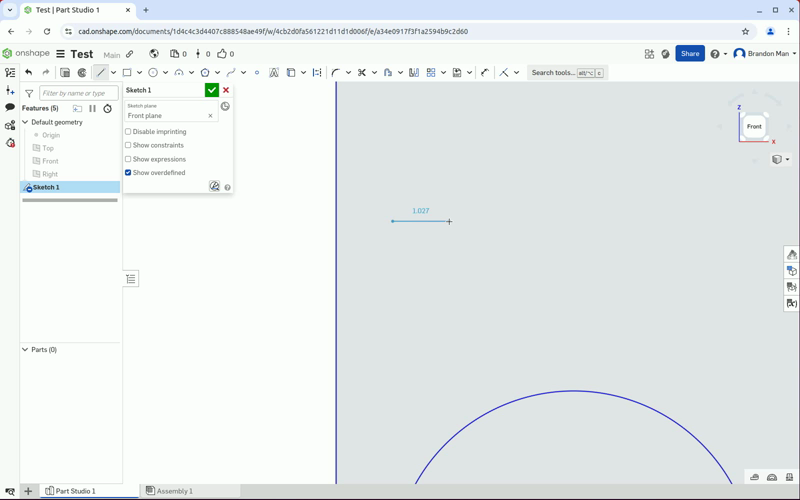
scroll(-6)
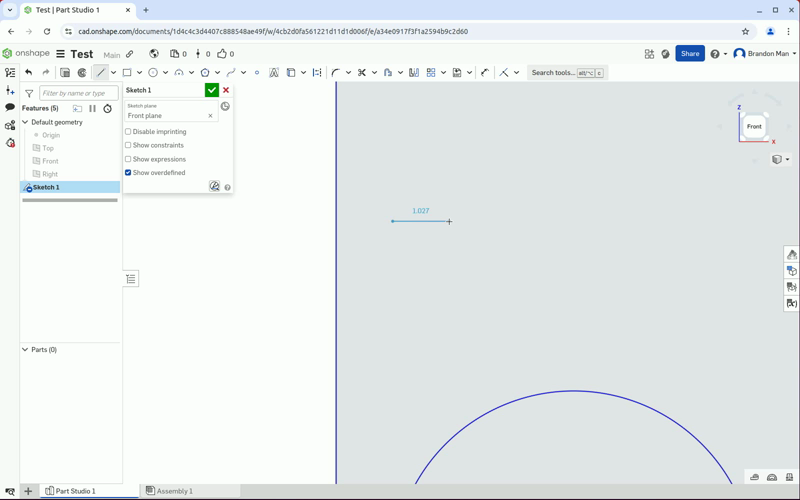
scroll(-6)
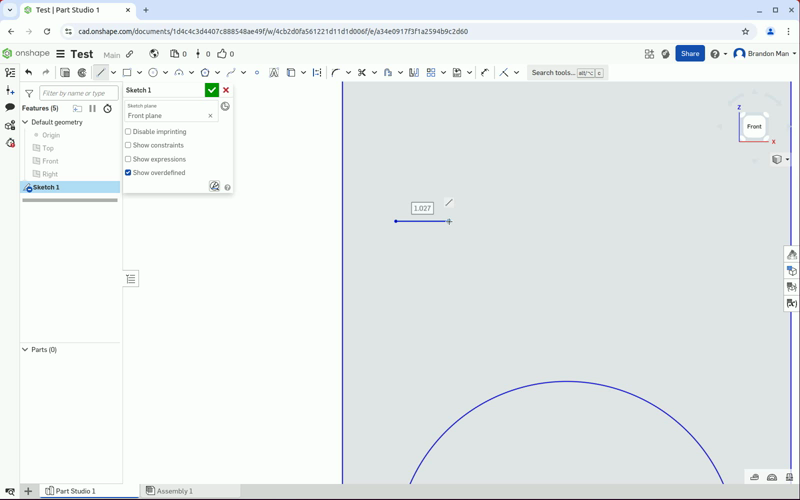
scroll(-6)
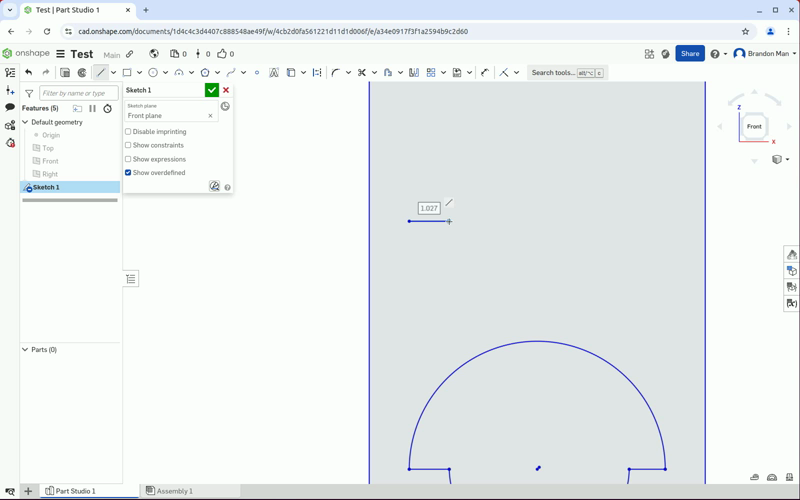
scroll(-6)
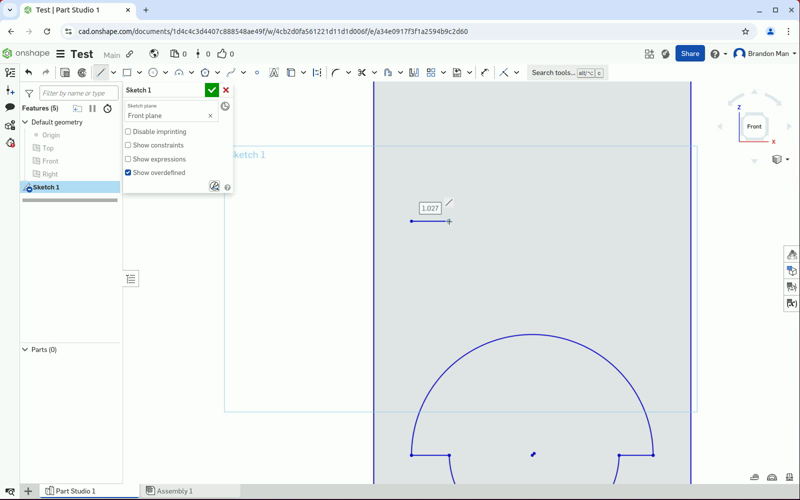
scroll(-6)
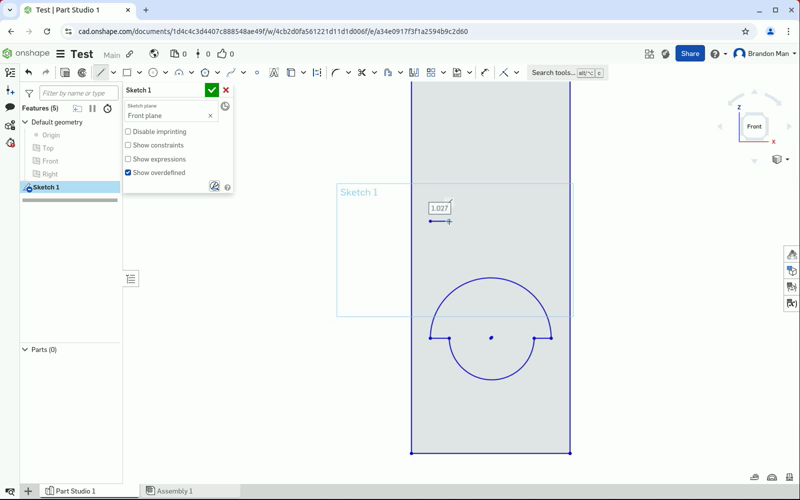
scroll(-6)
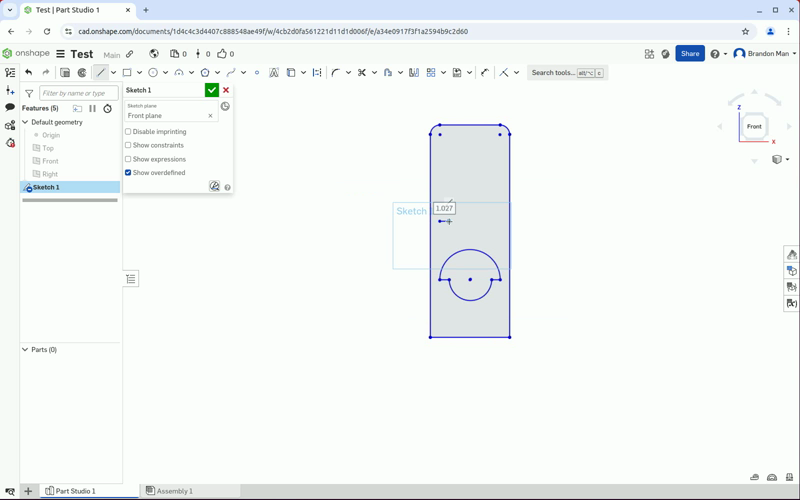
scroll(-6)
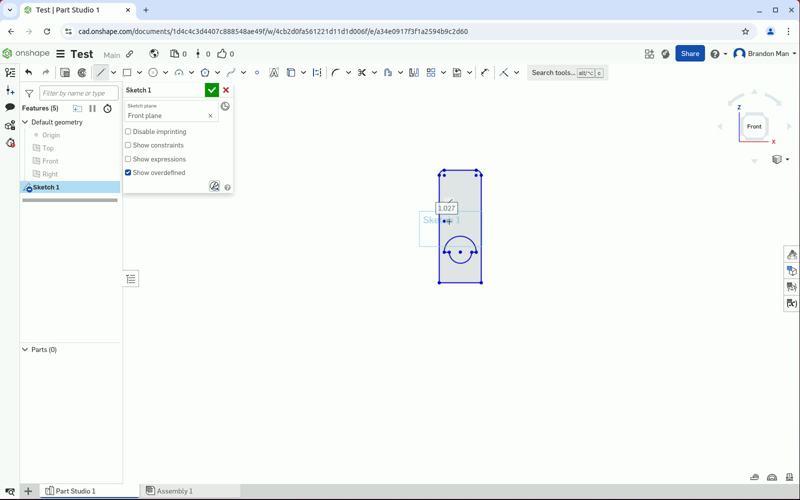
key_up(shift)
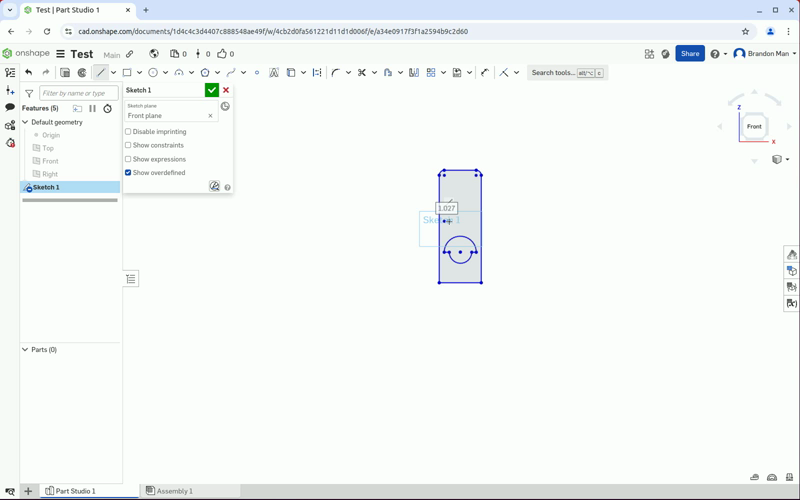
key(esc)
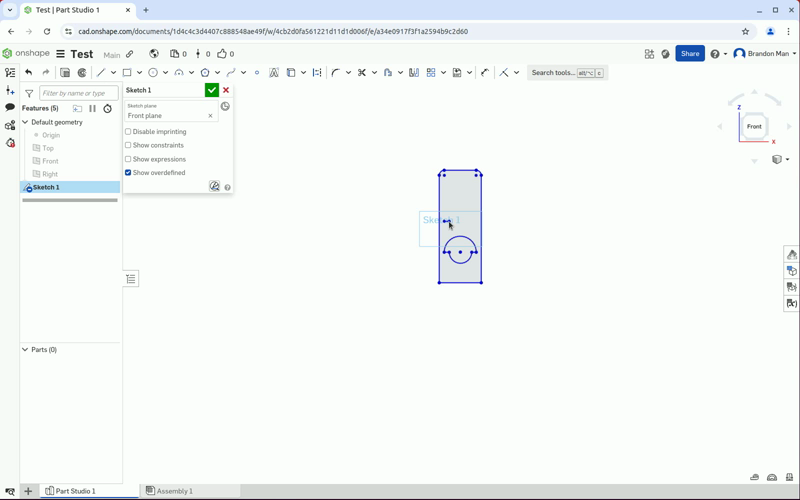
key(a)
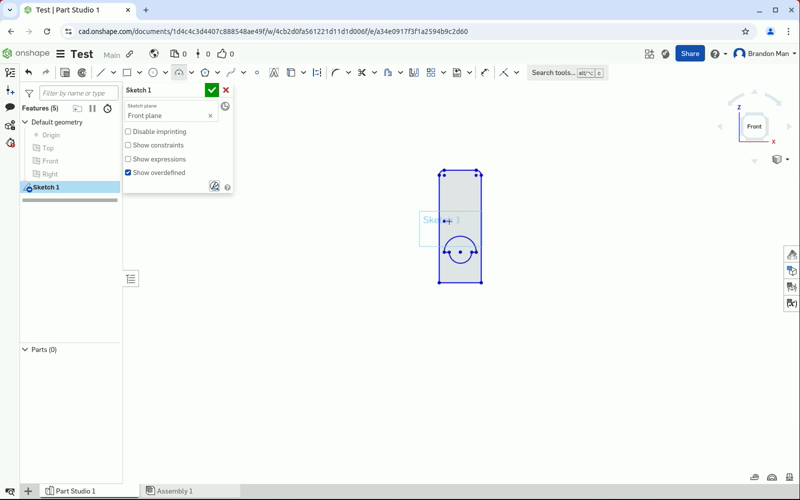
mouse_move(449, 221)
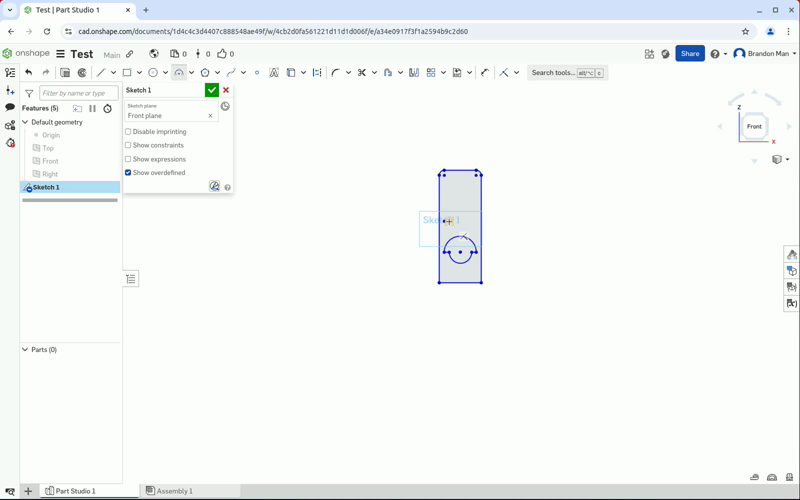
click(449, 221)
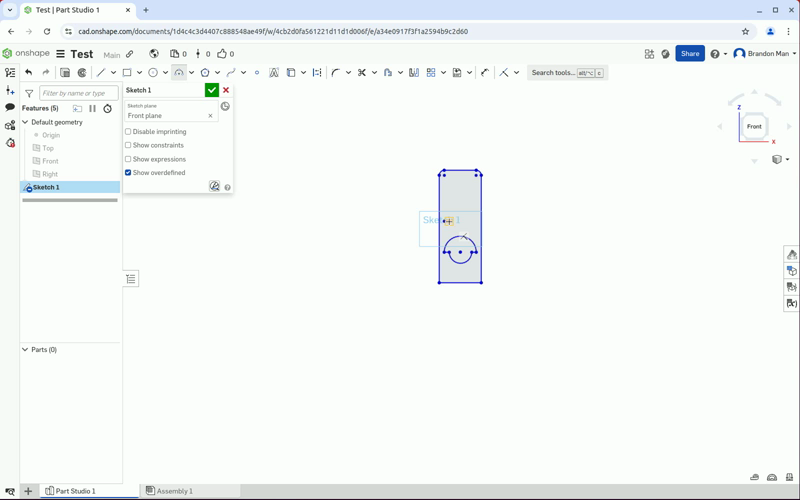
key_down(shift)
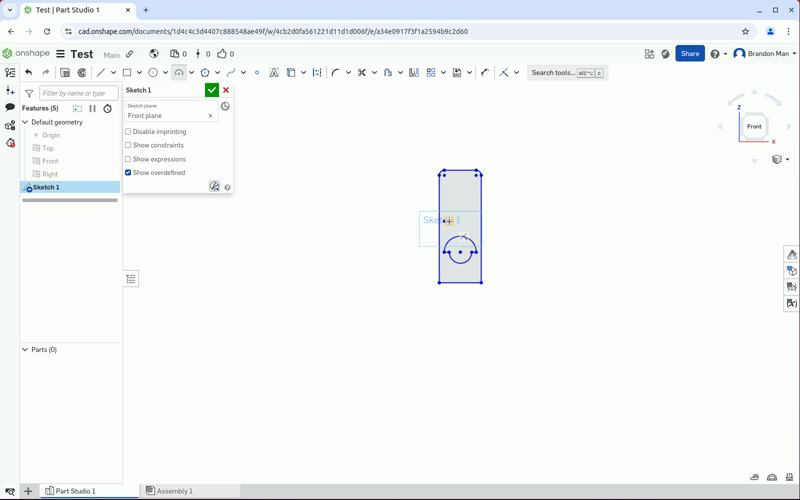
mouse_move(471, 221)
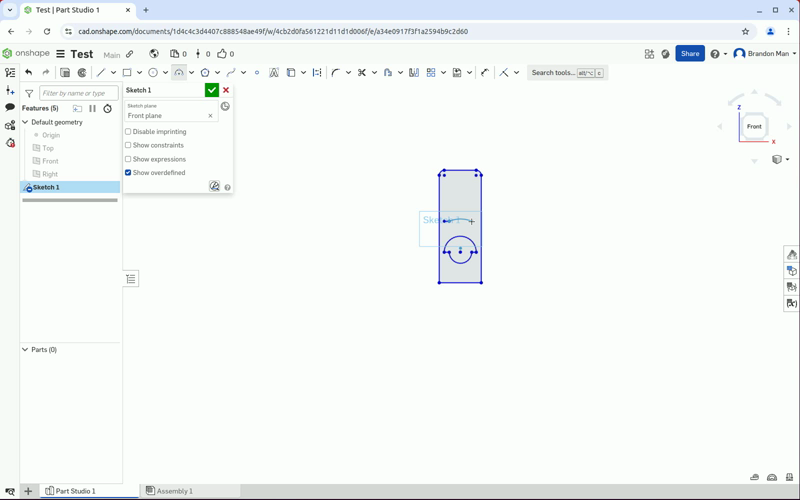
click(471, 221)
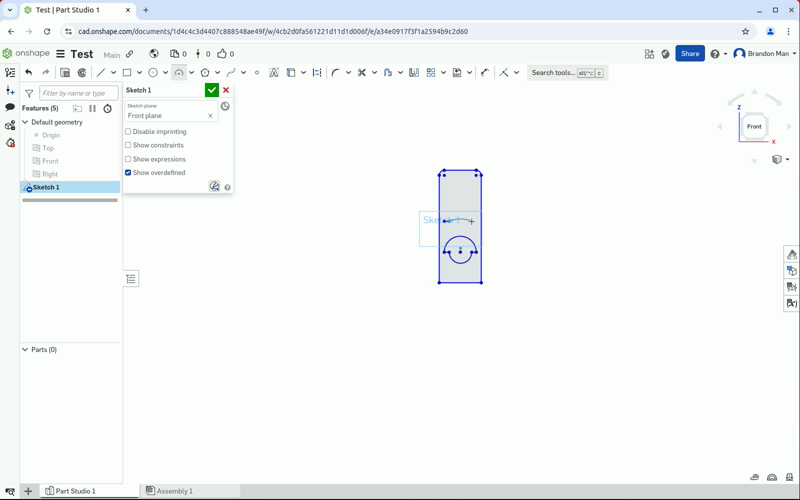
mouse_move(460, 232)
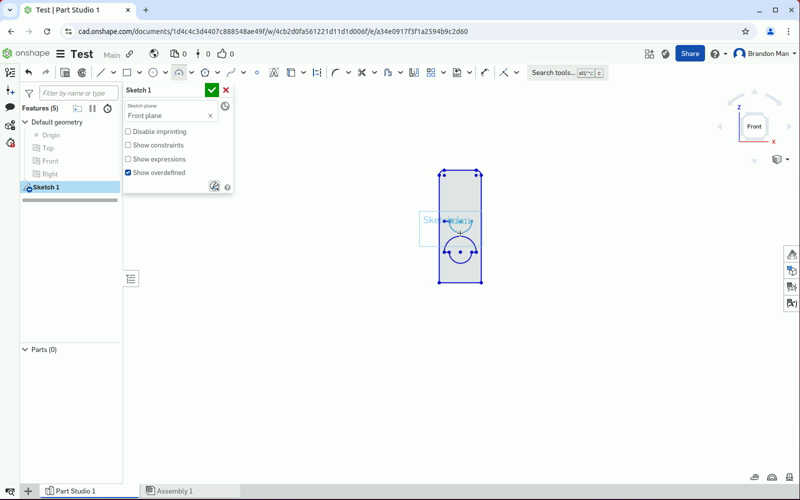
scroll(6)
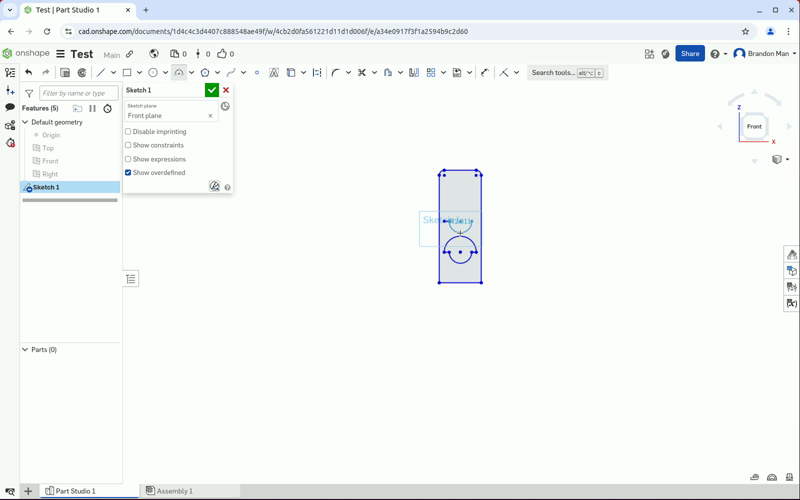
scroll(6)
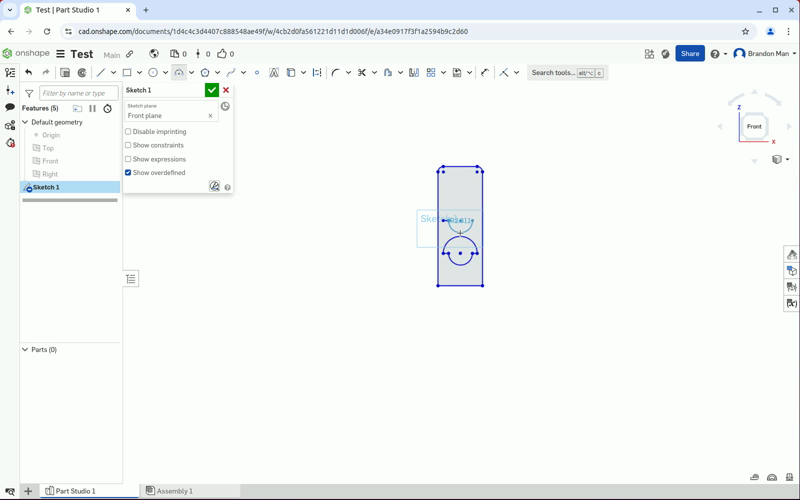
scroll(6)
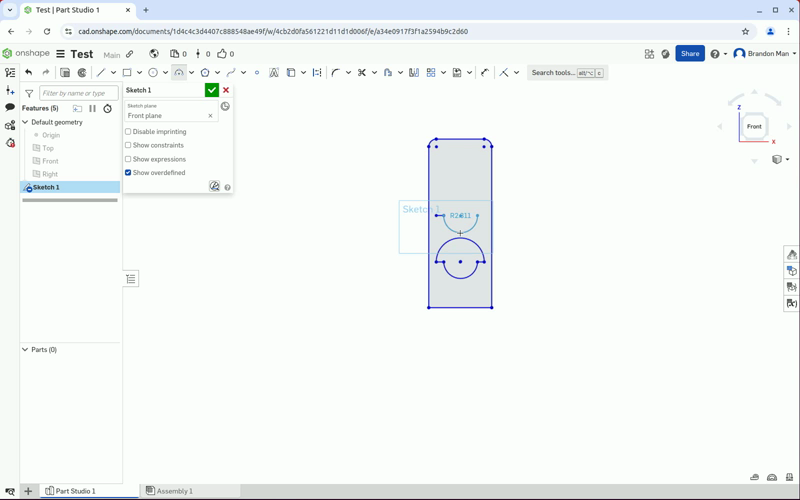
scroll(6)
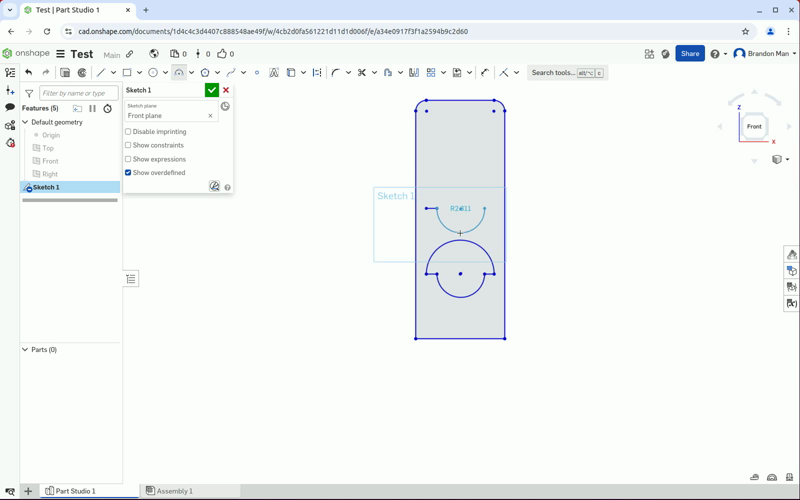
scroll(6)
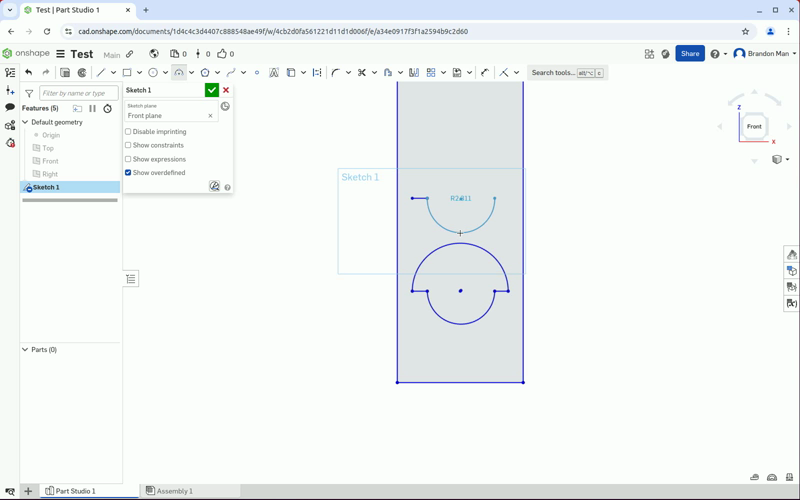
scroll(6)
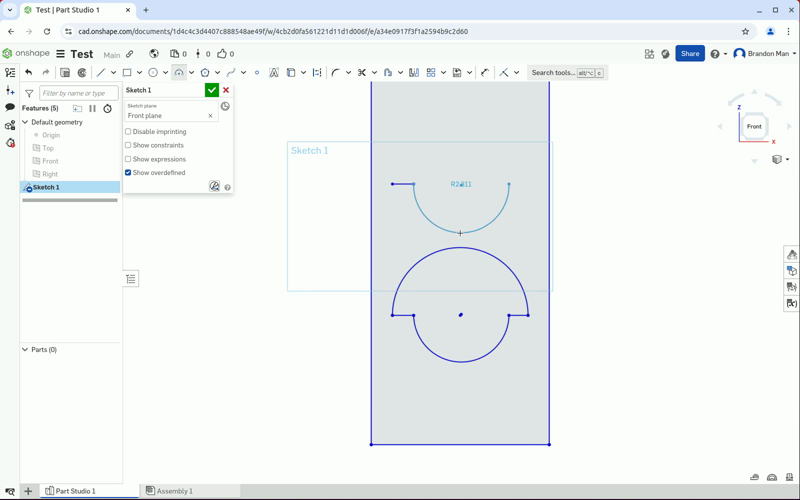
scroll(6)
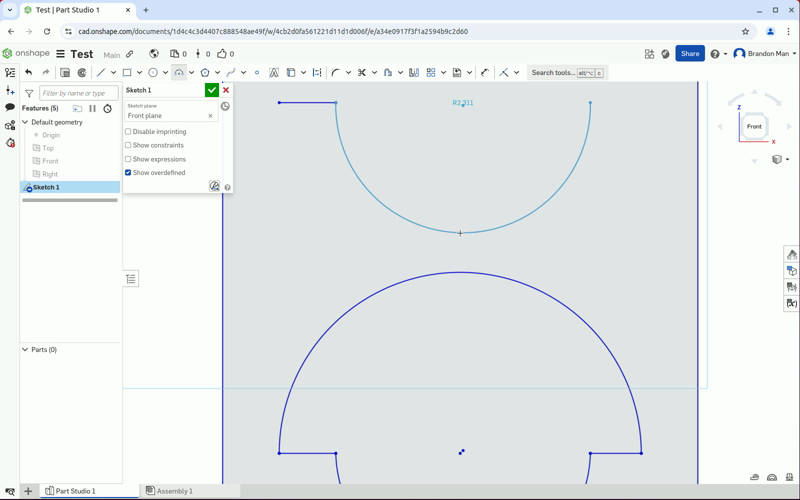
click(460, 232)
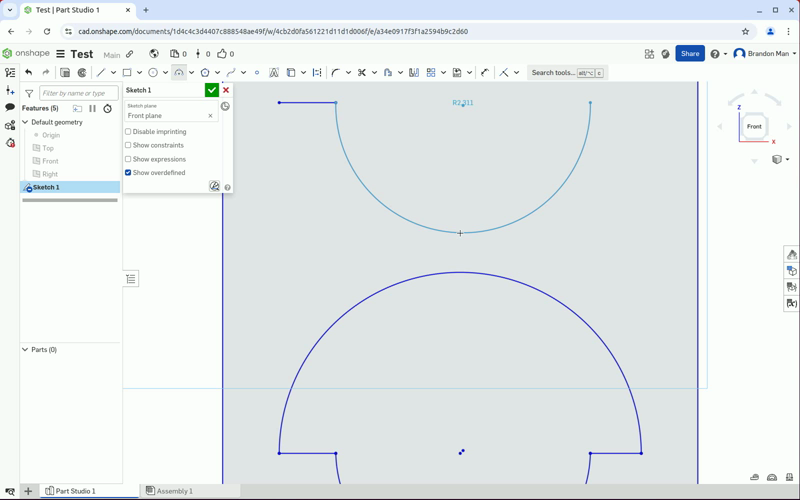
scroll(-6)
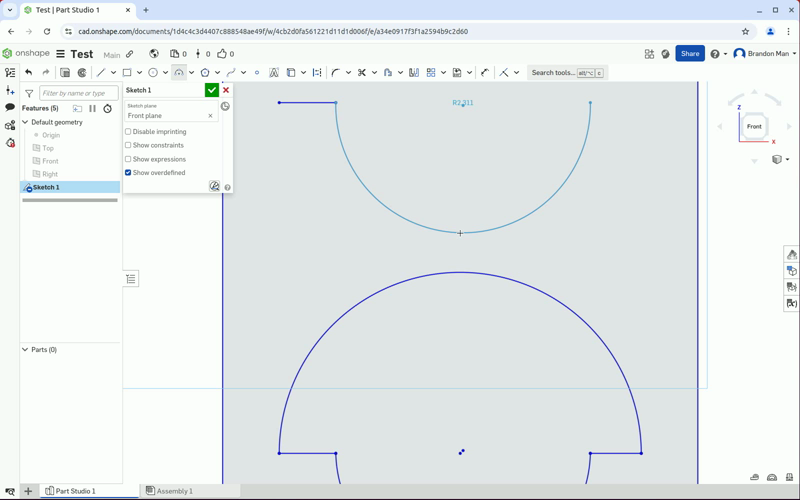
scroll(-6)
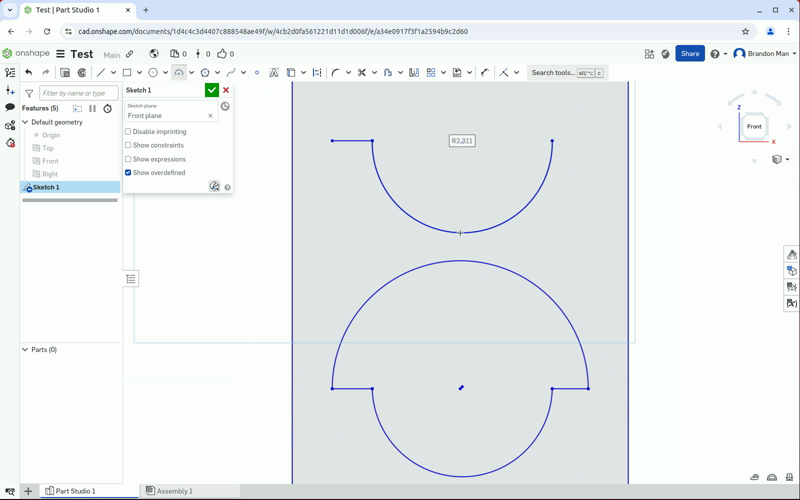
scroll(-6)
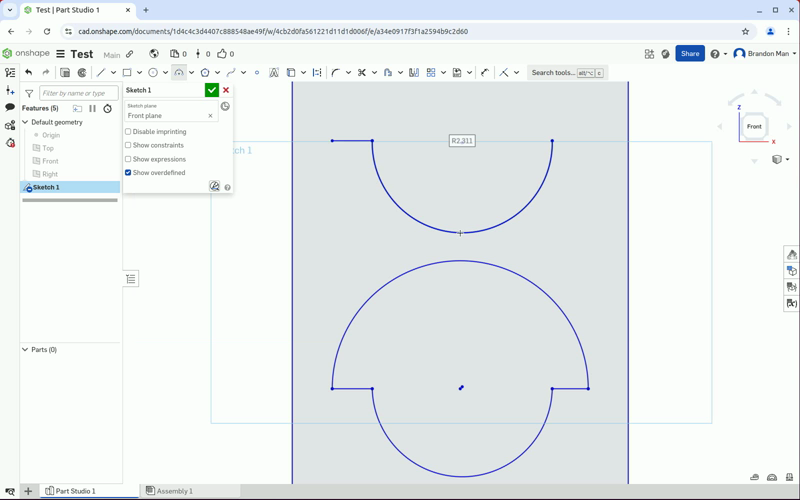
scroll(-6)
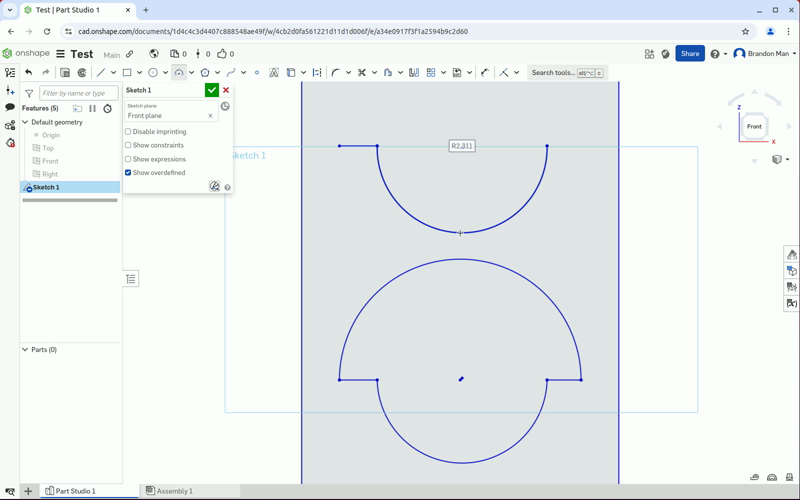
scroll(-6)
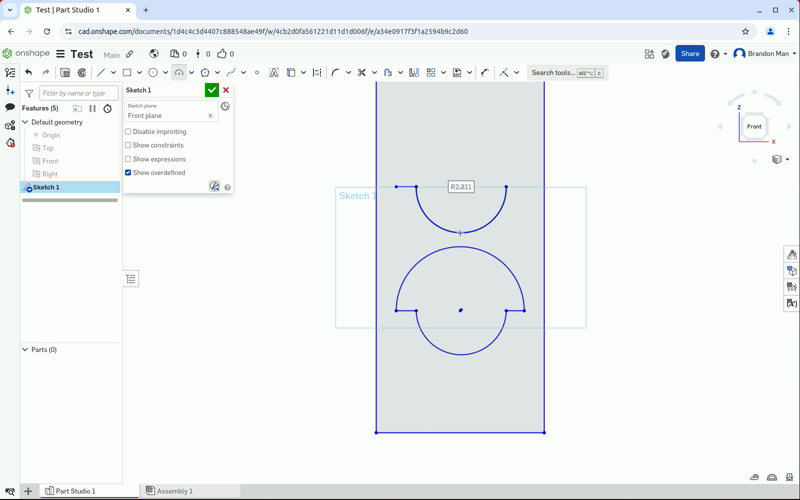
scroll(-6)
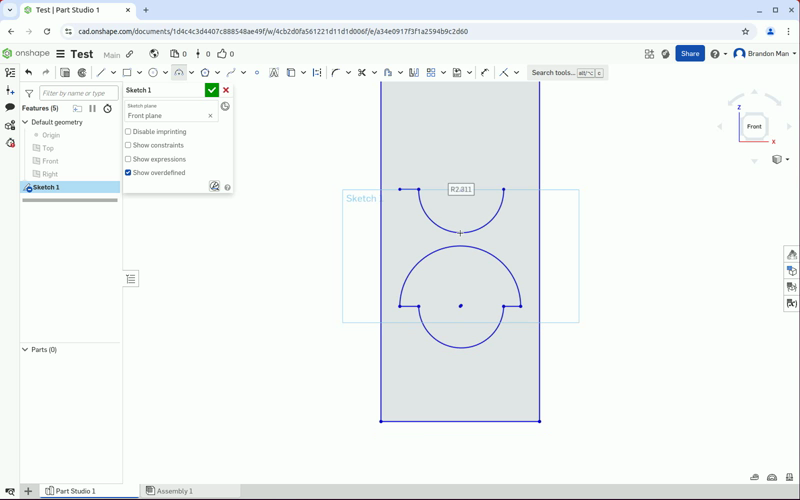
scroll(-6)
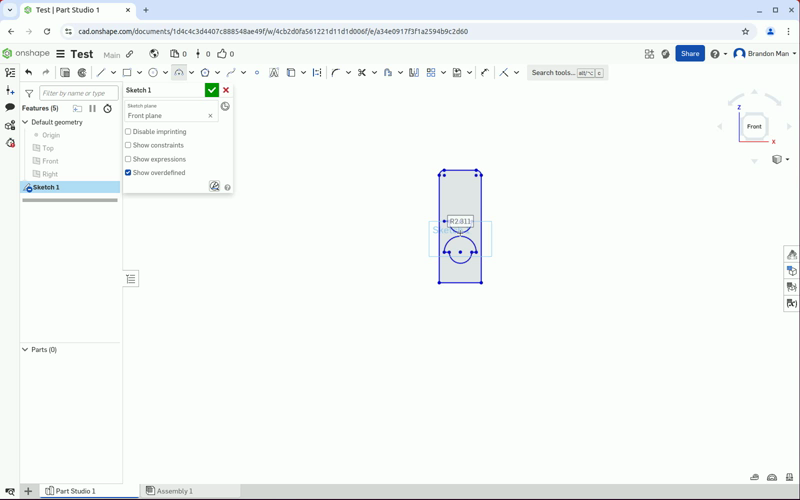
key_up(shift)
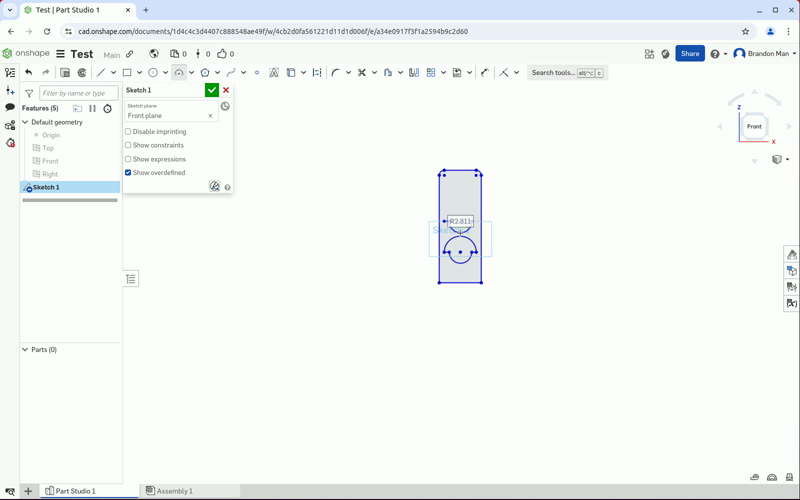
key(esc)
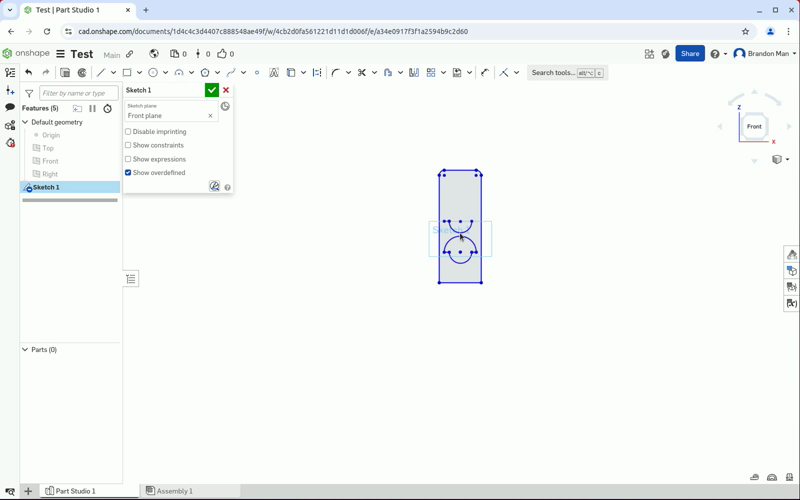
key(l)
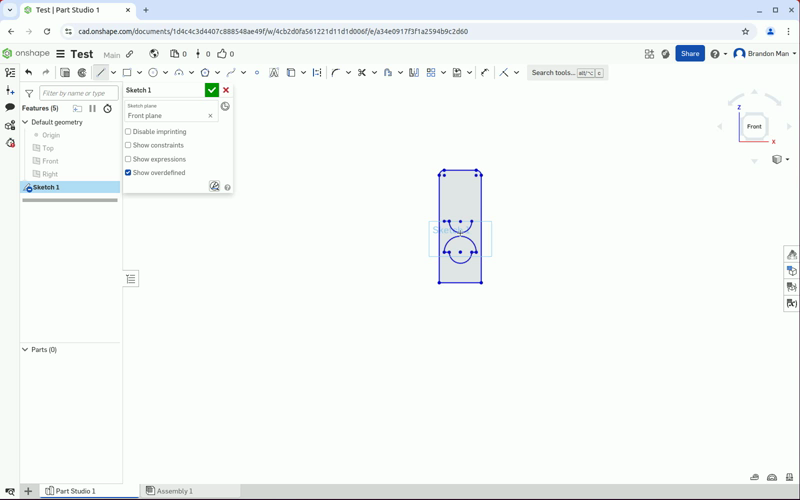
mouse_move(471, 221)
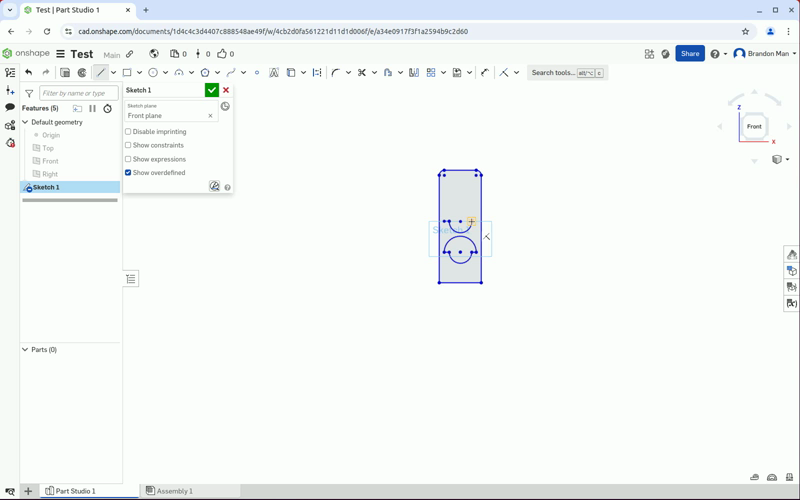
click(471, 221)
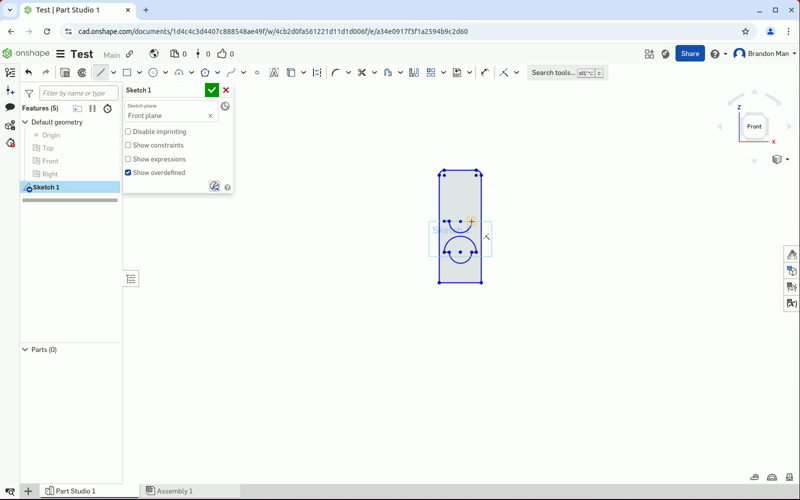
key_down(shift)
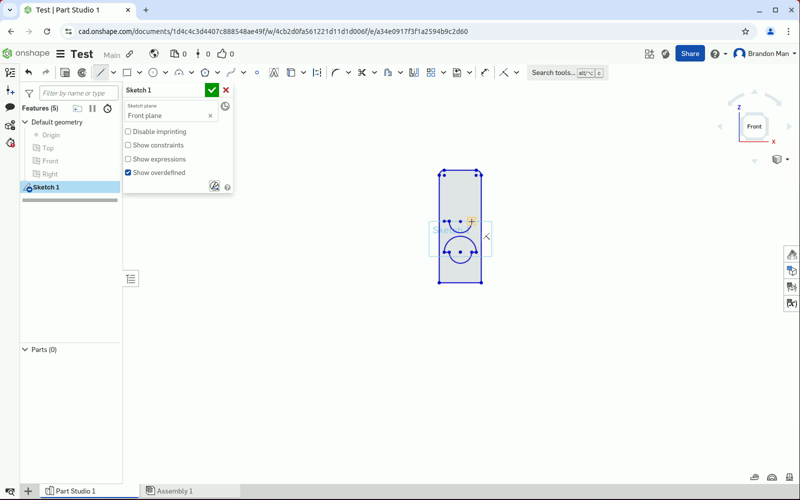
mouse_move(501, 221)
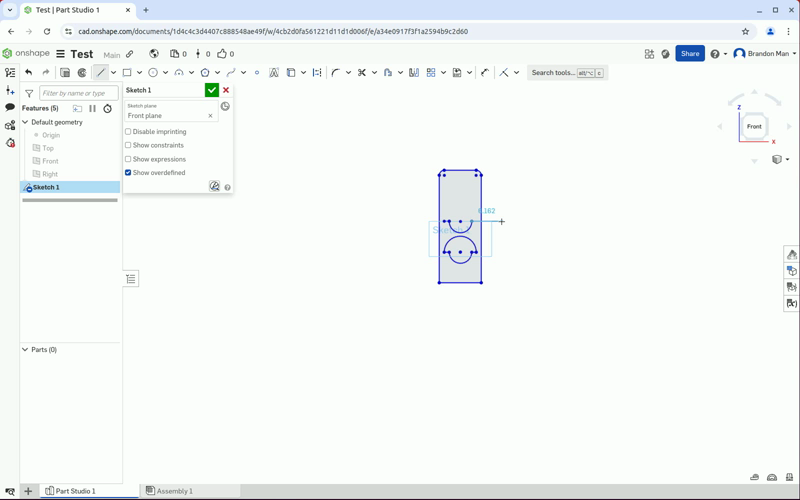
mouse_move(476, 221)
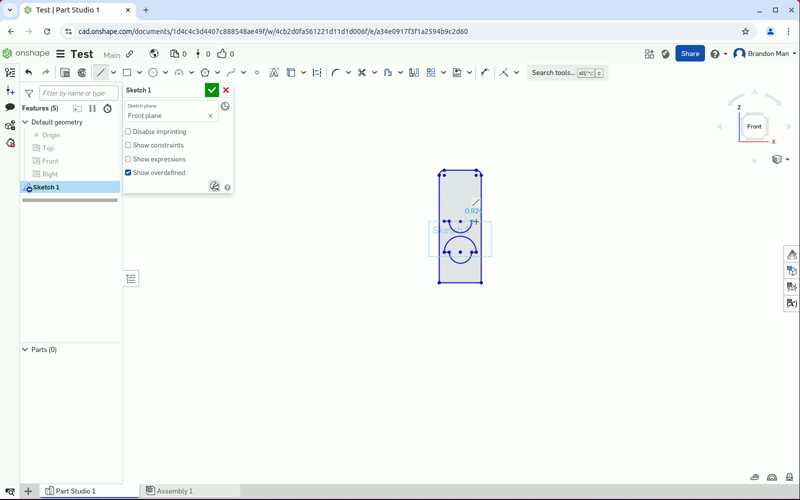
scroll(6)
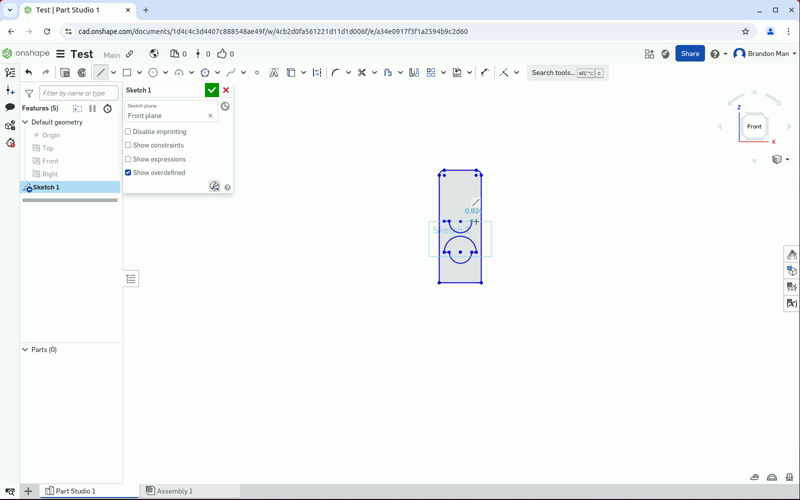
scroll(6)
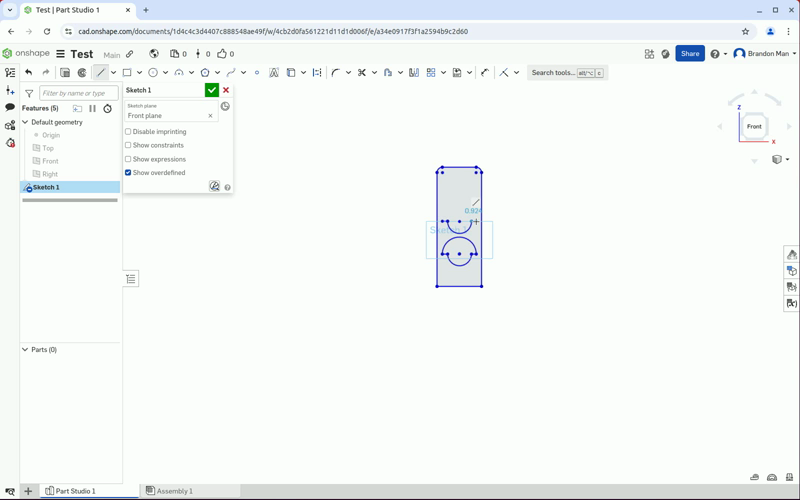
scroll(6)
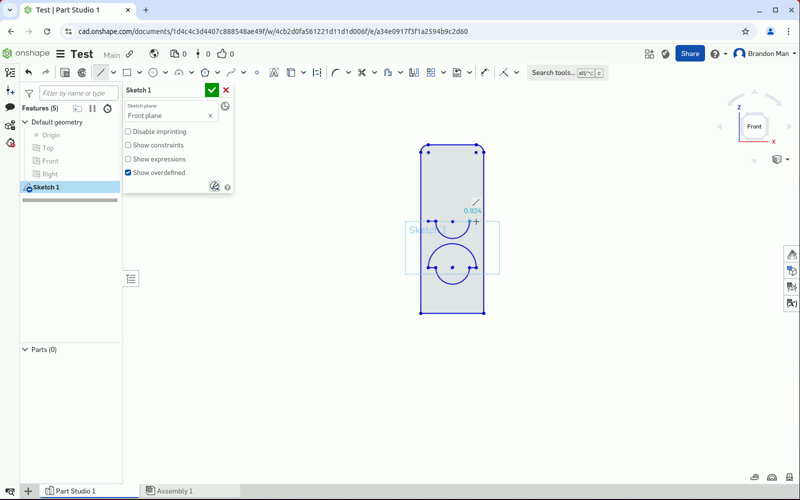
scroll(6)
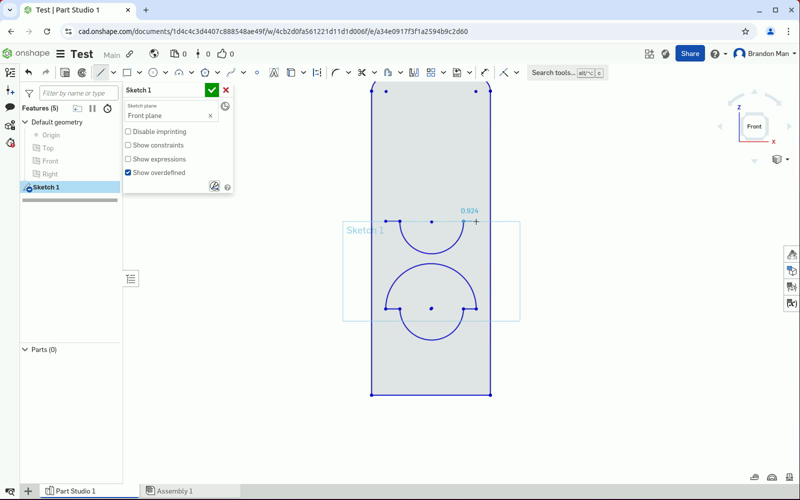
scroll(6)
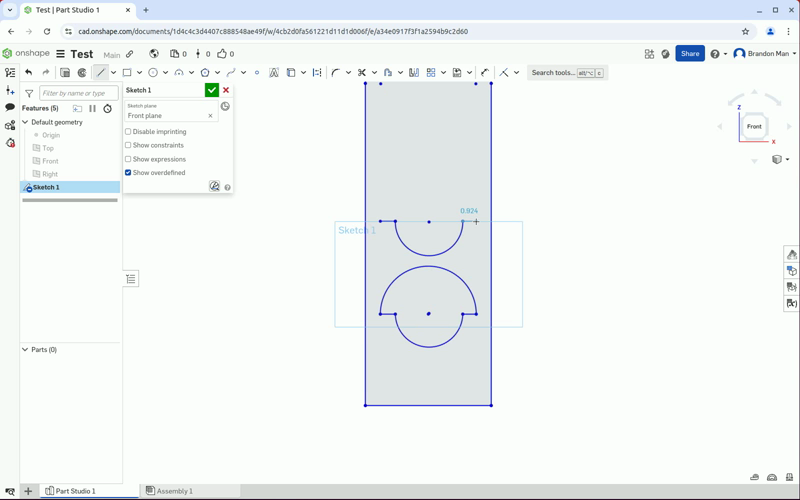
scroll(6)
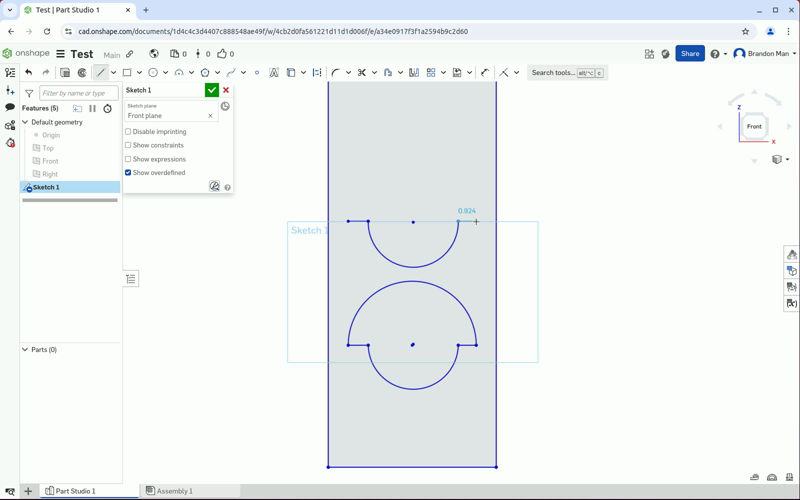
scroll(6)
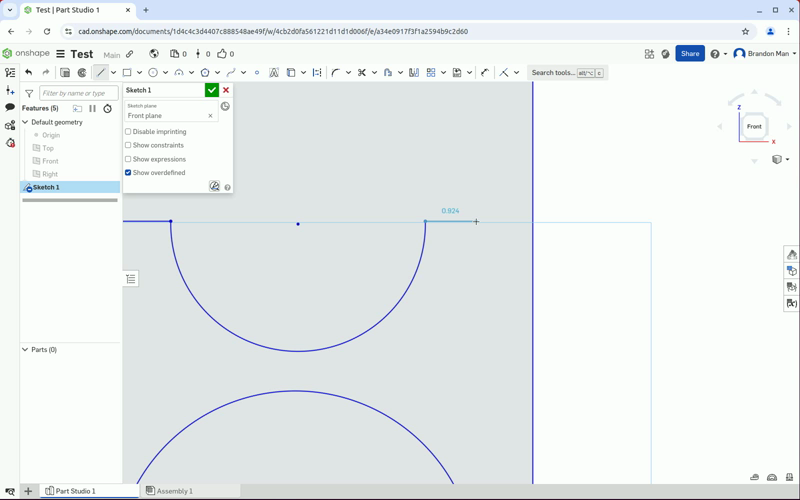
click(476, 221)
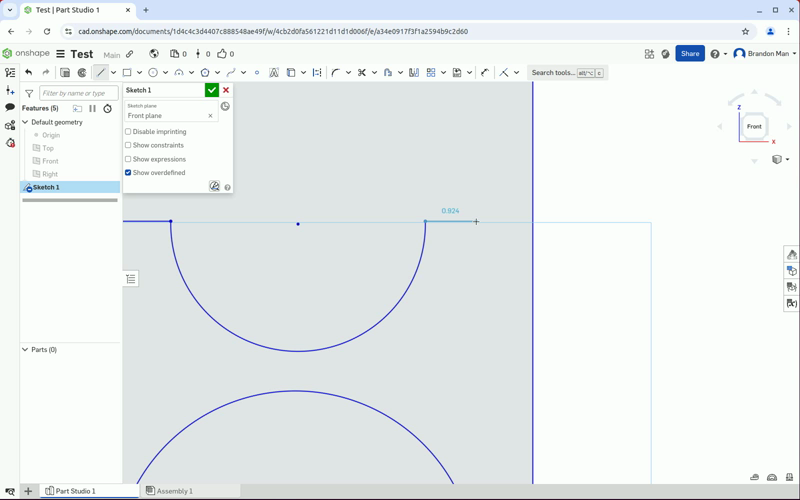
scroll(-6)
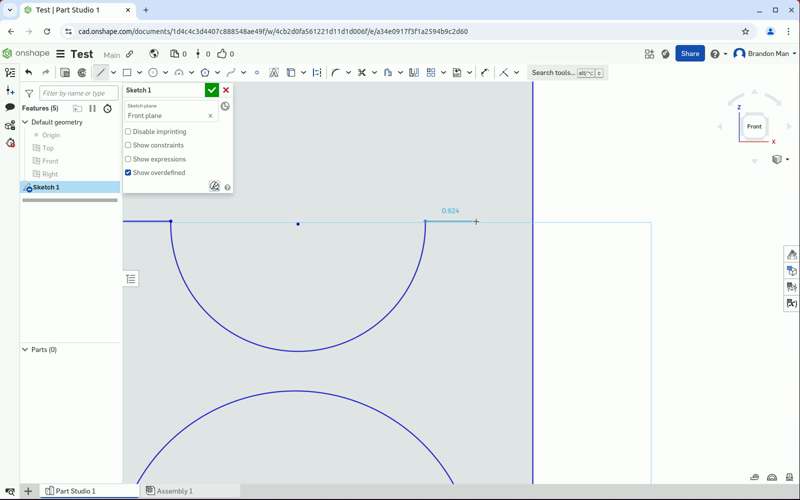
scroll(-6)
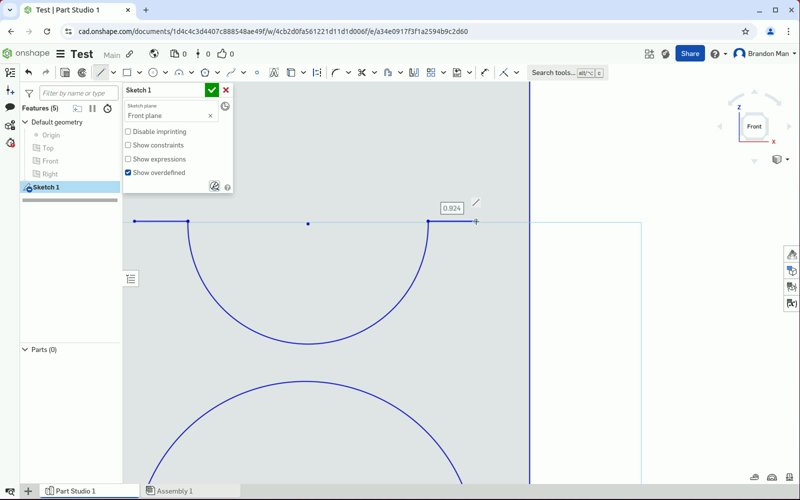
scroll(-6)
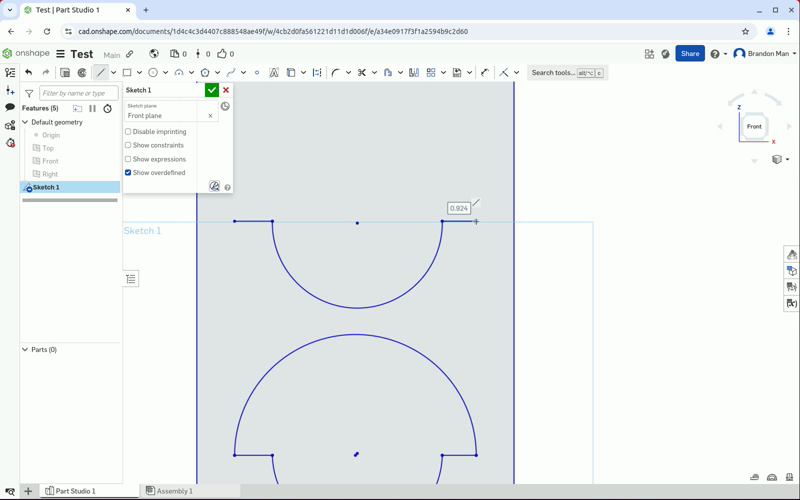
scroll(-6)
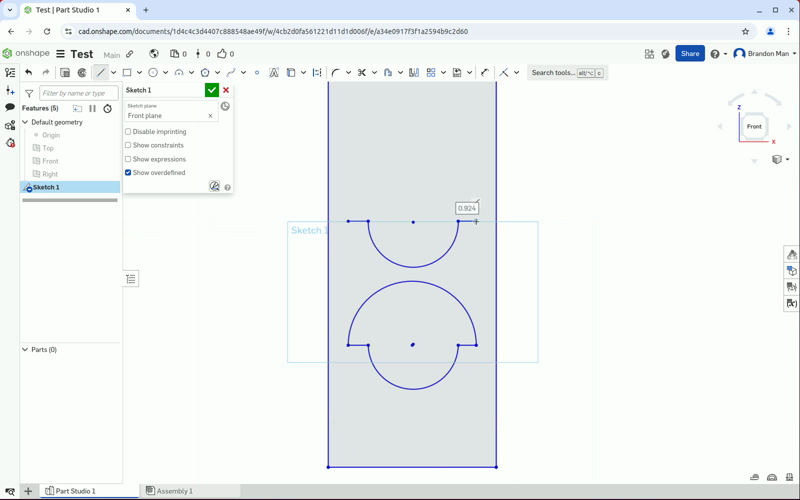
scroll(-6)
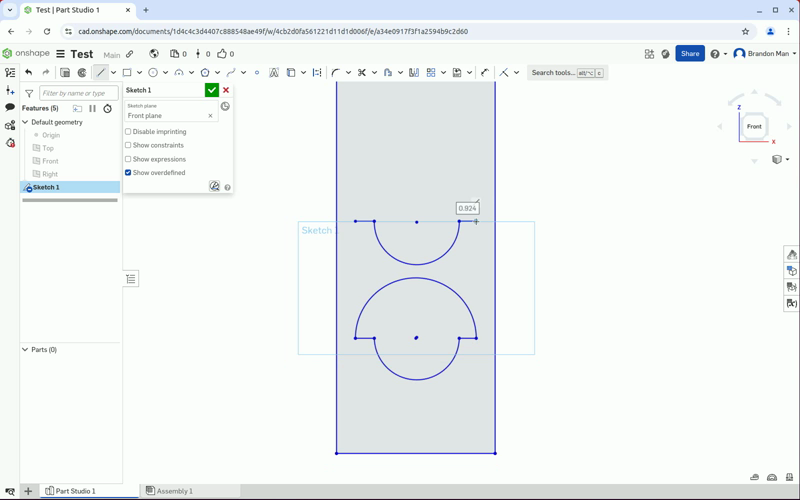
scroll(-6)
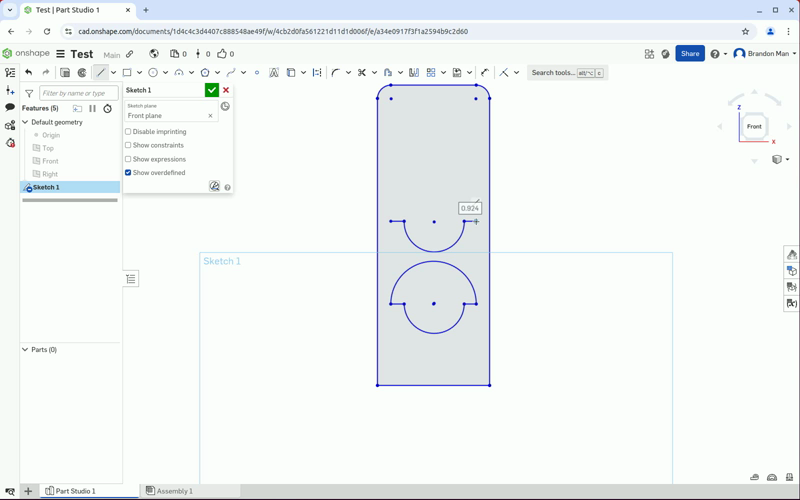
scroll(-6)
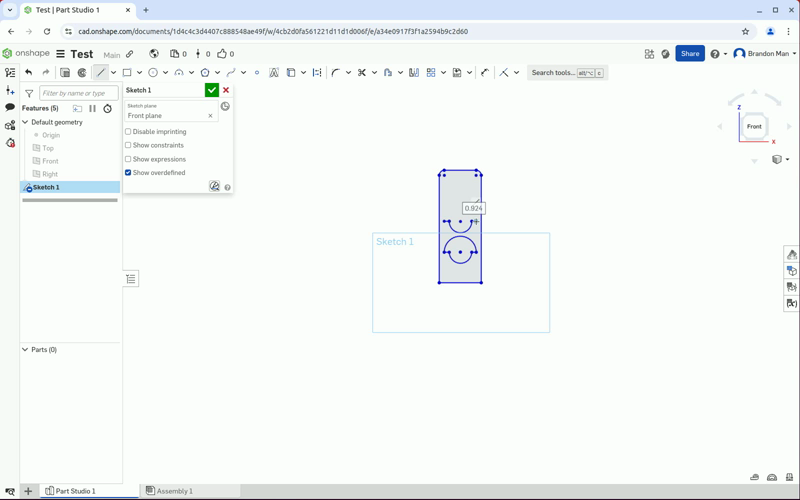
key_up(shift)
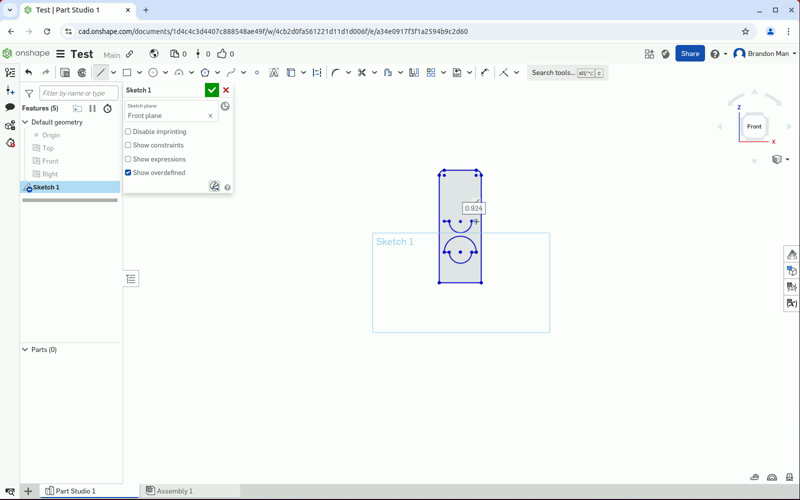
key(esc)
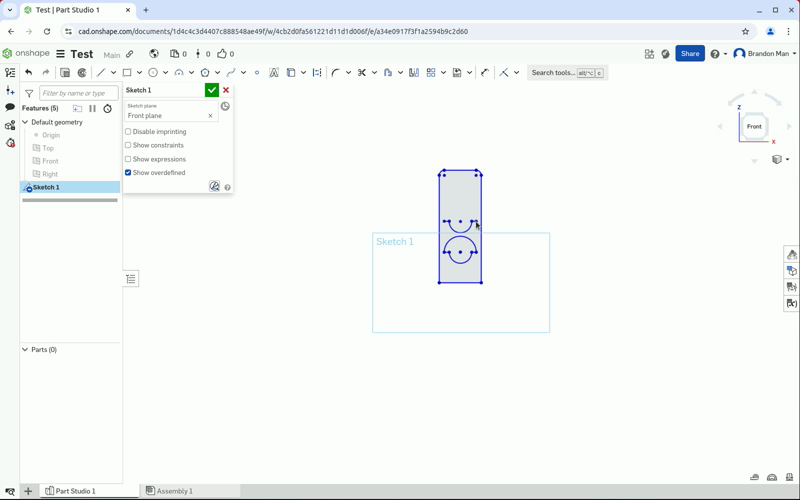
key(a)
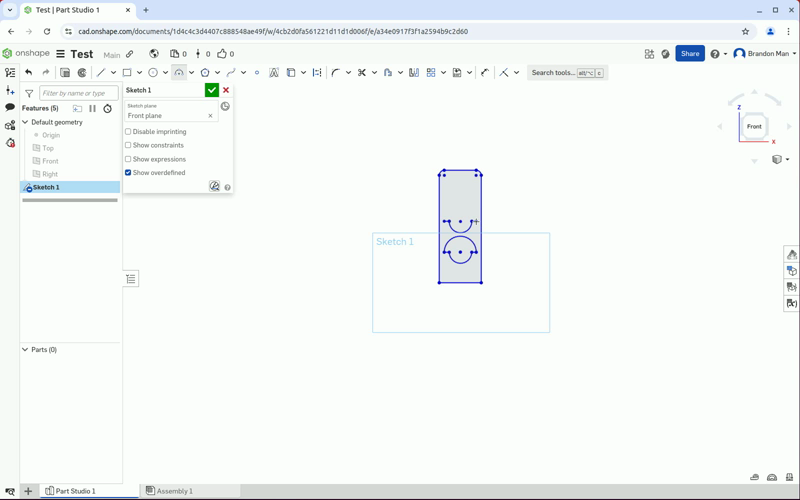
mouse_move(476, 221)
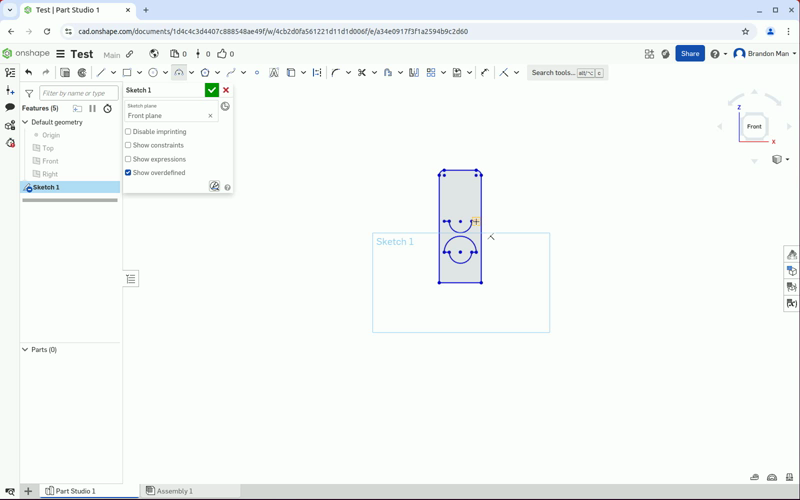
click(476, 221)
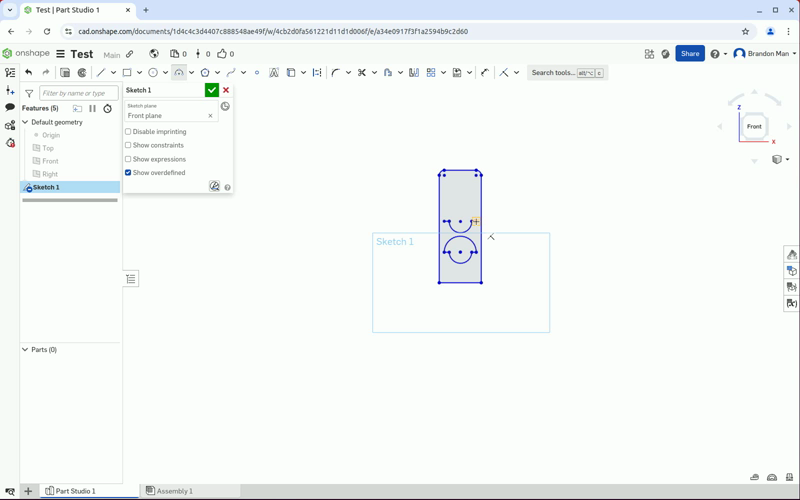
mouse_move(444, 221)
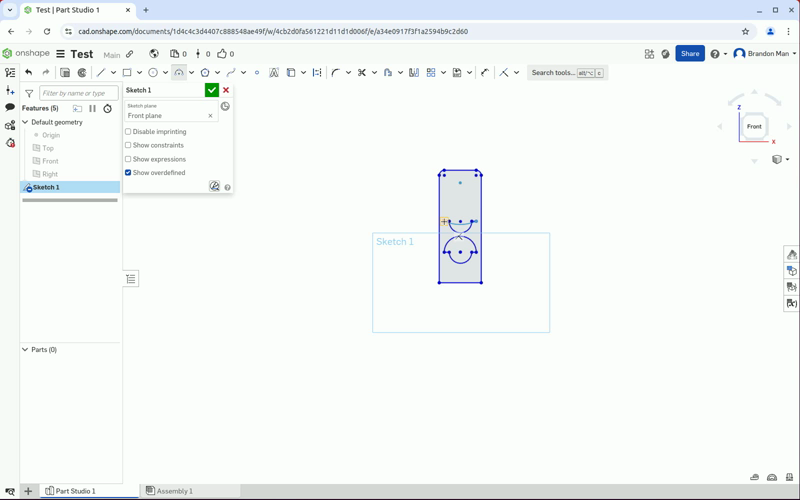
click(444, 221)
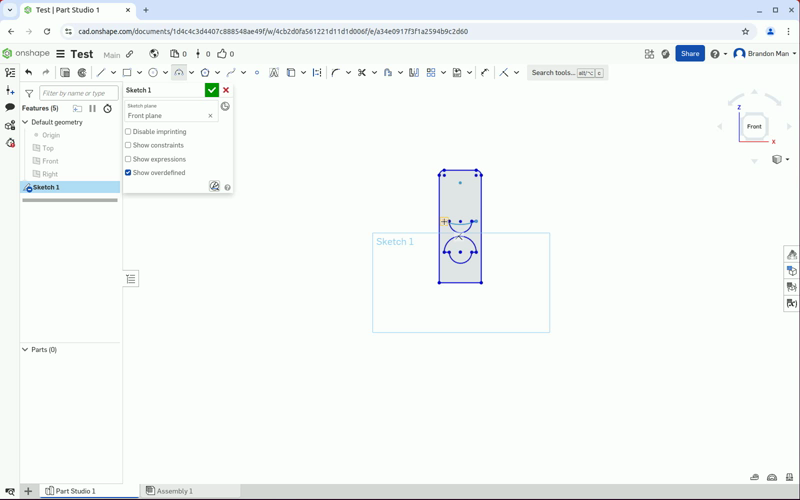
key_down(shift)
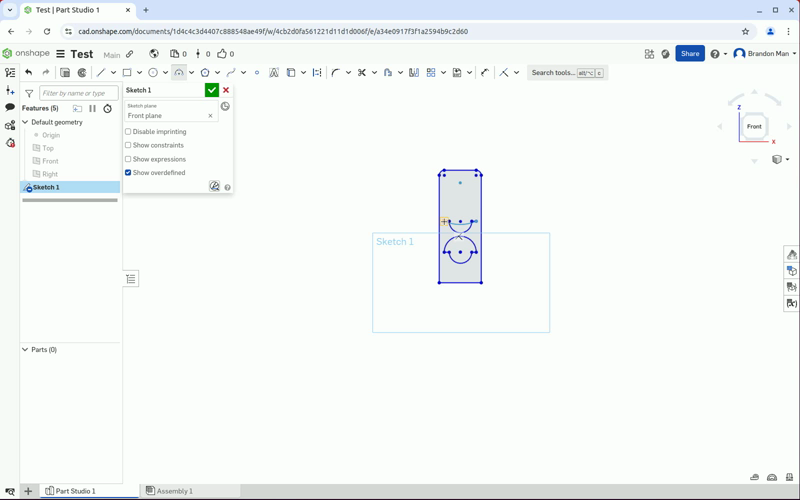
mouse_move(460, 205)
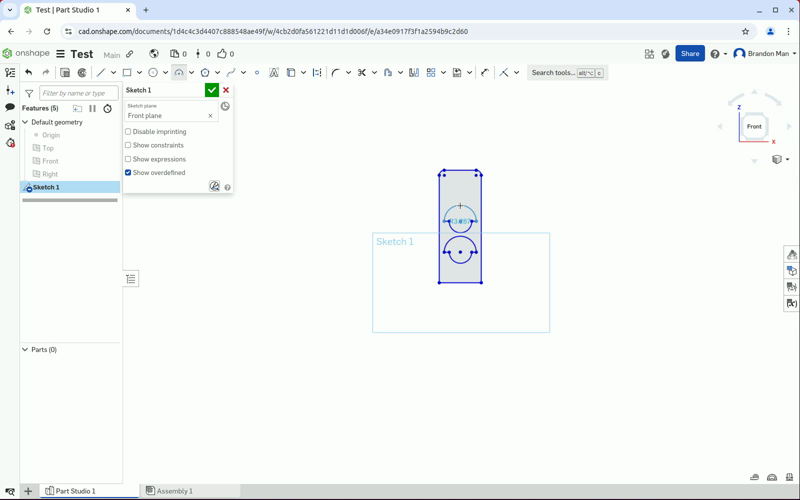
click(460, 205)
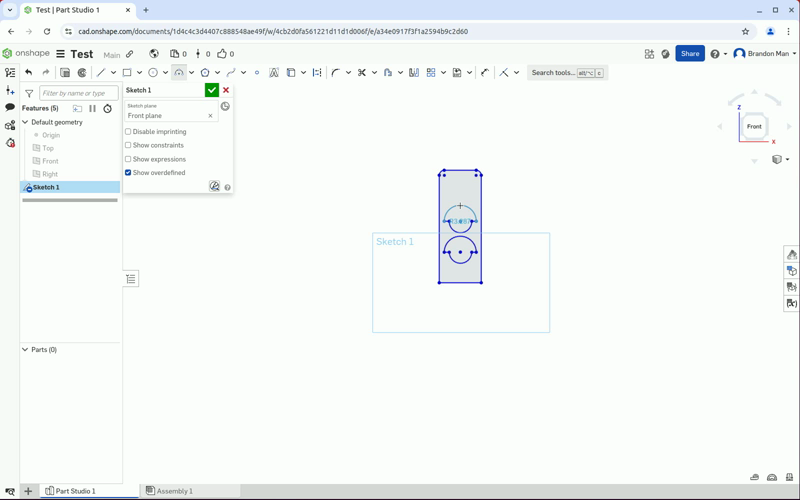
key_up(shift)
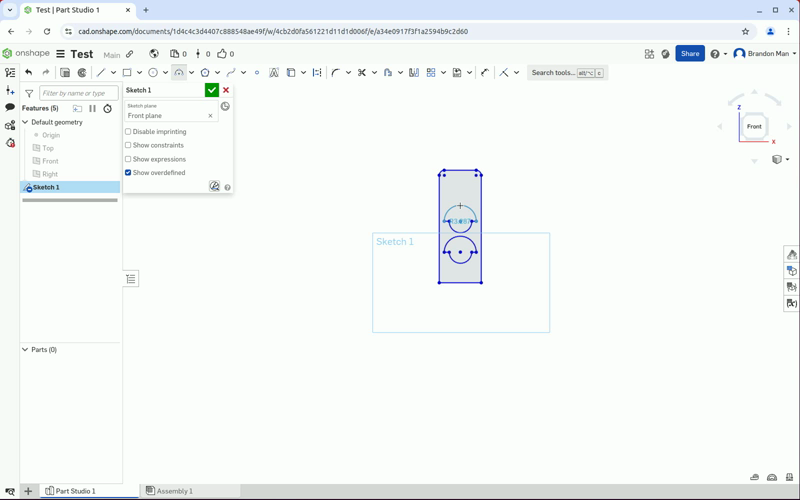
key(esc)
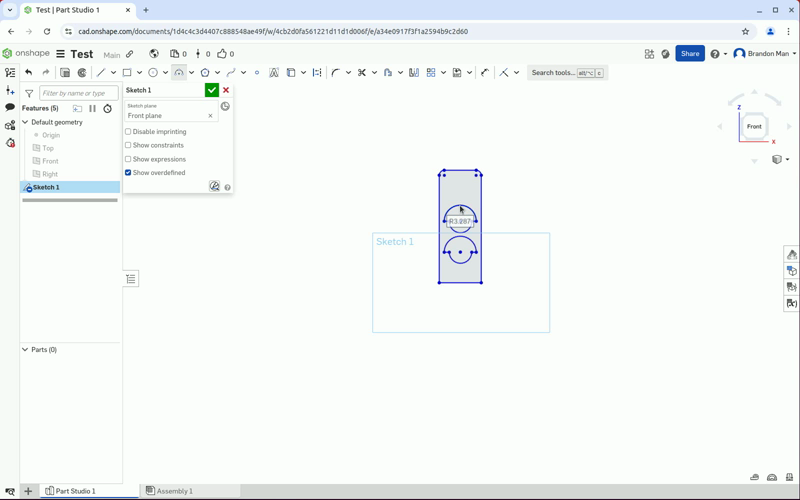
key(l)
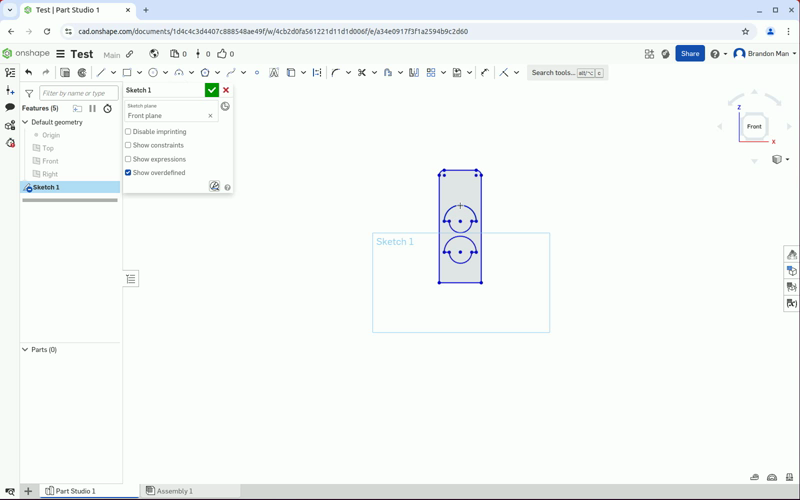
key_down(shift)
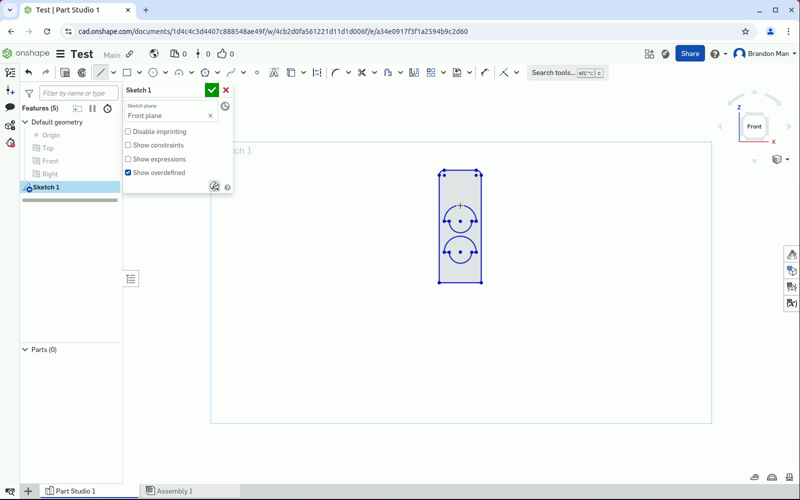
mouse_move(444, 190)
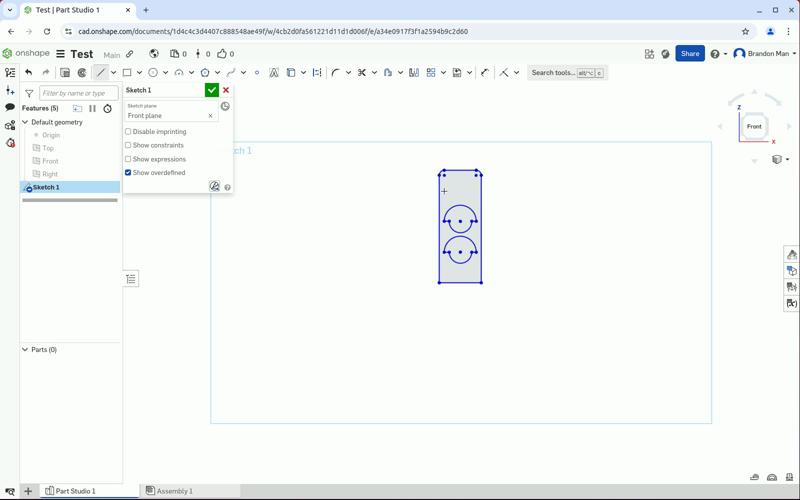
click(444, 190)
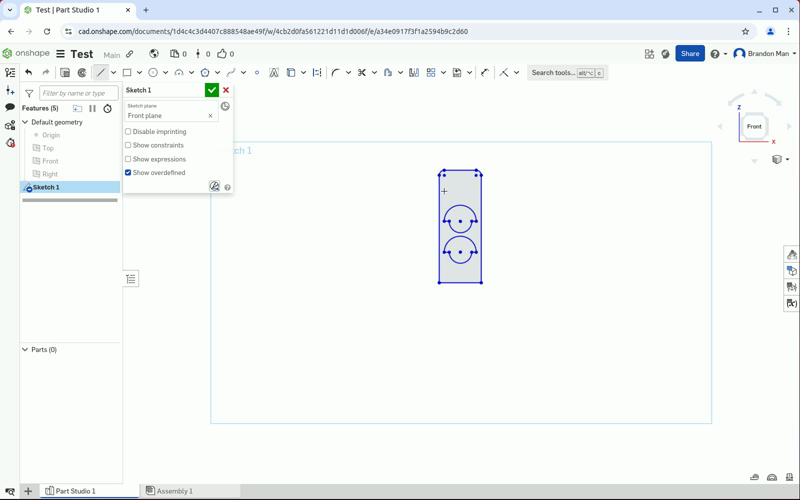
key_up(shift)
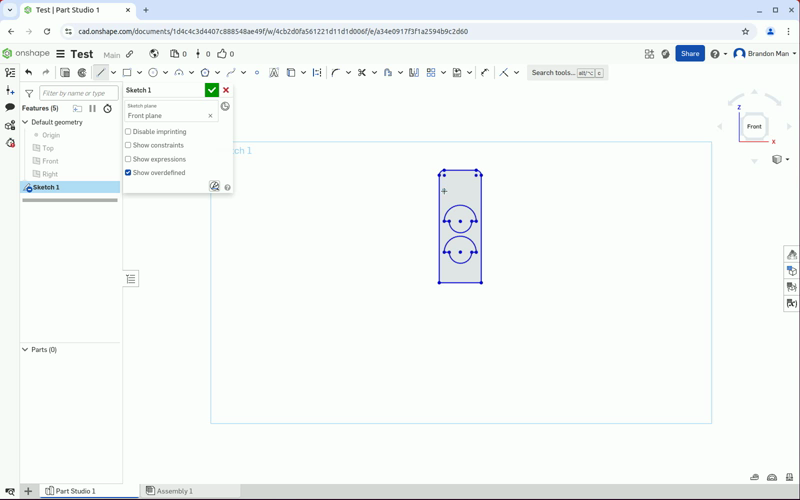
key_down(shift)
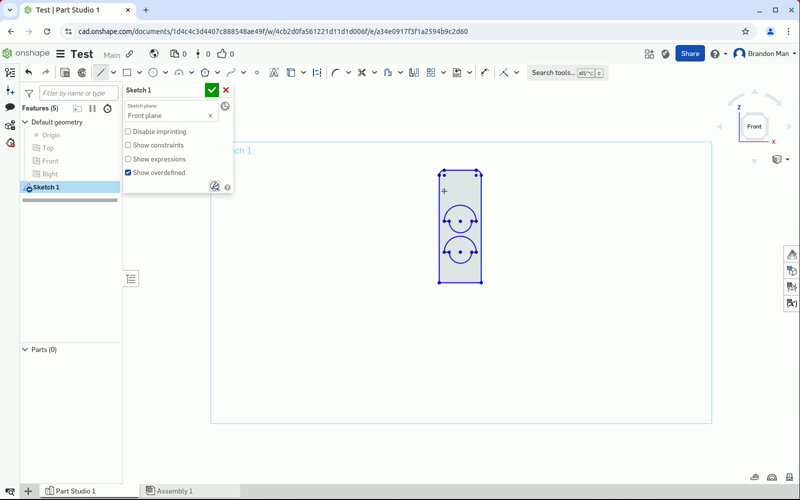
mouse_move(474, 190)
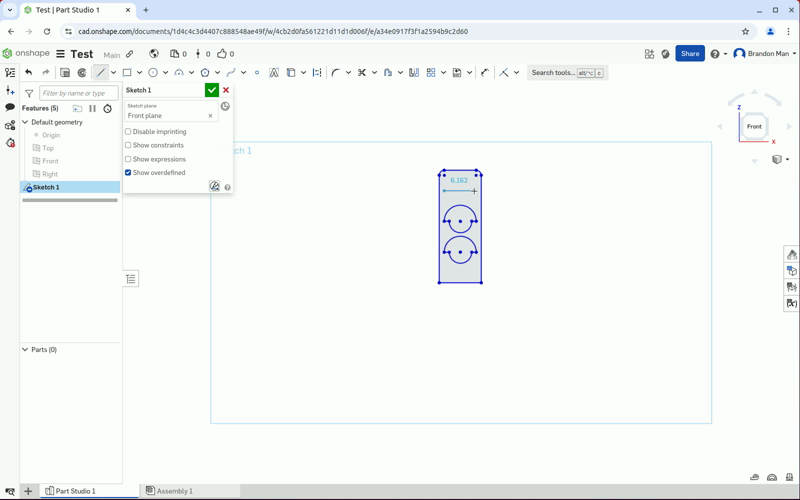
mouse_move(449, 190)
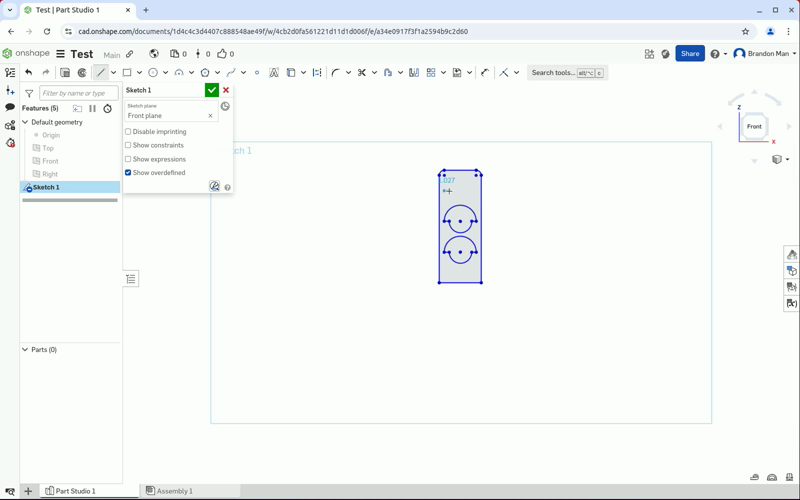
scroll(6)
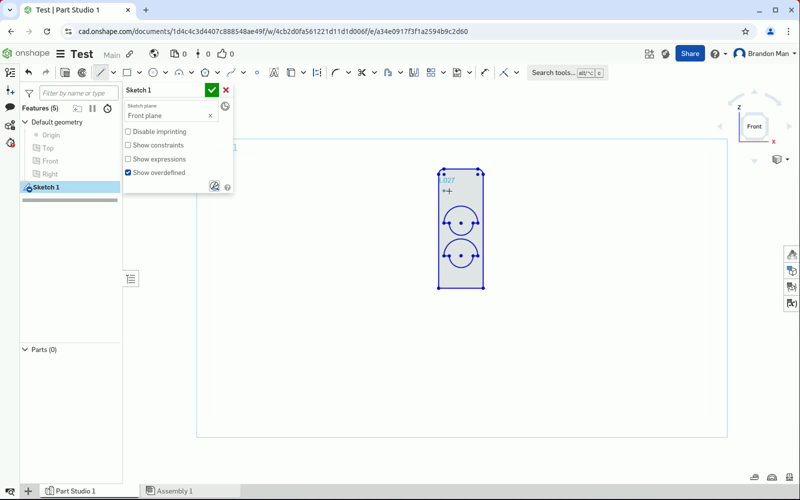
scroll(6)
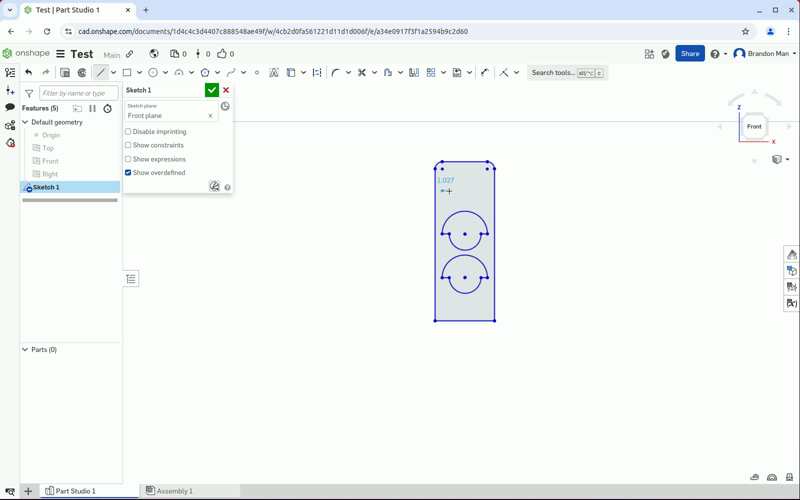
scroll(6)
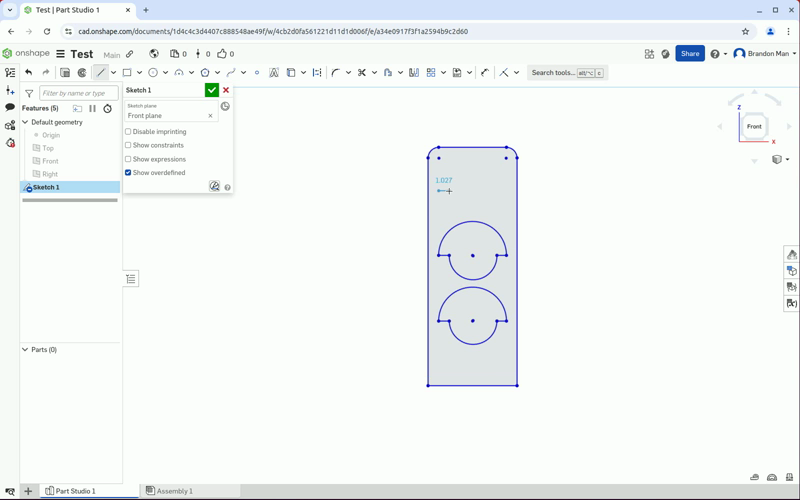
scroll(6)
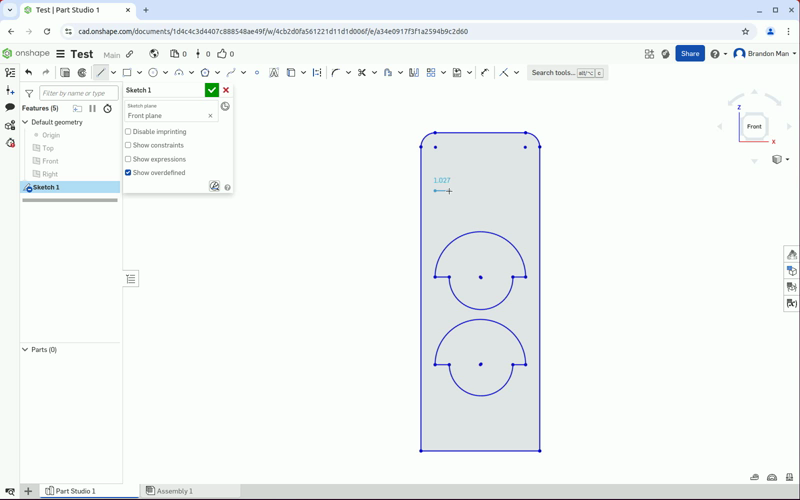
scroll(6)
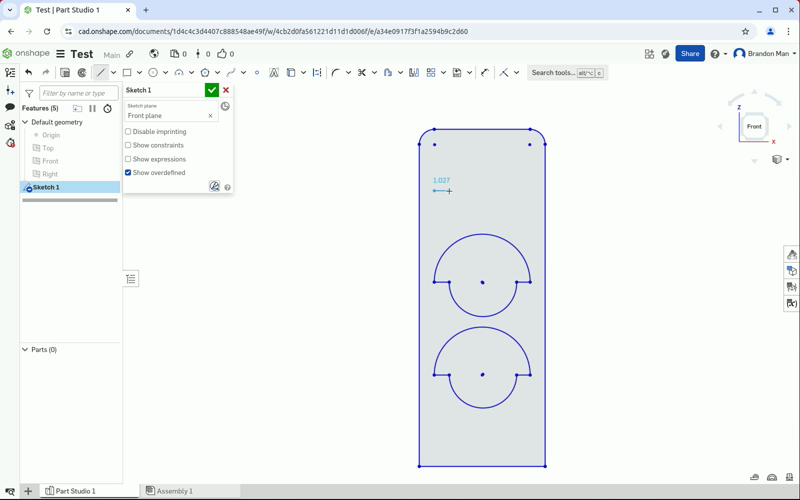
scroll(6)
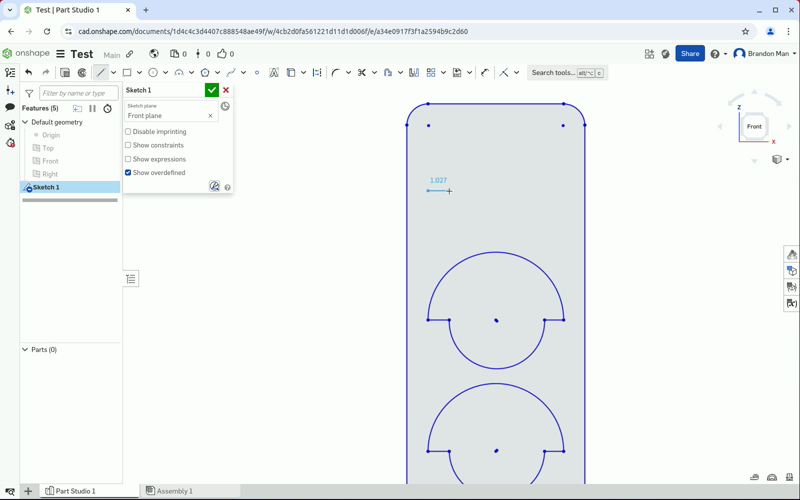
scroll(6)
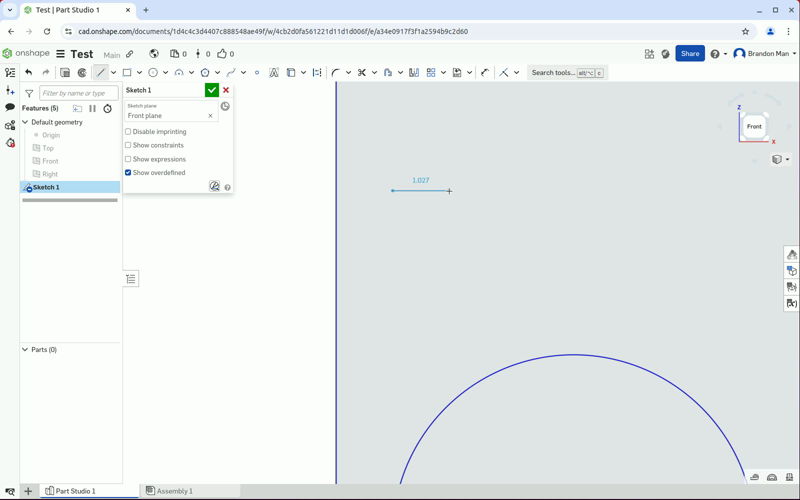
click(449, 190)
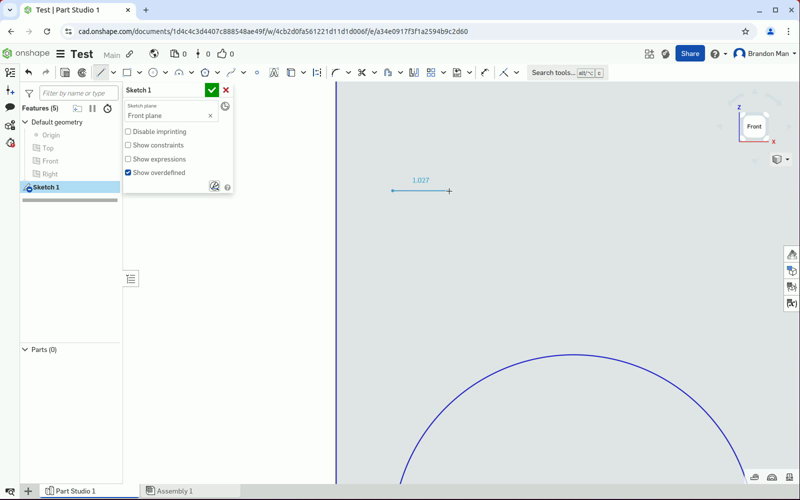
scroll(-6)
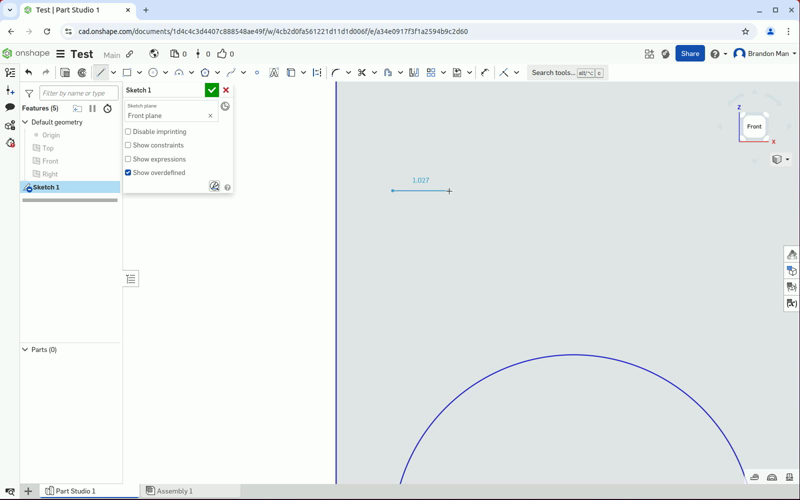
scroll(-6)
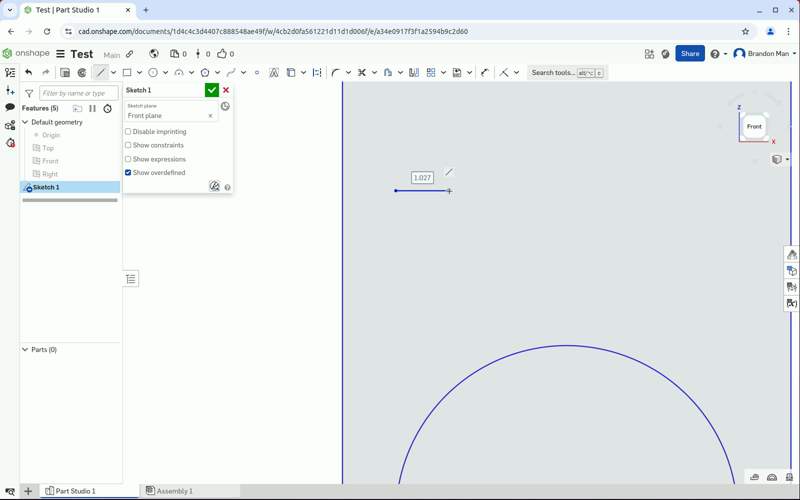
scroll(-6)
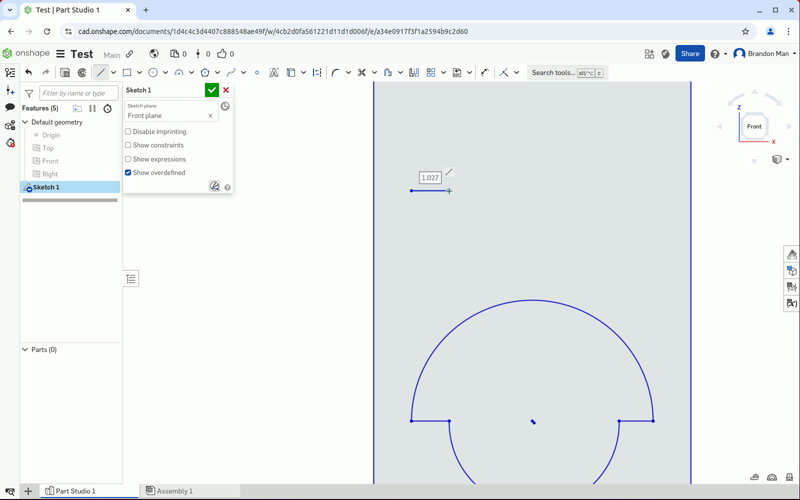
scroll(-6)
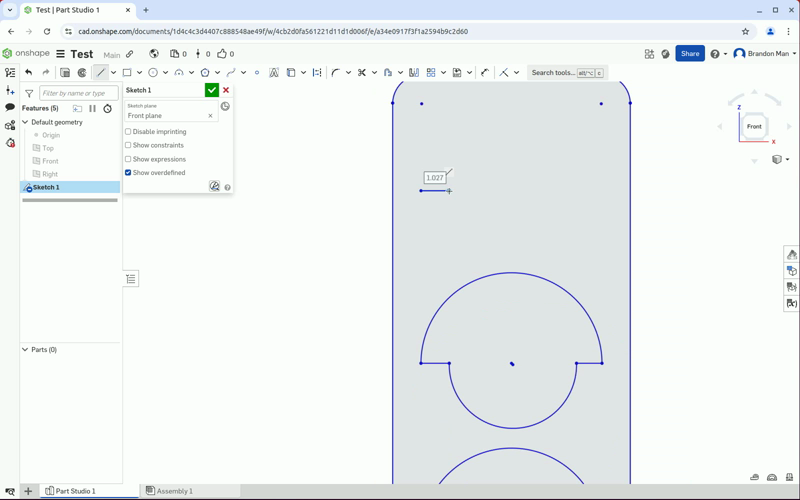
scroll(-6)
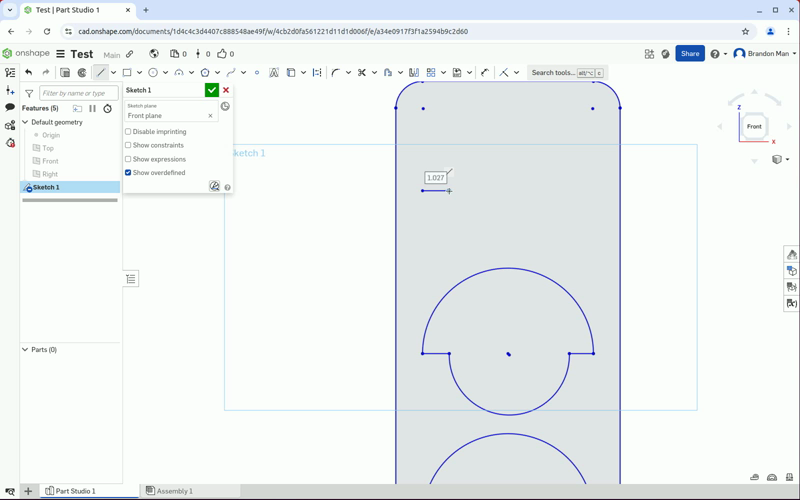
scroll(-6)
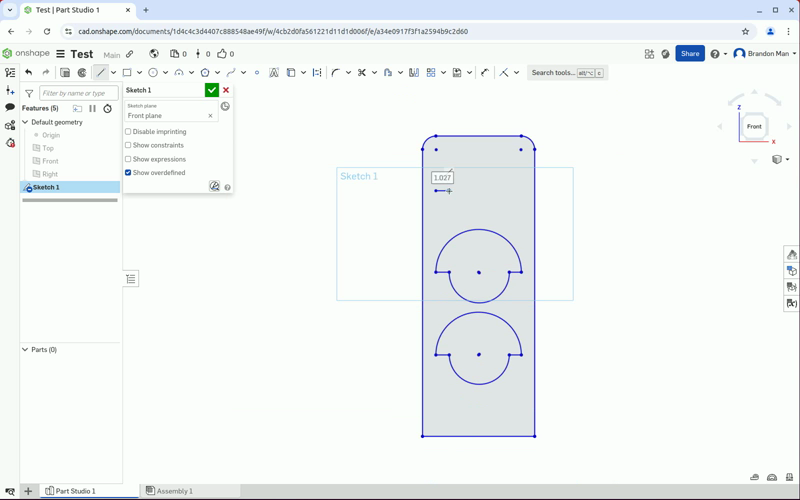
scroll(-6)
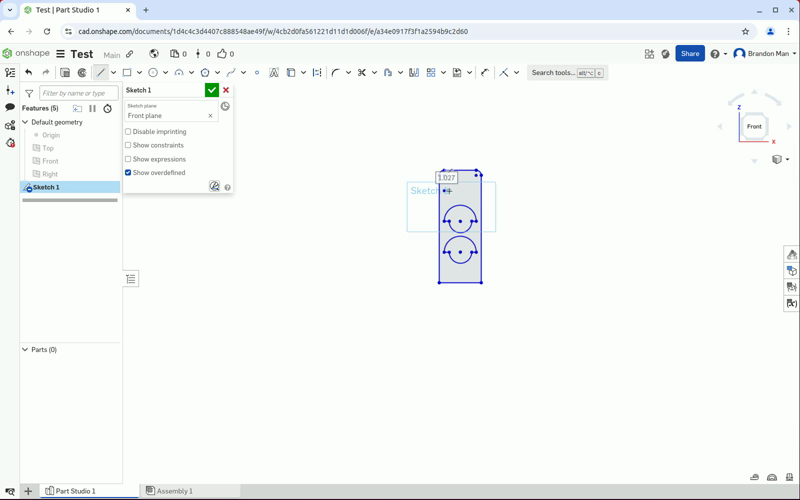
key_up(shift)
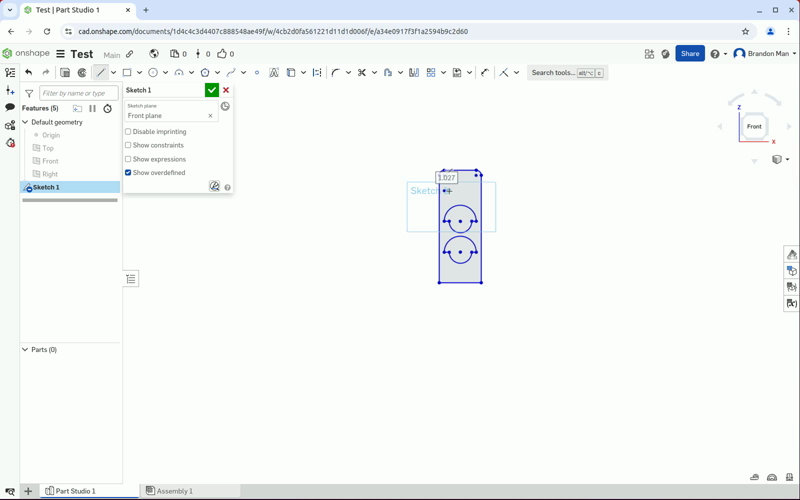
key(esc)
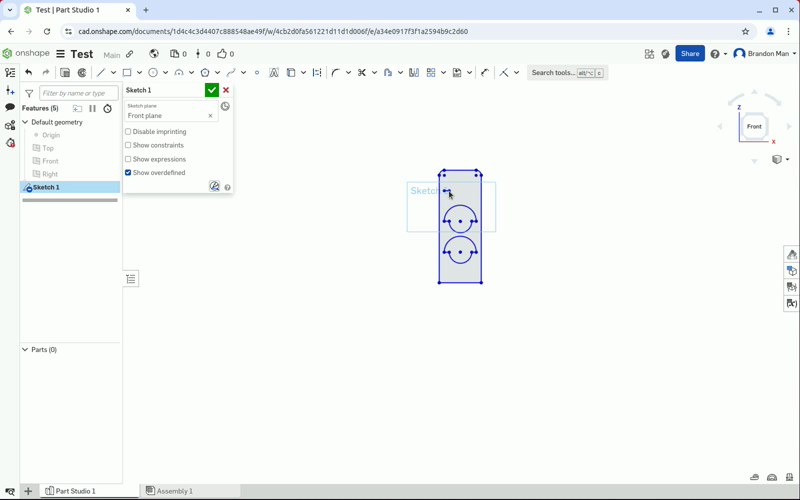
key(a)
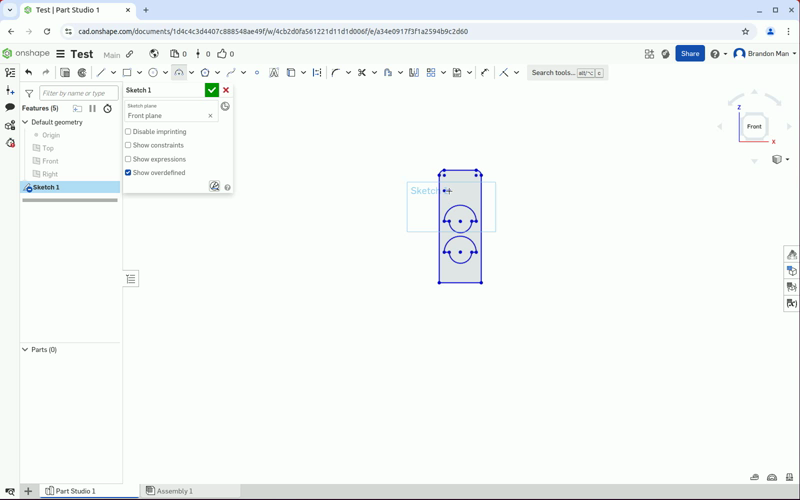
mouse_move(449, 190)
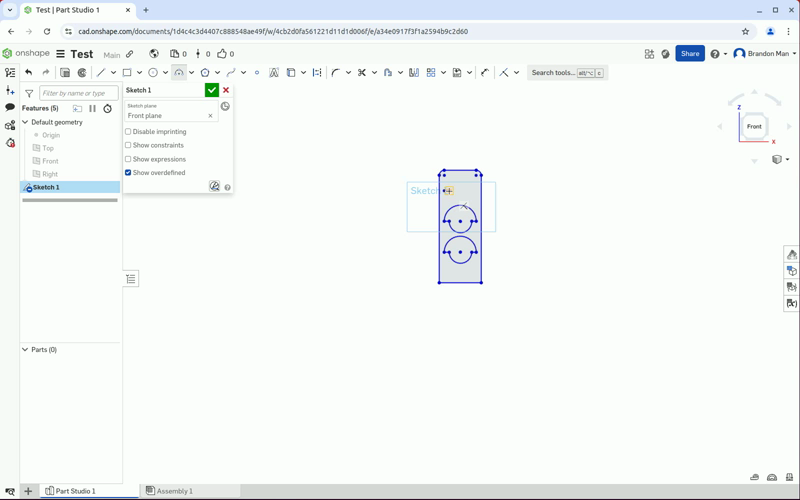
click(449, 190)
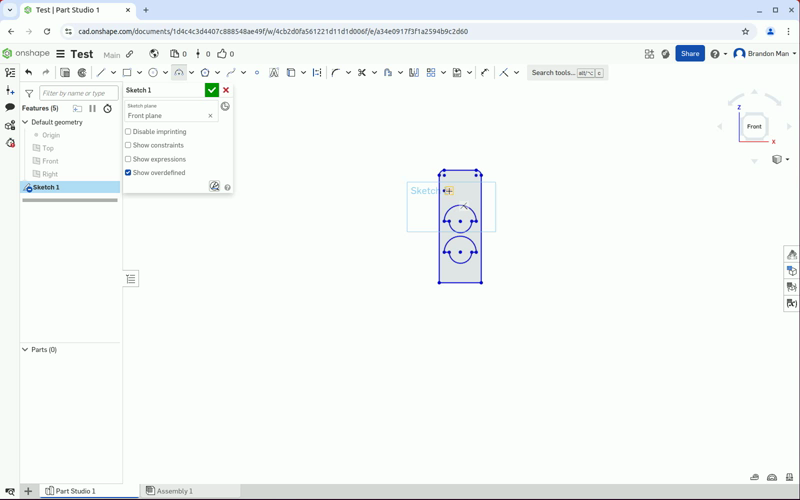
key_down(shift)
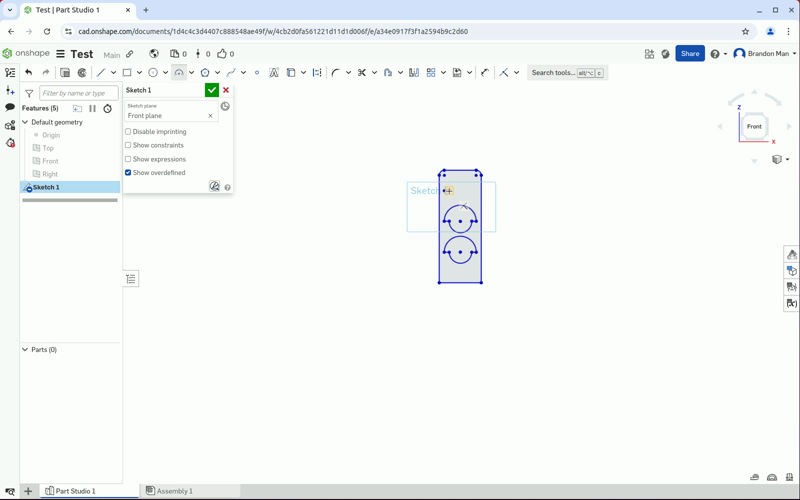
mouse_move(471, 190)
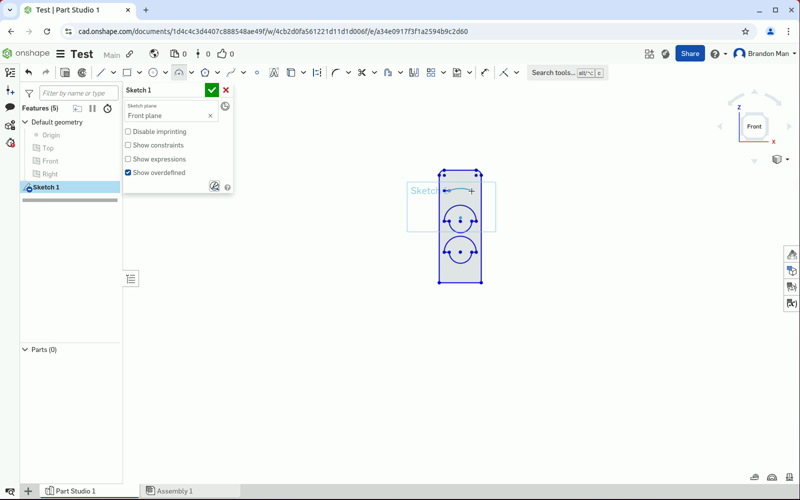
click(471, 190)
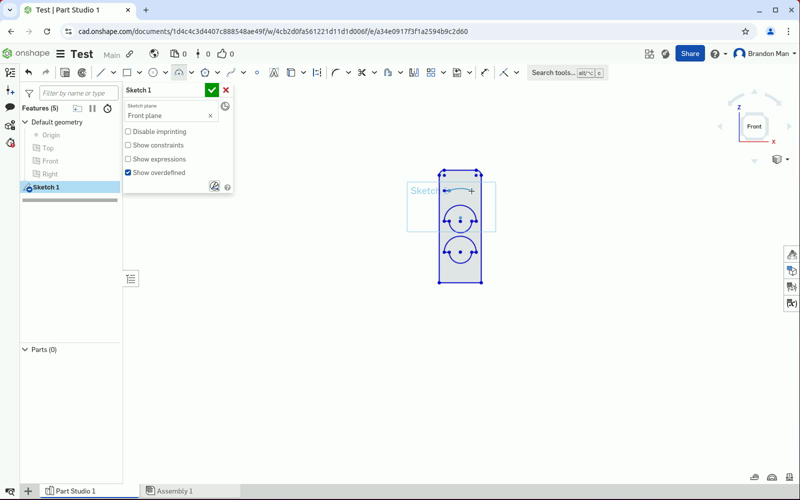
mouse_move(460, 201)
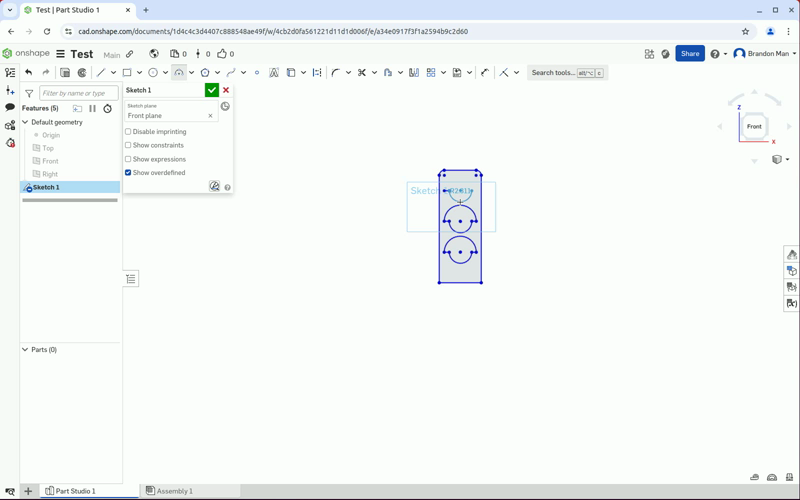
scroll(6)
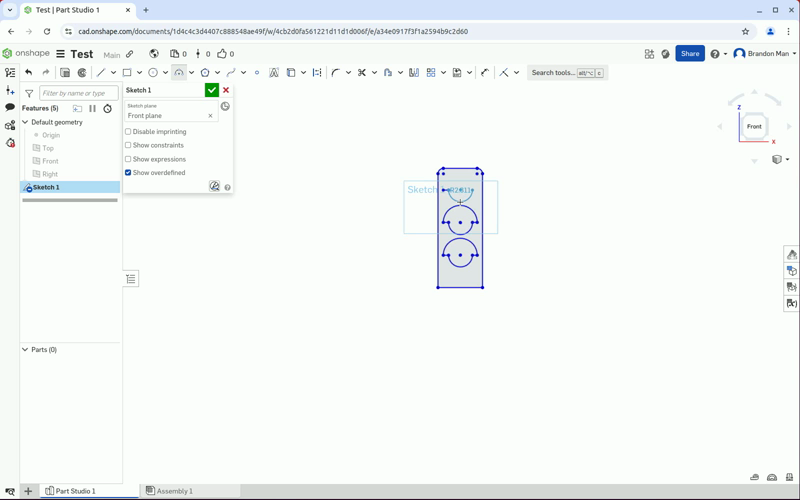
scroll(6)
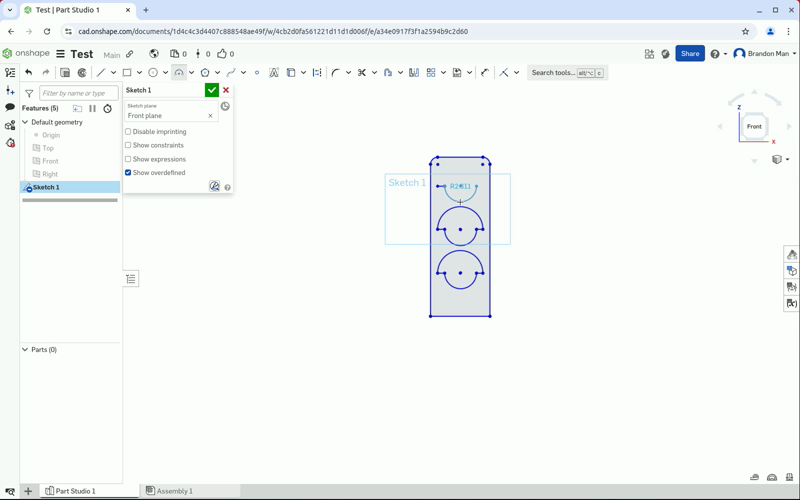
scroll(6)
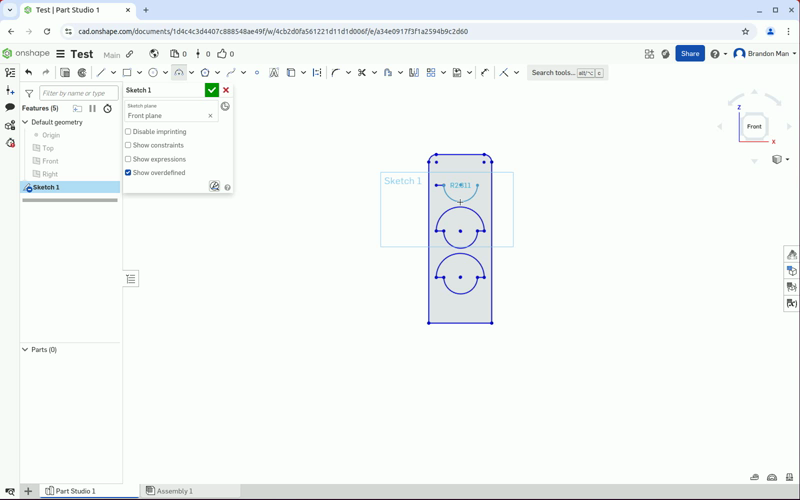
scroll(6)
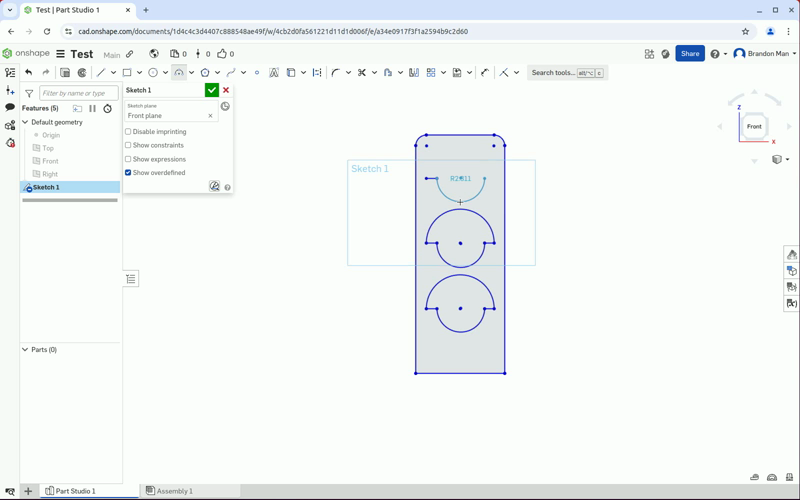
scroll(6)
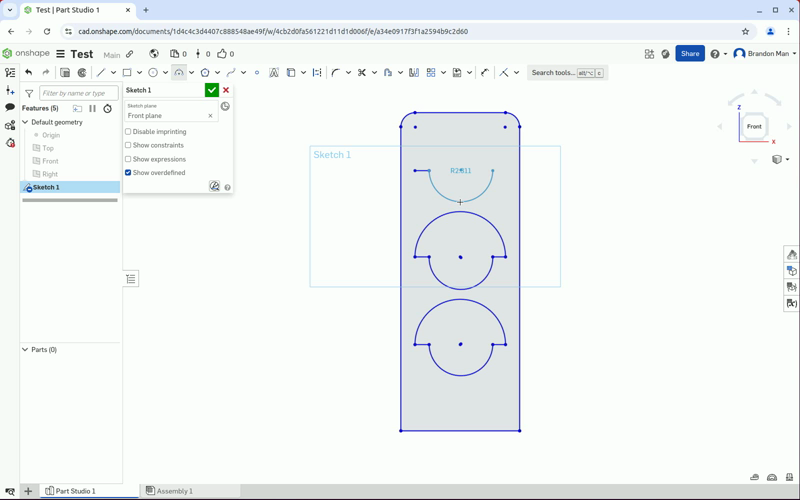
scroll(6)
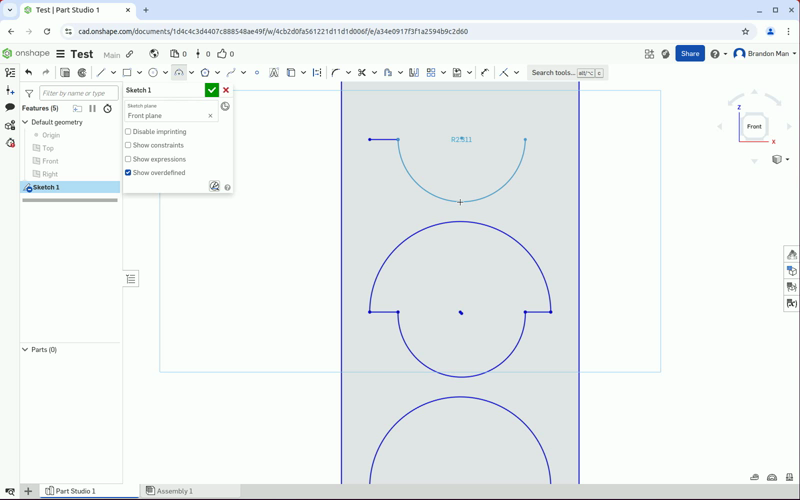
scroll(6)
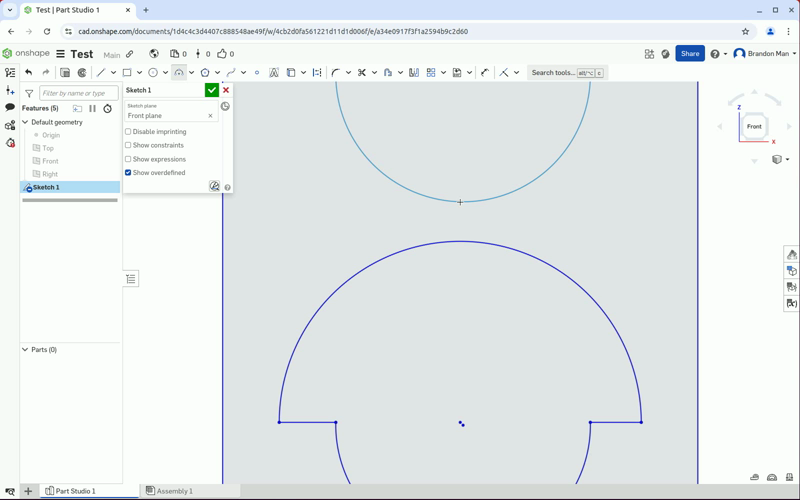
click(460, 201)
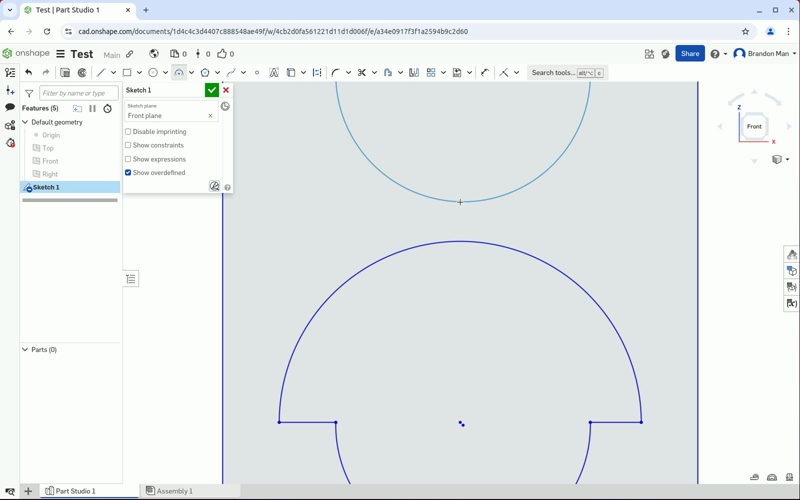
scroll(-6)
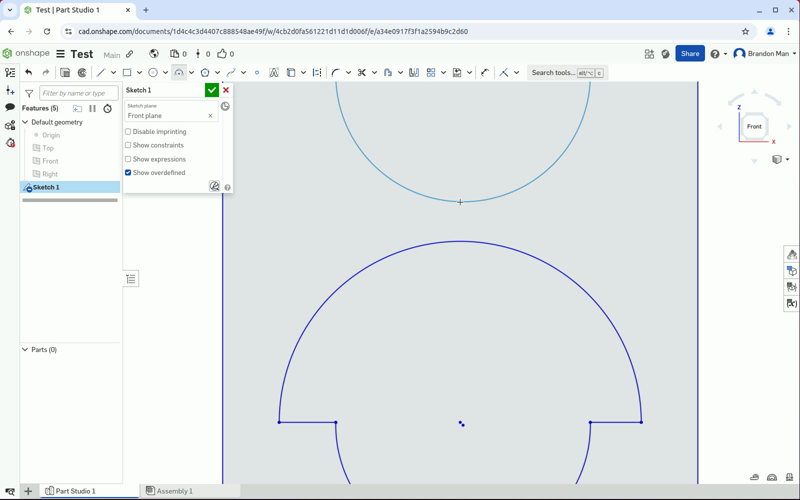
scroll(-6)
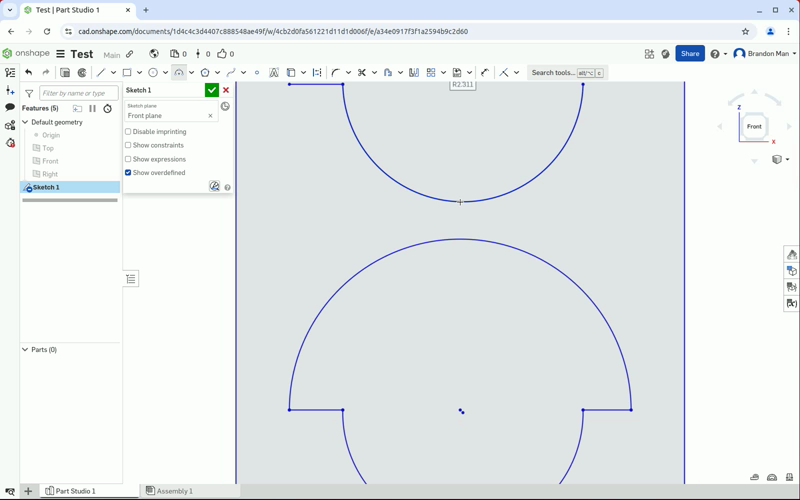
scroll(-6)
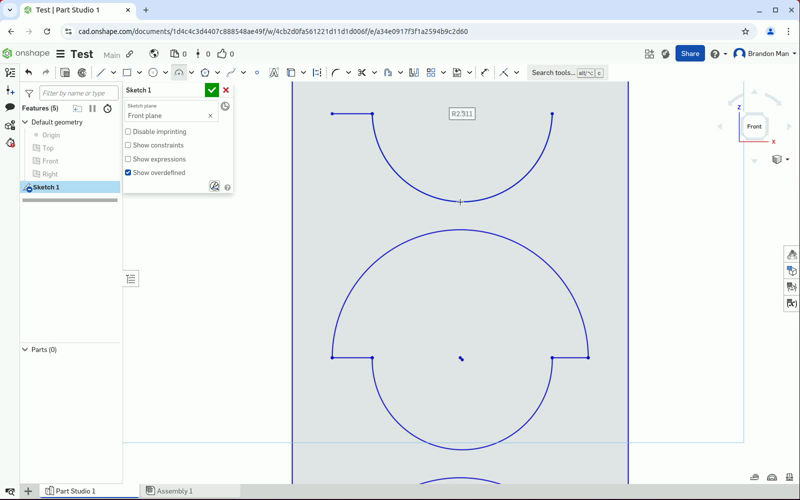
scroll(-6)
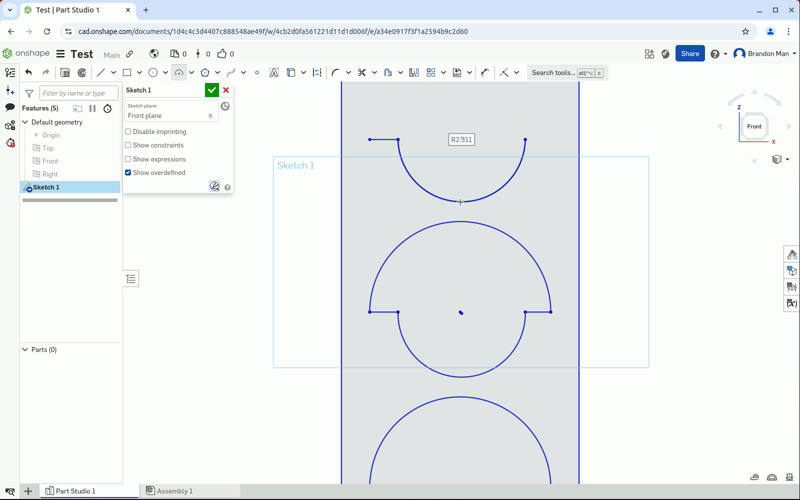
scroll(-6)
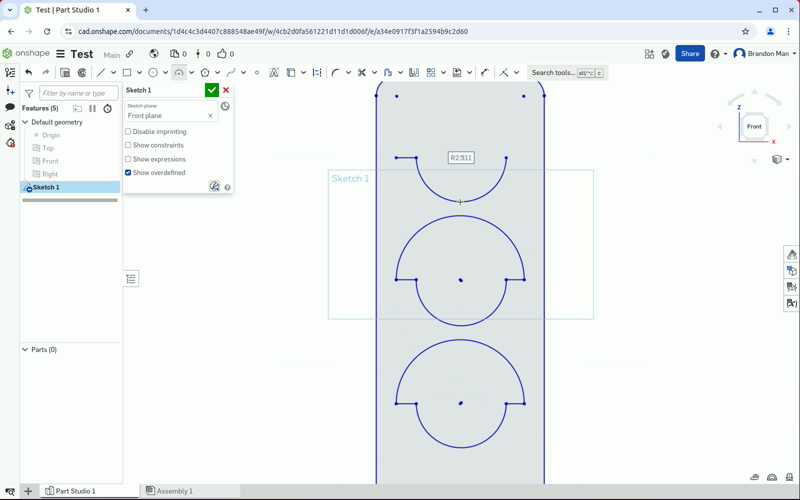
scroll(-6)
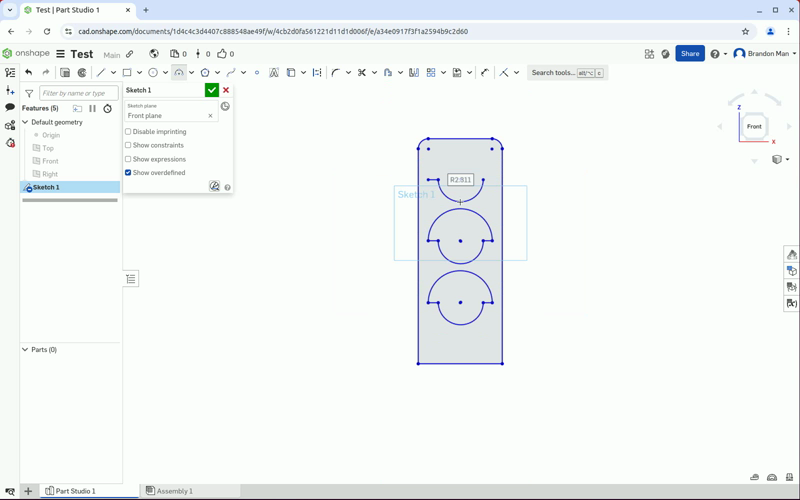
scroll(-6)
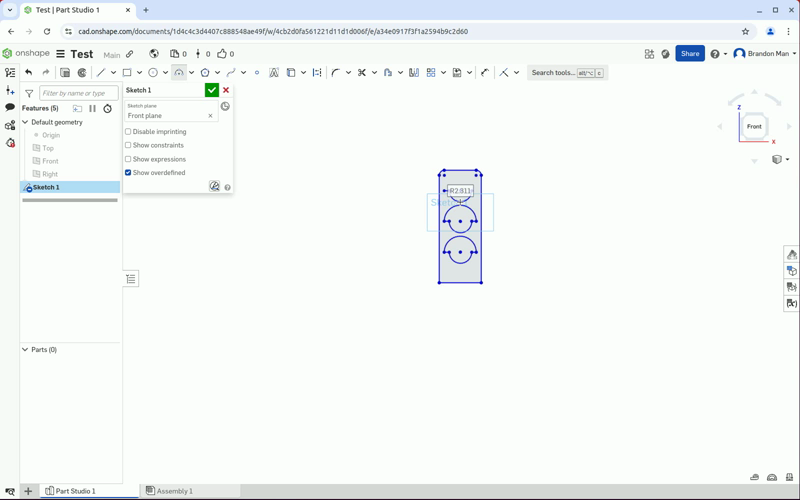
key_up(shift)
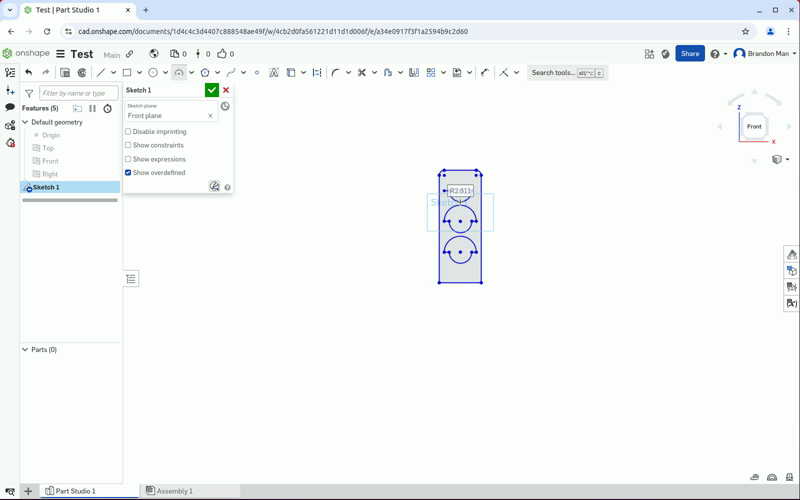
key(esc)
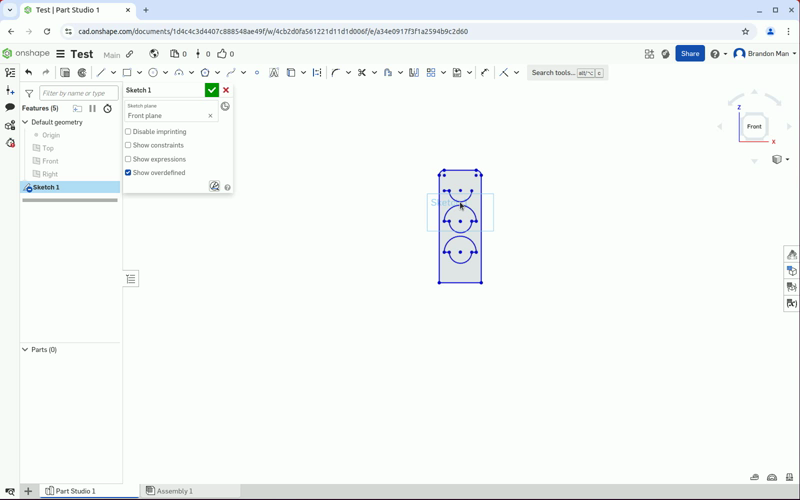
key(l)
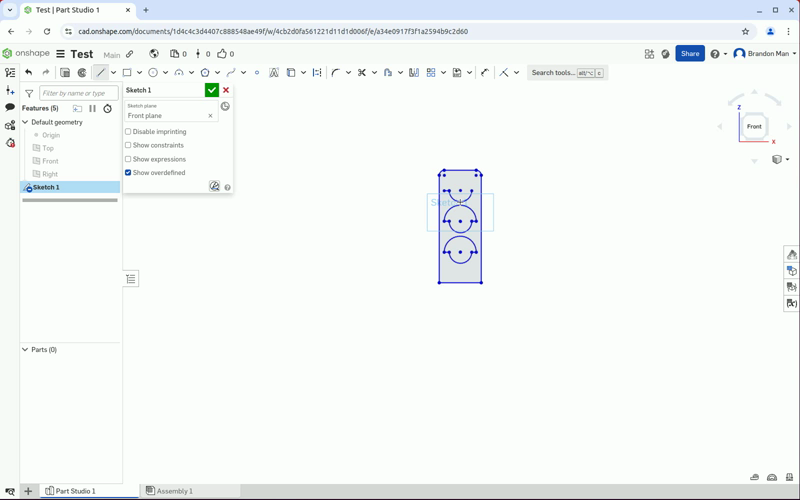
mouse_move(471, 190)
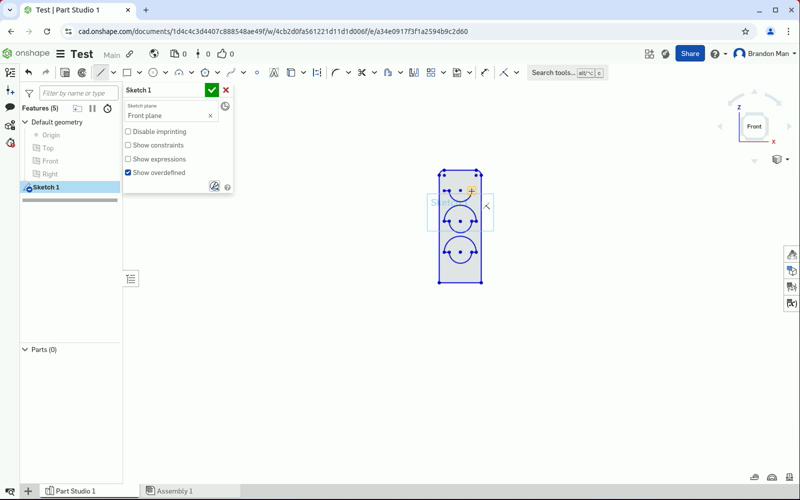
click(471, 190)
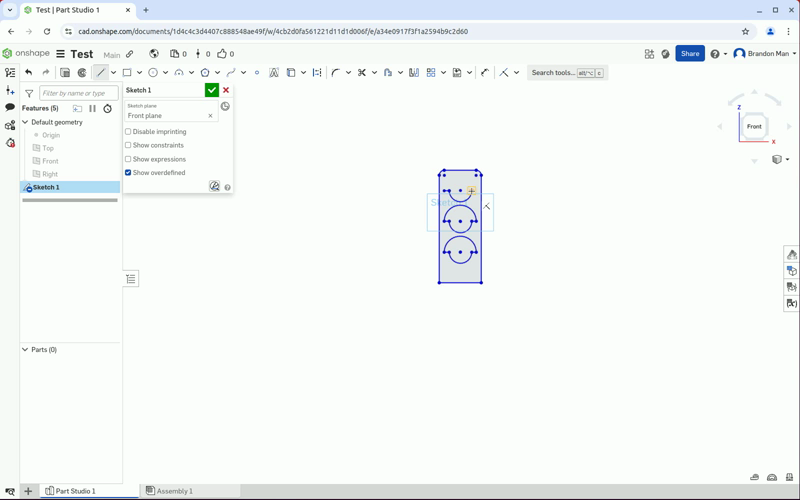
key_down(shift)
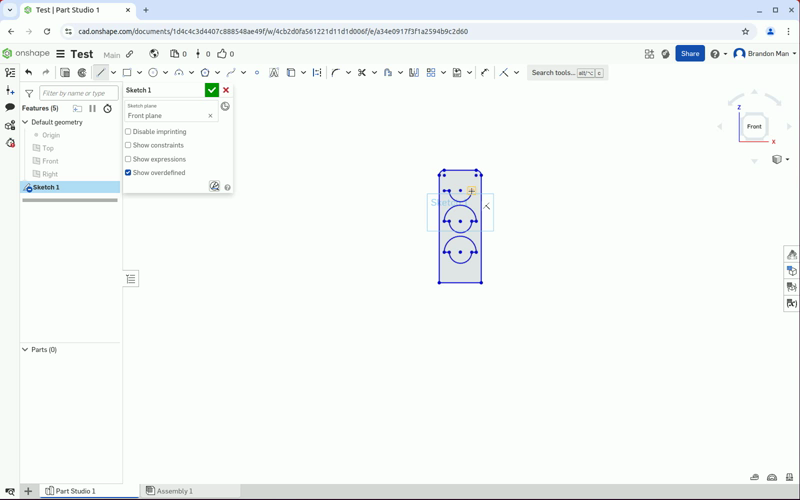
mouse_move(501, 190)
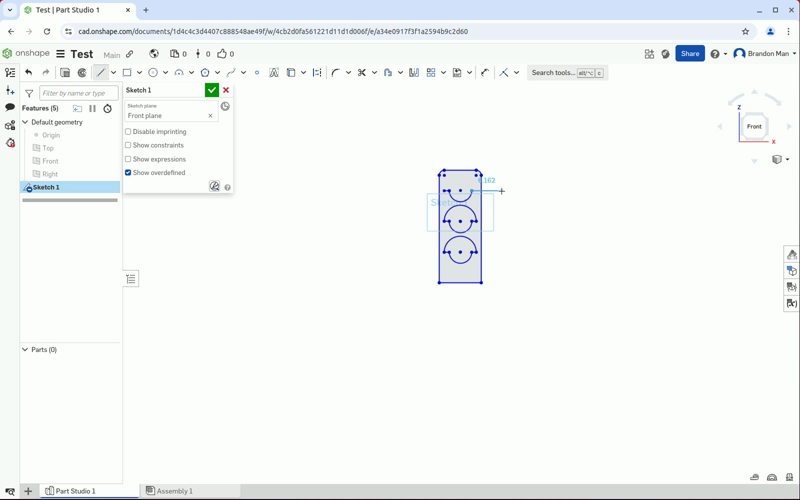
mouse_move(476, 190)
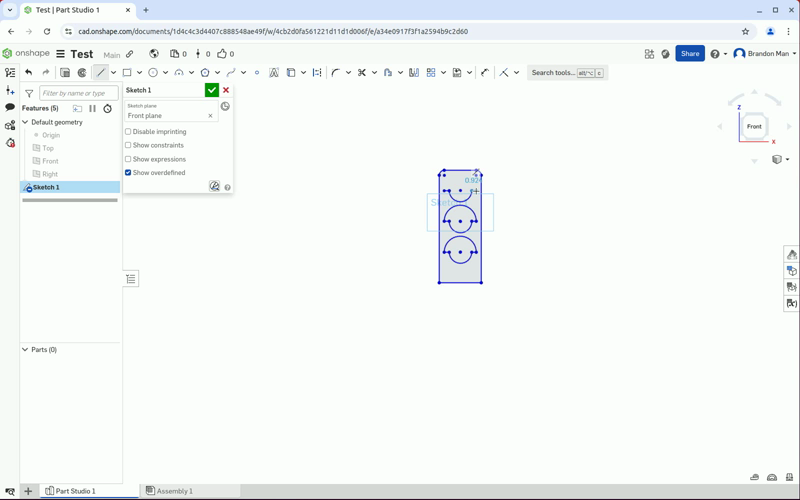
scroll(6)
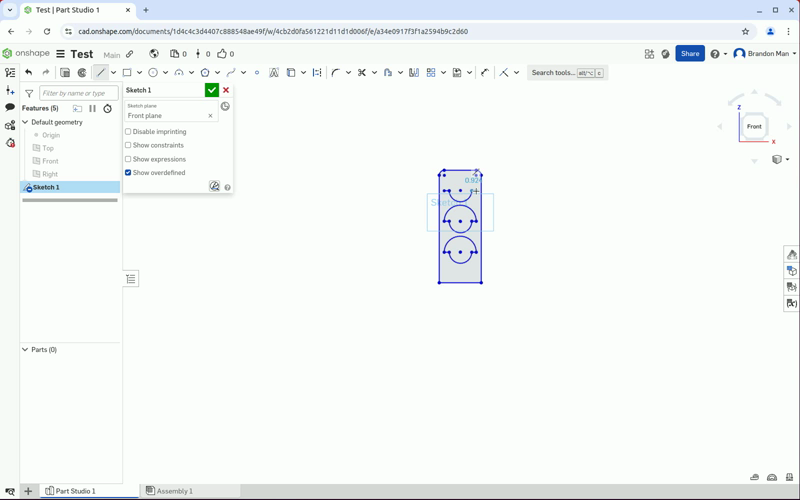
scroll(6)
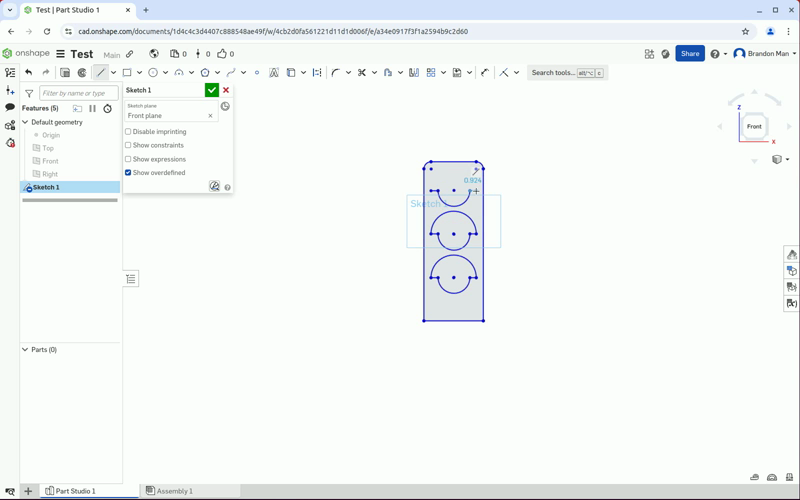
scroll(6)
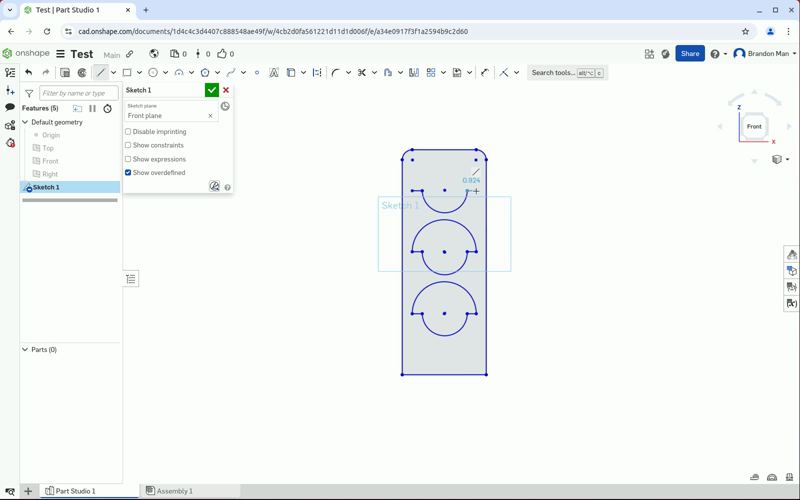
scroll(6)
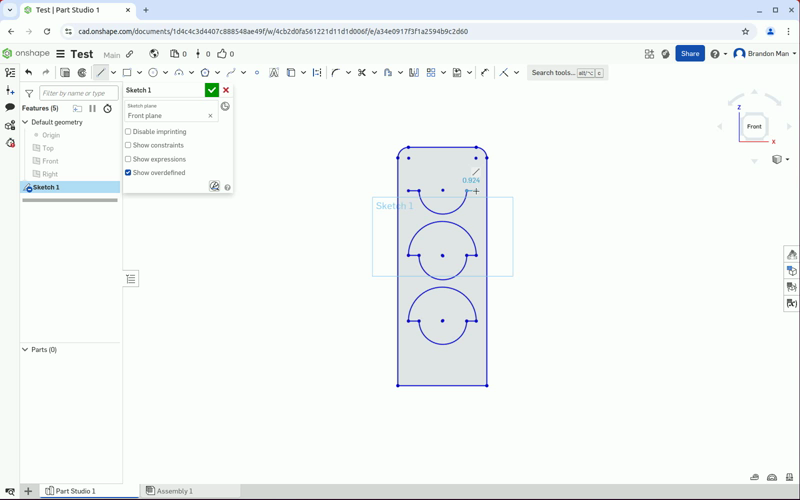
scroll(6)
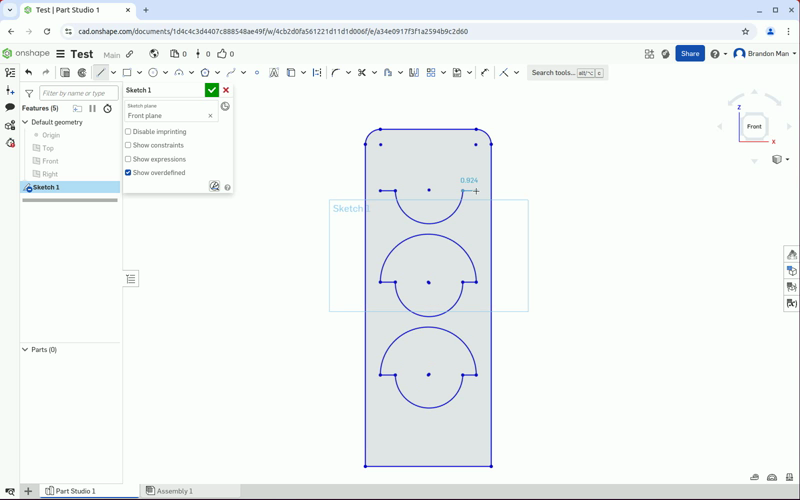
scroll(6)
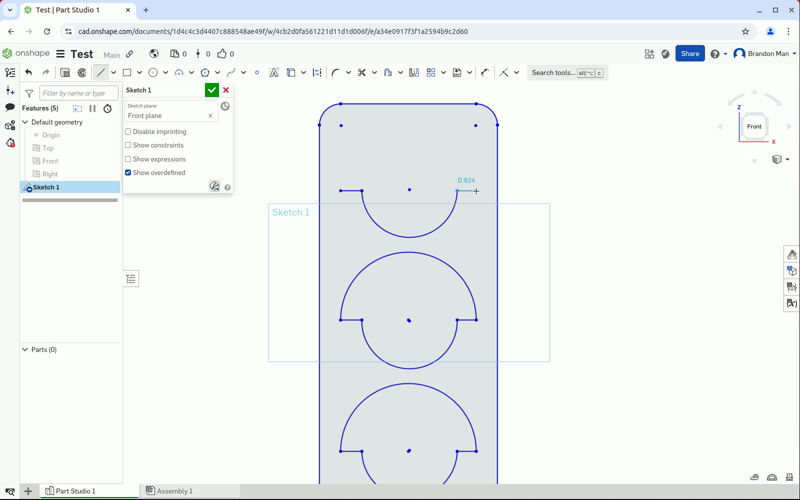
scroll(6)
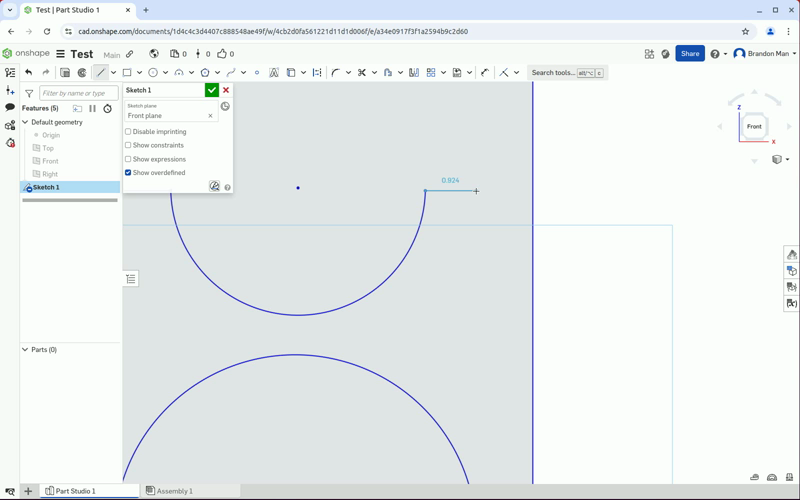
click(476, 190)
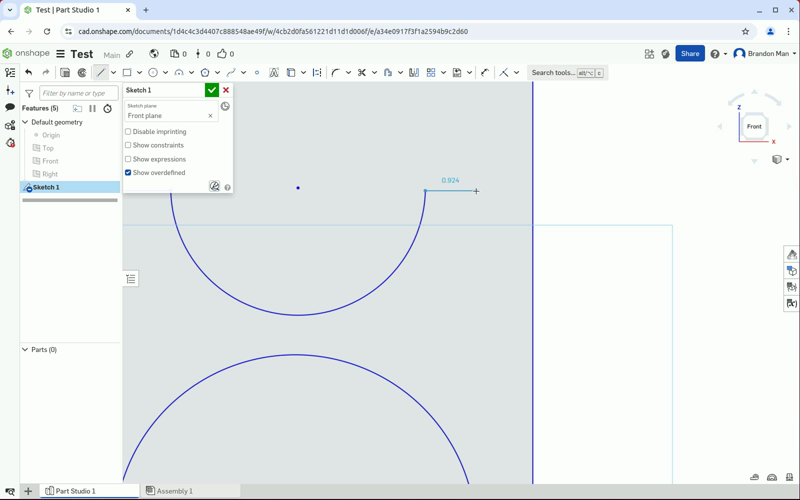
scroll(-6)
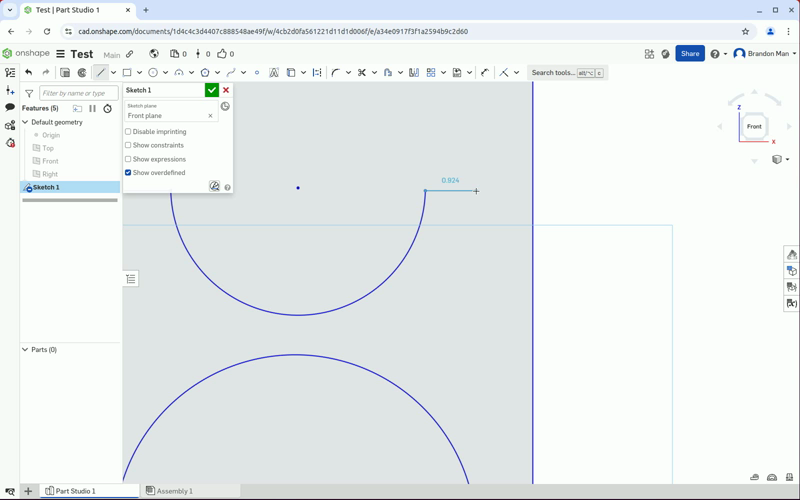
scroll(-6)
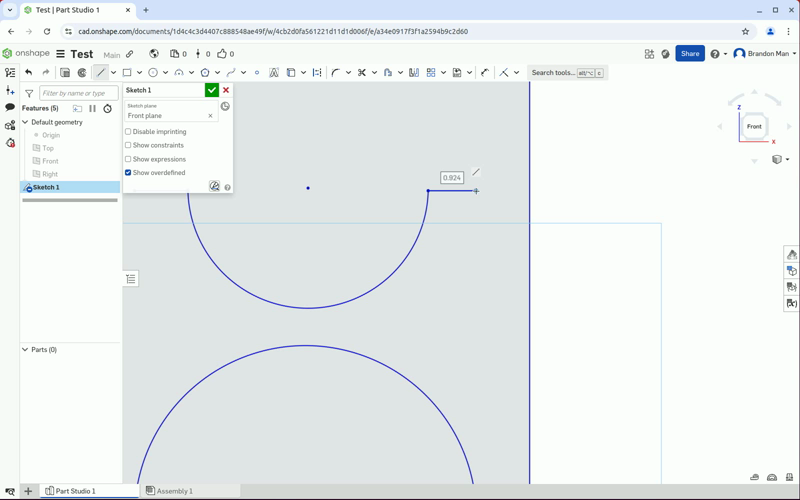
scroll(-6)
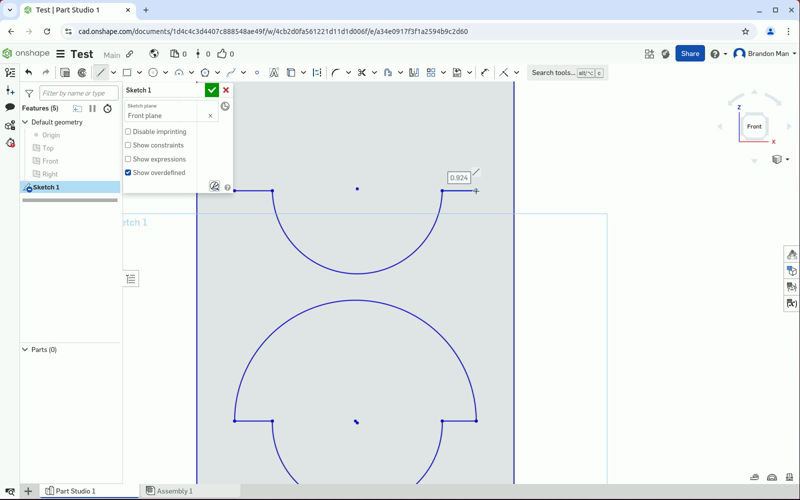
scroll(-6)
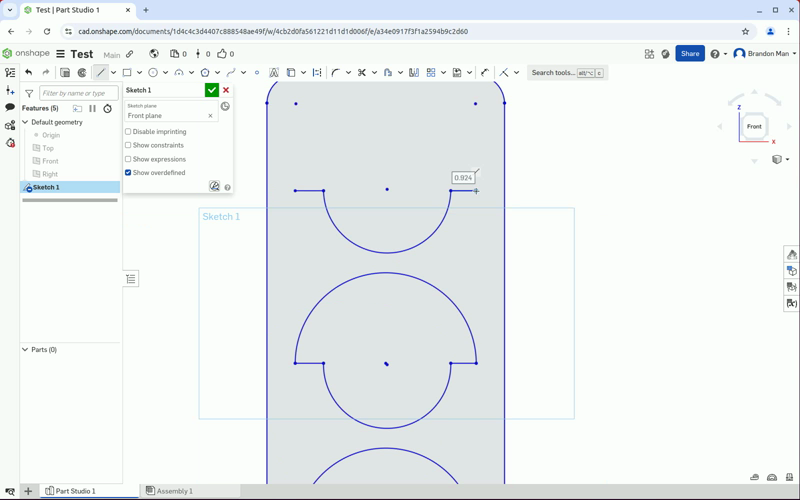
scroll(-6)
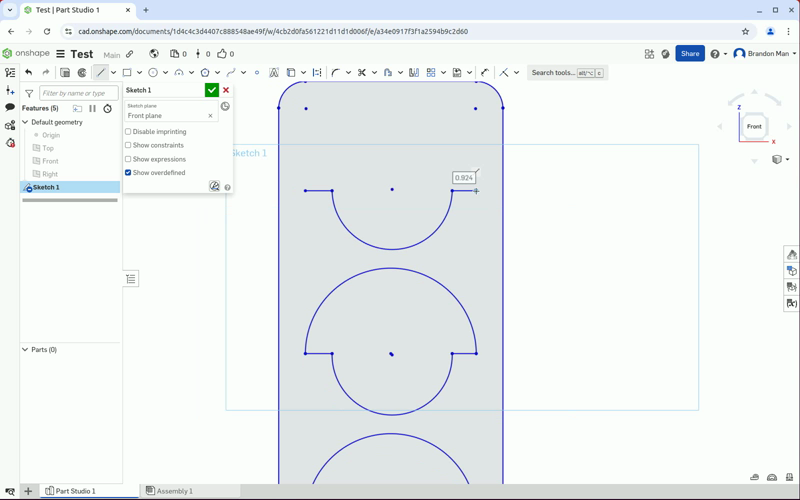
scroll(-6)
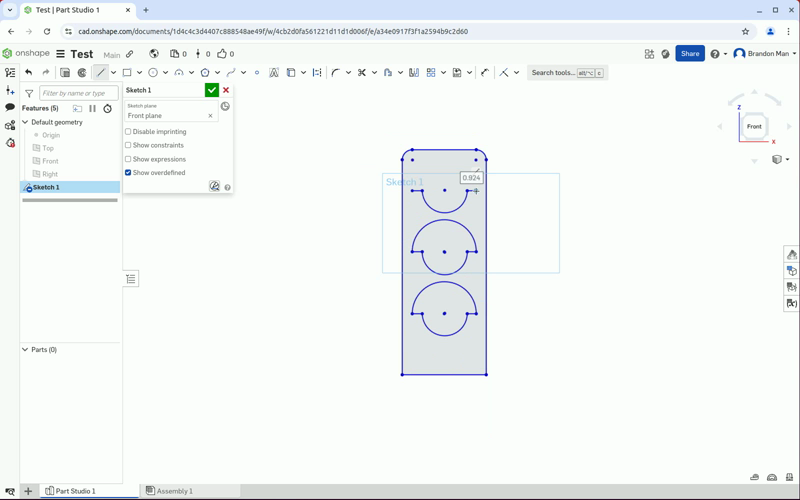
scroll(-6)
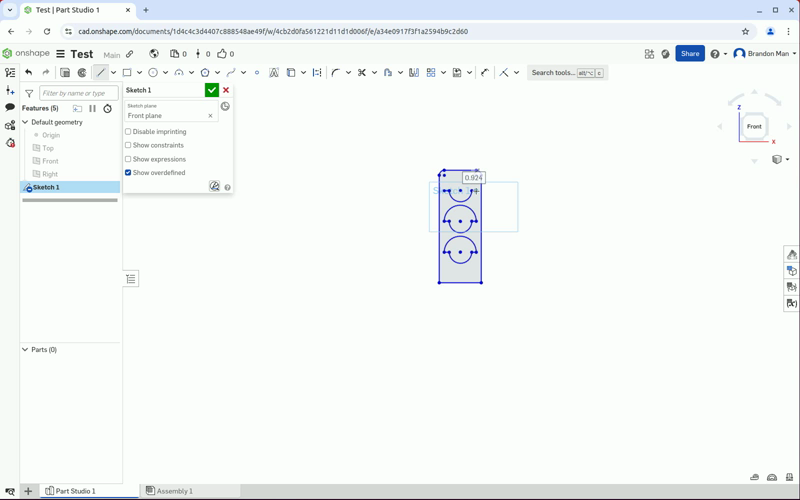
key_up(shift)
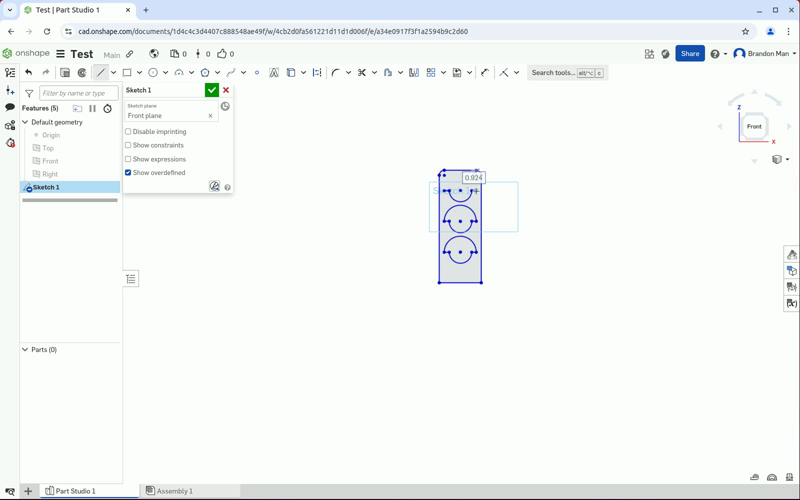
key(esc)
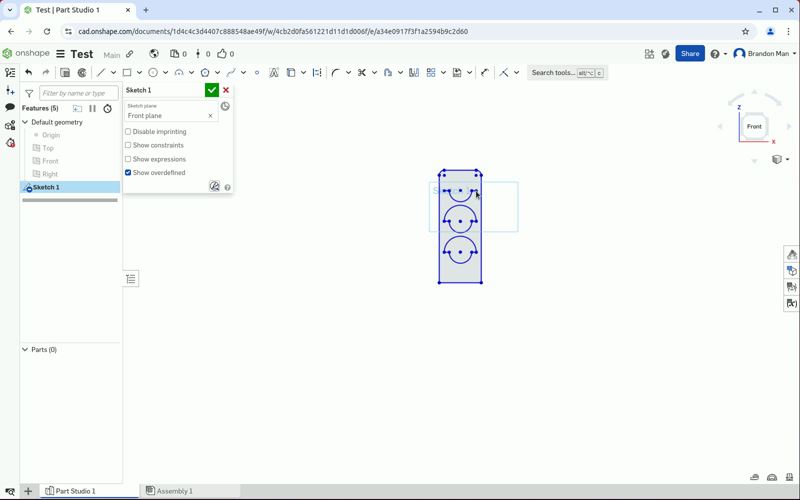
key(a)
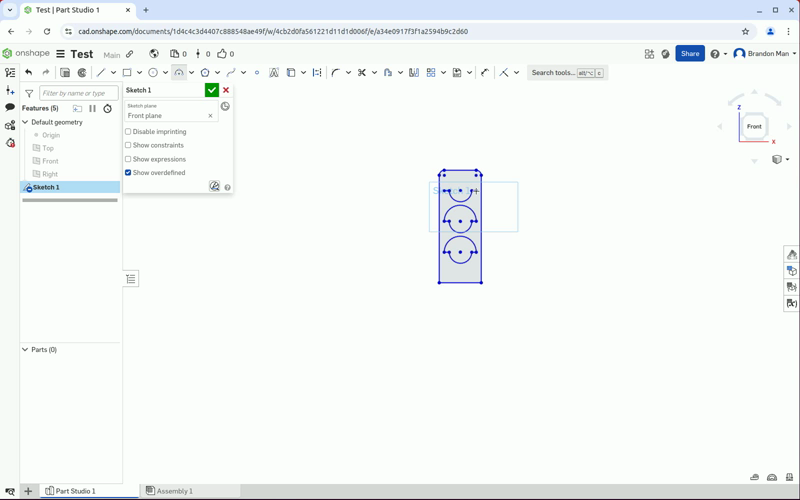
mouse_move(476, 190)
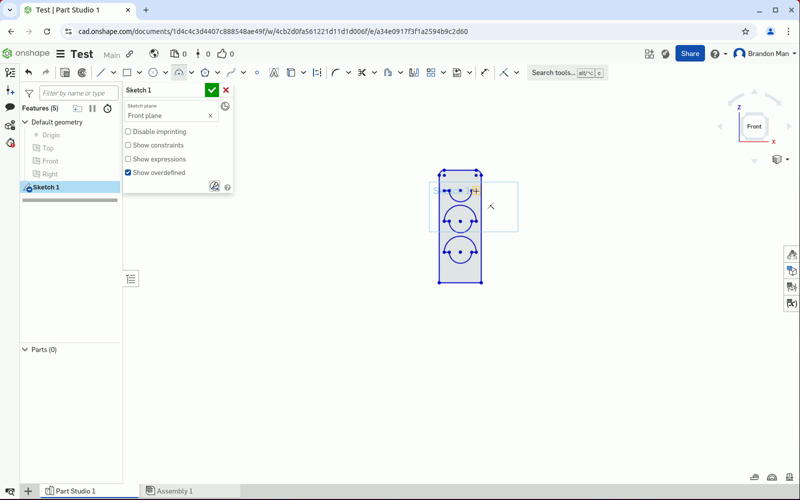
click(476, 190)
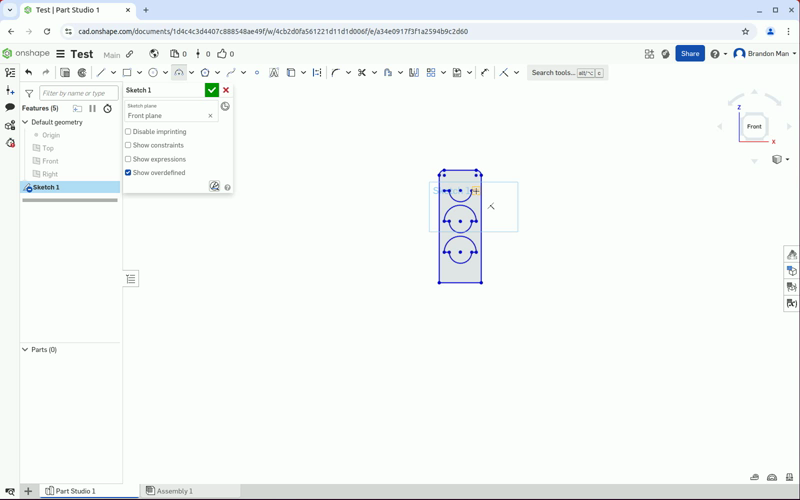
mouse_move(444, 190)
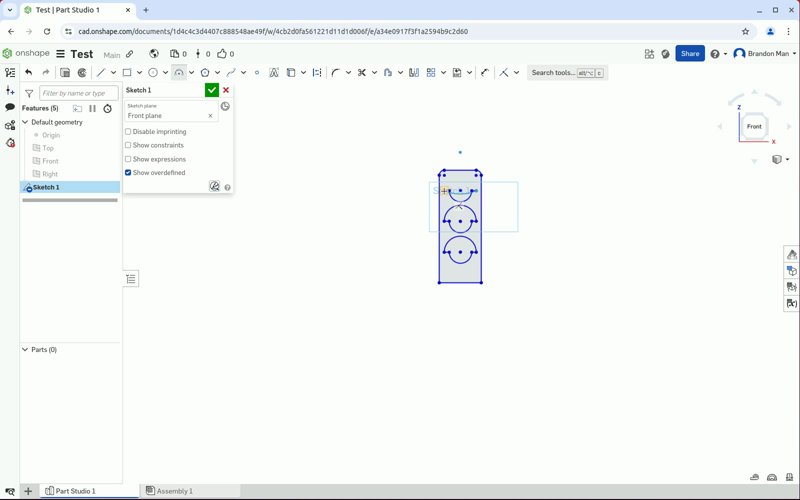
click(444, 190)
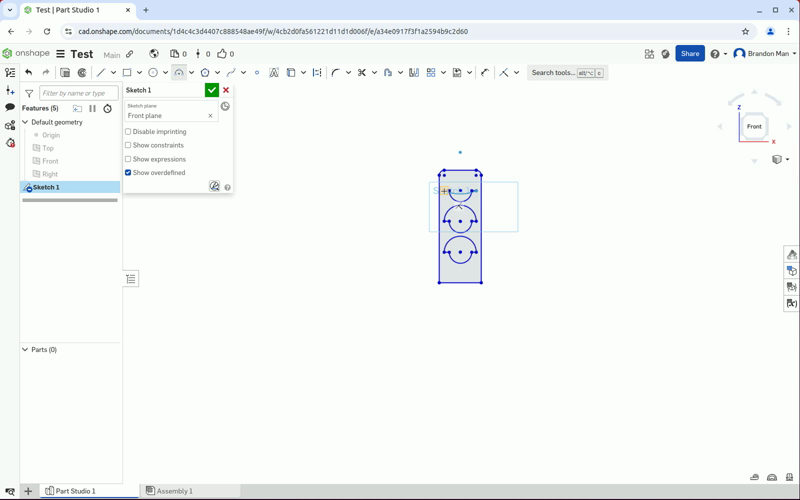
key_down(shift)
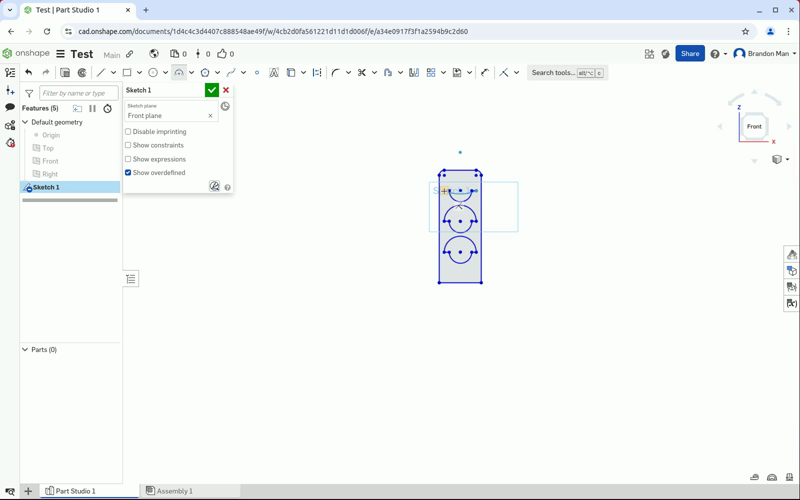
mouse_move(460, 174)
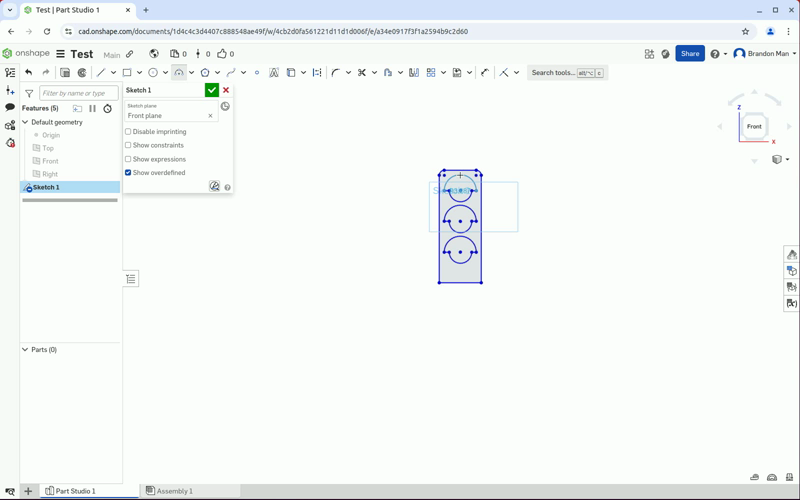
click(460, 174)
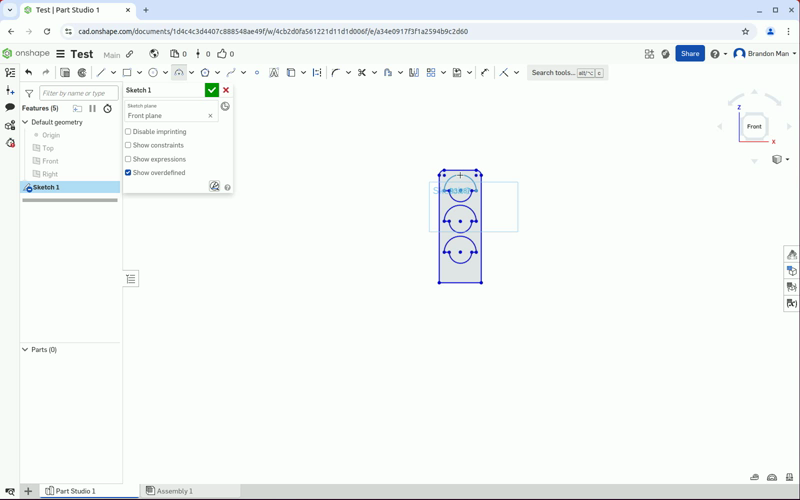
key_up(shift)
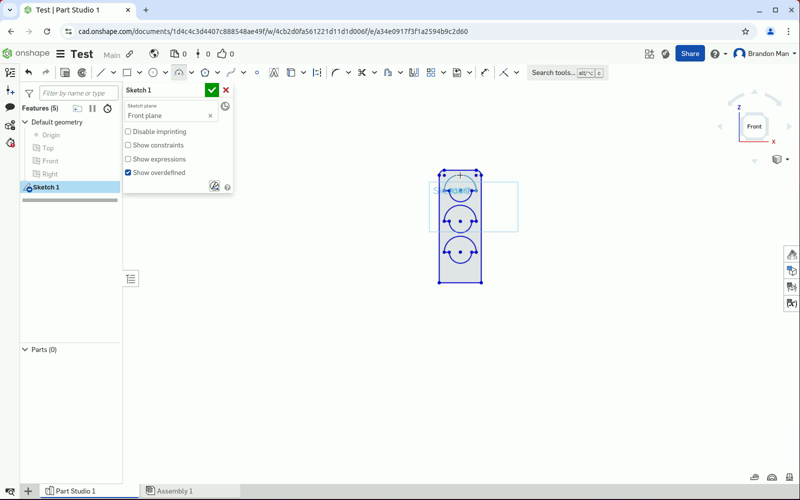
key(esc)
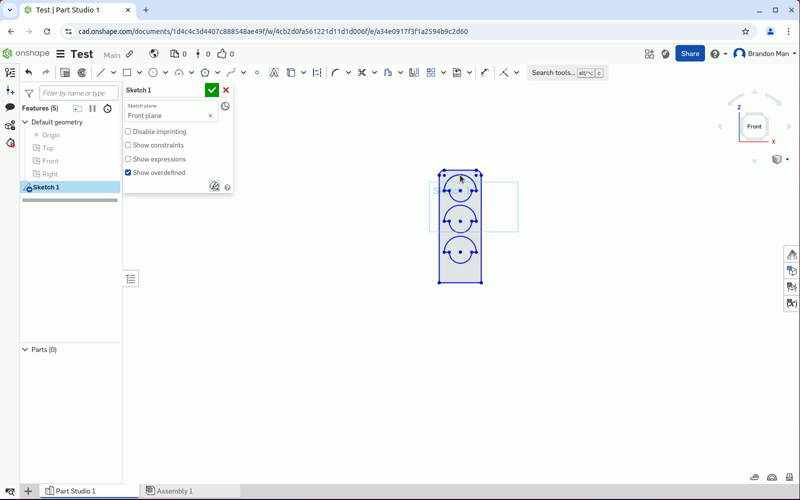
mouse_move(442, 245)
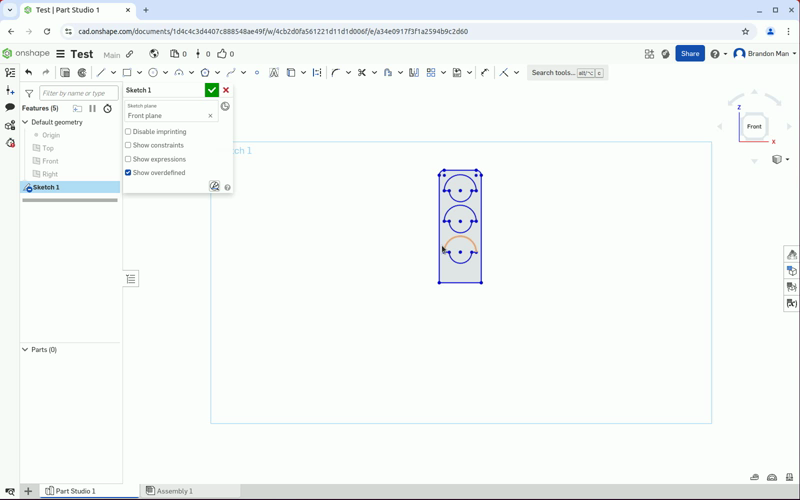
click(442, 245)
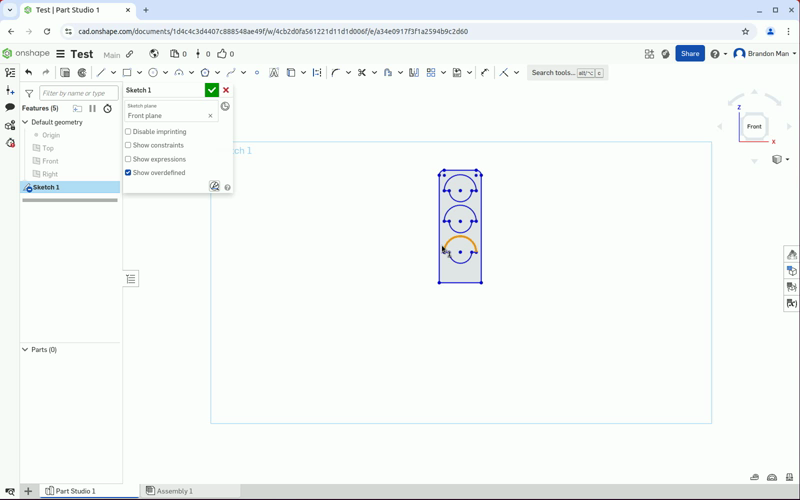
mouse_move(73, 352)
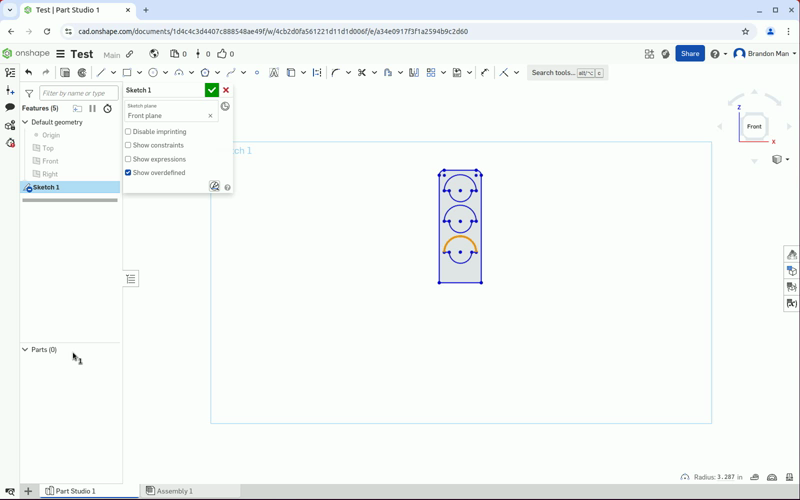
key(shift+y)
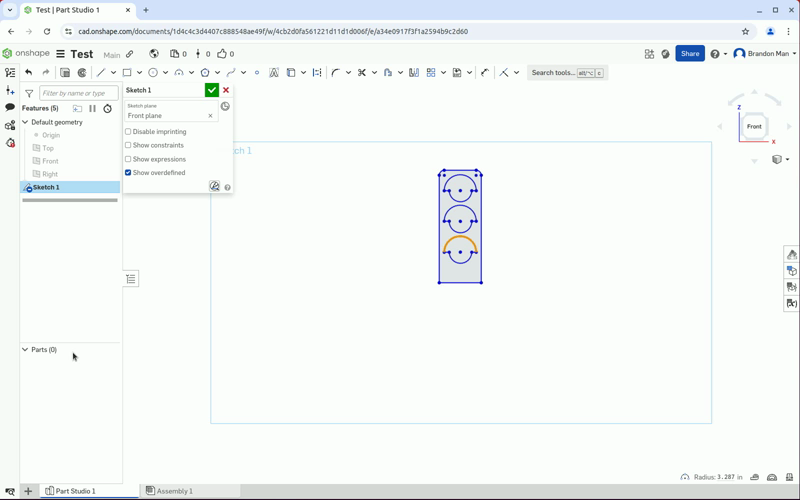
key(shift+e)
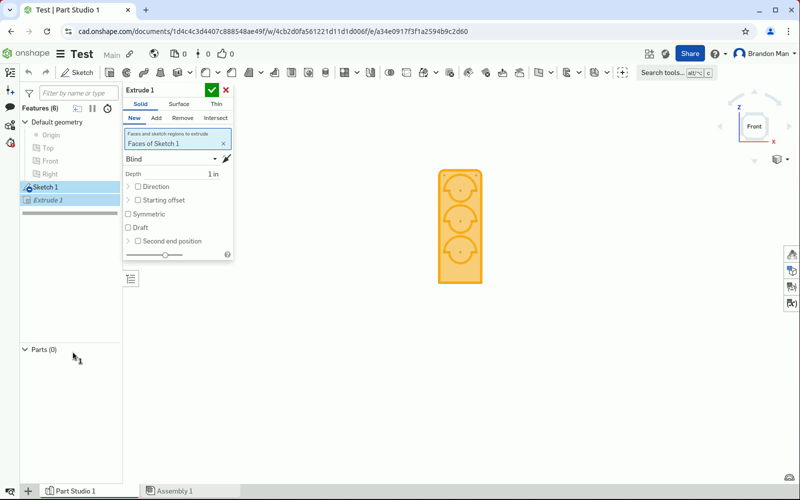
mouse_move(143, 106)
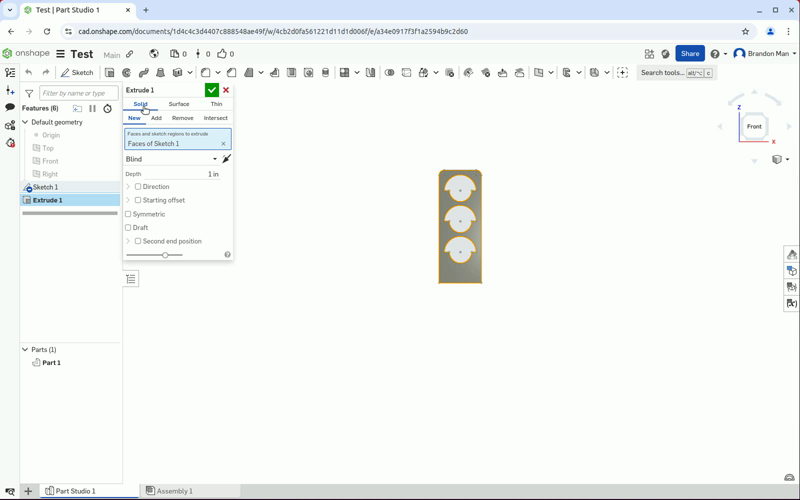
click(143, 106)
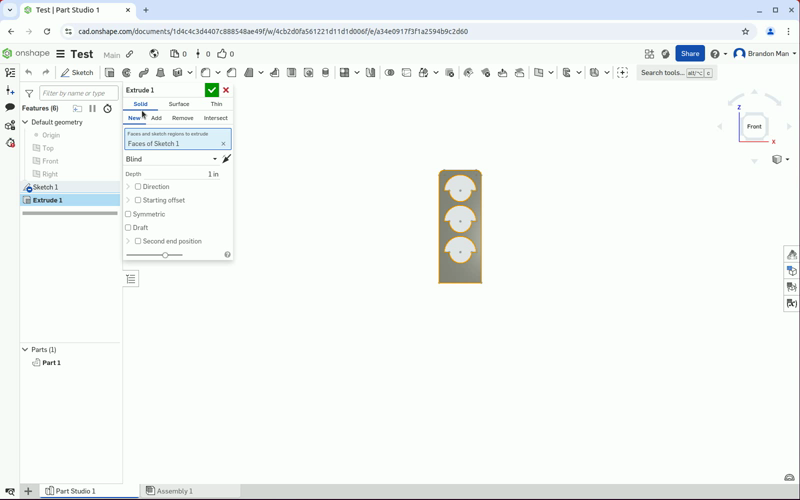
mouse_move(137, 120)
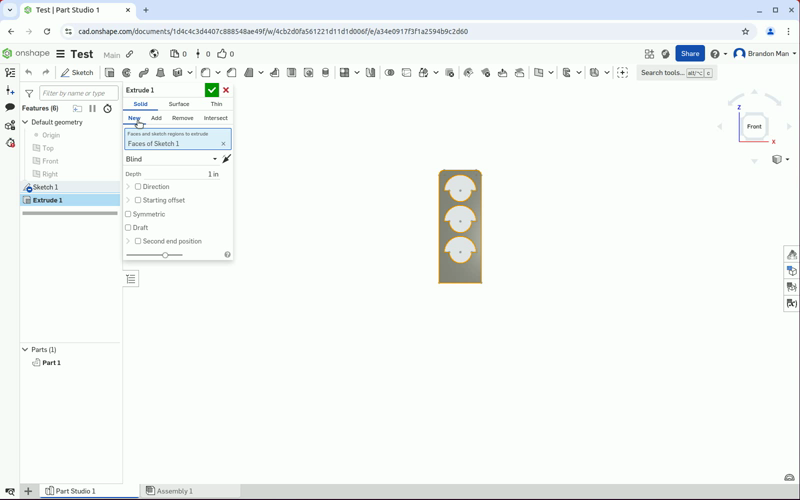
click(137, 120)
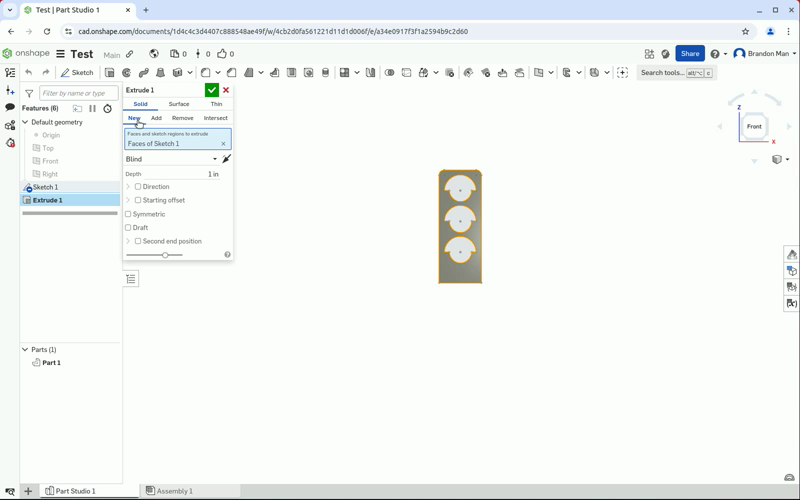
key(tab, 4)
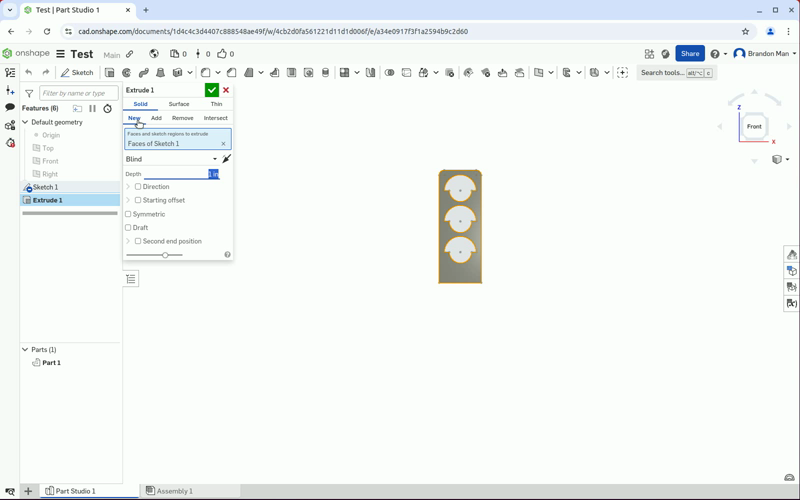
text(1.685)
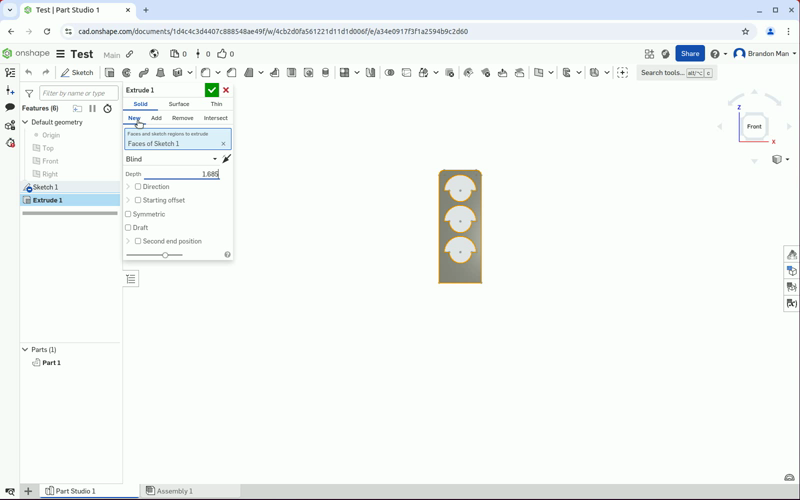
key(enter)
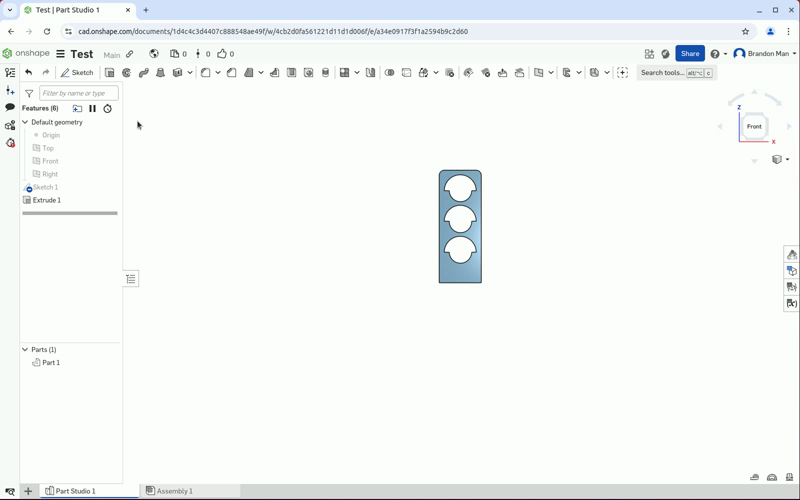
key(shift+h)
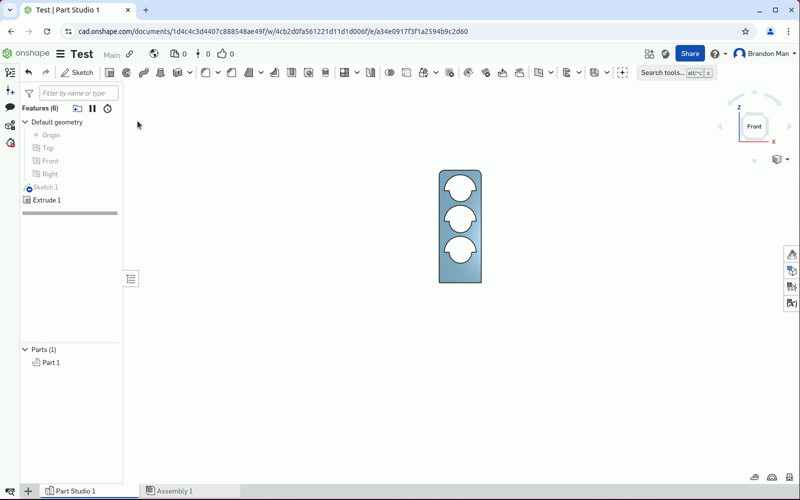
key(shift+h)
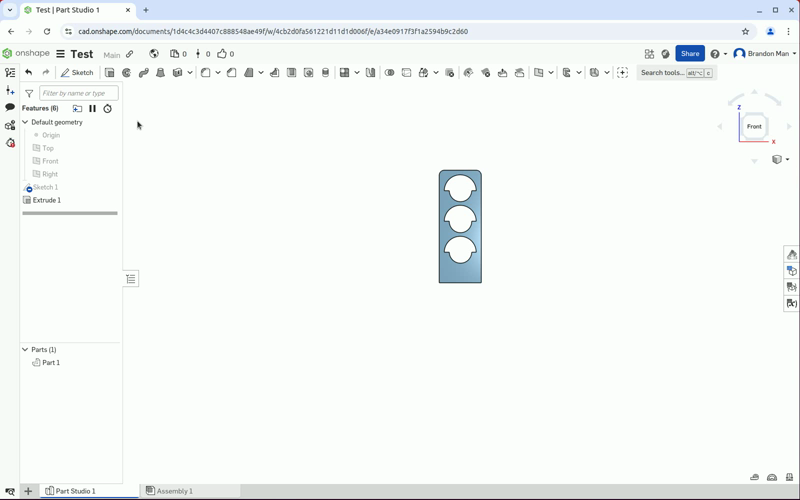
mouse_move(73, 189)
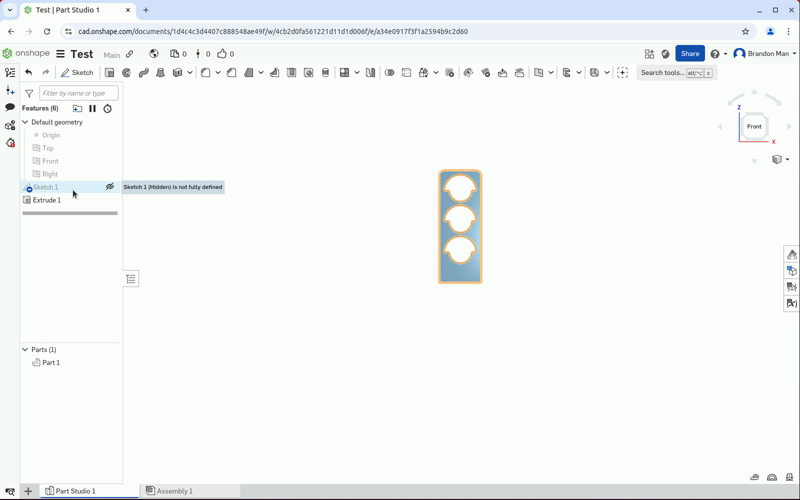
click(73, 189)
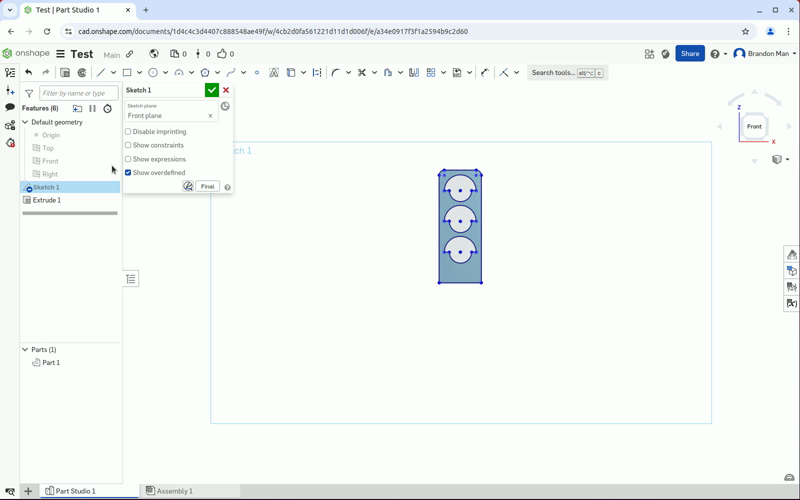
mouse_move(229, 92)
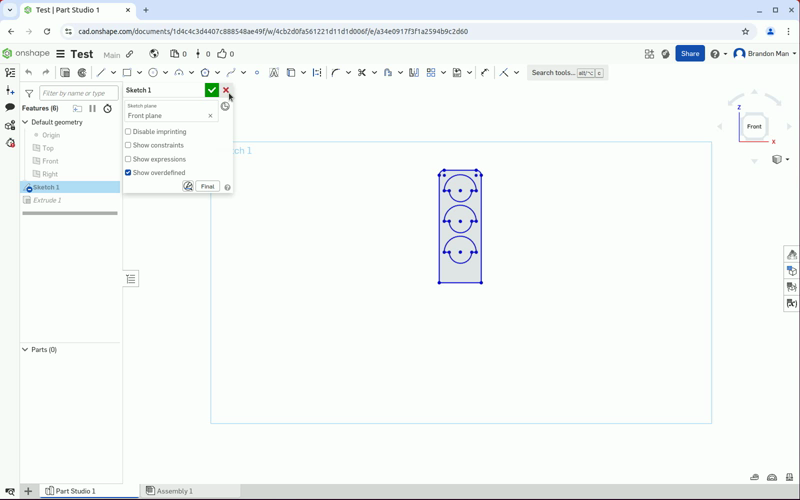
click(229, 92)
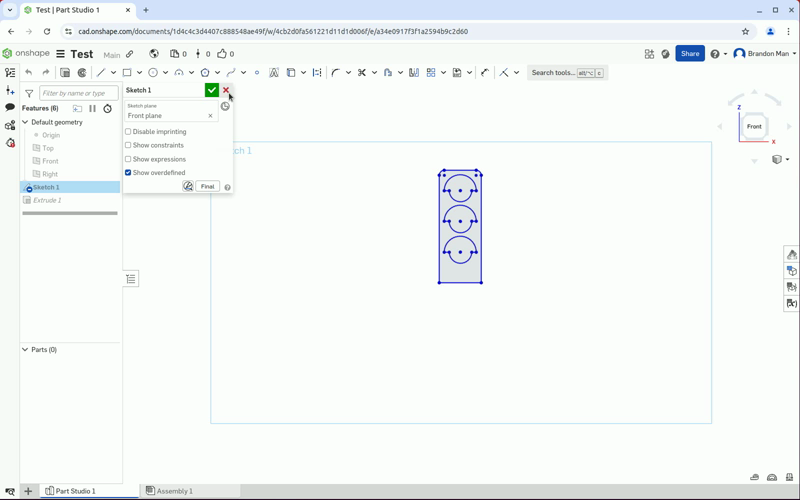
key(shift+s)
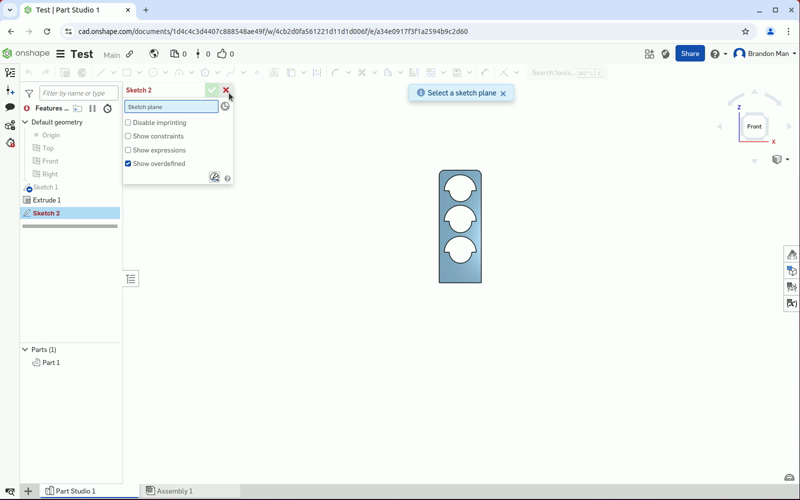
mouse_move(73, 163)
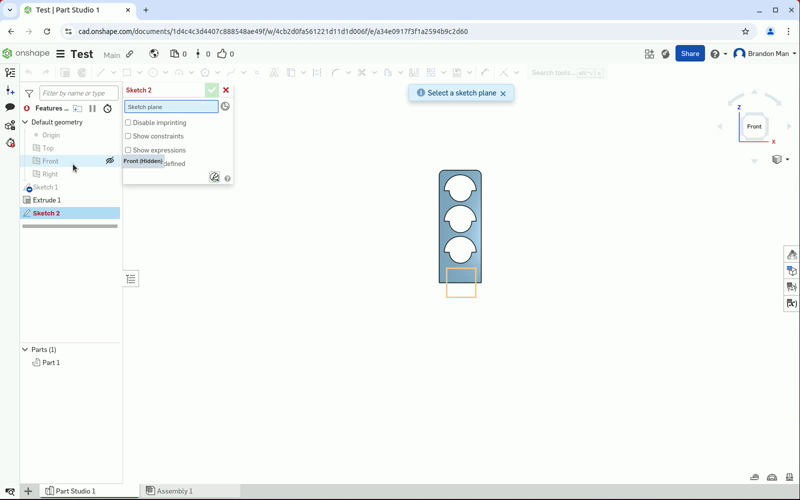
click(73, 163)
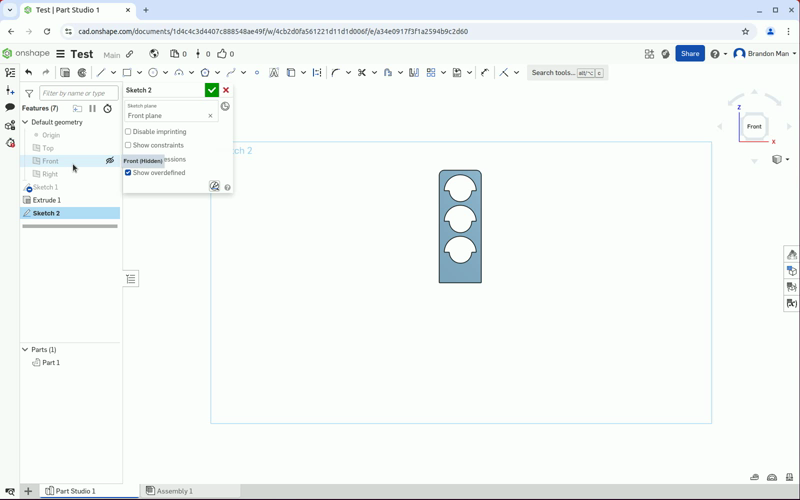
mouse_move(73, 352)
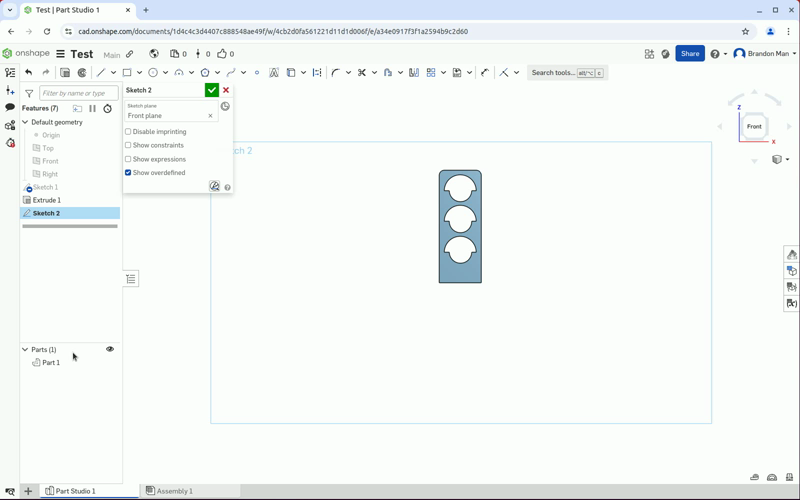
key(y)
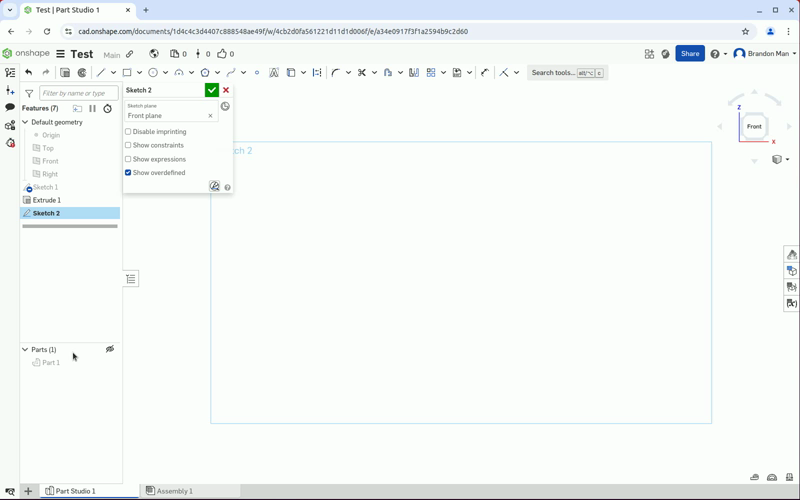
key(l)
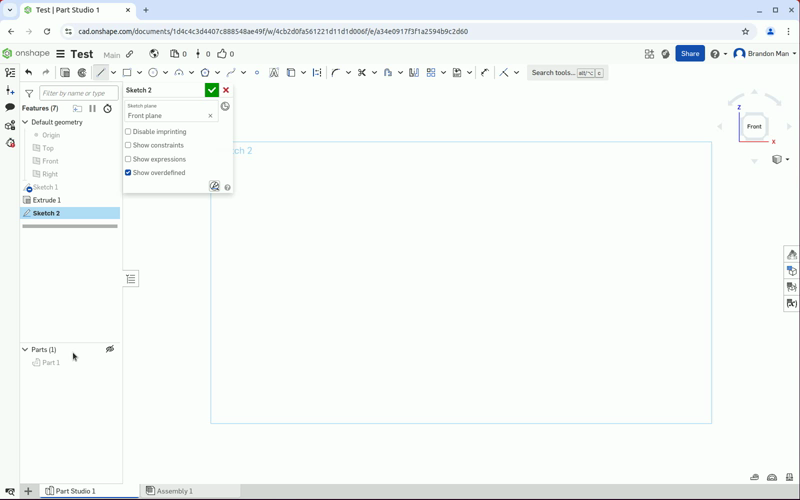
key_down(shift)
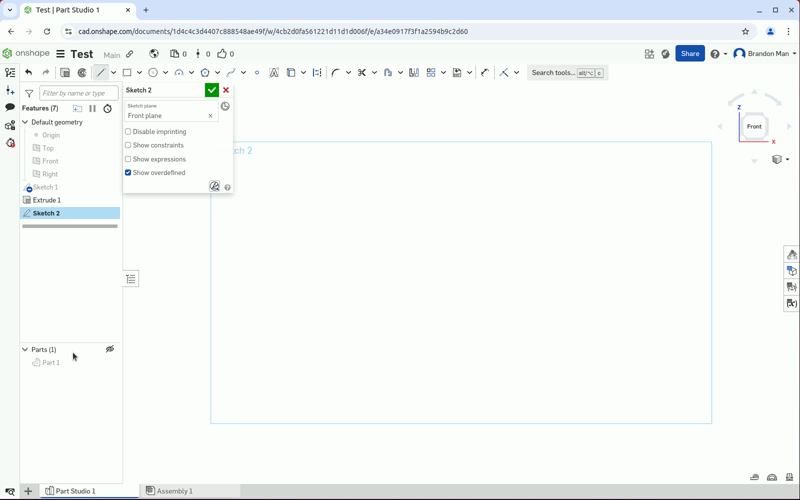
mouse_move(444, 191)
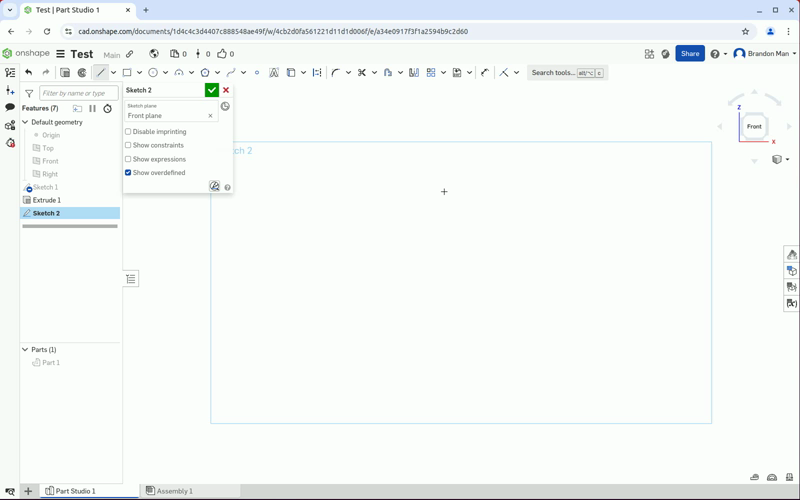
click(444, 191)
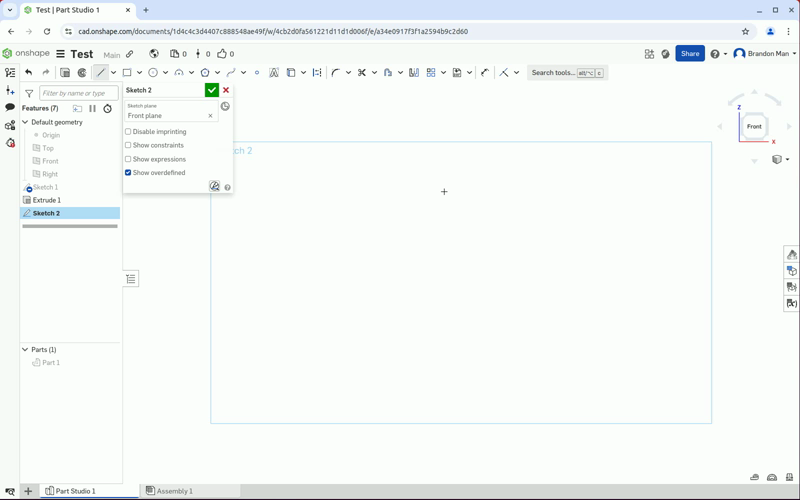
key_up(shift)
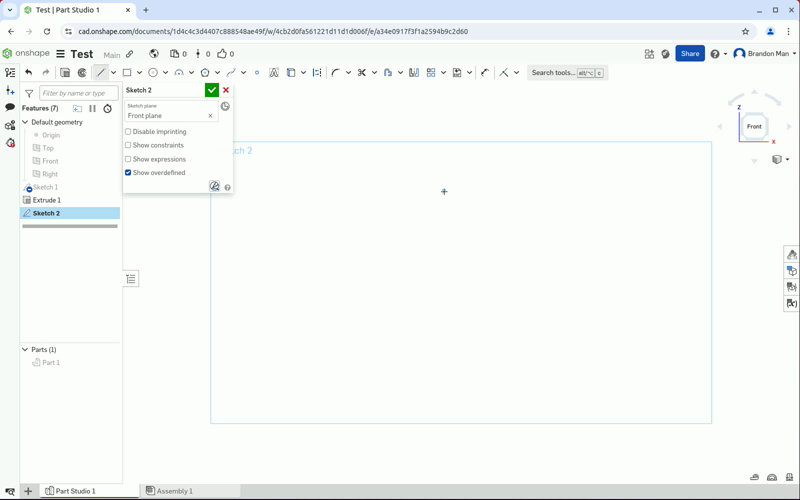
key_down(shift)
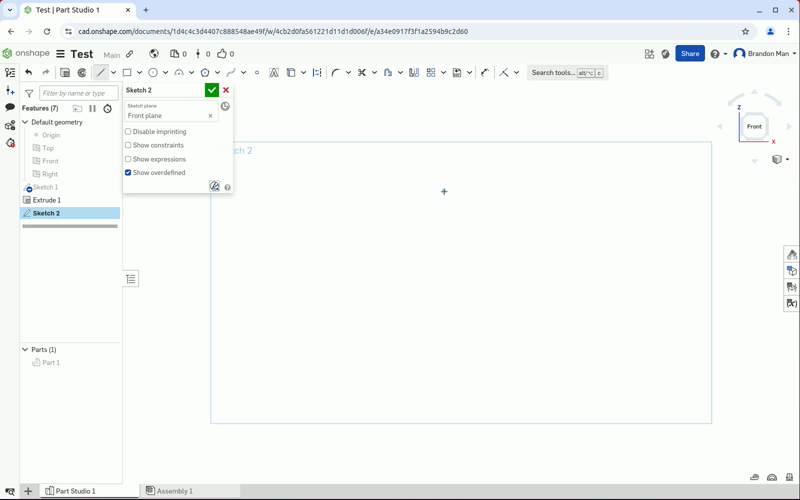
mouse_move(474, 191)
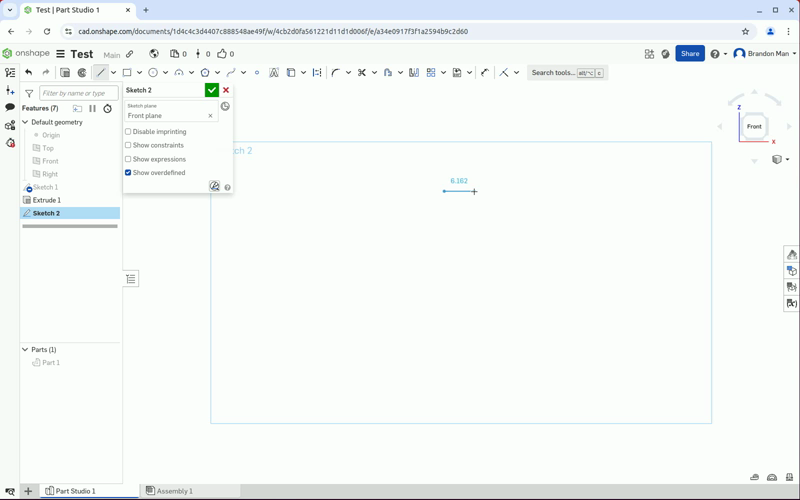
mouse_move(449, 191)
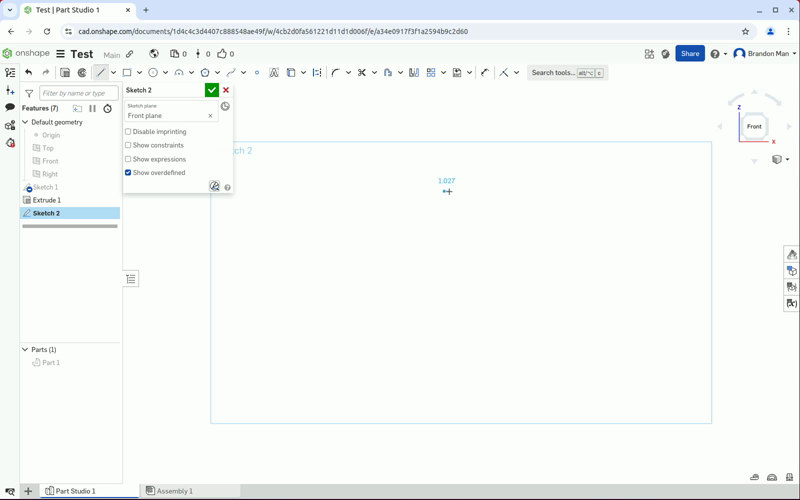
scroll(6)
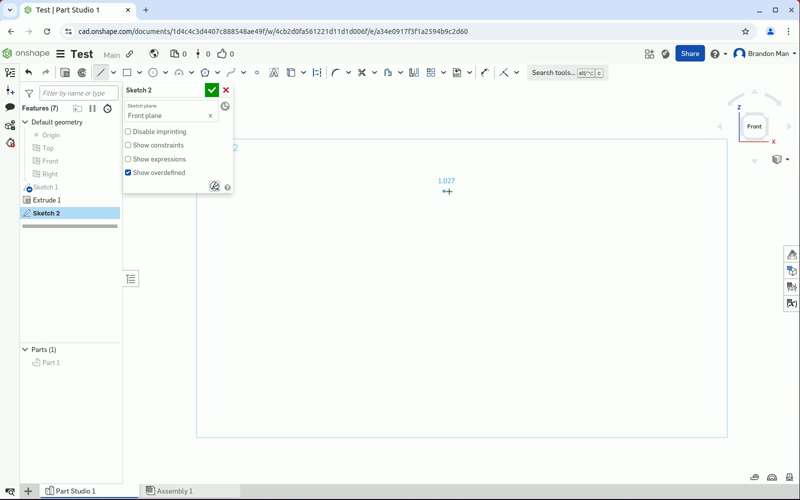
scroll(6)
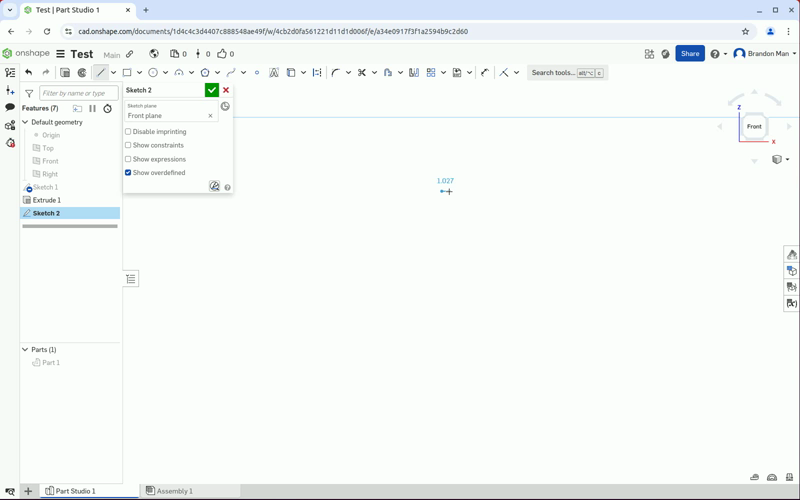
scroll(6)
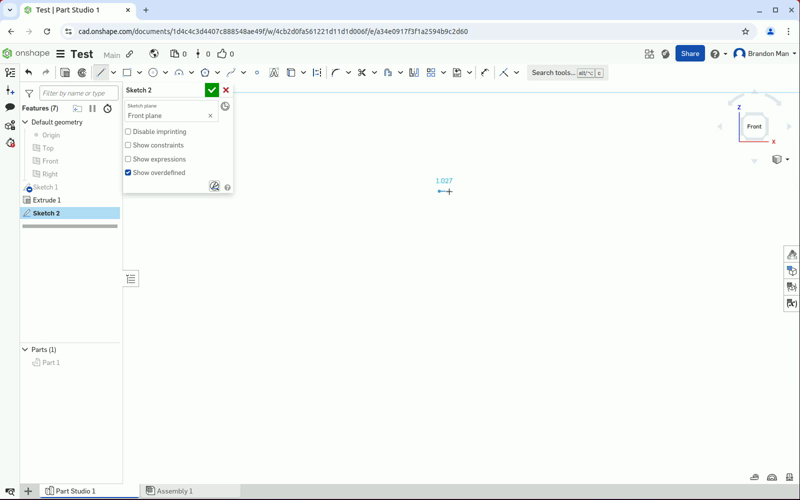
scroll(6)
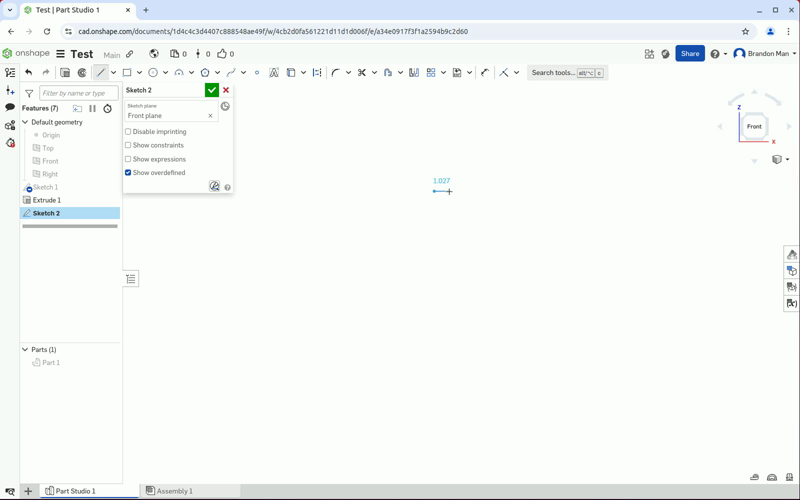
scroll(6)
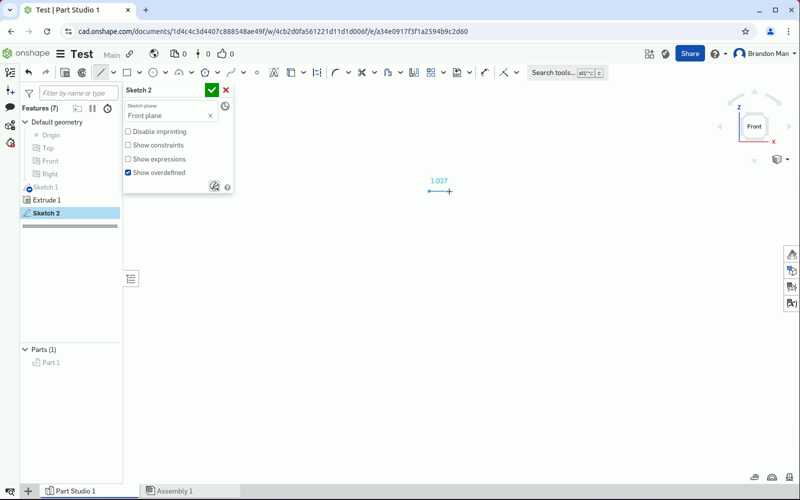
scroll(6)
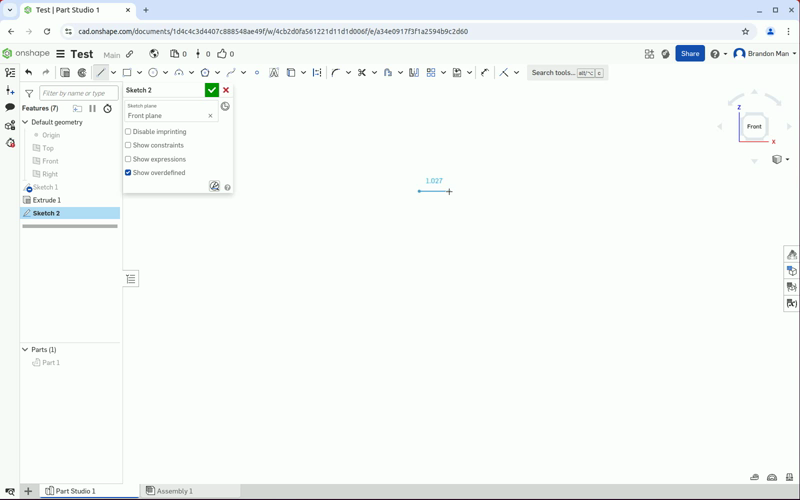
scroll(6)
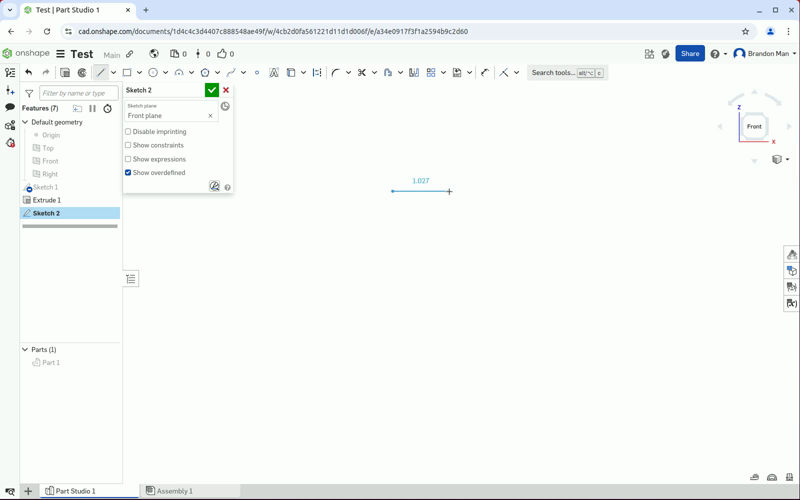
click(449, 191)
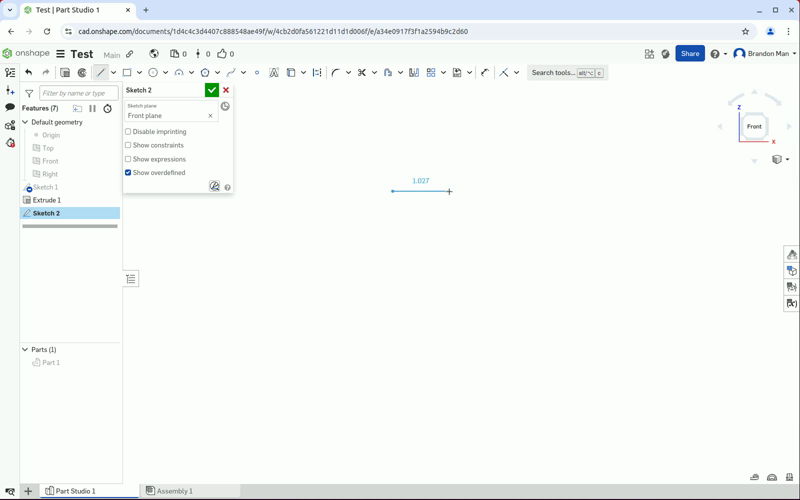
scroll(-6)
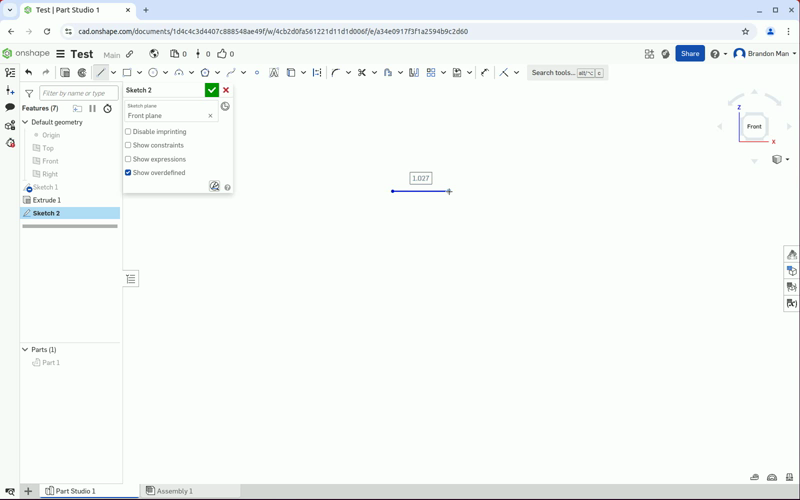
scroll(-6)
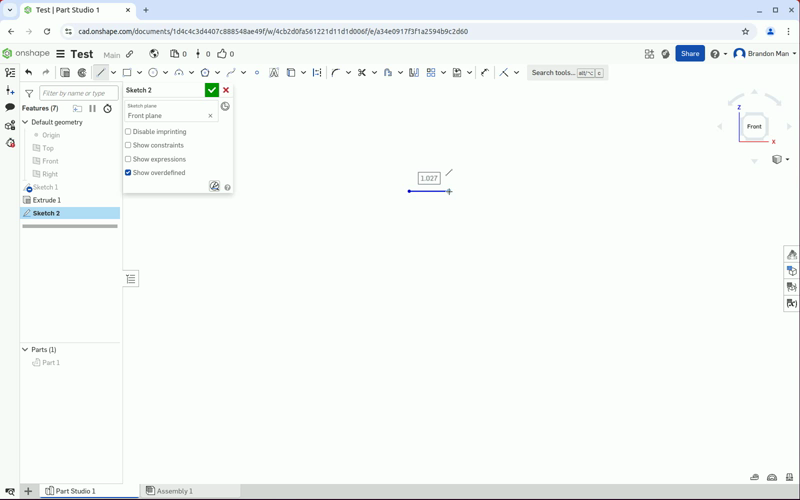
scroll(-6)
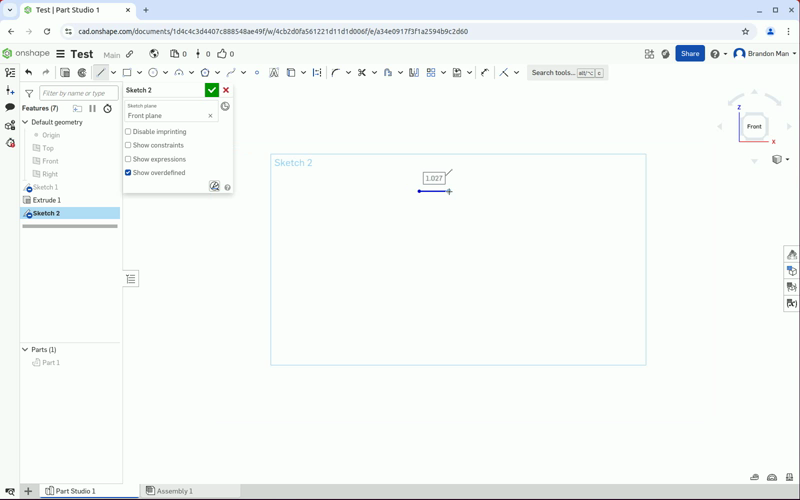
scroll(-6)
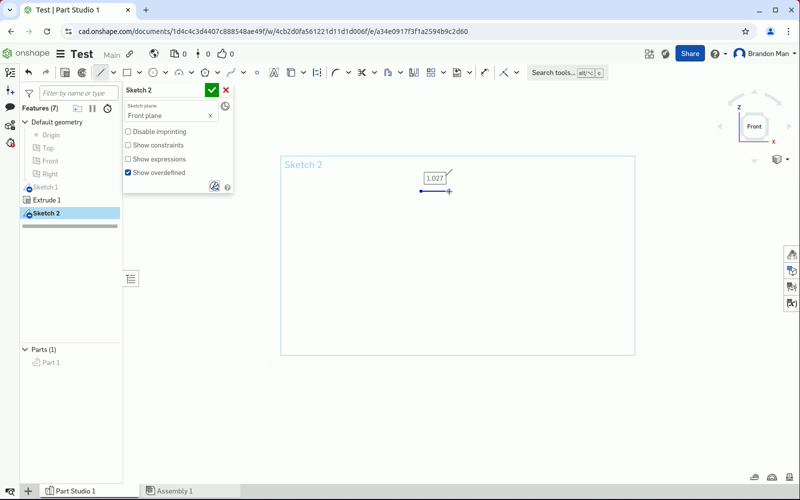
scroll(-6)
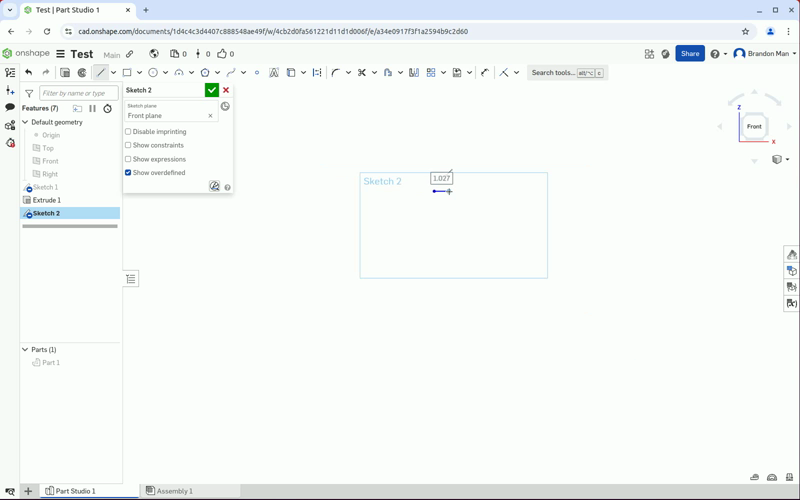
scroll(-6)
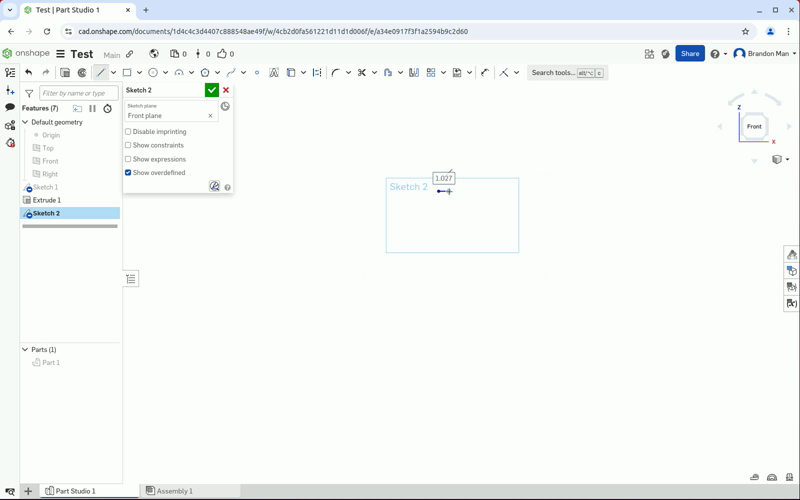
scroll(-6)
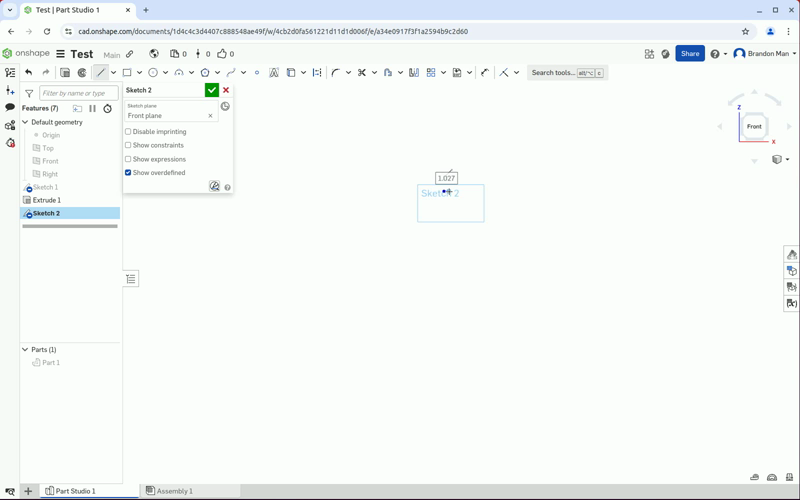
key_up(shift)
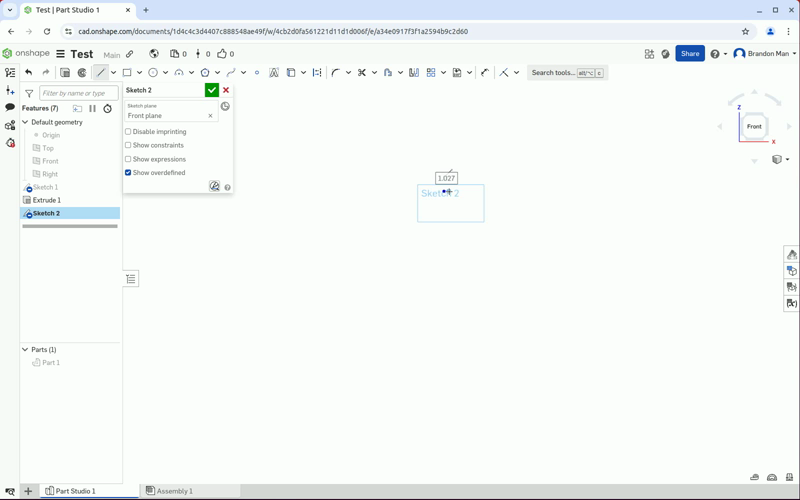
key(esc)
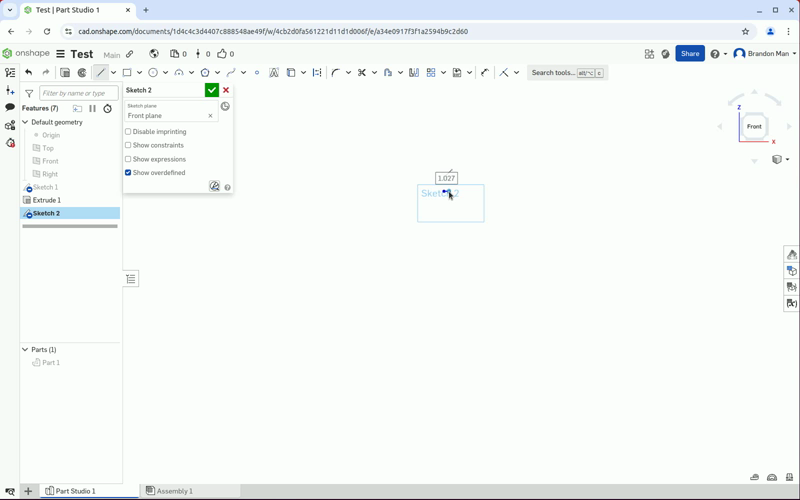
key(a)
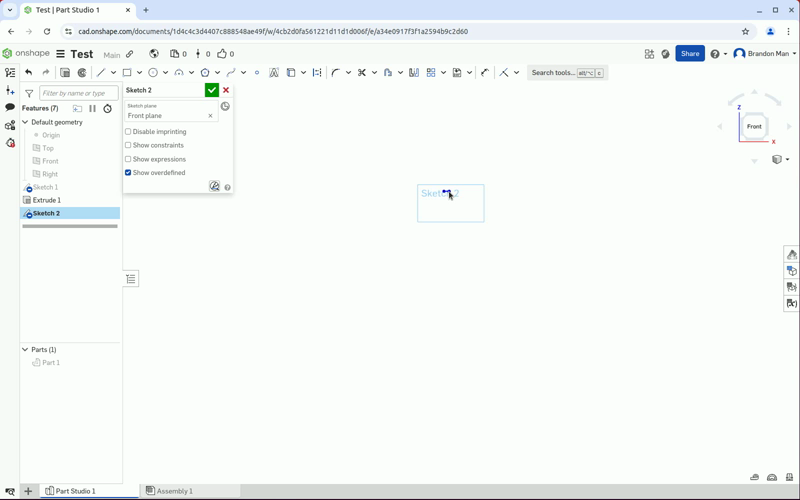
mouse_move(449, 191)
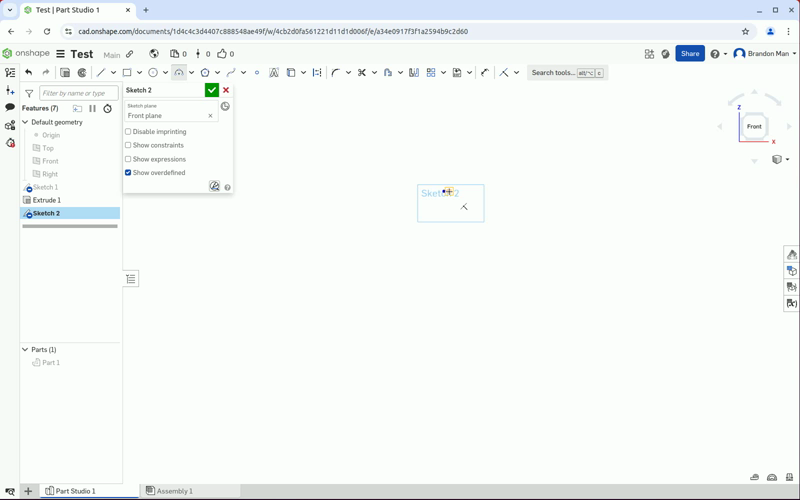
click(449, 191)
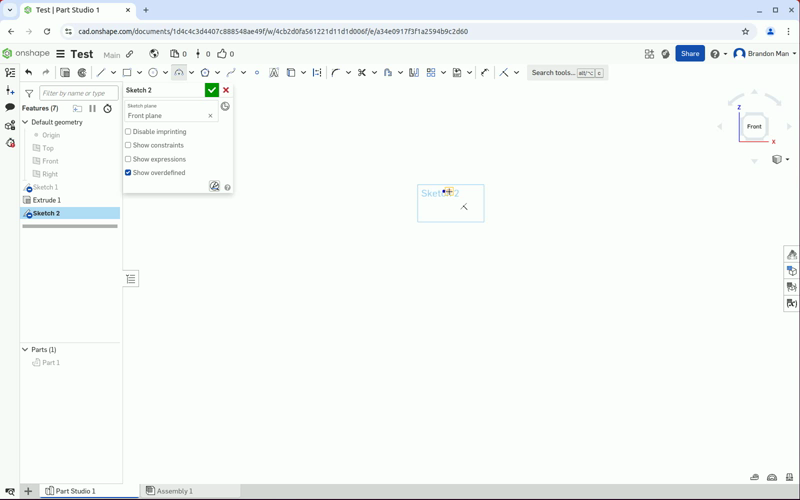
key_down(shift)
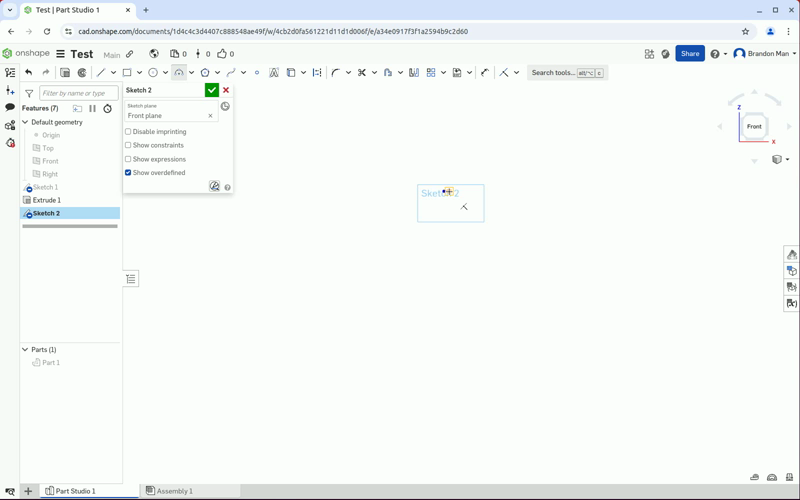
mouse_move(472, 191)
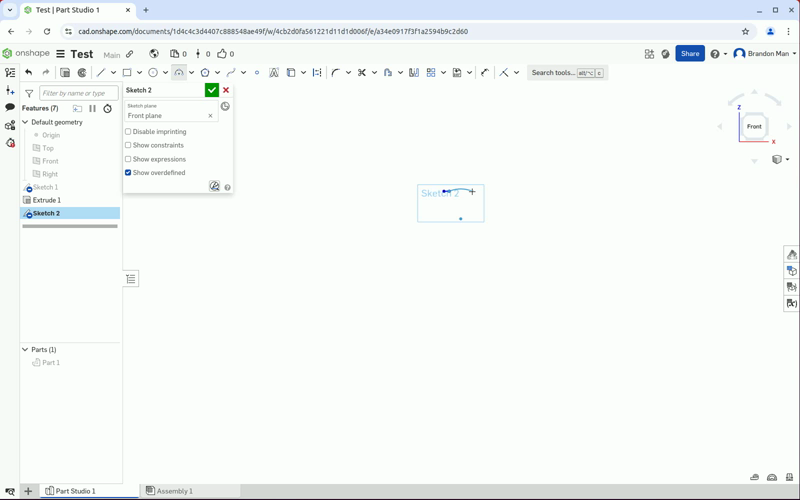
click(472, 191)
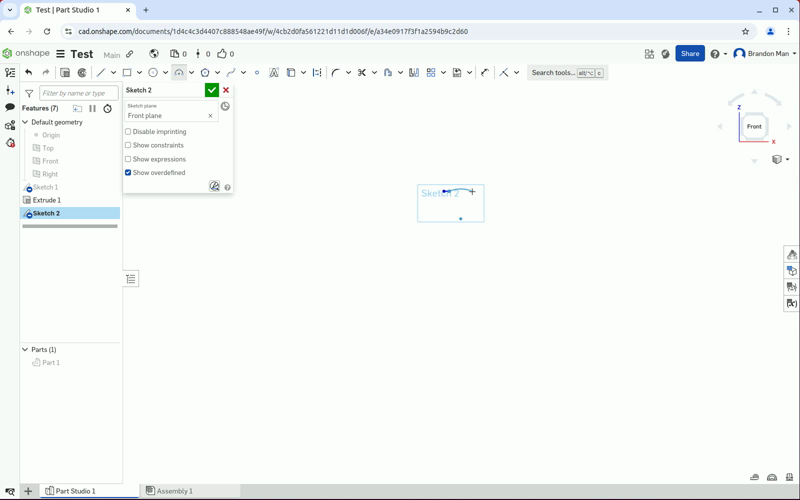
mouse_move(460, 180)
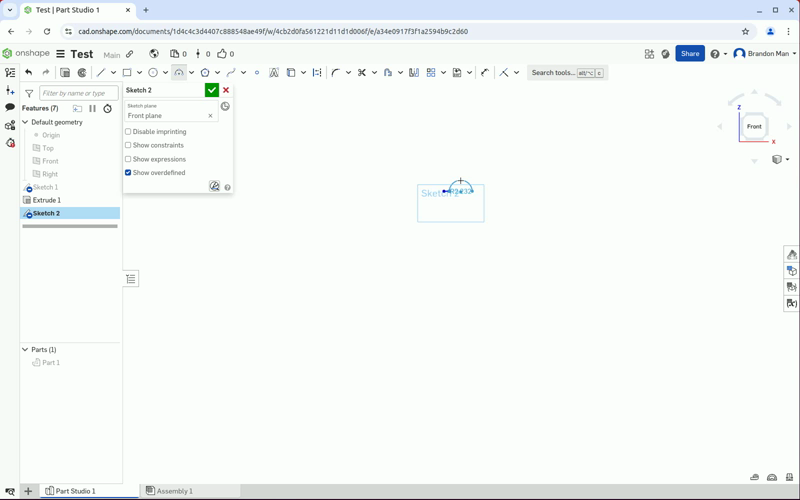
click(460, 180)
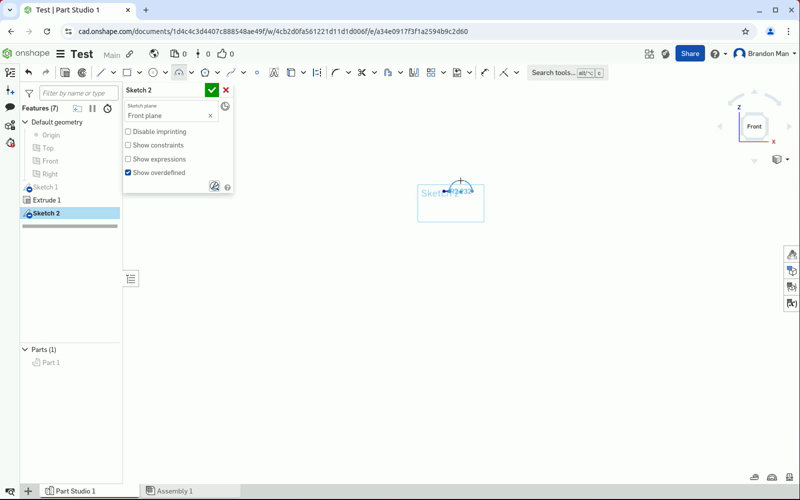
key_up(shift)
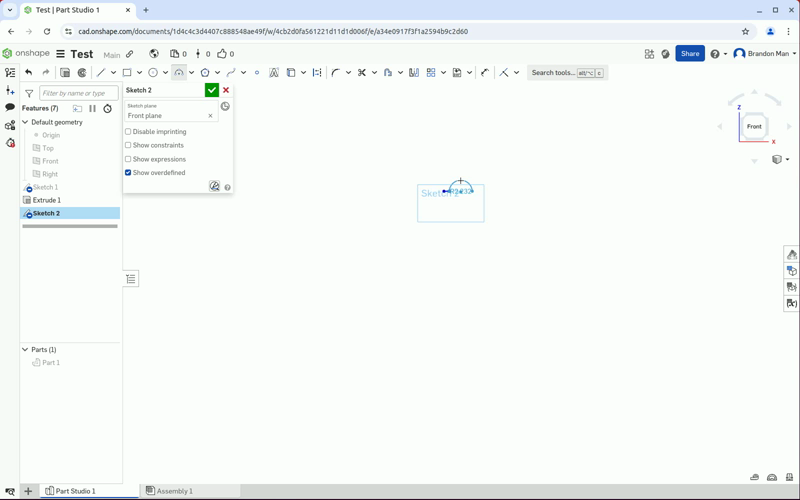
key(esc)
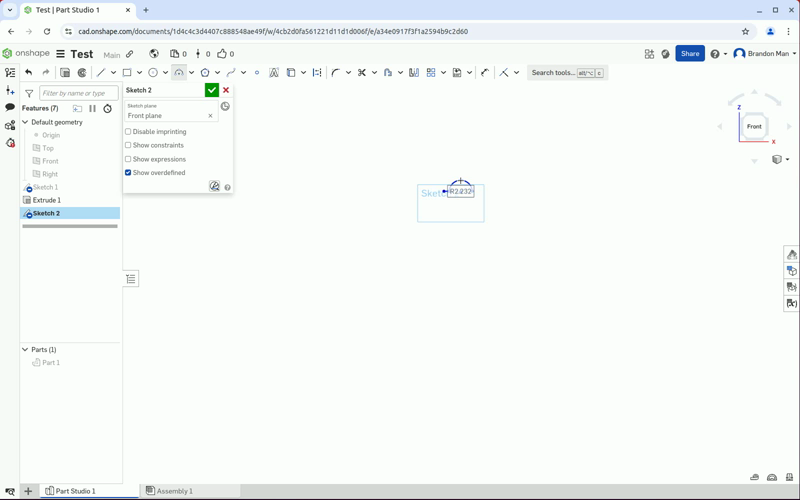
key(l)
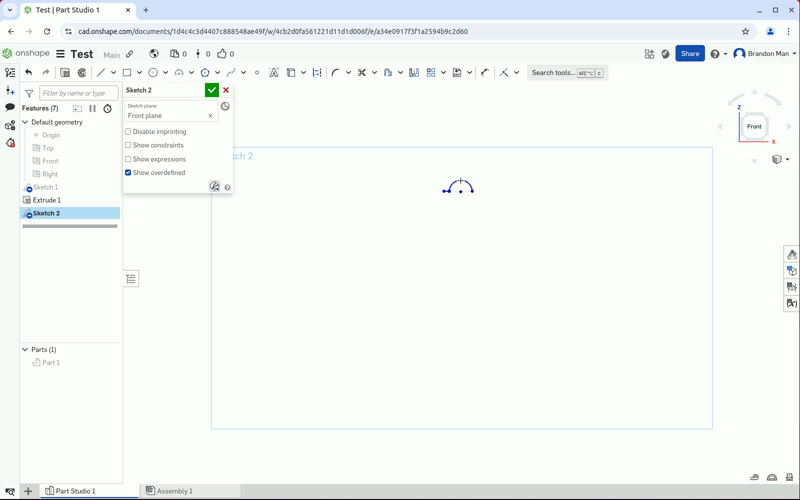
mouse_move(472, 191)
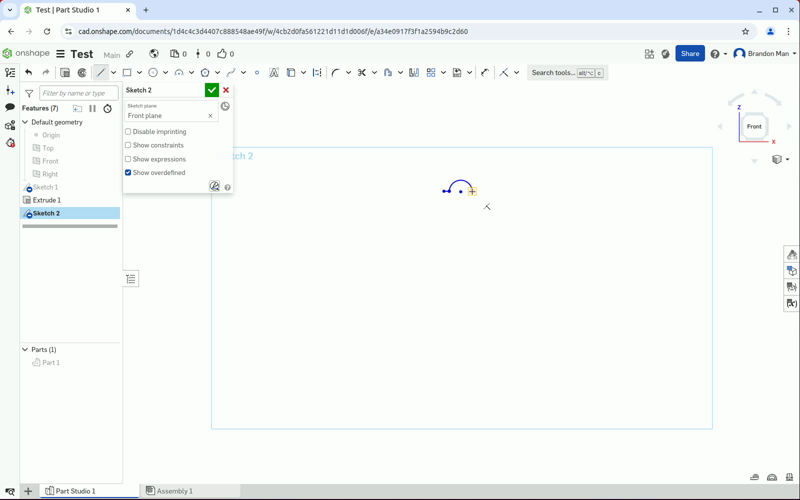
click(472, 191)
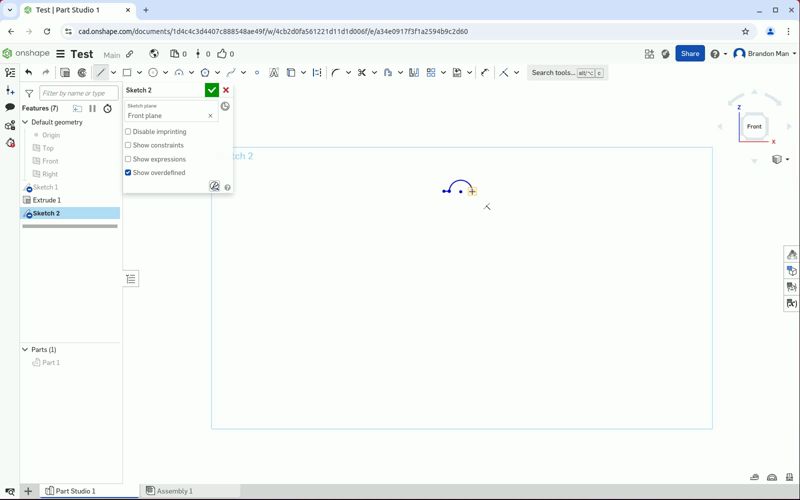
key_down(shift)
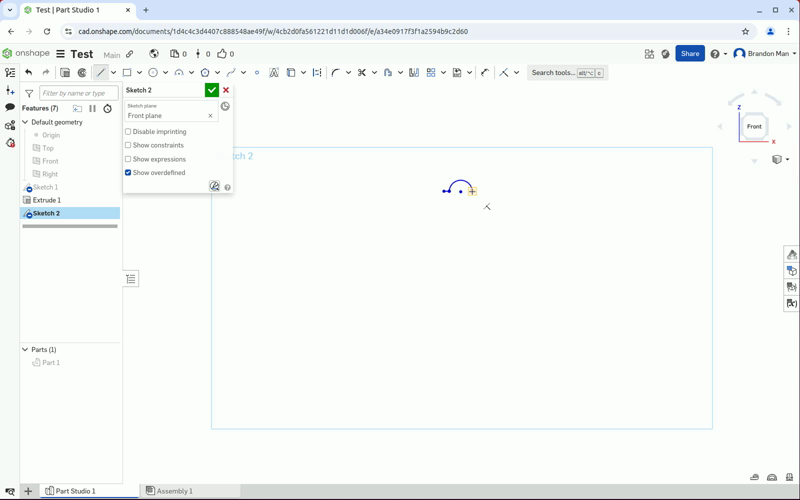
mouse_move(502, 191)
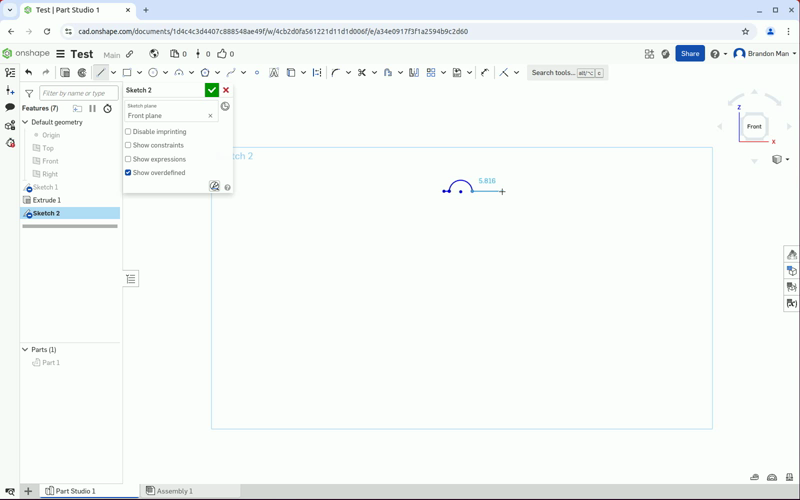
mouse_move(477, 191)
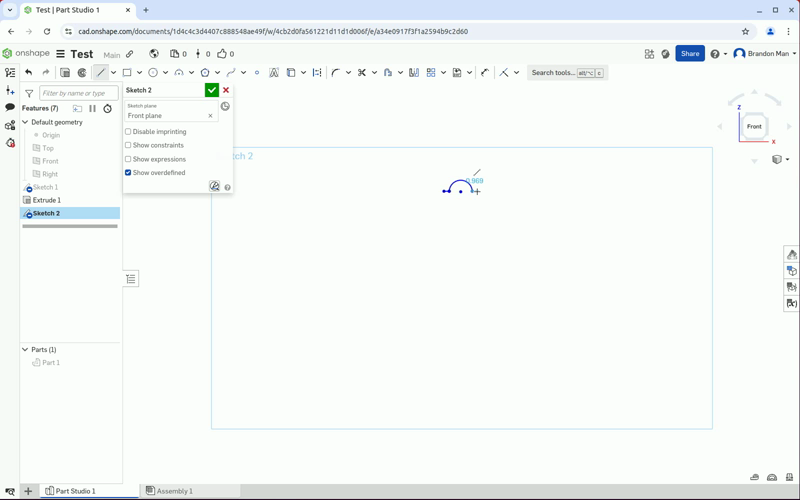
scroll(6)
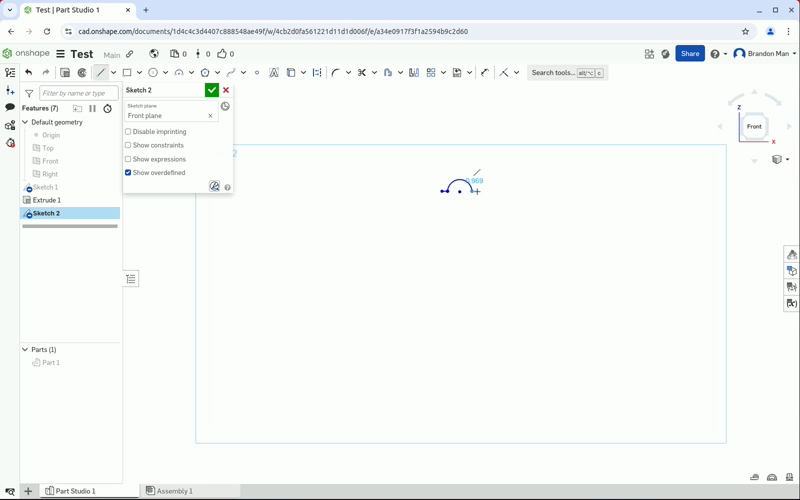
scroll(6)
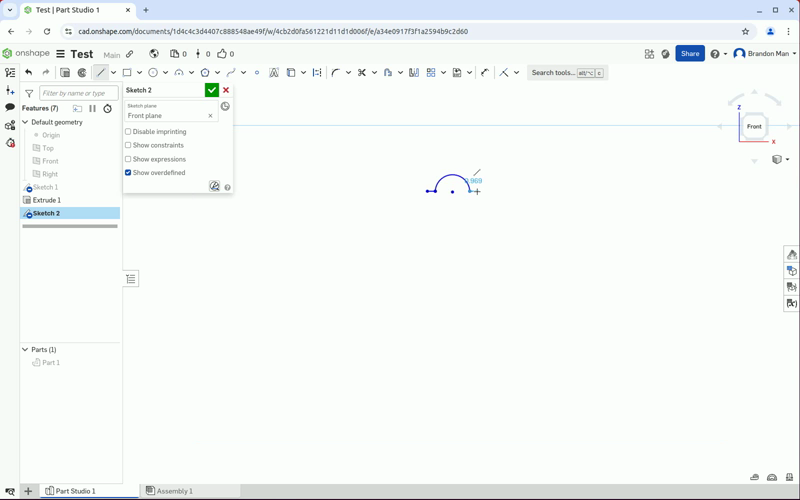
scroll(6)
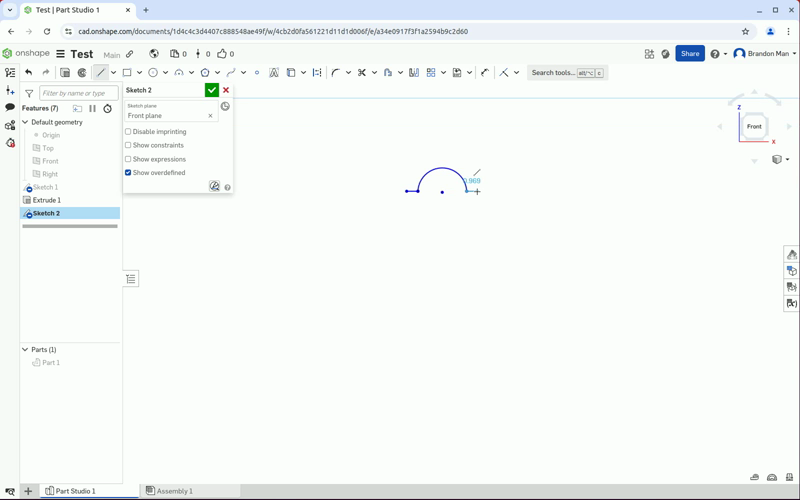
scroll(6)
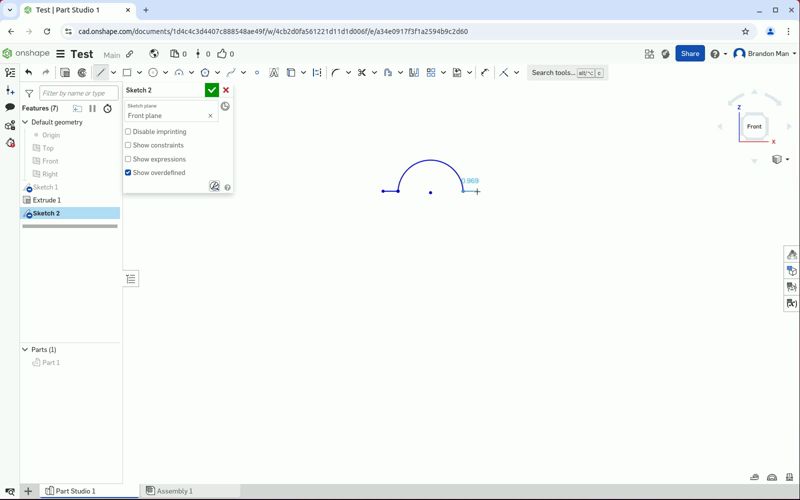
scroll(6)
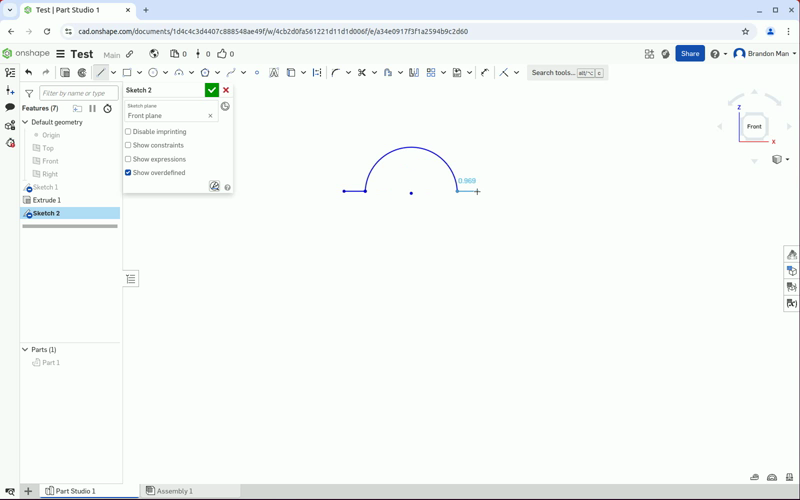
scroll(6)
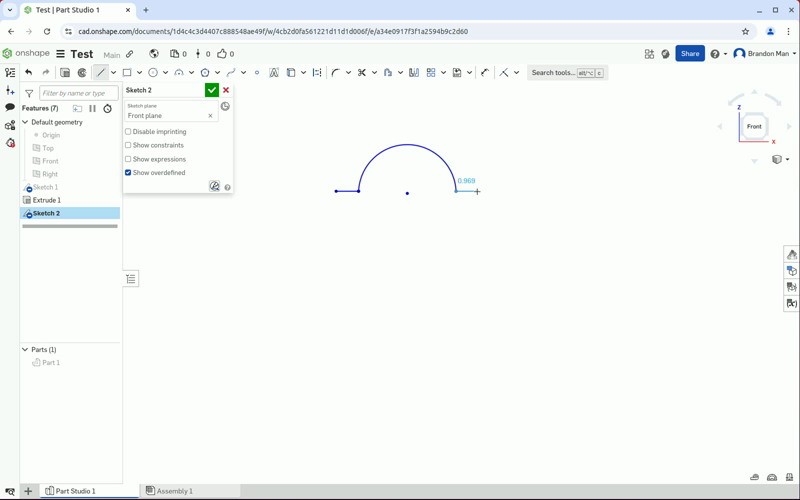
scroll(6)
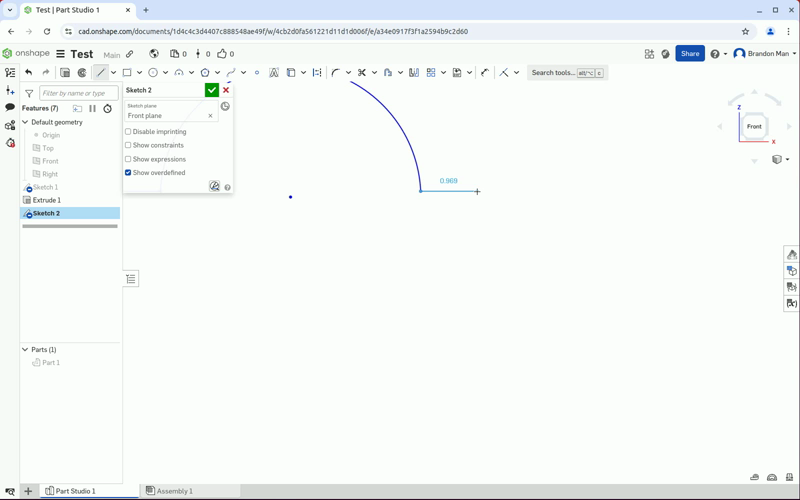
click(477, 191)
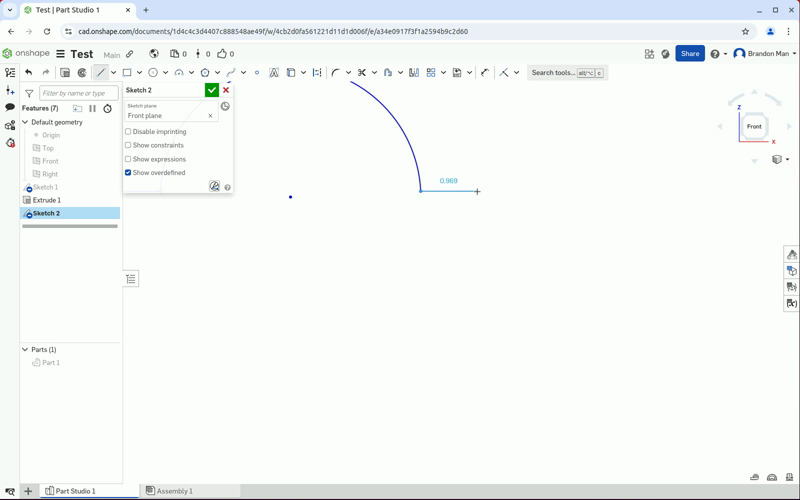
scroll(-6)
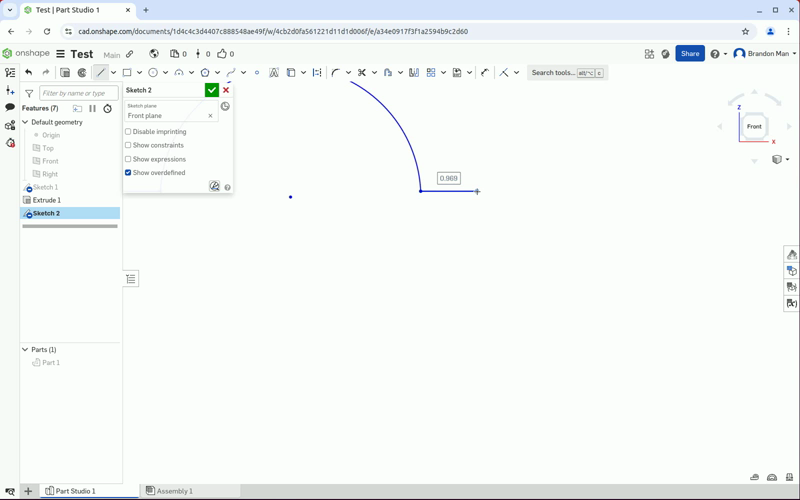
scroll(-6)
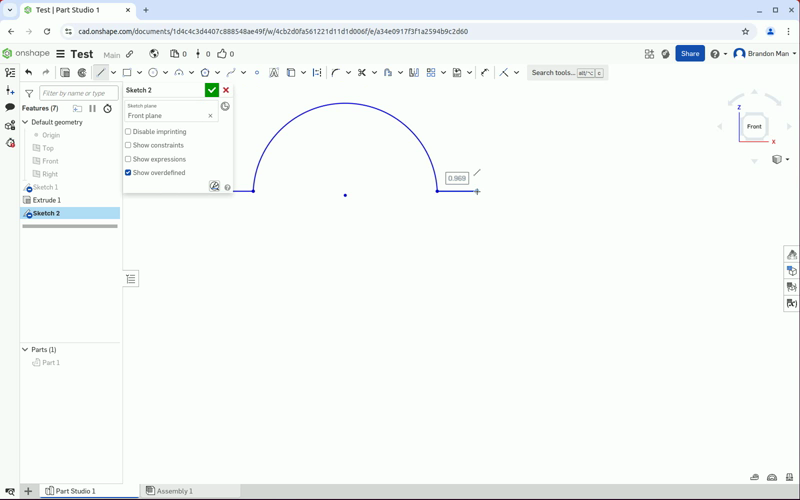
scroll(-6)
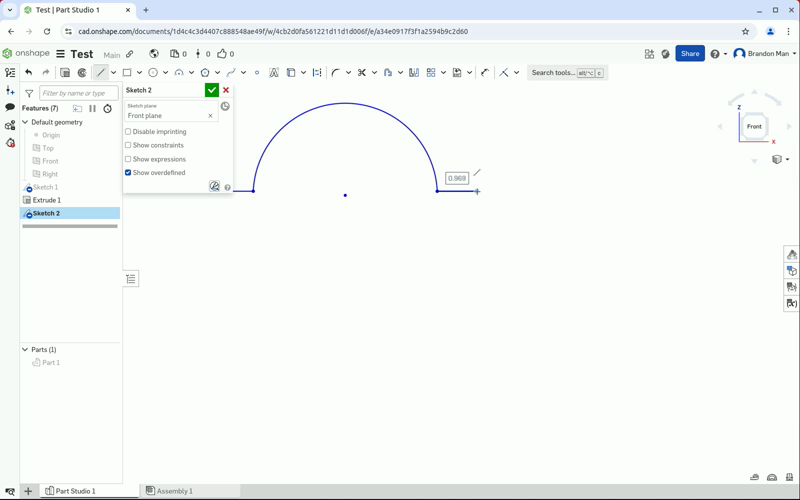
scroll(-6)
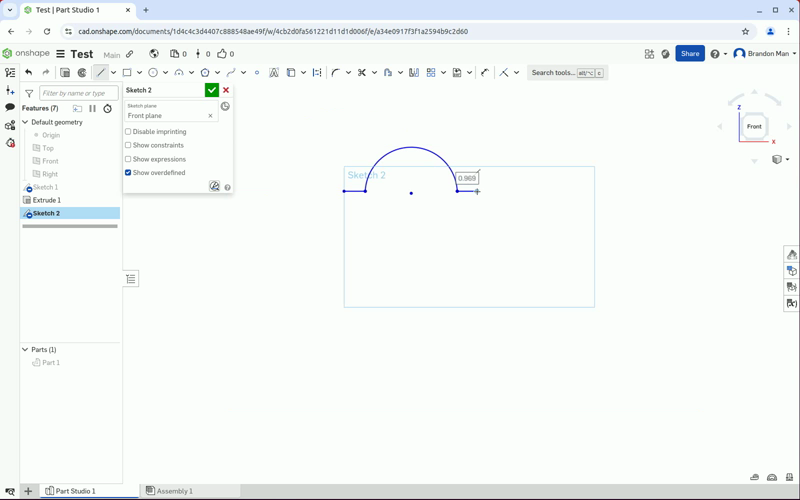
scroll(-6)
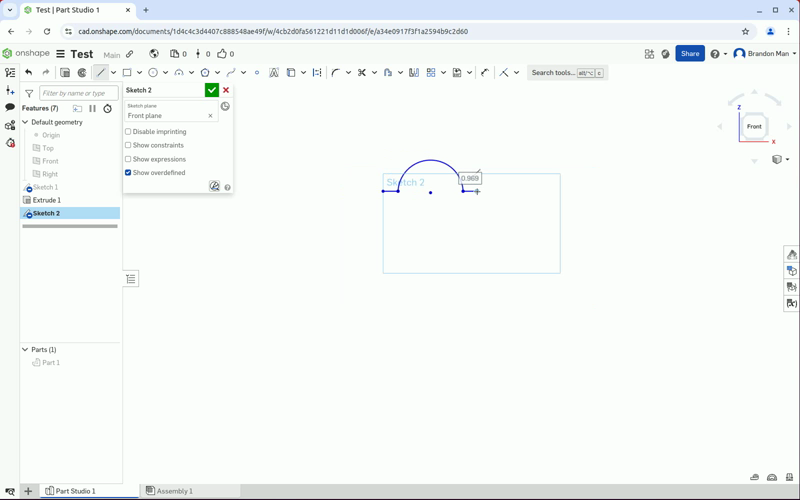
scroll(-6)
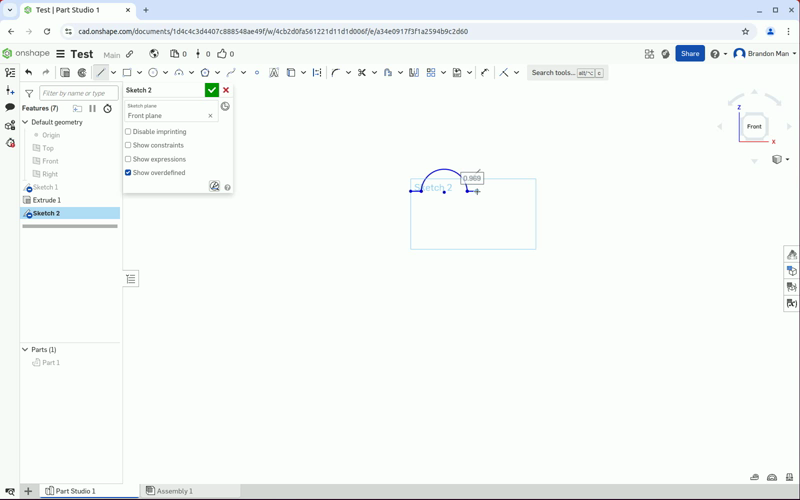
scroll(-6)
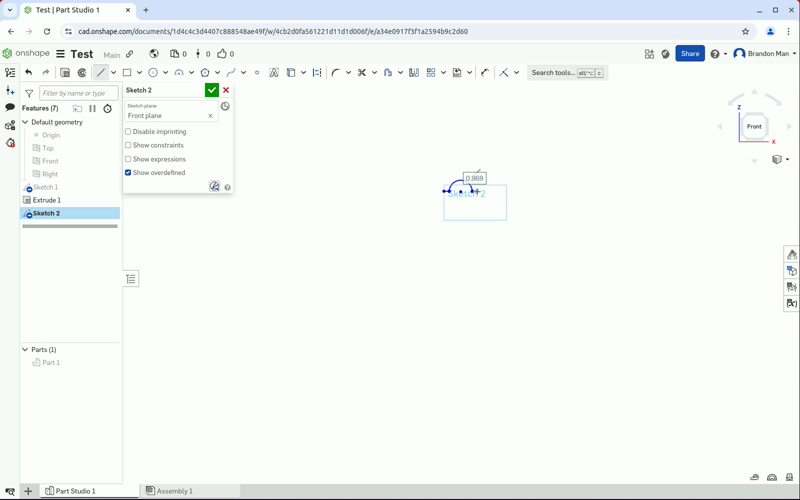
key_up(shift)
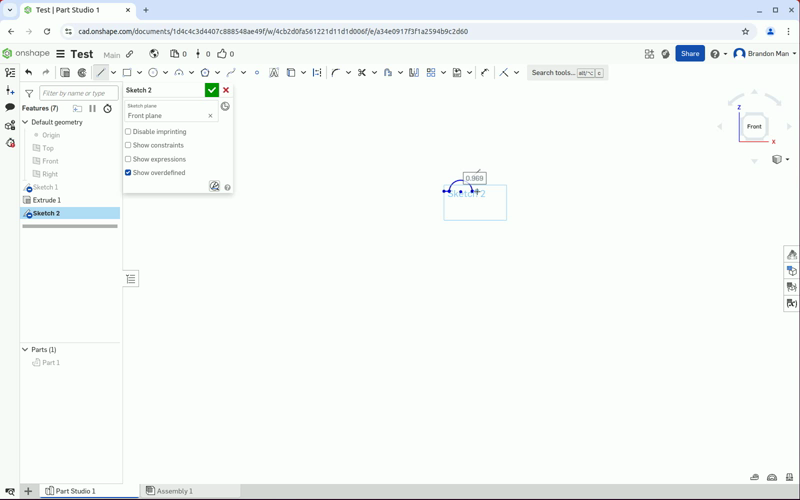
key(esc)
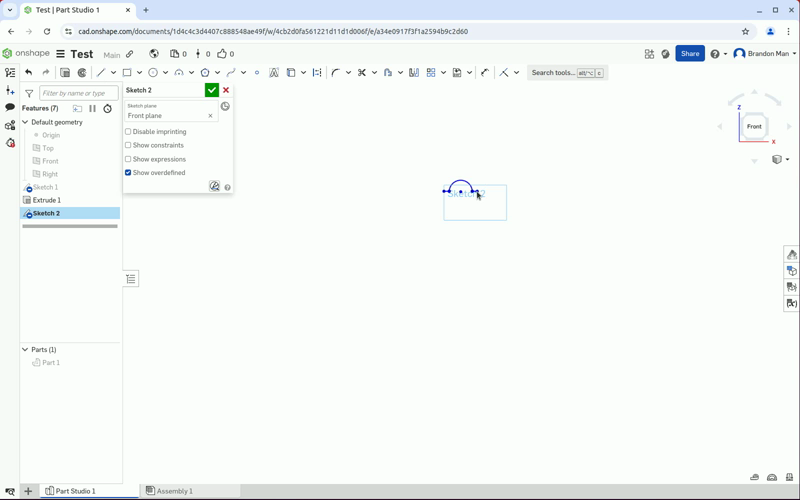
key(a)
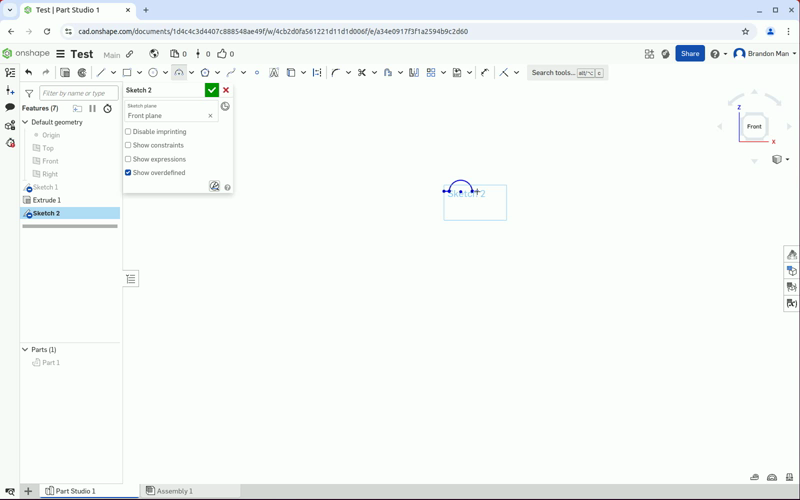
mouse_move(477, 191)
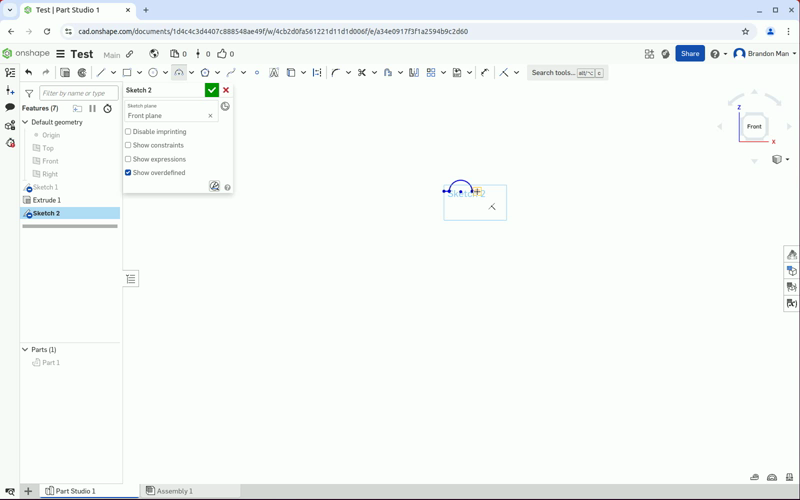
click(477, 191)
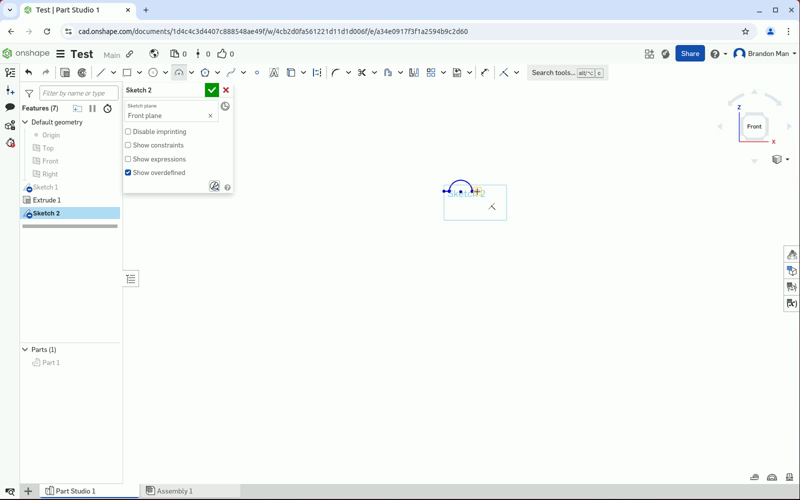
mouse_move(444, 191)
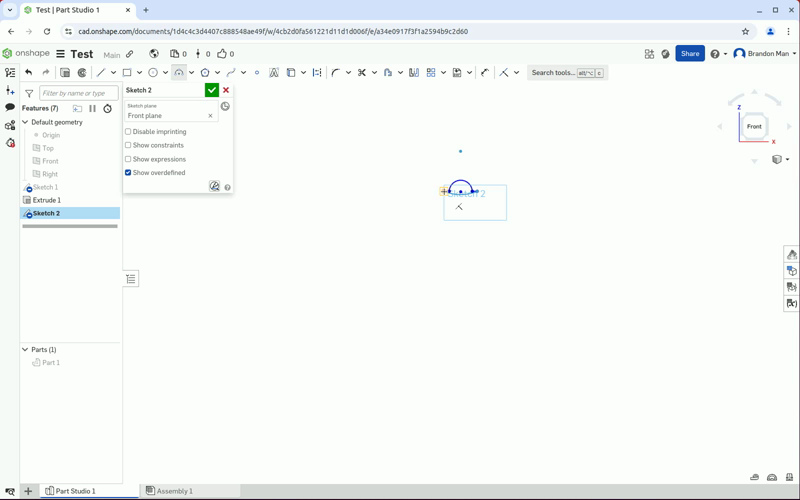
click(444, 191)
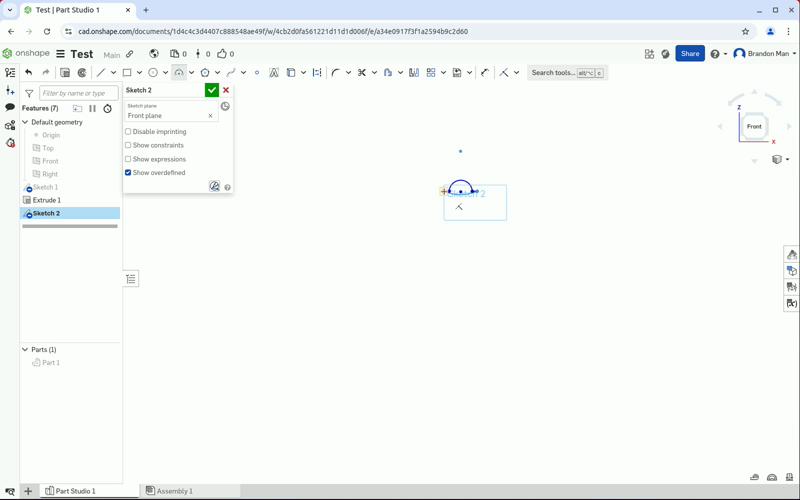
key_down(shift)
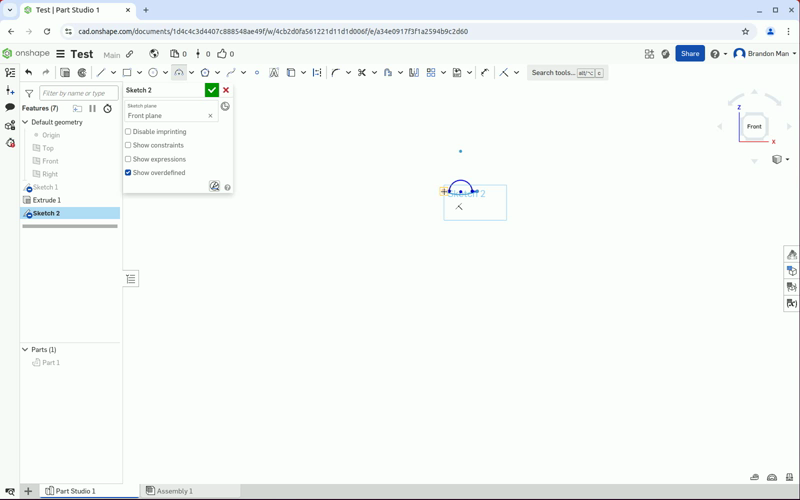
mouse_move(460, 175)
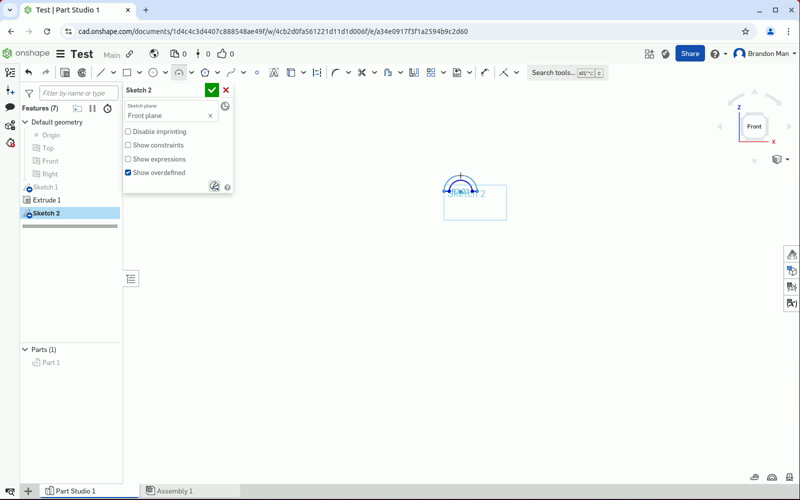
click(460, 175)
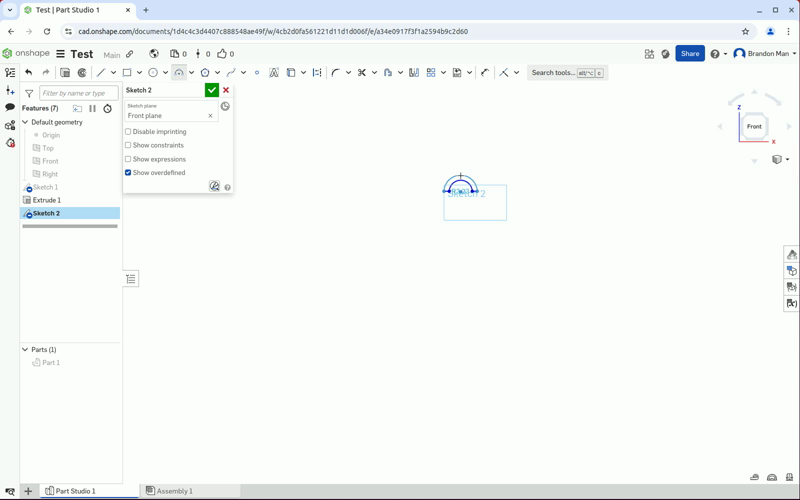
key_up(shift)
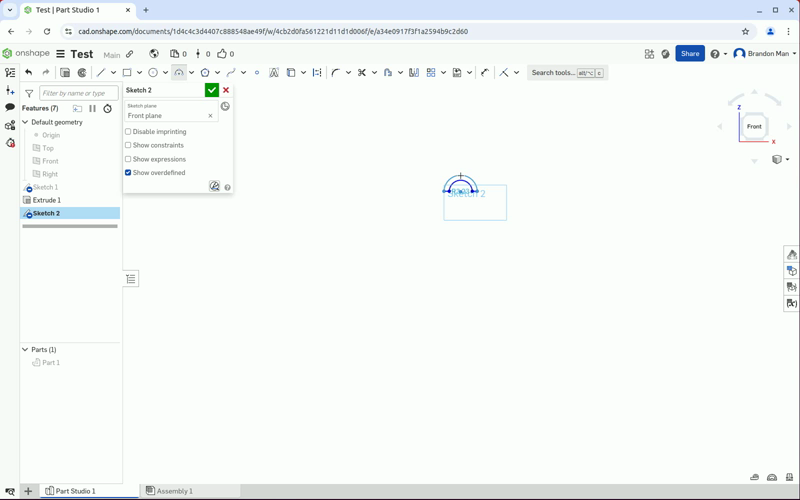
key(esc)
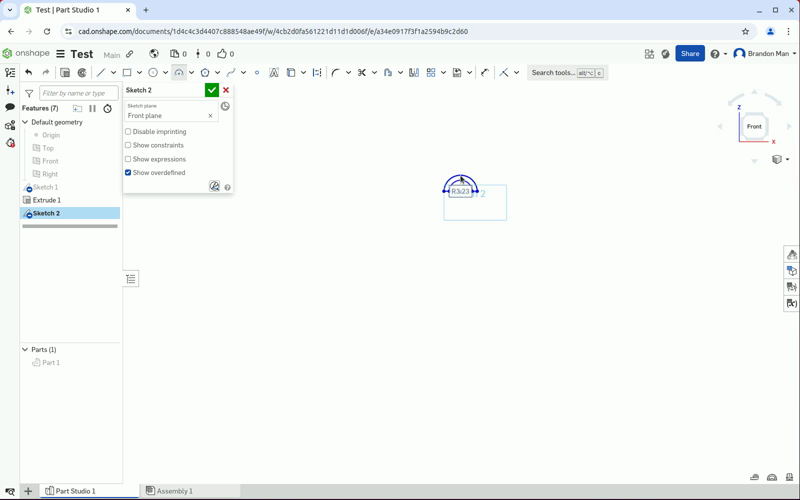
mouse_move(457, 183)
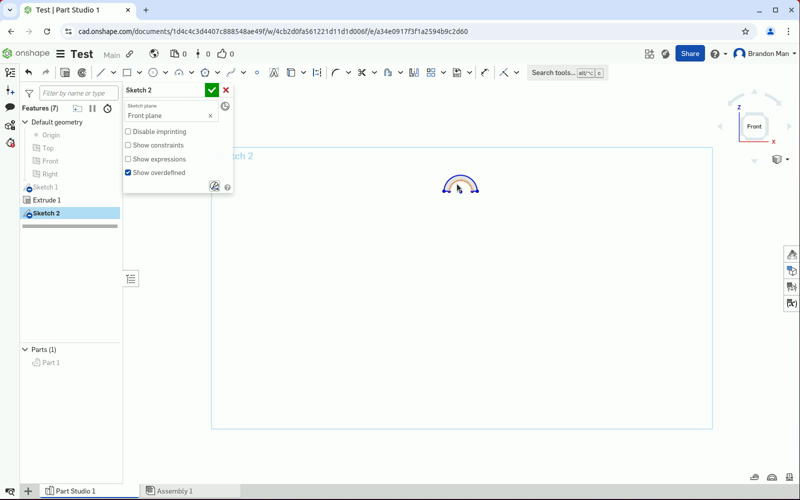
scroll(6)
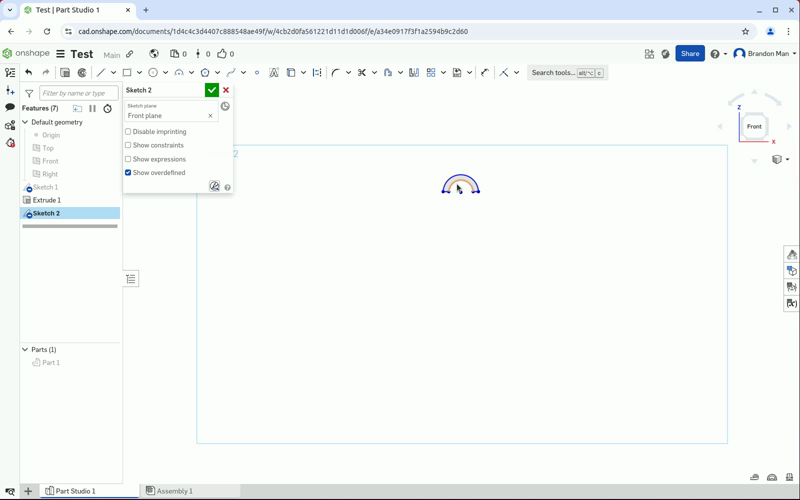
scroll(6)
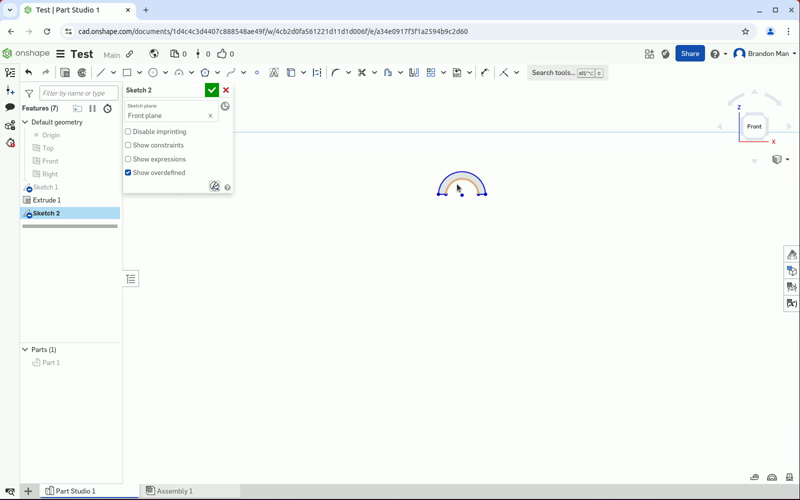
scroll(6)
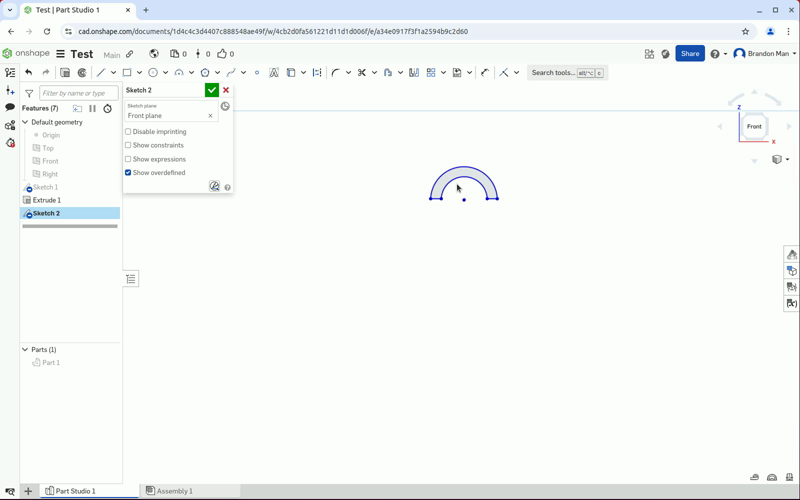
scroll(6)
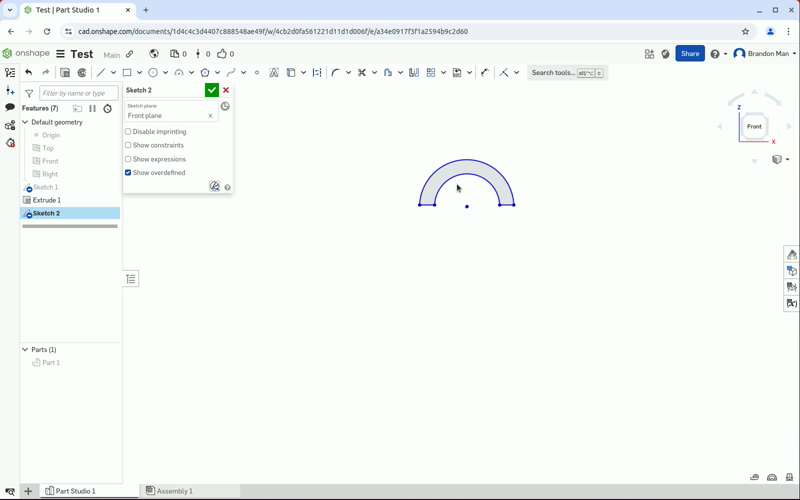
scroll(6)
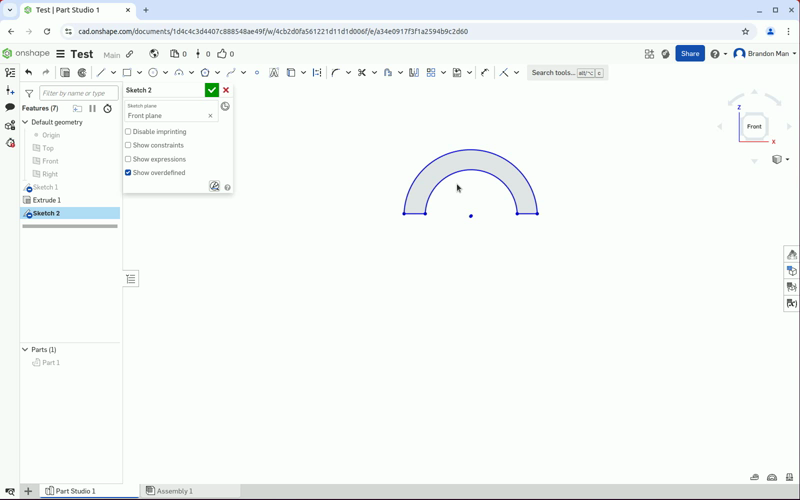
scroll(6)
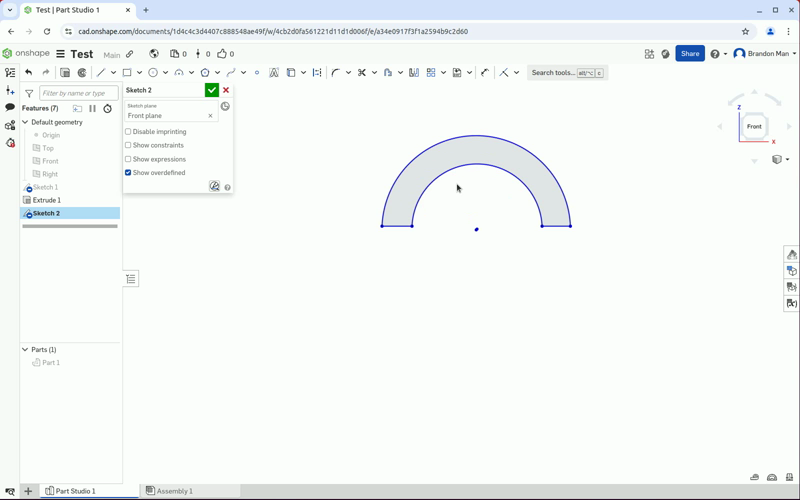
scroll(6)
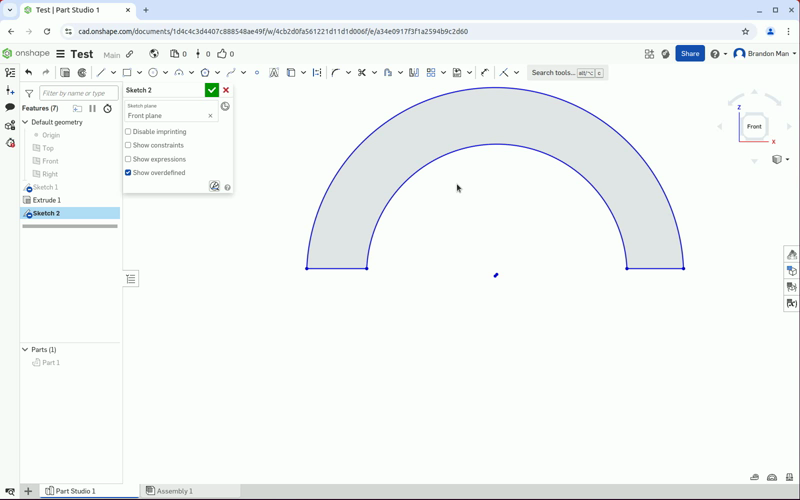
click(457, 183)
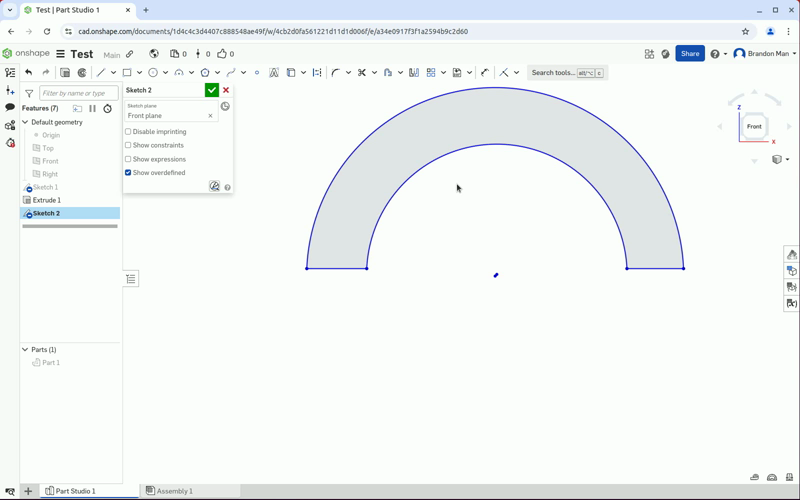
scroll(-6)
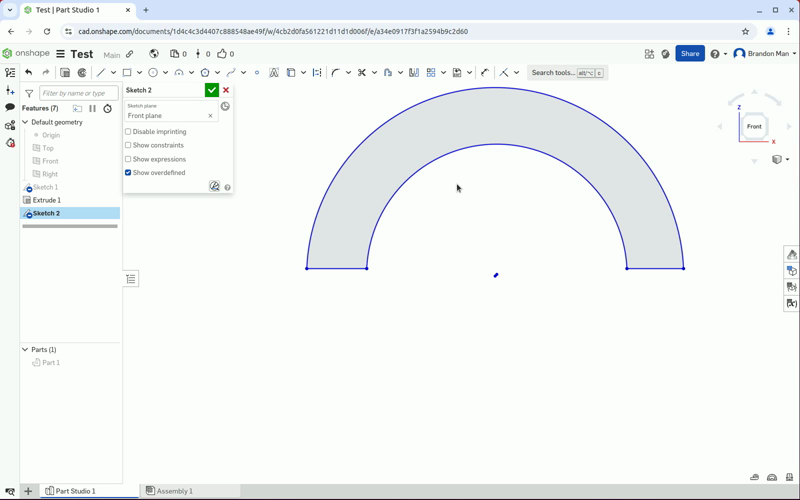
scroll(-6)
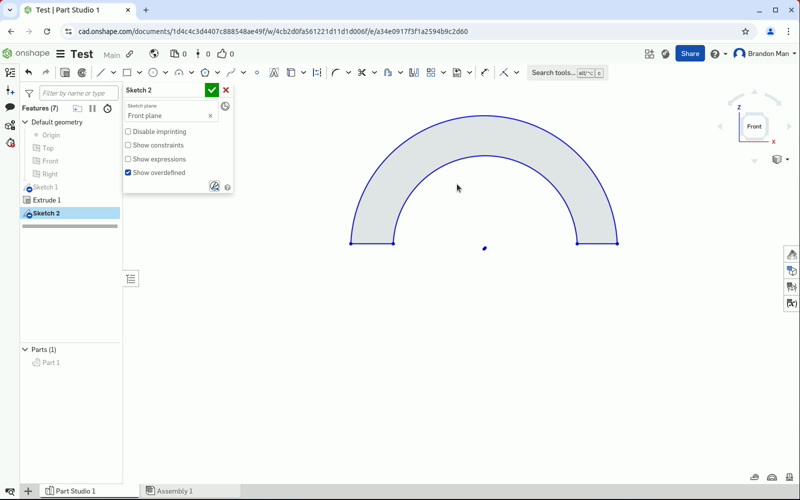
scroll(-6)
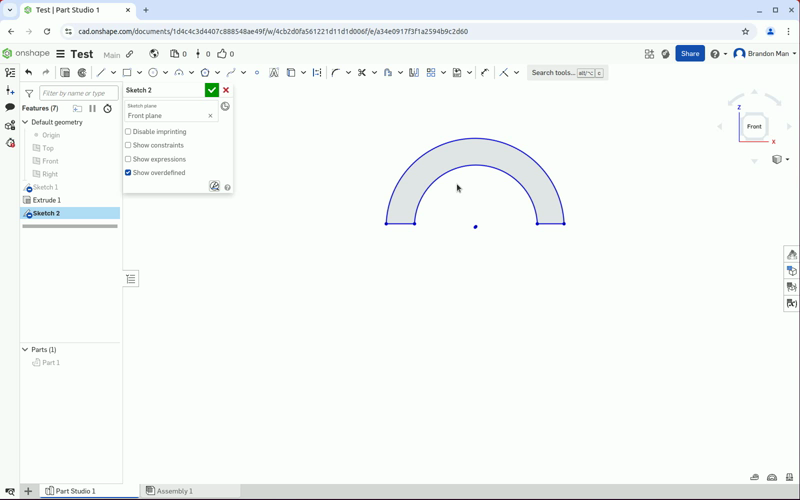
scroll(-6)
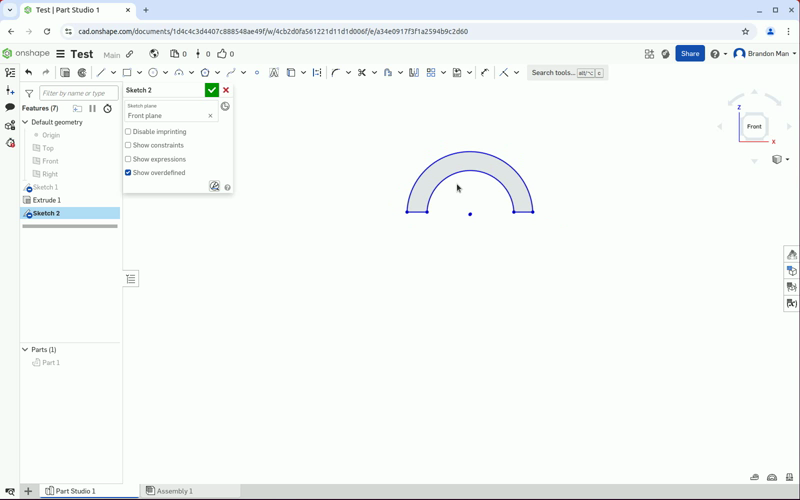
scroll(-6)
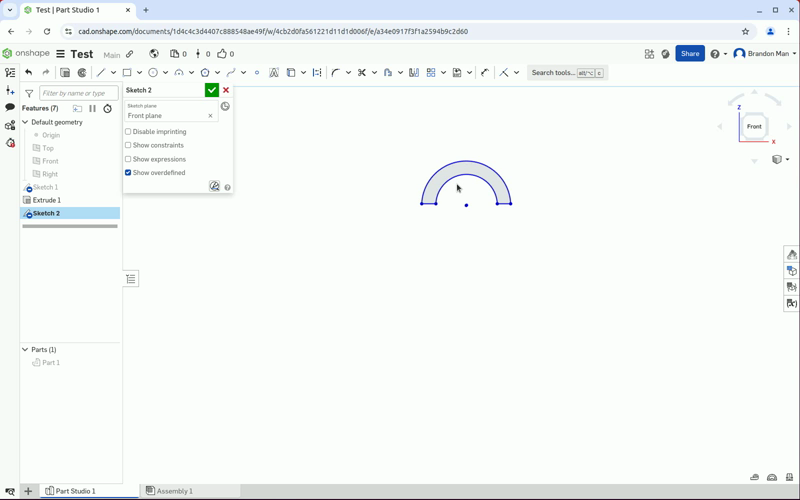
scroll(-6)
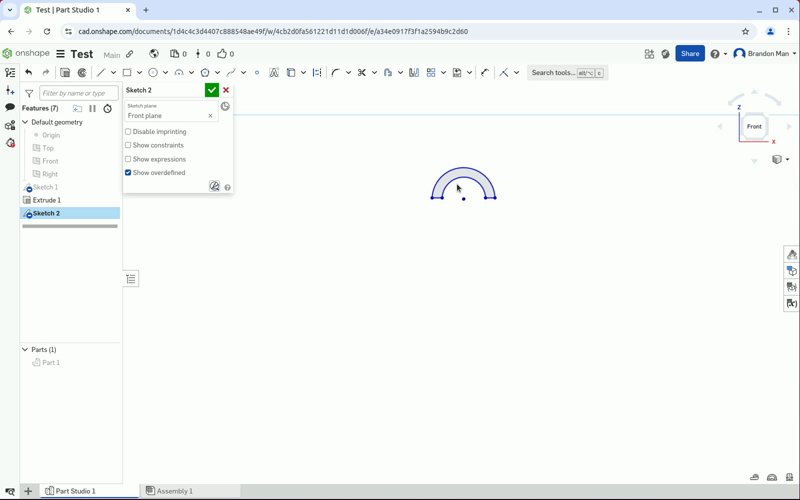
scroll(-6)
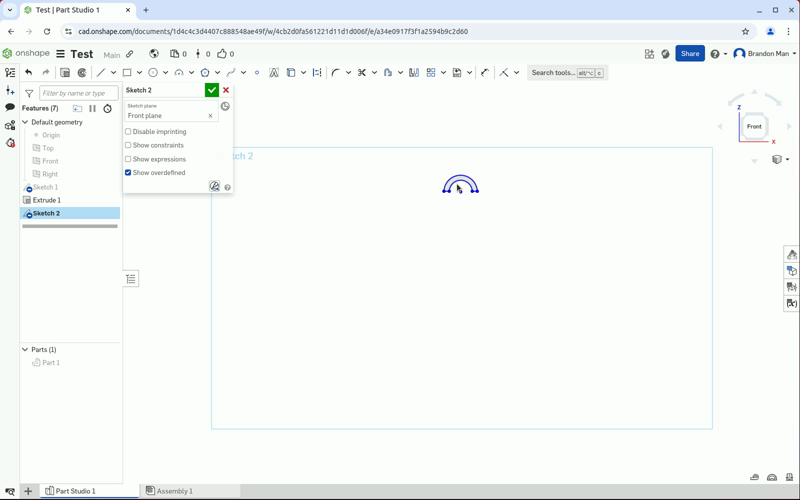
mouse_move(73, 352)
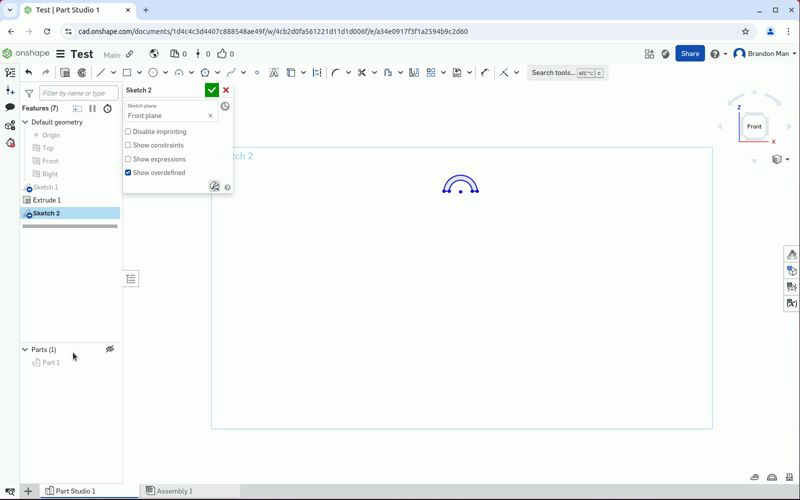
key(shift+y)
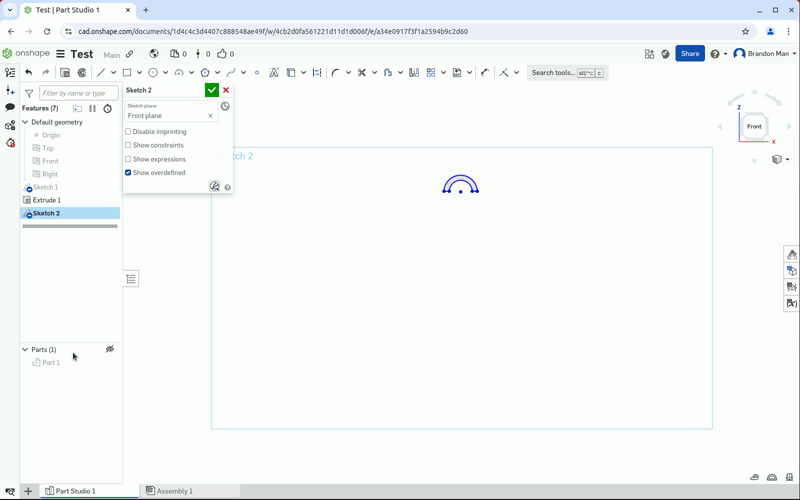
key(shift+e)
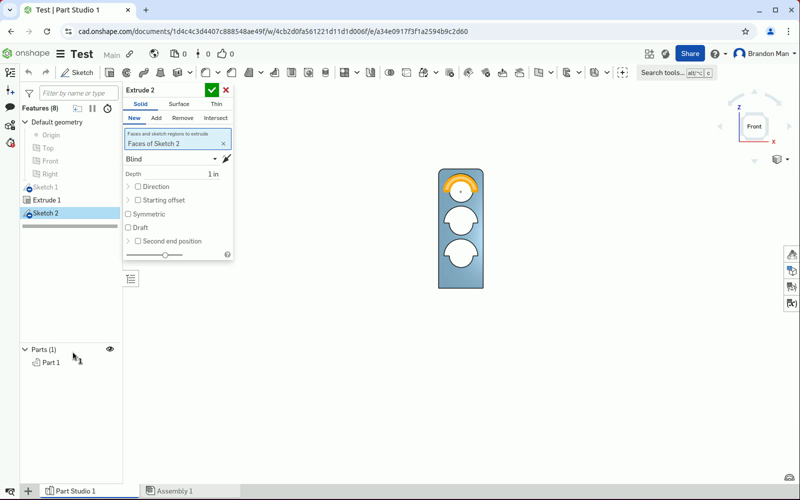
mouse_move(143, 106)
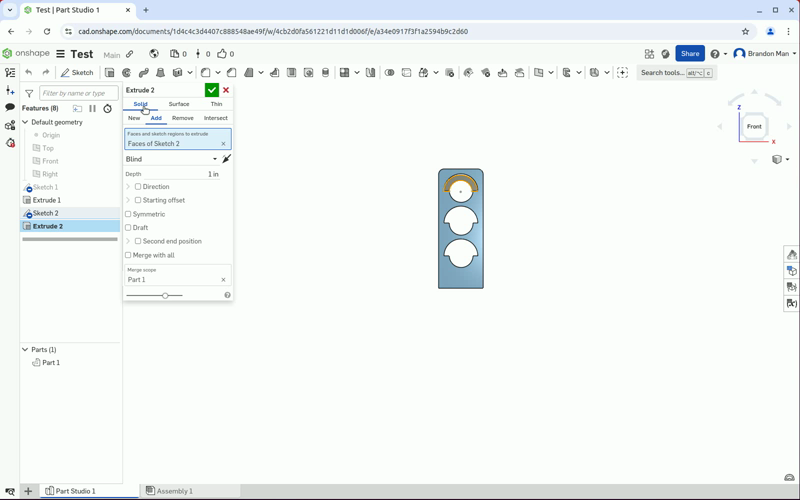
click(143, 106)
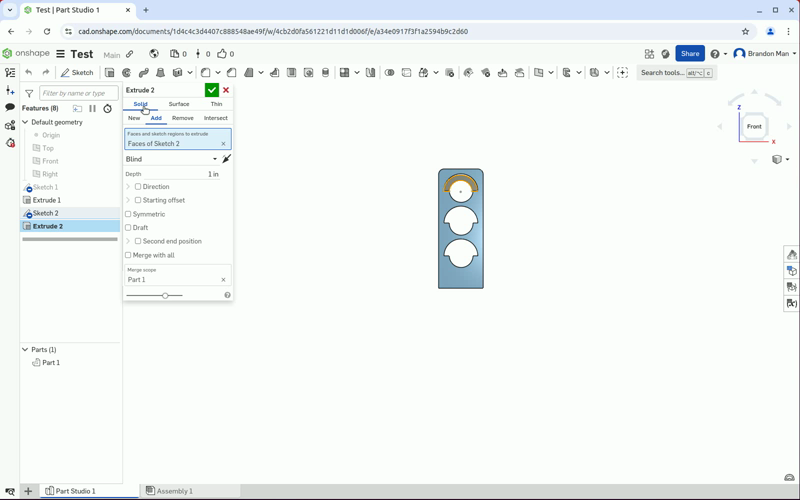
mouse_move(137, 120)
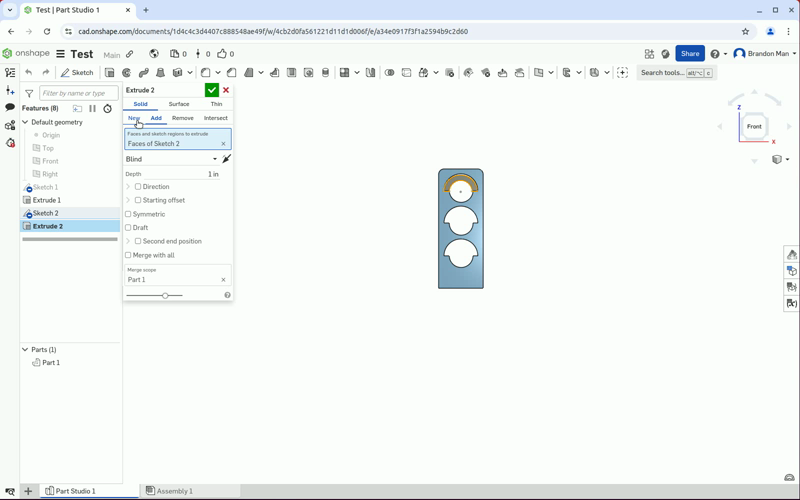
click(137, 120)
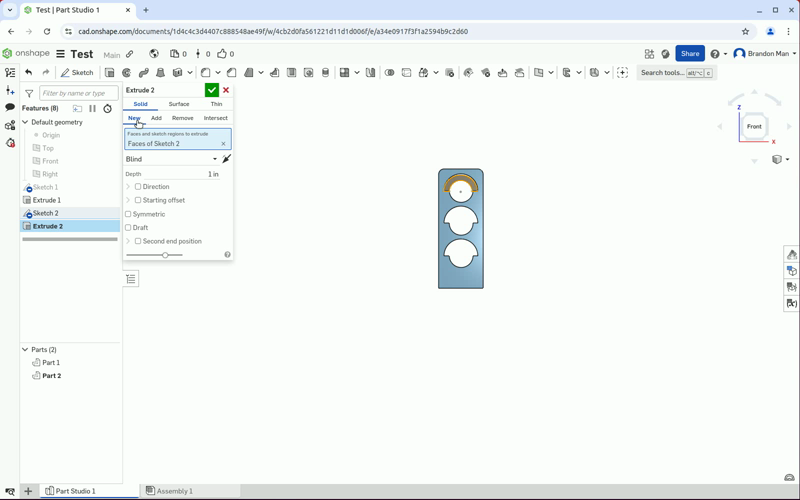
key(tab, 4)
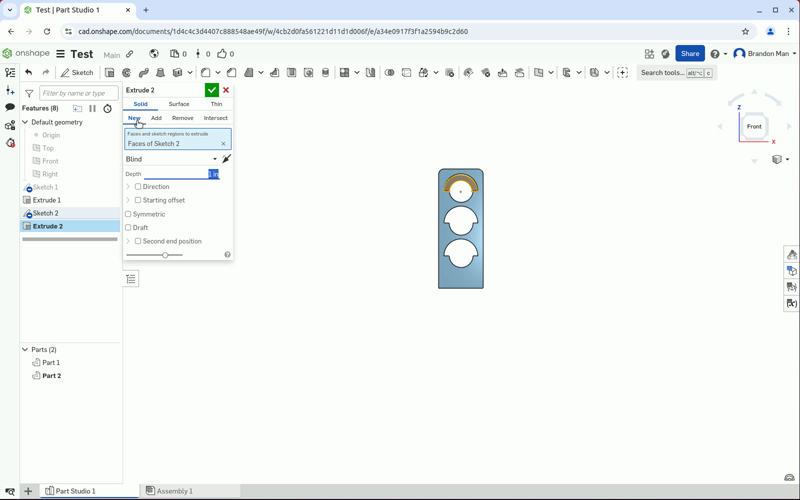
text(4.814)
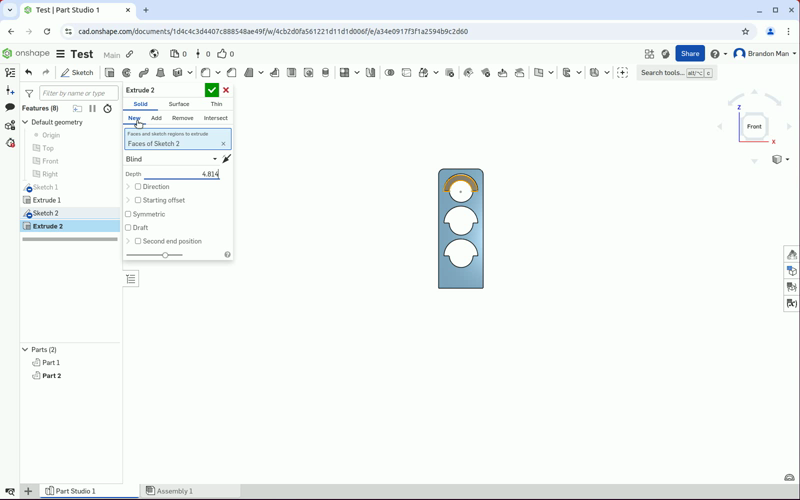
key(enter)
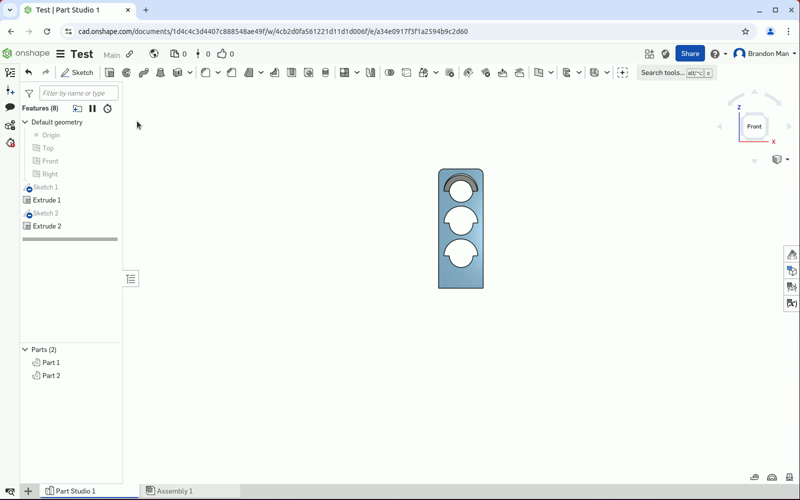
key(shift+h)
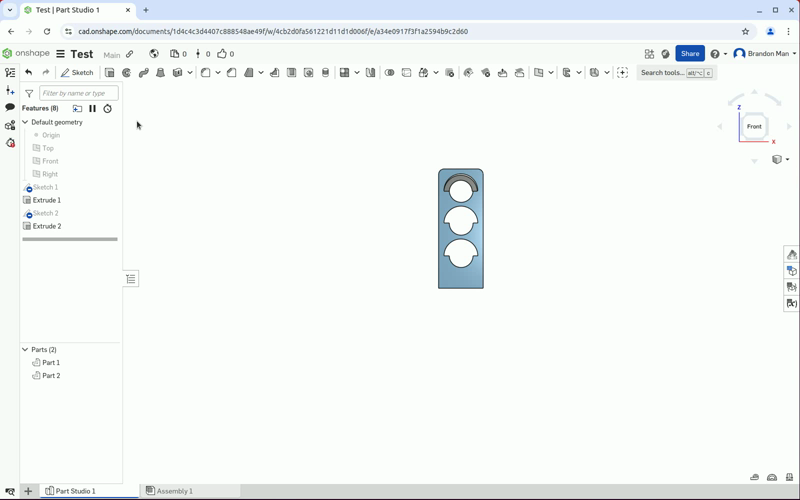
key(shift+h)
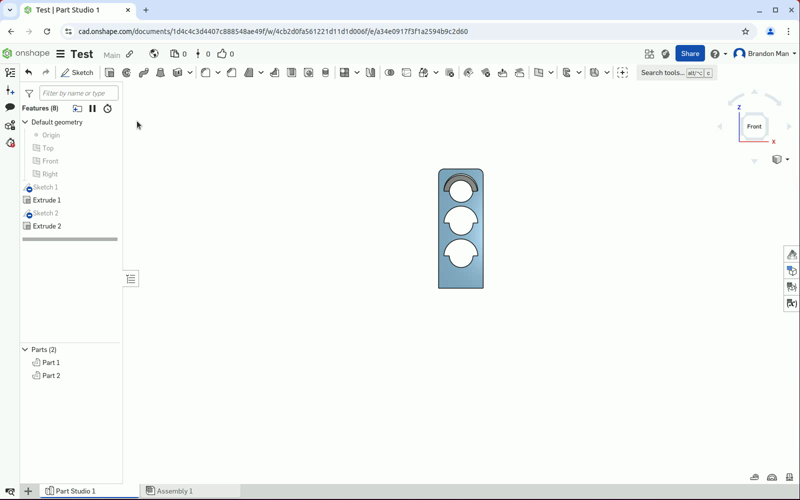
mouse_move(73, 189)
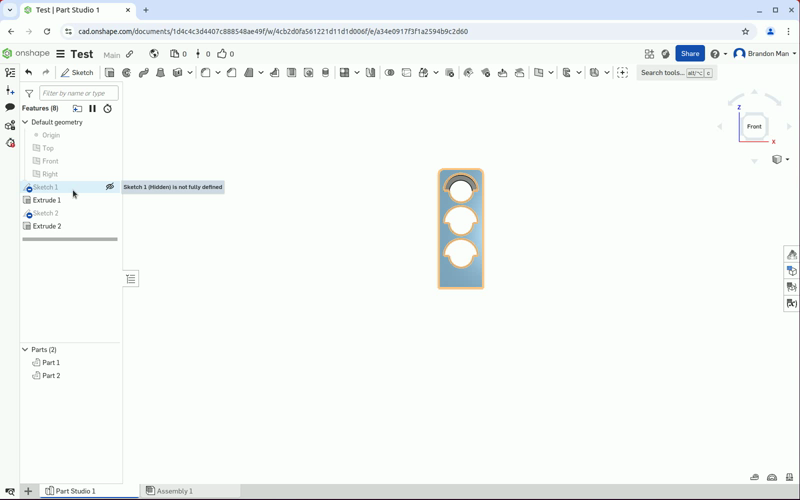
click(73, 189)
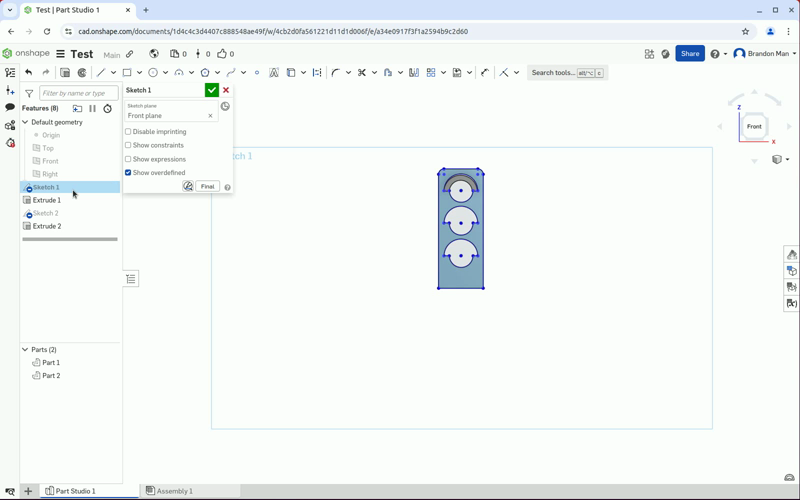
mouse_move(229, 92)
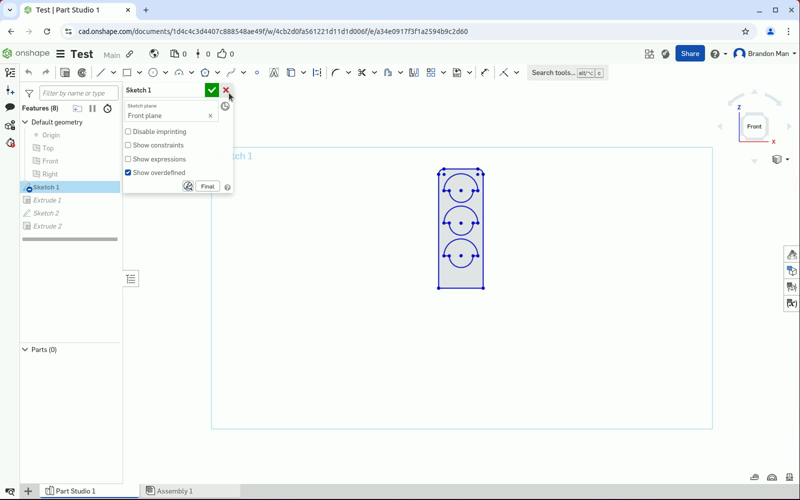
click(229, 92)
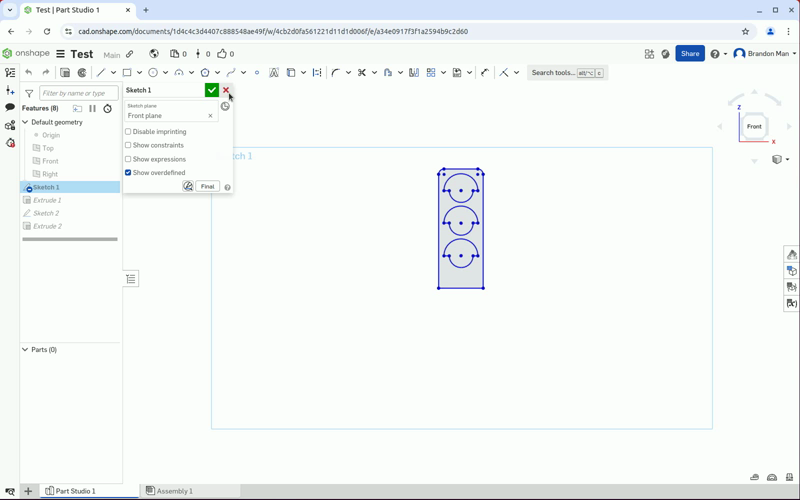
key(shift+s)
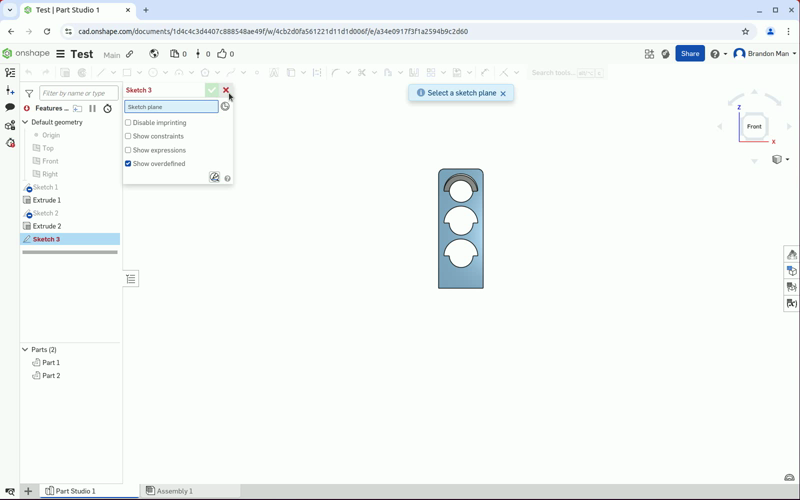
mouse_move(73, 163)
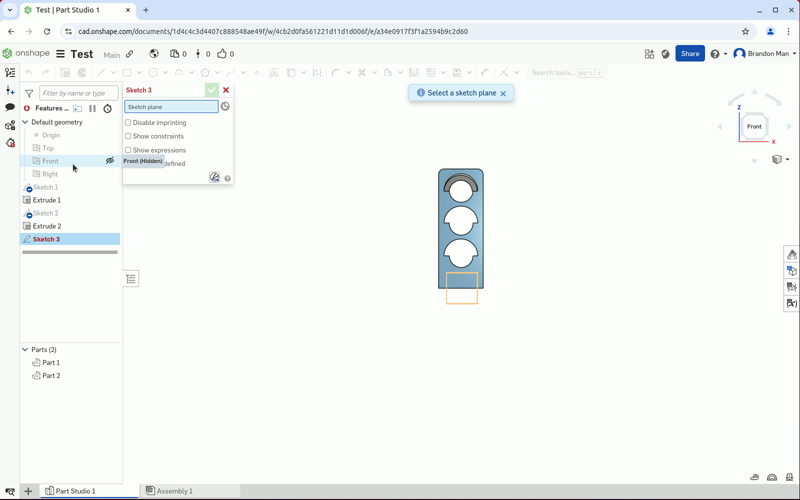
click(73, 163)
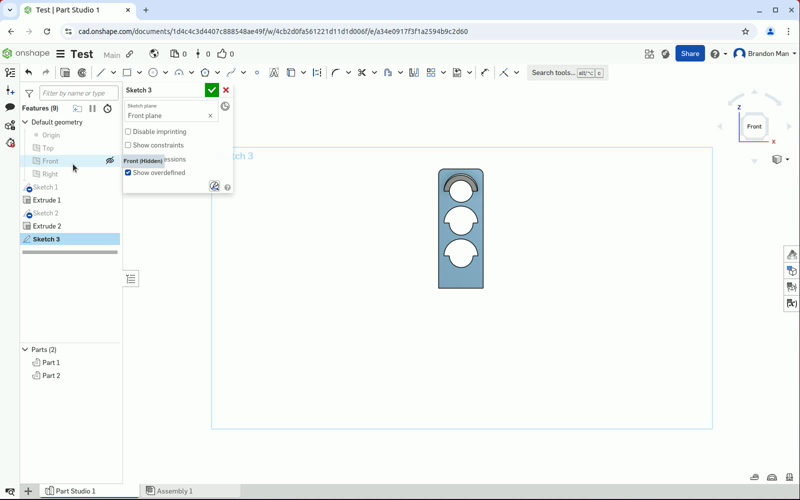
mouse_move(73, 352)
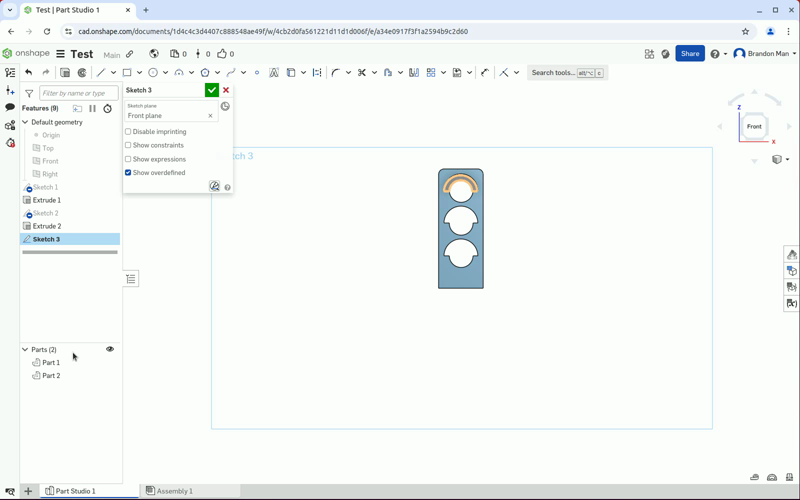
key(y)
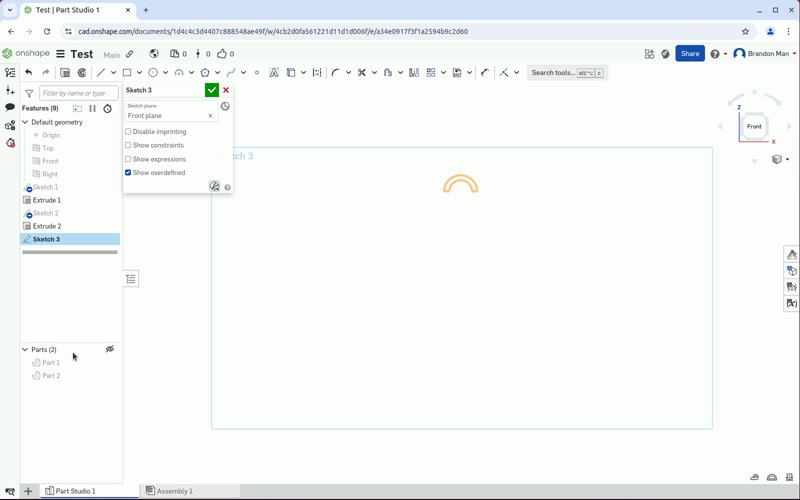
key(l)
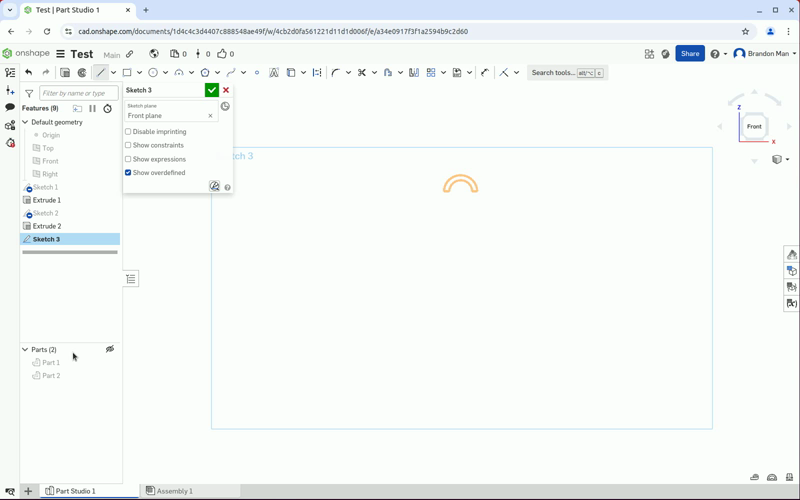
key_down(shift)
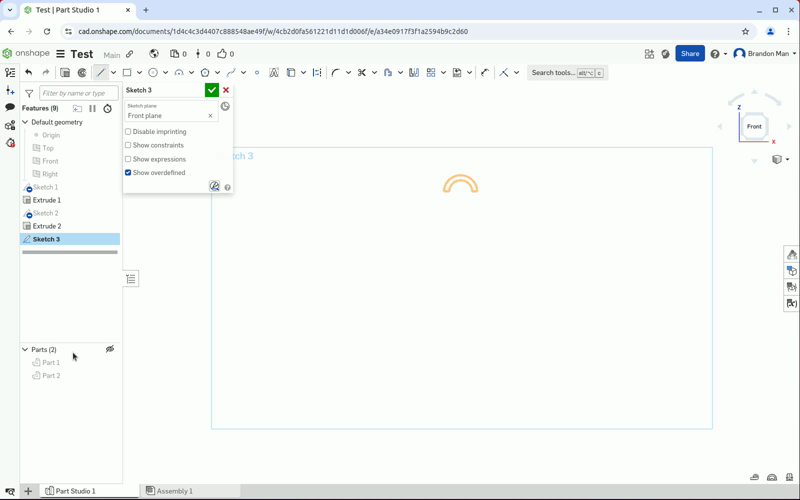
mouse_move(444, 222)
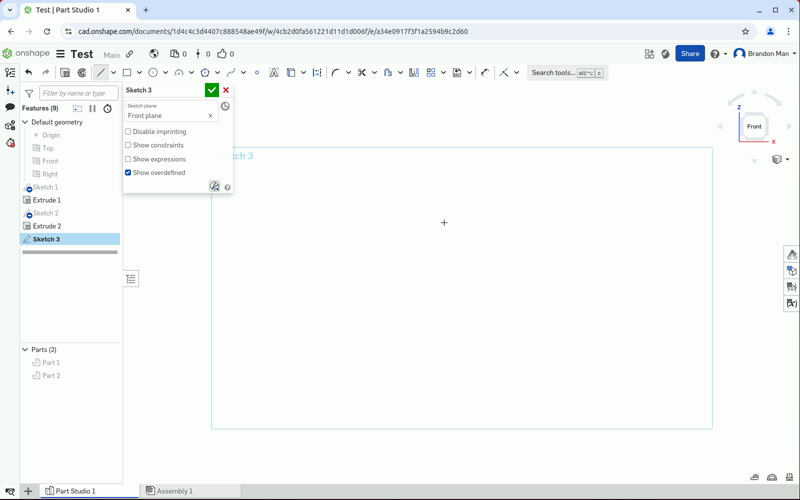
click(444, 222)
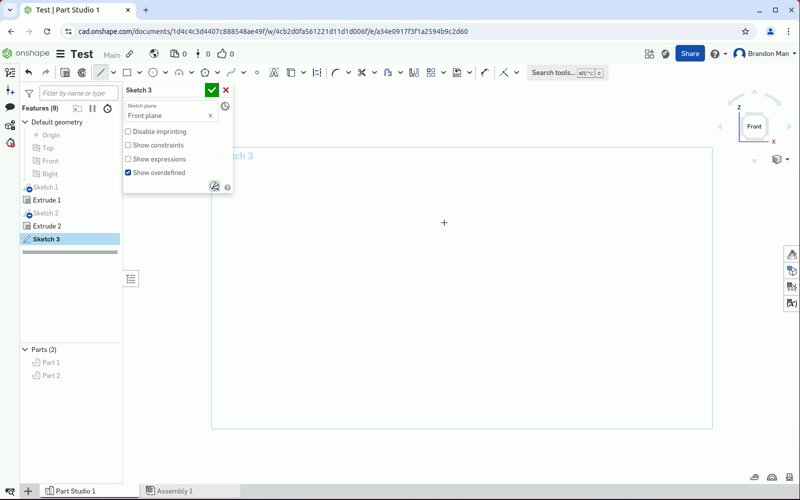
key_up(shift)
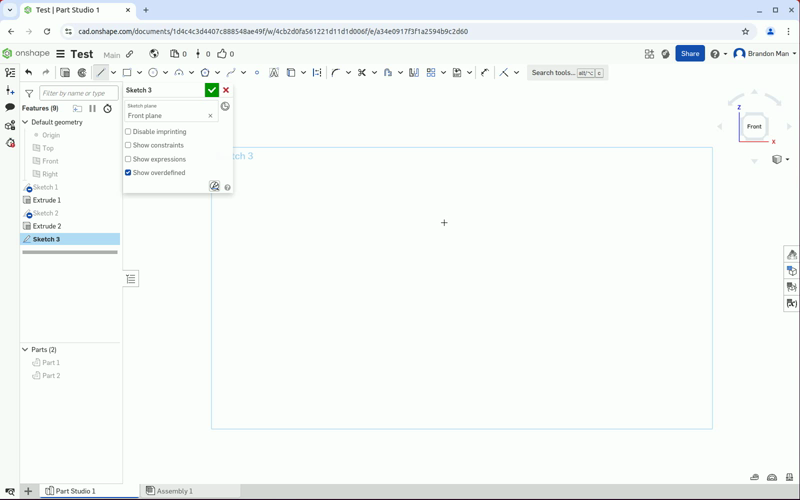
key_down(shift)
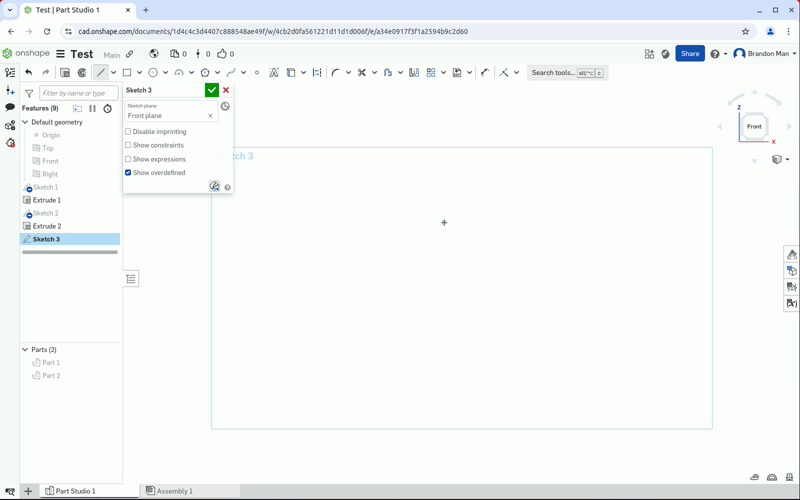
mouse_move(474, 222)
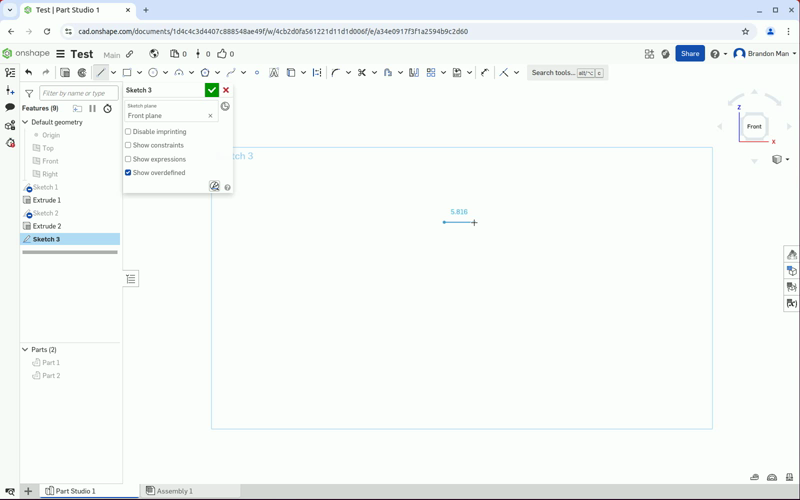
mouse_move(449, 222)
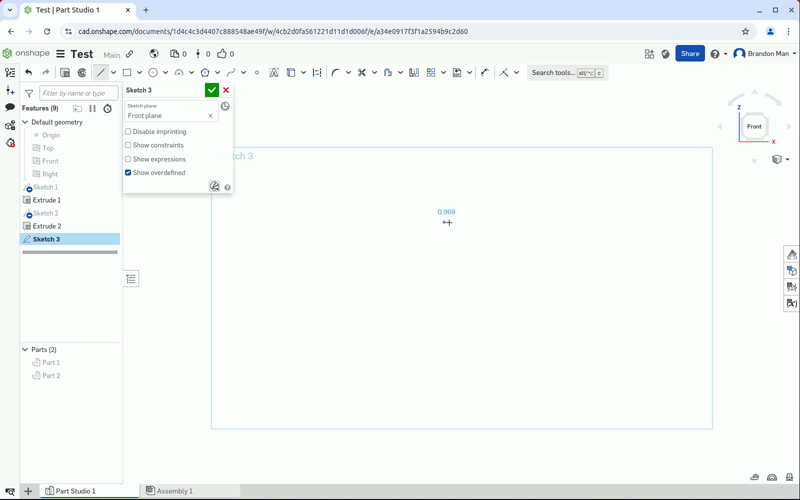
scroll(6)
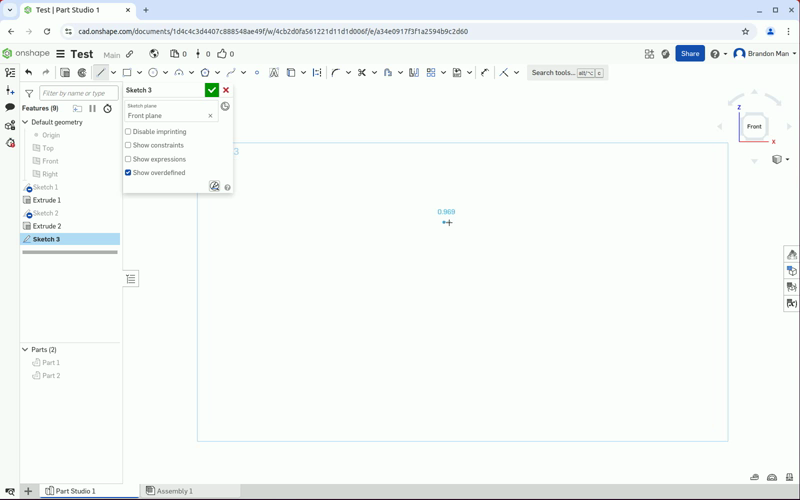
scroll(6)
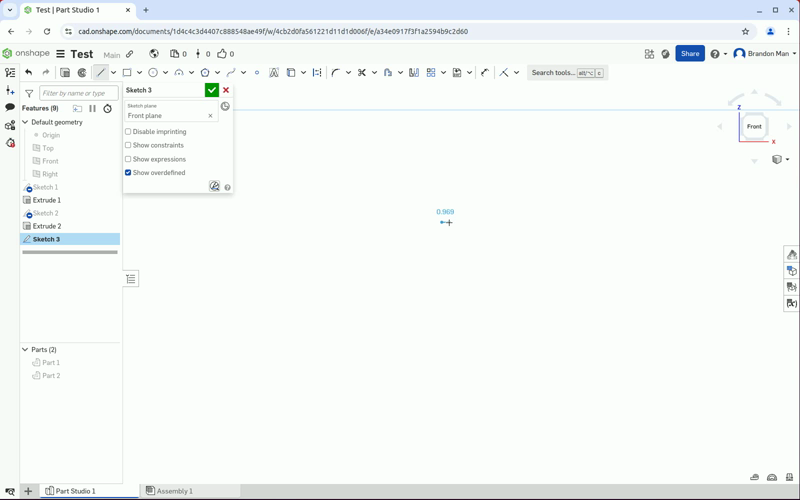
scroll(6)
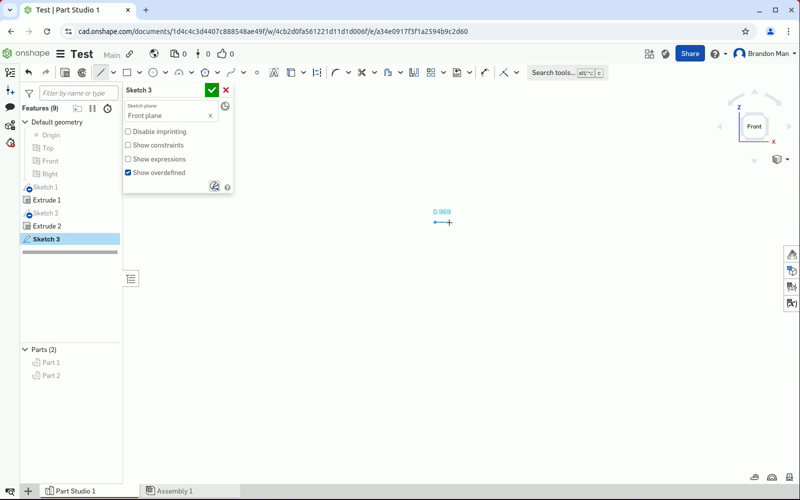
scroll(6)
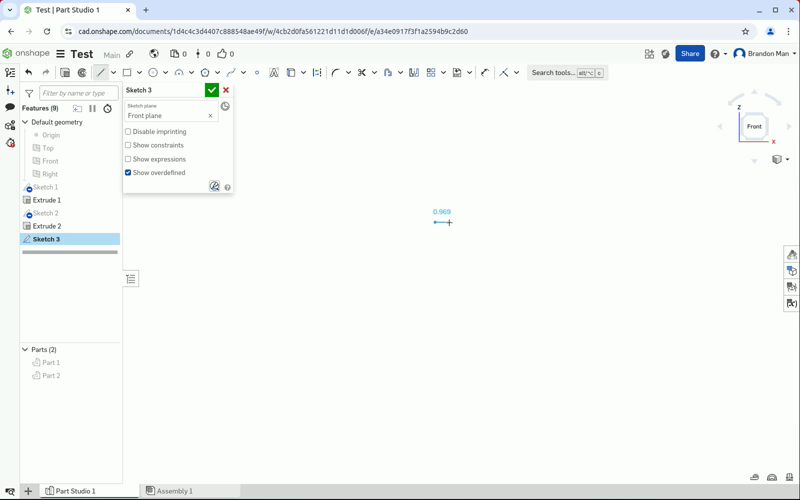
scroll(6)
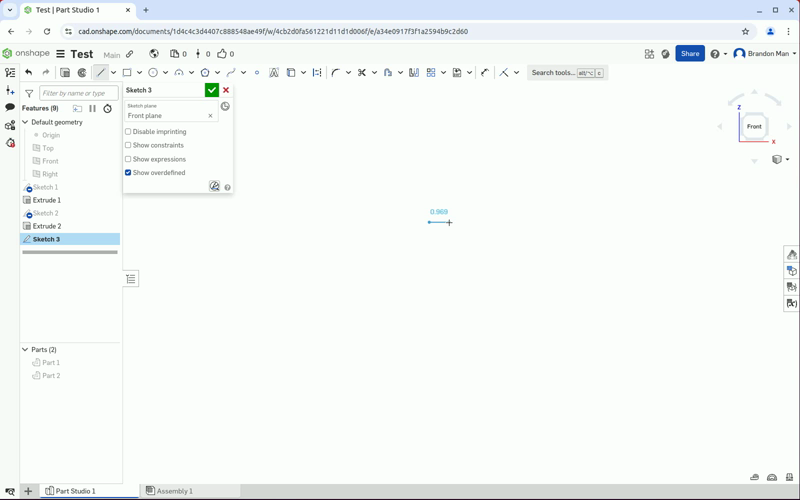
scroll(6)
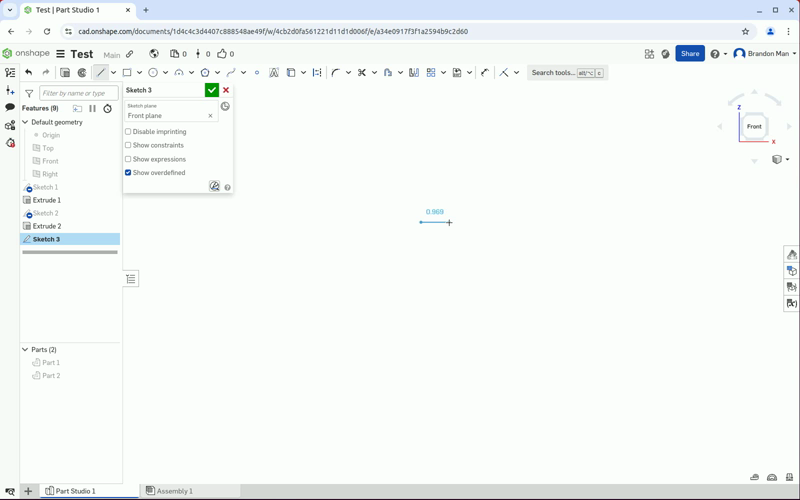
scroll(6)
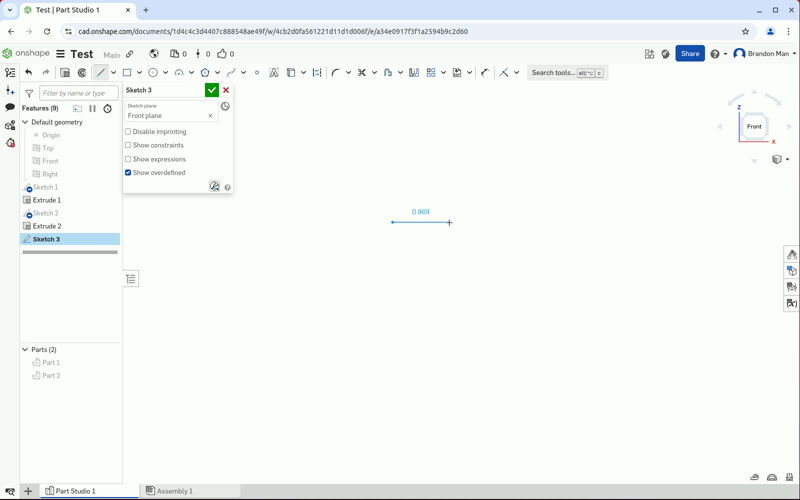
click(449, 222)
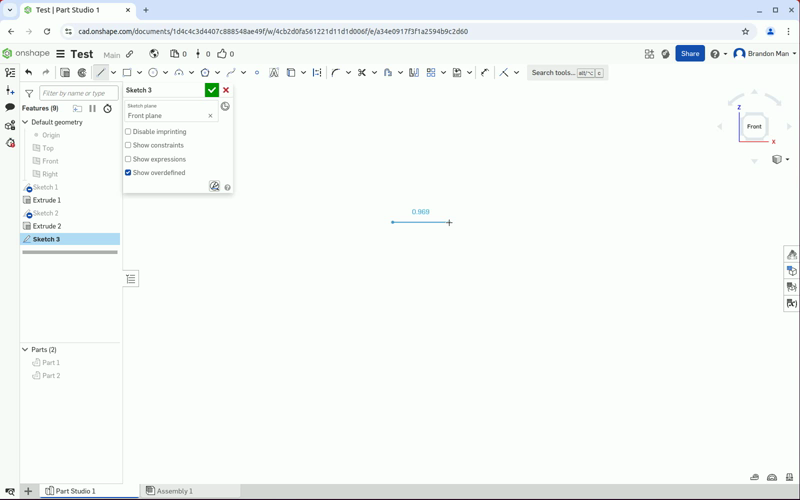
scroll(-6)
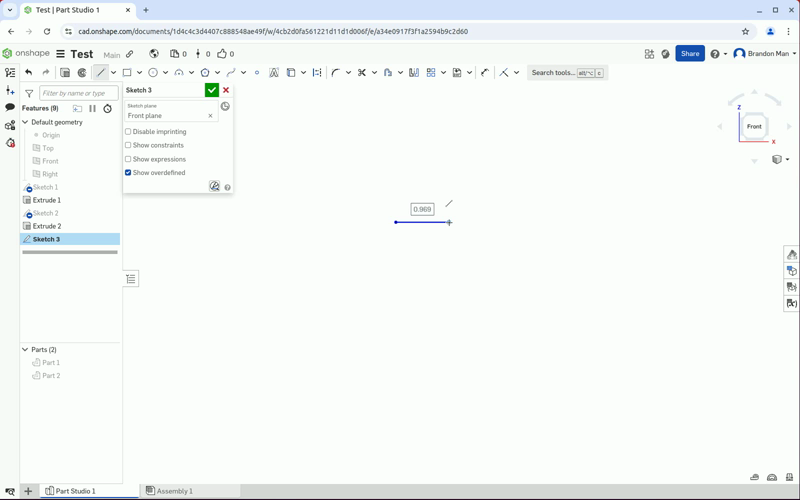
scroll(-6)
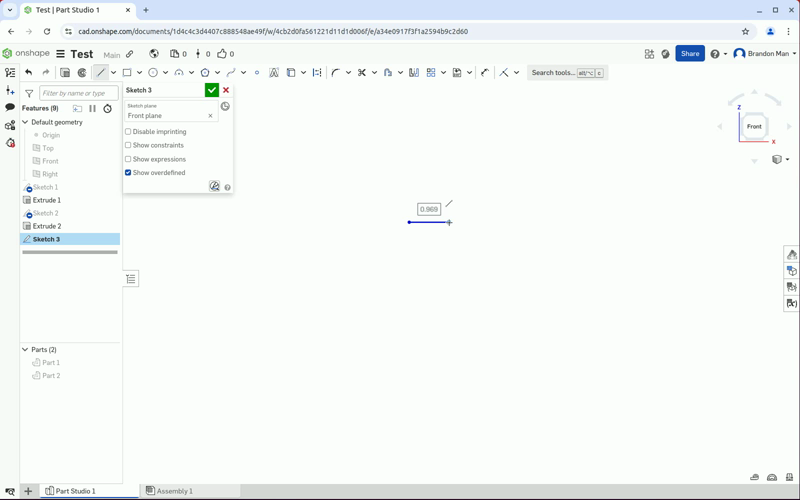
scroll(-6)
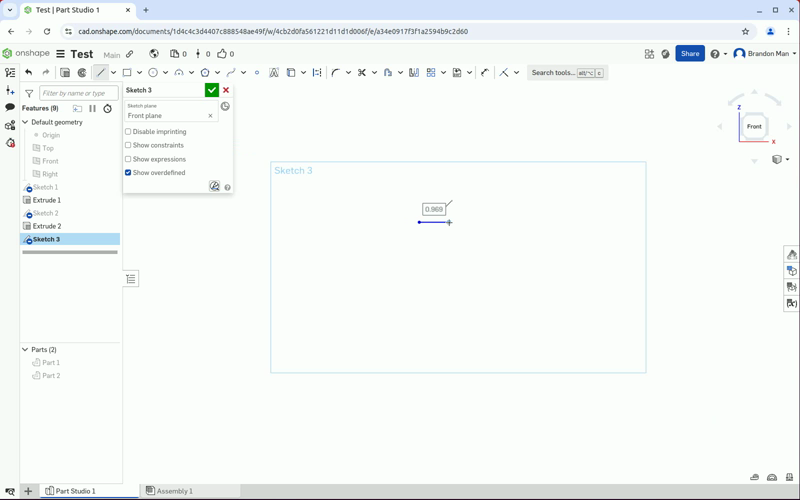
scroll(-6)
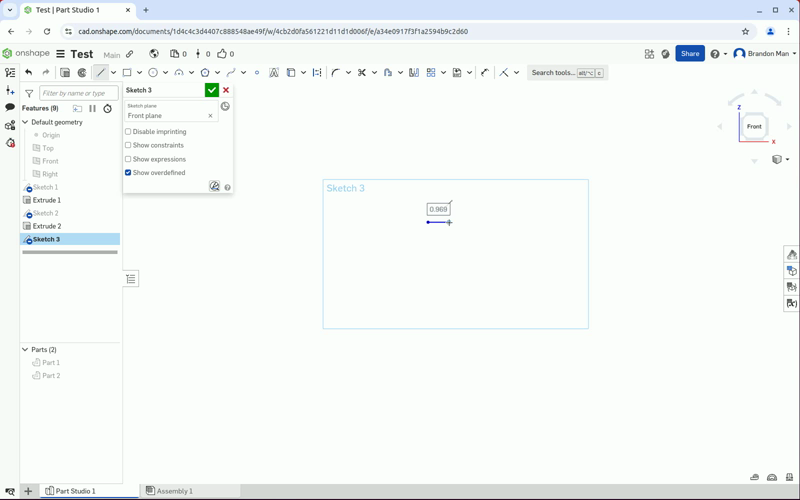
scroll(-6)
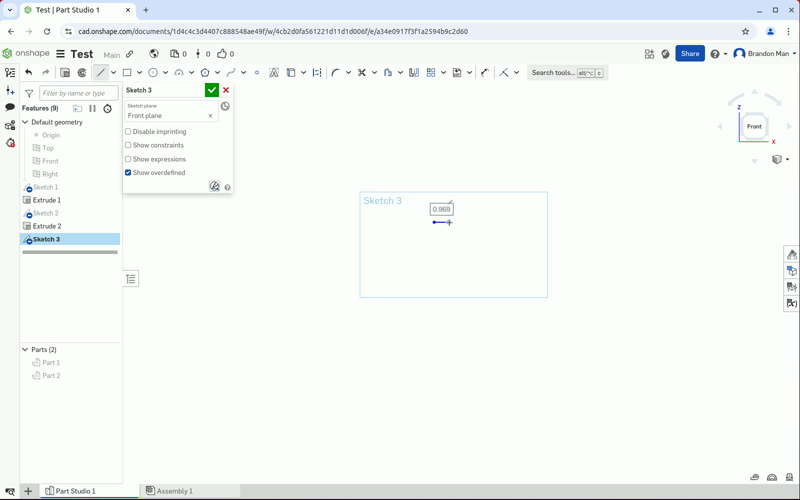
scroll(-6)
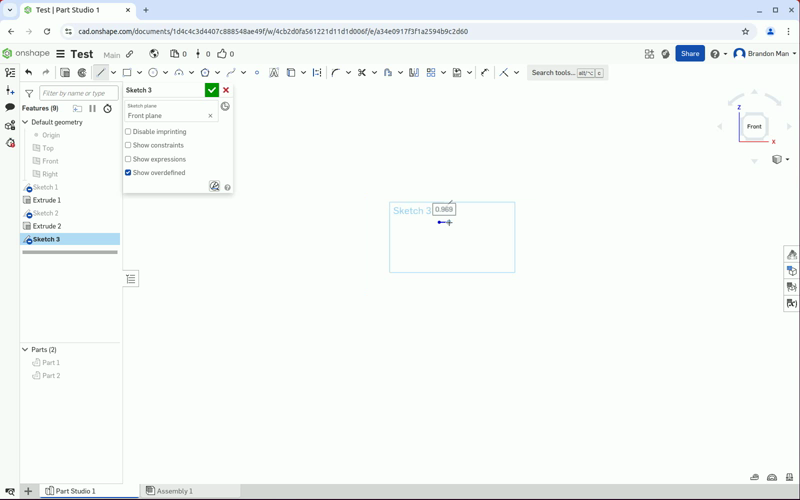
scroll(-6)
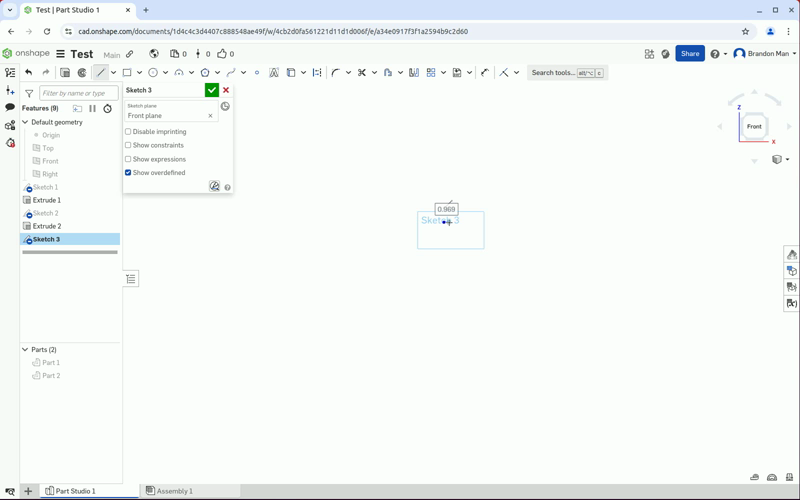
key_up(shift)
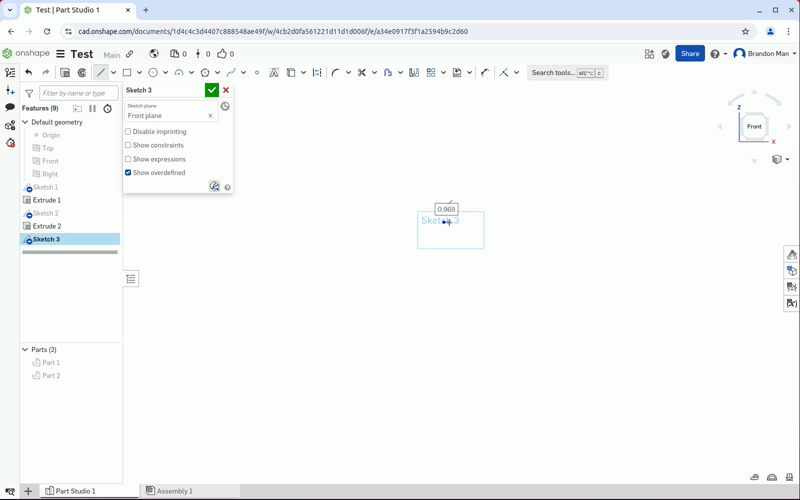
key(esc)
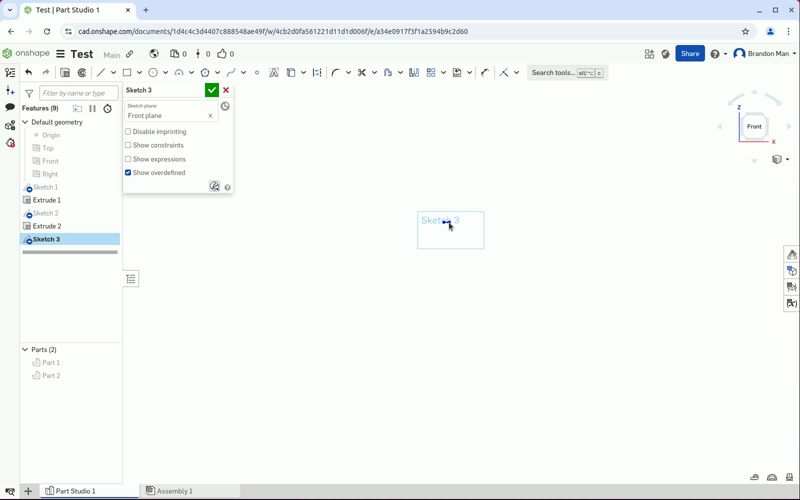
key(a)
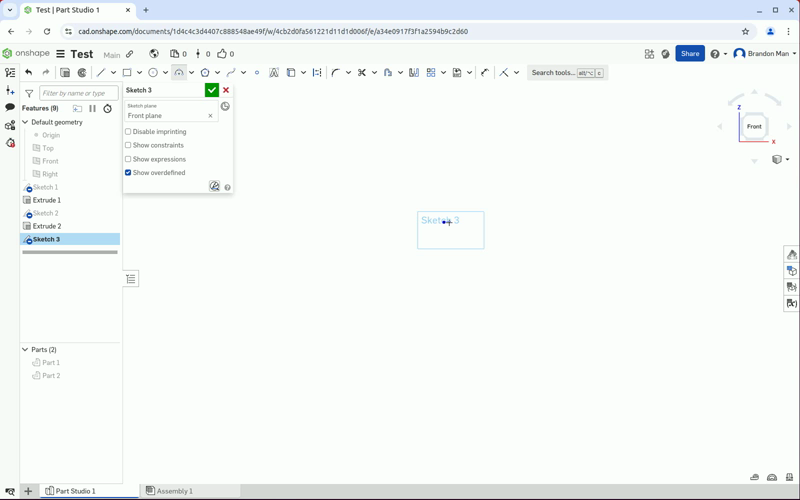
mouse_move(449, 222)
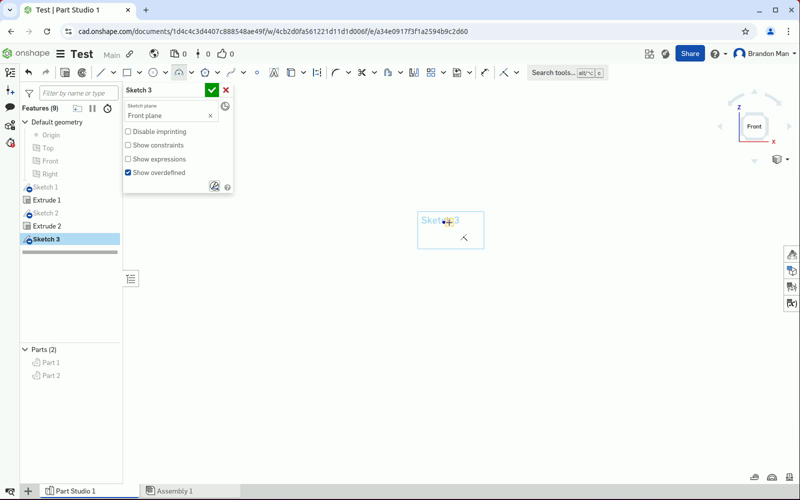
click(449, 222)
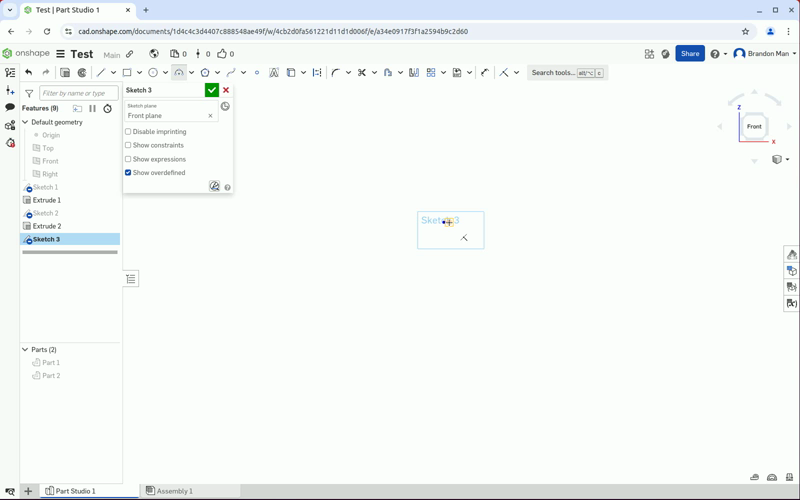
key_down(shift)
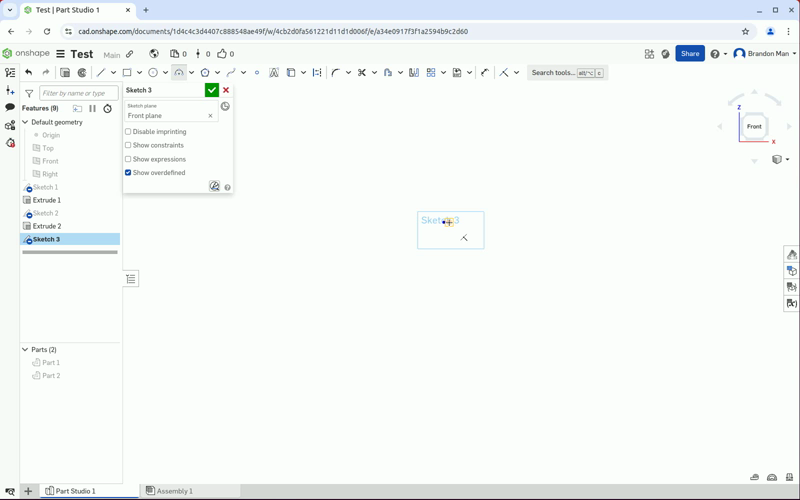
mouse_move(472, 222)
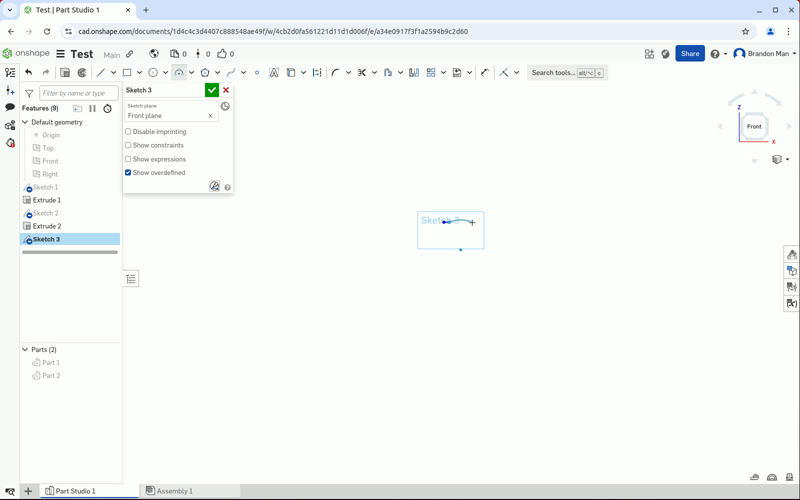
click(472, 222)
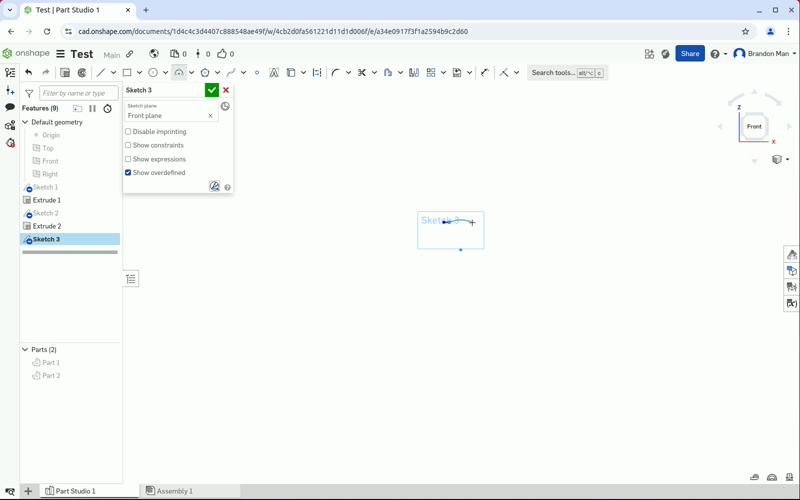
mouse_move(460, 210)
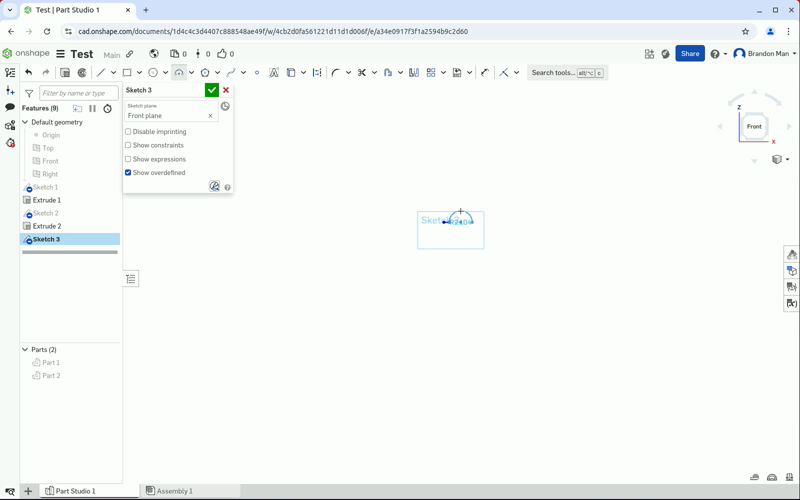
click(460, 210)
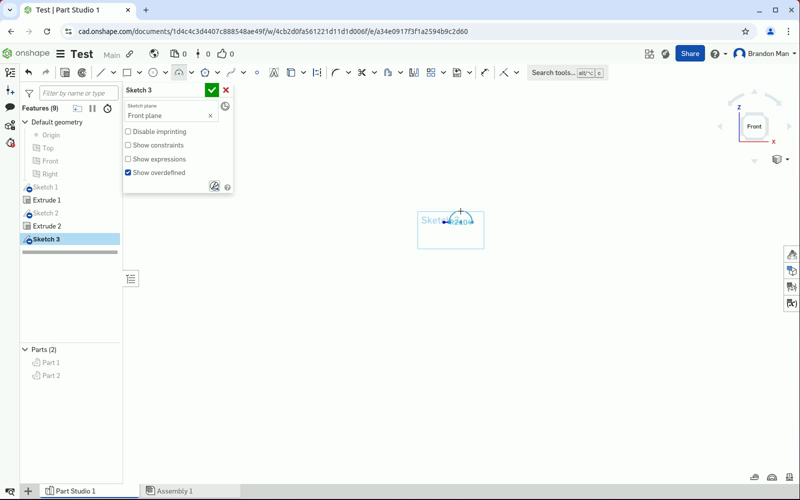
key_up(shift)
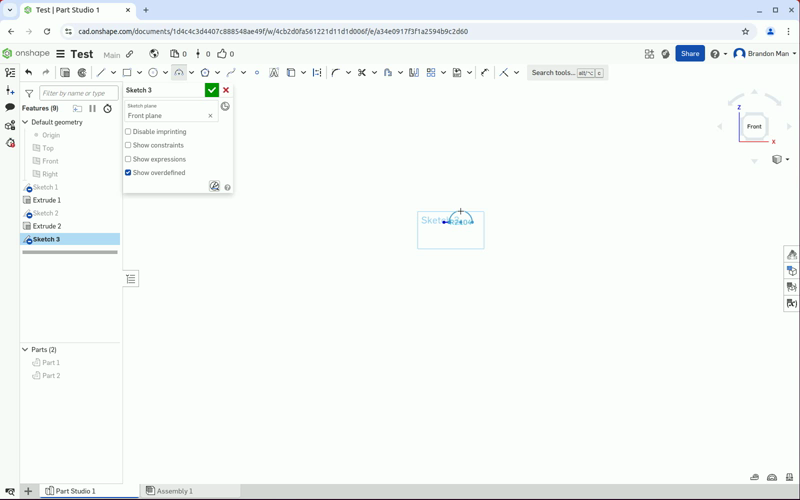
key(esc)
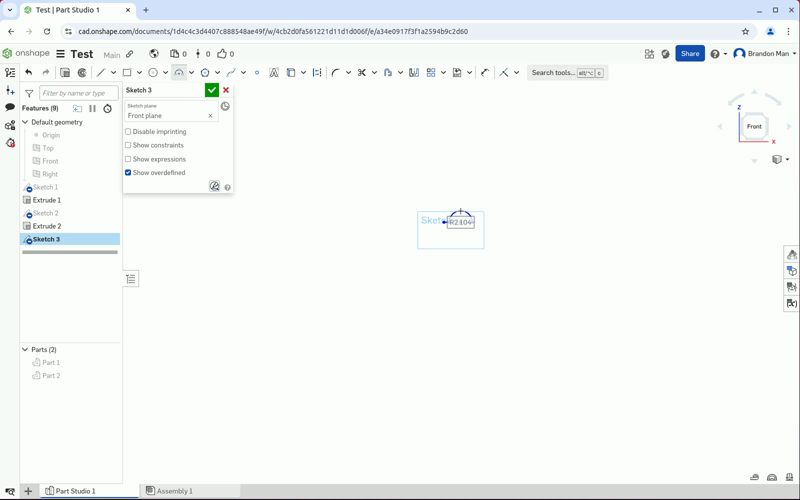
key(l)
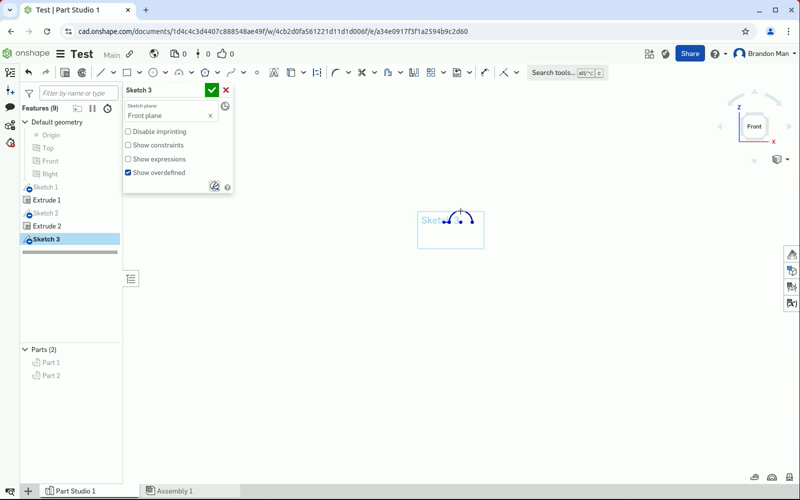
mouse_move(472, 222)
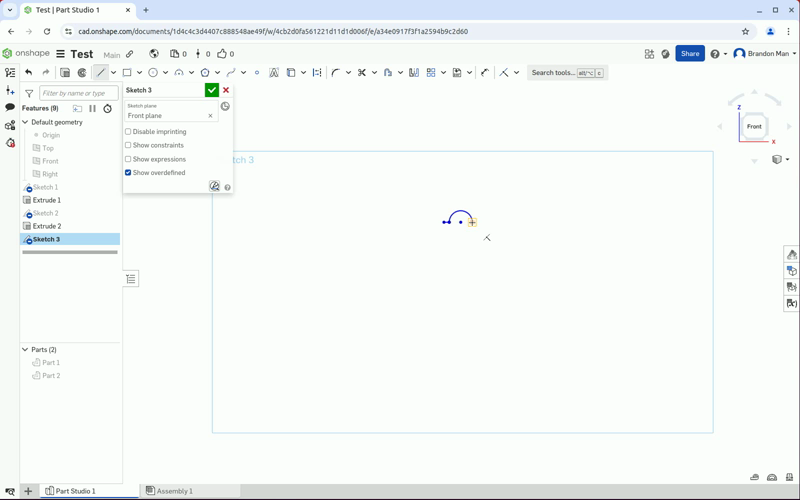
click(472, 222)
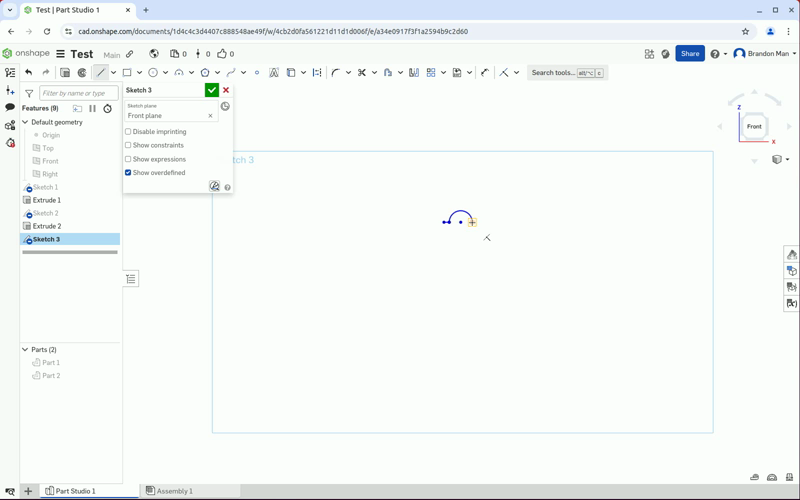
key_down(shift)
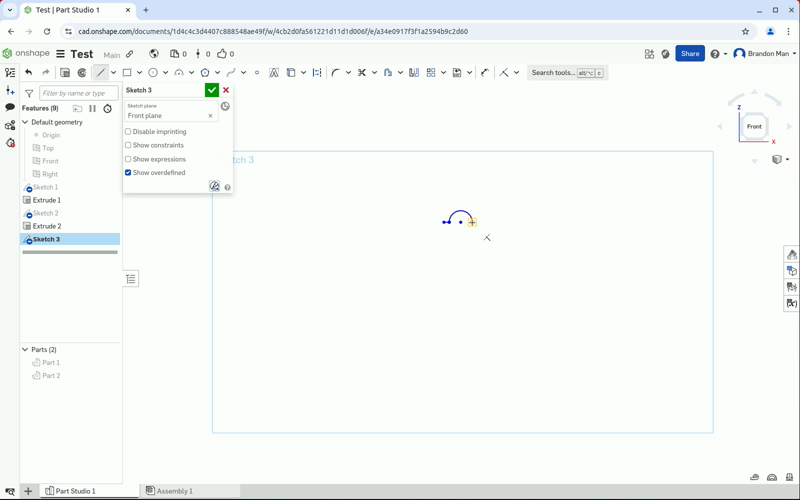
mouse_move(502, 222)
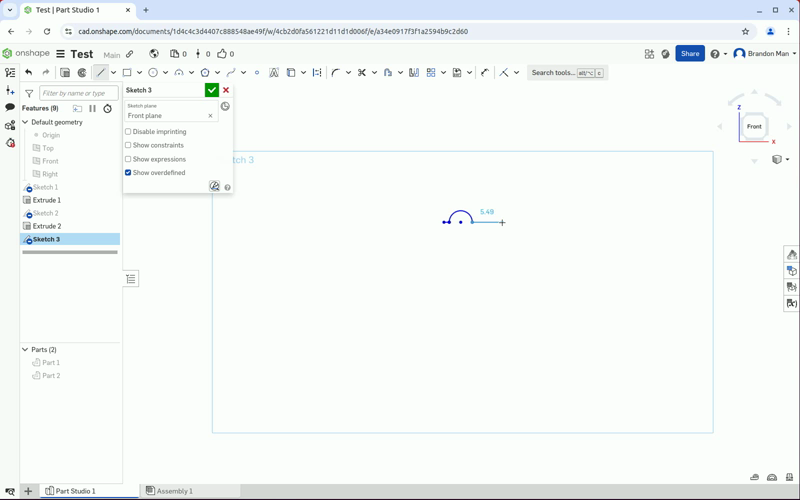
mouse_move(477, 222)
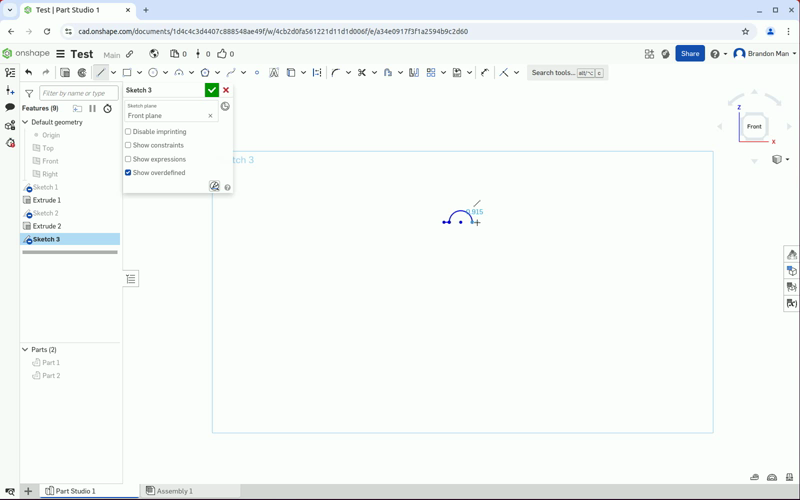
scroll(6)
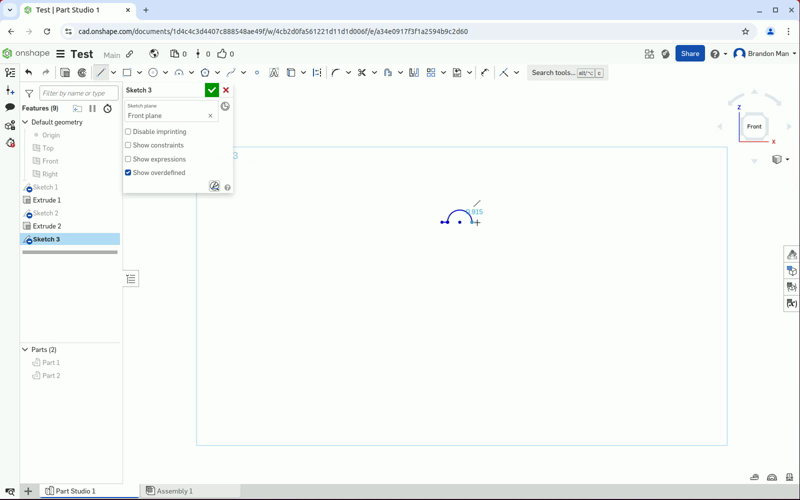
scroll(6)
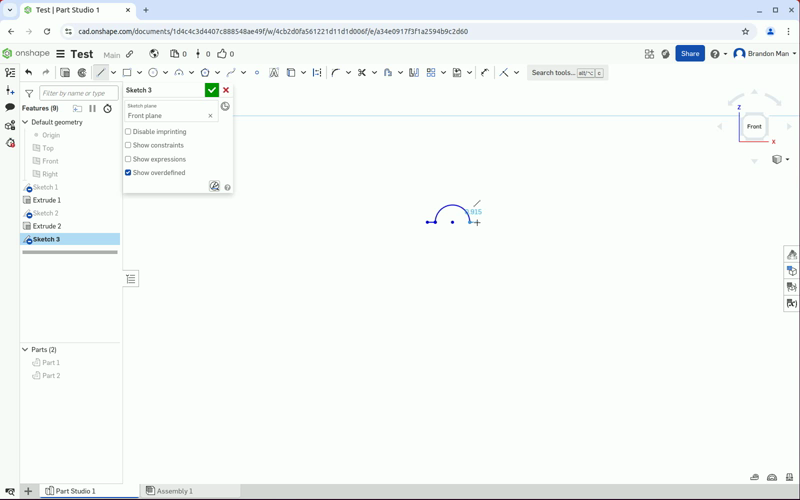
scroll(6)
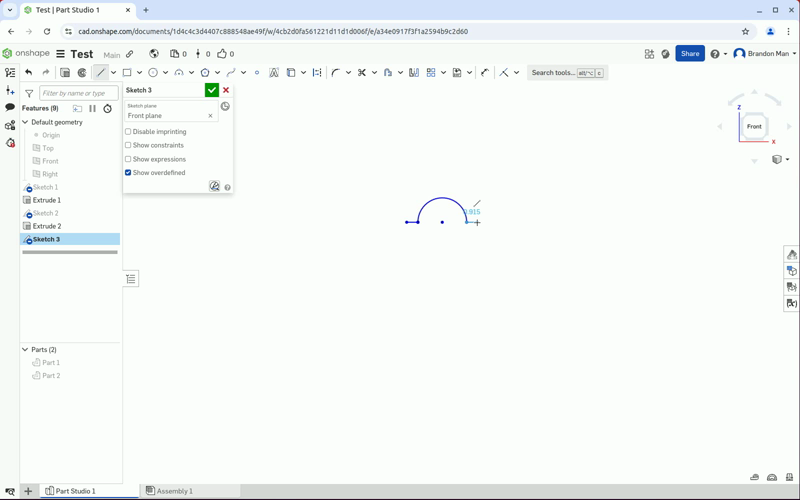
scroll(6)
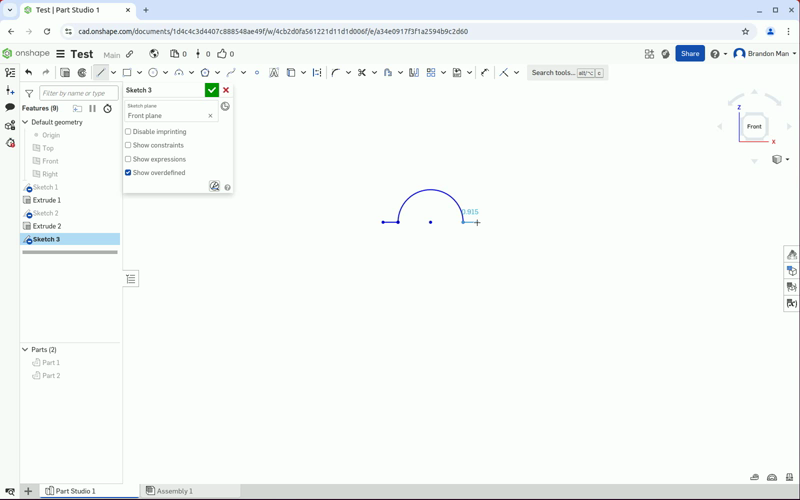
scroll(6)
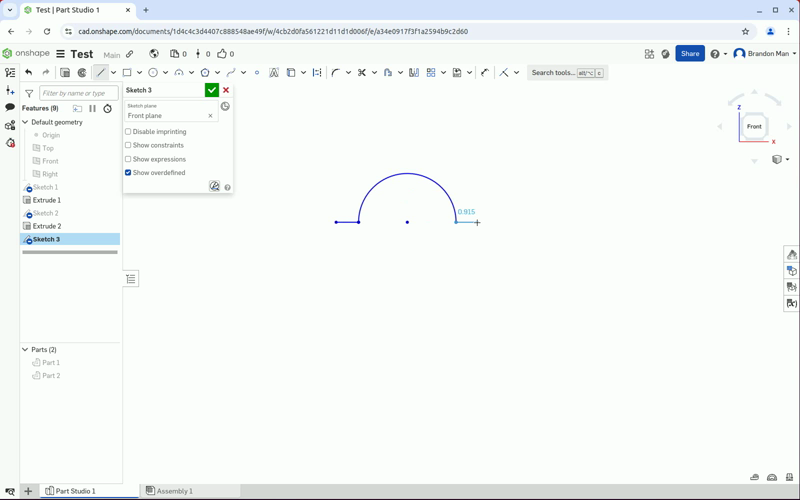
scroll(6)
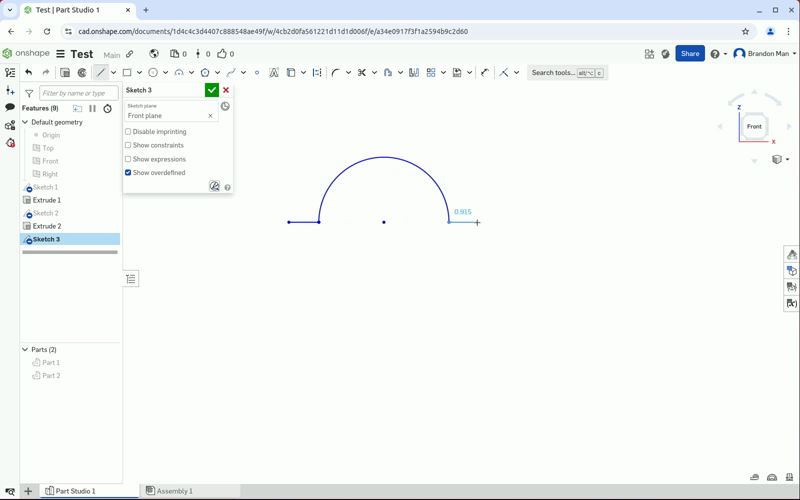
scroll(6)
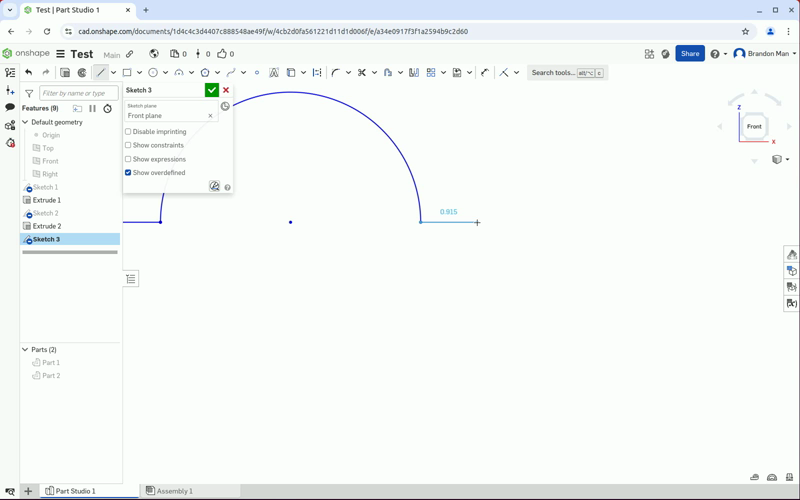
click(477, 222)
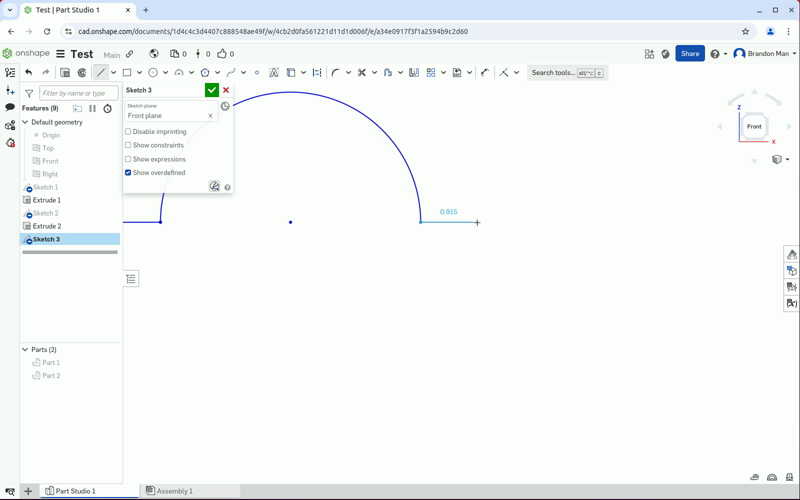
scroll(-6)
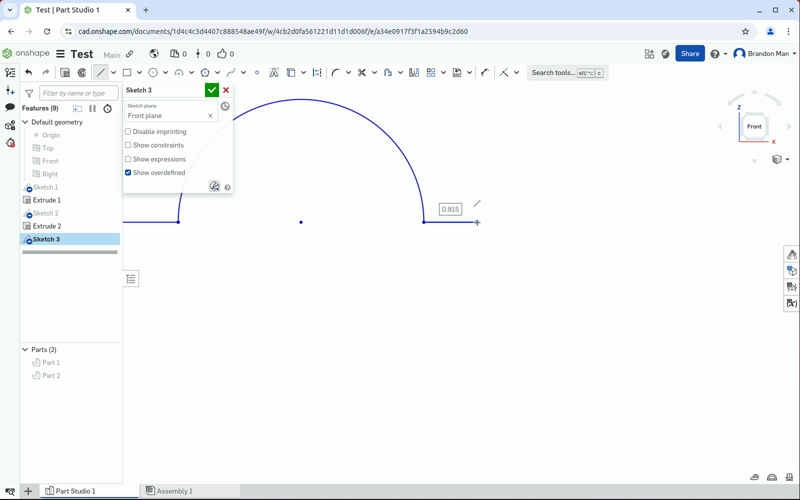
scroll(-6)
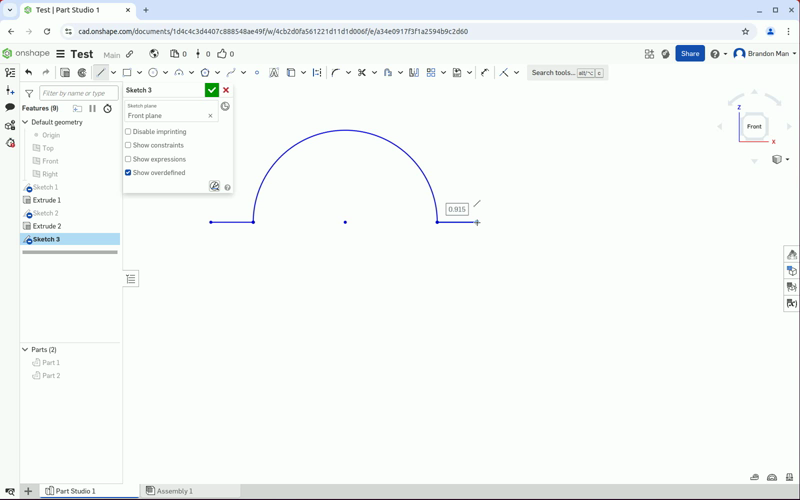
scroll(-6)
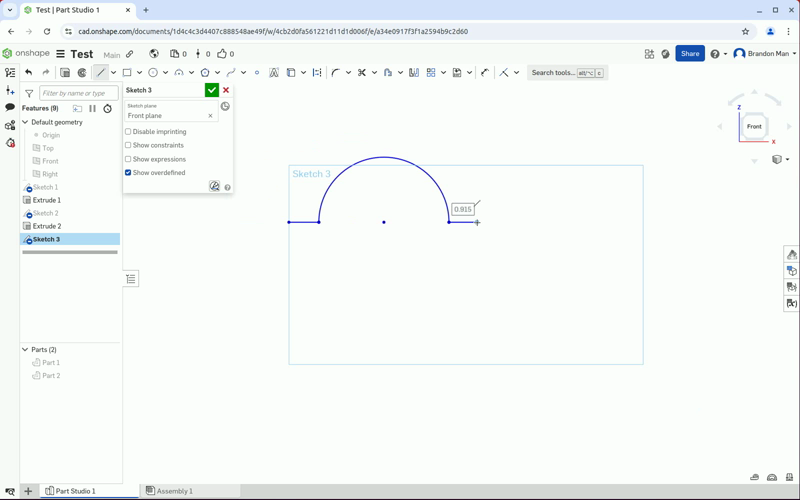
scroll(-6)
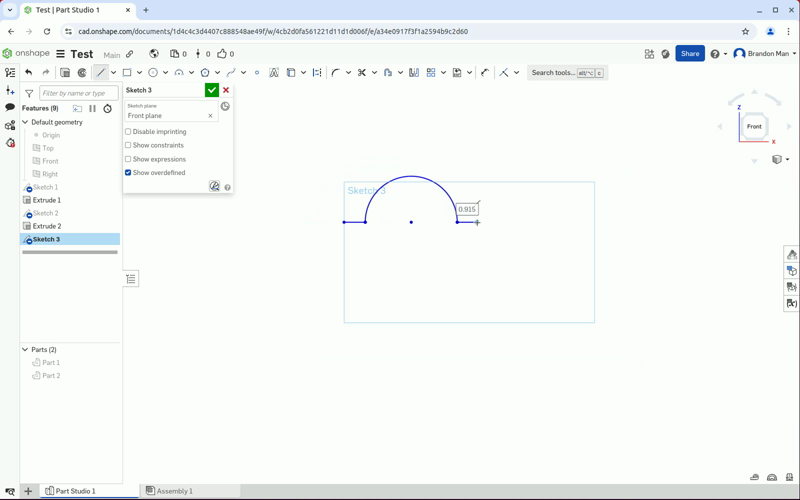
scroll(-6)
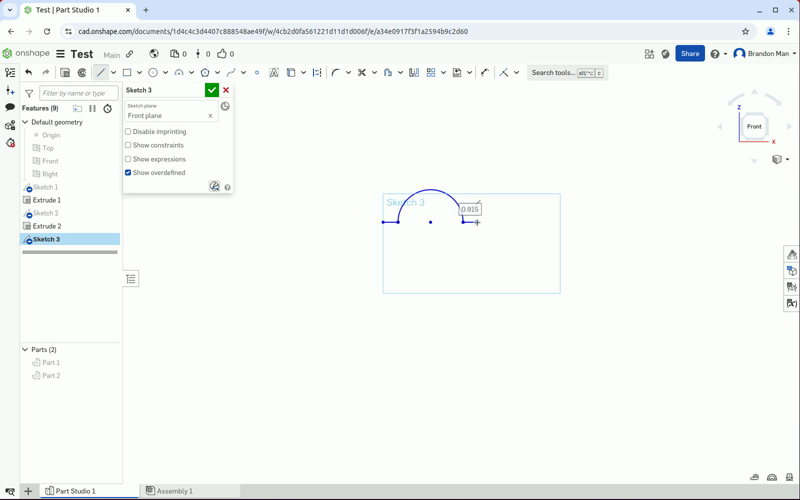
scroll(-6)
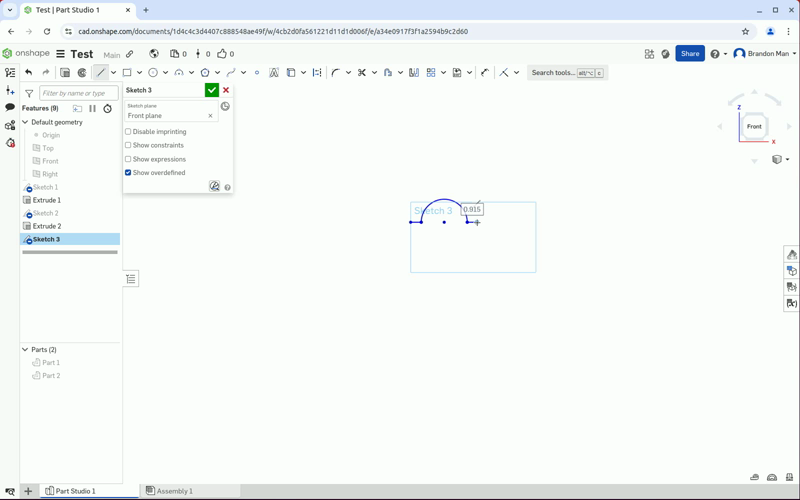
scroll(-6)
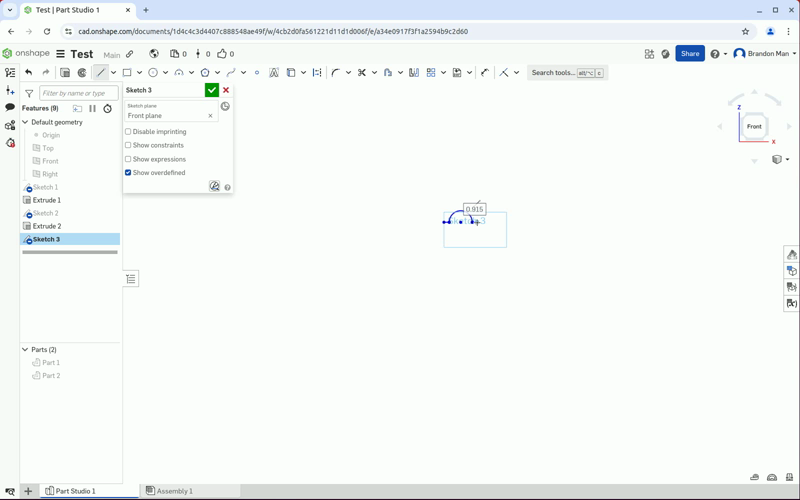
key_up(shift)
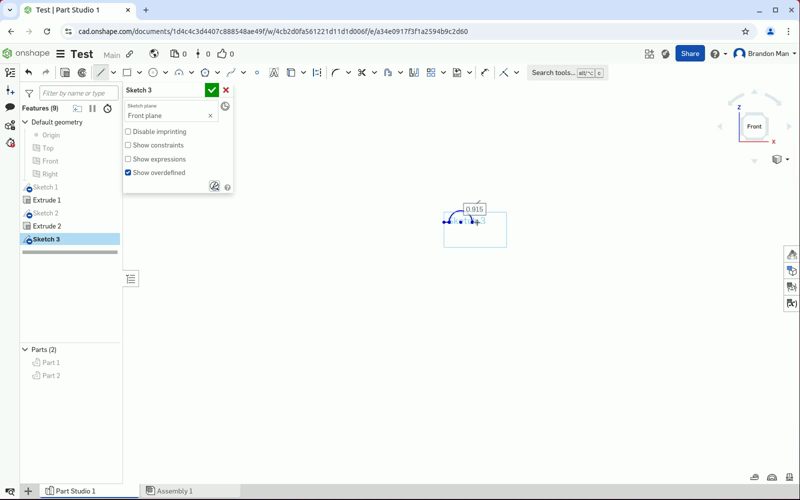
key(esc)
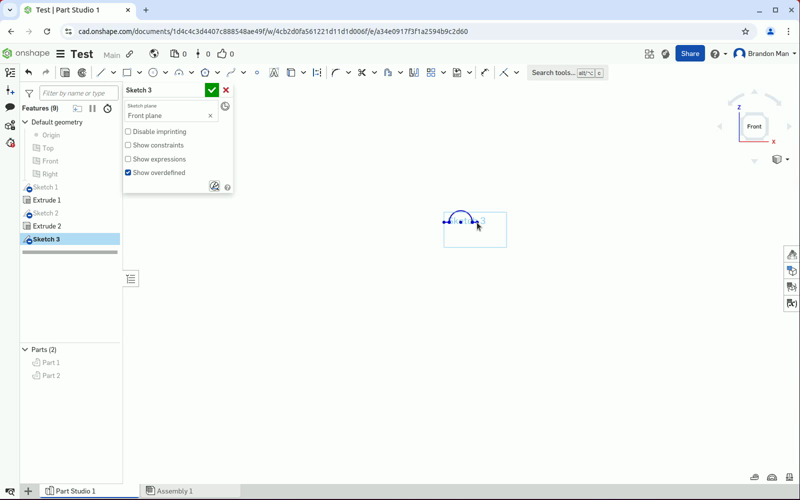
key(a)
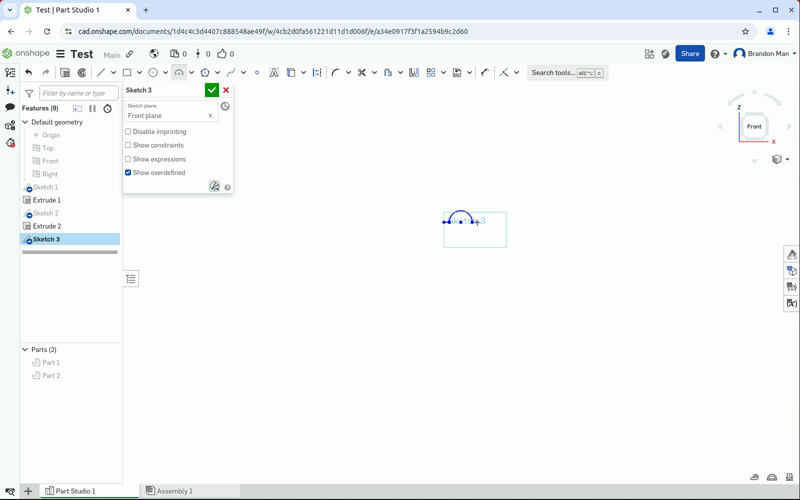
mouse_move(477, 222)
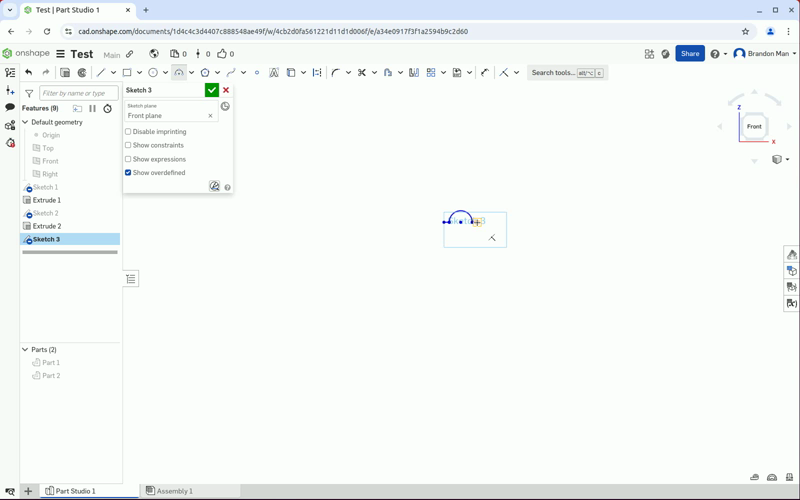
click(477, 222)
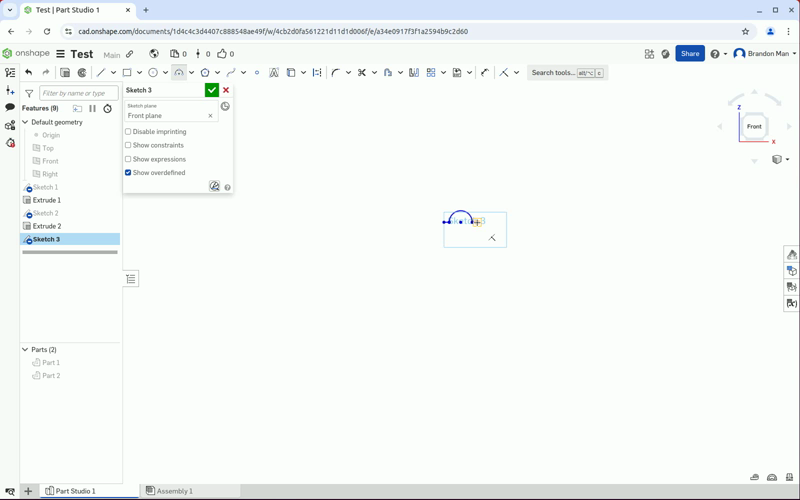
mouse_move(444, 222)
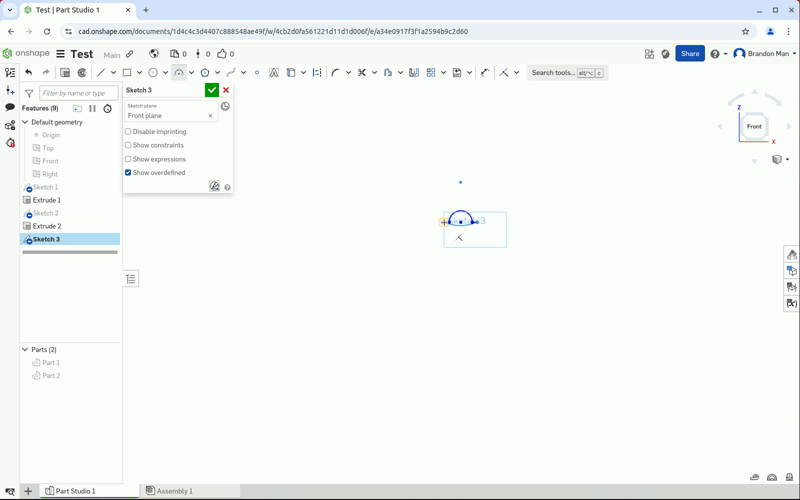
click(444, 222)
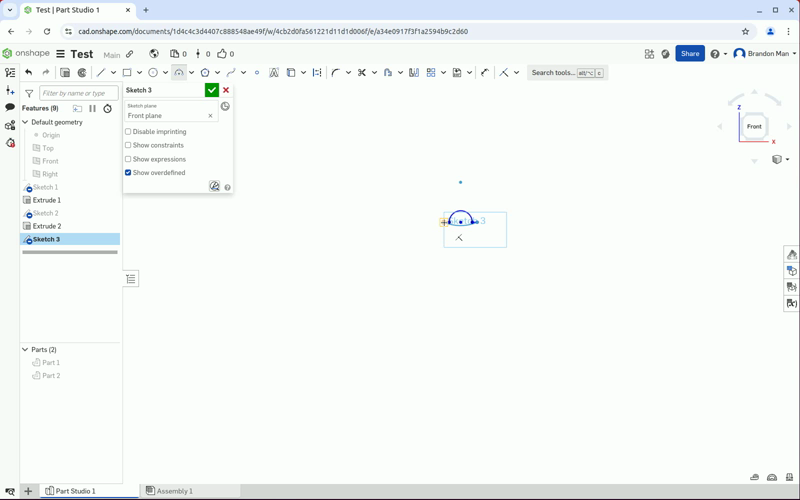
key_down(shift)
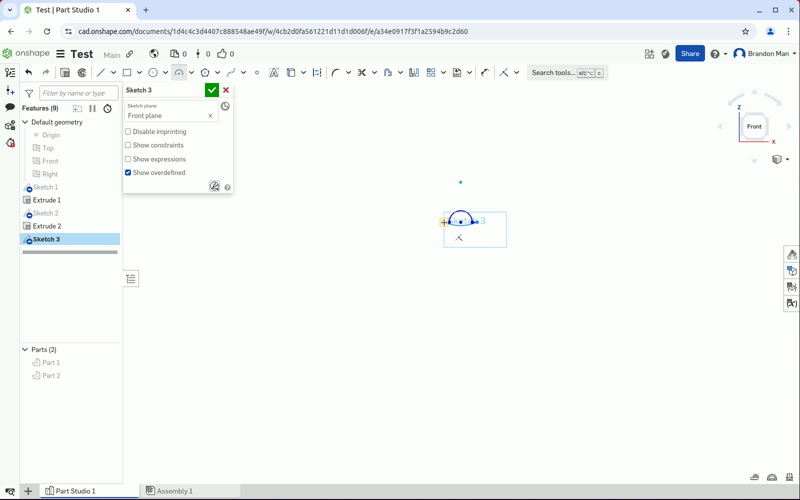
mouse_move(460, 205)
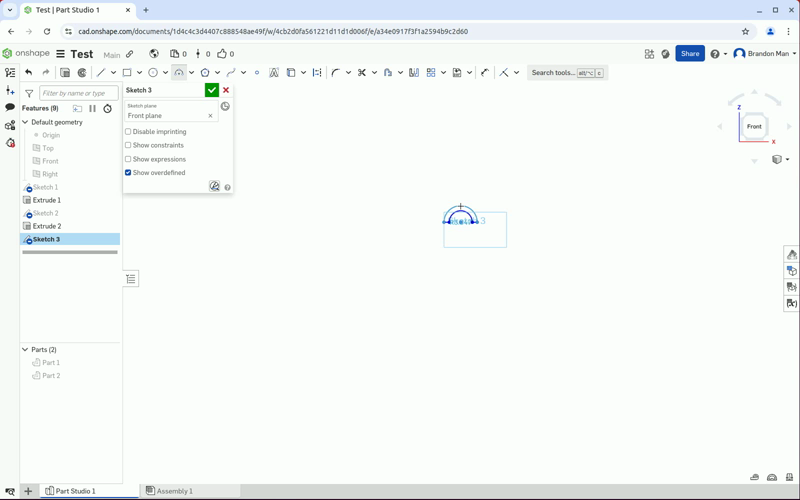
click(460, 205)
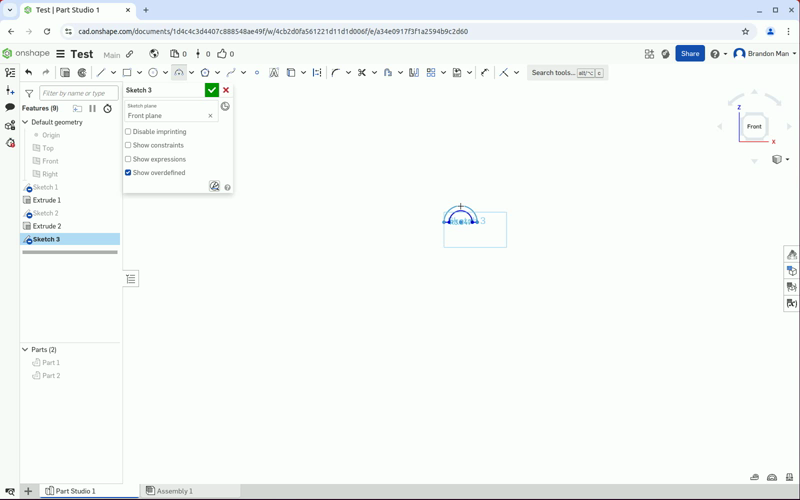
key_up(shift)
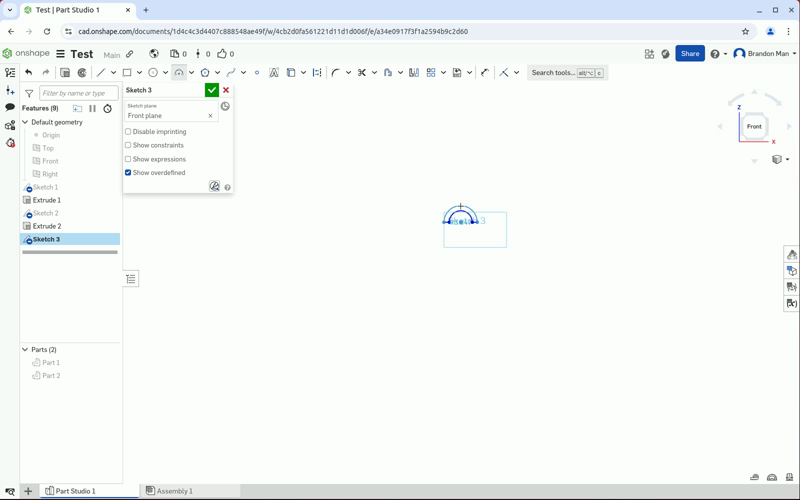
key(esc)
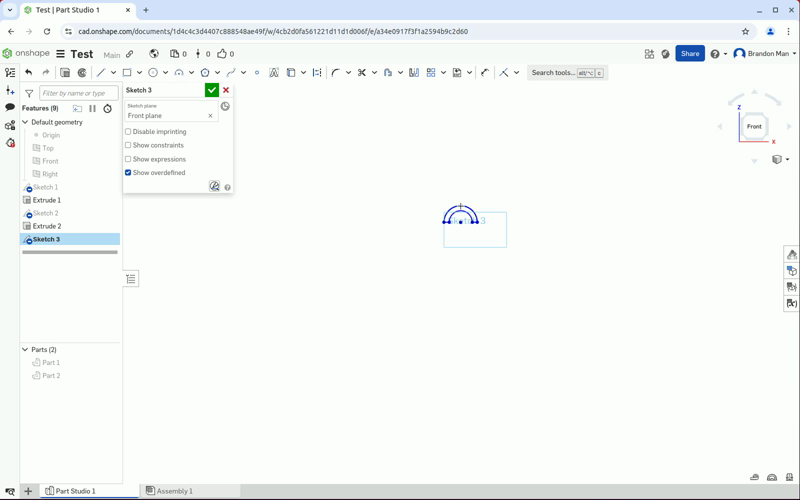
mouse_move(468, 218)
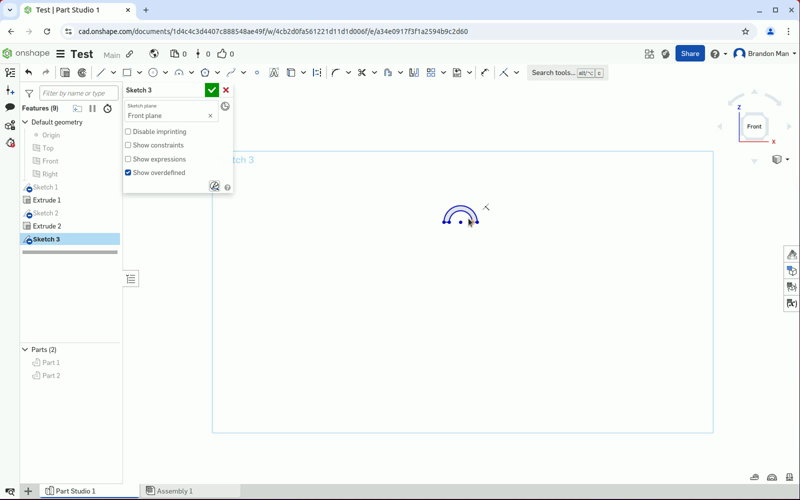
scroll(6)
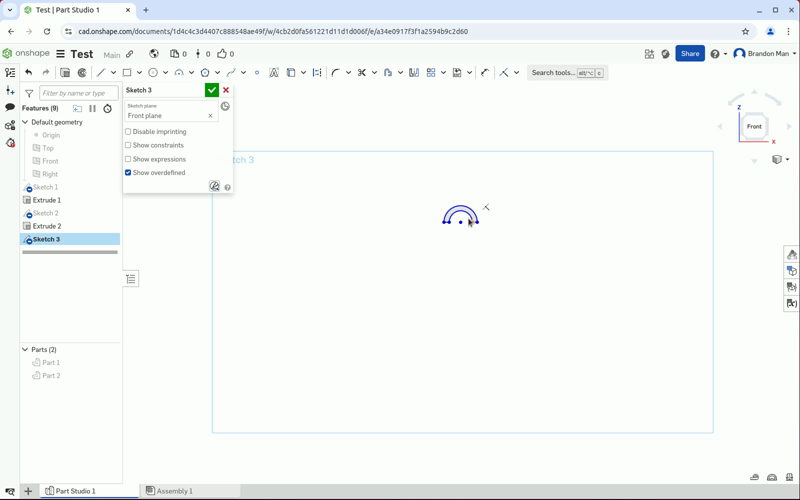
scroll(6)
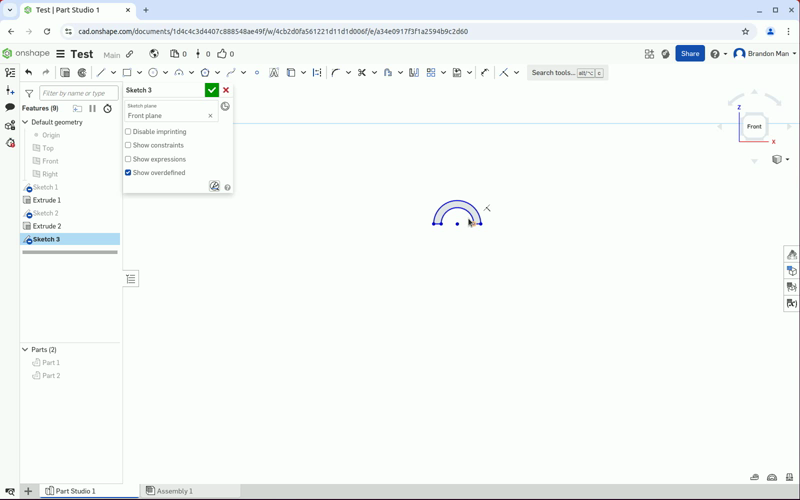
scroll(6)
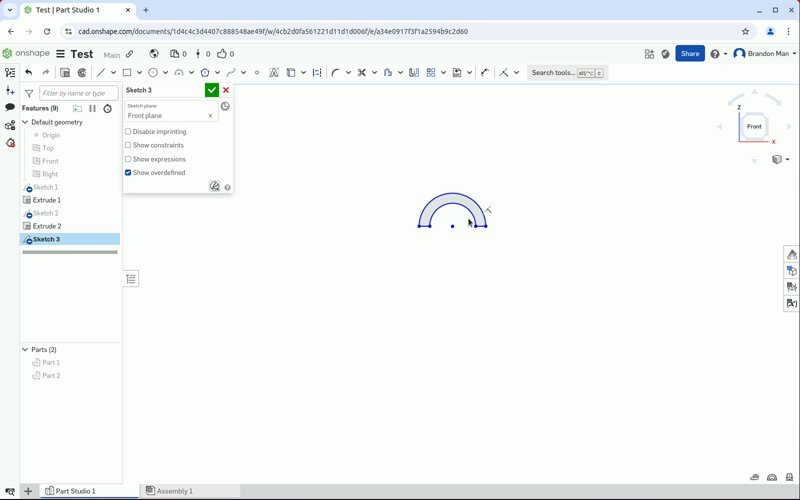
scroll(6)
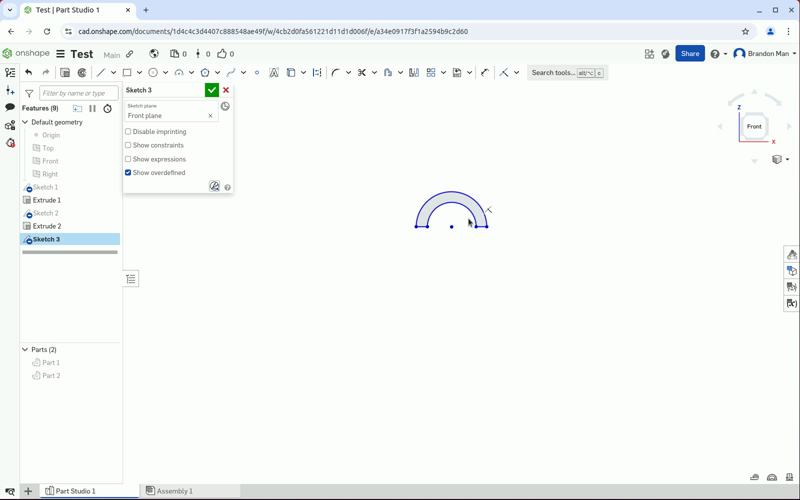
scroll(6)
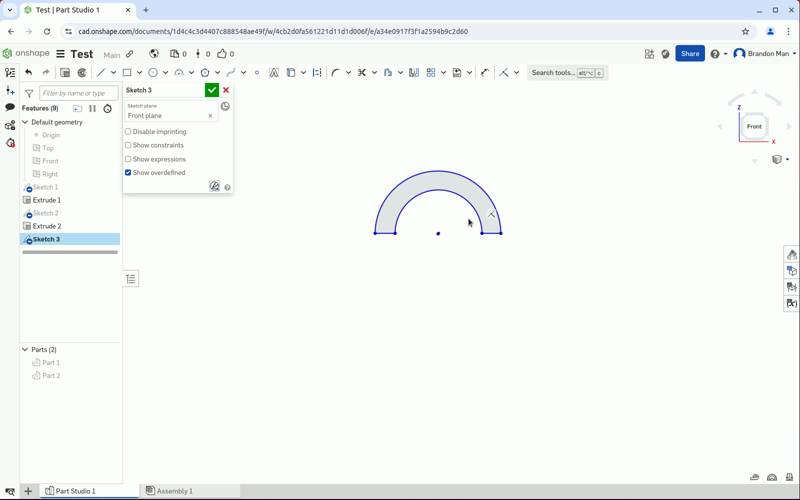
scroll(6)
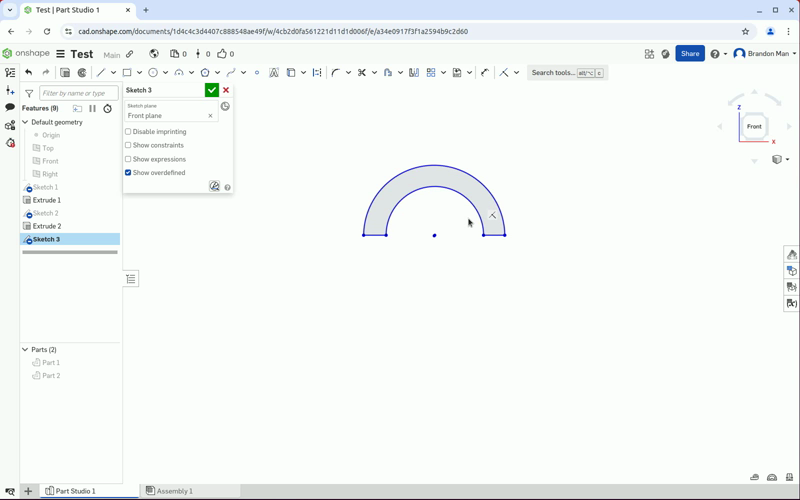
scroll(6)
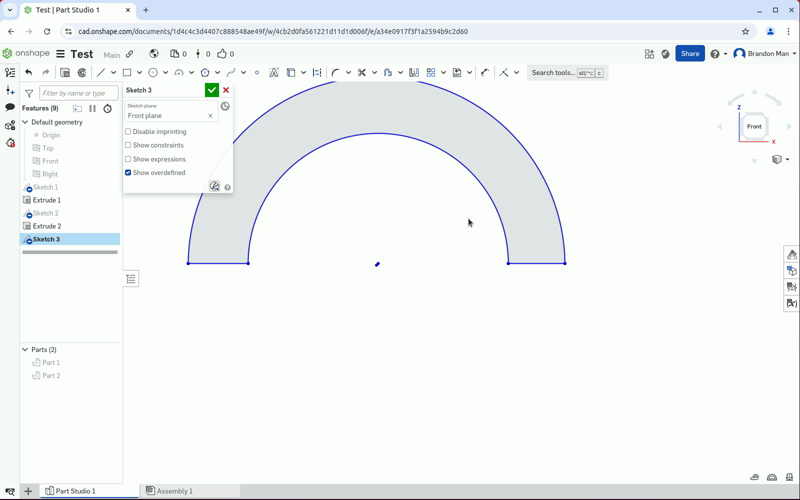
click(468, 218)
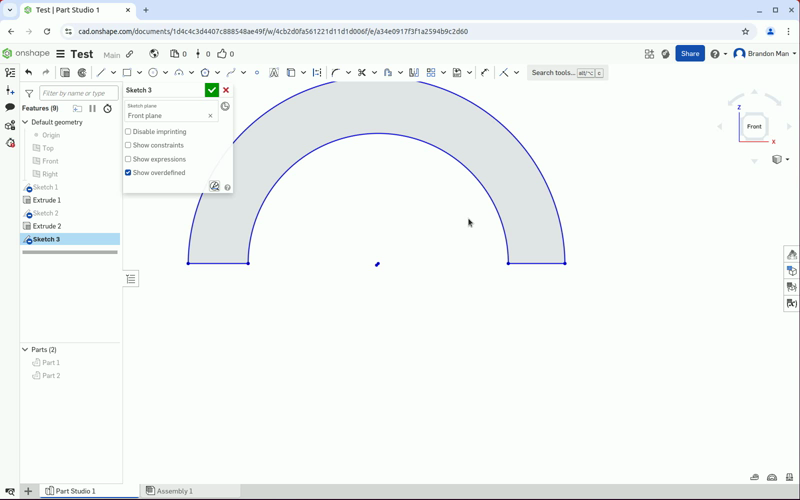
scroll(-6)
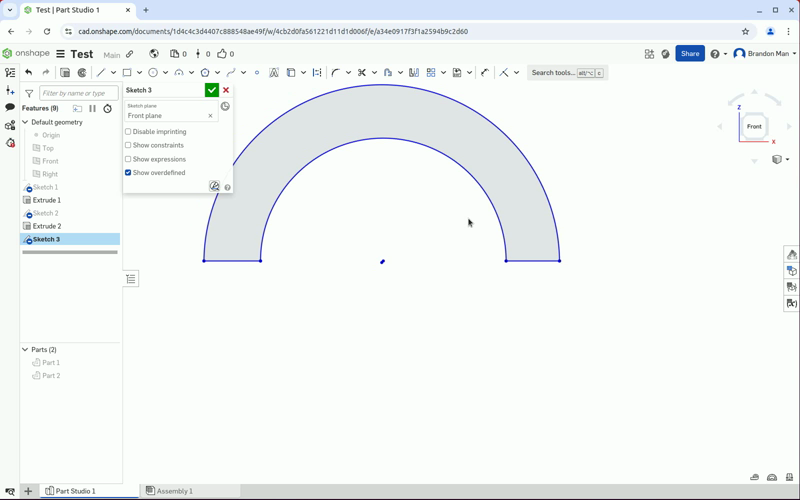
scroll(-6)
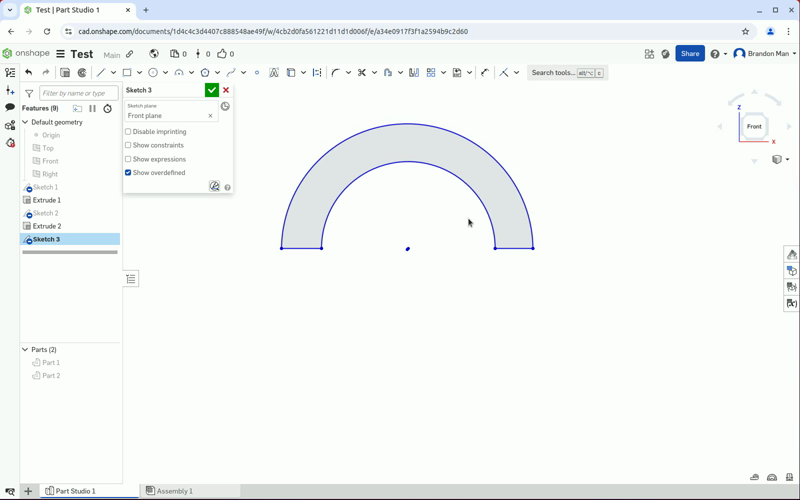
scroll(-6)
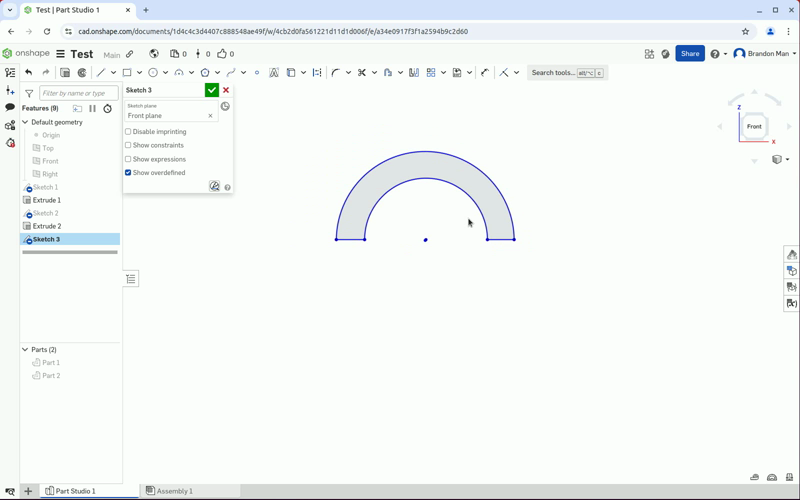
scroll(-6)
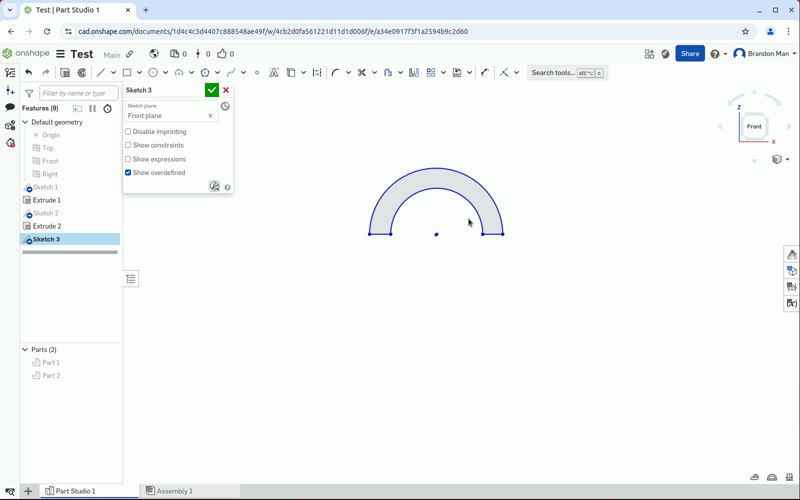
scroll(-6)
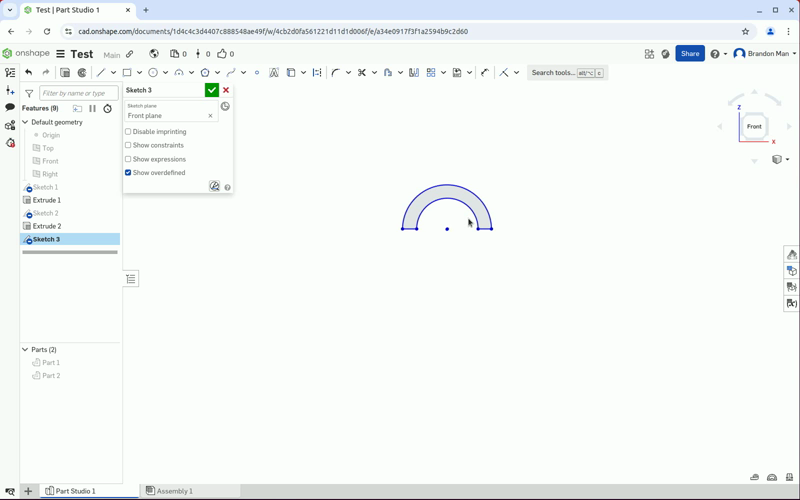
scroll(-6)
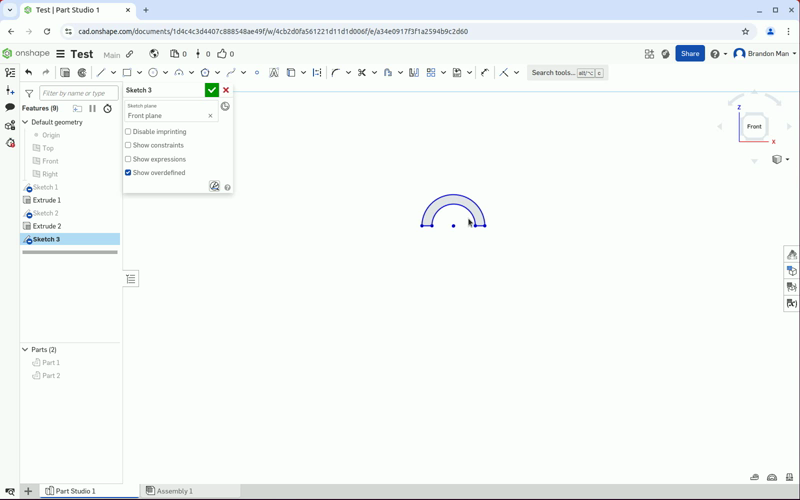
scroll(-6)
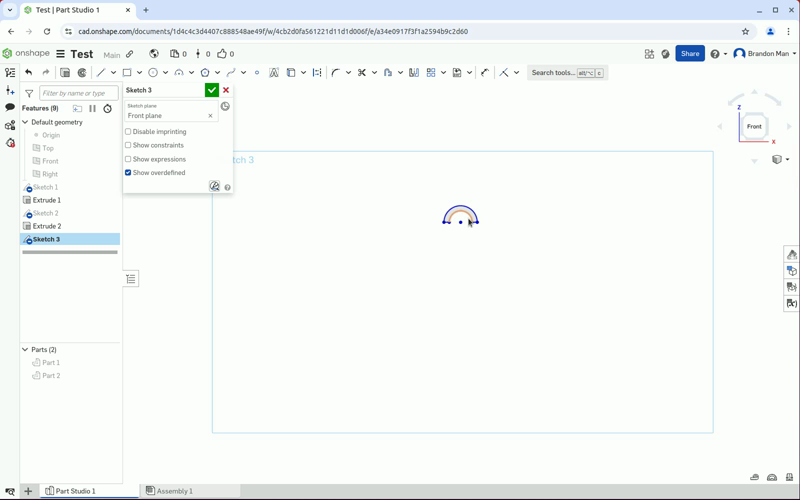
mouse_move(73, 352)
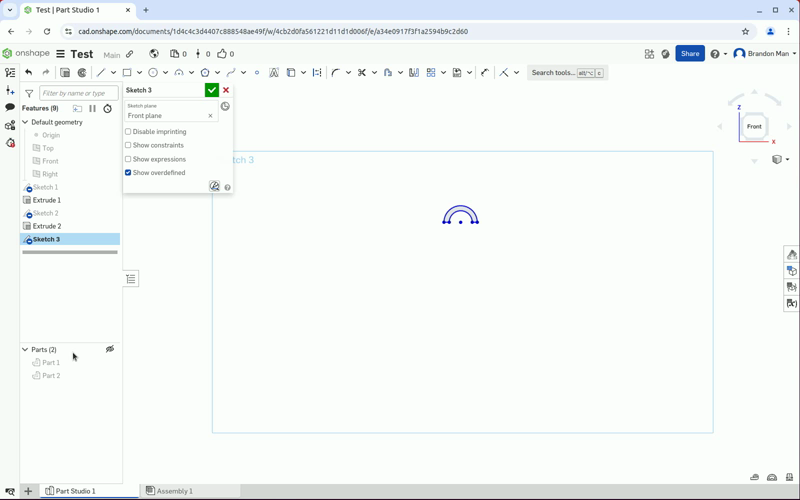
key(shift+y)
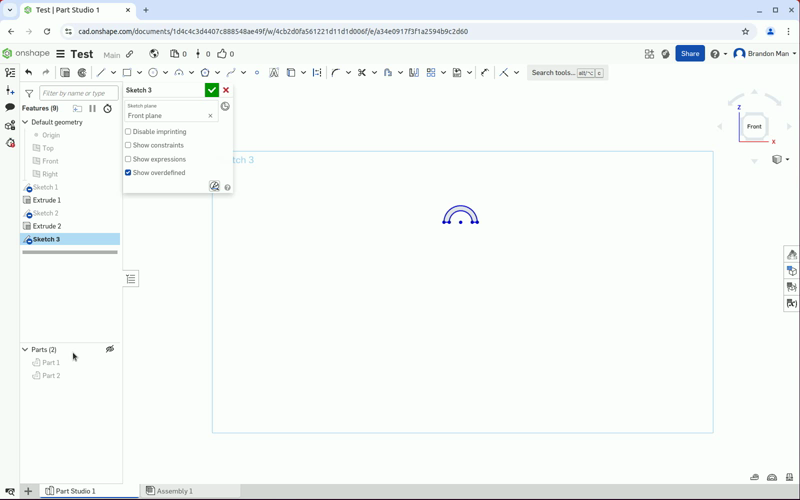
key(shift+e)
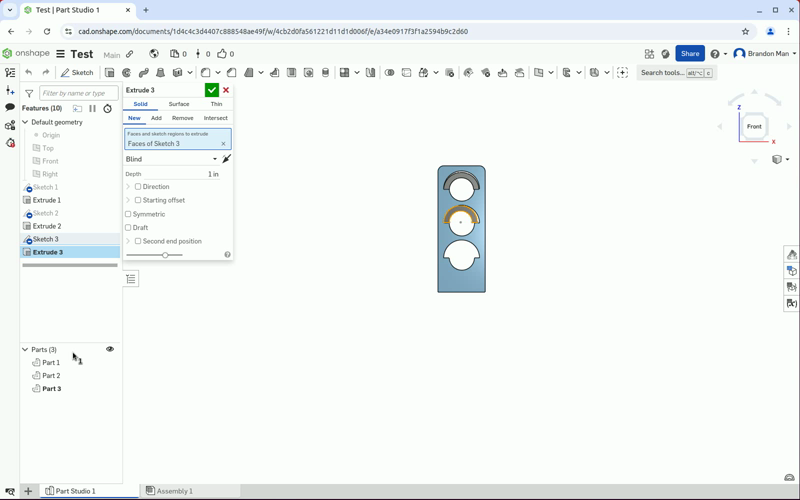
mouse_move(143, 106)
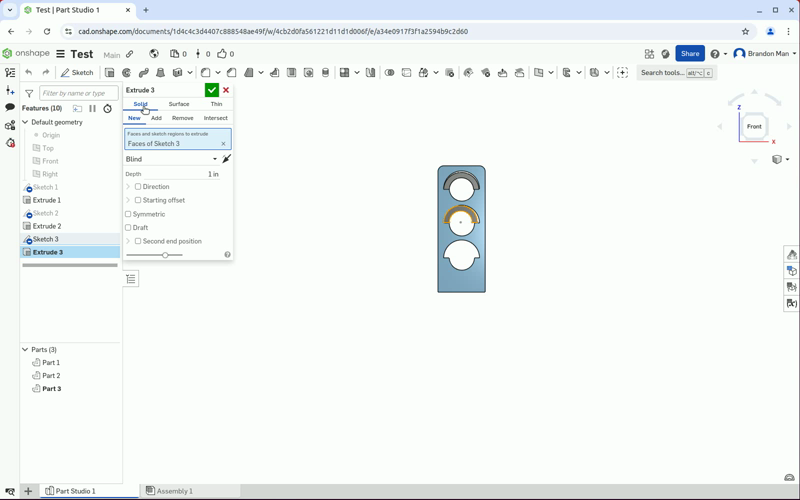
click(143, 106)
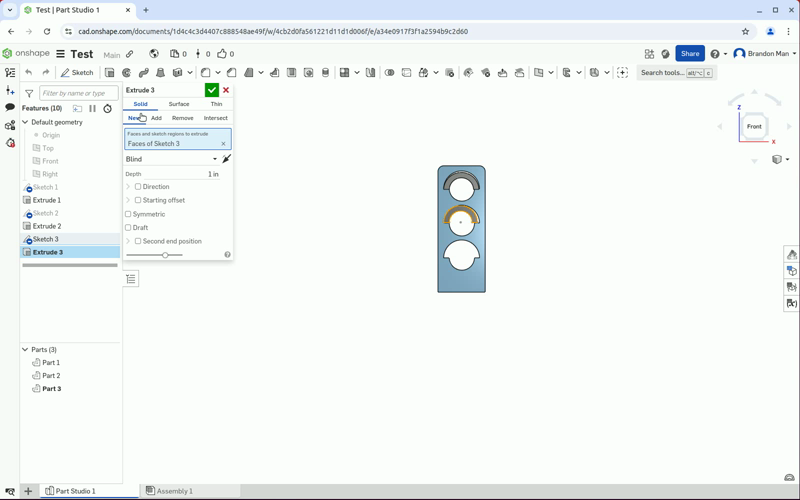
mouse_move(137, 120)
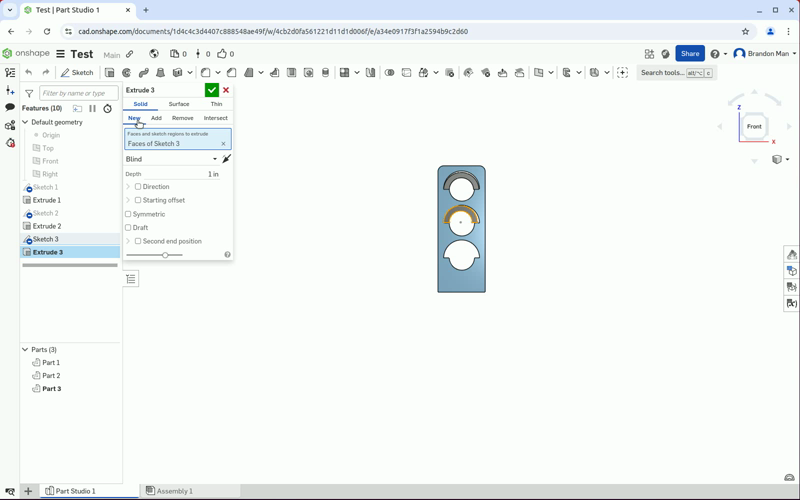
click(137, 120)
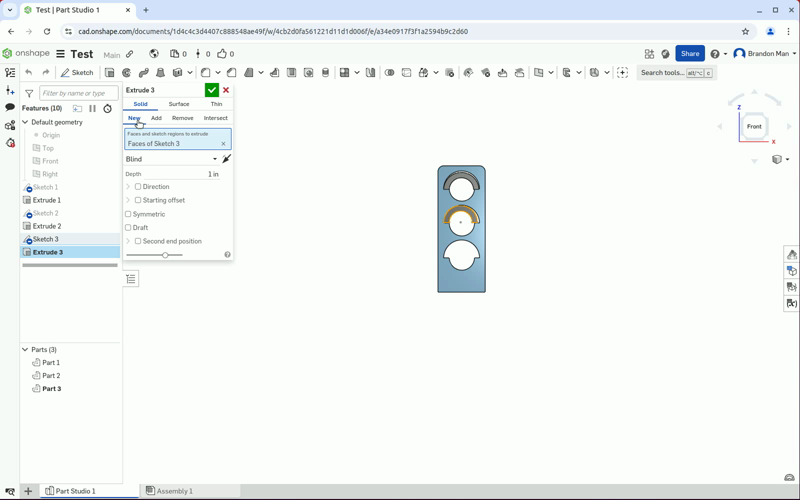
key(tab, 4)
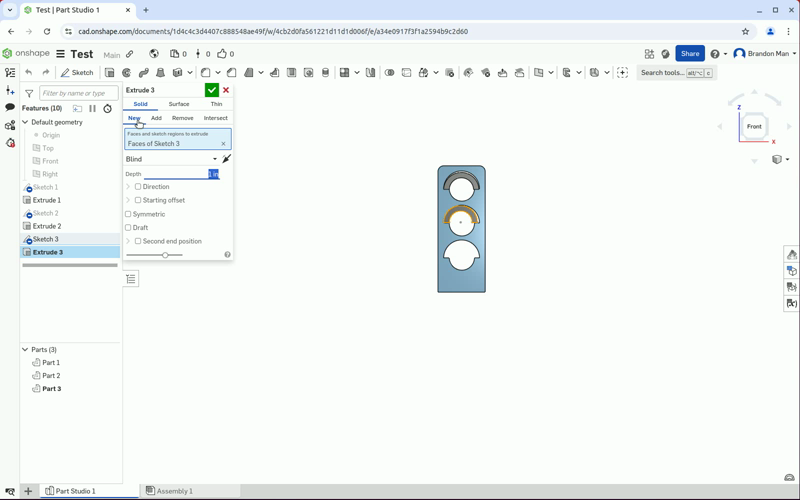
text(4.814)
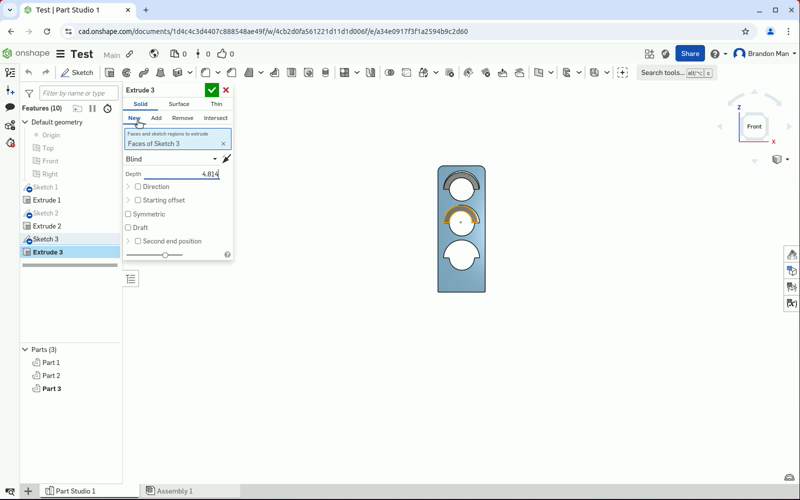
key(enter)
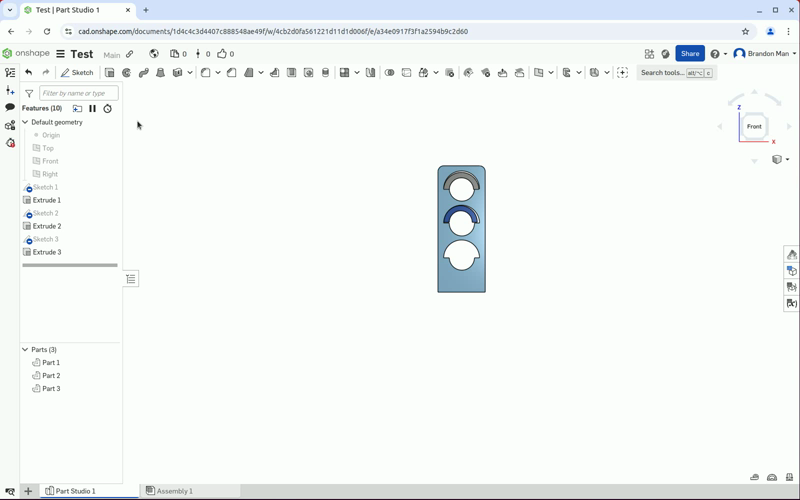
key(shift+h)
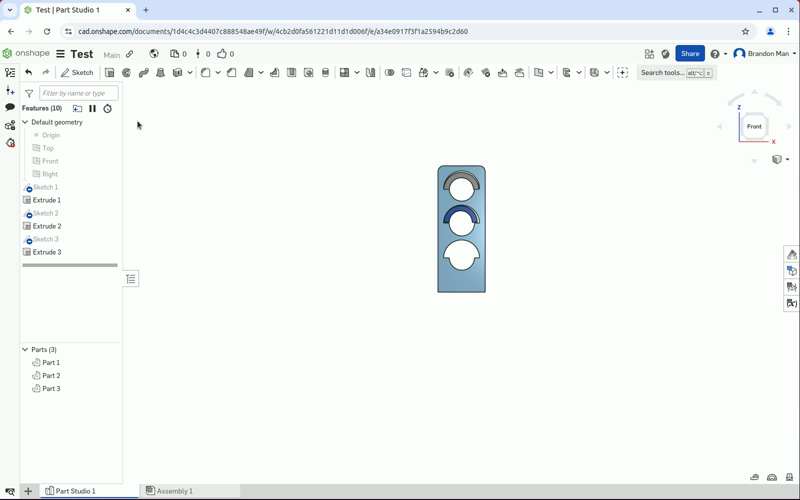
key(shift+h)
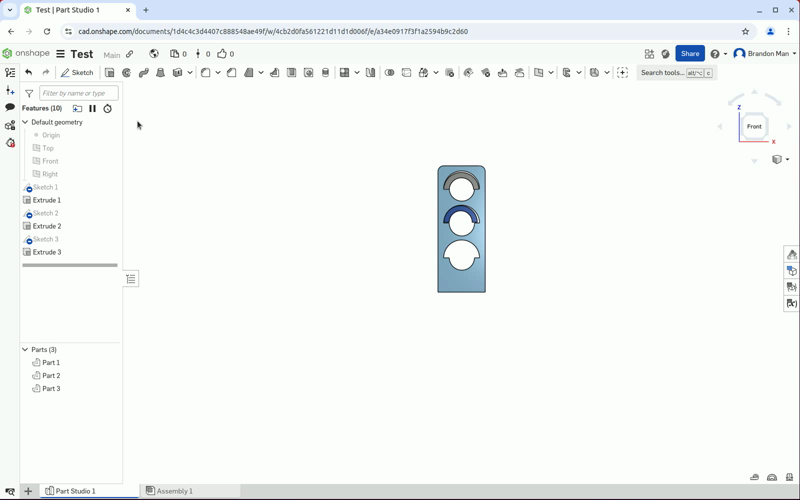
mouse_move(73, 189)
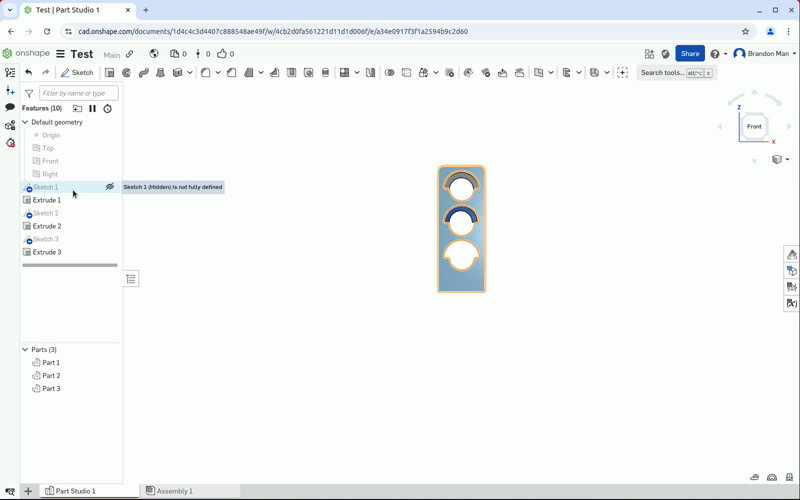
click(73, 189)
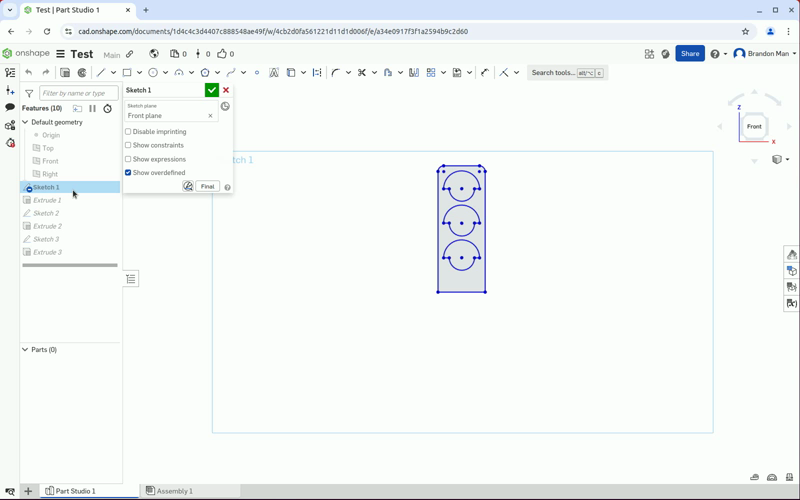
mouse_move(229, 92)
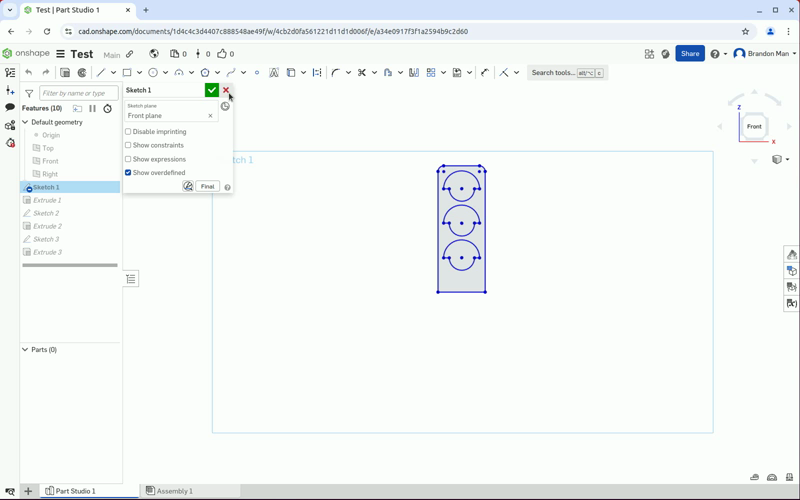
click(229, 92)
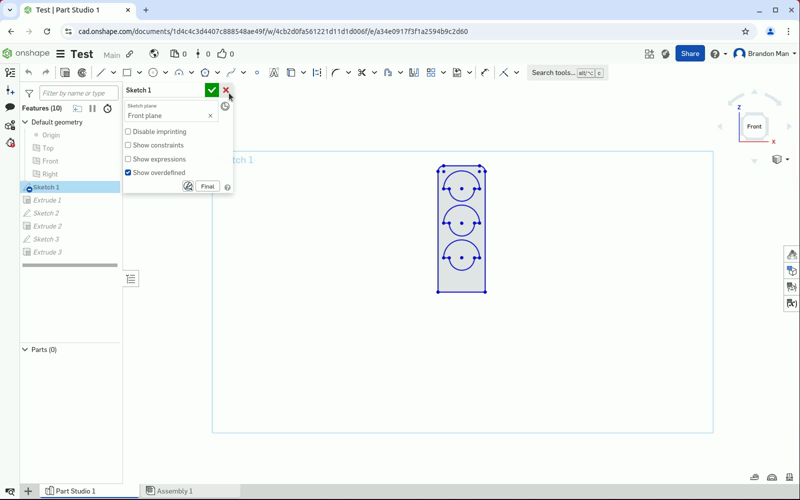
key(shift+s)
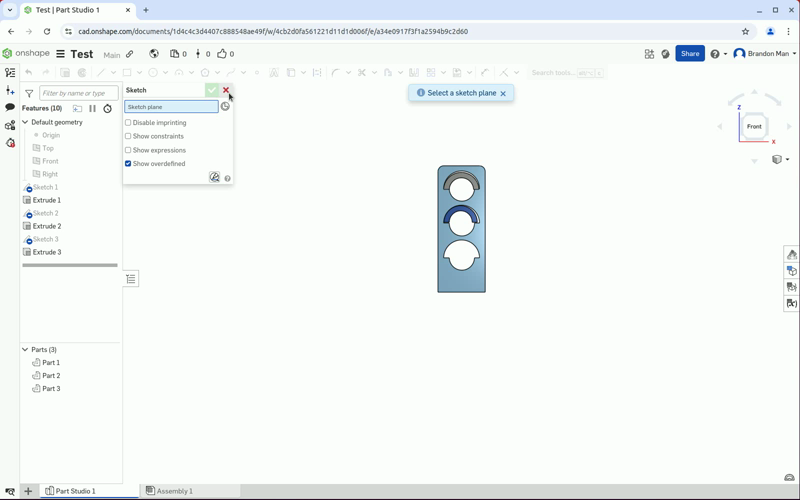
mouse_move(73, 163)
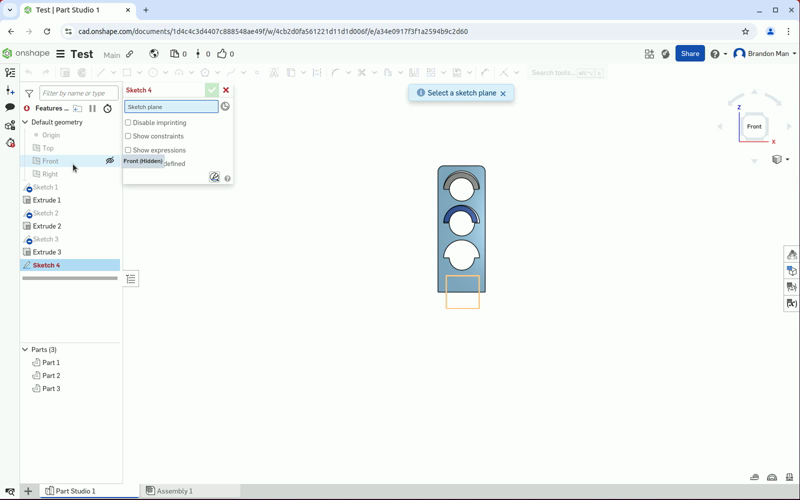
click(73, 163)
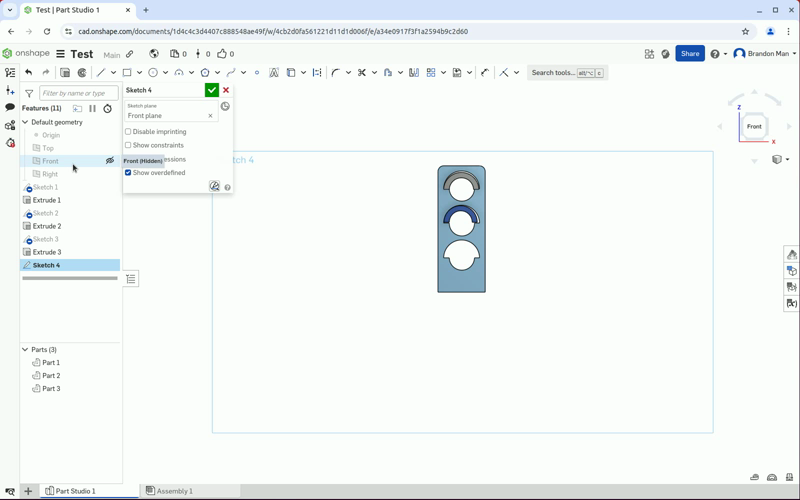
mouse_move(73, 352)
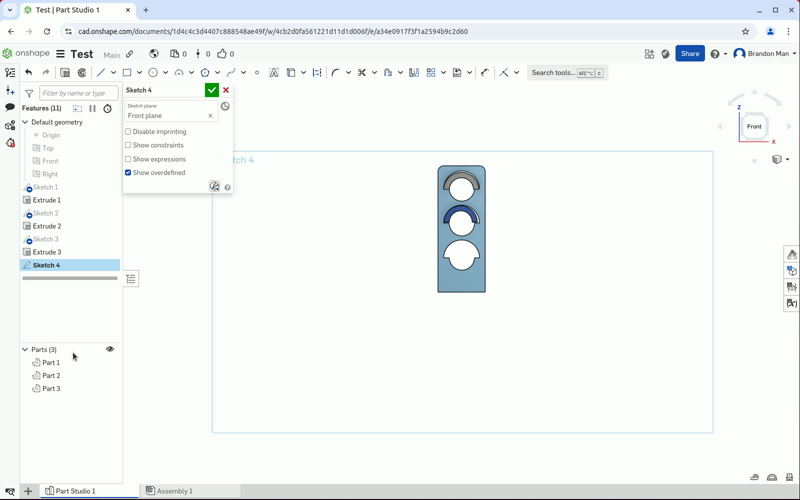
key(y)
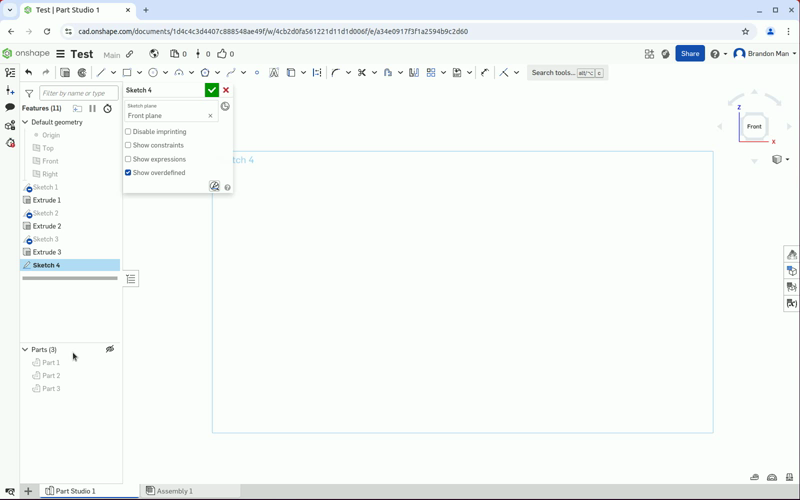
key(l)
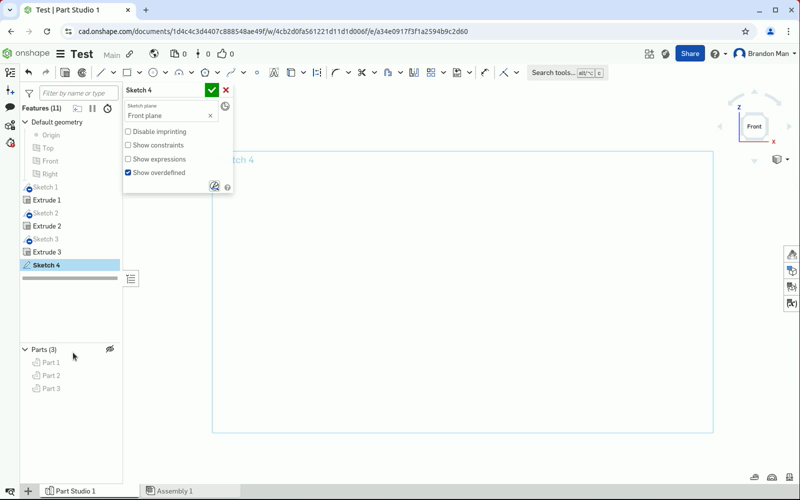
key_down(shift)
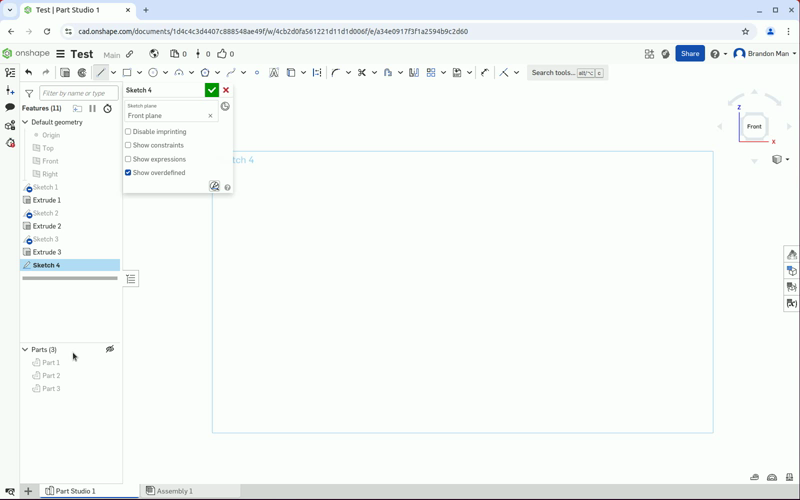
mouse_move(444, 252)
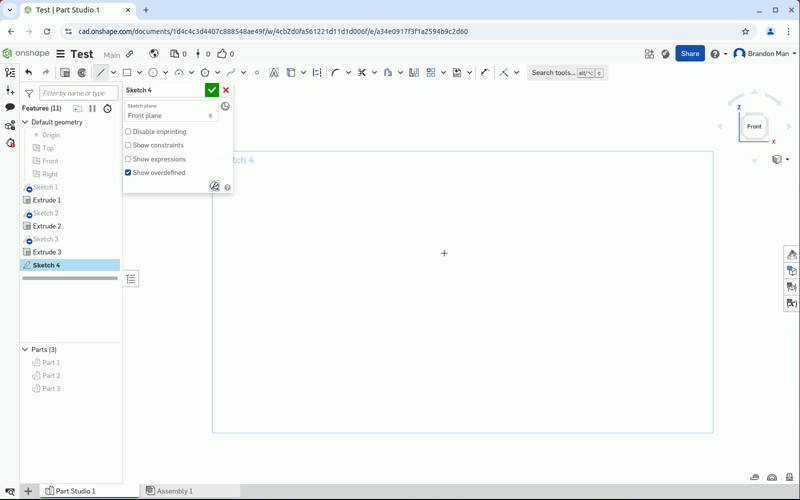
click(444, 252)
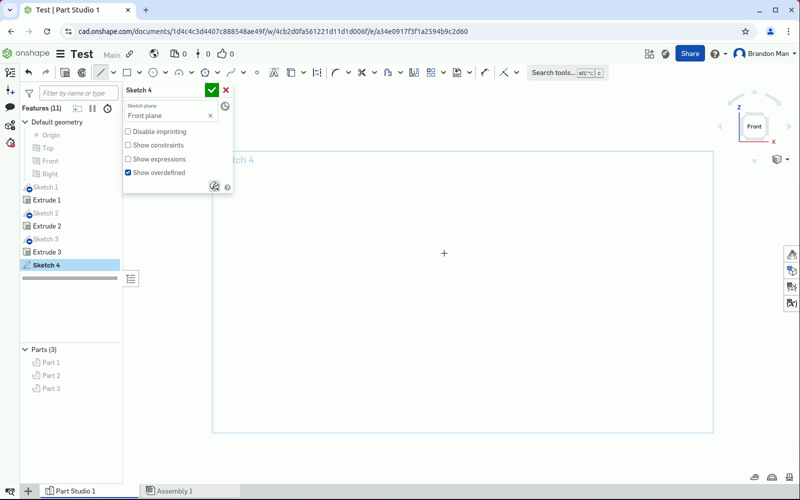
key_up(shift)
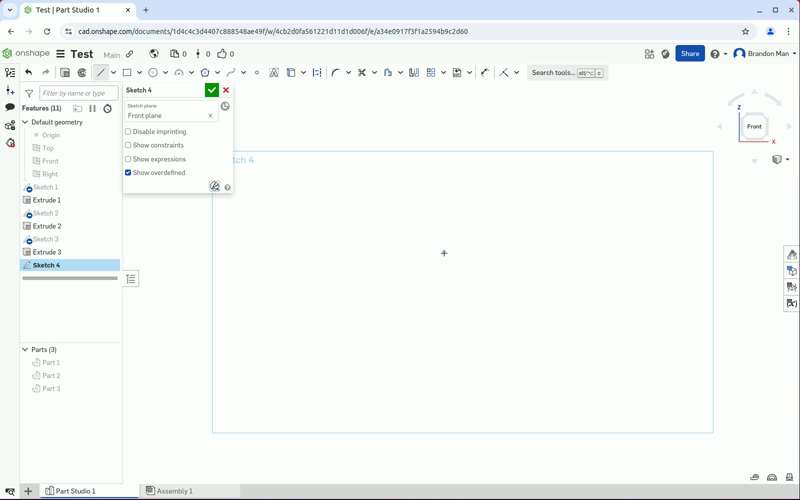
key_down(shift)
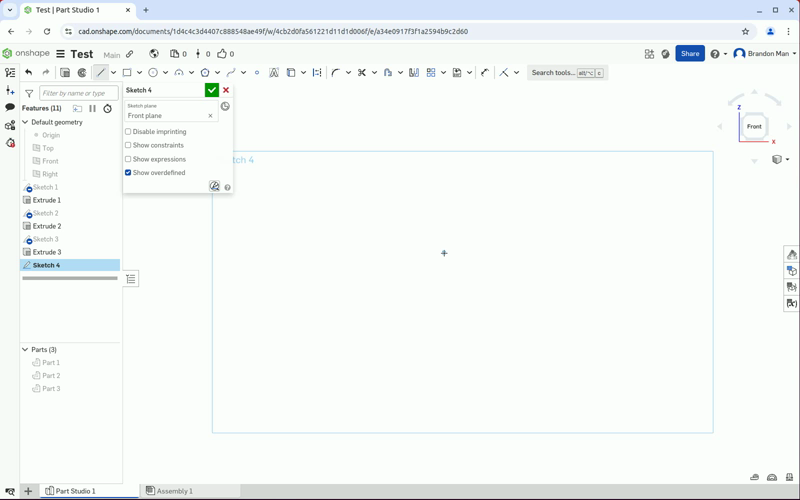
mouse_move(474, 252)
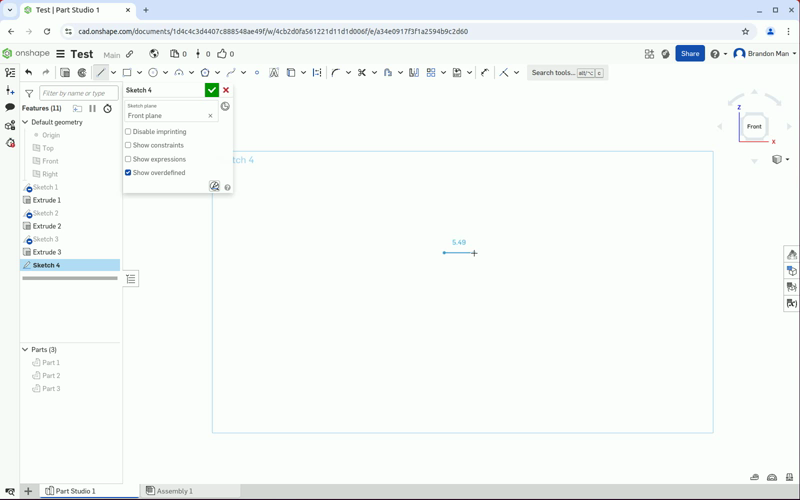
mouse_move(449, 252)
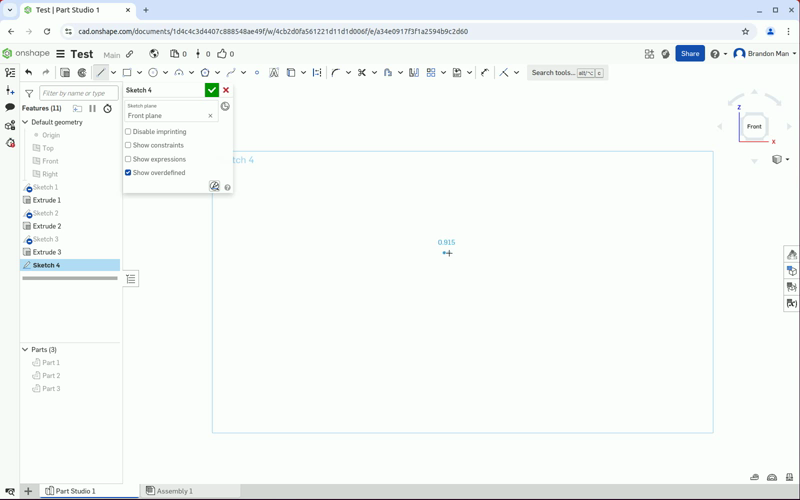
scroll(6)
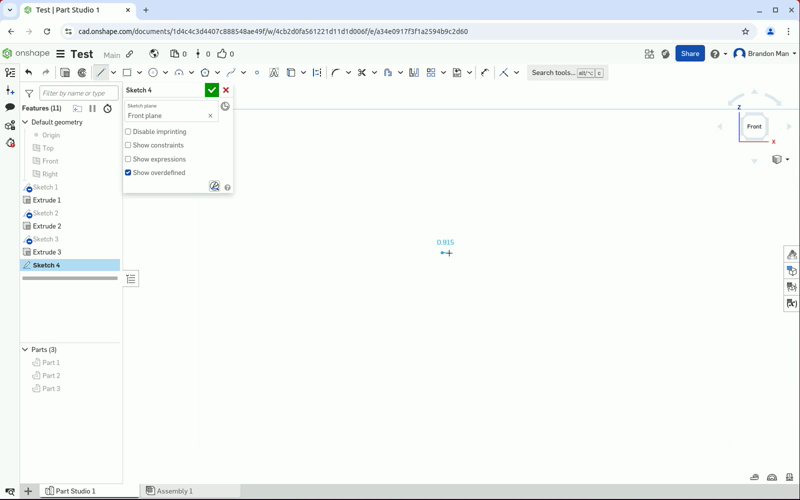
scroll(6)
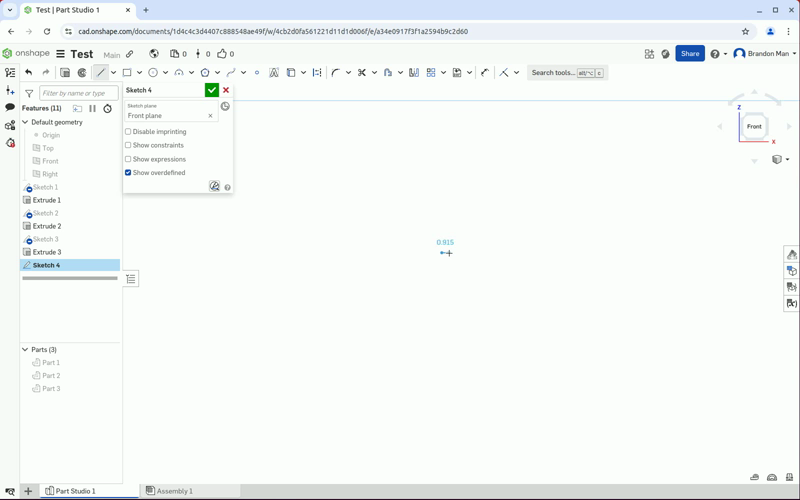
scroll(6)
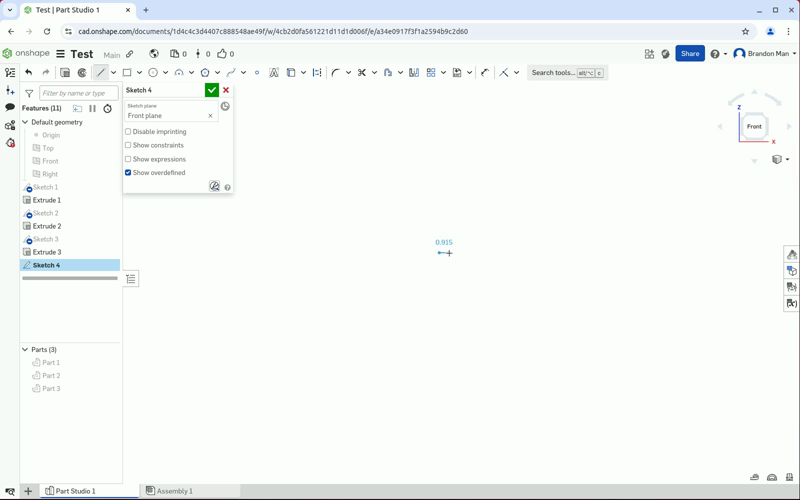
scroll(6)
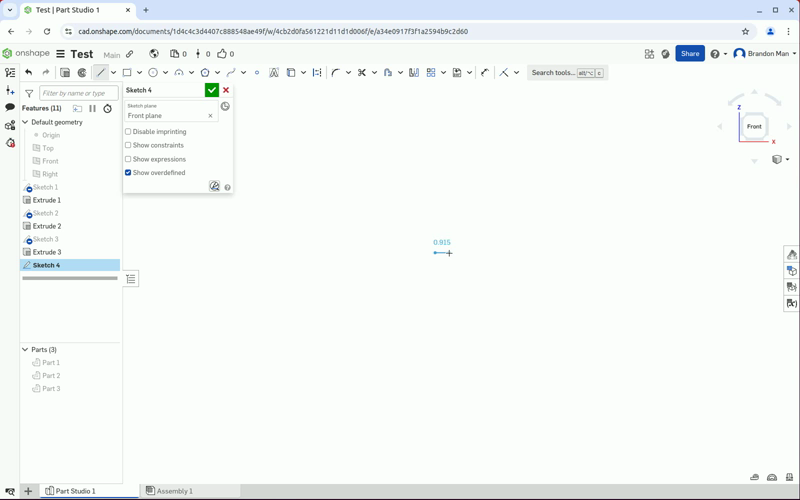
scroll(6)
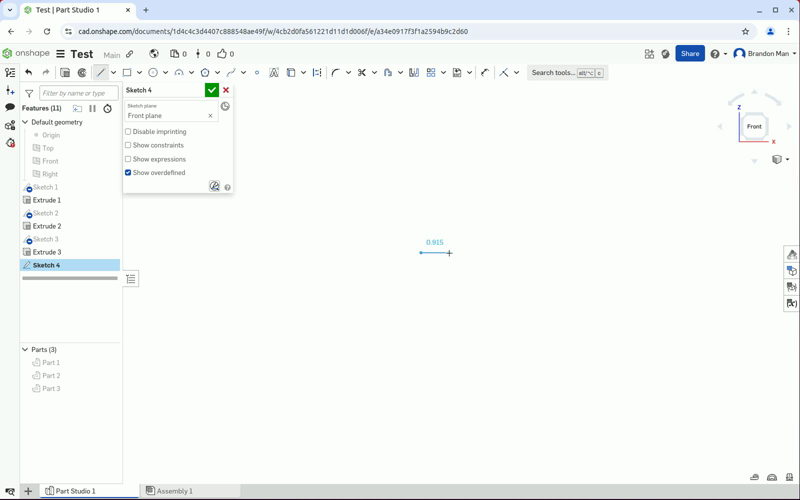
scroll(6)
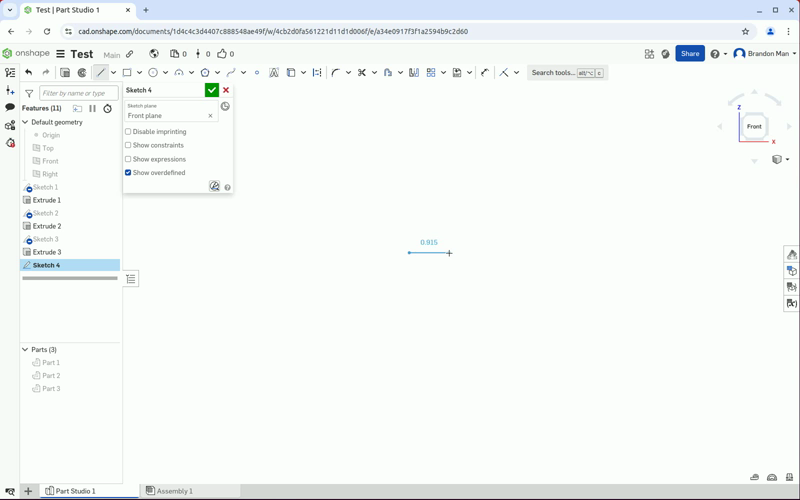
scroll(6)
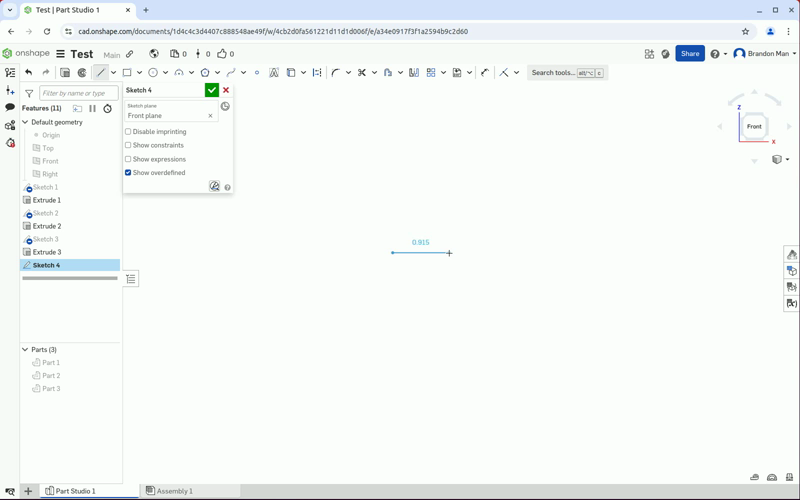
click(449, 252)
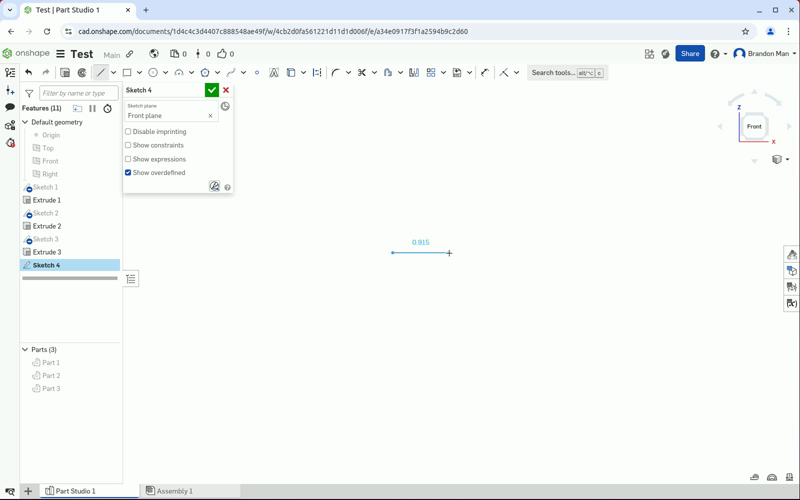
scroll(-6)
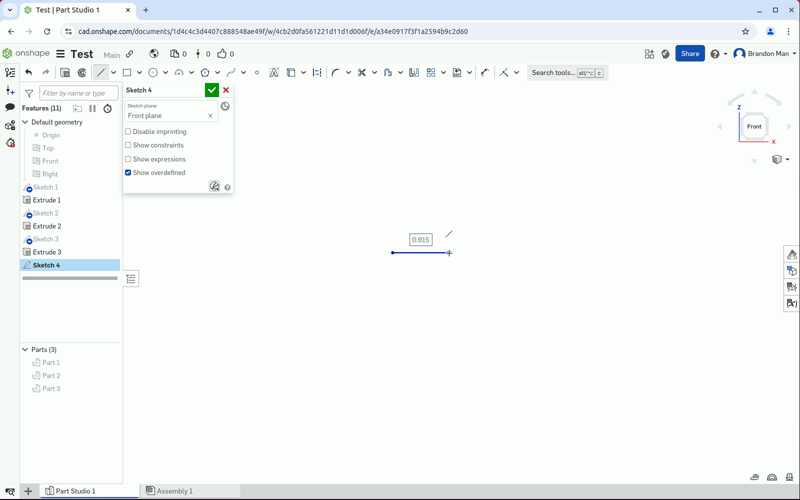
scroll(-6)
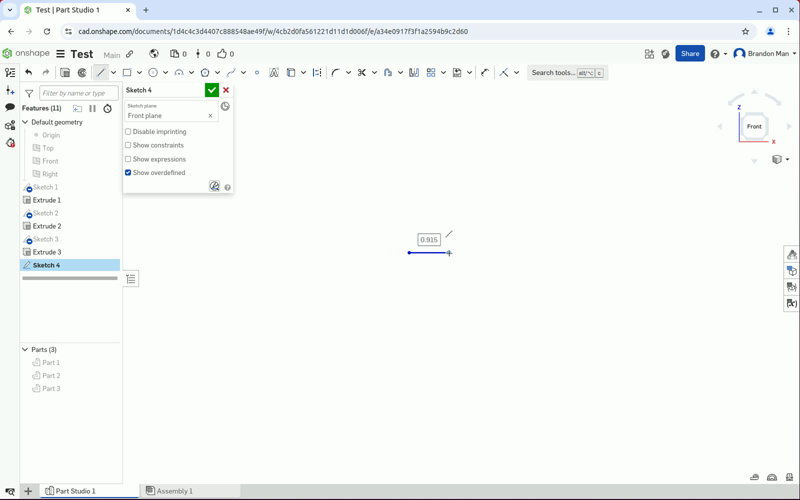
scroll(-6)
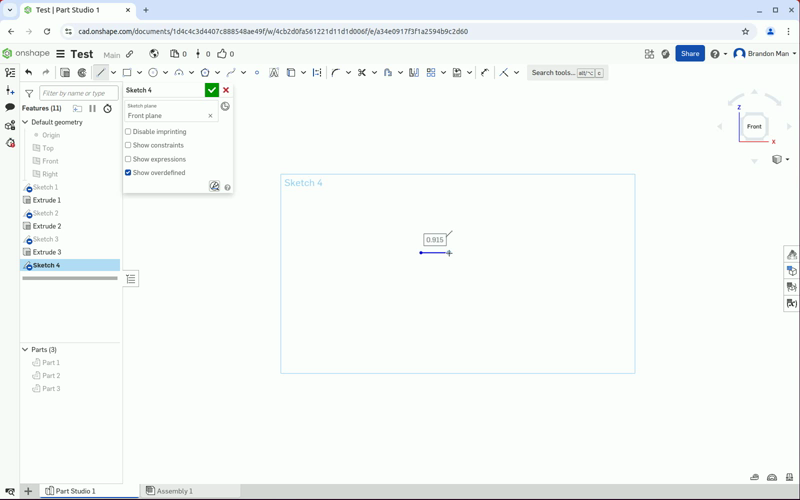
scroll(-6)
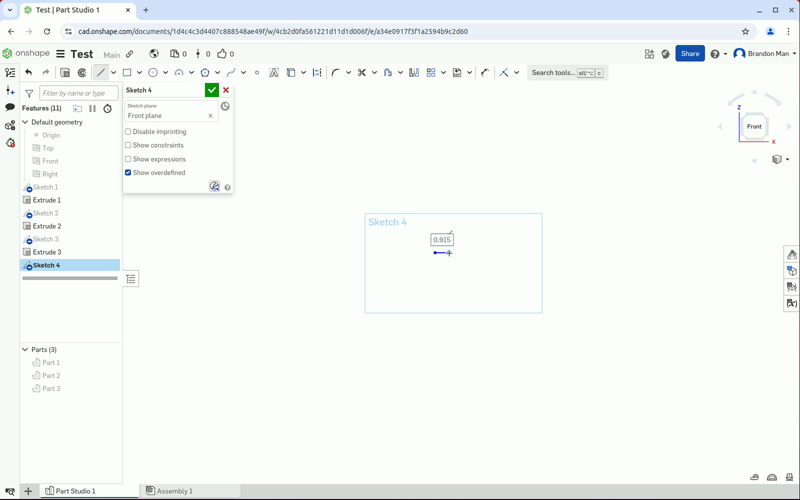
scroll(-6)
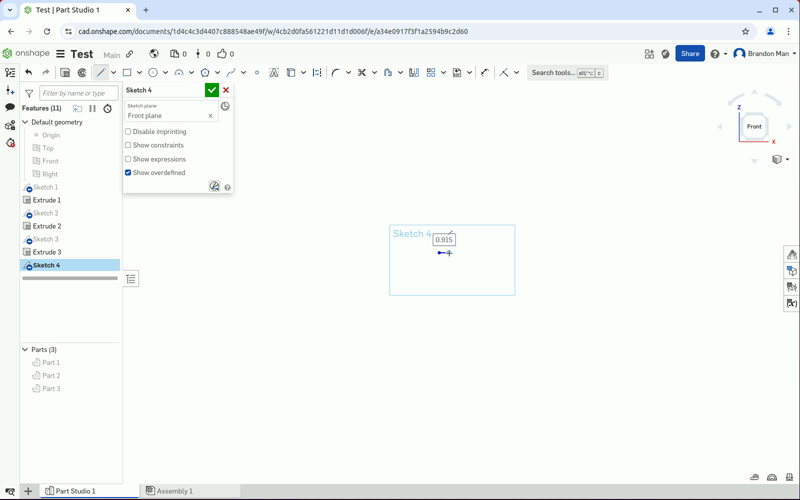
scroll(-6)
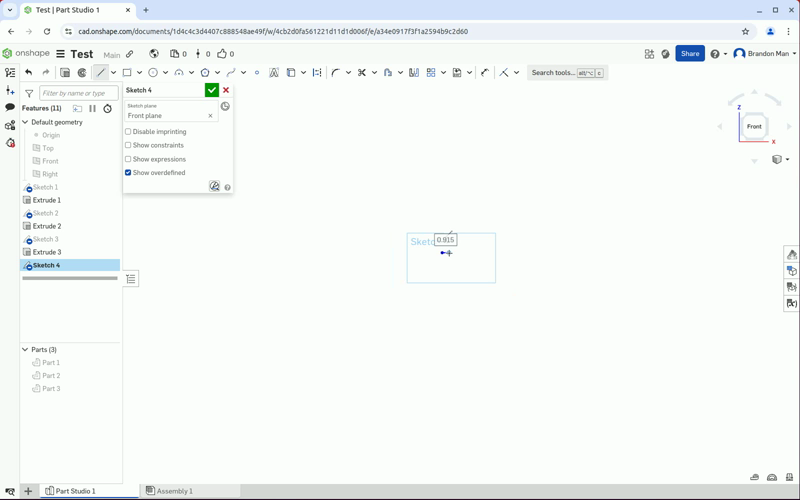
scroll(-6)
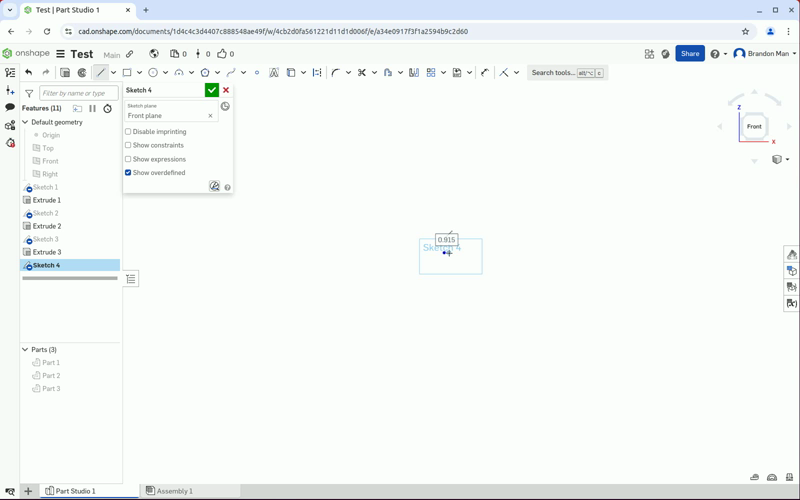
key_up(shift)
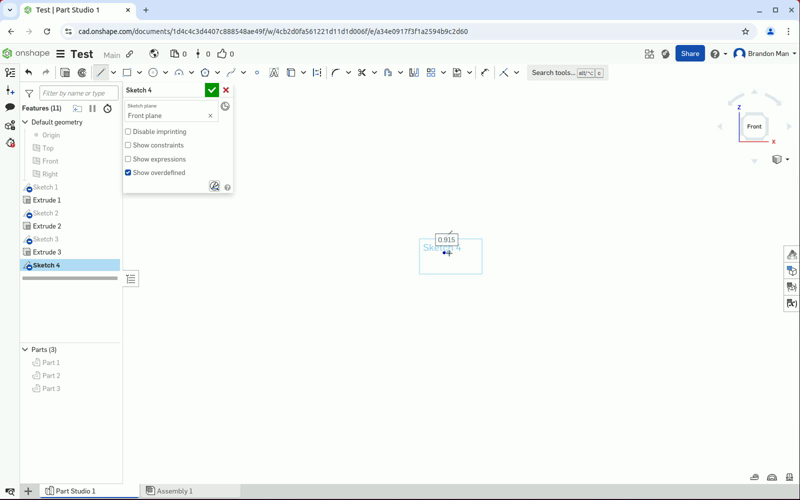
key(esc)
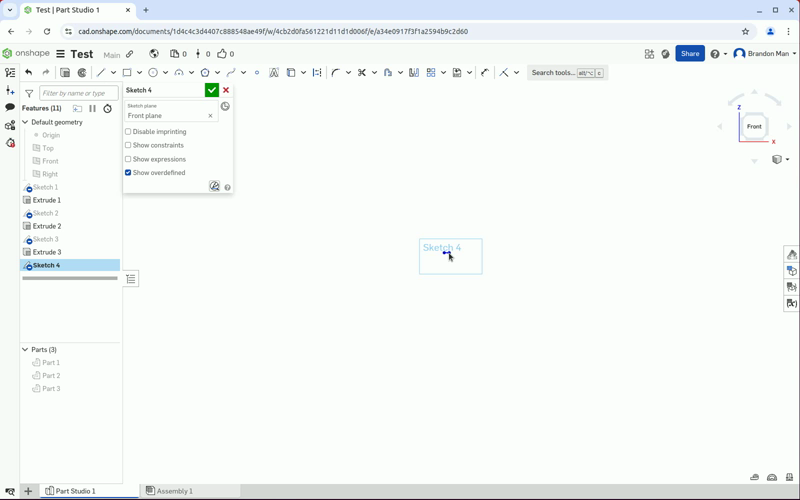
key(a)
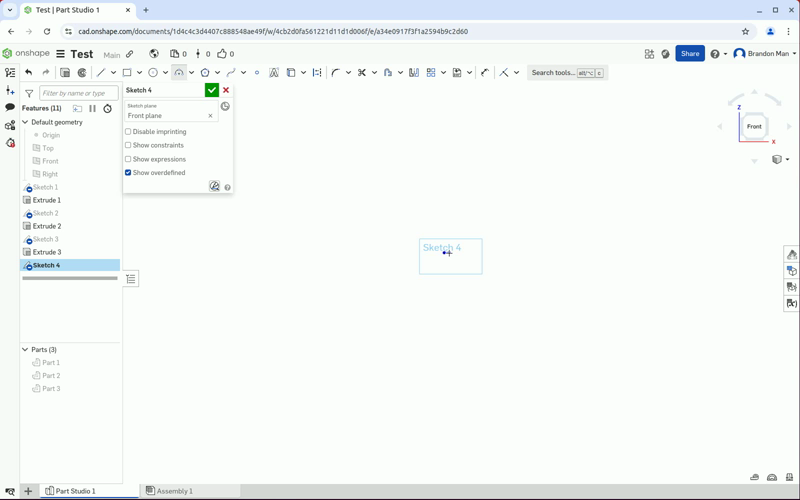
mouse_move(449, 252)
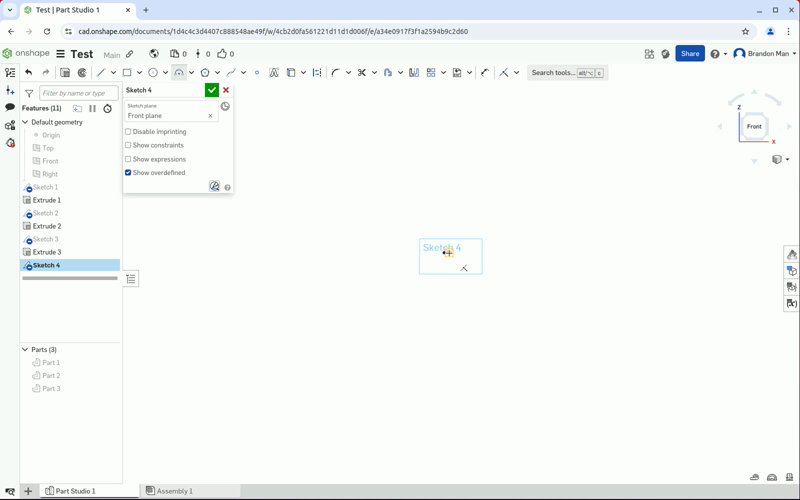
click(449, 252)
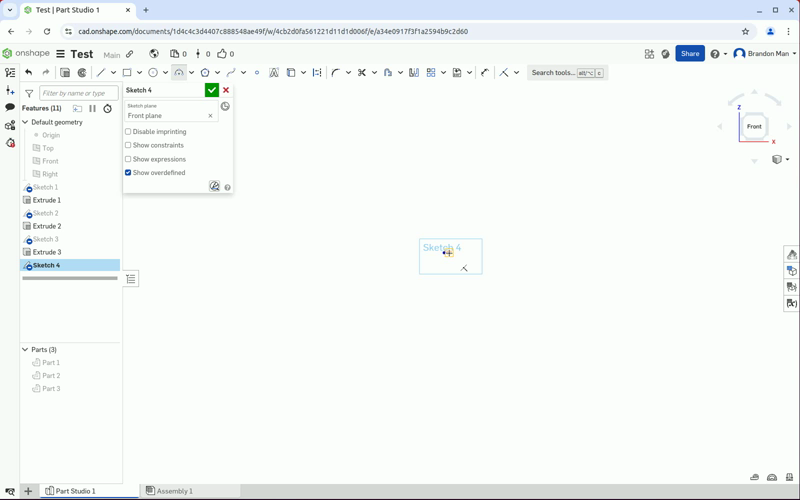
key_down(shift)
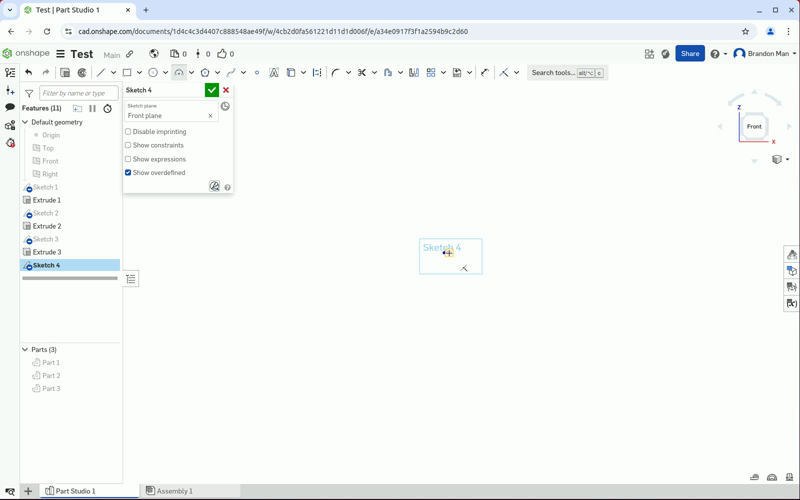
mouse_move(472, 252)
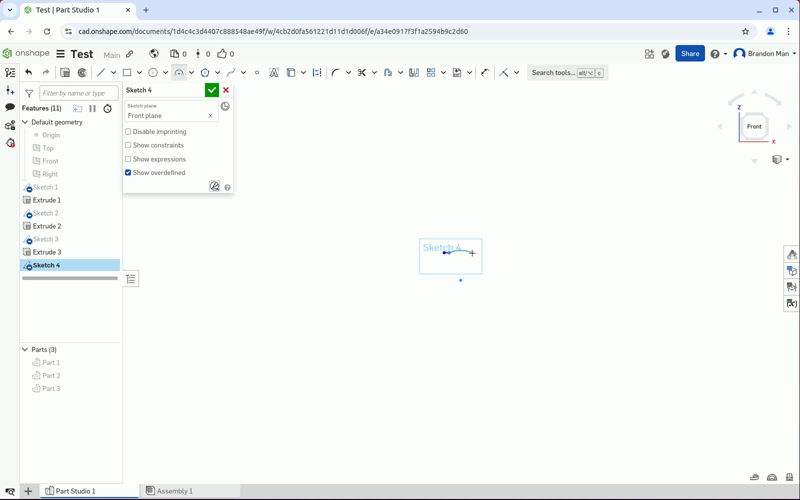
click(472, 252)
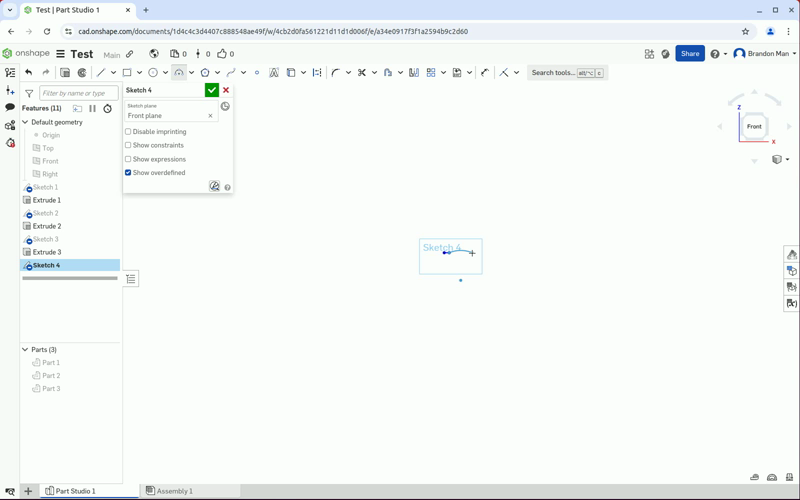
mouse_move(460, 240)
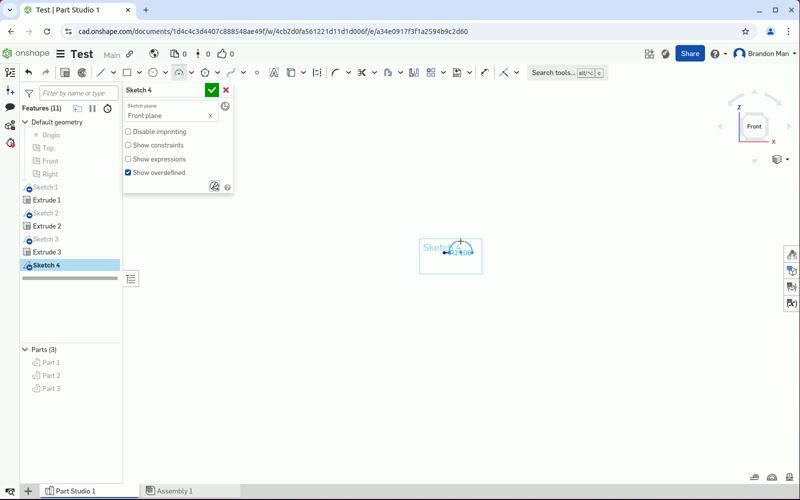
click(460, 240)
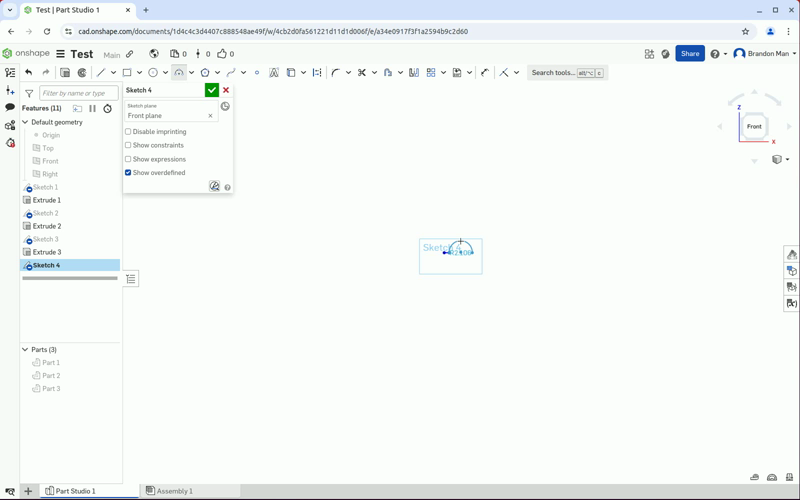
key_up(shift)
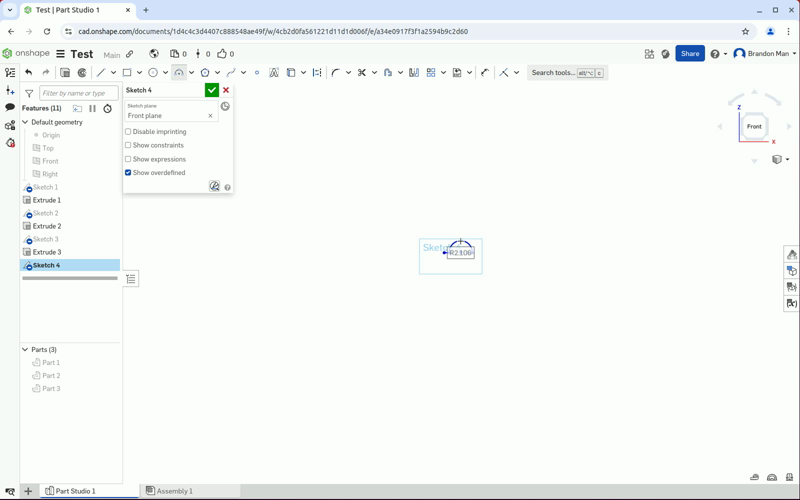
key(esc)
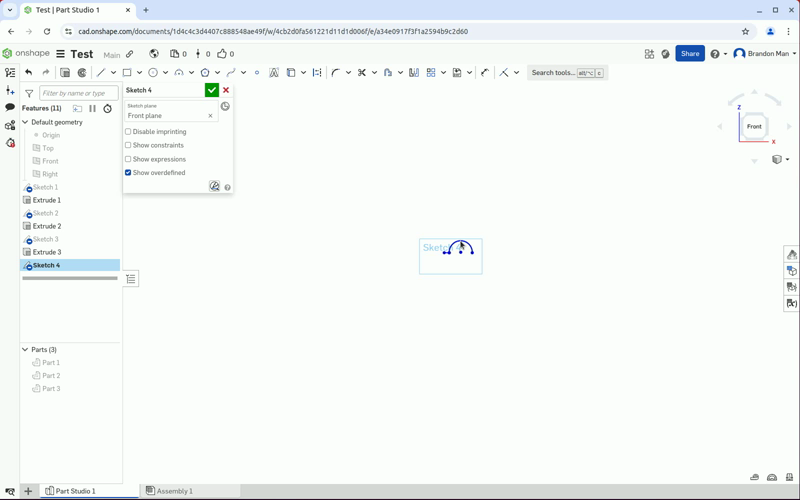
key(l)
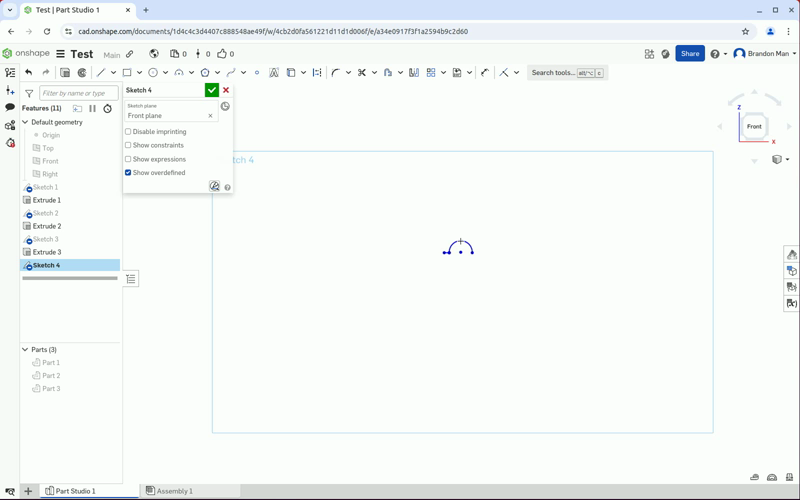
mouse_move(472, 252)
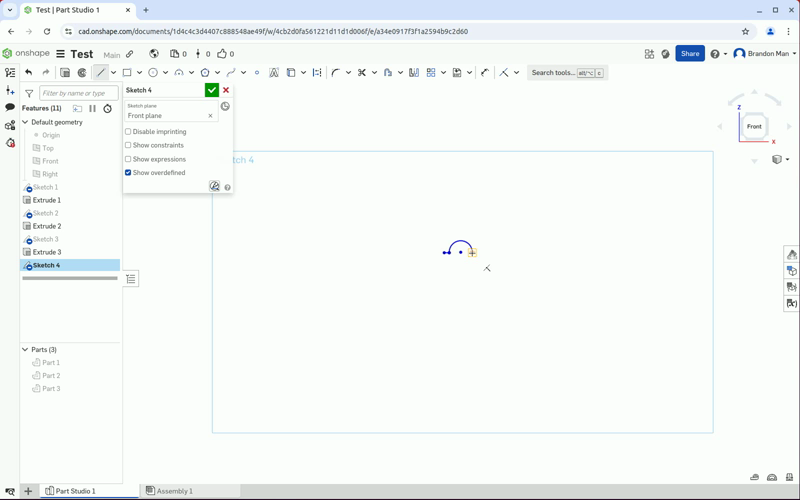
click(472, 252)
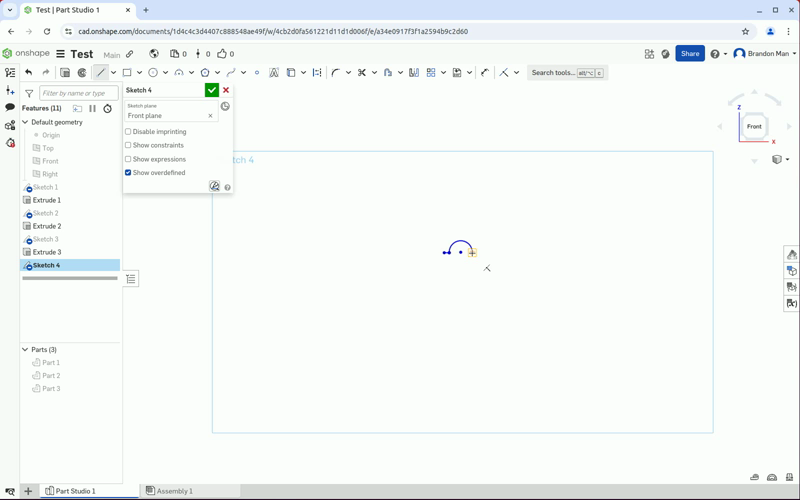
key_down(shift)
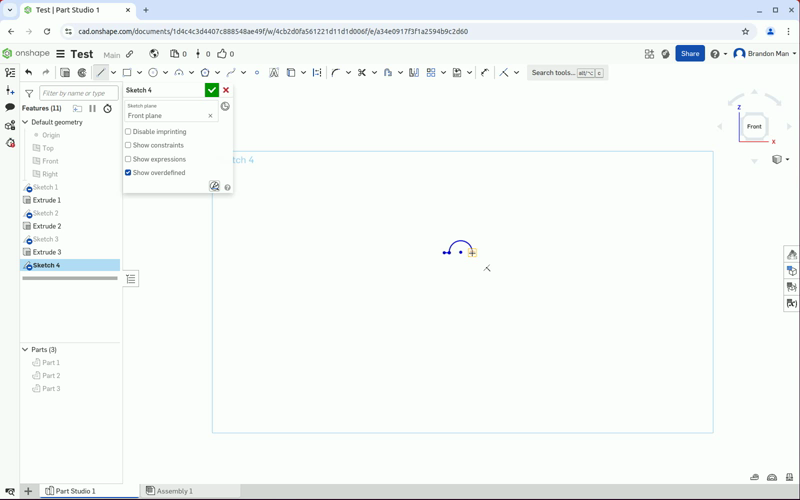
mouse_move(502, 252)
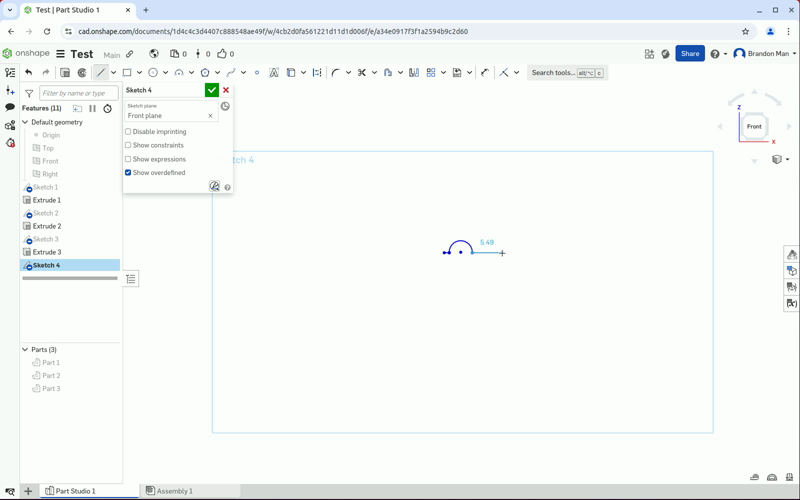
mouse_move(477, 252)
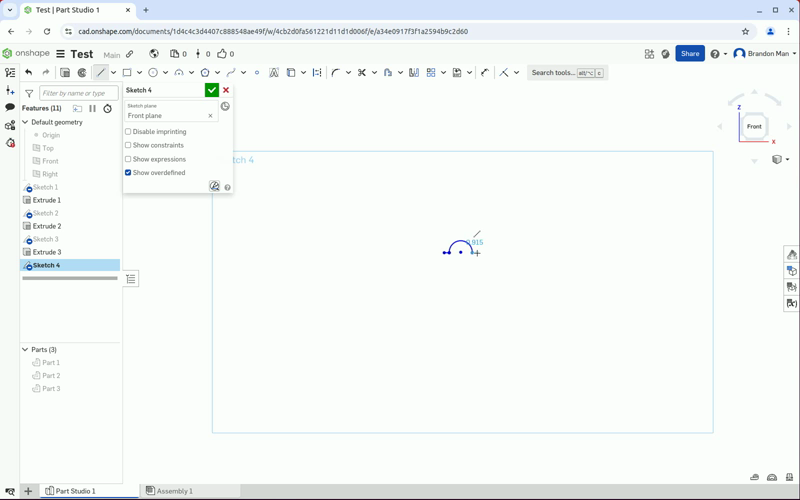
scroll(6)
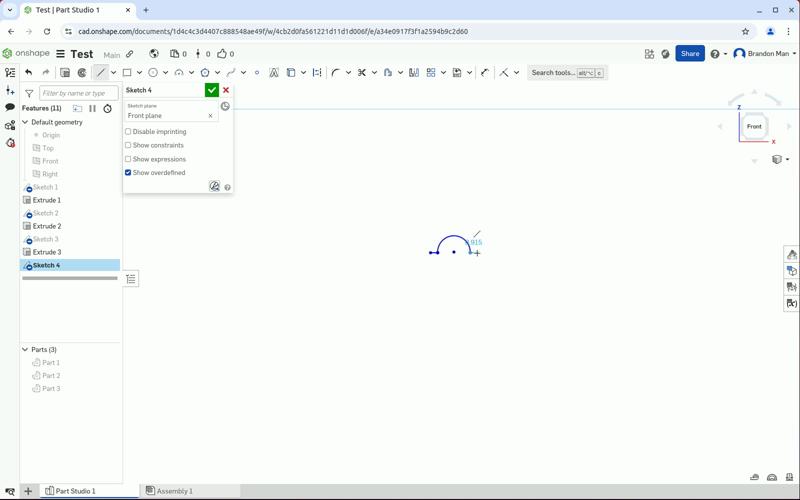
scroll(6)
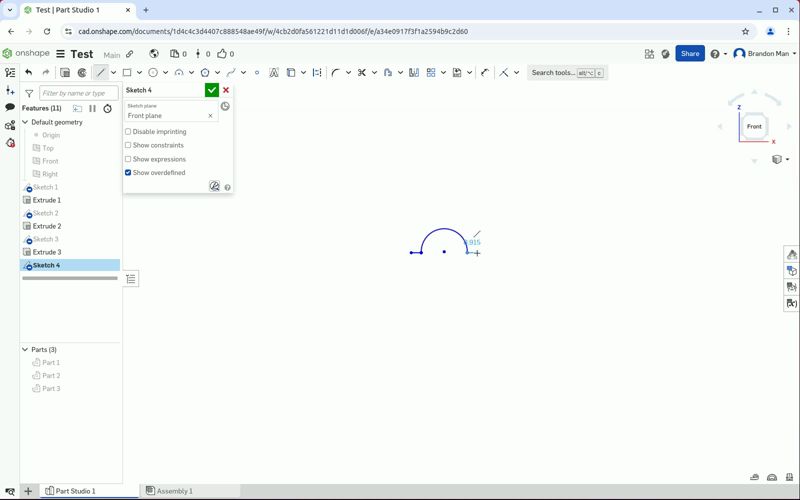
scroll(6)
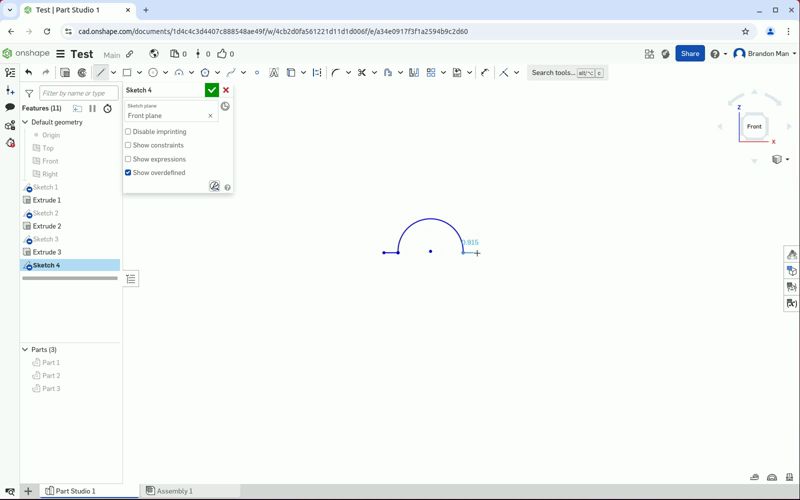
scroll(6)
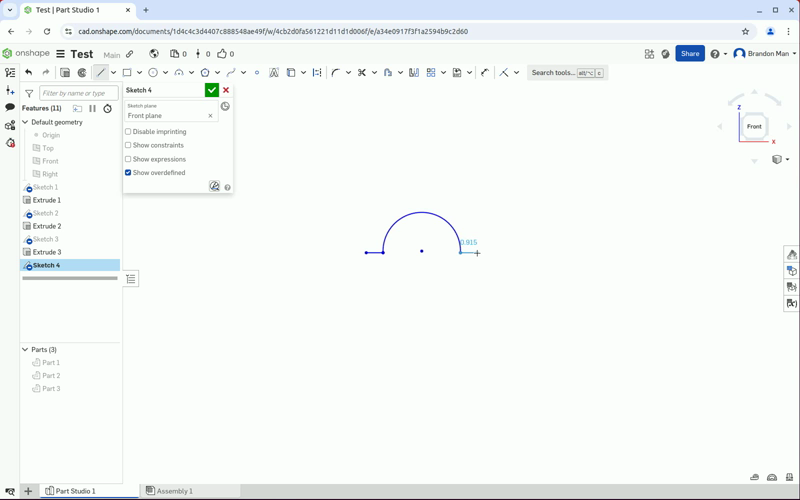
scroll(6)
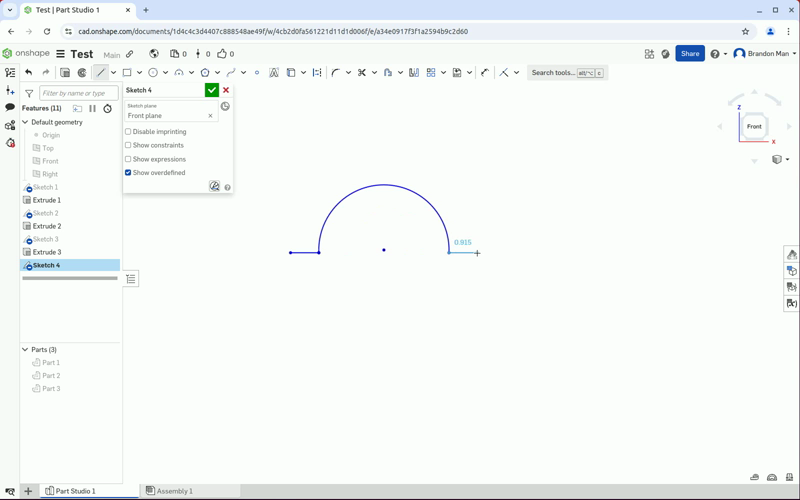
scroll(6)
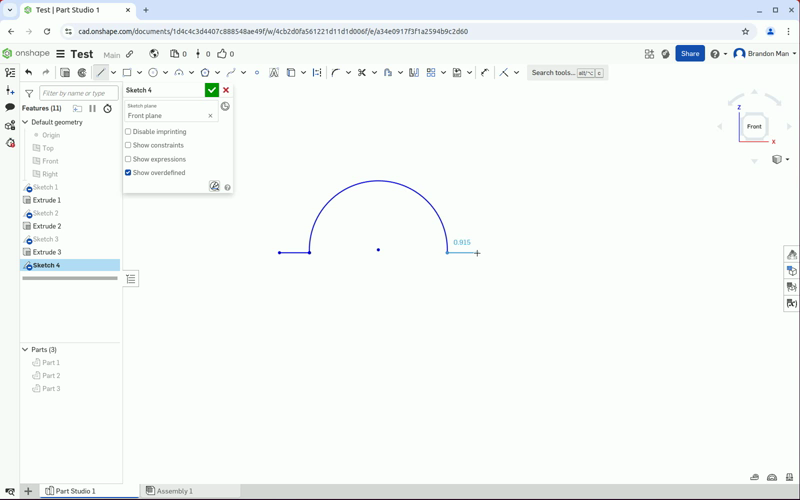
scroll(6)
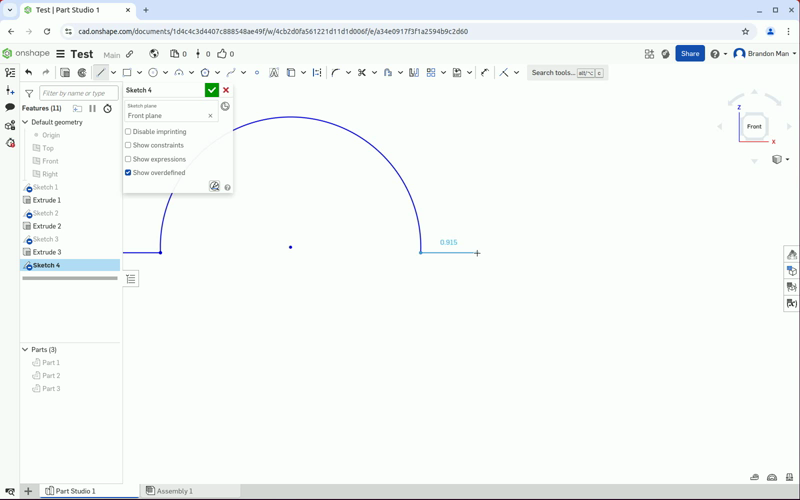
click(477, 252)
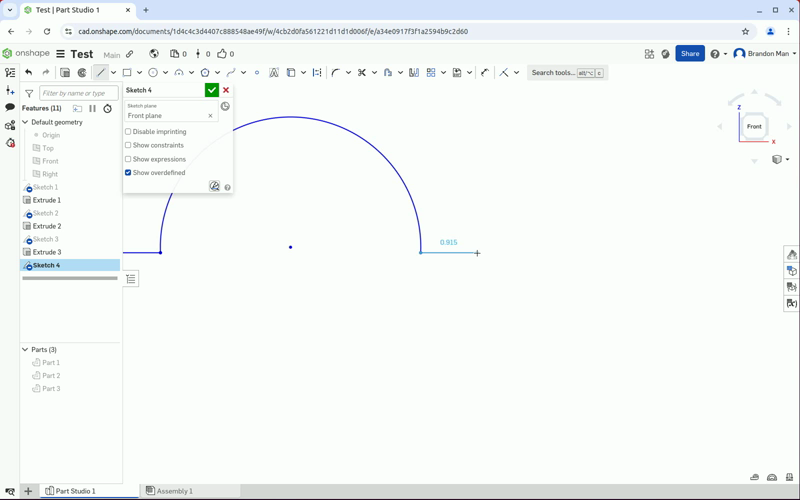
scroll(-6)
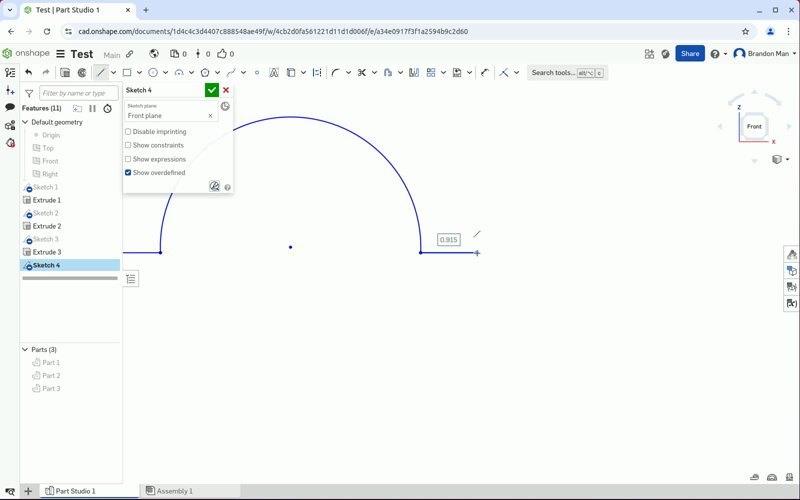
scroll(-6)
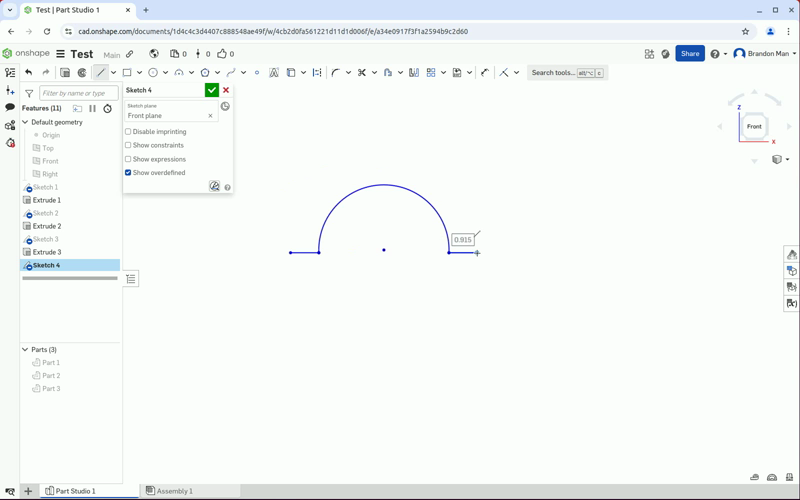
scroll(-6)
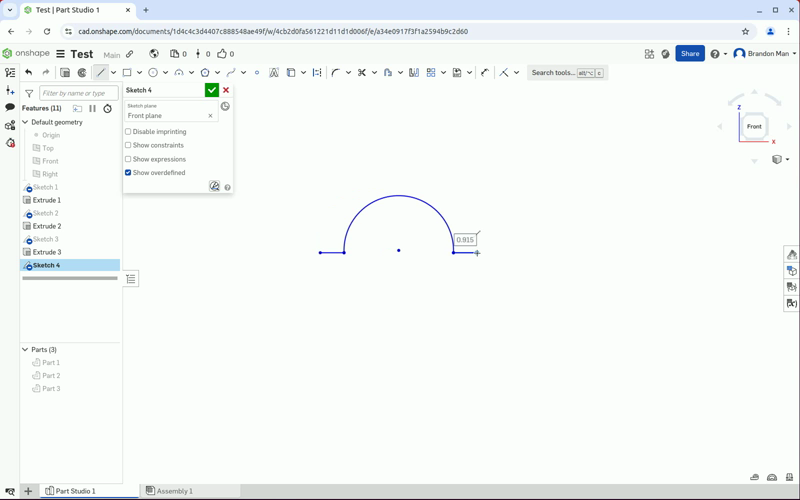
scroll(-6)
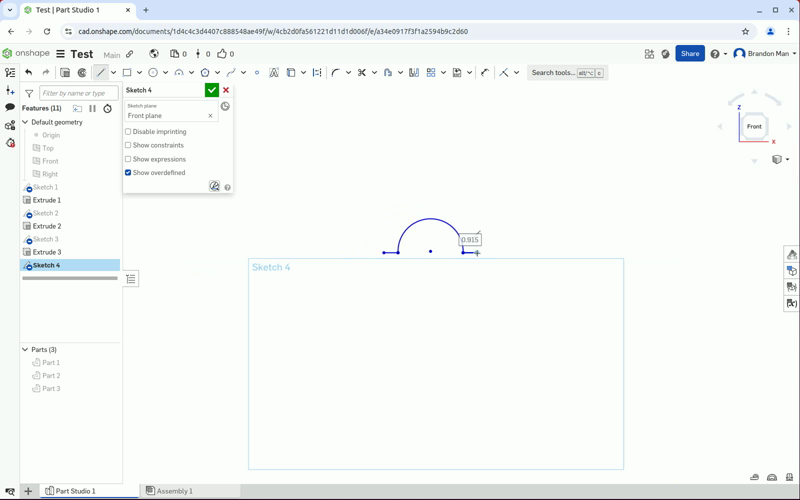
scroll(-6)
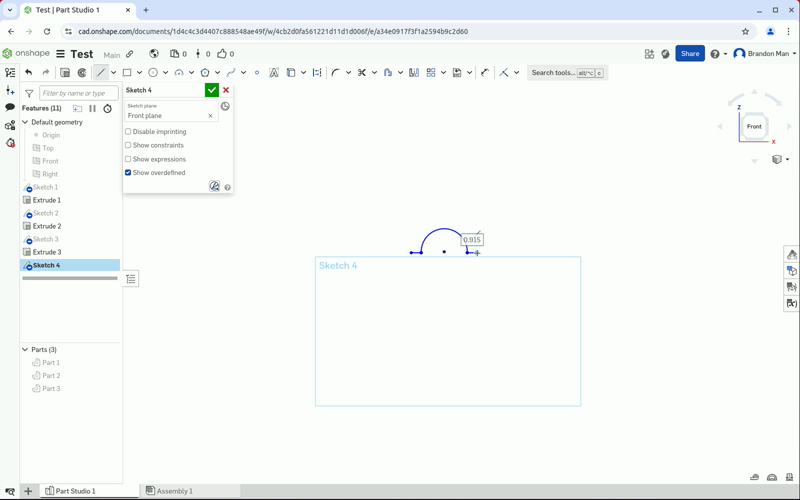
scroll(-6)
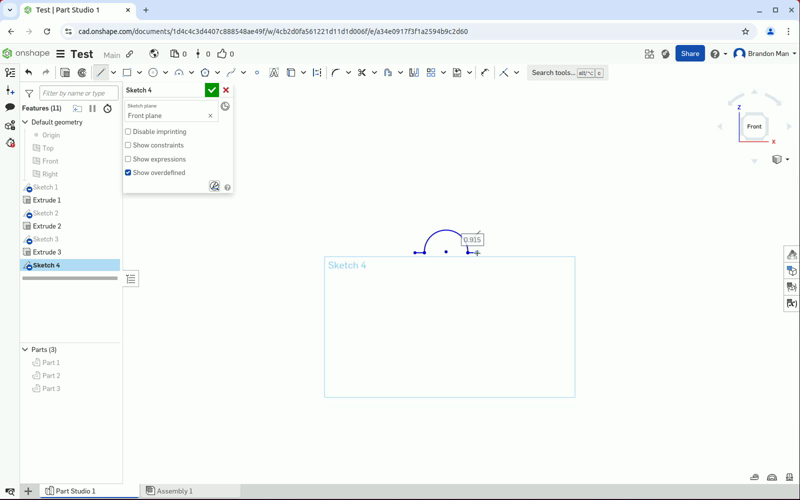
scroll(-6)
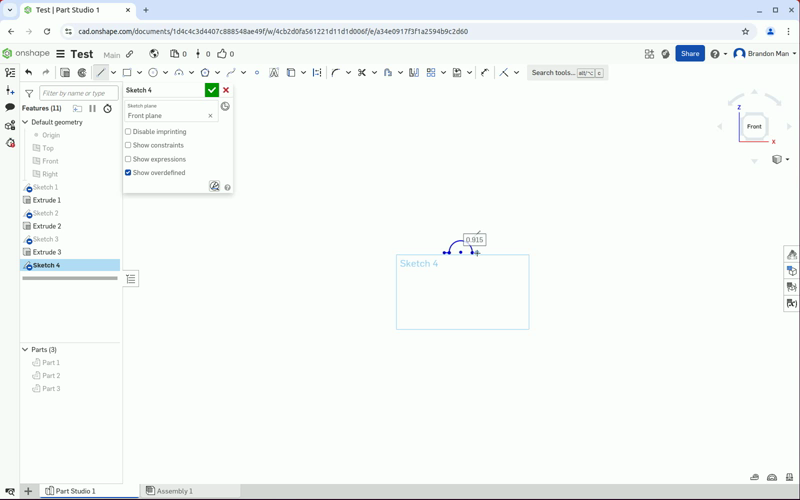
key_up(shift)
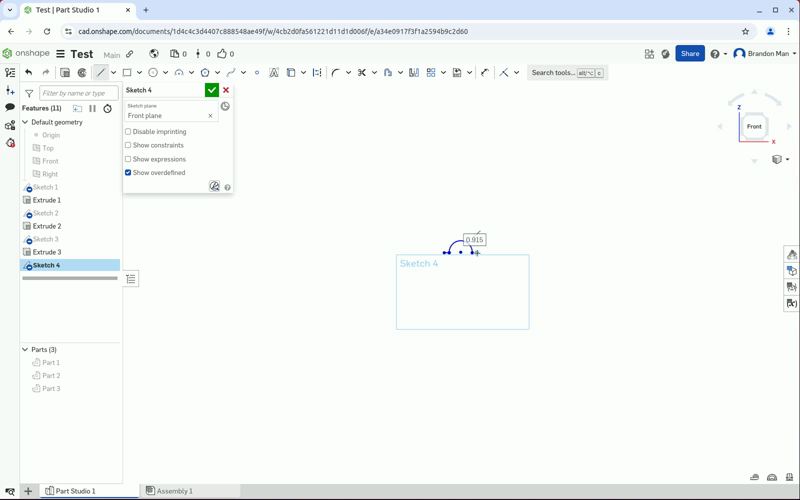
key(esc)
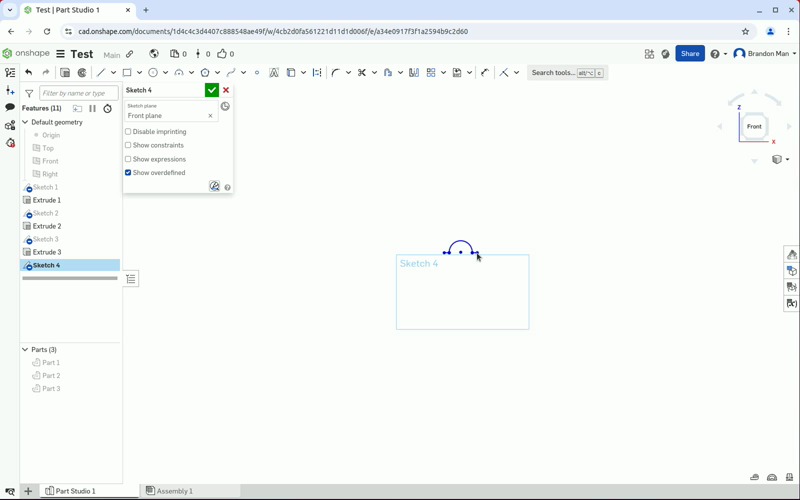
key(a)
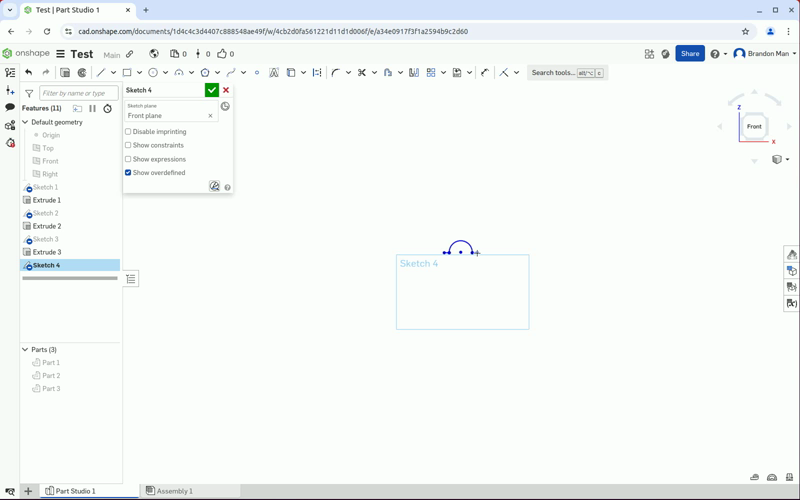
mouse_move(477, 252)
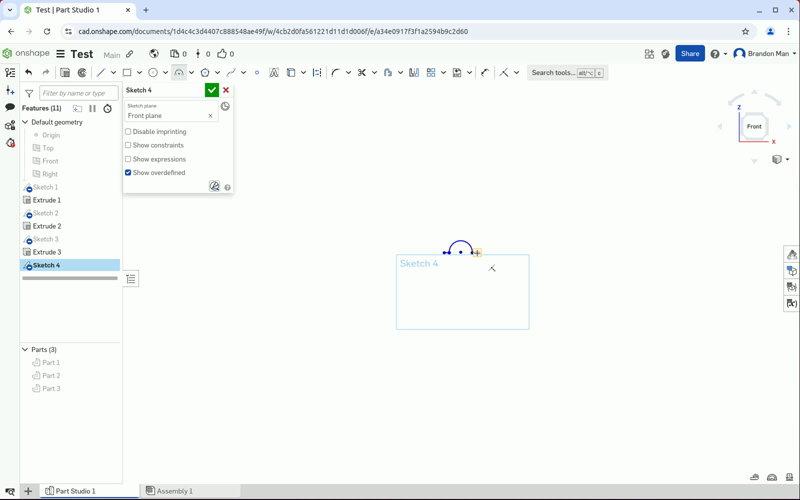
click(477, 252)
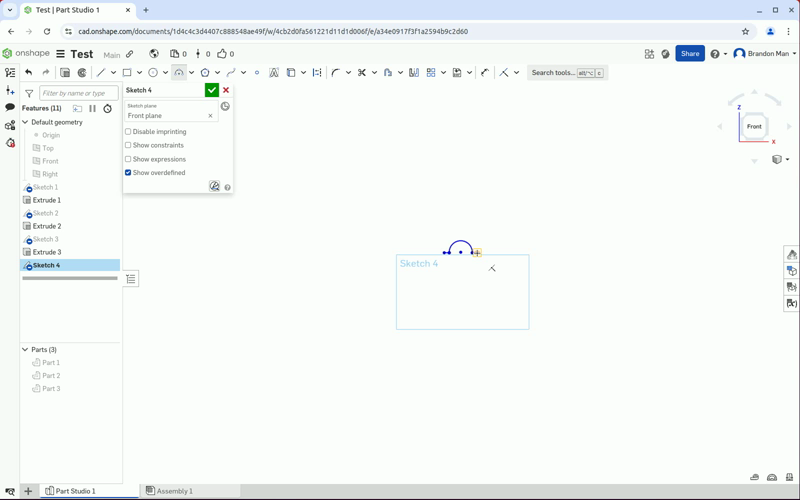
mouse_move(444, 252)
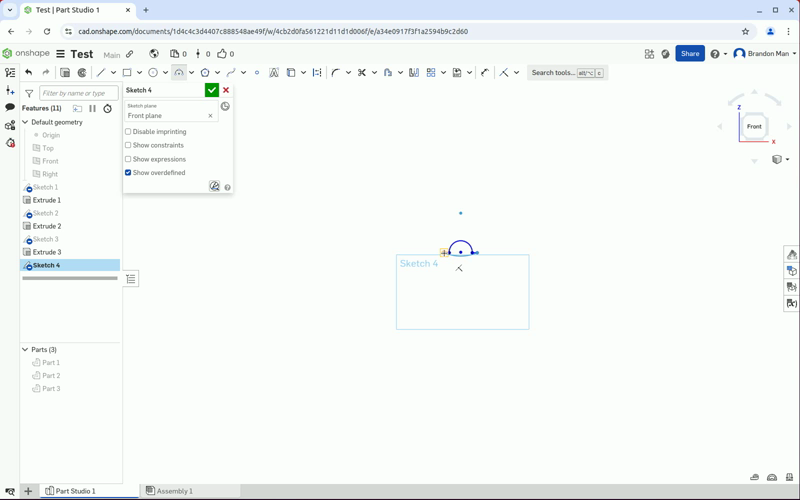
click(444, 252)
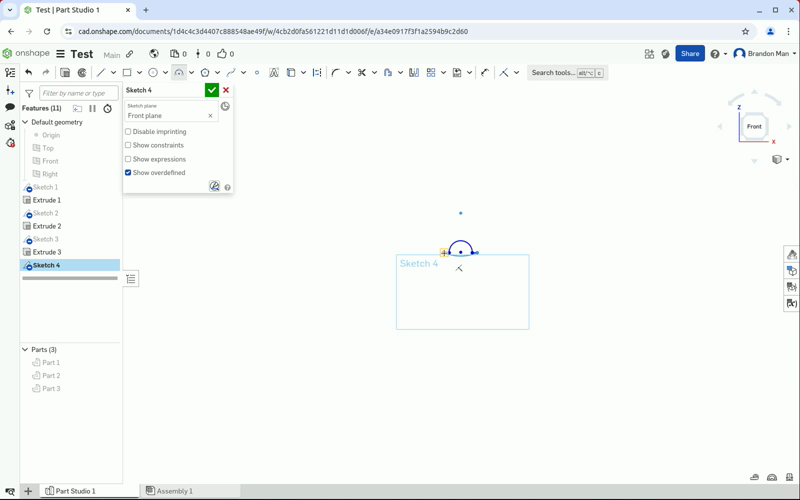
key_down(shift)
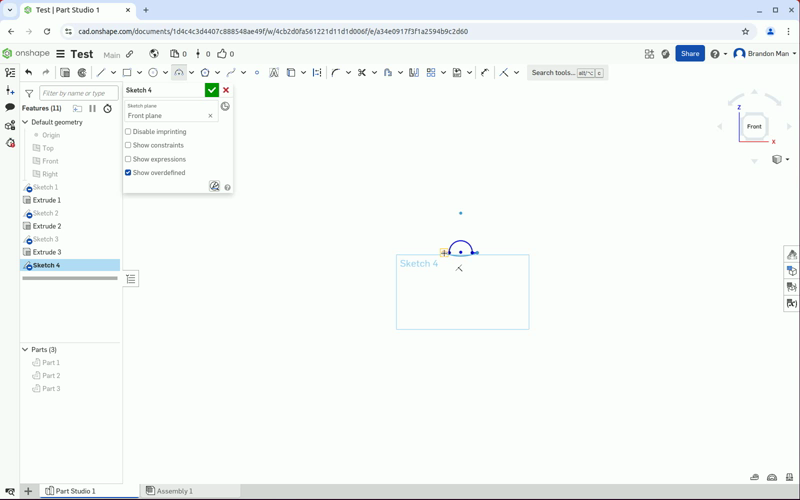
mouse_move(460, 236)
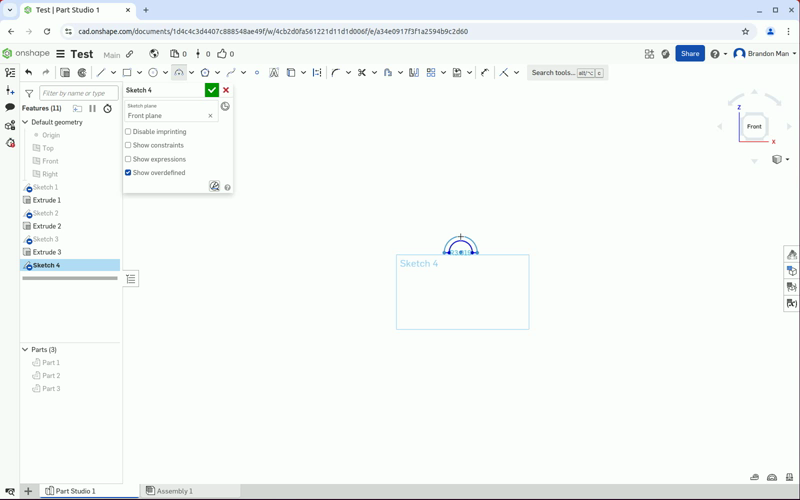
click(460, 236)
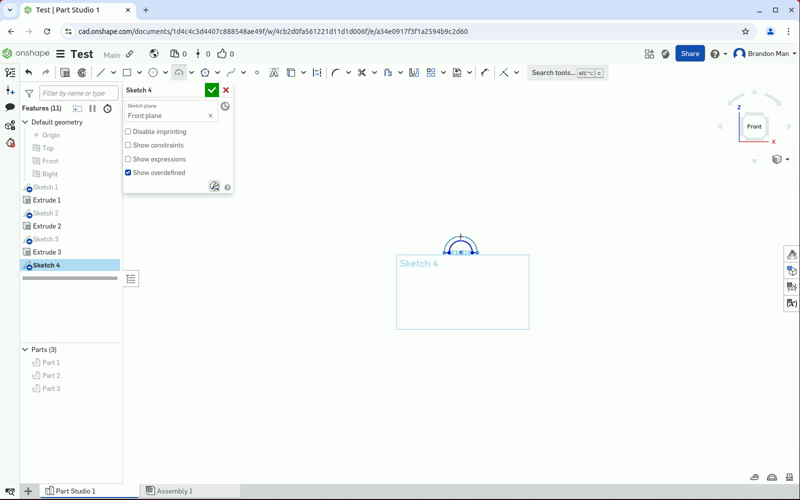
key_up(shift)
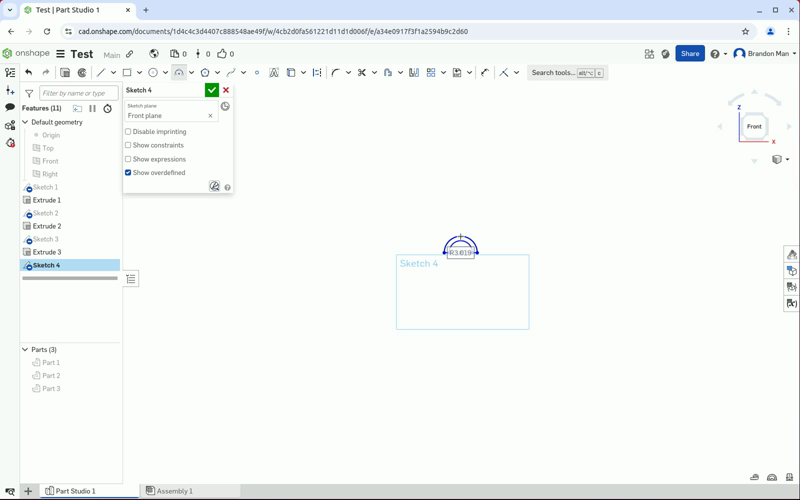
key(esc)
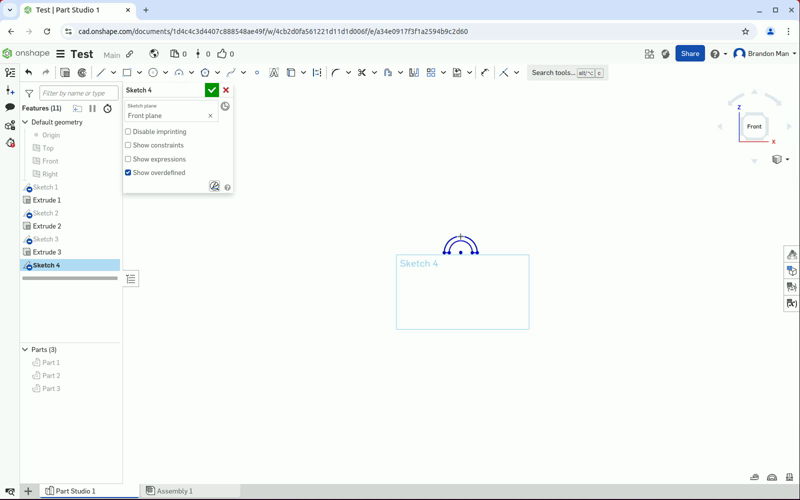
mouse_move(456, 238)
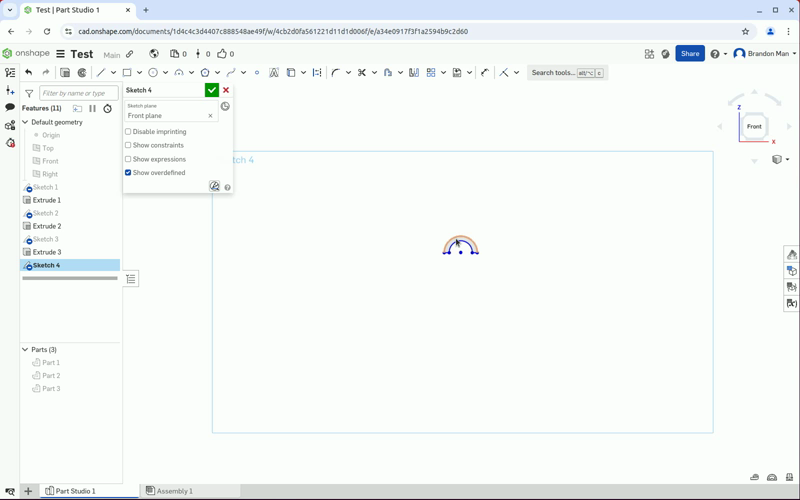
scroll(6)
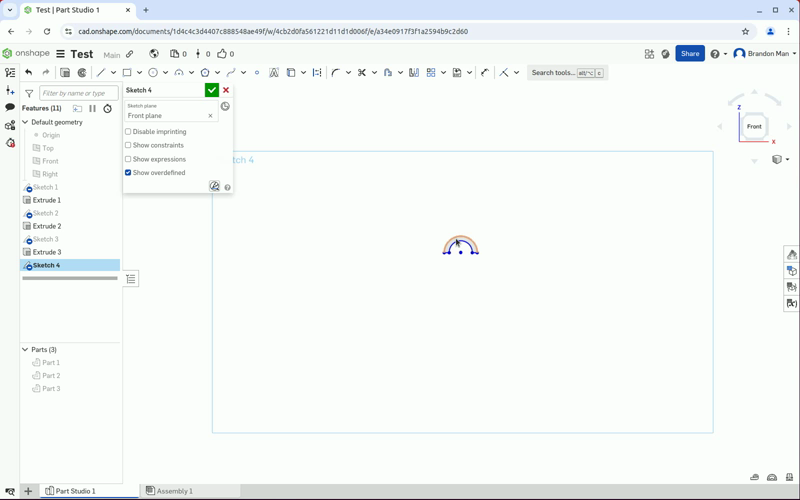
scroll(6)
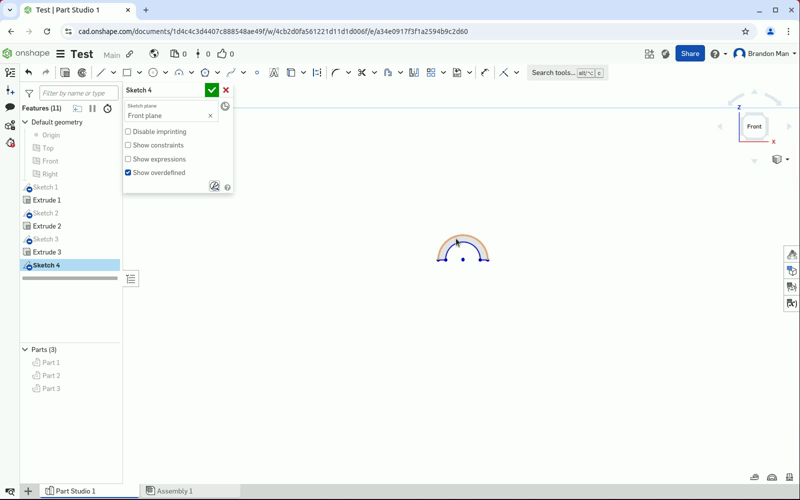
scroll(6)
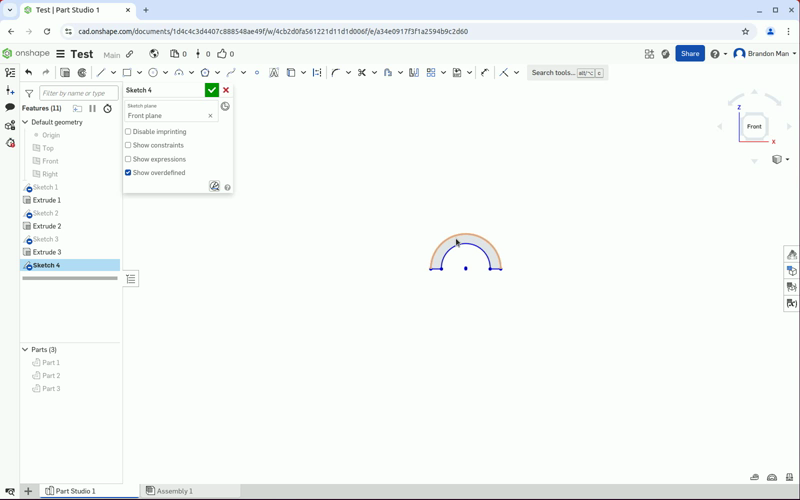
scroll(6)
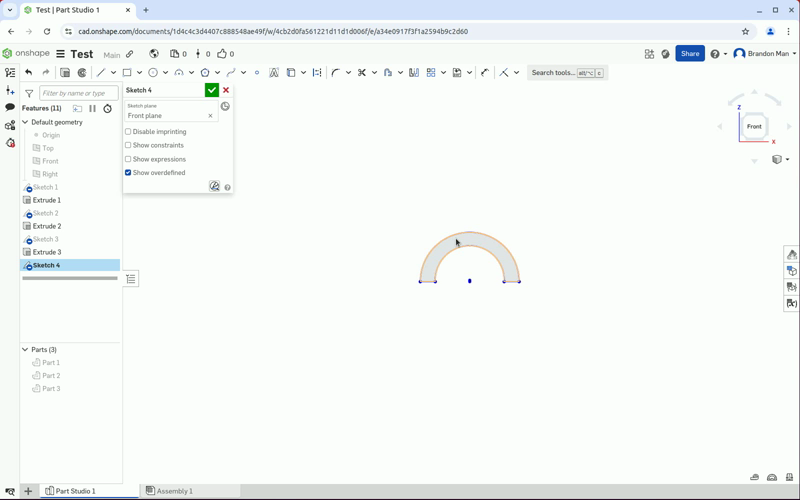
scroll(6)
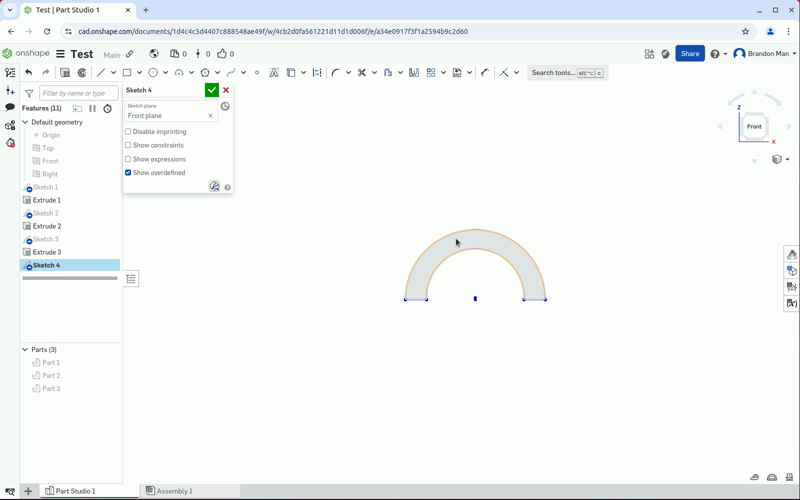
scroll(6)
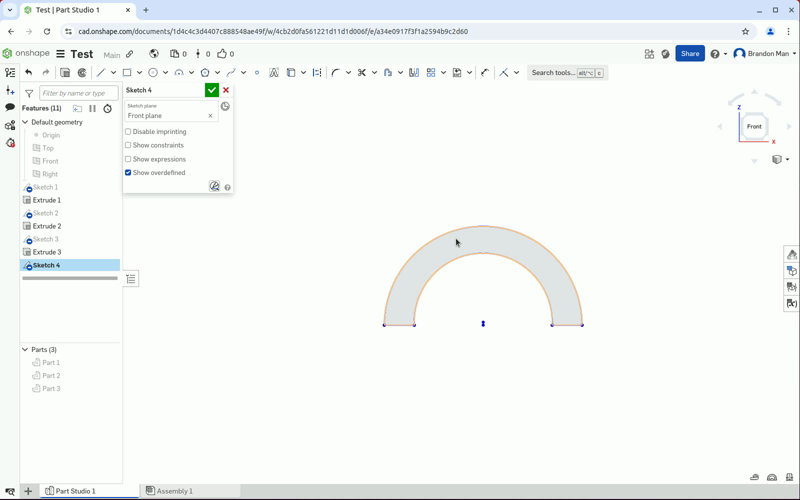
scroll(6)
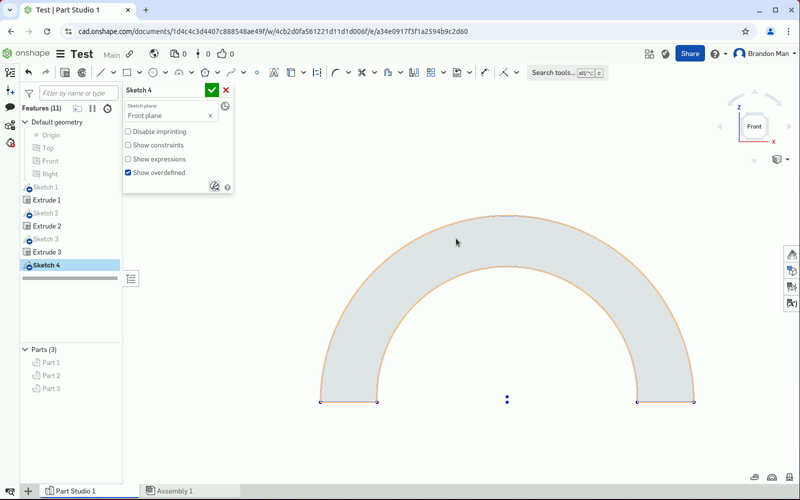
click(456, 238)
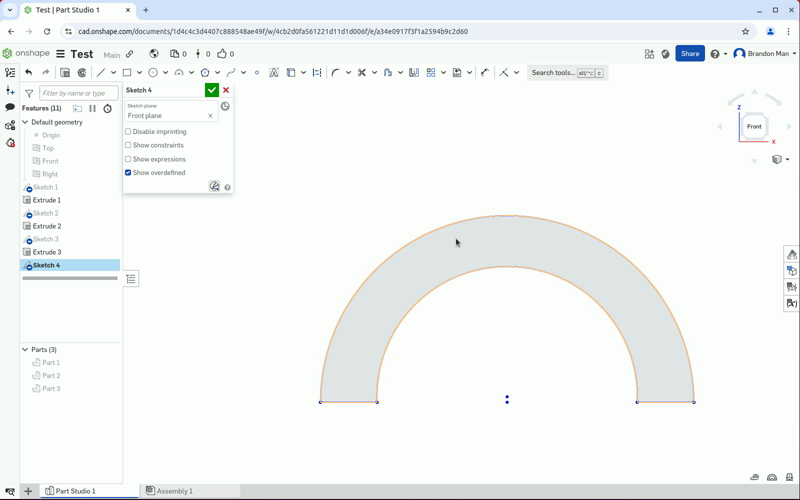
scroll(-6)
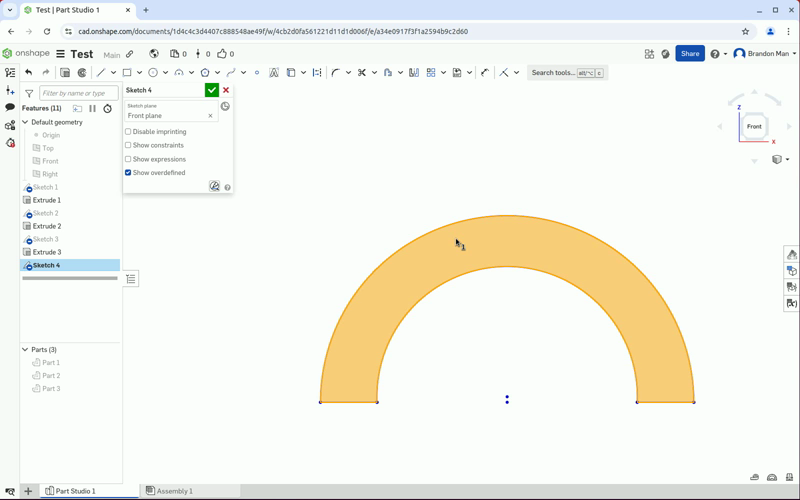
scroll(-6)
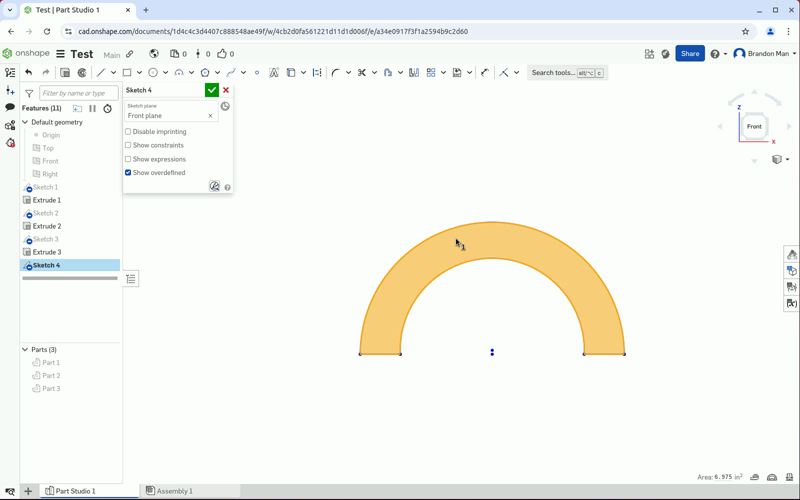
scroll(-6)
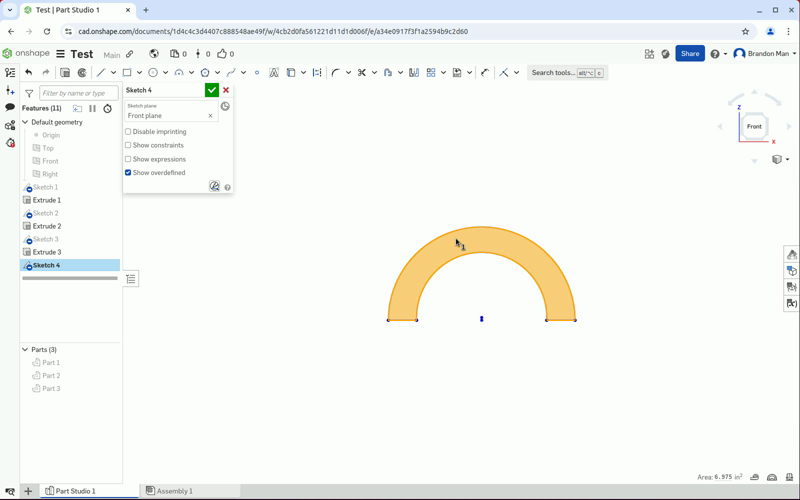
scroll(-6)
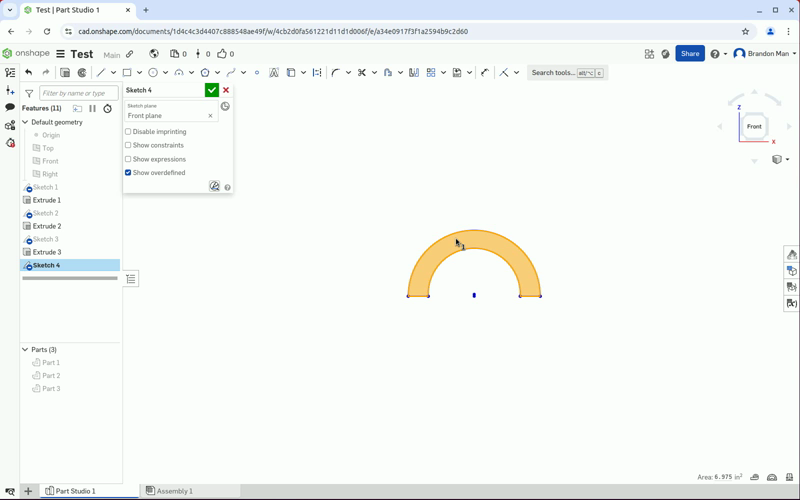
scroll(-6)
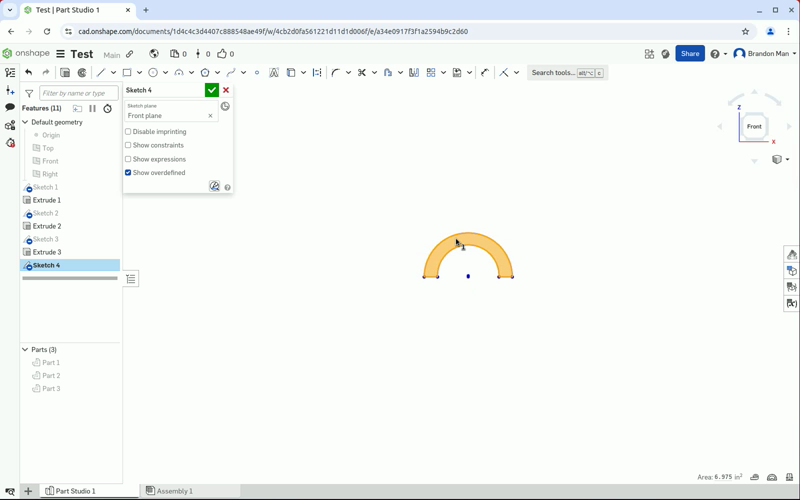
scroll(-6)
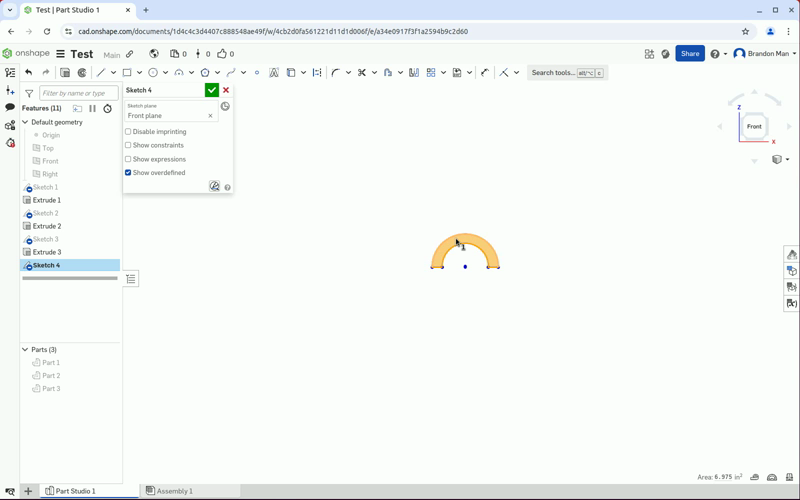
scroll(-6)
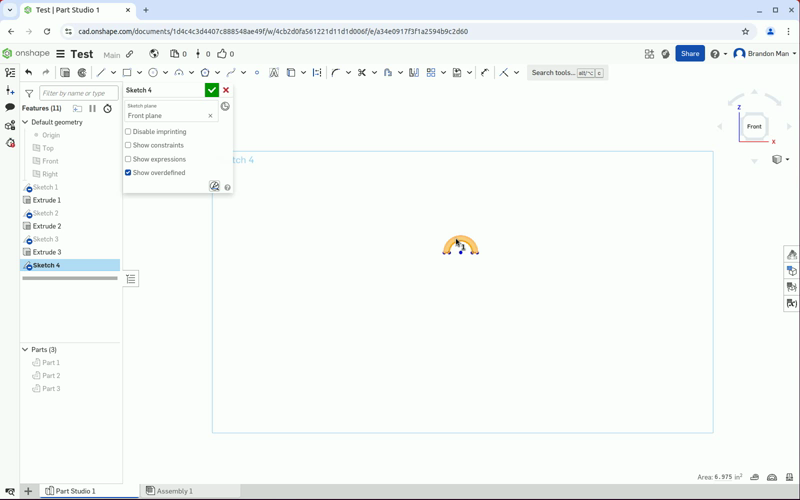
mouse_move(73, 352)
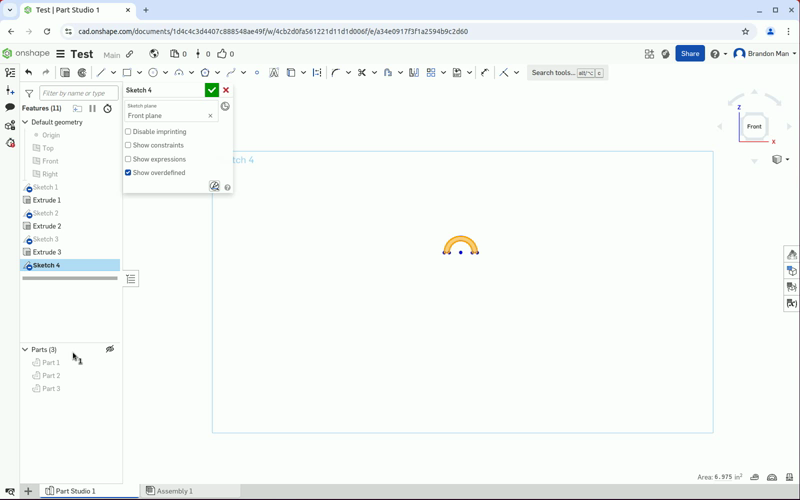
key(shift+y)
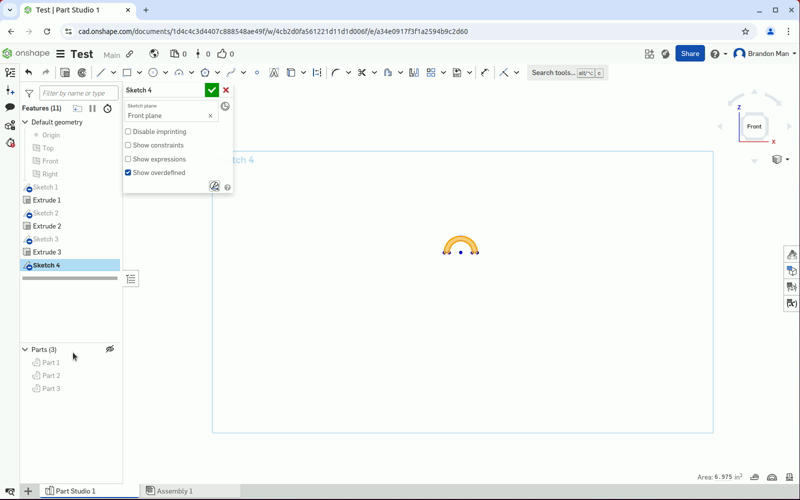
key(shift+e)
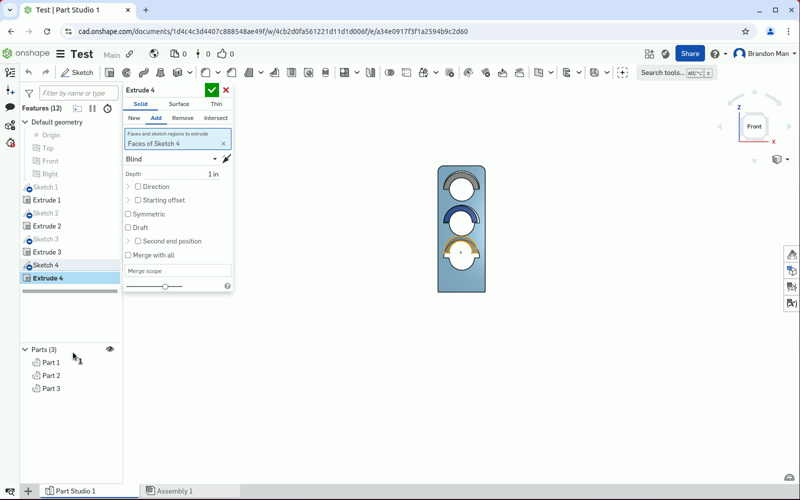
mouse_move(143, 106)
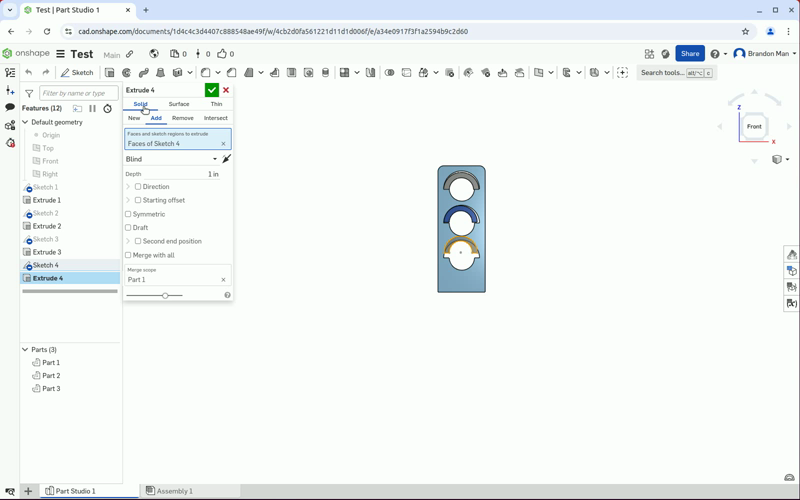
click(143, 106)
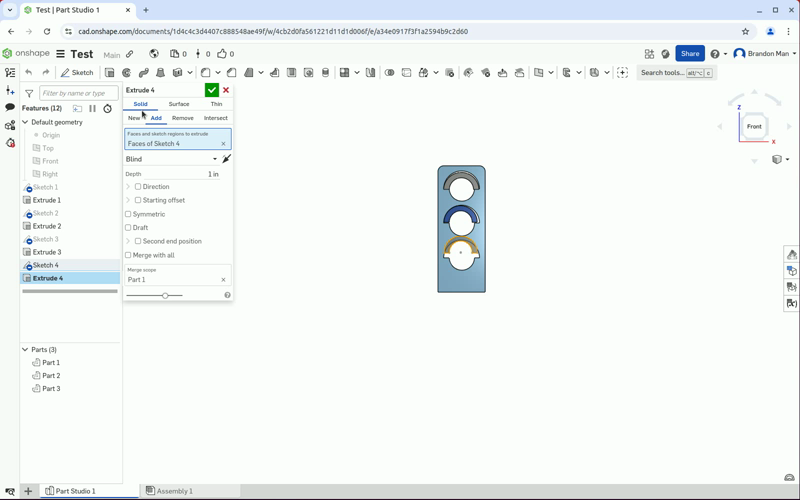
mouse_move(137, 120)
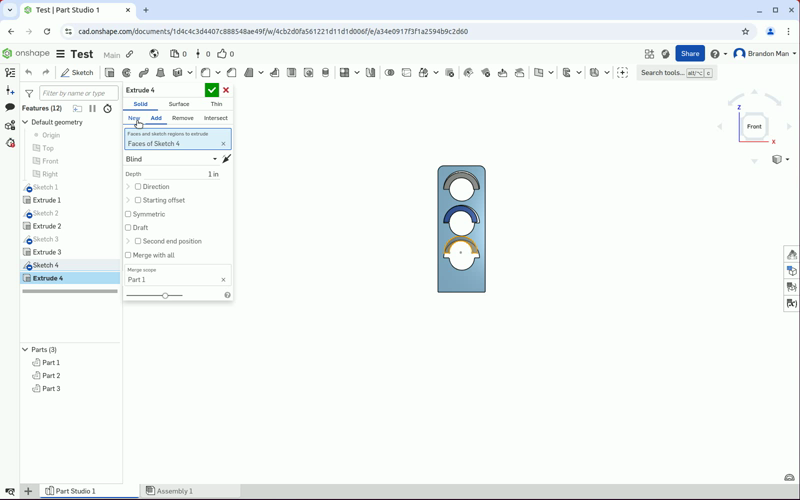
click(137, 120)
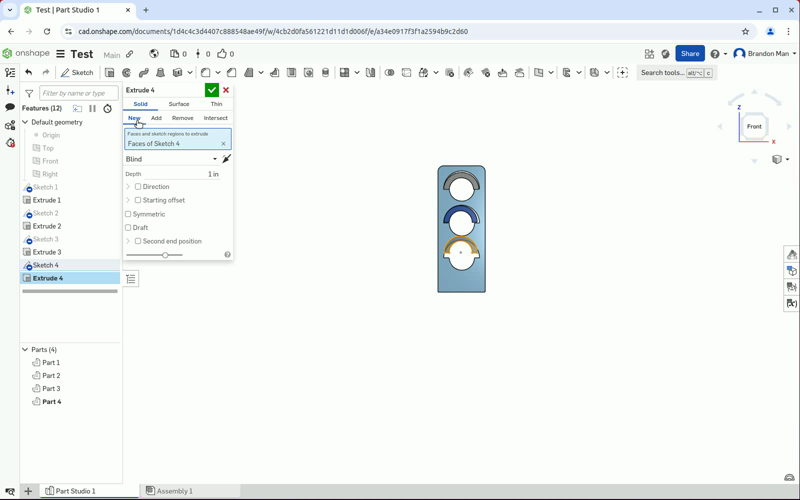
key(tab, 4)
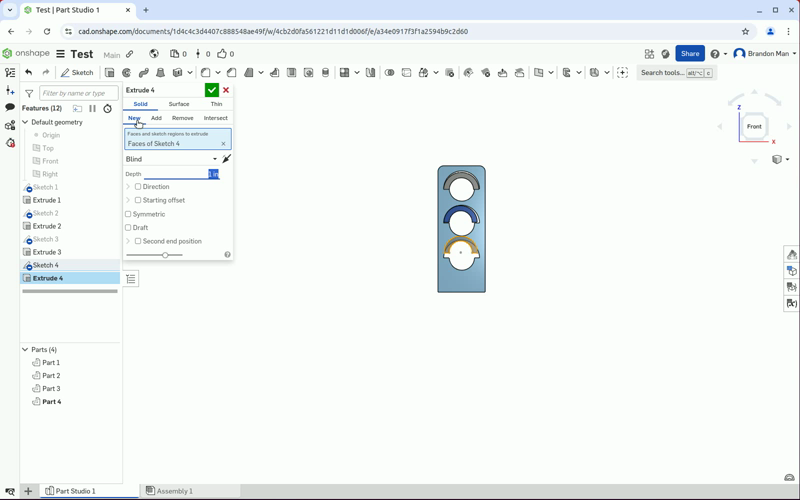
text(4.814)
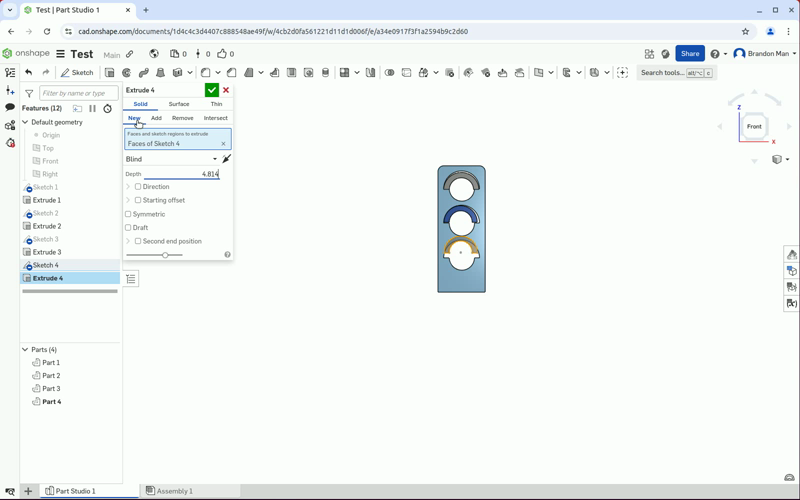
key(enter)
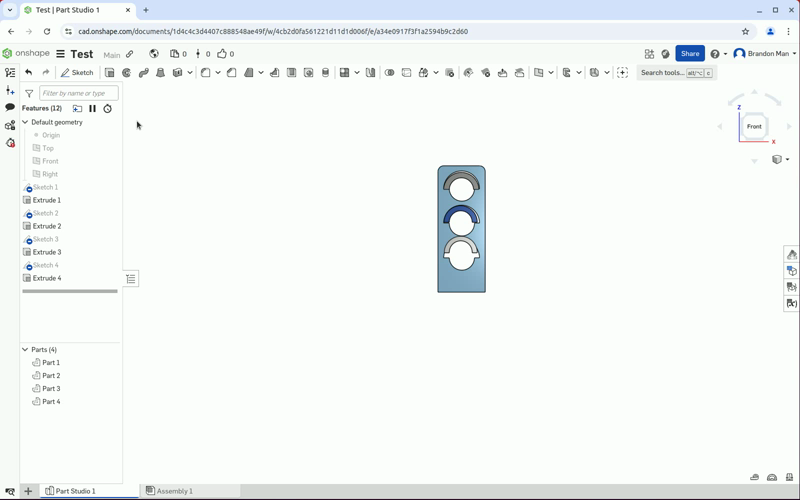
key(shift+h)
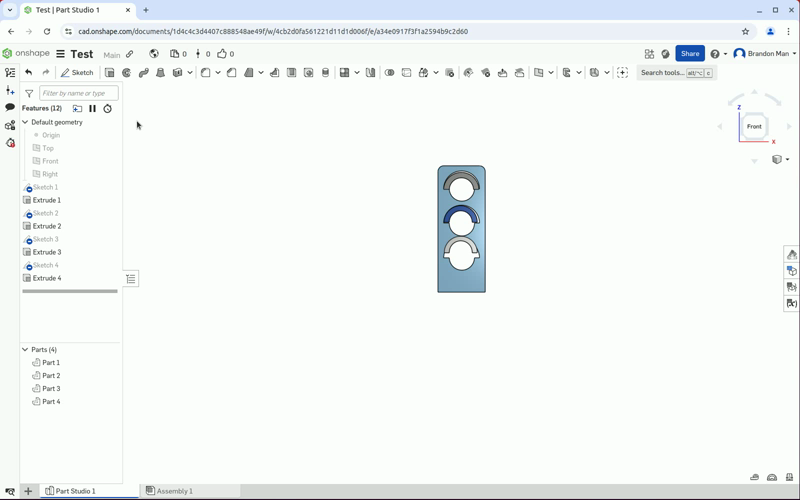
key(shift+h)
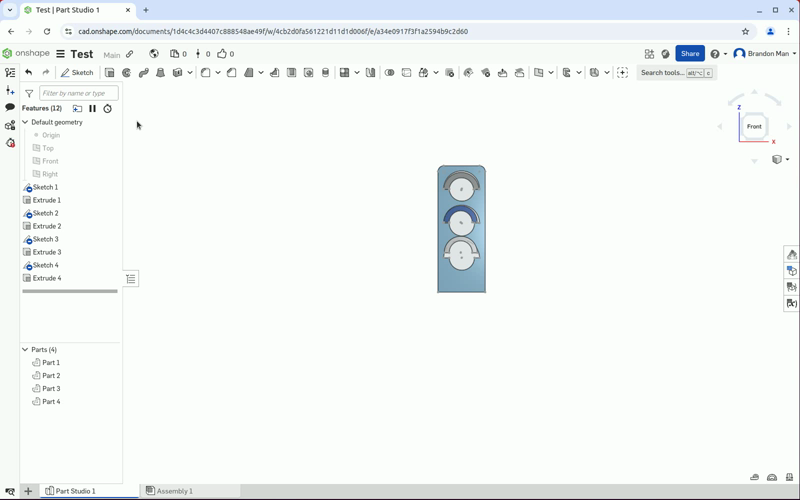
key(shift+7)
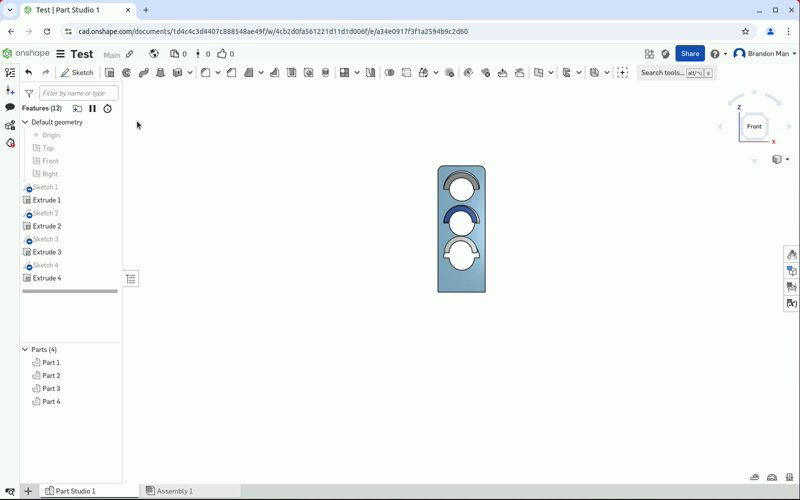
key(left, 2)
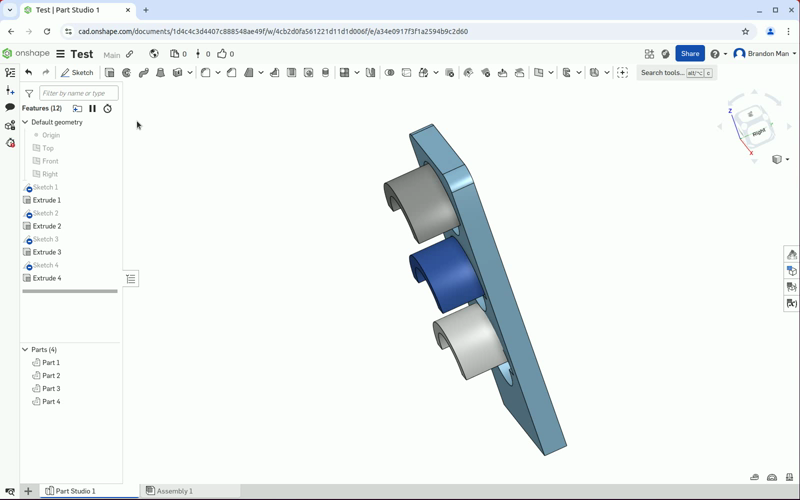
key(down, 2)
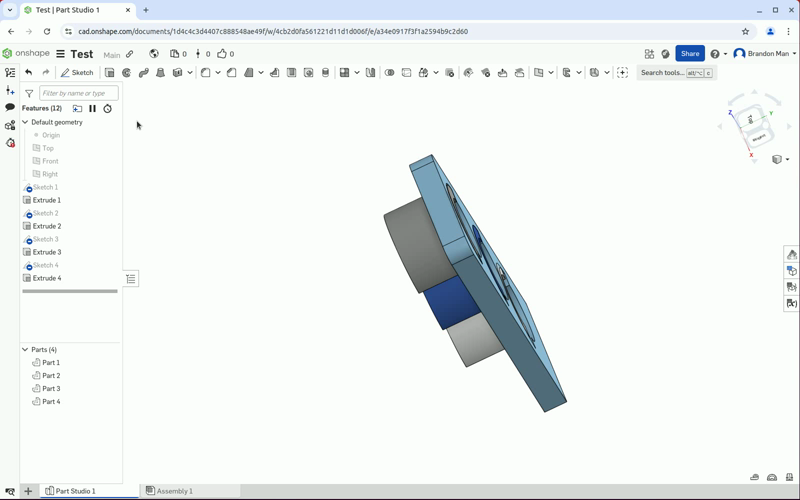
key(up, 2)
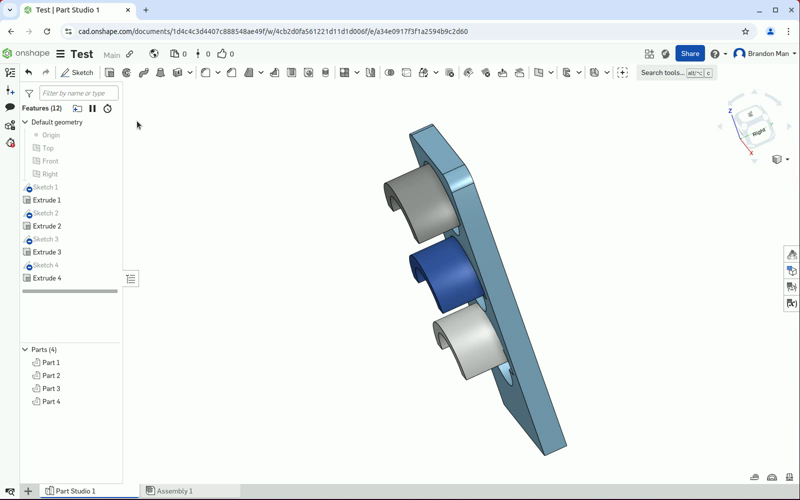
key(right, 2)
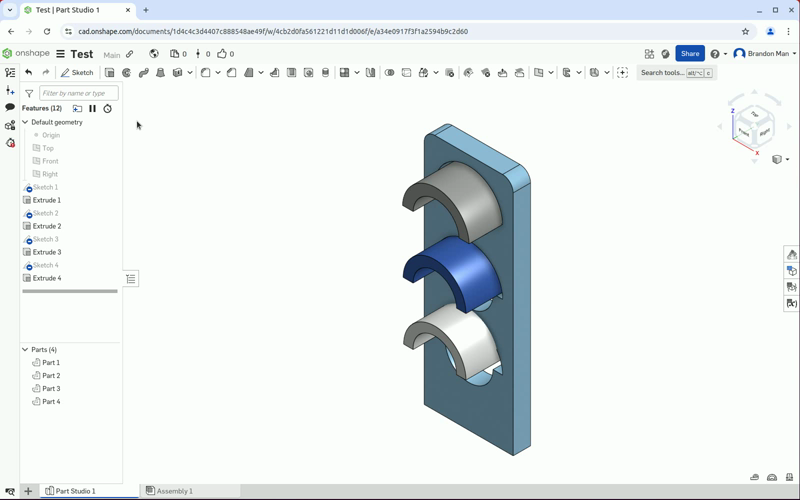
mouse_move(73, 189)
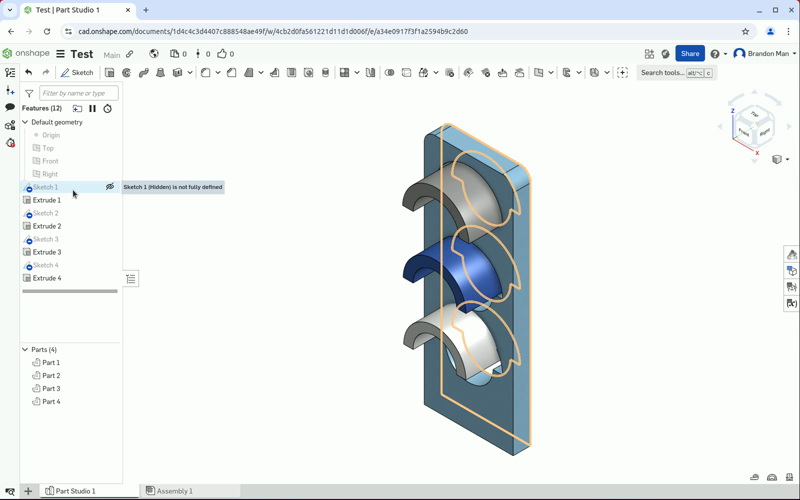
click(73, 189)